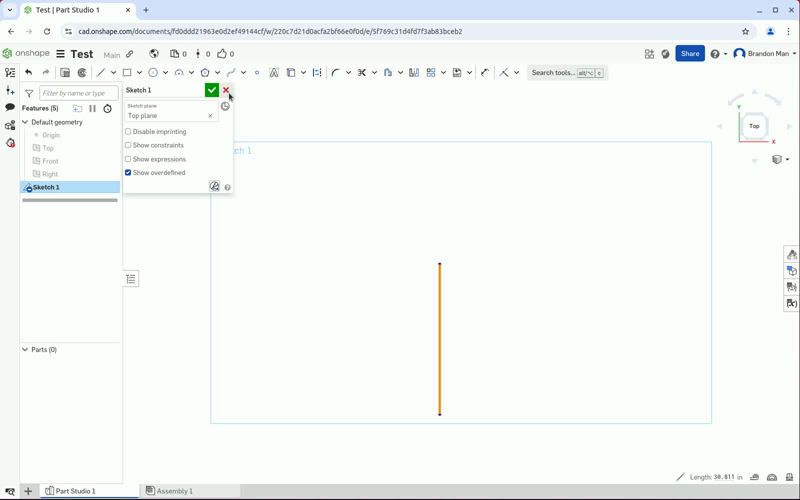
key(shift+h)
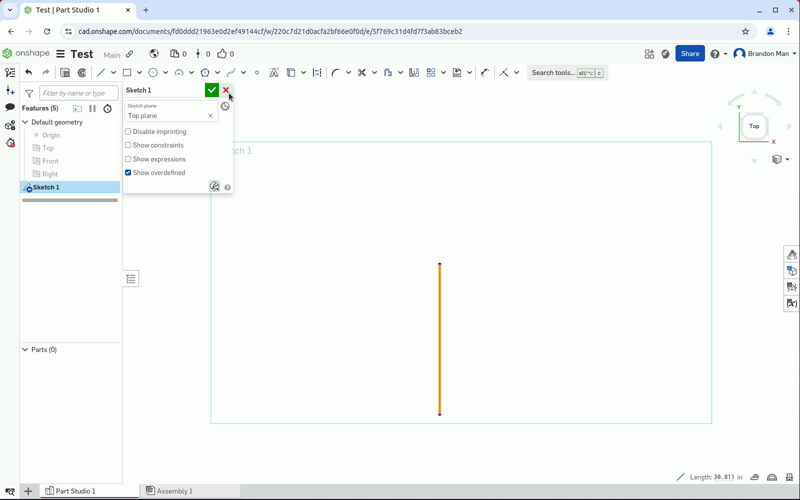
key(shift+s)
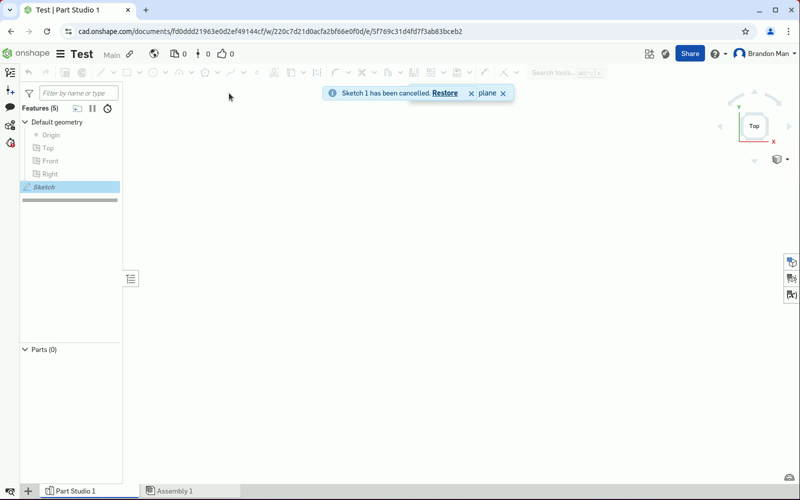
mouse_move(73, 150)
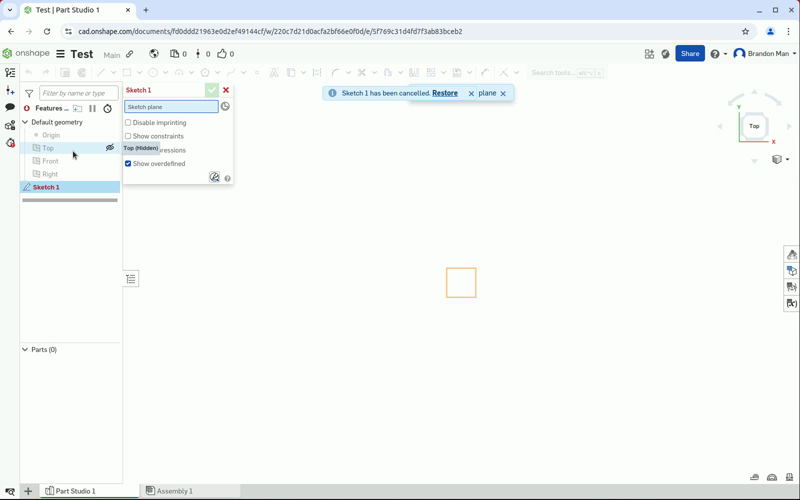
click(73, 150)
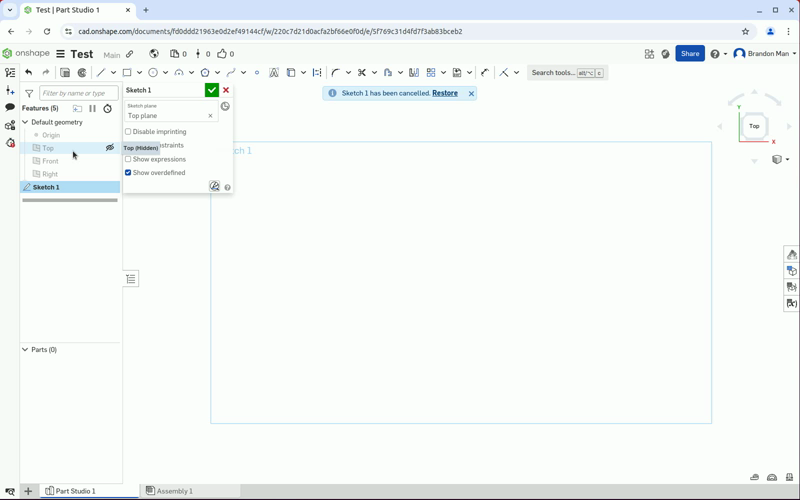
mouse_move(73, 352)
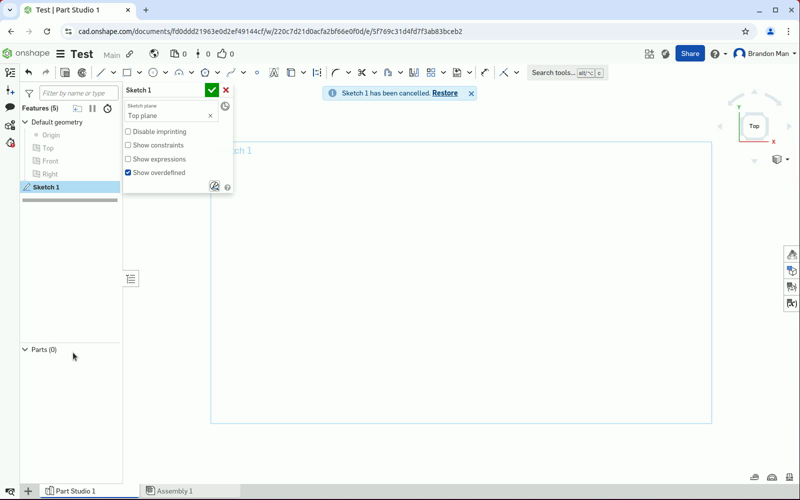
key(y)
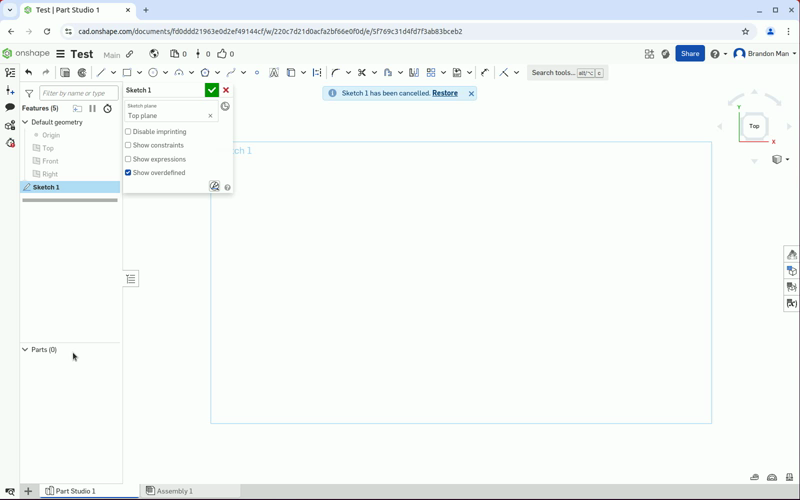
key(l)
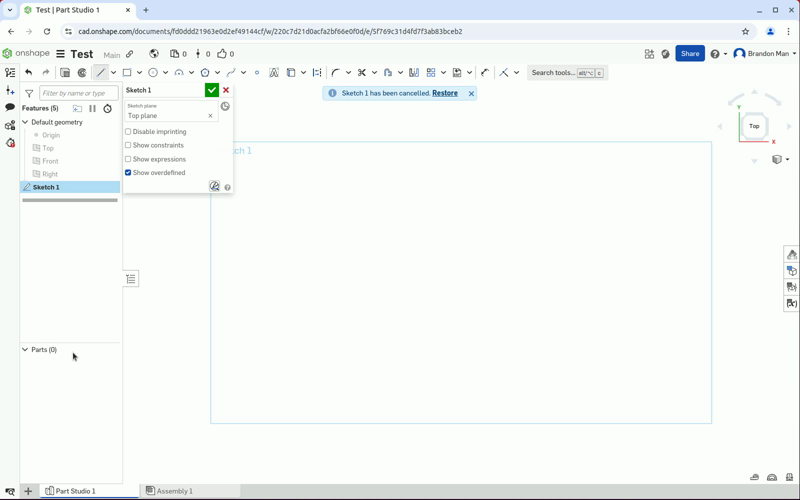
key_down(shift)
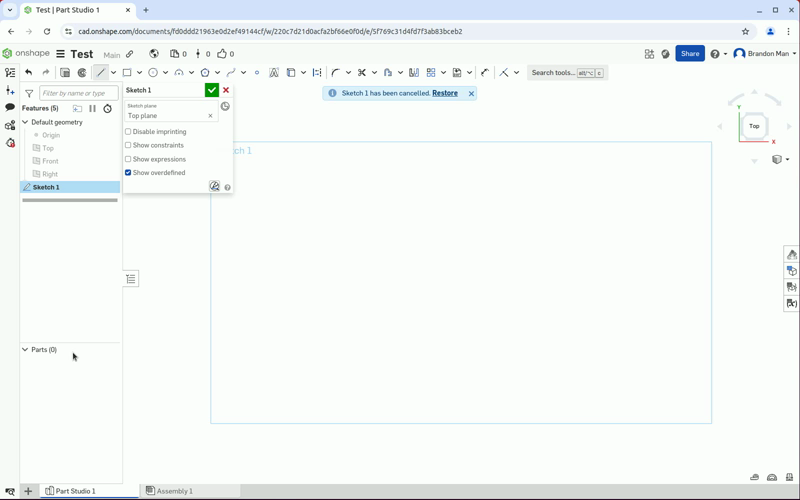
mouse_move(459, 284)
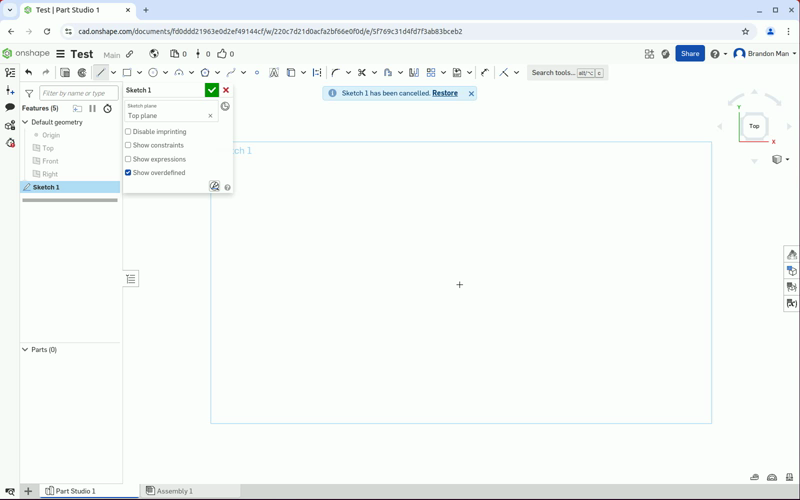
click(459, 284)
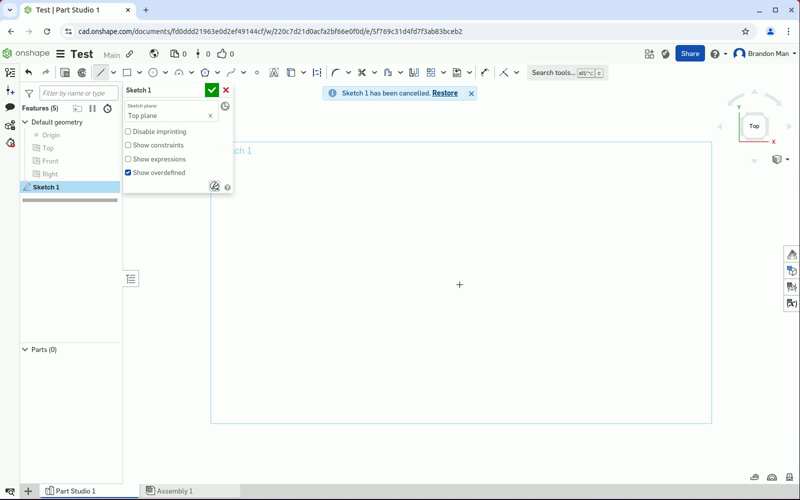
key_up(shift)
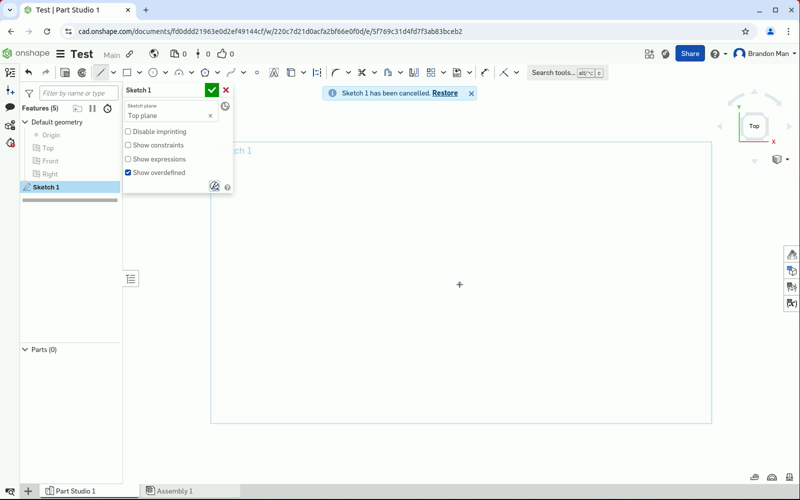
key_down(shift)
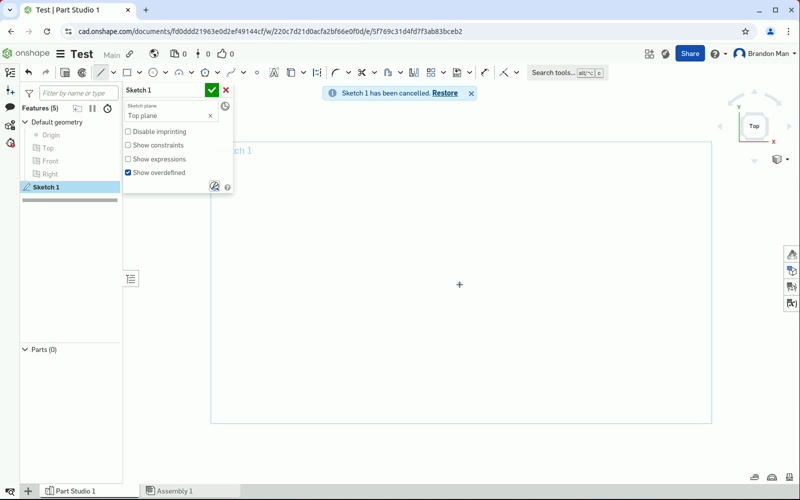
mouse_move(489, 284)
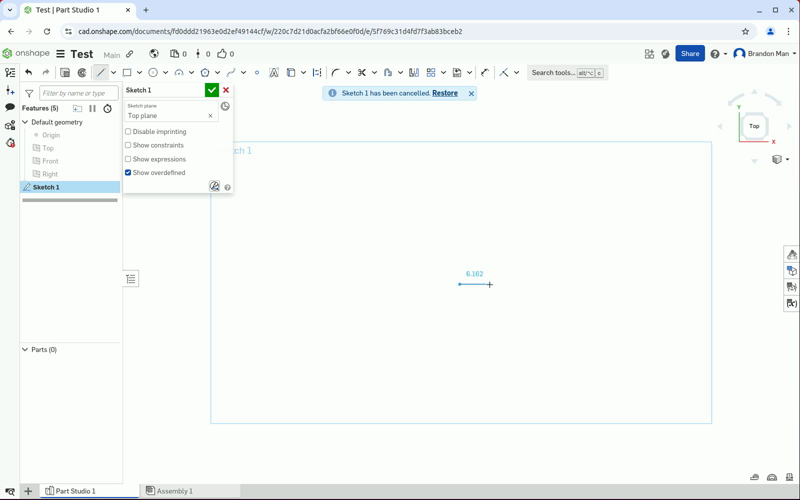
mouse_move(463, 284)
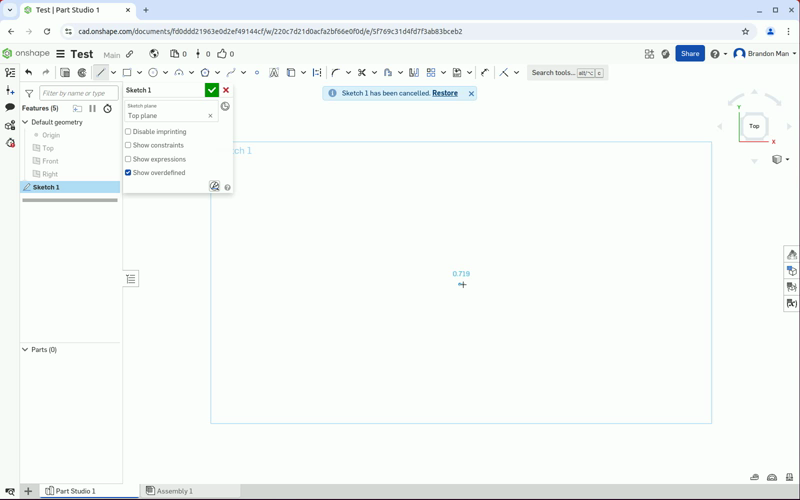
scroll(6)
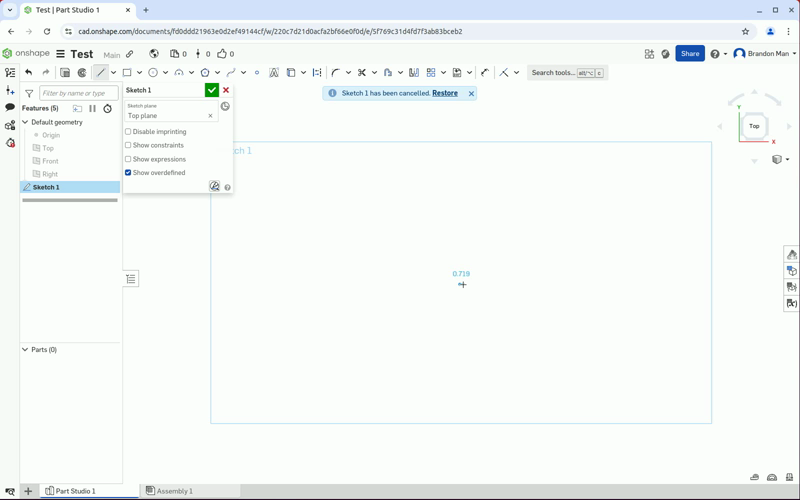
scroll(6)
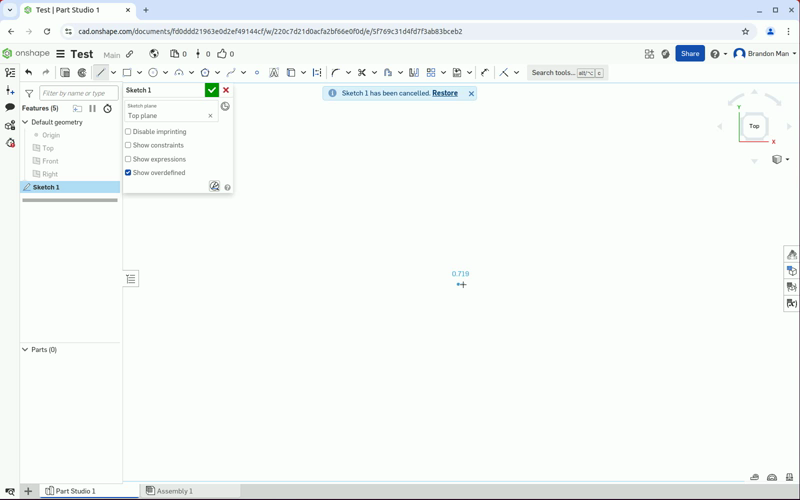
scroll(6)
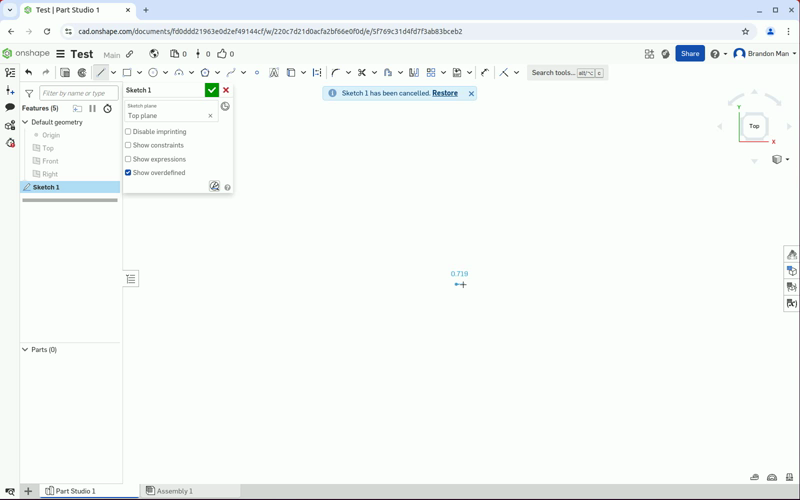
scroll(6)
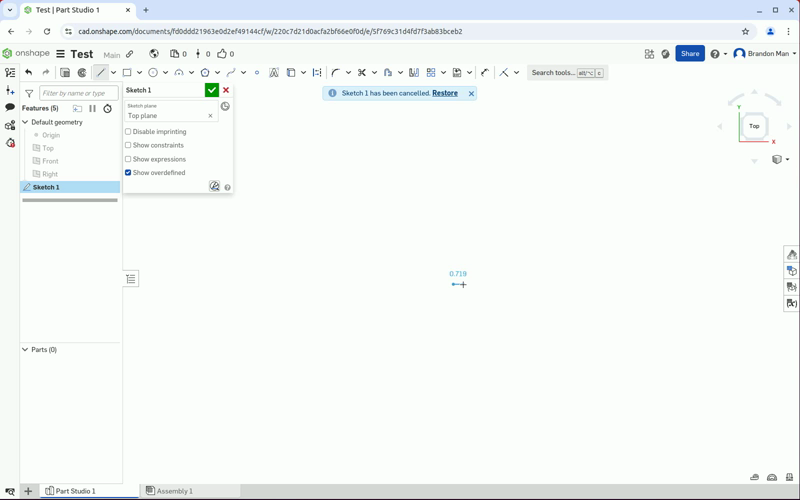
scroll(6)
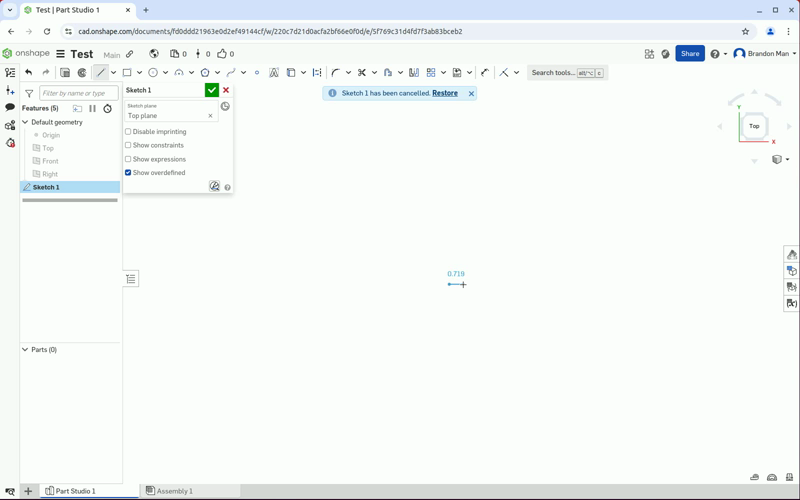
scroll(6)
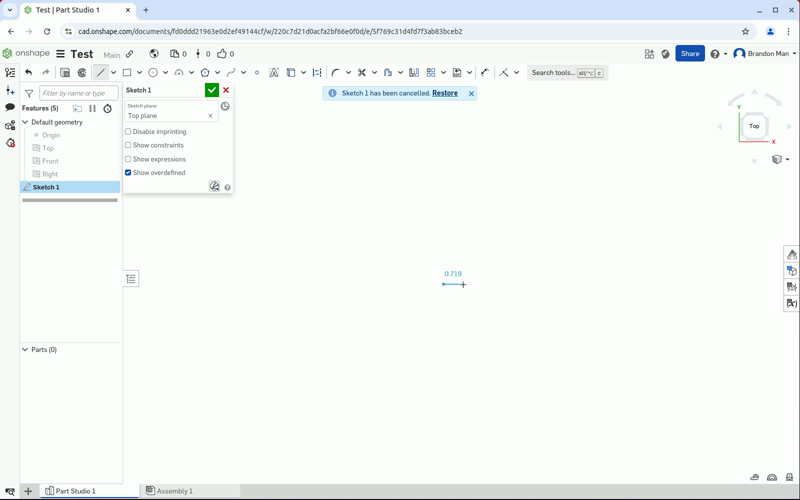
scroll(6)
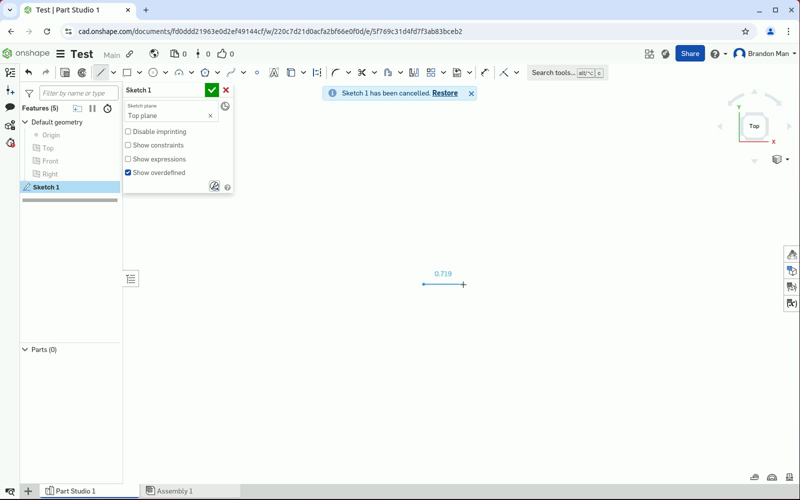
click(463, 284)
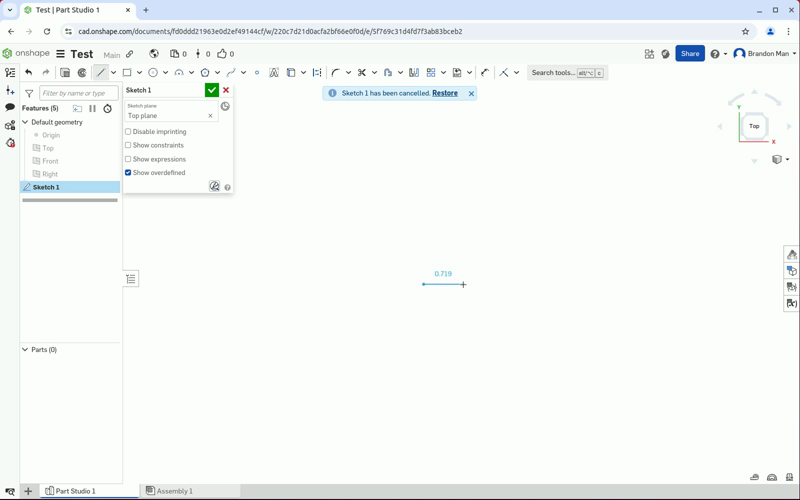
scroll(-6)
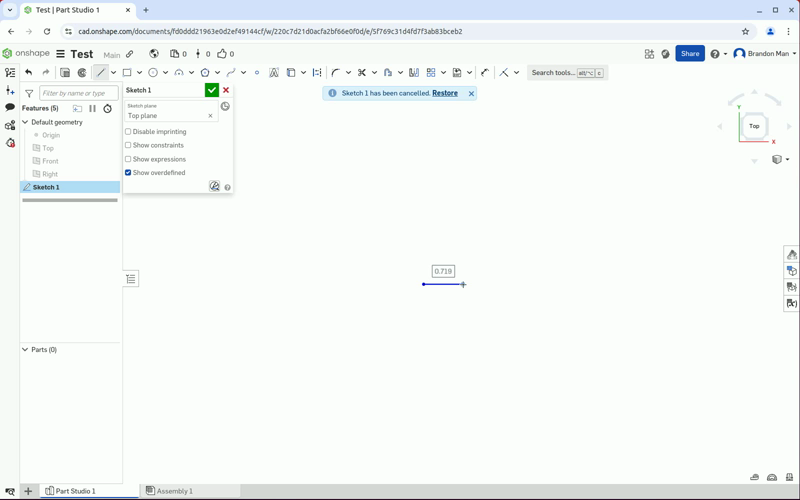
scroll(-6)
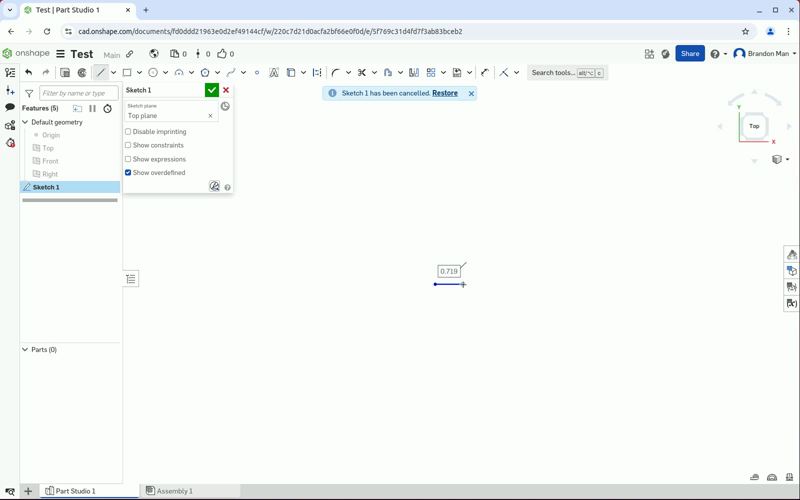
scroll(-6)
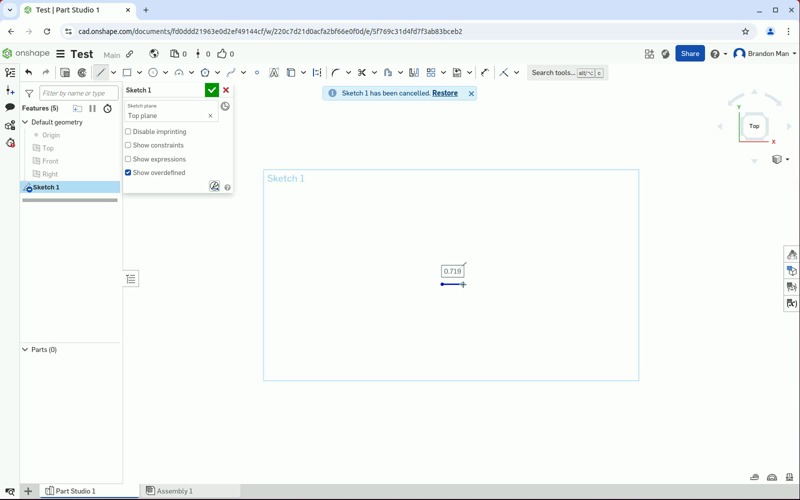
scroll(-6)
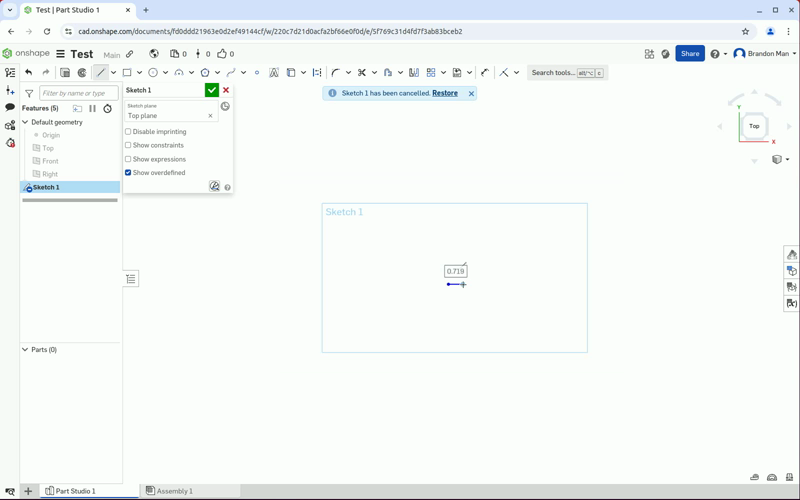
scroll(-6)
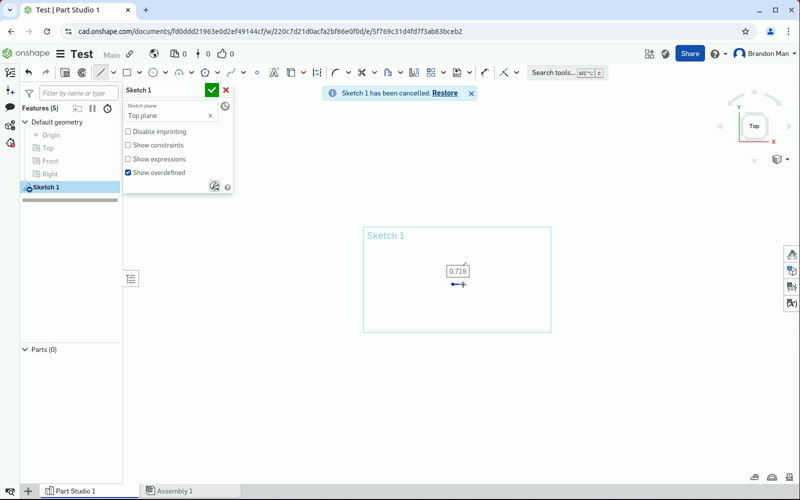
scroll(-6)
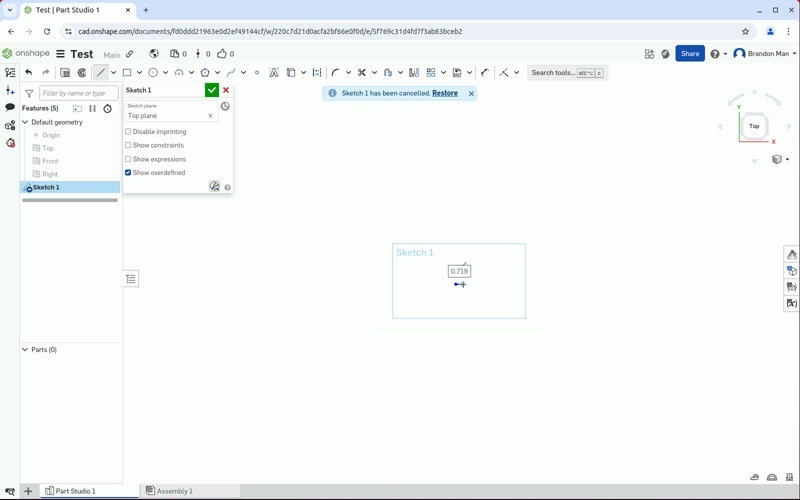
scroll(-6)
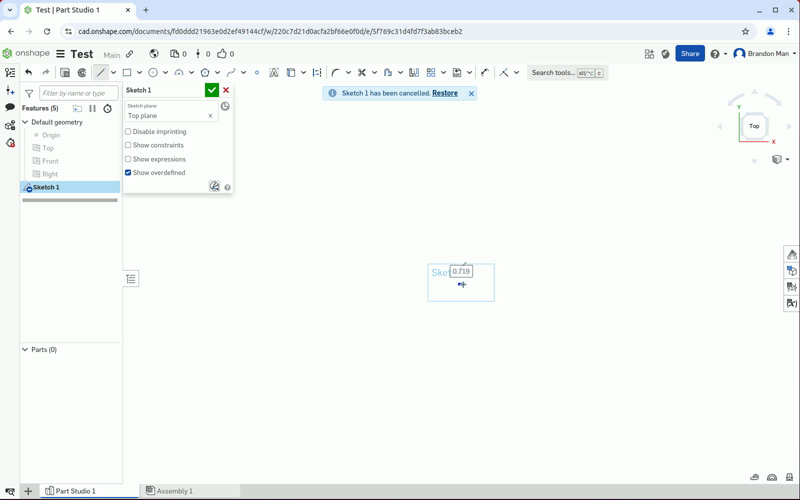
key_up(shift)
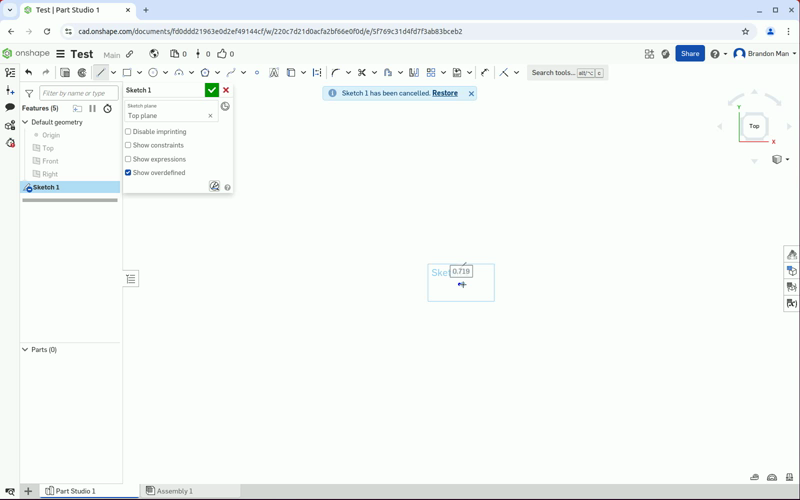
key_down(shift)
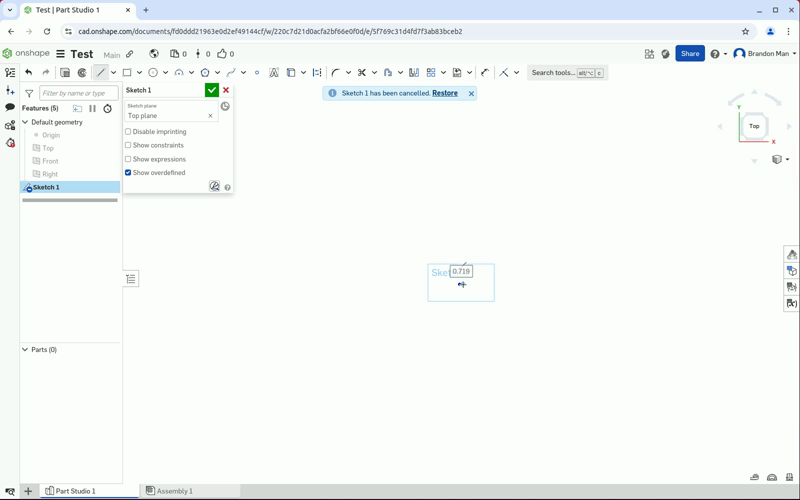
mouse_move(493, 284)
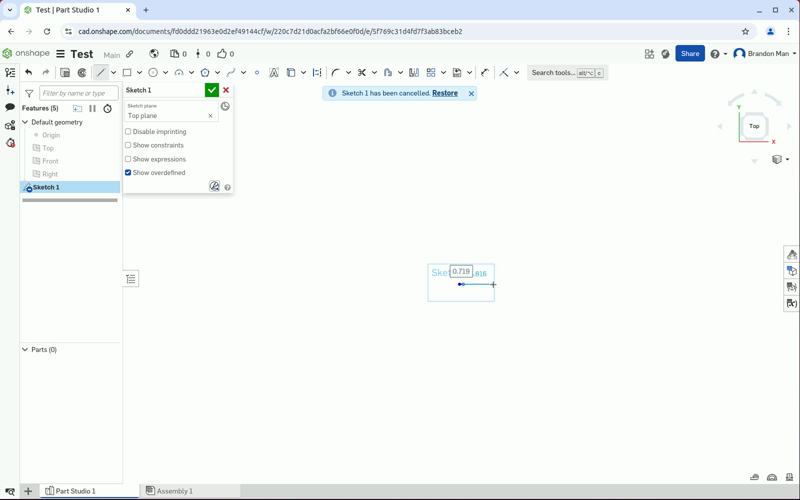
mouse_move(463, 280)
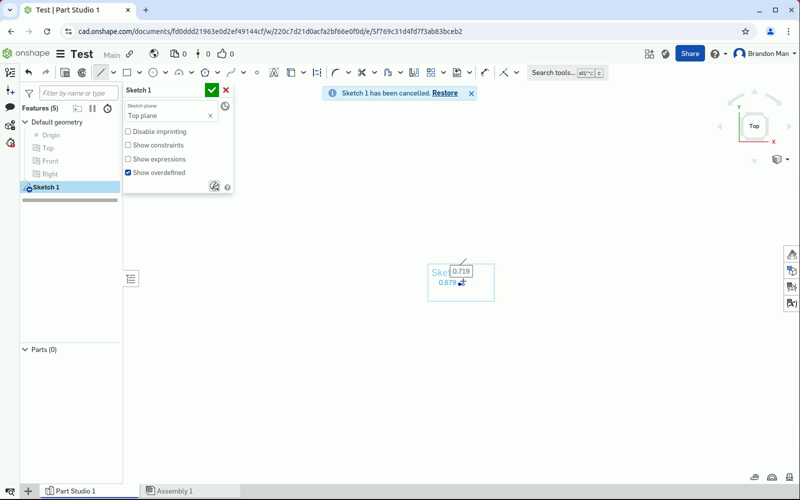
scroll(6)
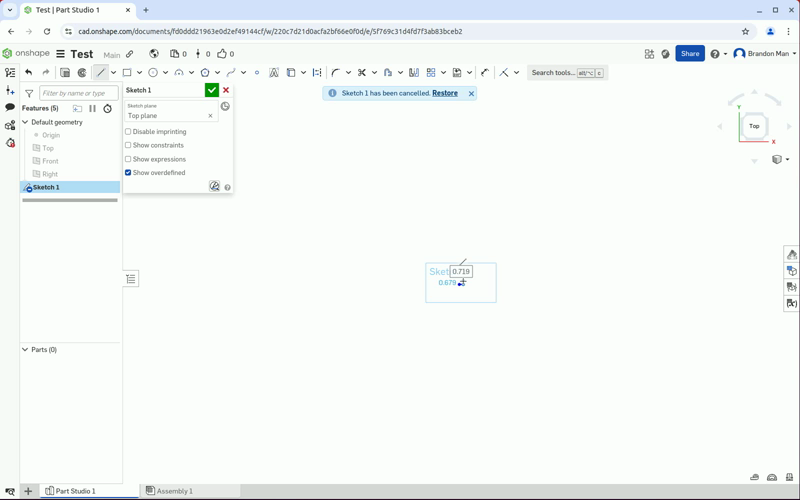
scroll(6)
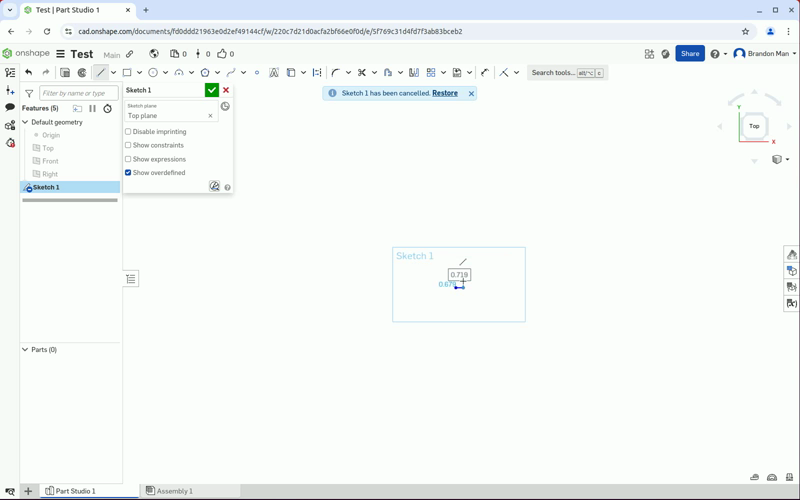
scroll(6)
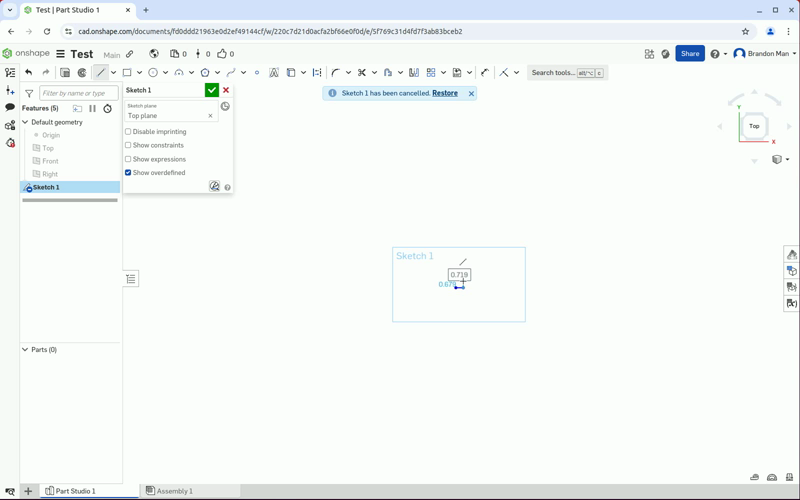
scroll(6)
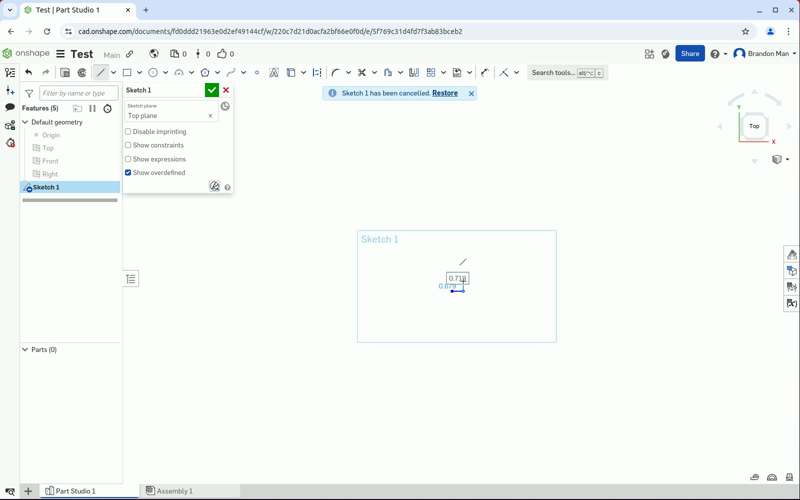
scroll(6)
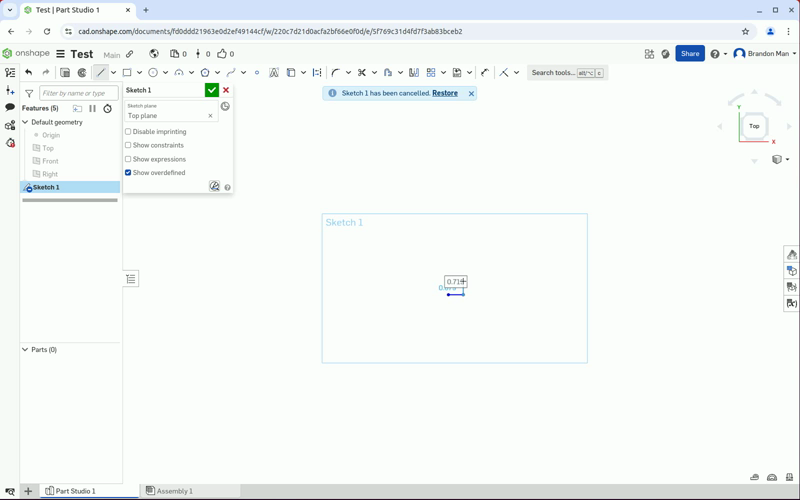
scroll(6)
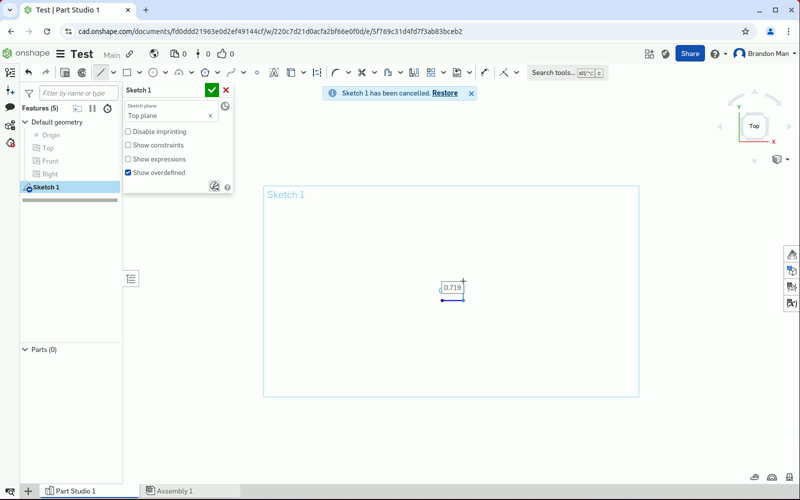
scroll(6)
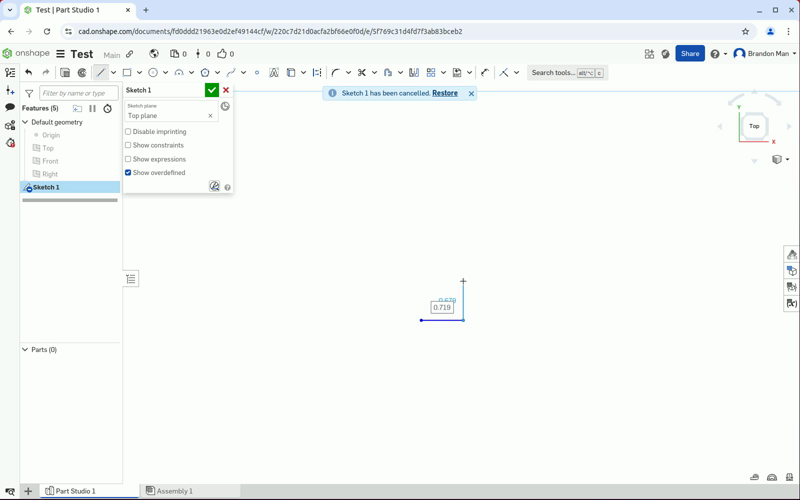
click(463, 280)
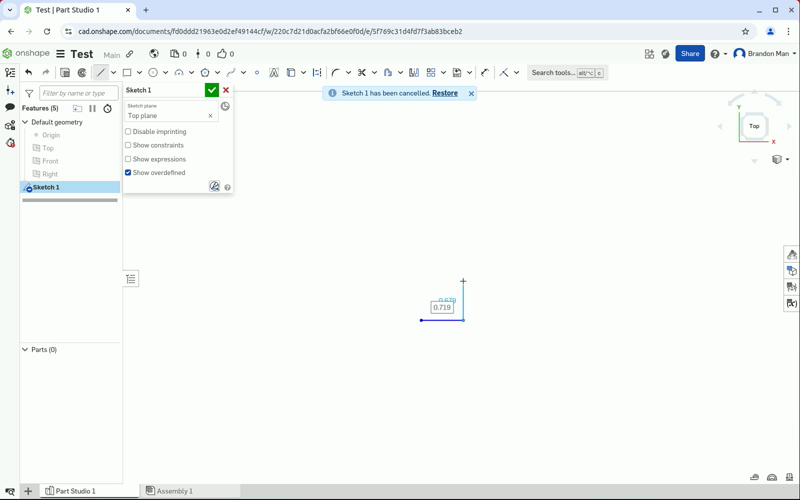
scroll(-6)
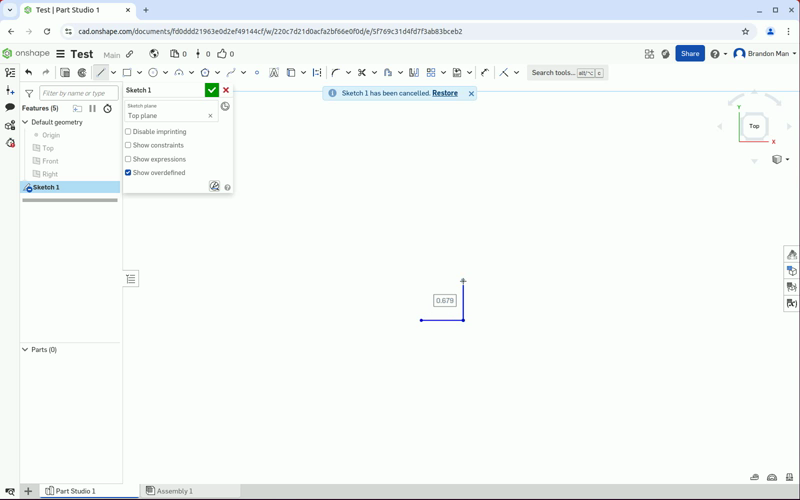
scroll(-6)
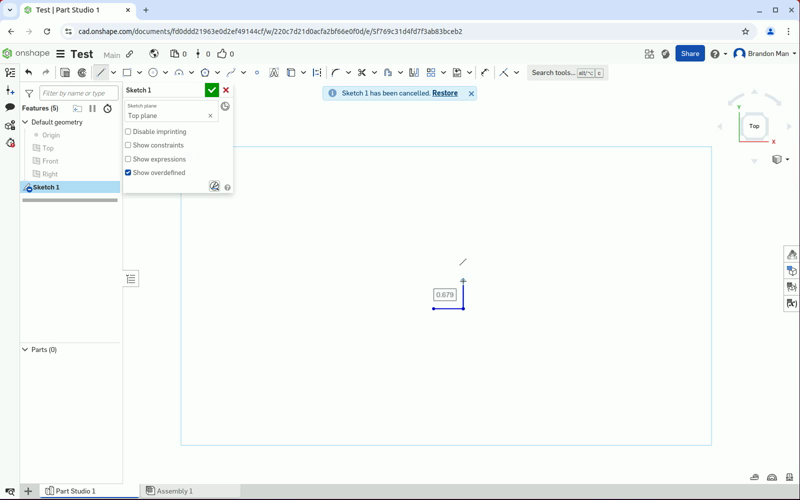
scroll(-6)
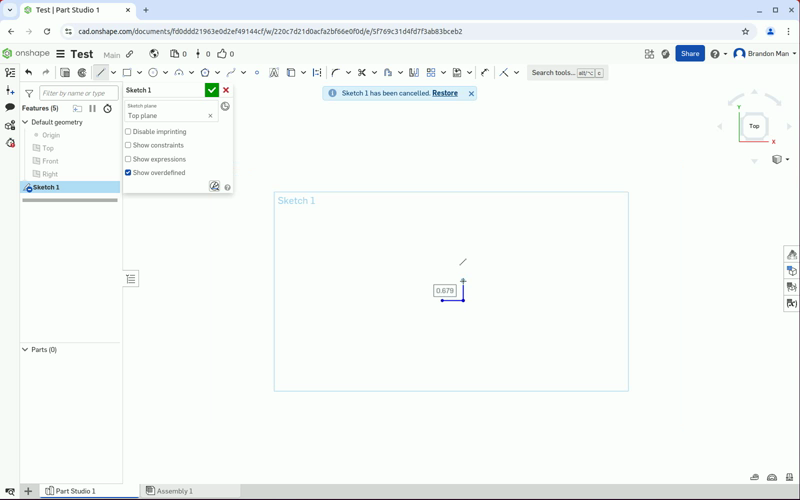
scroll(-6)
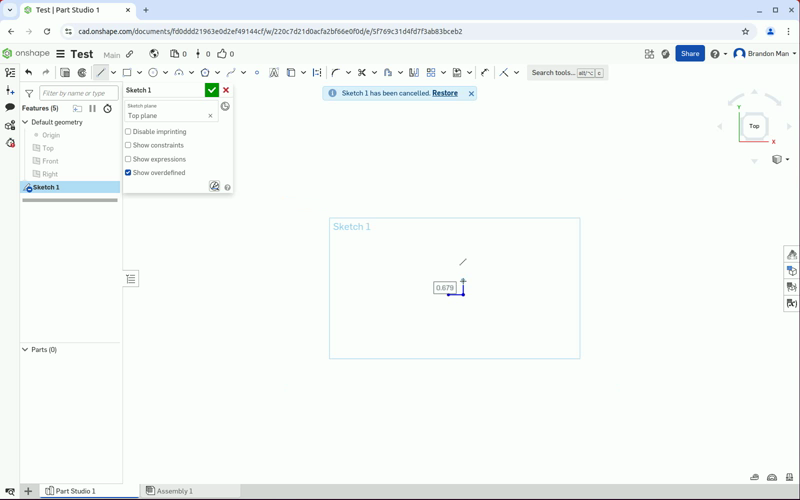
scroll(-6)
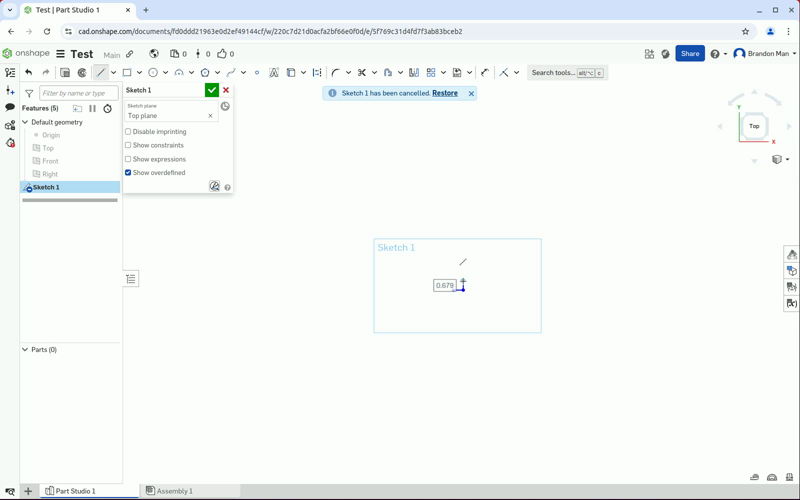
scroll(-6)
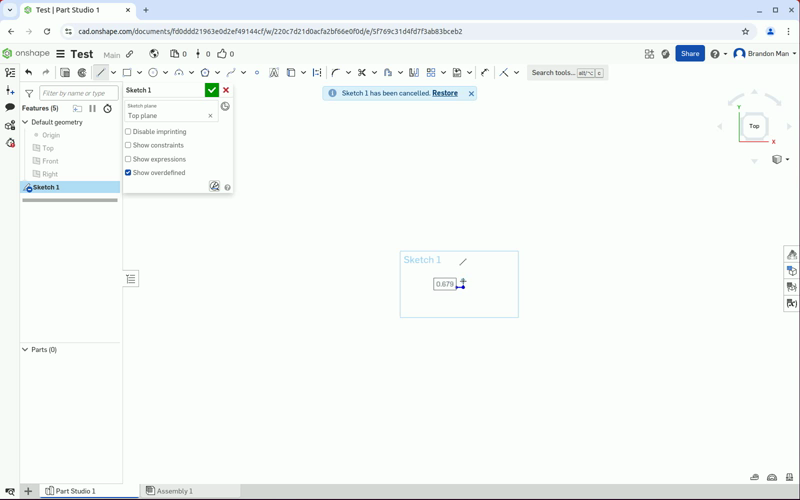
scroll(-6)
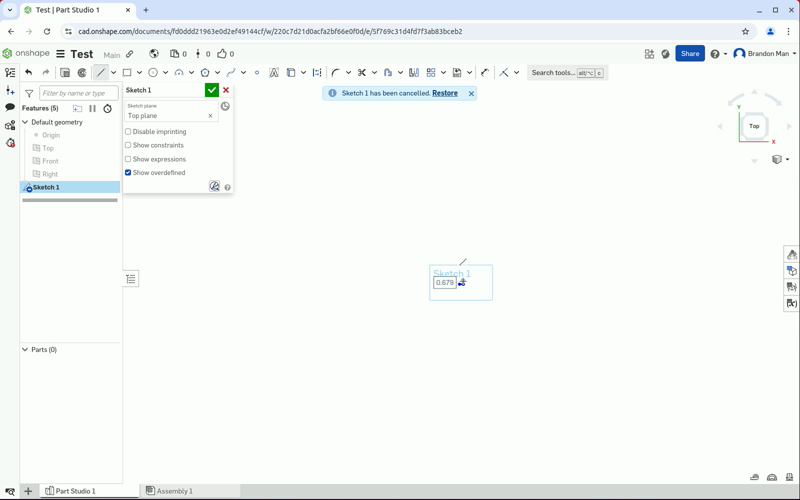
key_up(shift)
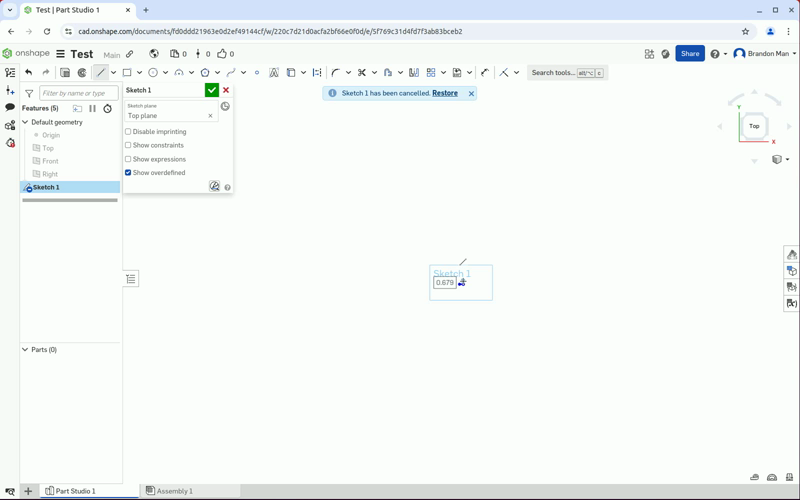
key_down(shift)
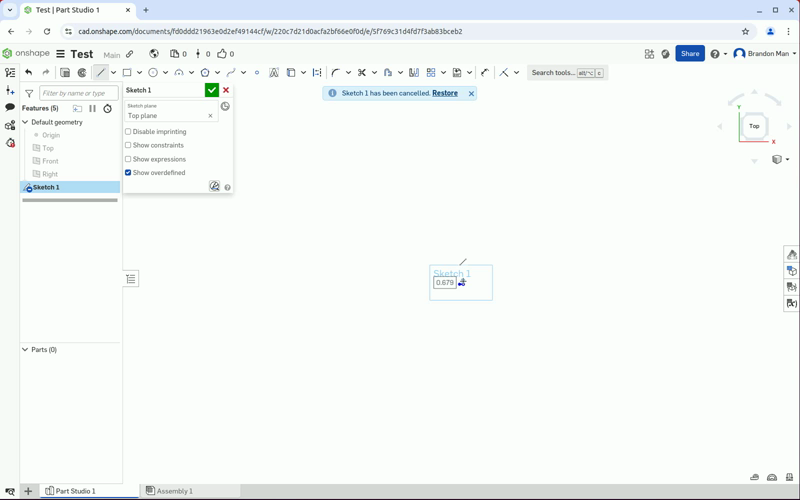
mouse_move(493, 280)
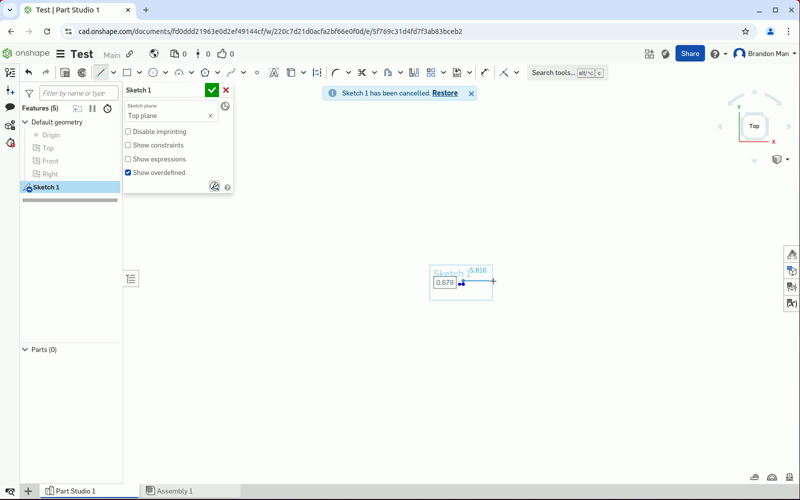
mouse_move(459, 280)
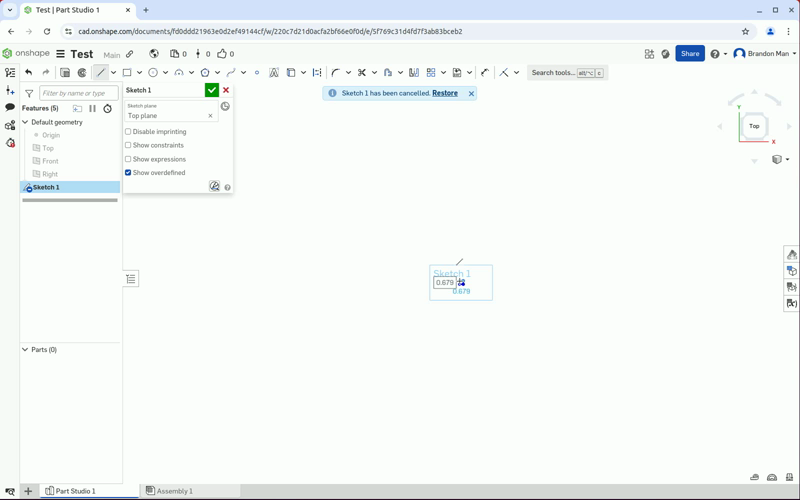
scroll(6)
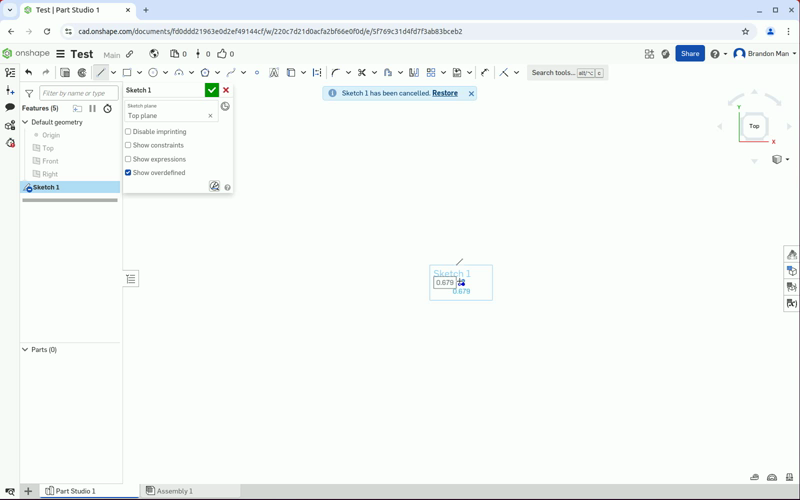
scroll(6)
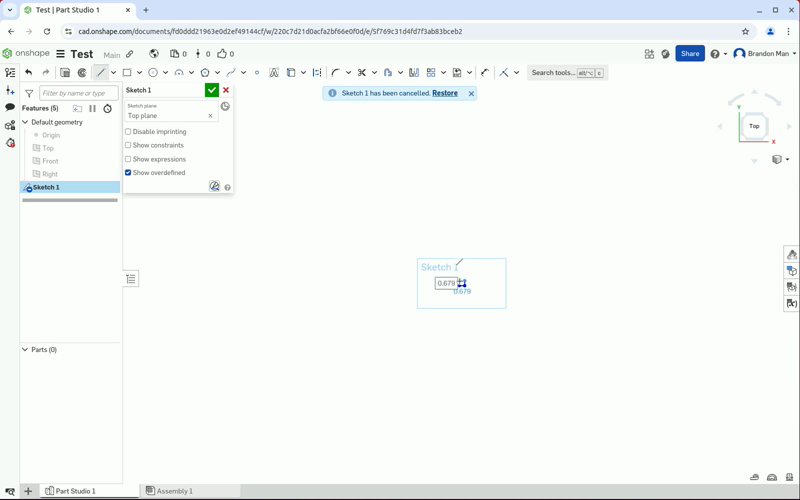
scroll(6)
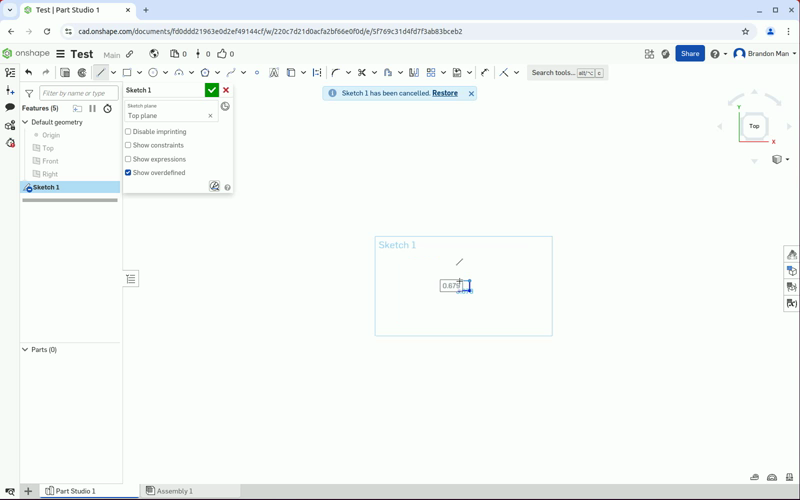
scroll(6)
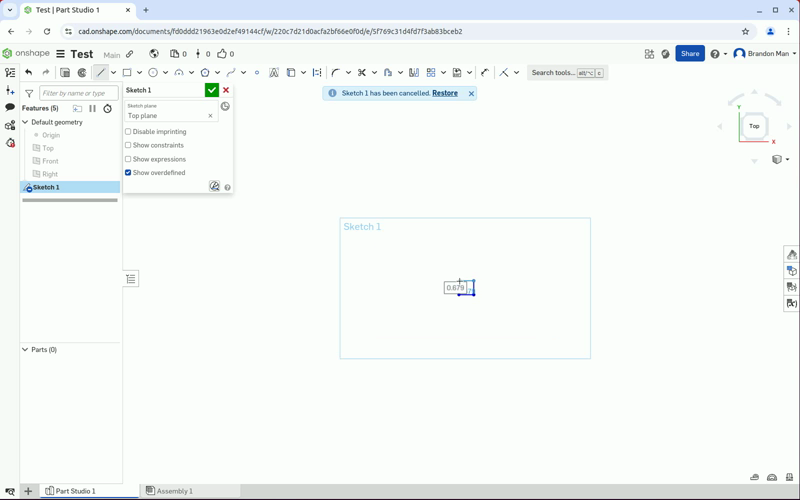
scroll(6)
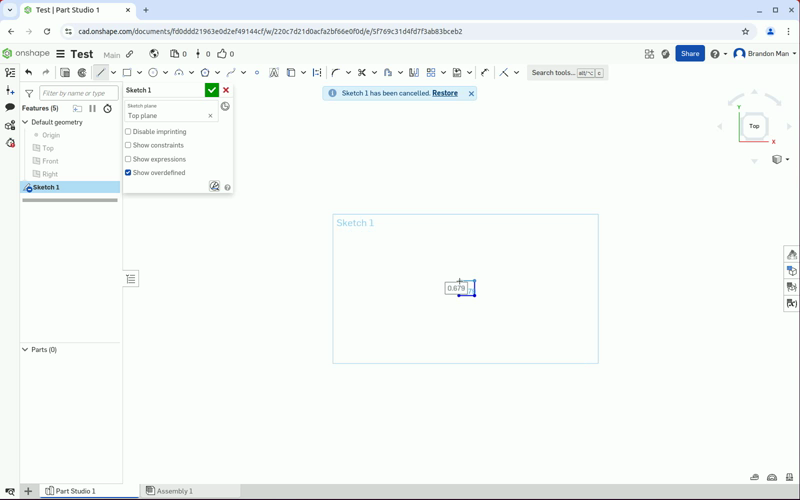
scroll(6)
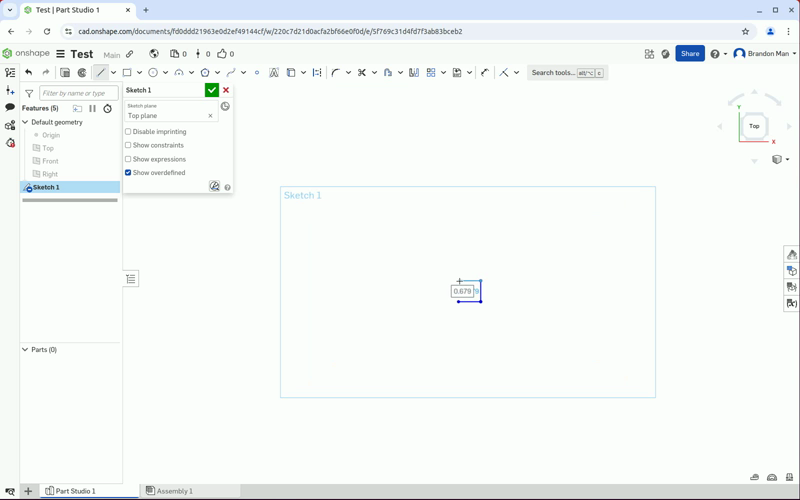
scroll(6)
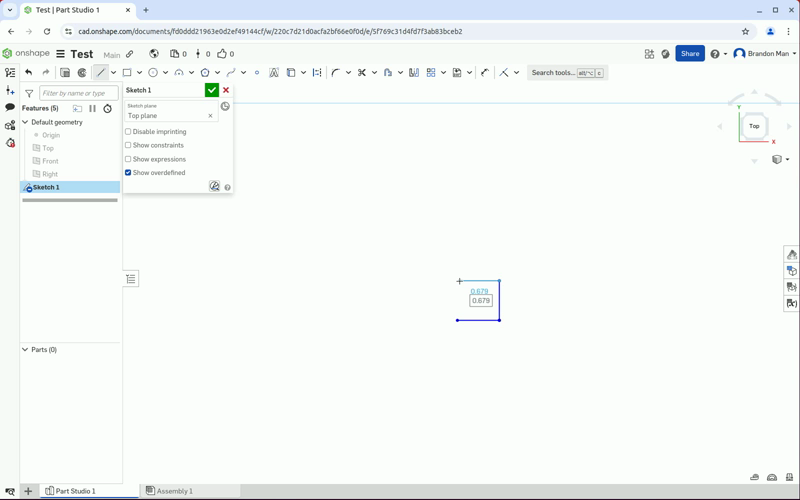
click(459, 280)
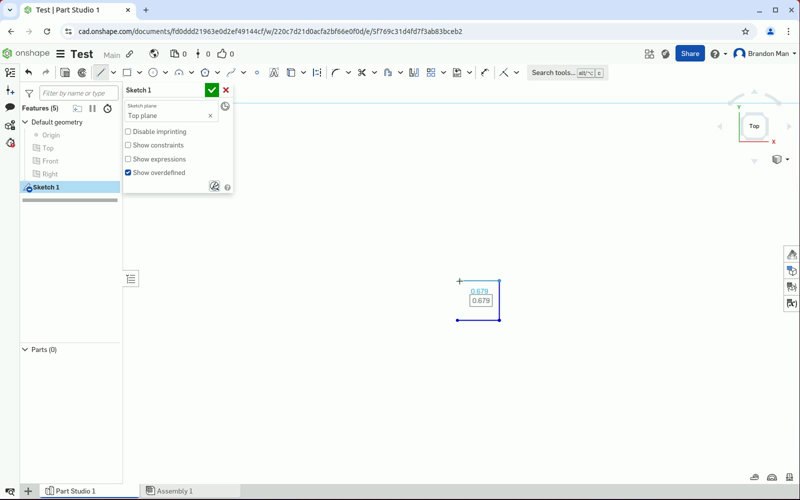
scroll(-6)
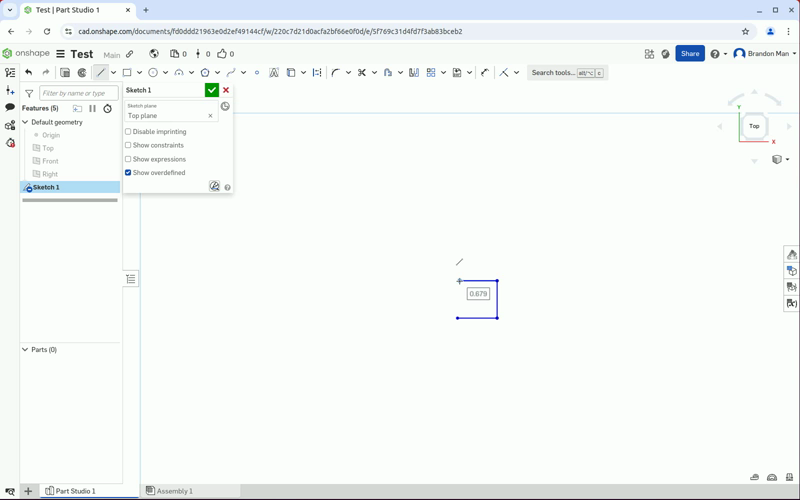
scroll(-6)
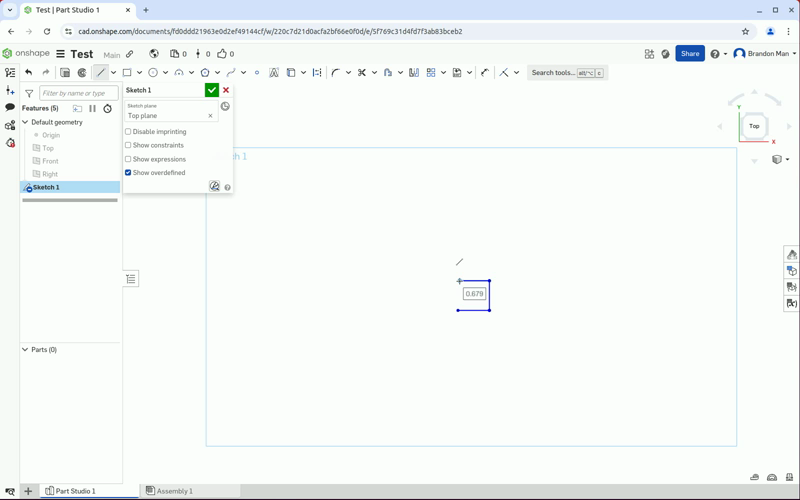
scroll(-6)
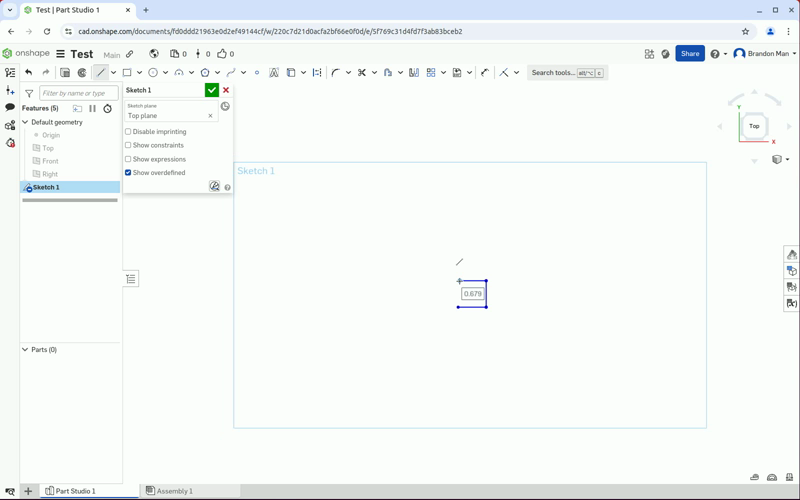
scroll(-6)
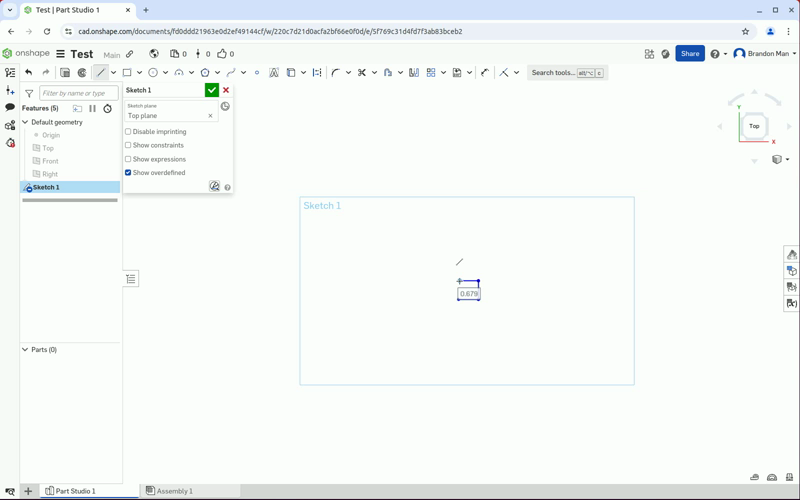
scroll(-6)
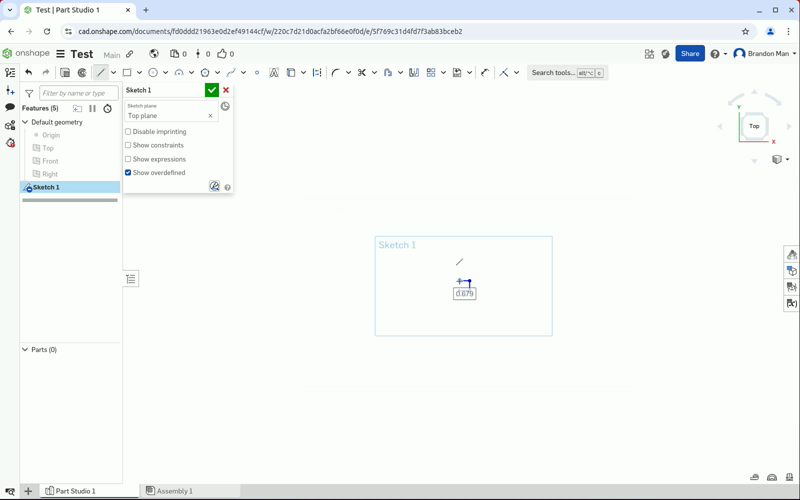
scroll(-6)
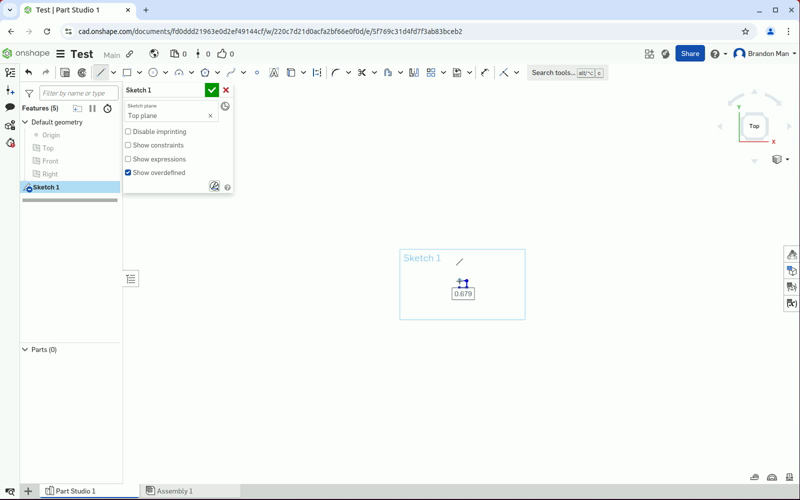
scroll(-6)
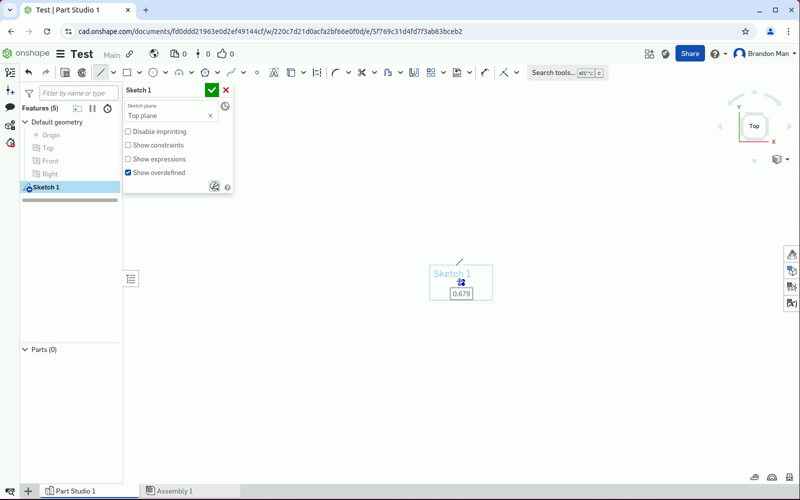
key_up(shift)
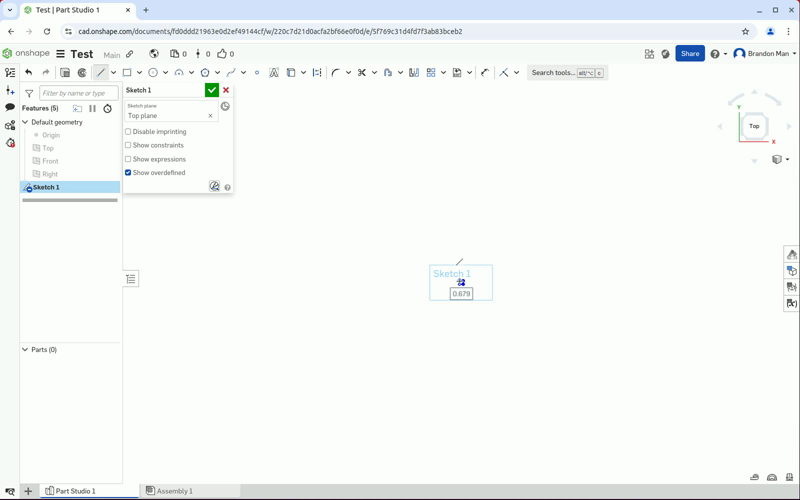
mouse_move(489, 280)
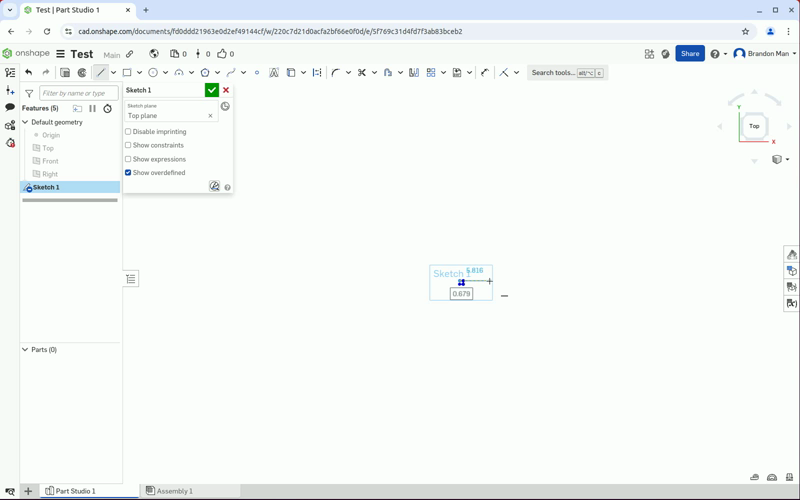
key_down(shift)
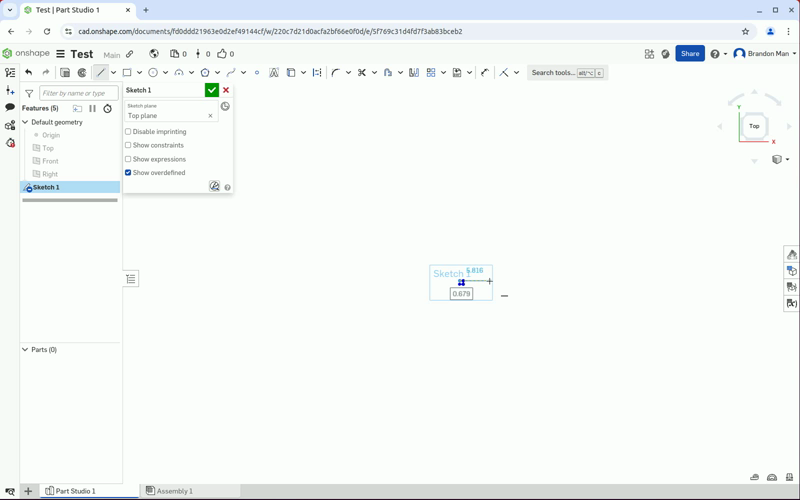
mouse_move(459, 284)
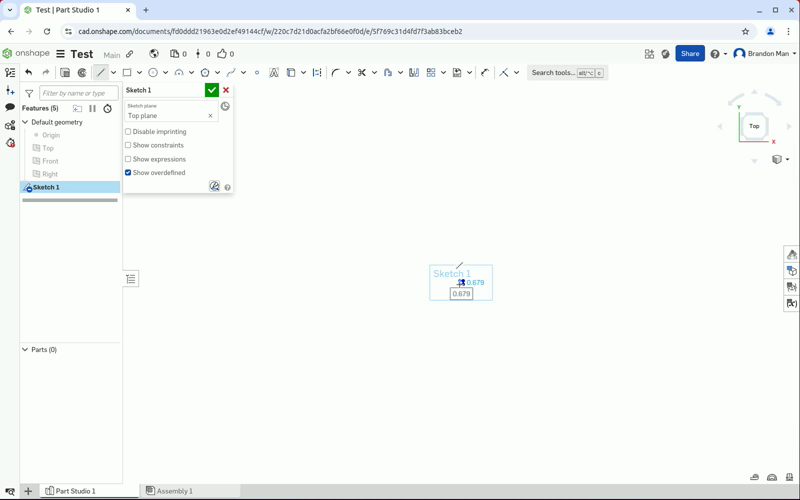
scroll(6)
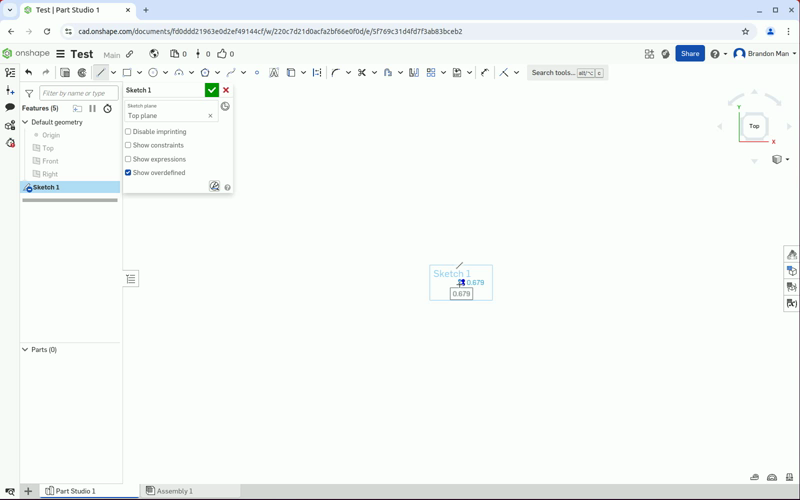
scroll(6)
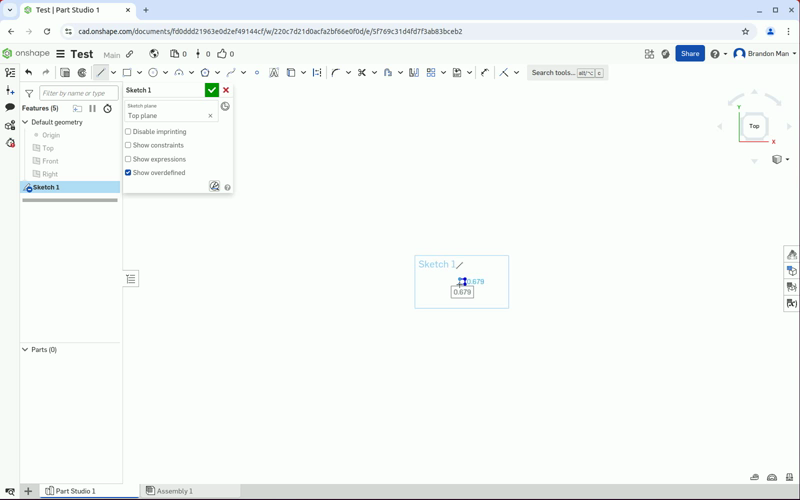
scroll(6)
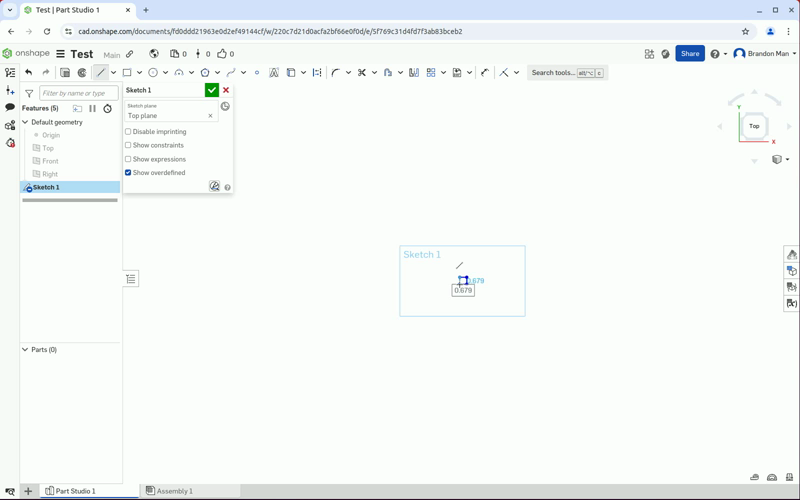
scroll(6)
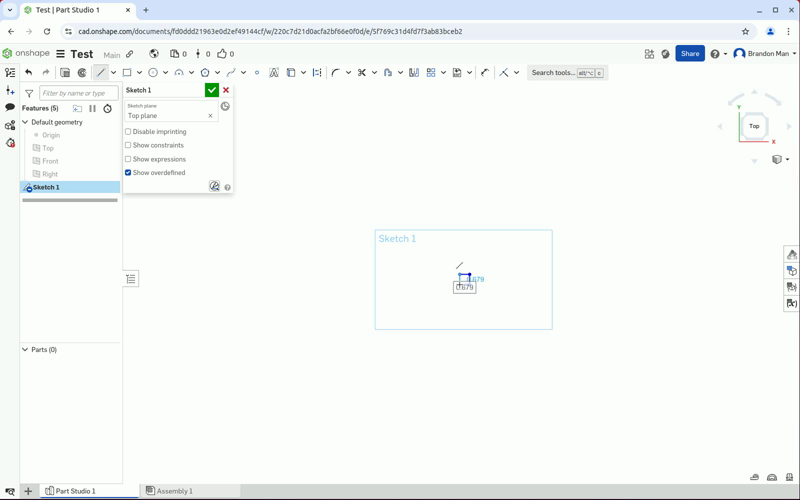
scroll(6)
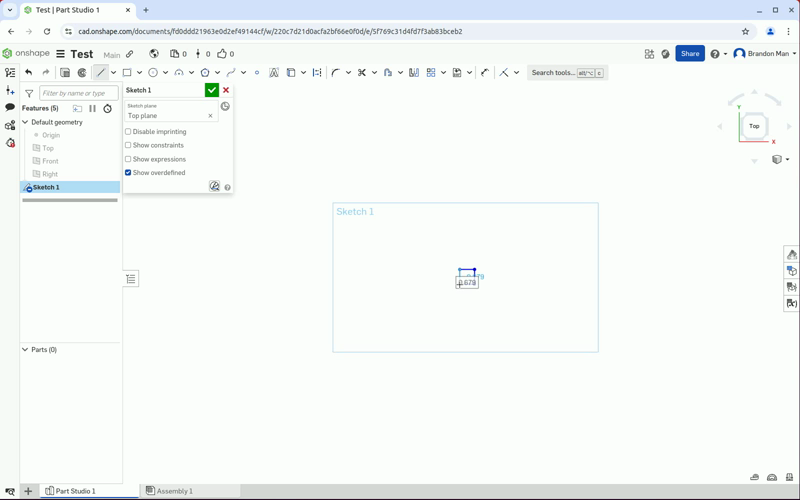
scroll(6)
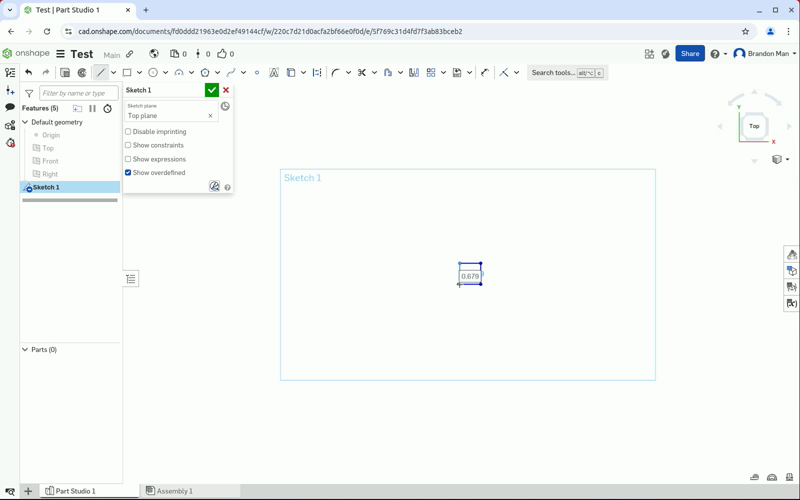
scroll(6)
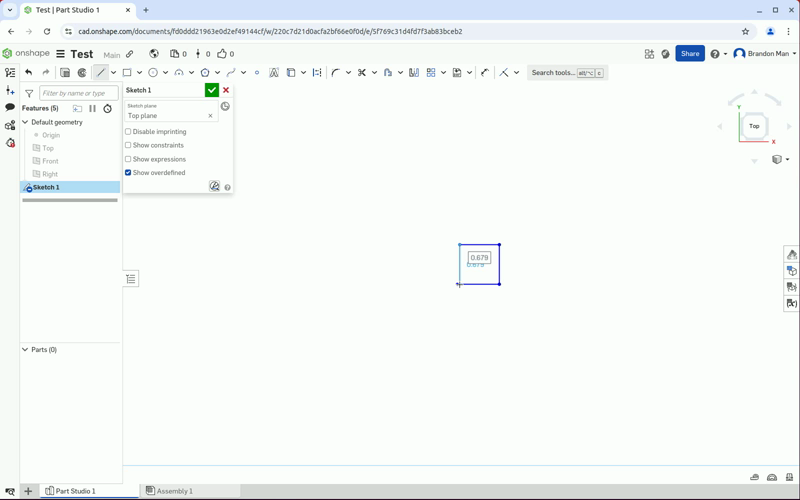
key_up(shift)
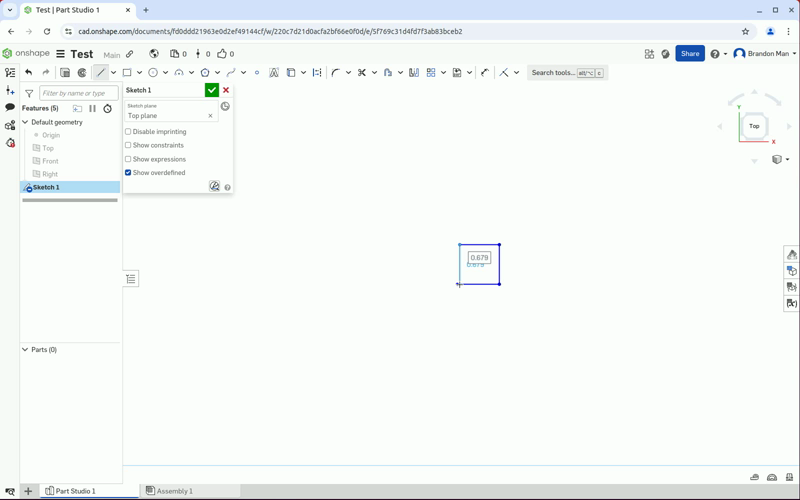
click(459, 284)
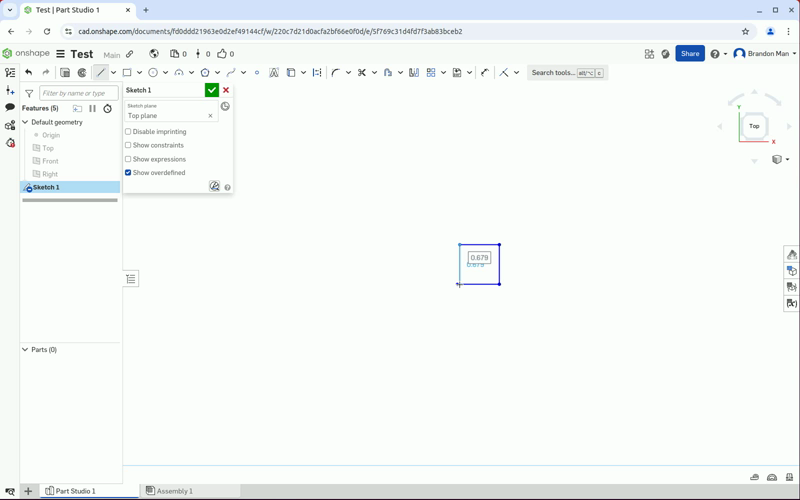
scroll(-6)
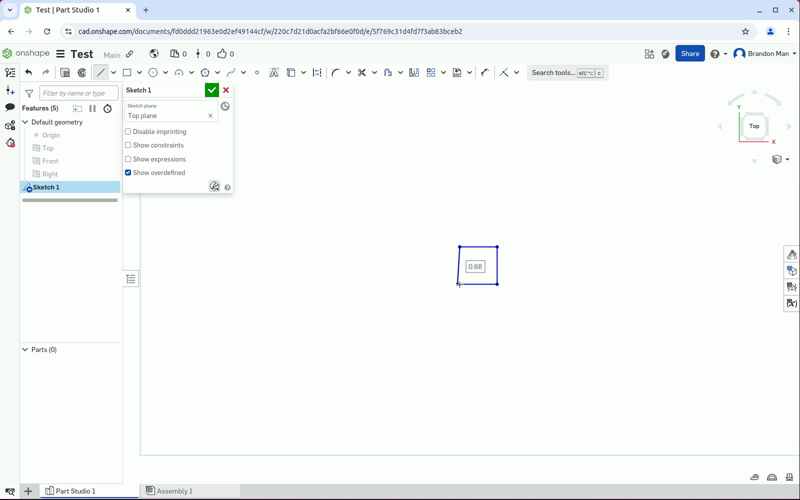
scroll(-6)
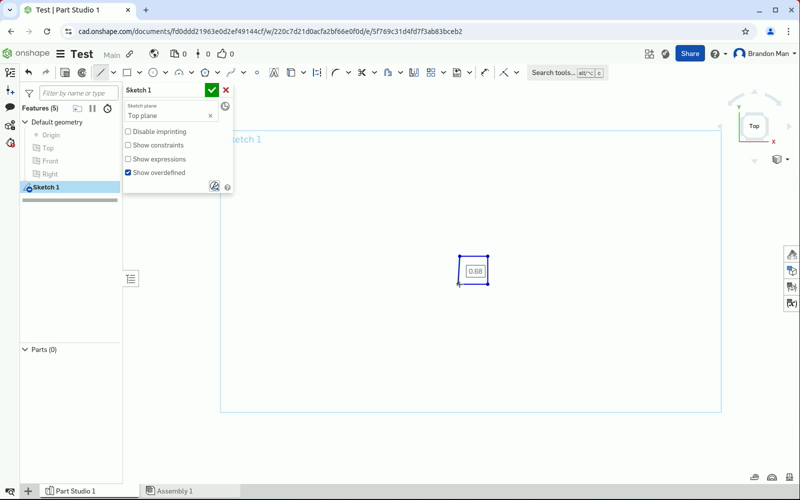
scroll(-6)
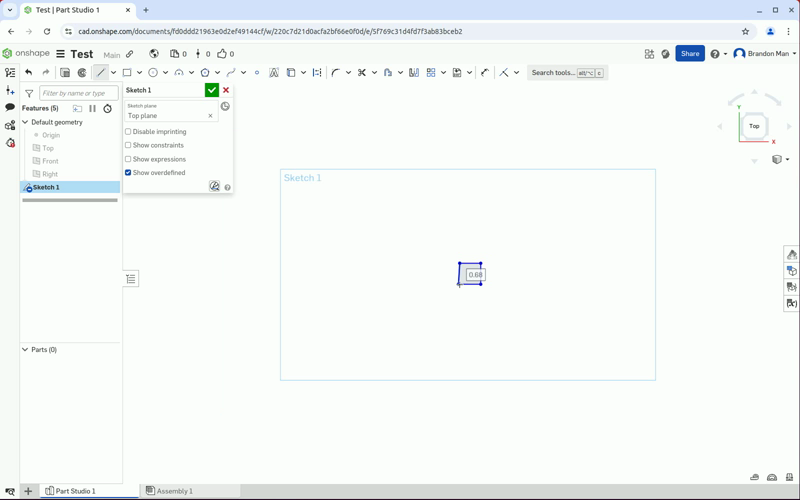
scroll(-6)
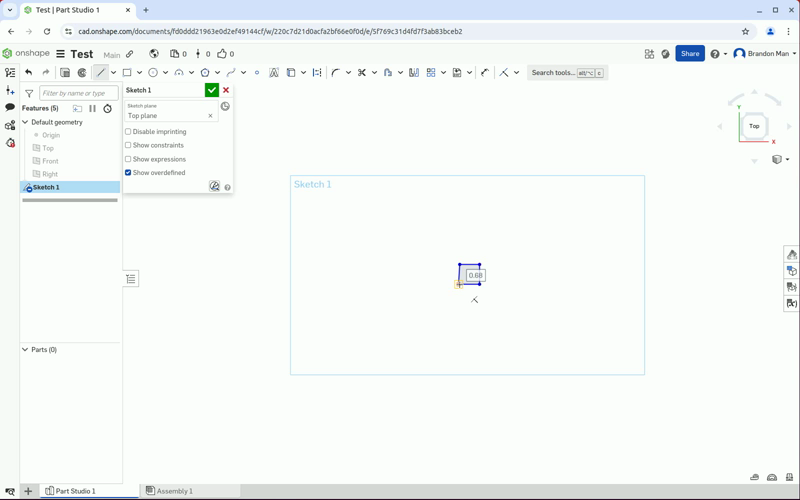
scroll(-6)
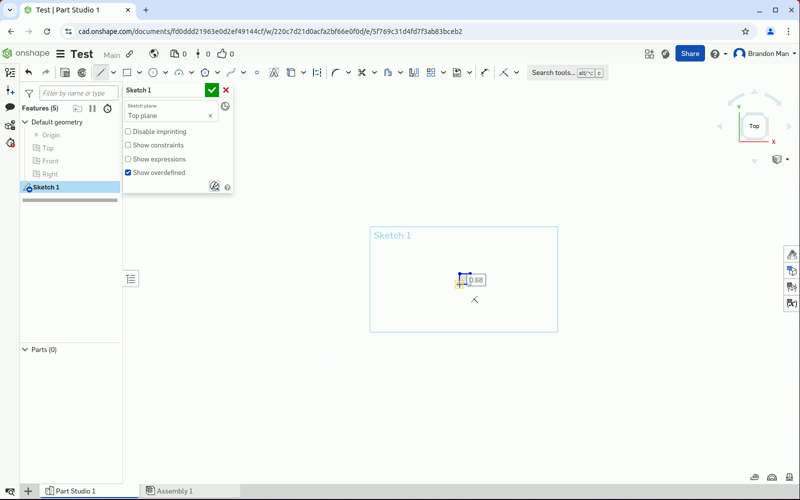
scroll(-6)
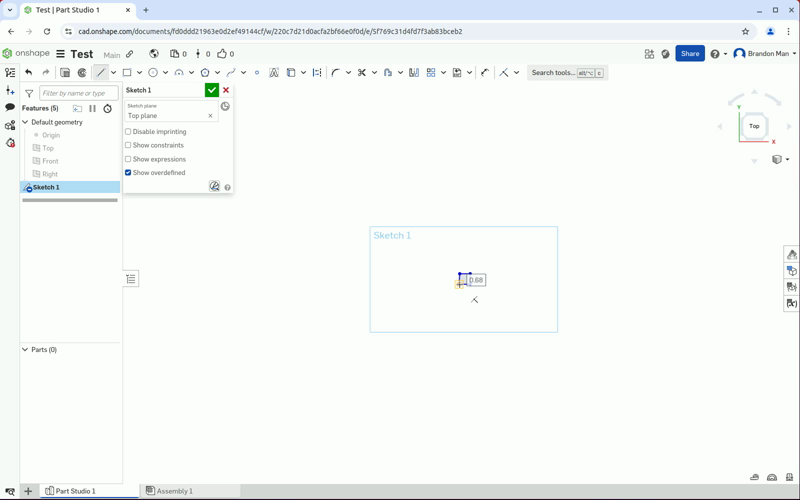
scroll(-6)
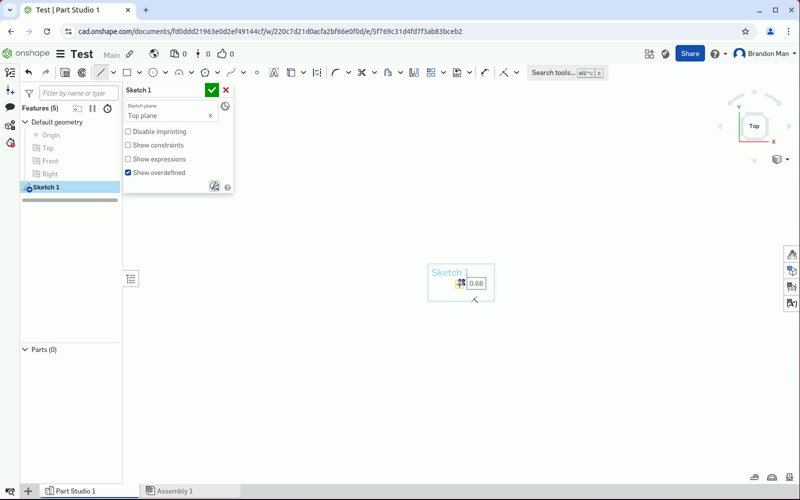
key(esc)
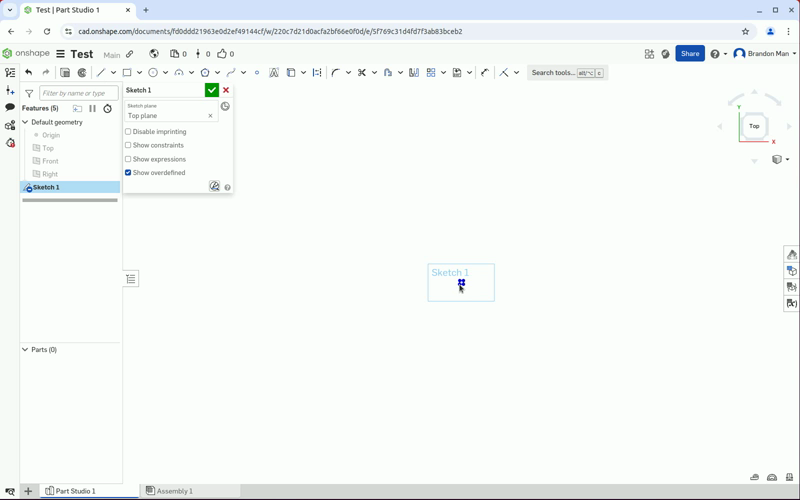
key(l)
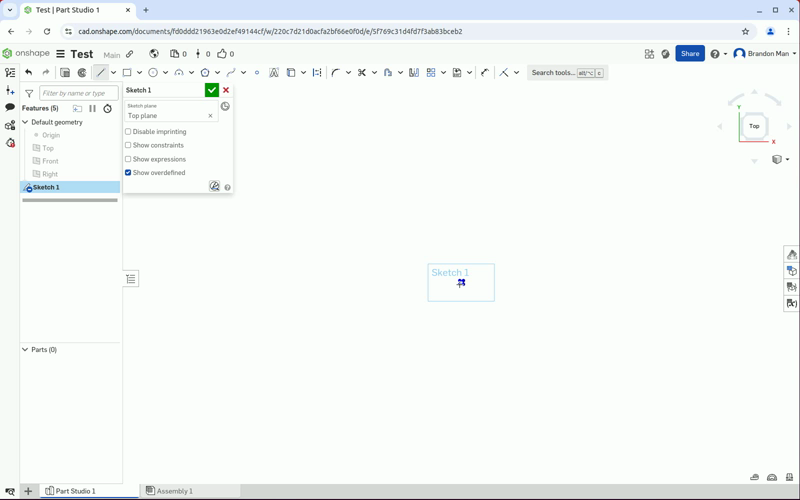
key_down(shift)
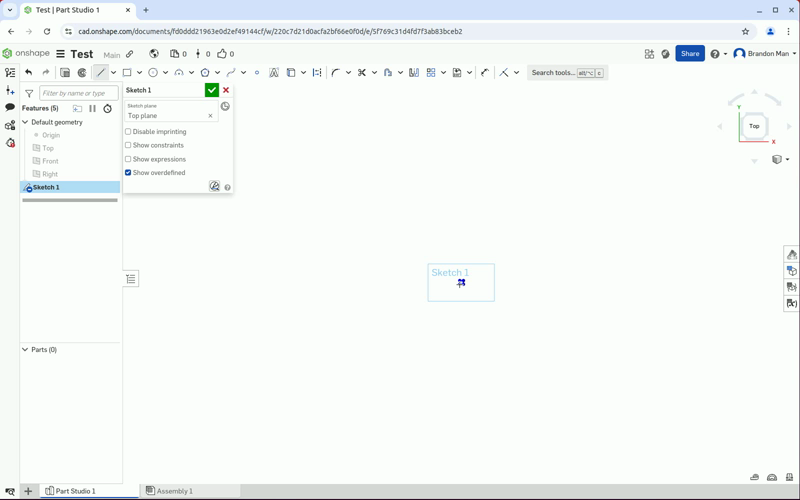
mouse_move(459, 283)
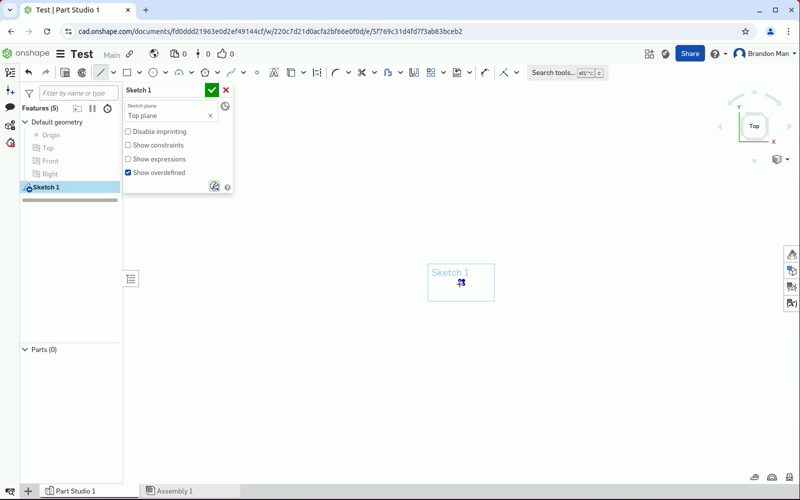
scroll(6)
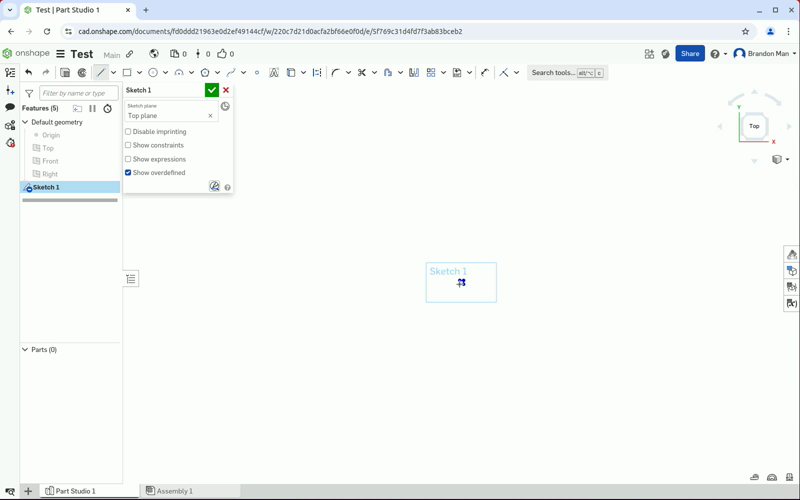
scroll(6)
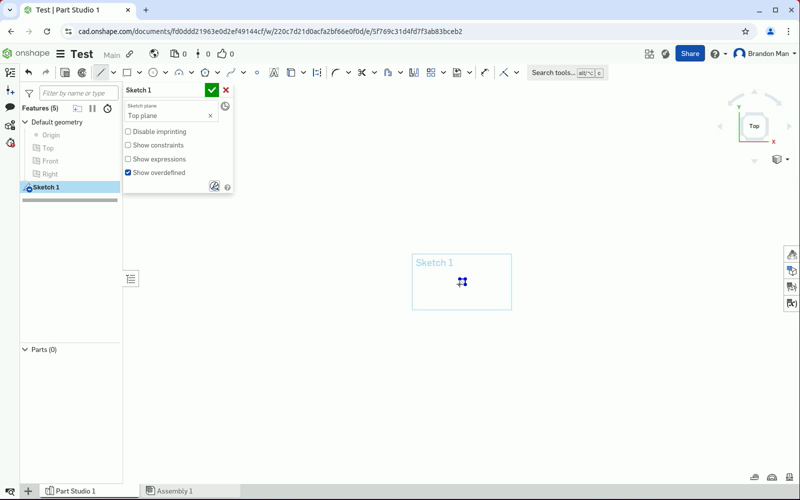
scroll(6)
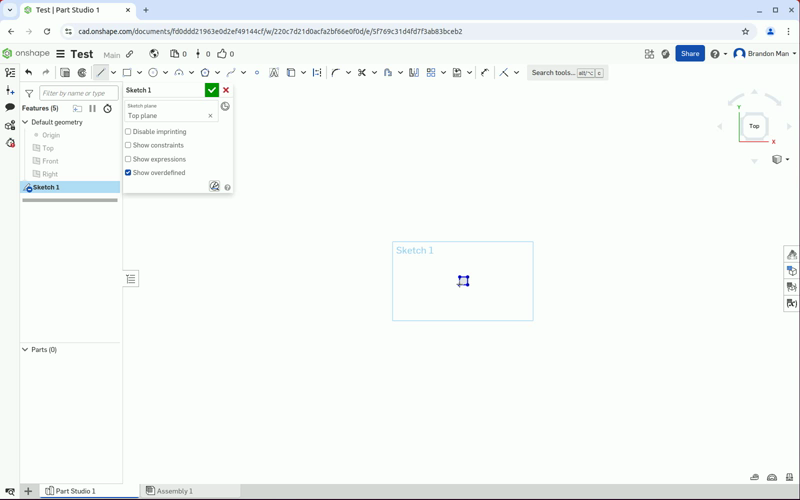
scroll(6)
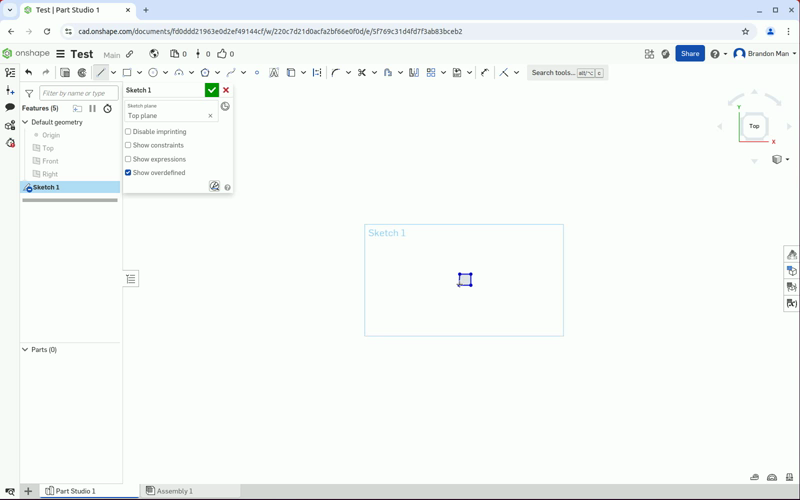
scroll(6)
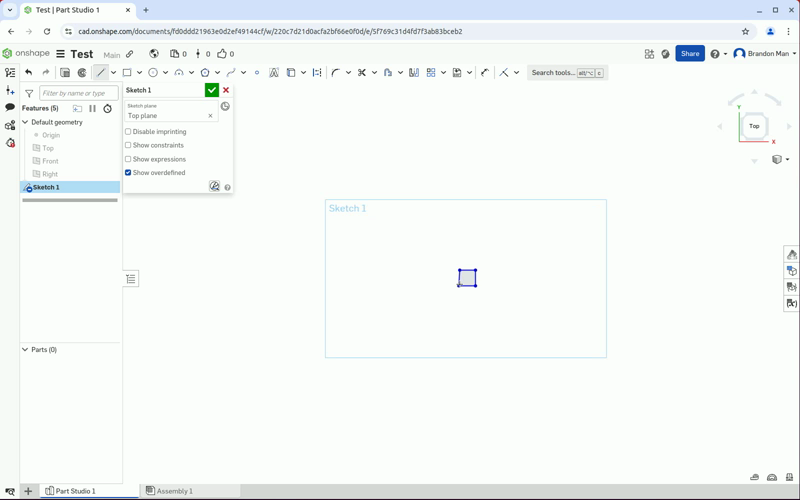
scroll(6)
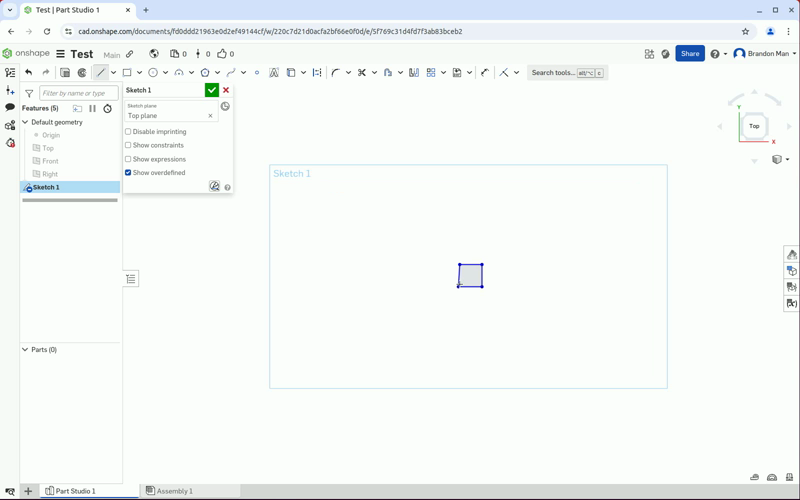
scroll(6)
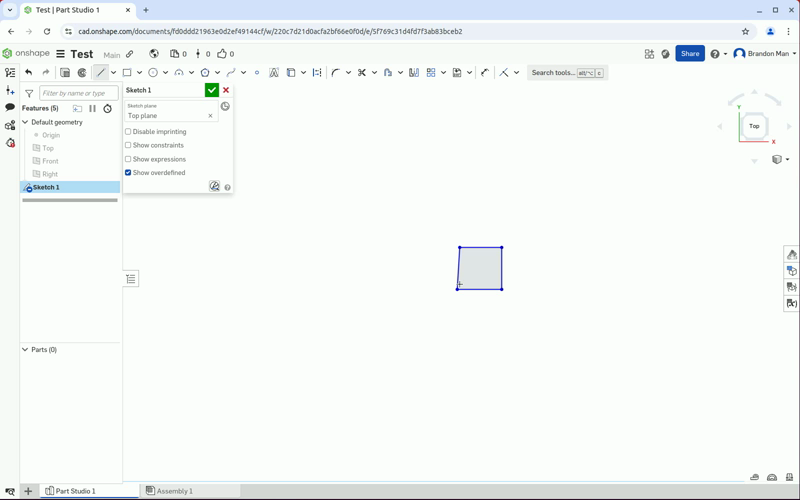
click(459, 283)
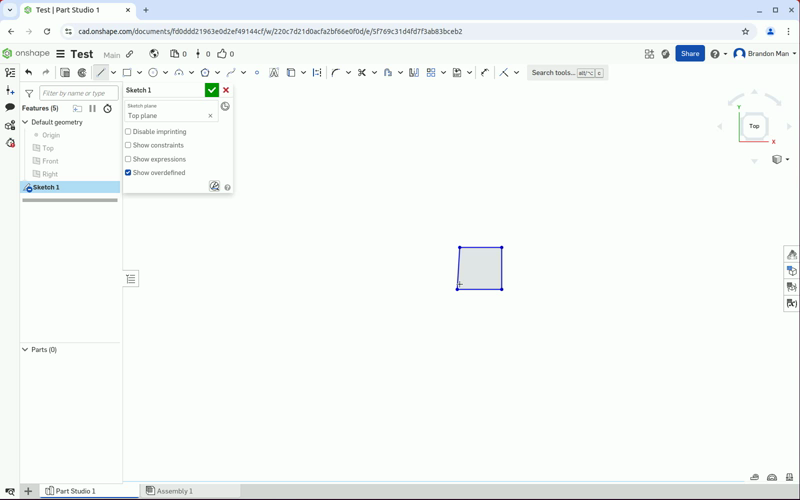
scroll(-6)
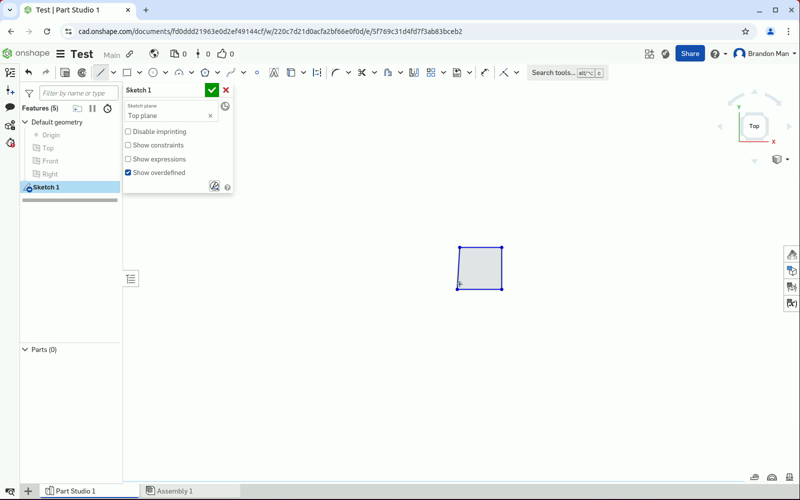
scroll(-6)
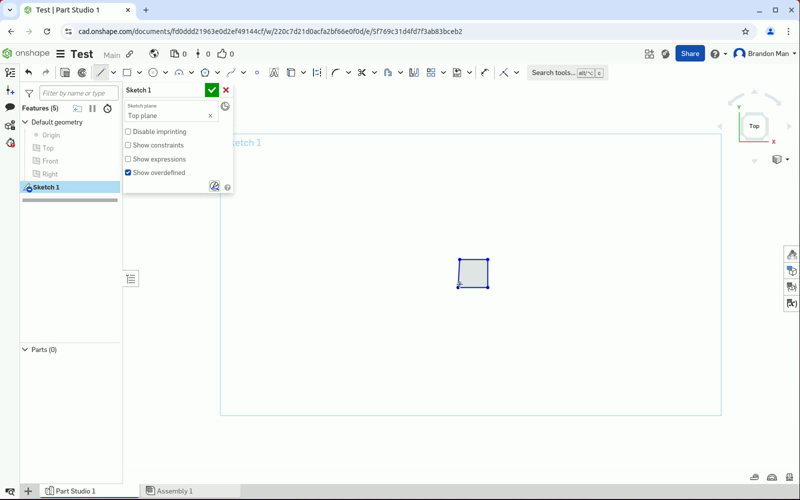
scroll(-6)
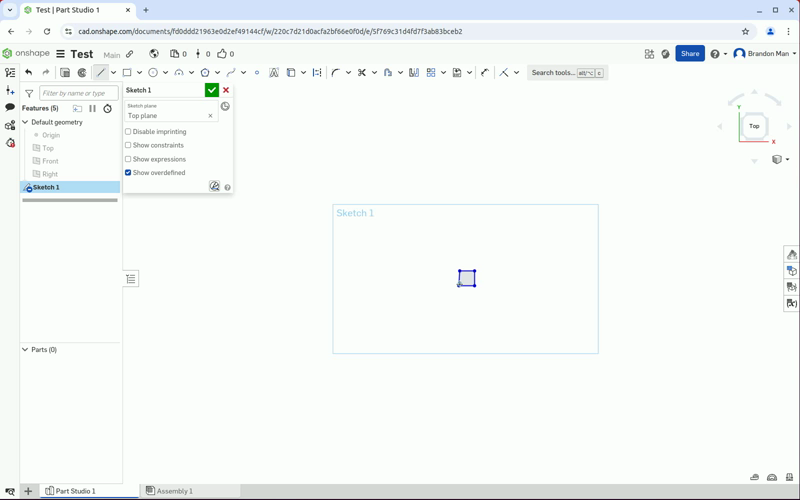
scroll(-6)
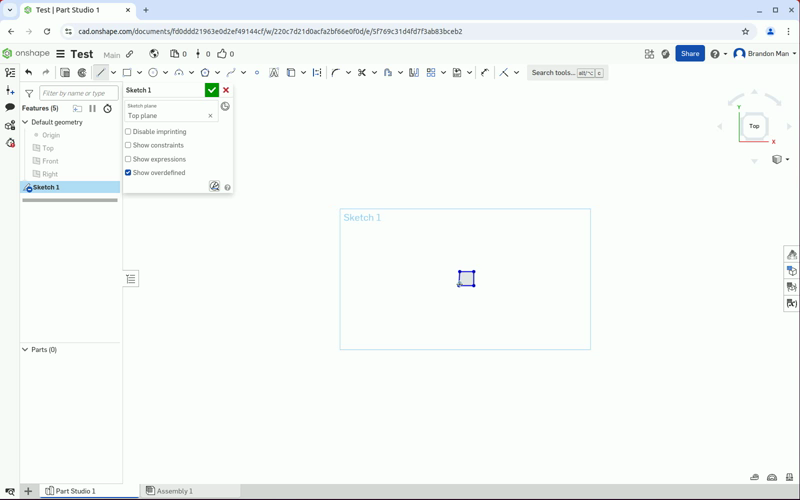
scroll(-6)
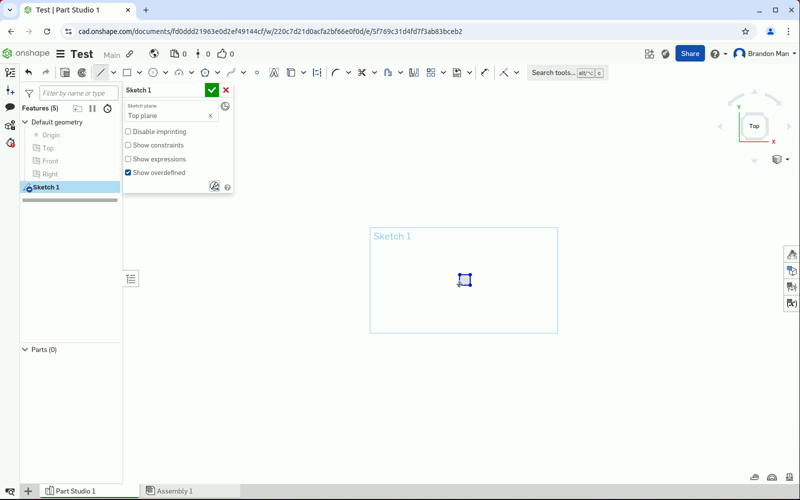
scroll(-6)
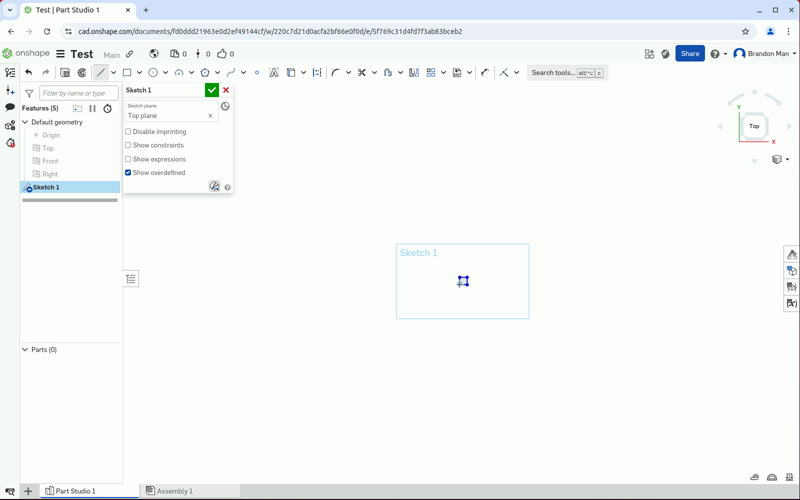
scroll(-6)
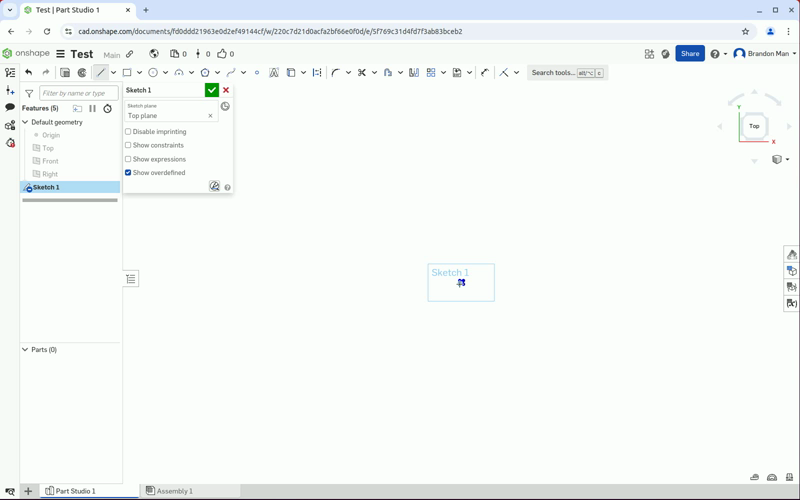
key_up(shift)
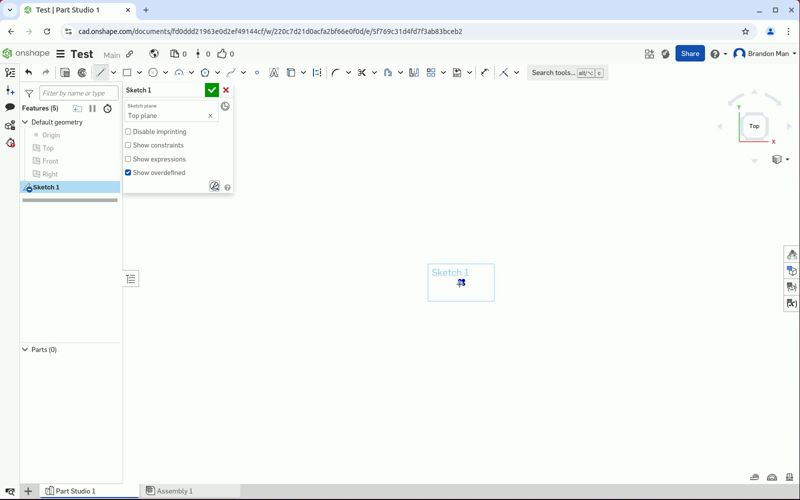
key_down(shift)
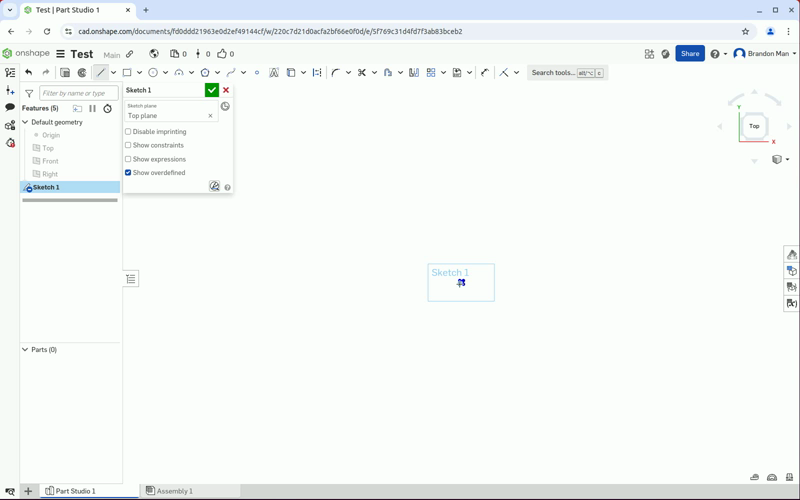
mouse_move(489, 283)
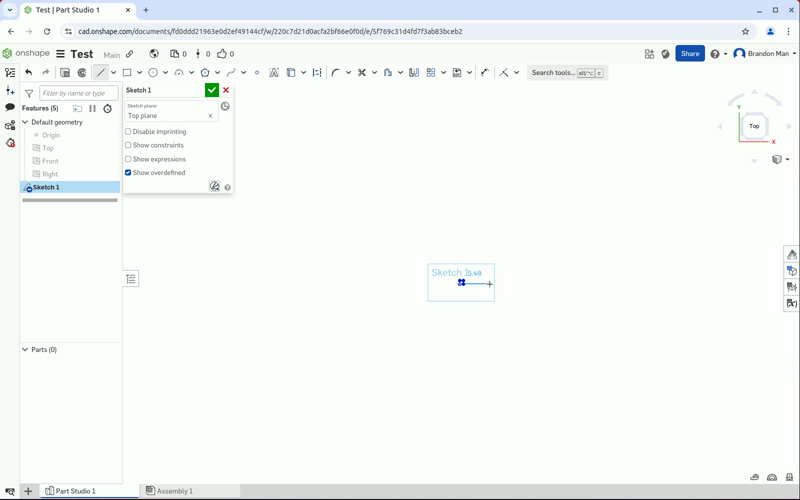
mouse_move(462, 283)
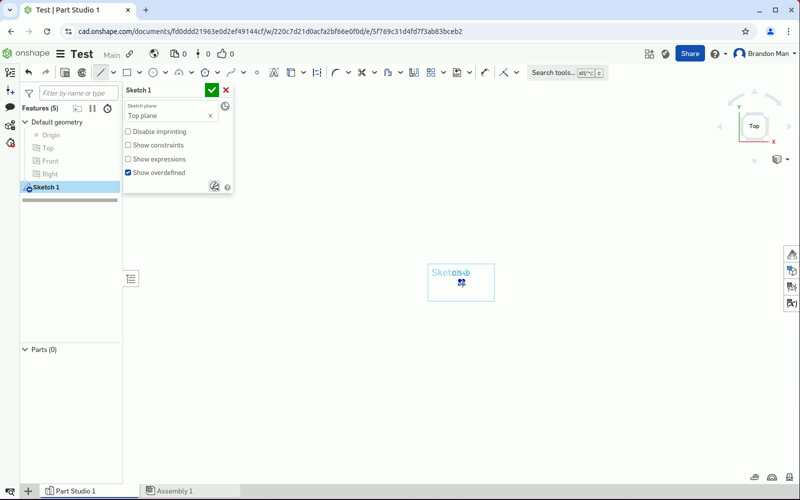
scroll(6)
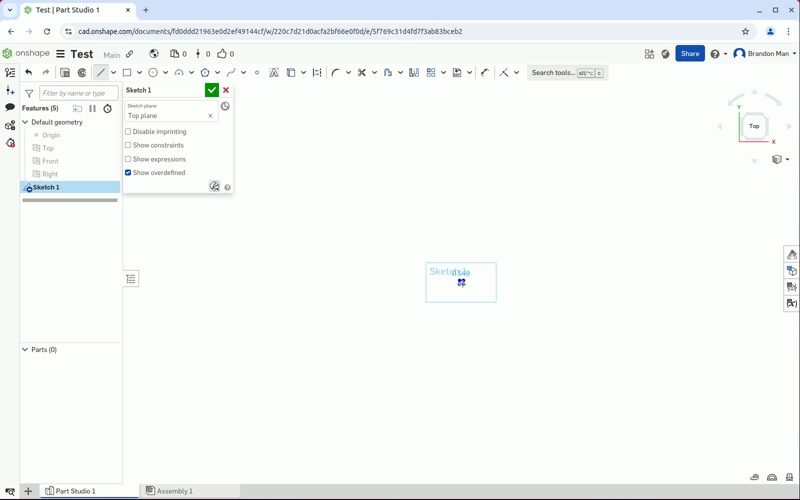
scroll(6)
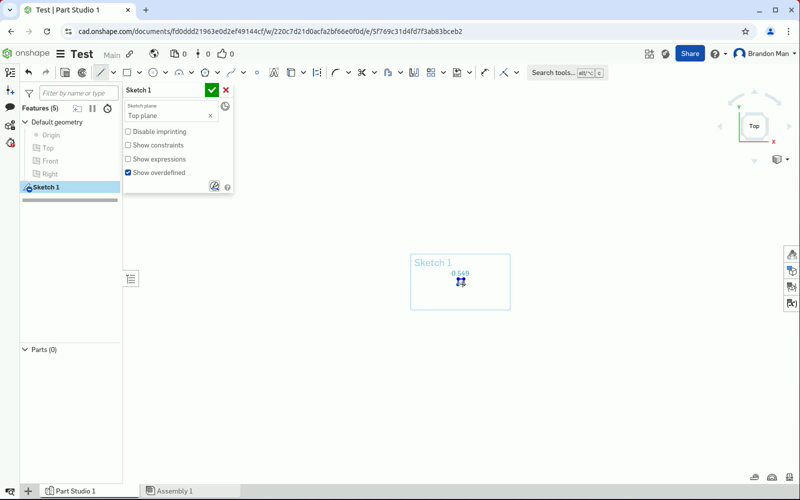
scroll(6)
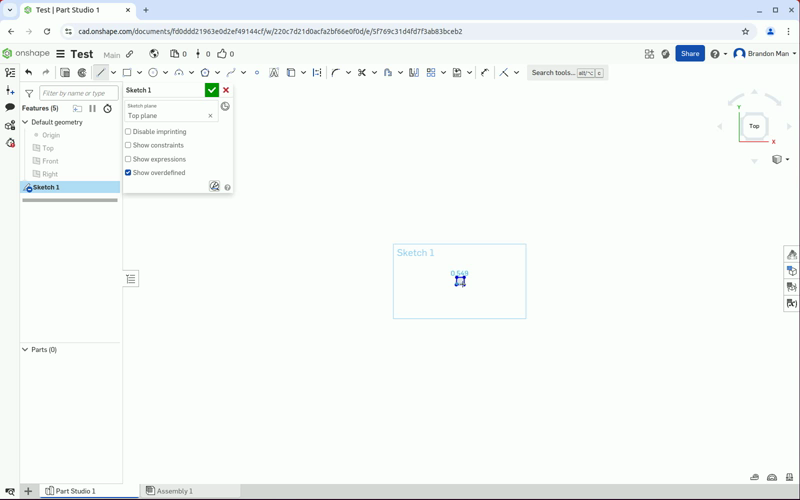
scroll(6)
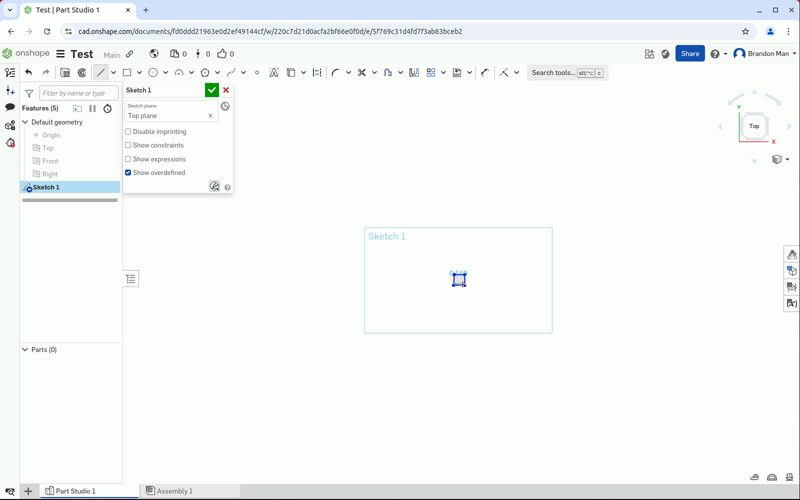
scroll(6)
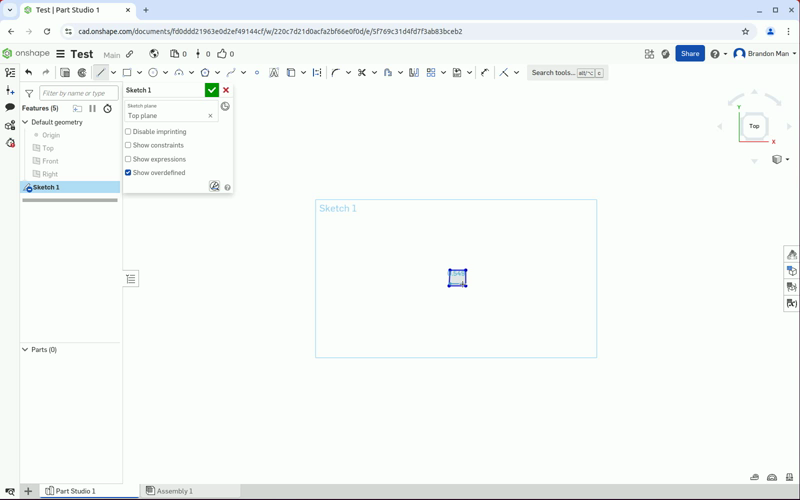
scroll(6)
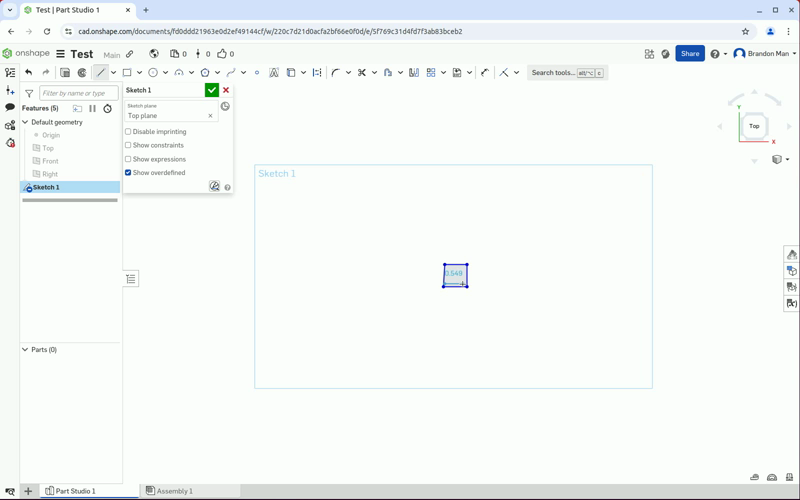
scroll(6)
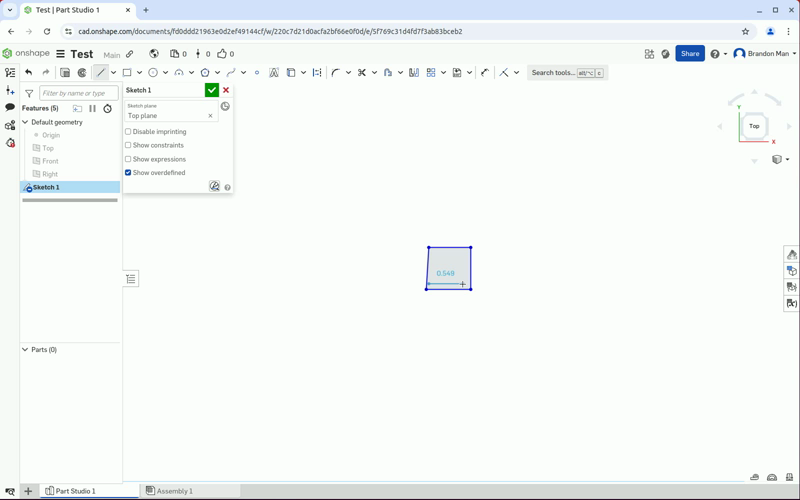
click(462, 283)
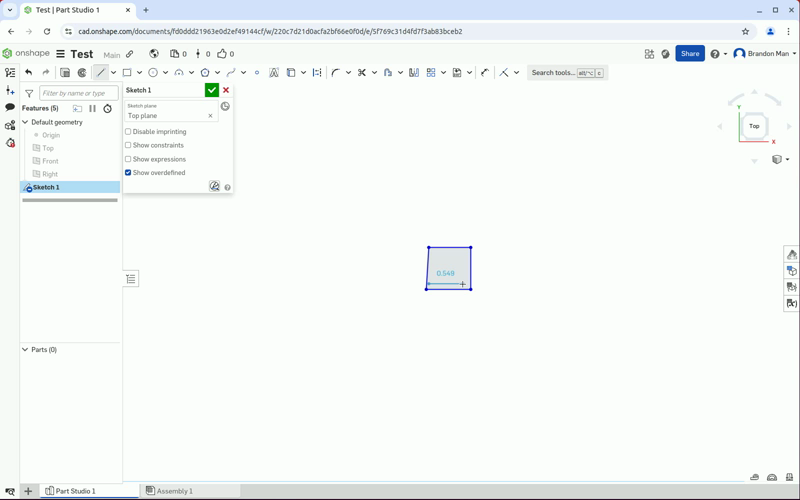
scroll(-6)
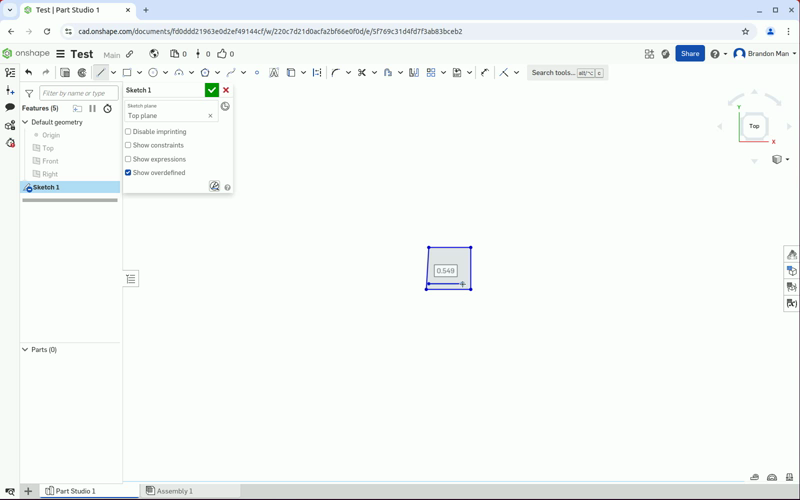
scroll(-6)
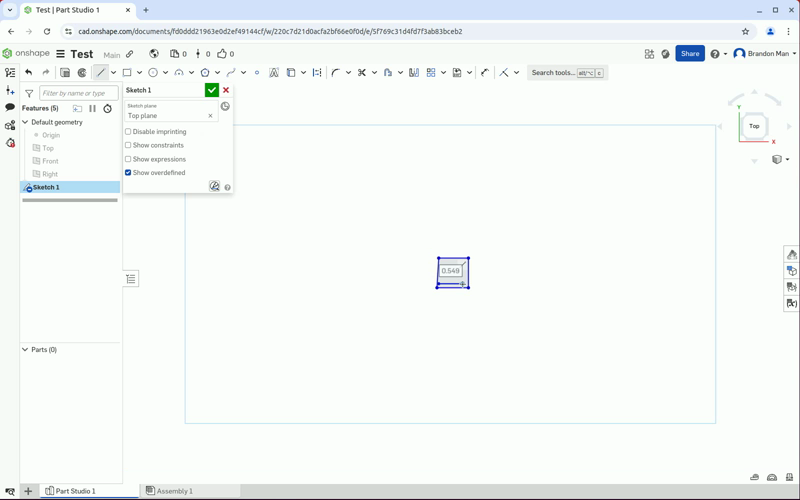
scroll(-6)
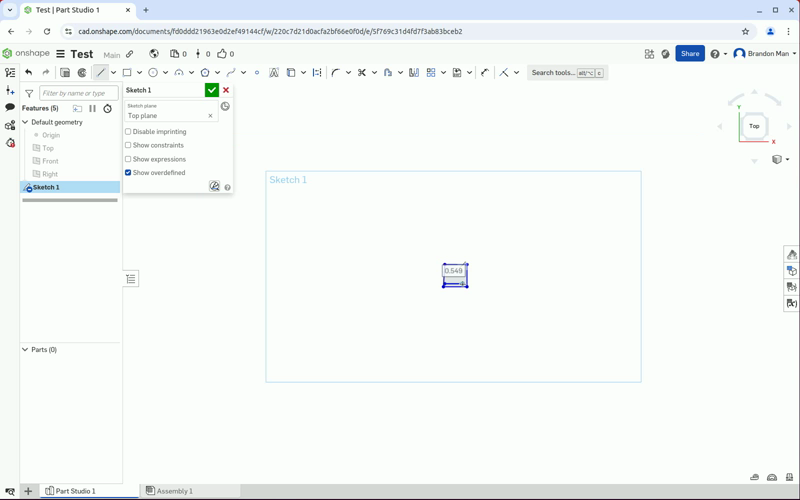
scroll(-6)
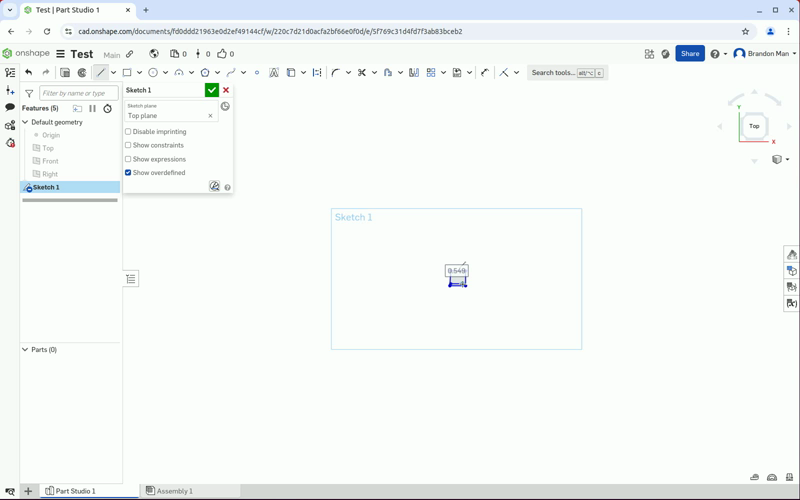
scroll(-6)
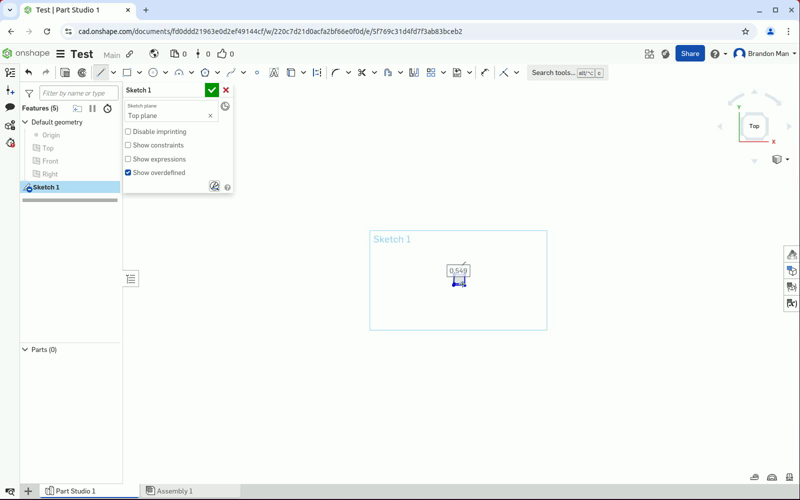
scroll(-6)
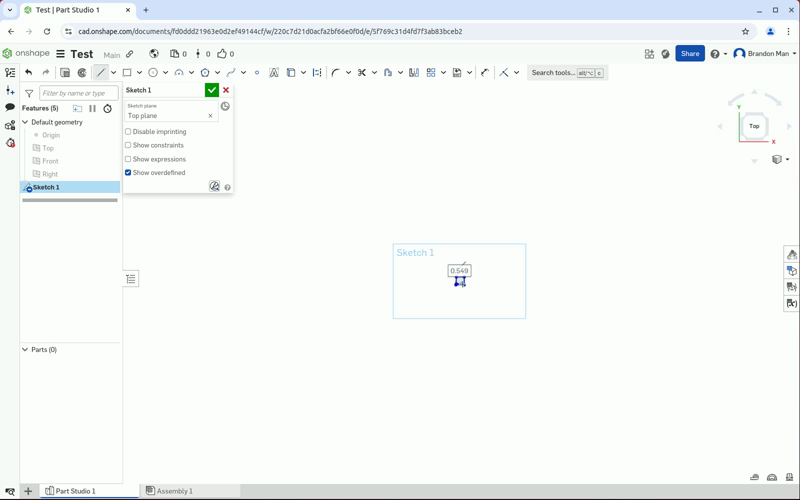
scroll(-6)
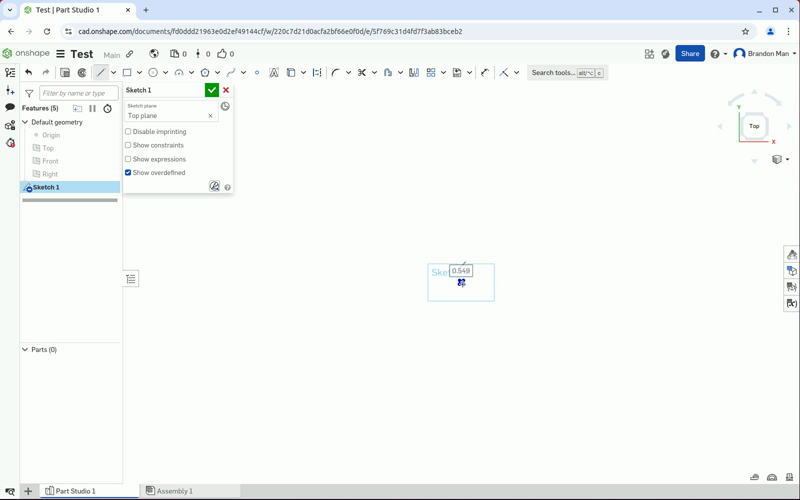
key_up(shift)
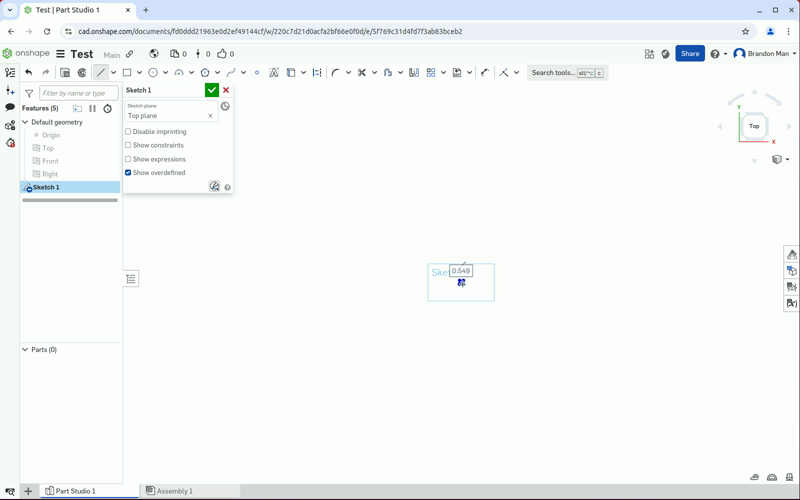
key_down(shift)
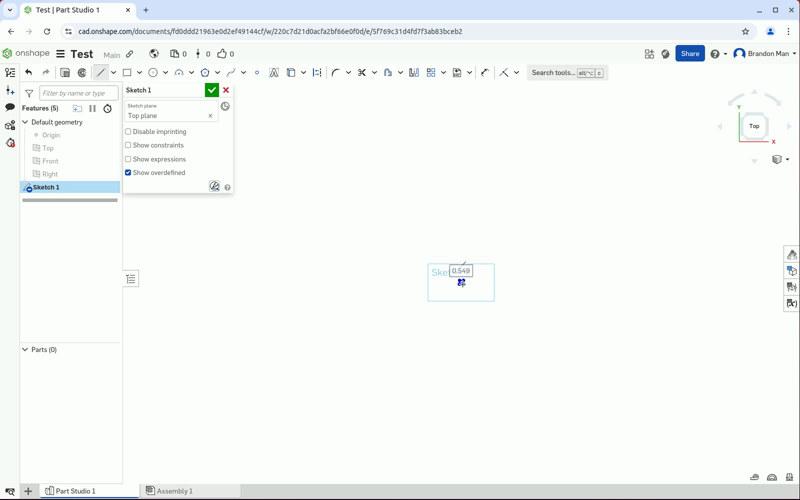
mouse_move(492, 283)
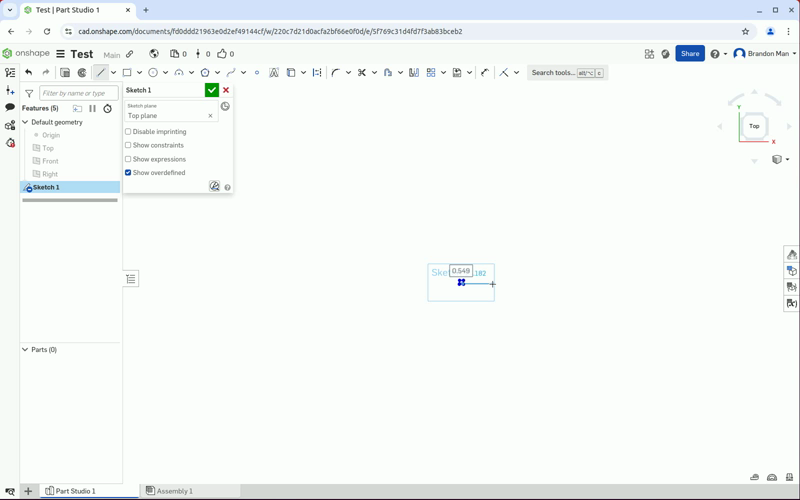
mouse_move(462, 280)
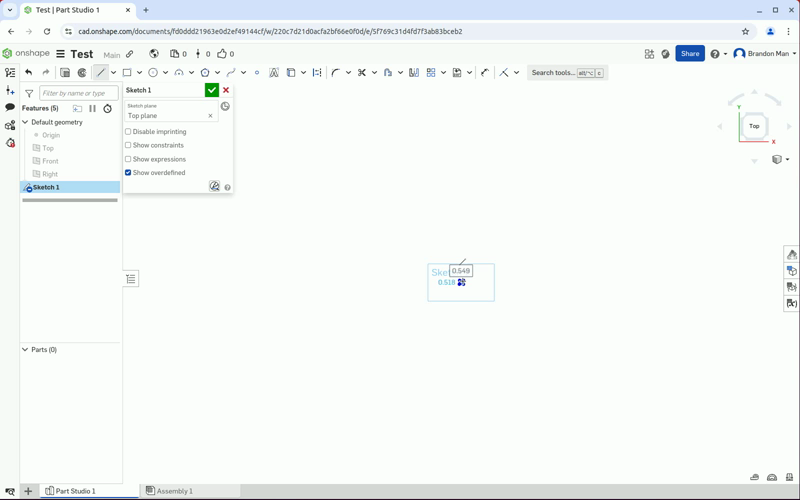
scroll(6)
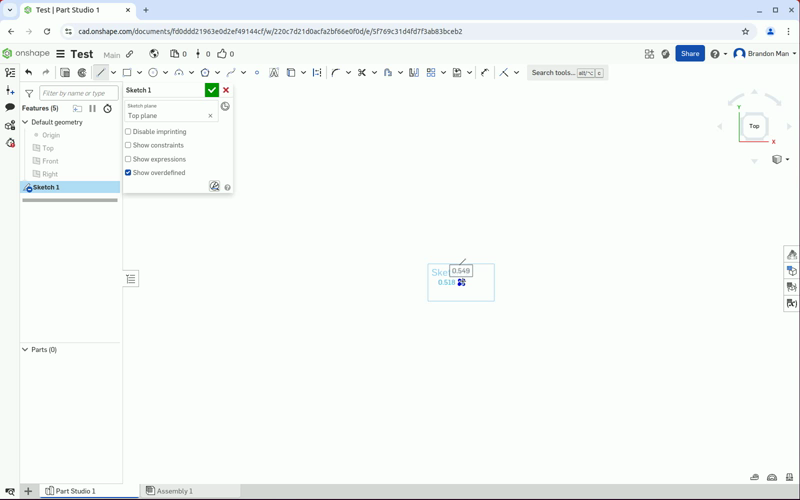
scroll(6)
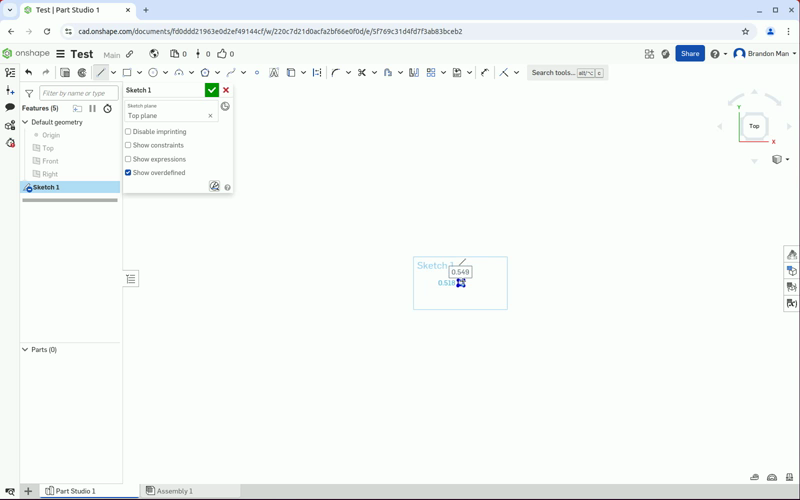
scroll(6)
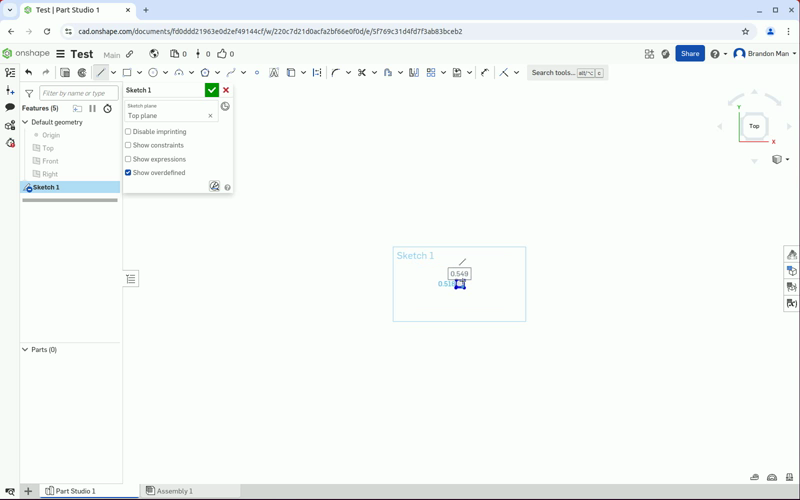
scroll(6)
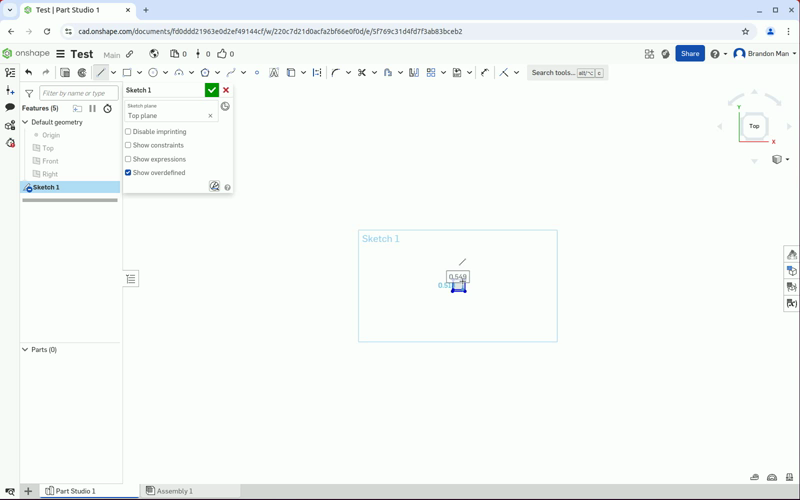
scroll(6)
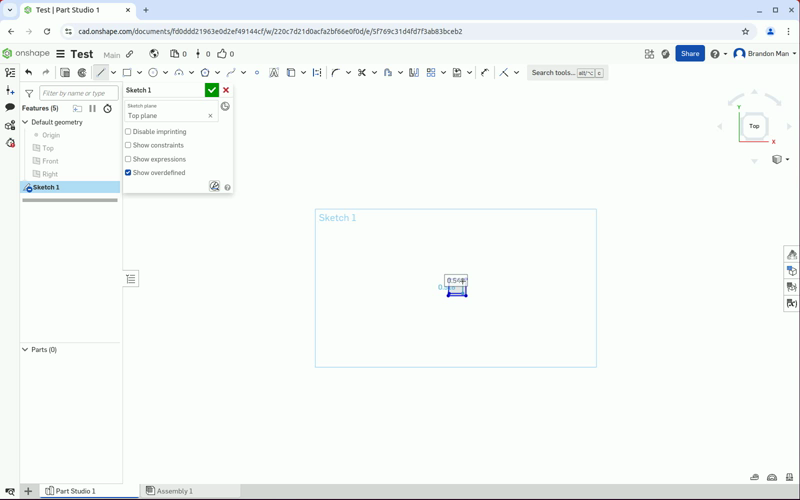
scroll(6)
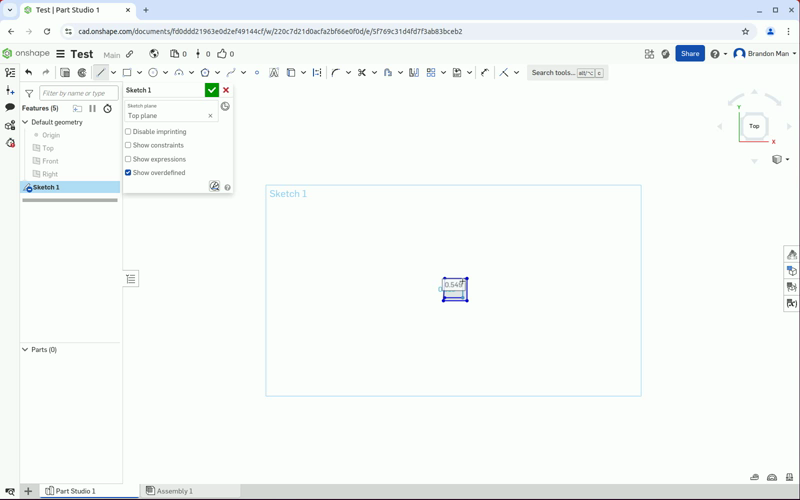
scroll(6)
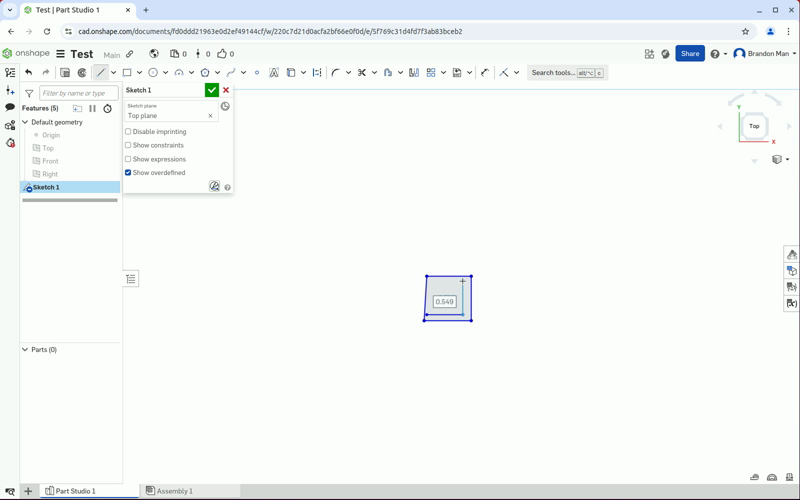
click(462, 280)
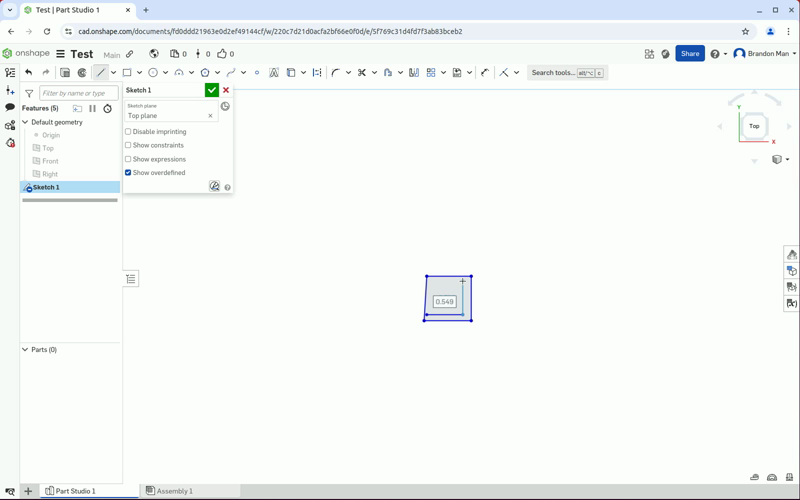
scroll(-6)
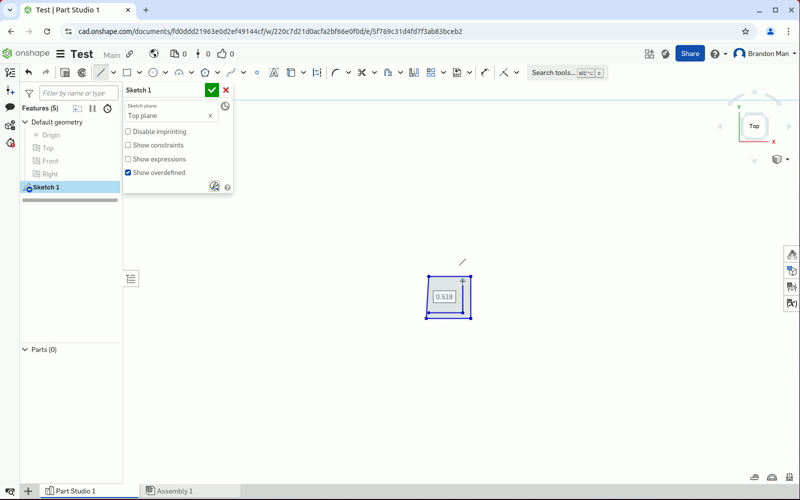
scroll(-6)
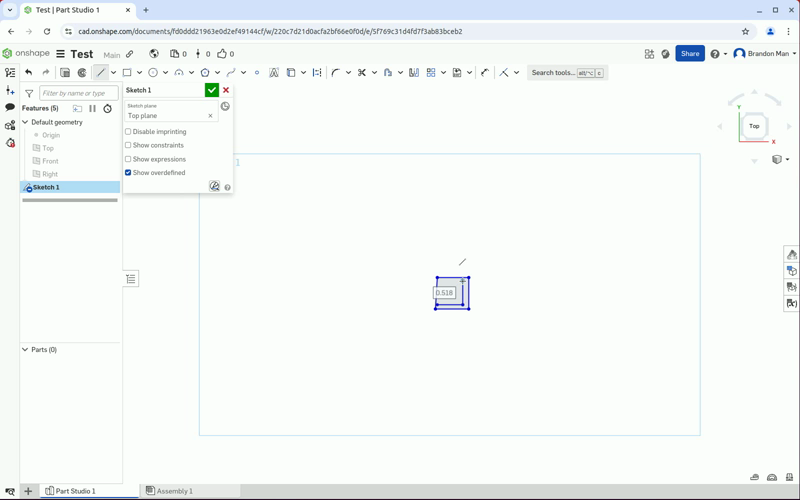
scroll(-6)
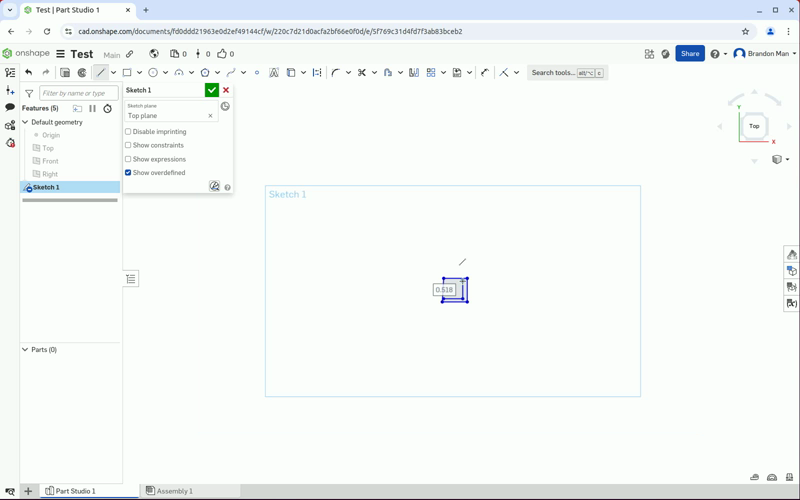
scroll(-6)
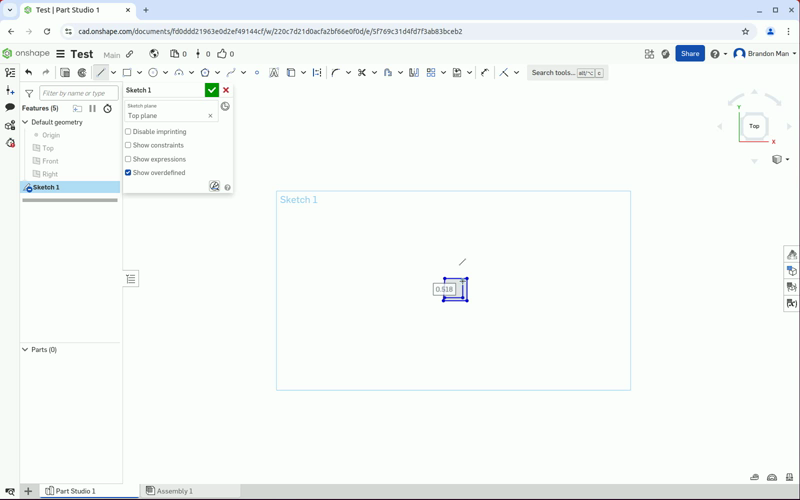
scroll(-6)
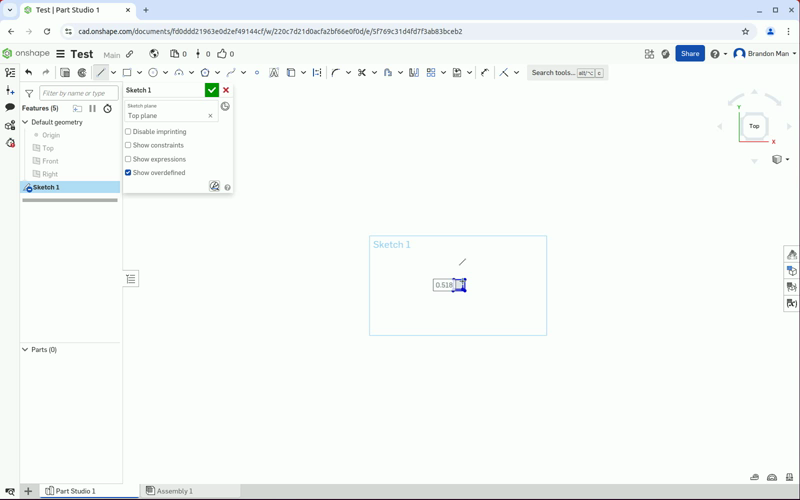
scroll(-6)
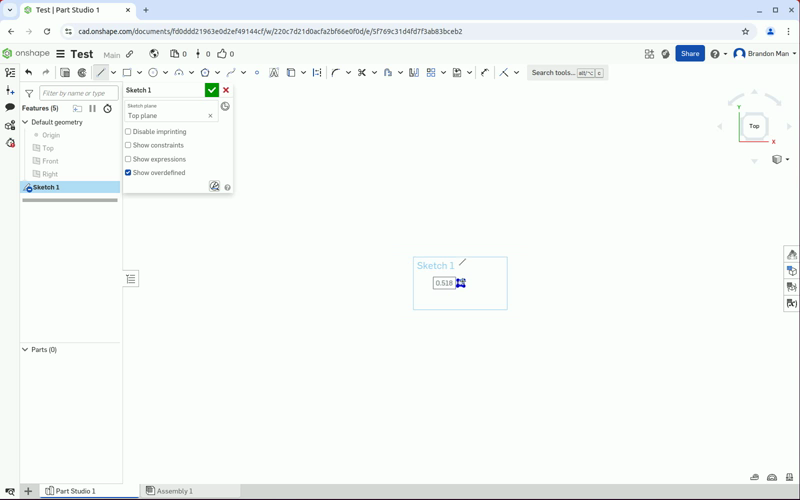
scroll(-6)
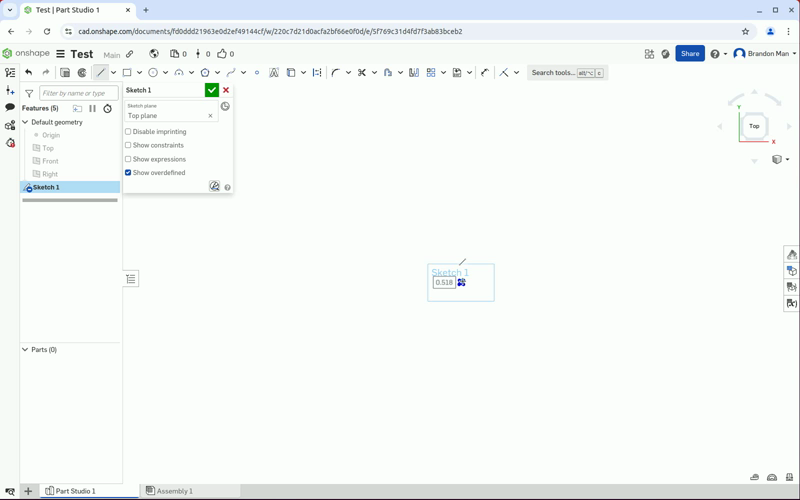
key_up(shift)
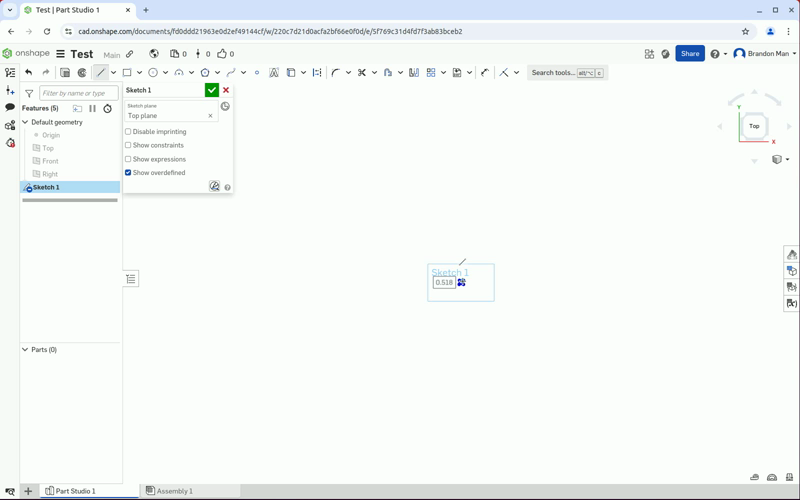
key_down(shift)
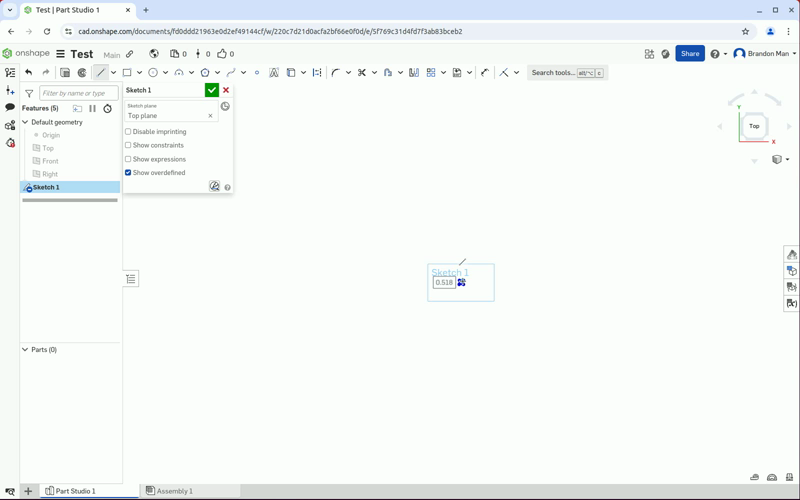
mouse_move(492, 280)
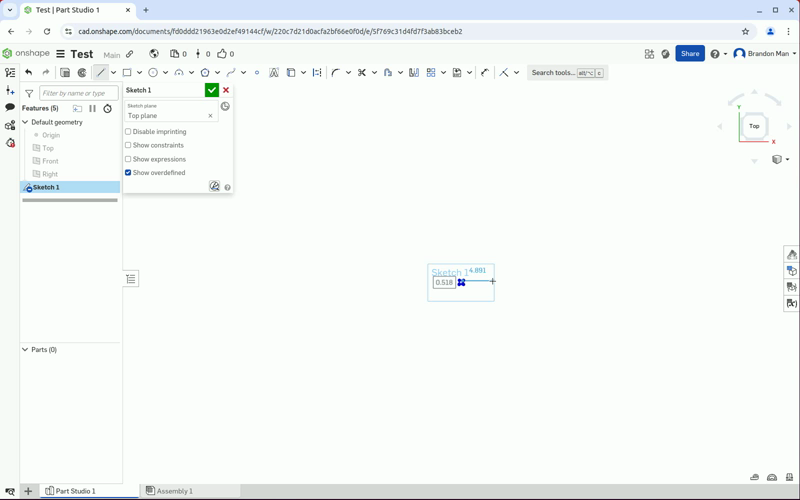
mouse_move(459, 280)
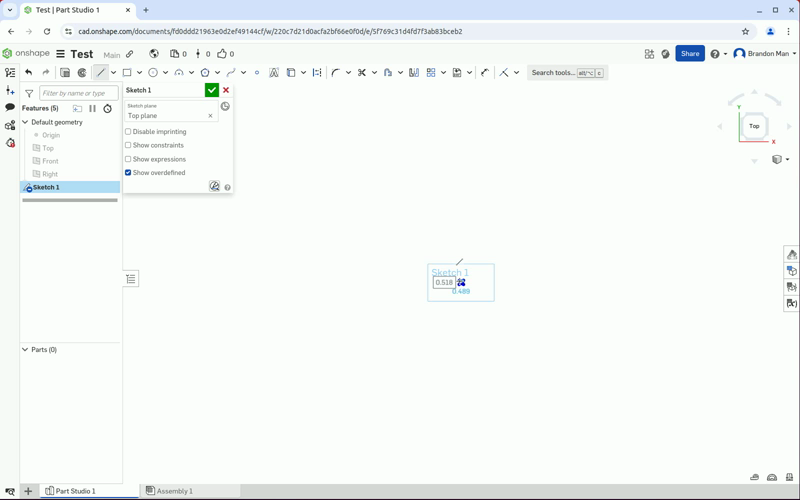
scroll(6)
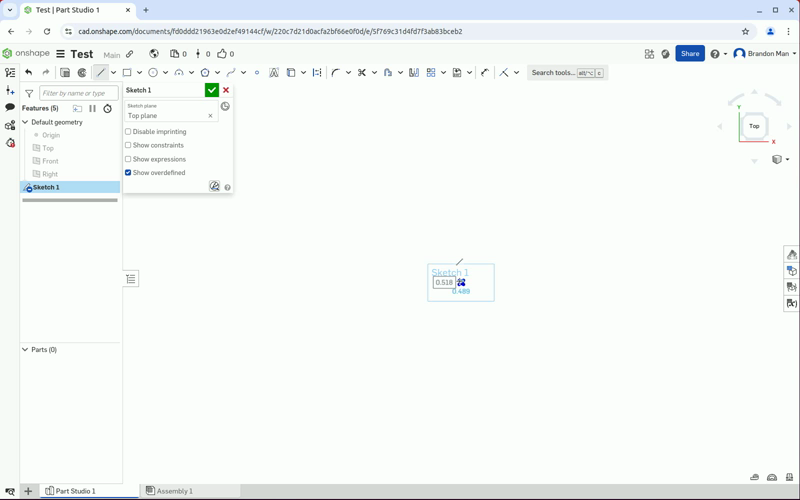
scroll(6)
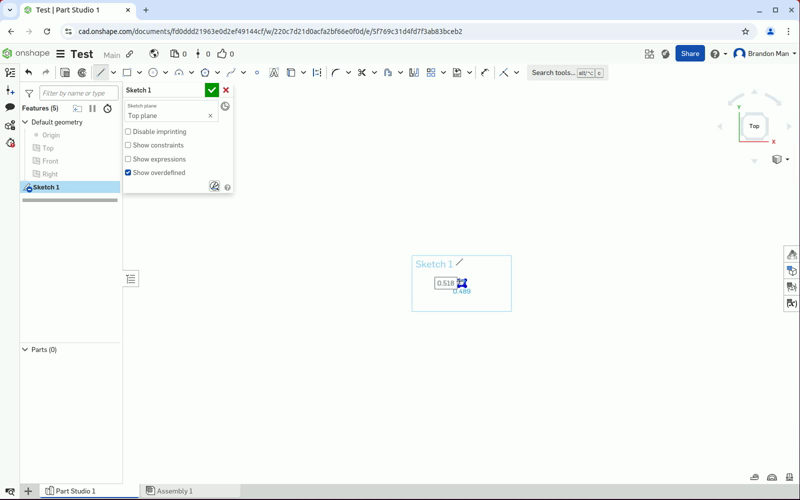
scroll(6)
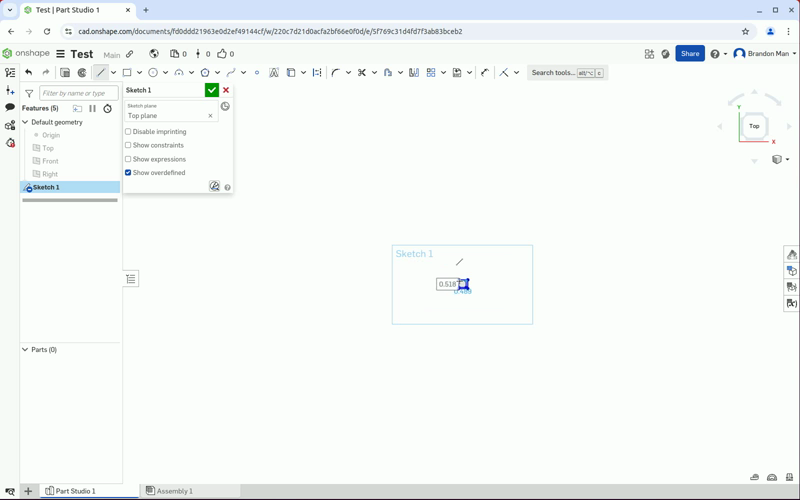
scroll(6)
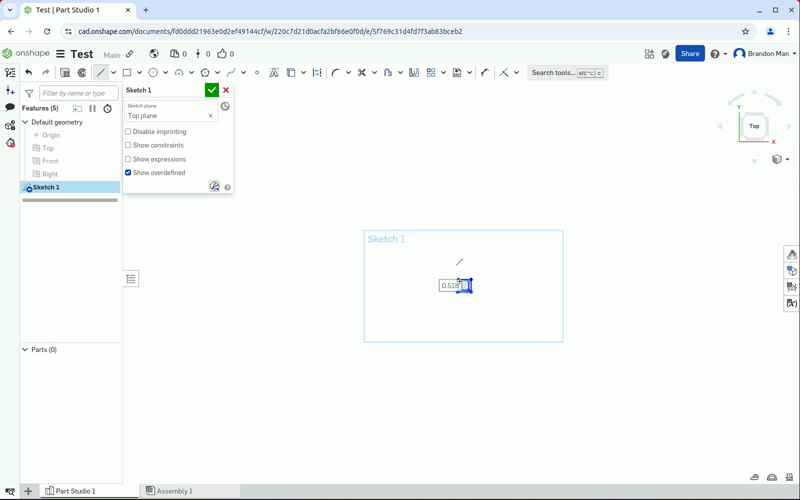
scroll(6)
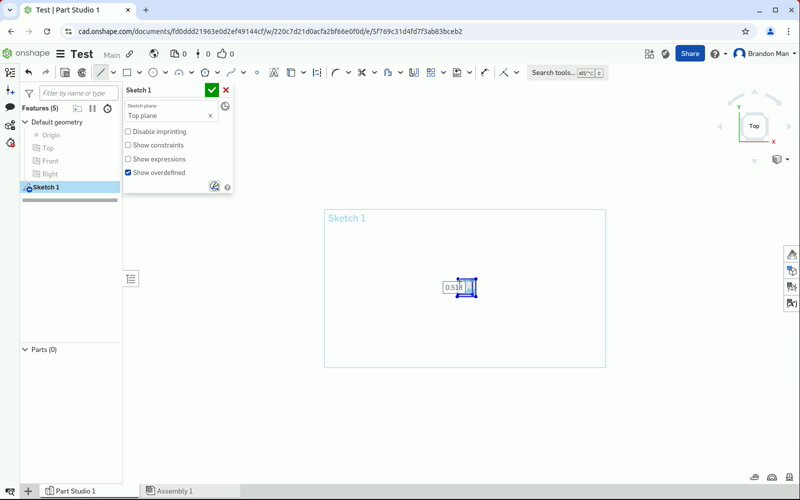
scroll(6)
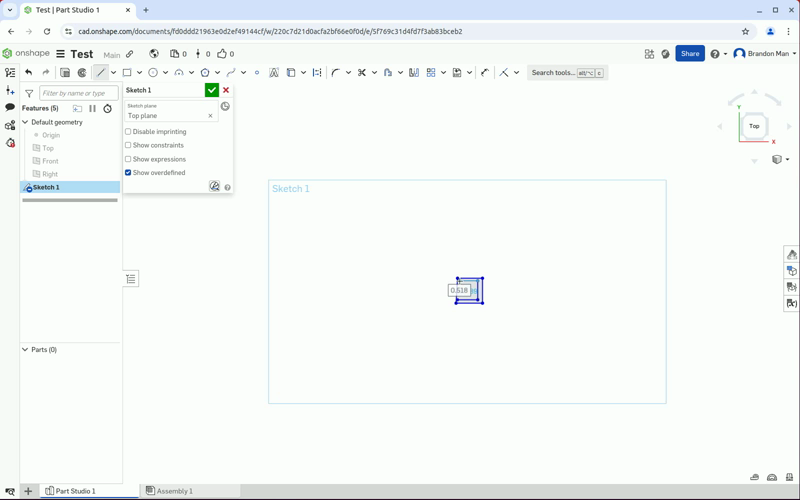
scroll(6)
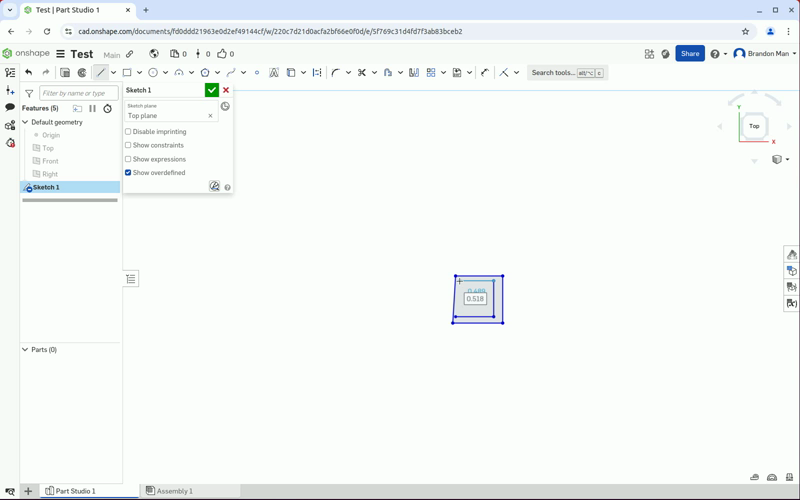
click(459, 280)
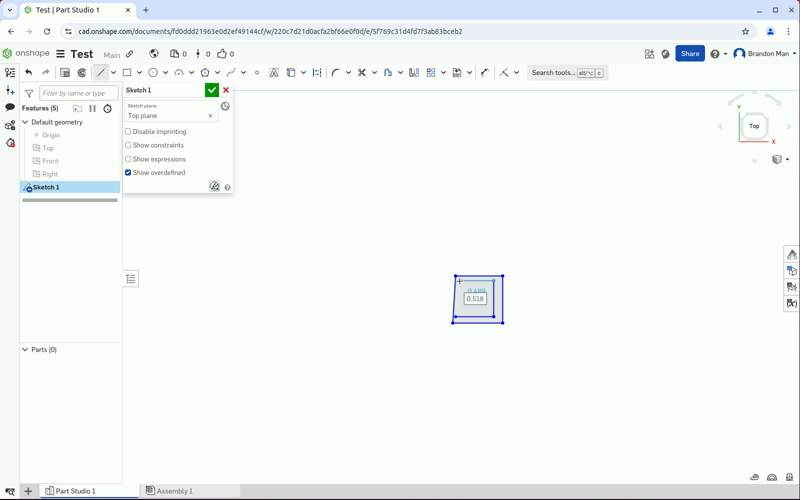
scroll(-6)
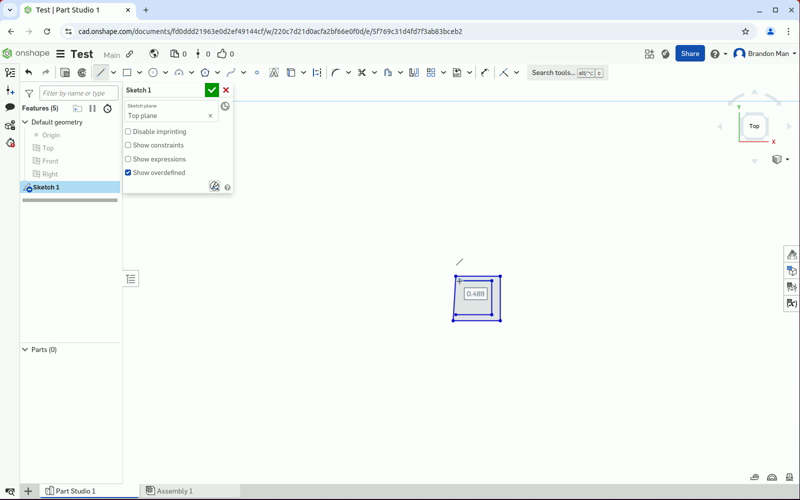
scroll(-6)
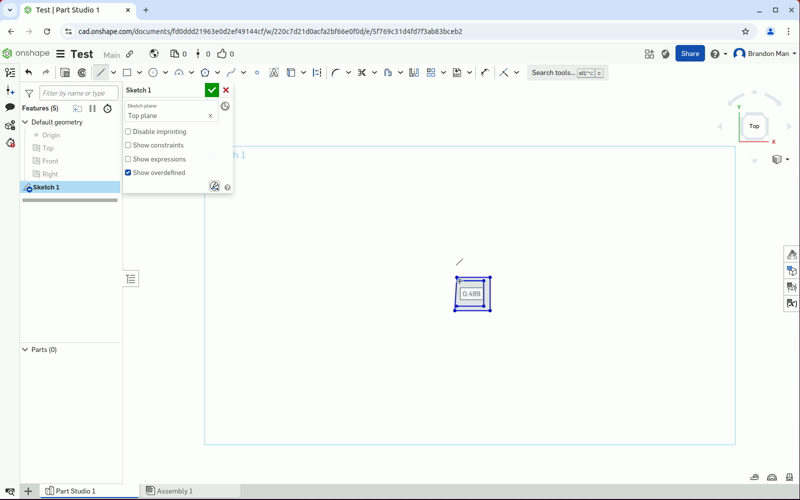
scroll(-6)
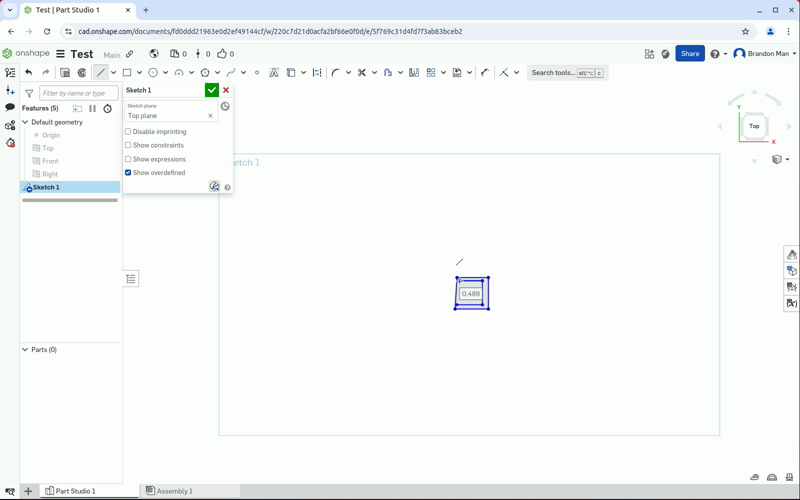
scroll(-6)
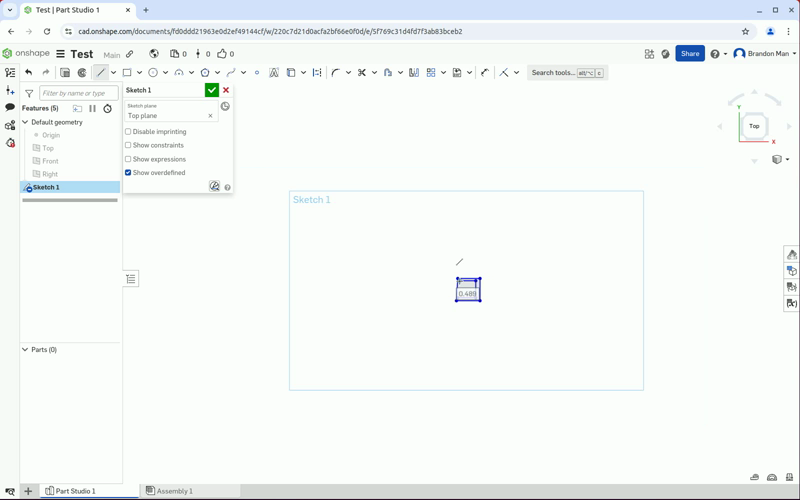
scroll(-6)
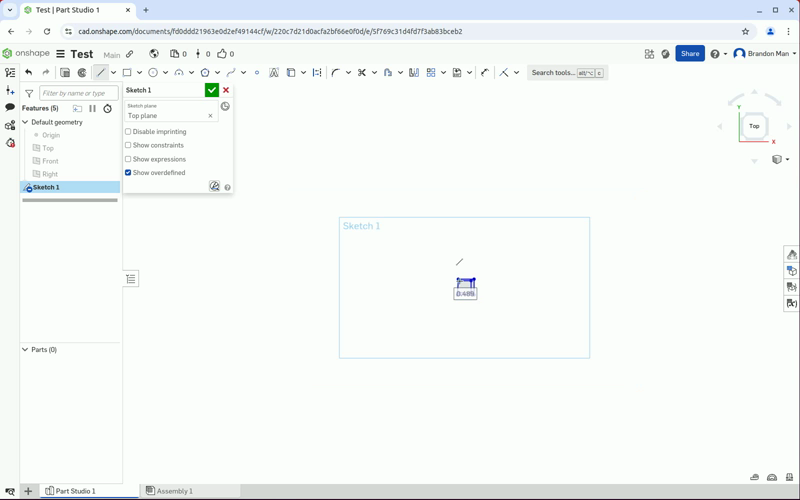
scroll(-6)
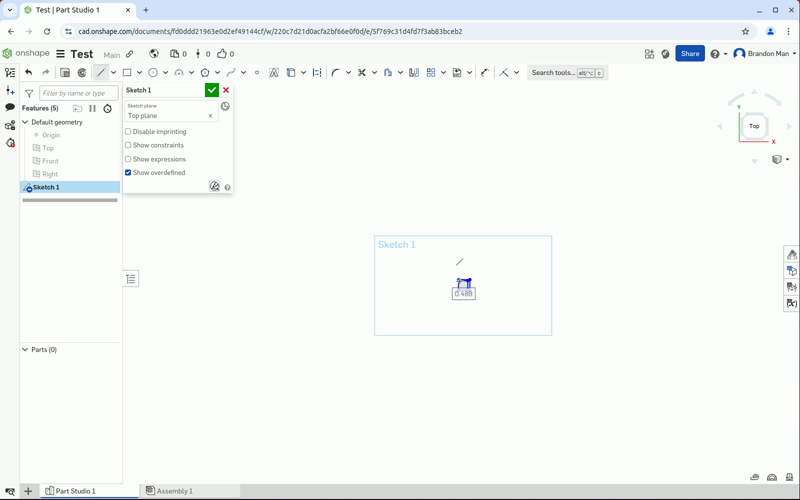
scroll(-6)
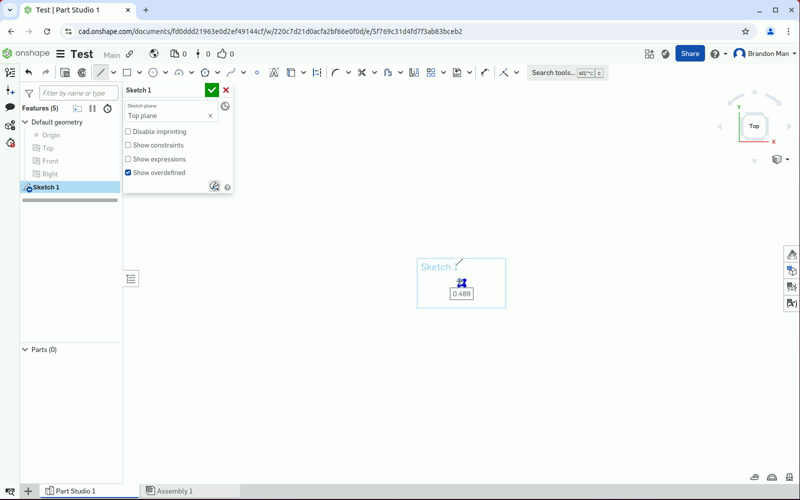
key_up(shift)
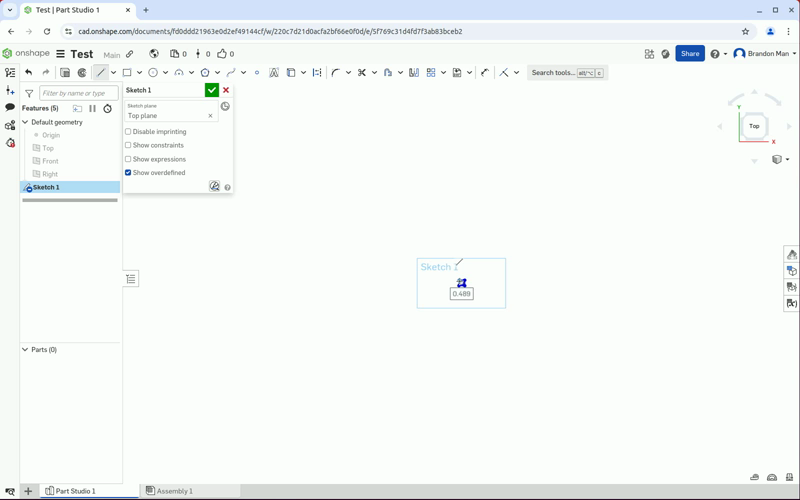
mouse_move(489, 280)
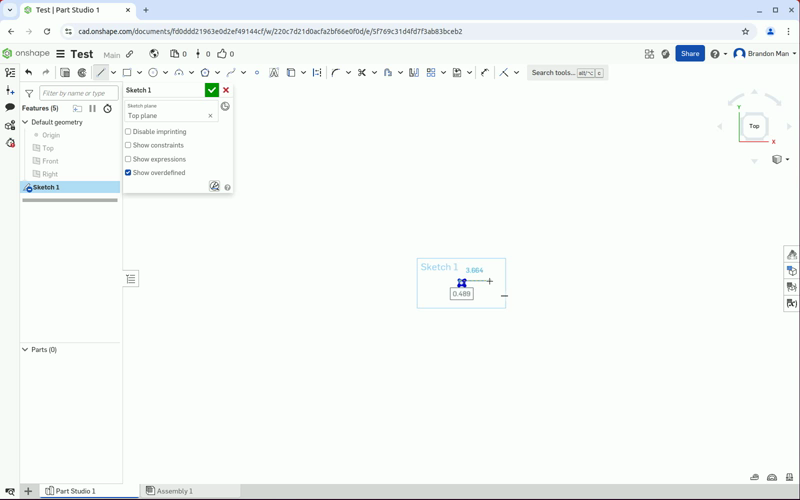
key_down(shift)
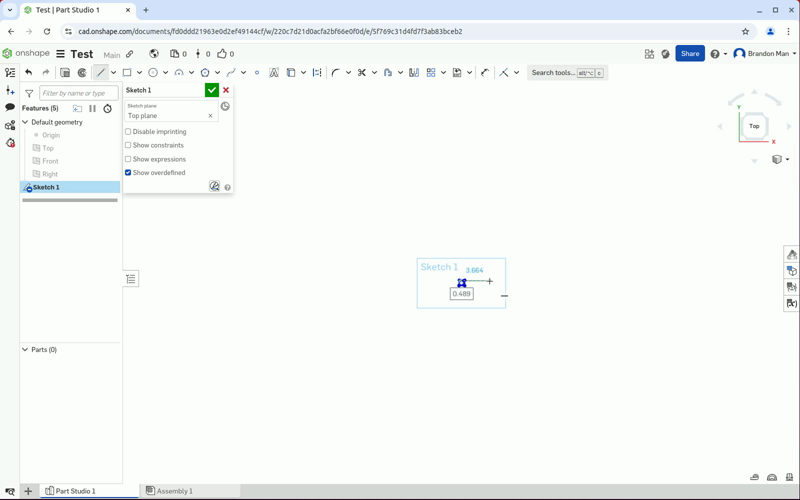
mouse_move(459, 283)
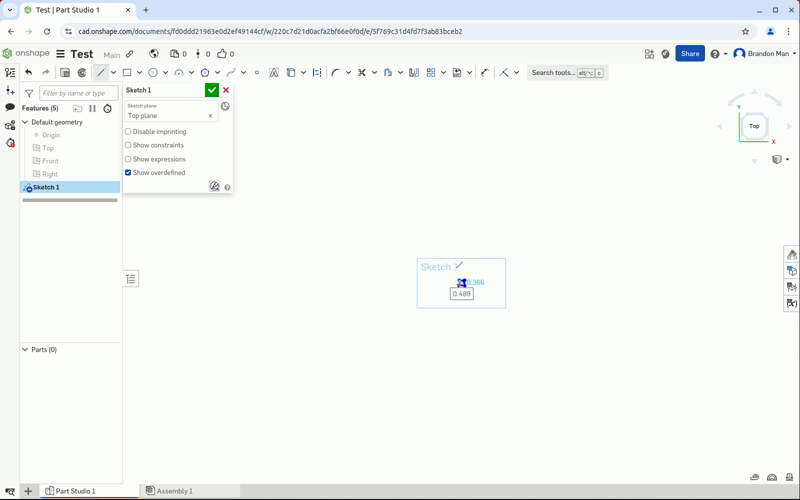
scroll(6)
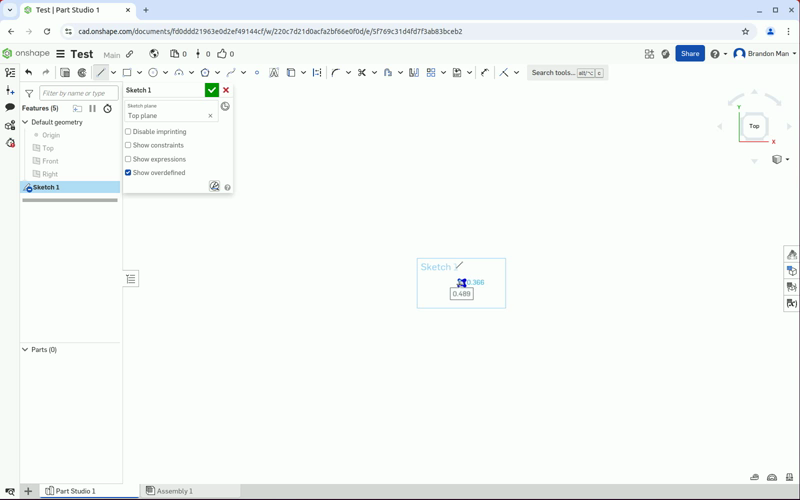
scroll(6)
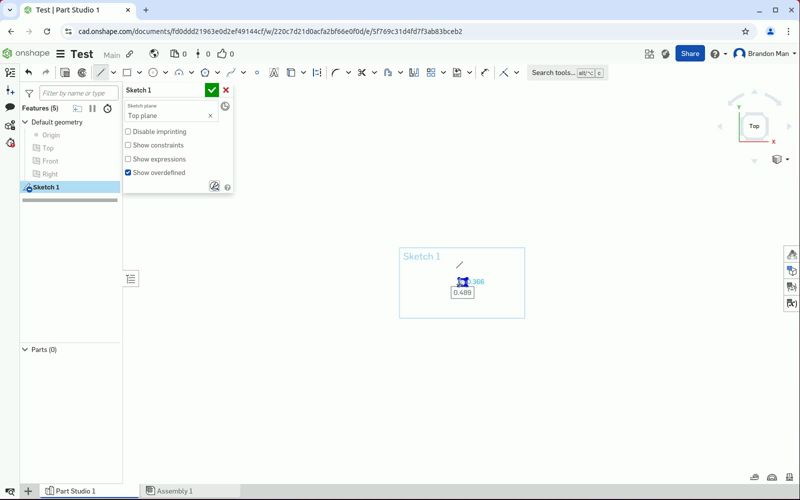
scroll(6)
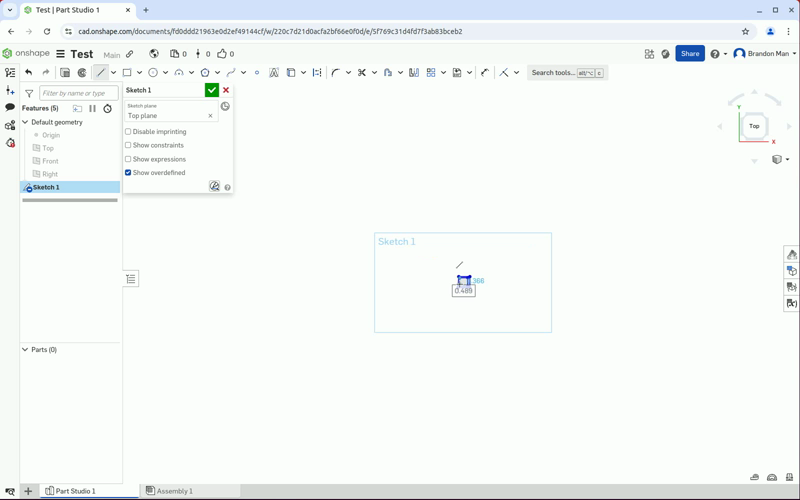
scroll(6)
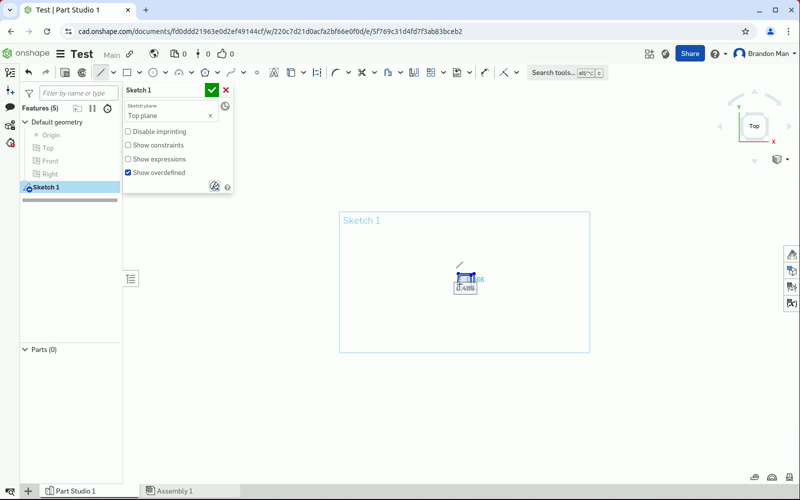
scroll(6)
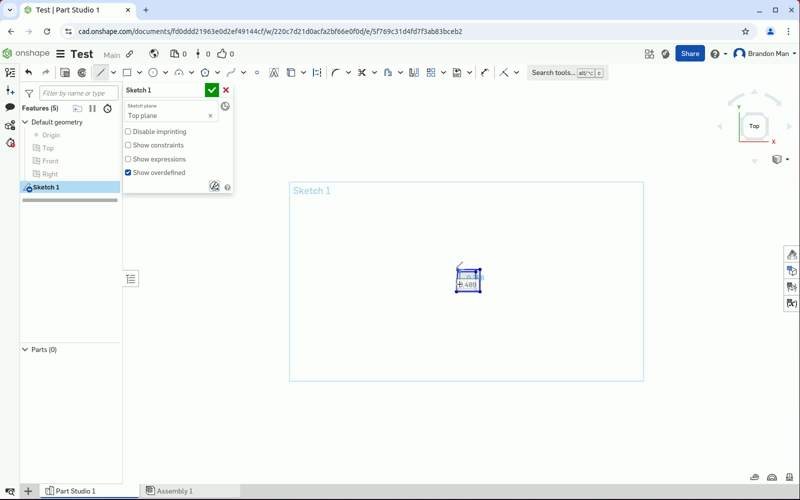
scroll(6)
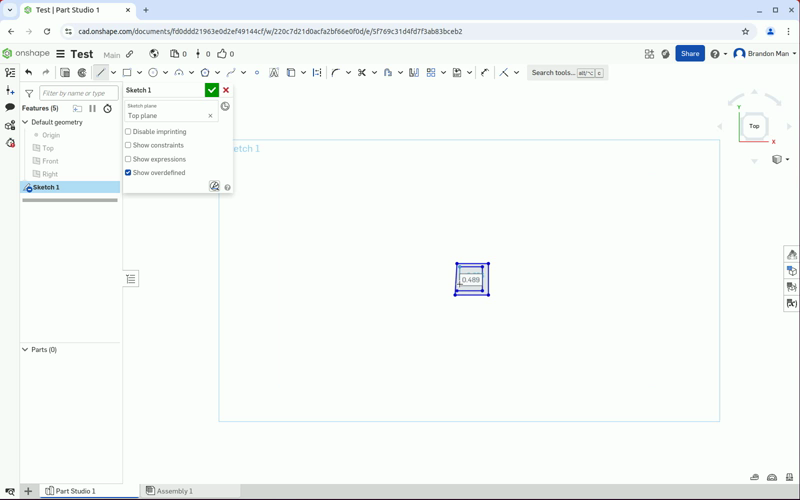
scroll(6)
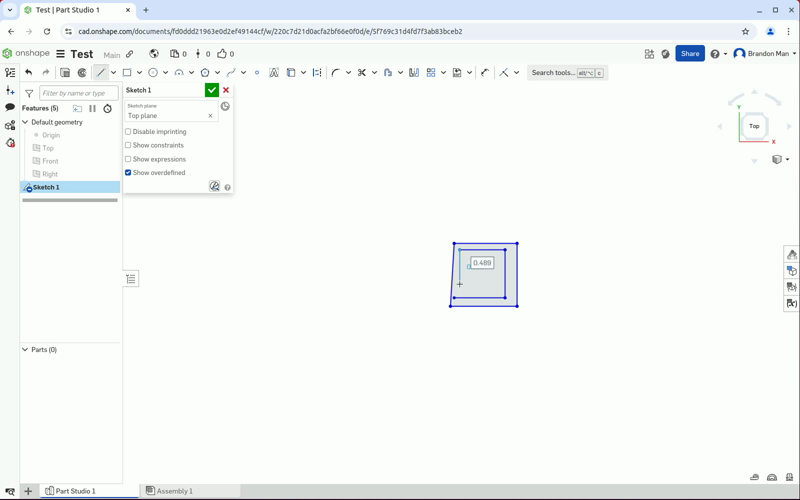
key_up(shift)
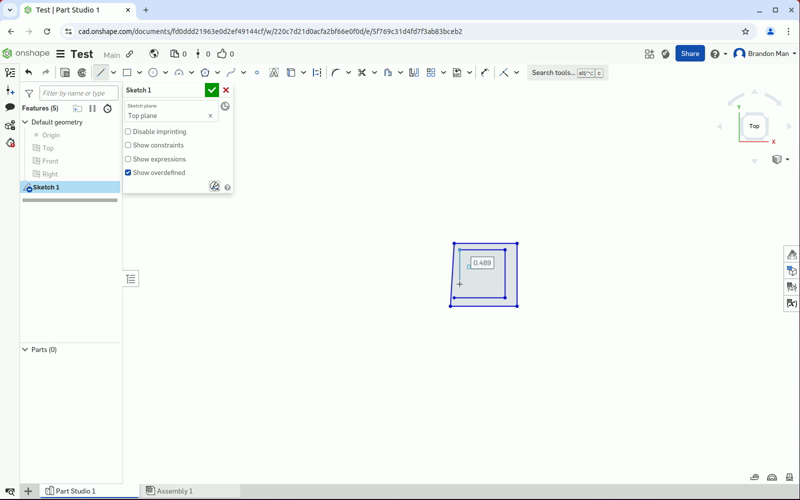
click(459, 283)
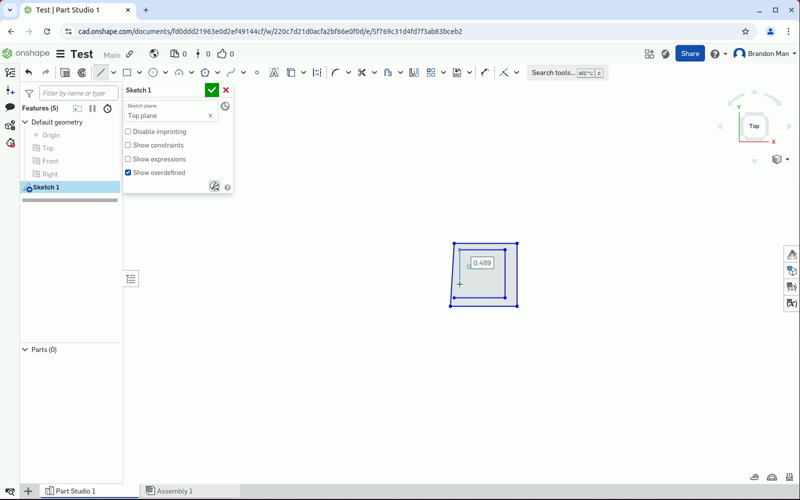
scroll(-6)
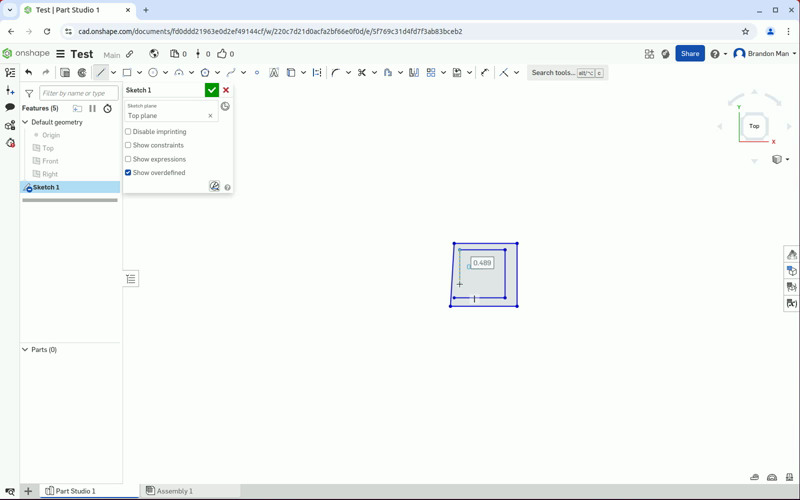
scroll(-6)
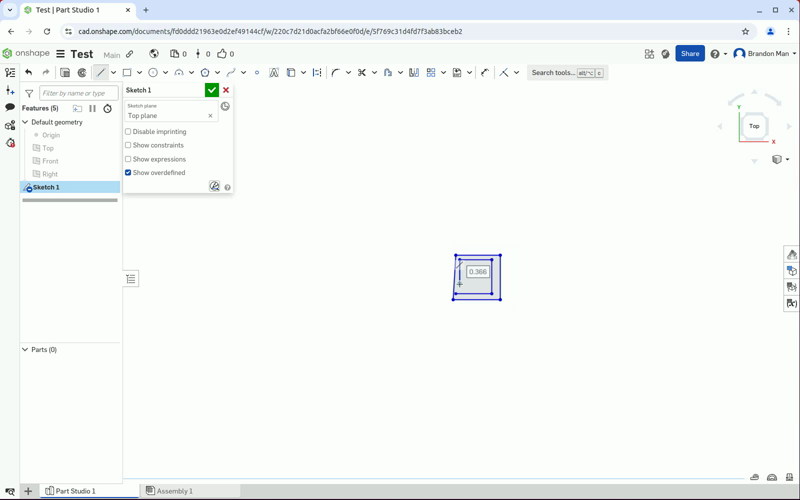
scroll(-6)
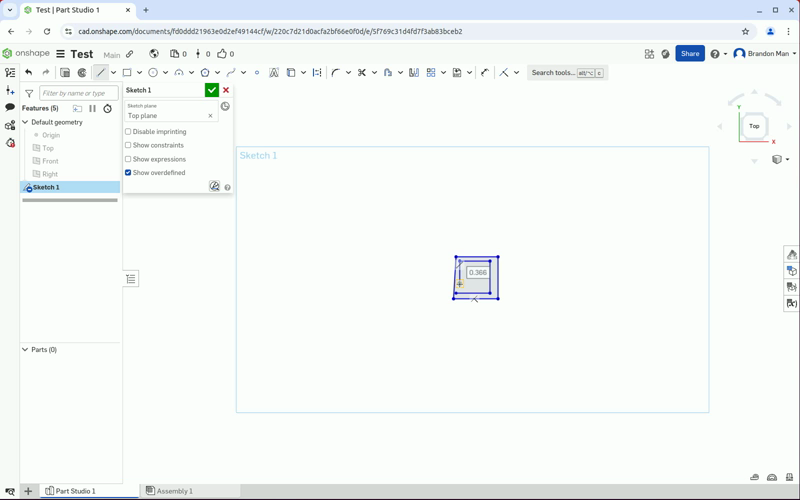
scroll(-6)
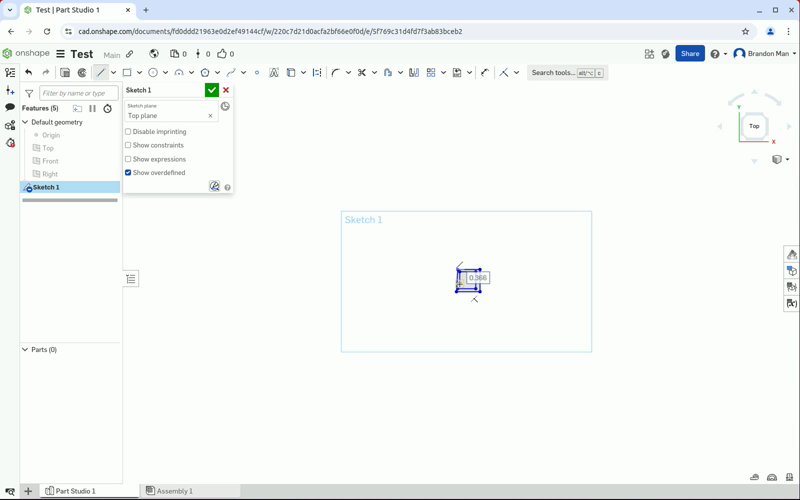
scroll(-6)
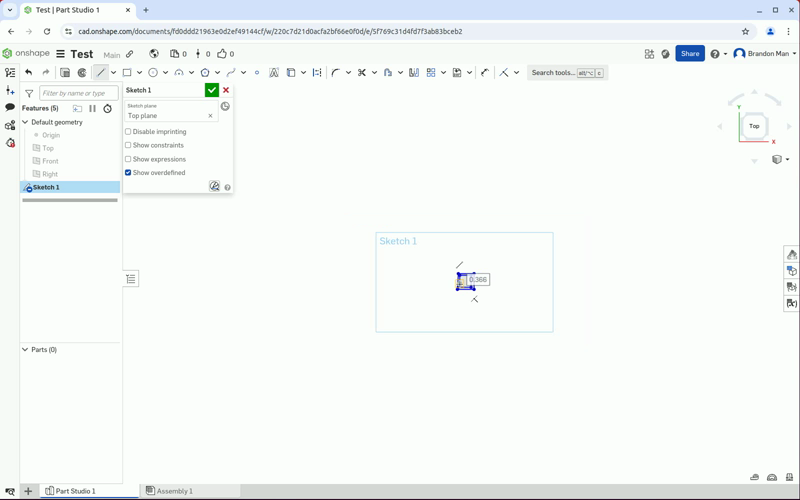
scroll(-6)
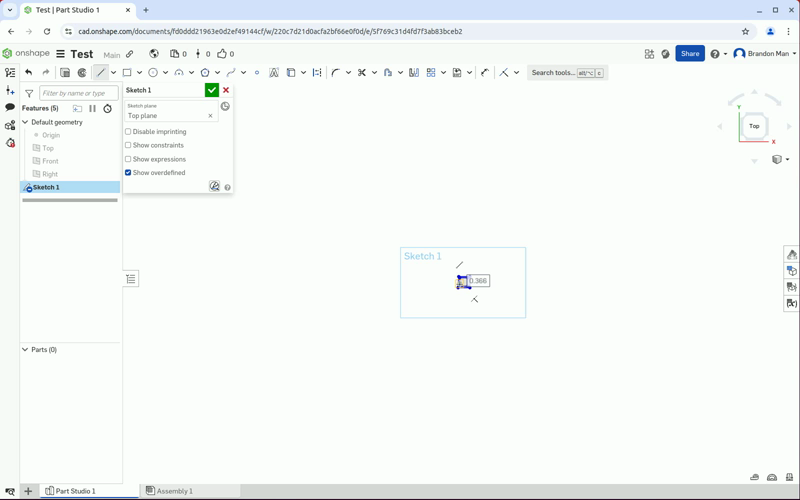
scroll(-6)
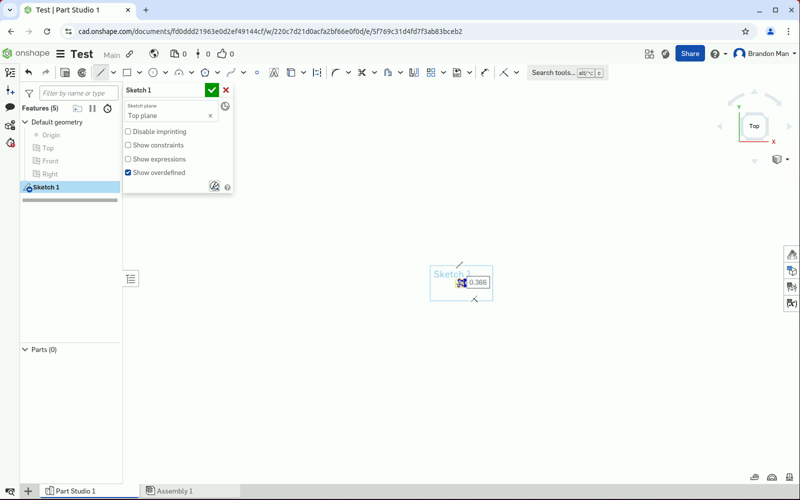
key(esc)
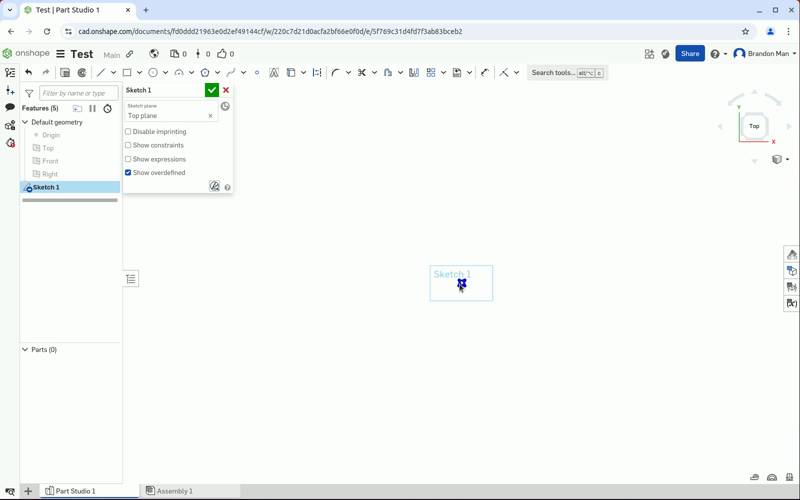
mouse_move(459, 283)
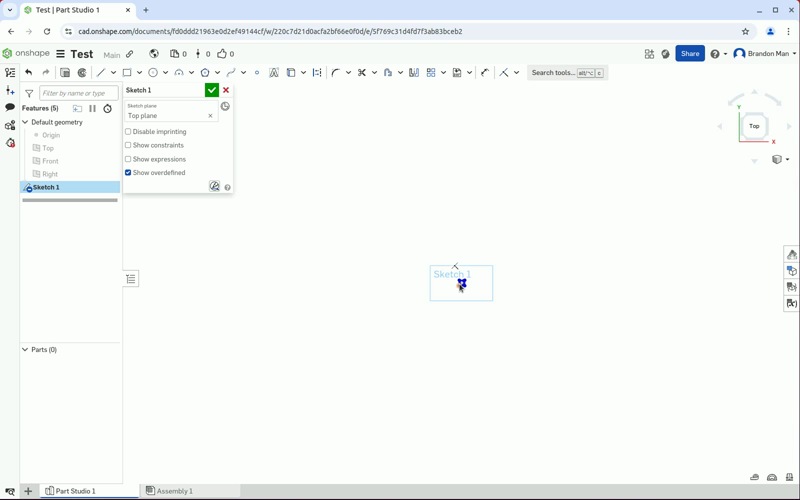
scroll(6)
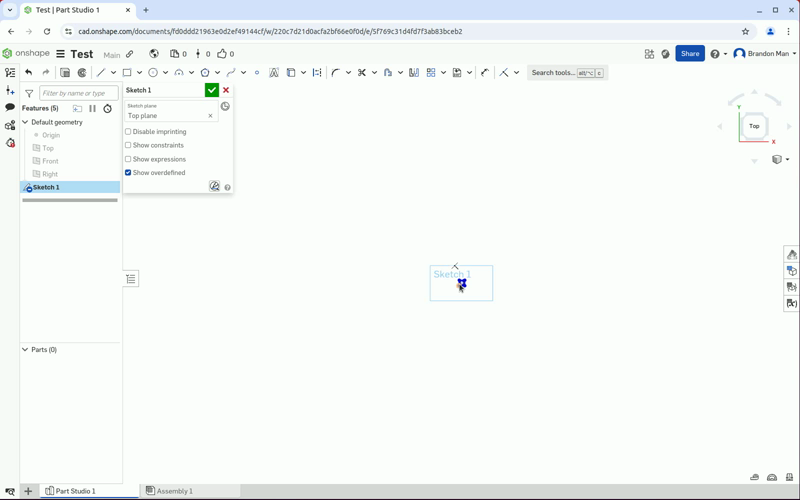
scroll(6)
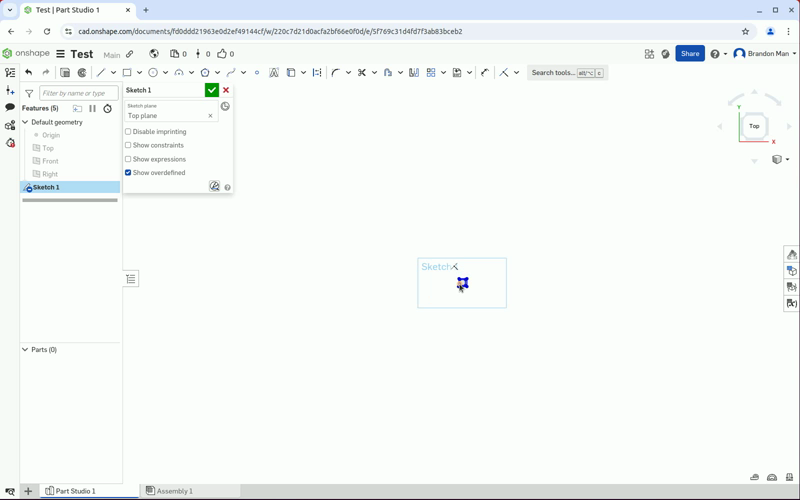
scroll(6)
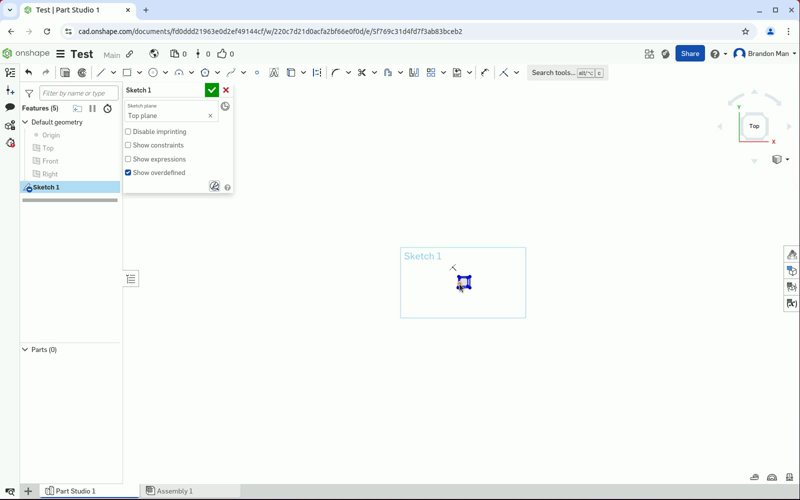
scroll(6)
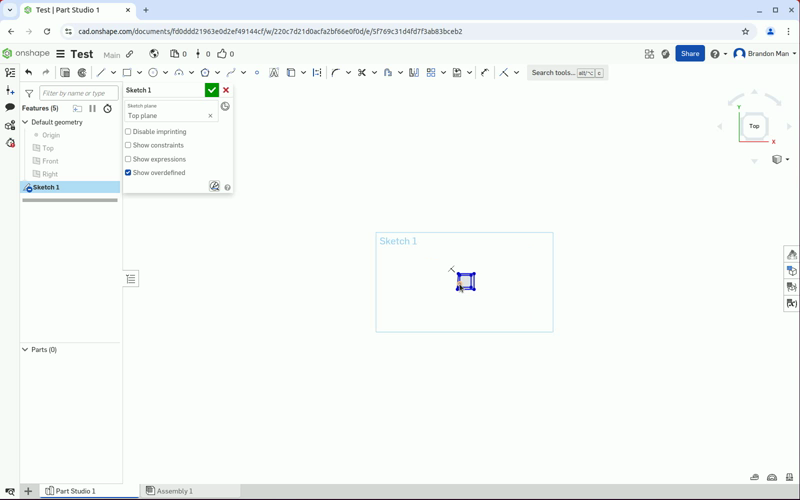
scroll(6)
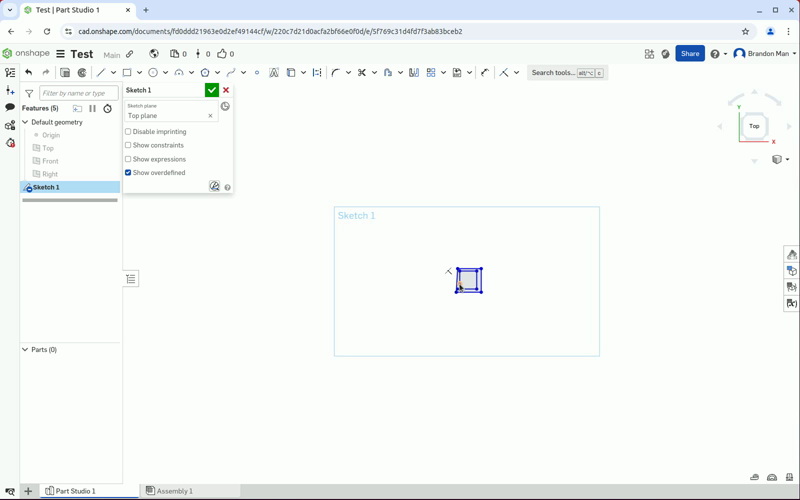
scroll(6)
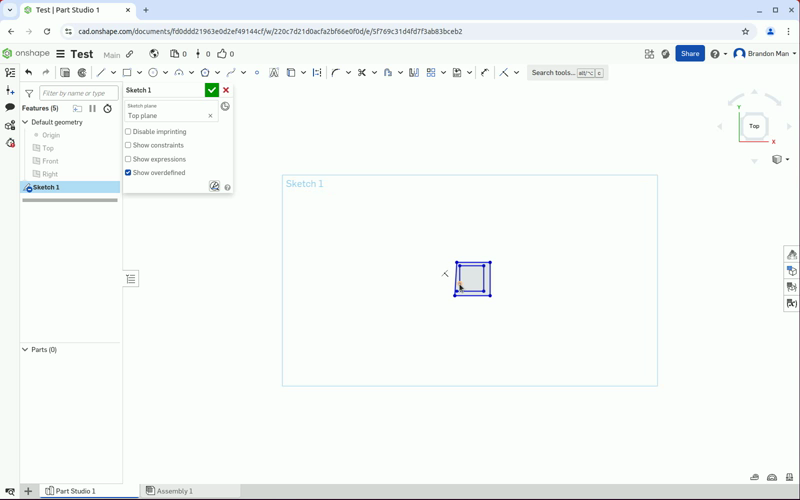
scroll(6)
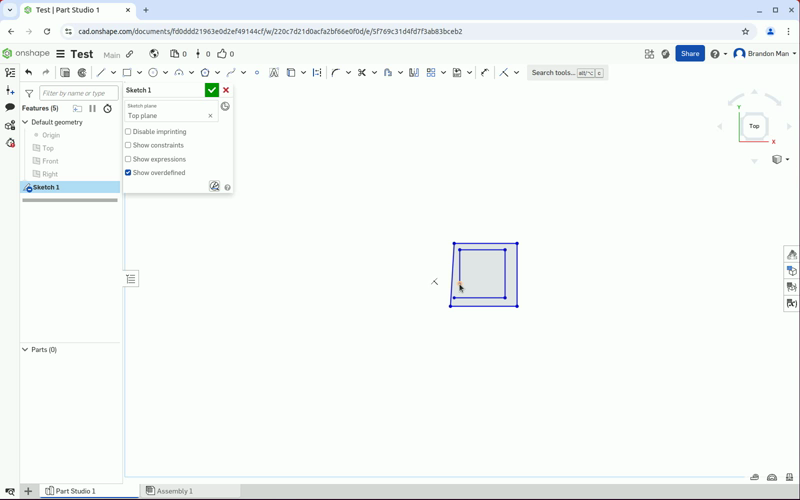
click(459, 283)
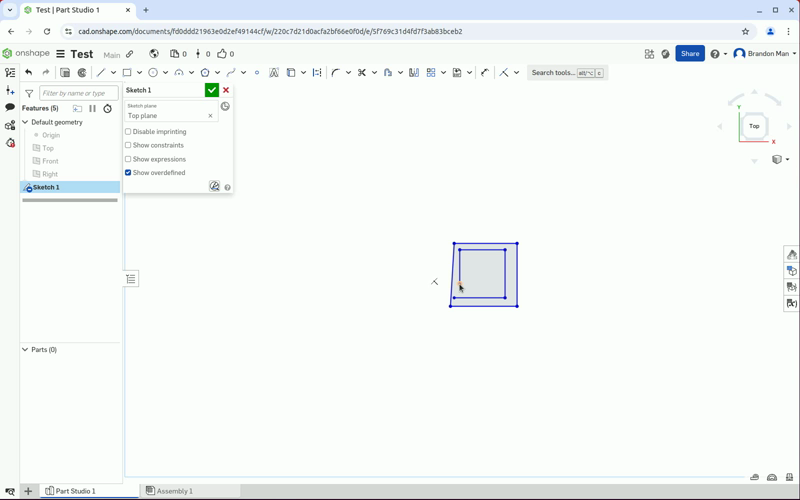
scroll(-6)
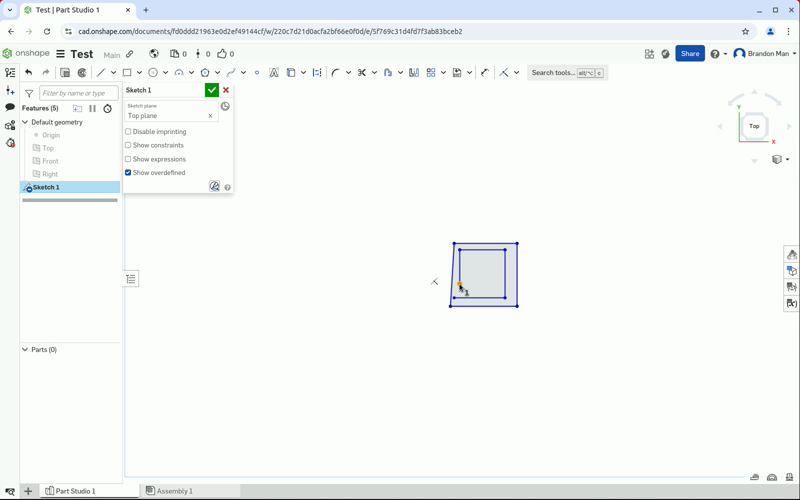
scroll(-6)
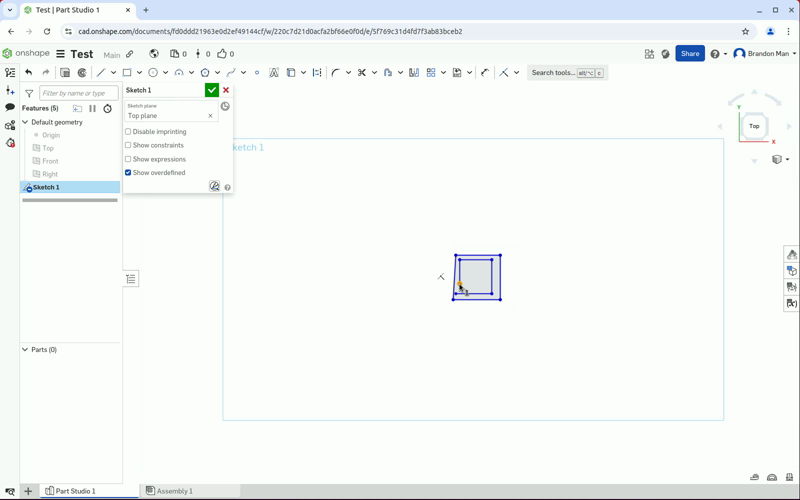
scroll(-6)
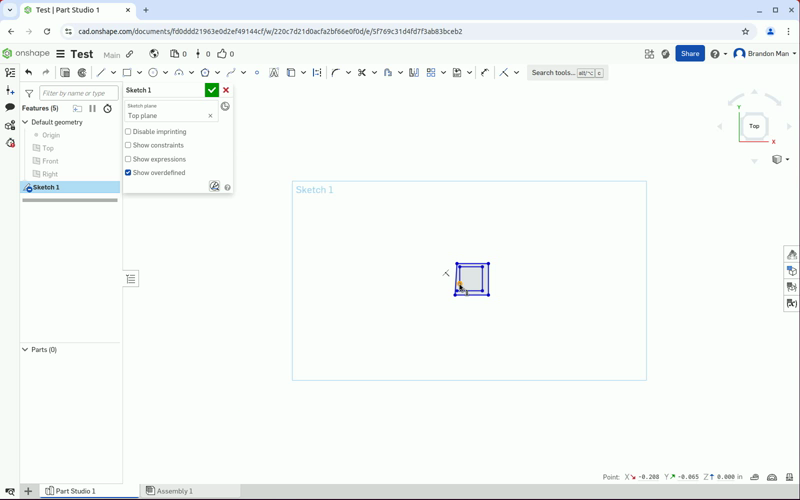
scroll(-6)
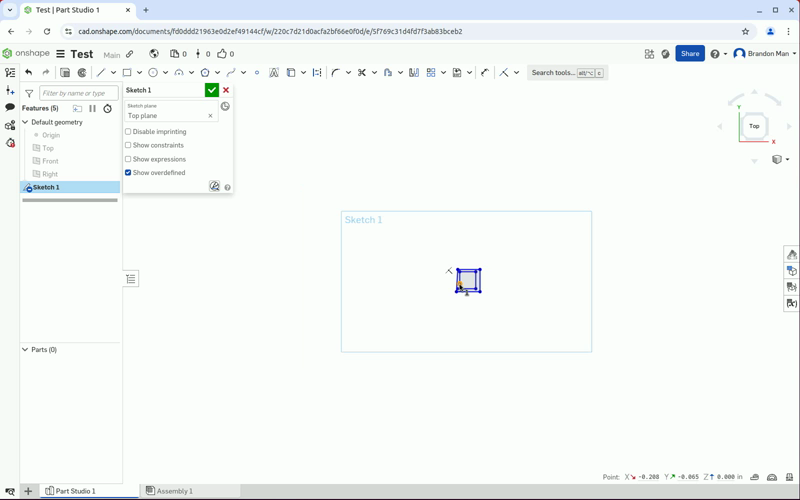
scroll(-6)
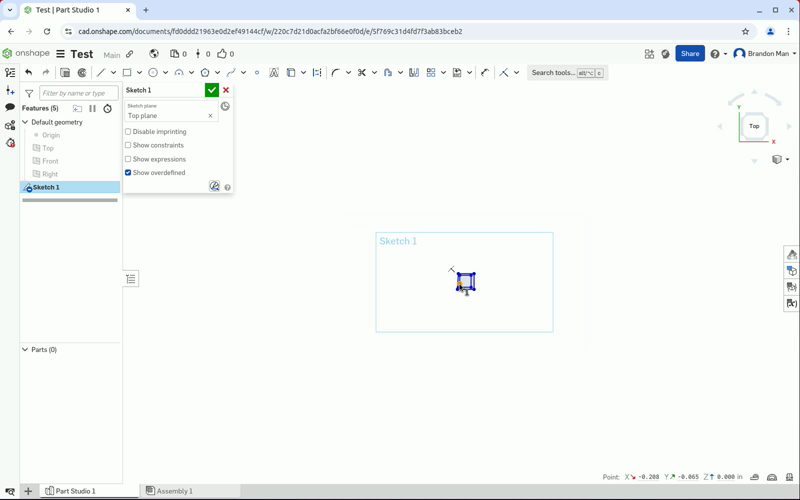
scroll(-6)
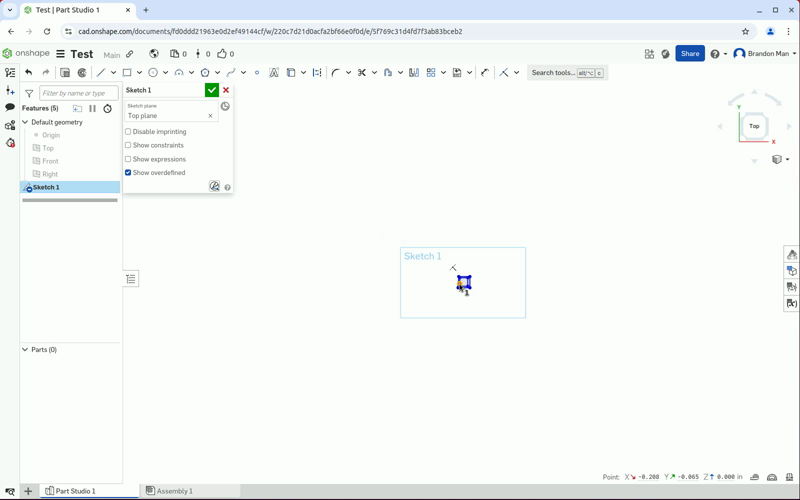
scroll(-6)
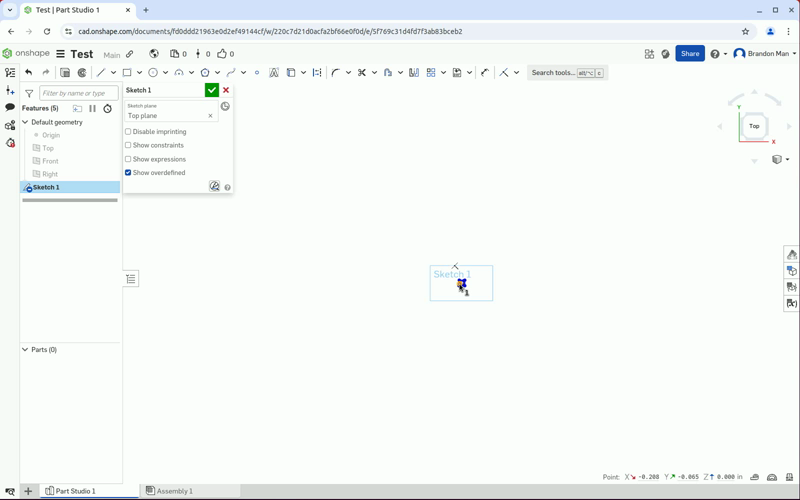
mouse_move(73, 352)
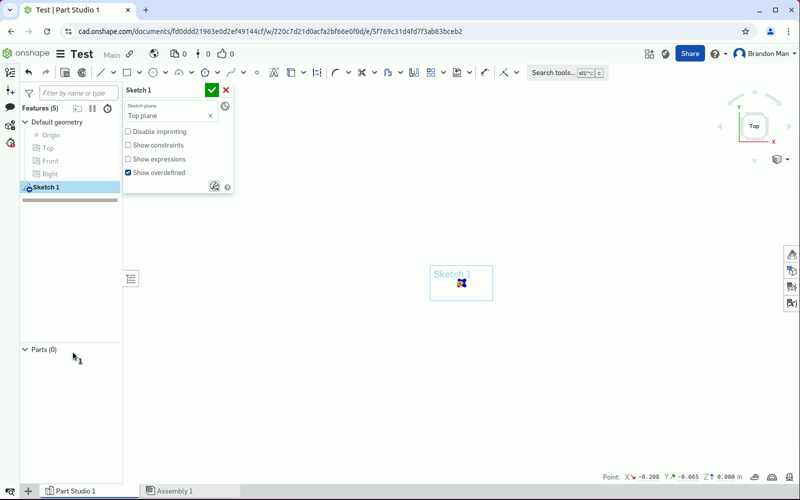
key(shift+y)
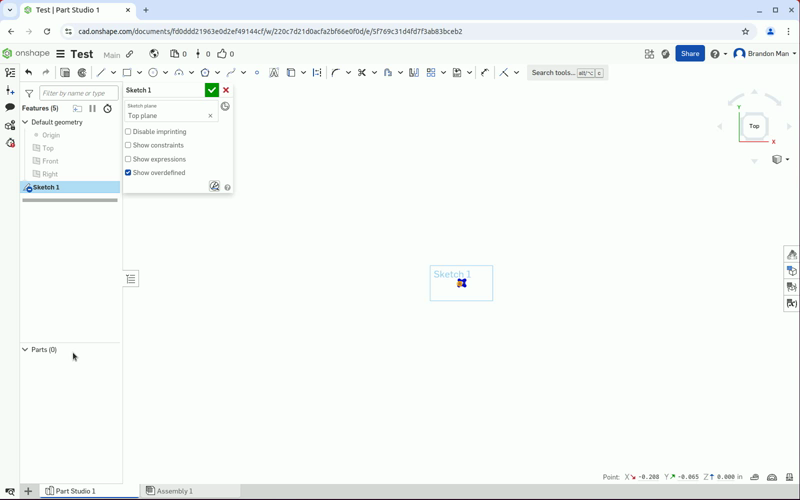
key(shift+e)
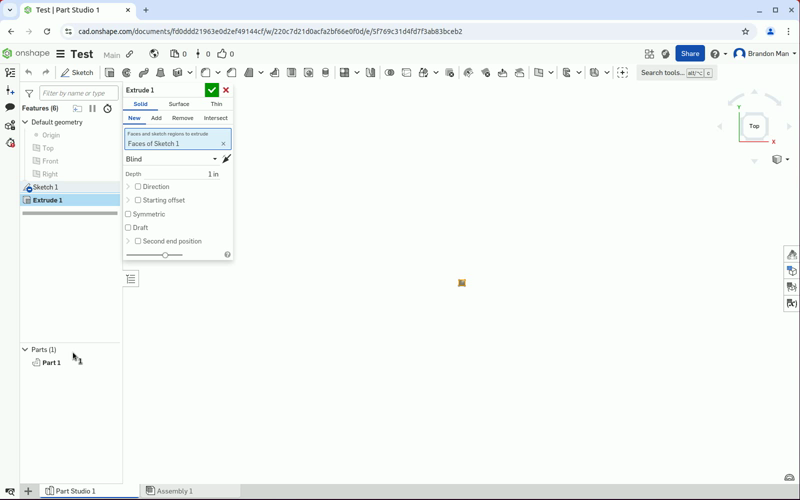
mouse_move(143, 106)
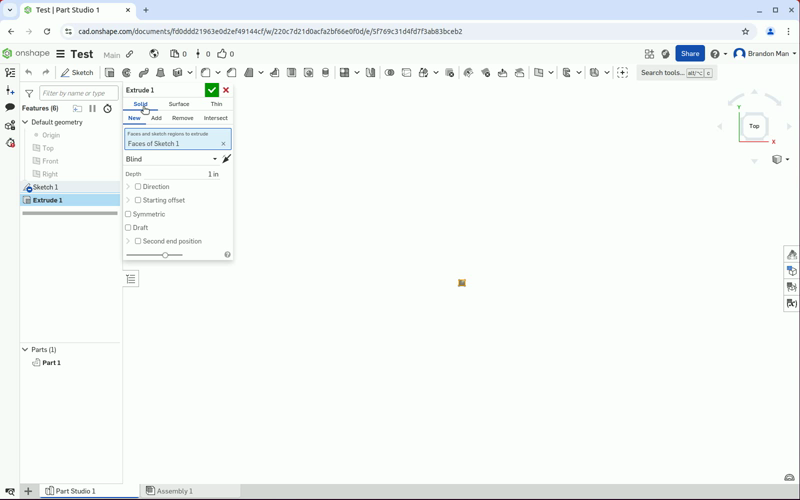
click(143, 106)
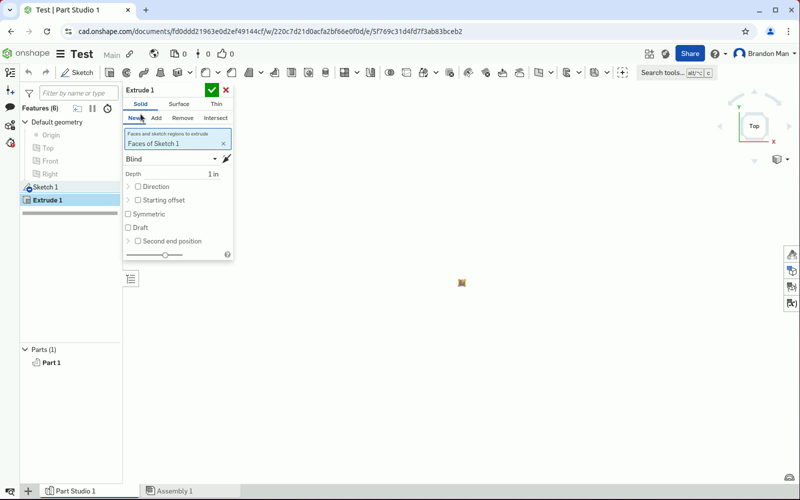
mouse_move(137, 120)
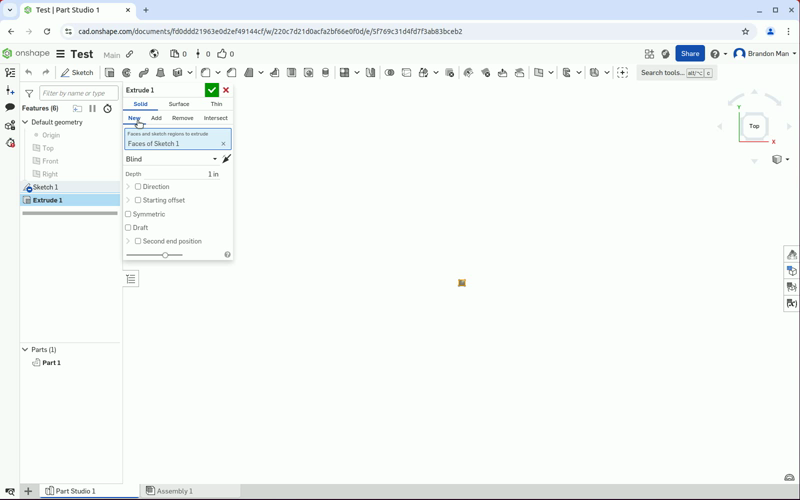
click(137, 120)
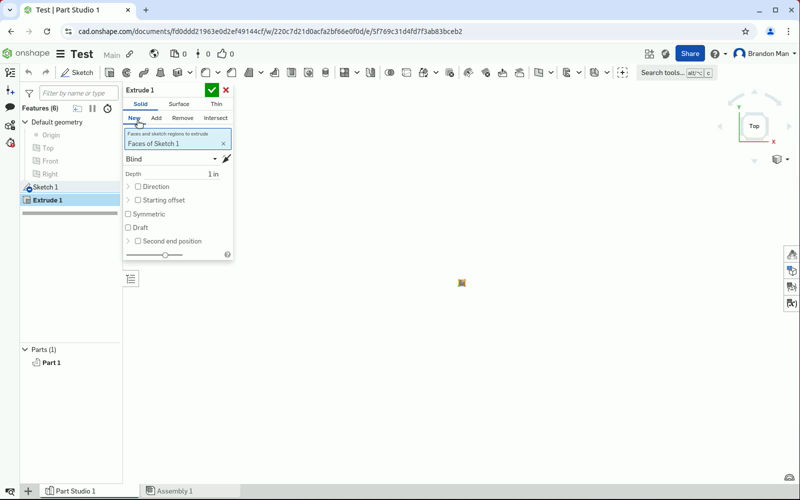
key(tab, 4)
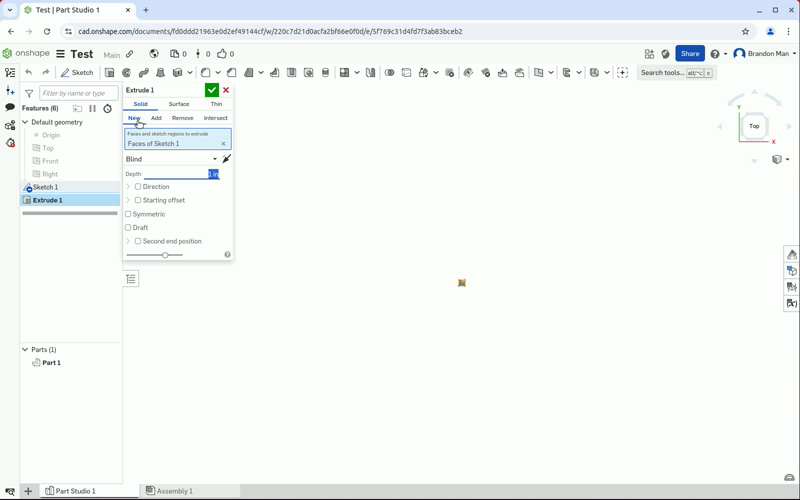
text(17.813)
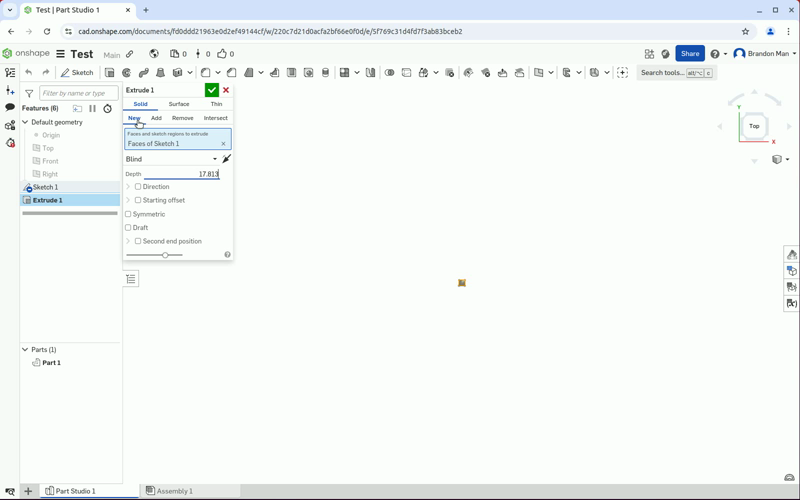
key(enter)
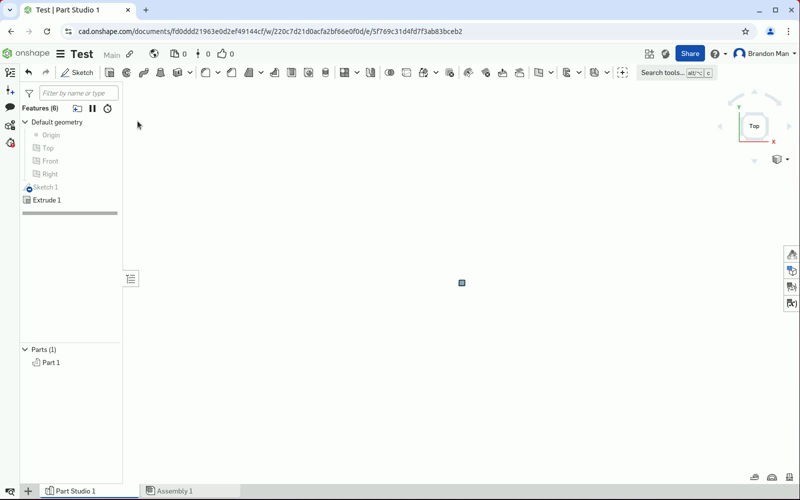
key(shift+h)
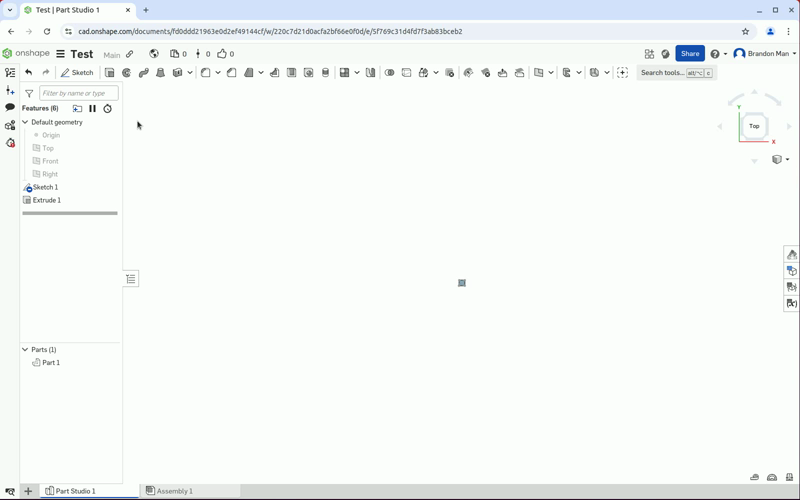
key(shift+h)
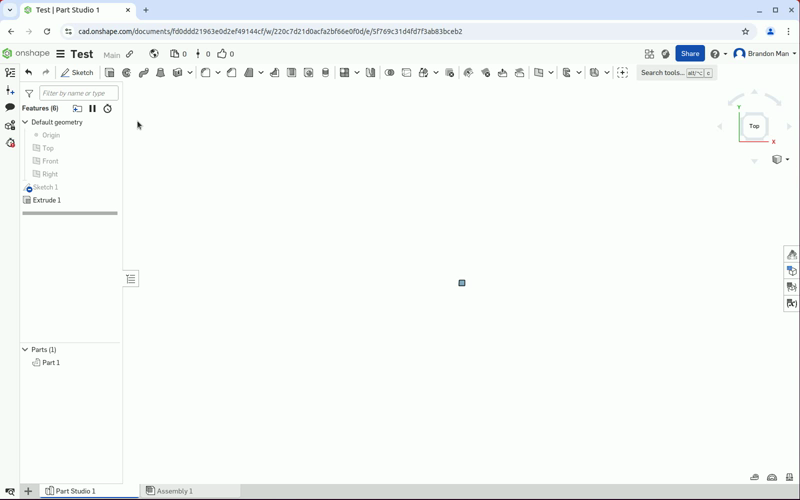
mouse_move(73, 189)
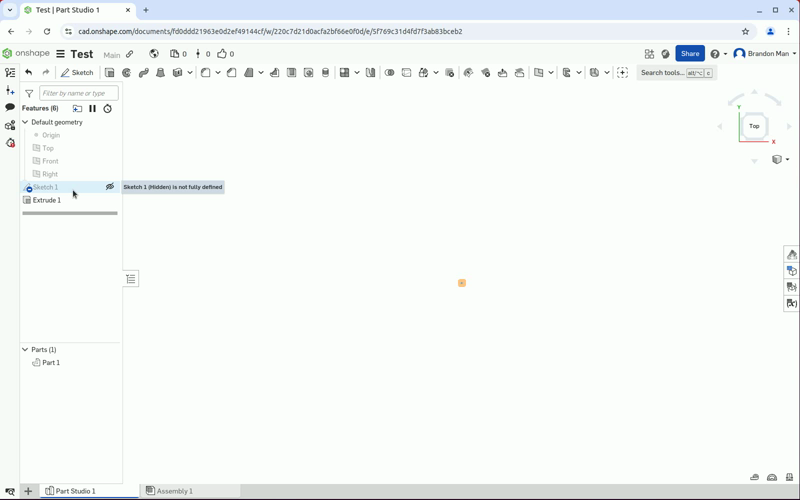
click(73, 189)
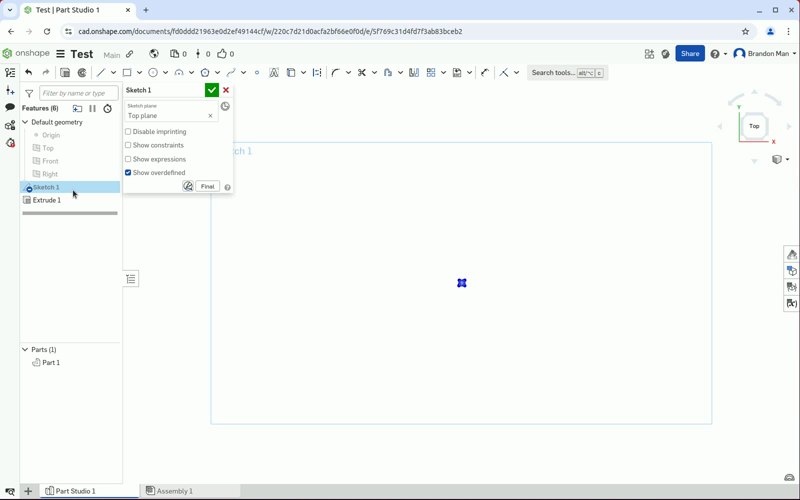
mouse_move(229, 92)
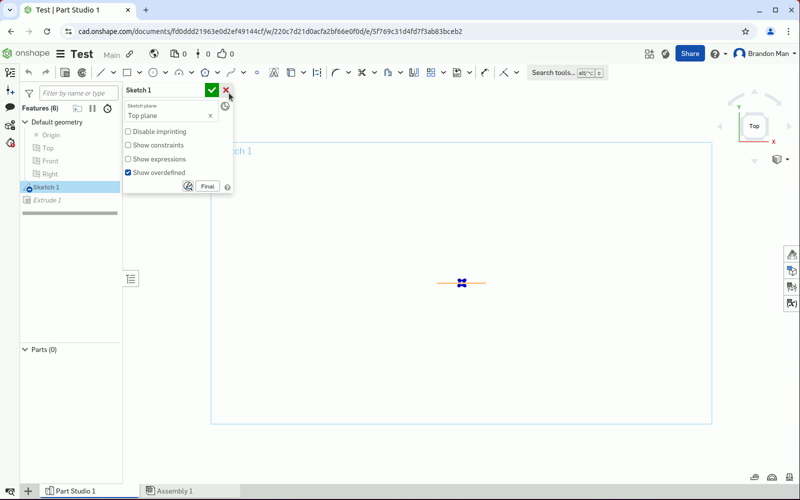
click(229, 92)
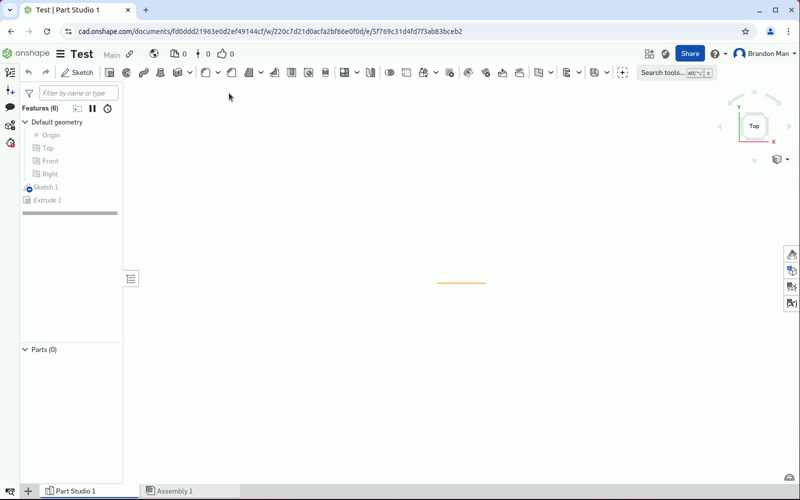
mouse_move(73, 352)
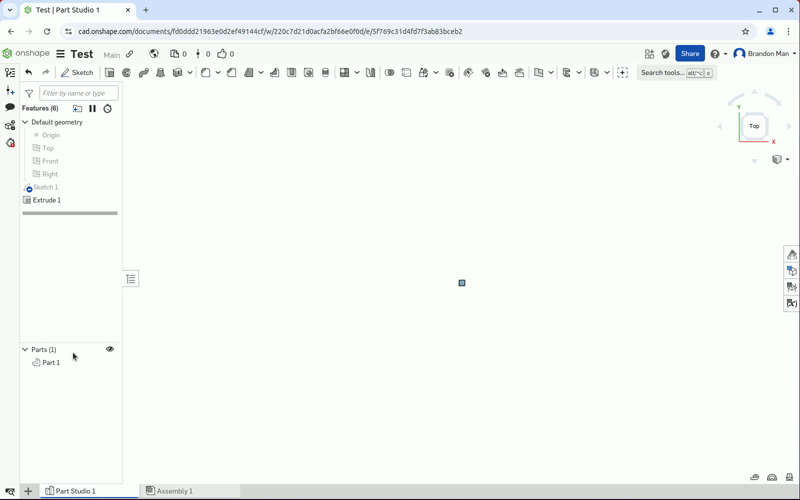
key(y)
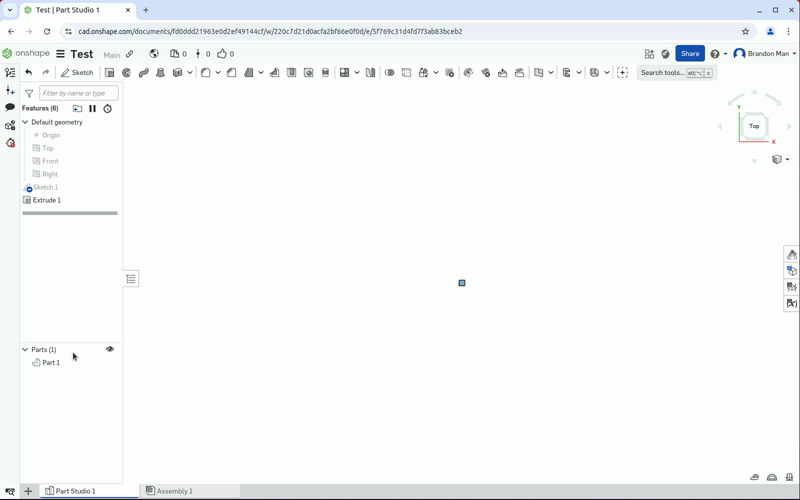
key(shift+p)
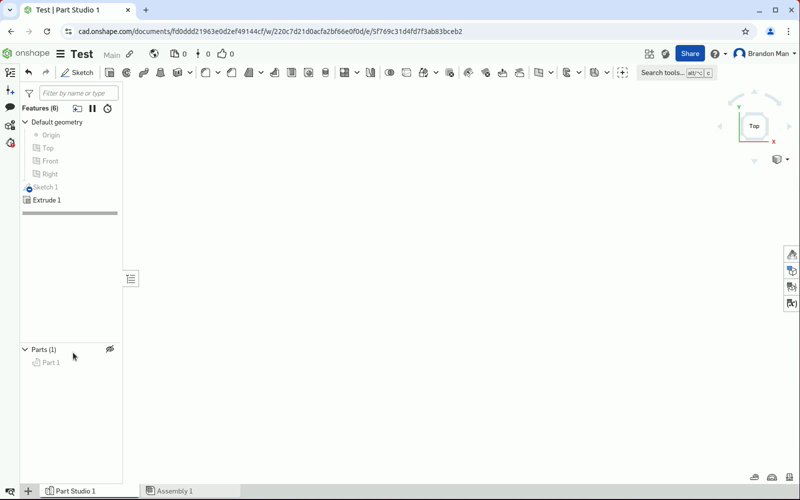
key(space)
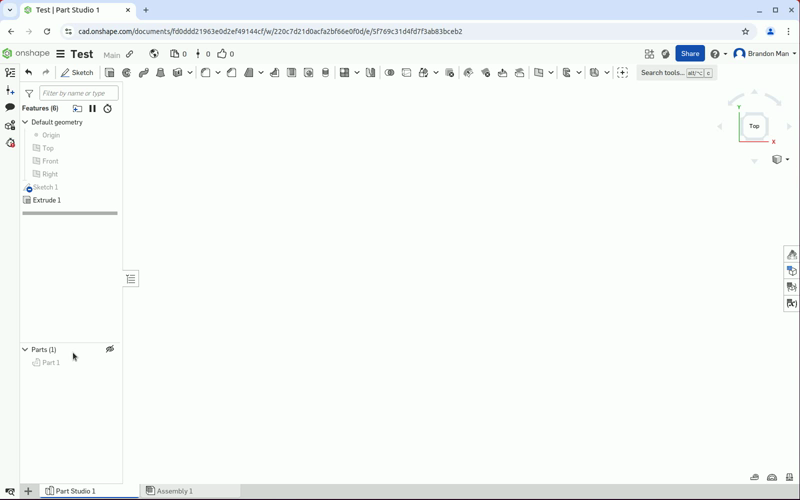
key_down(shift)
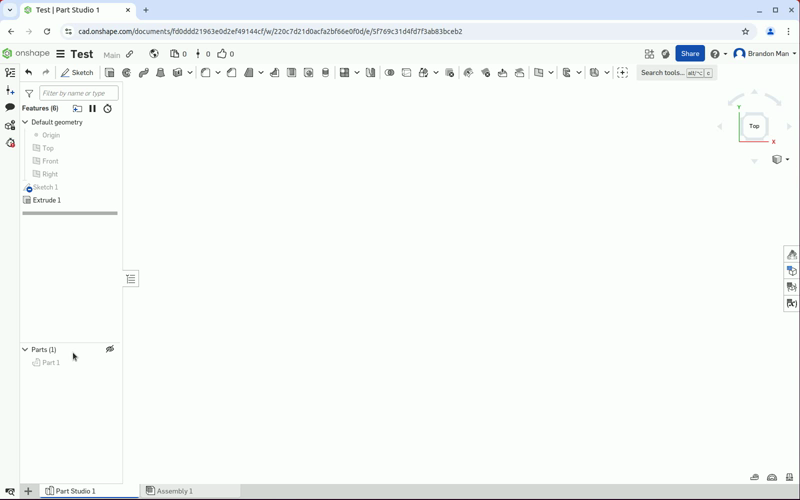
key(up)
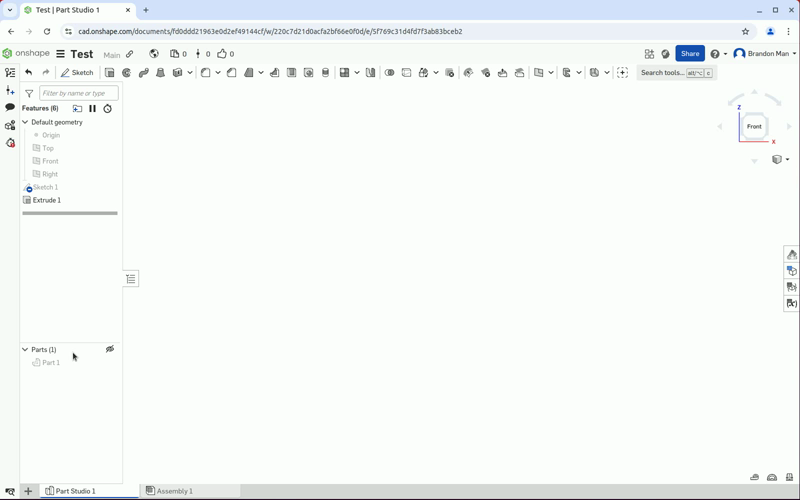
key_up(shift)
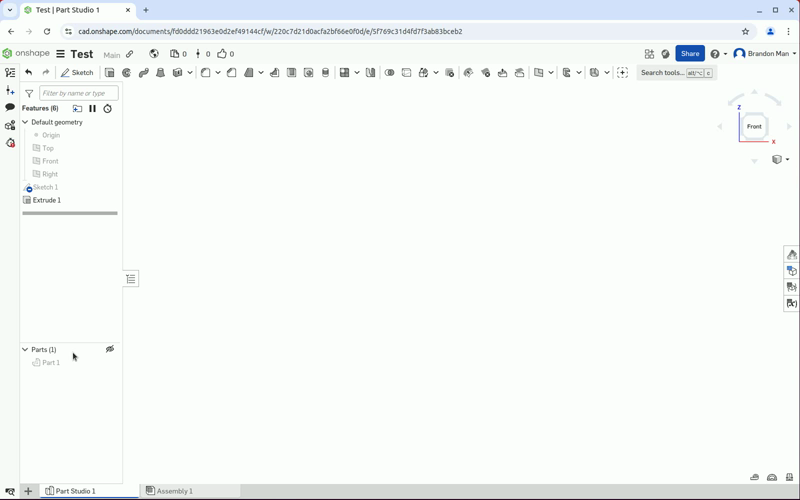
key(space)
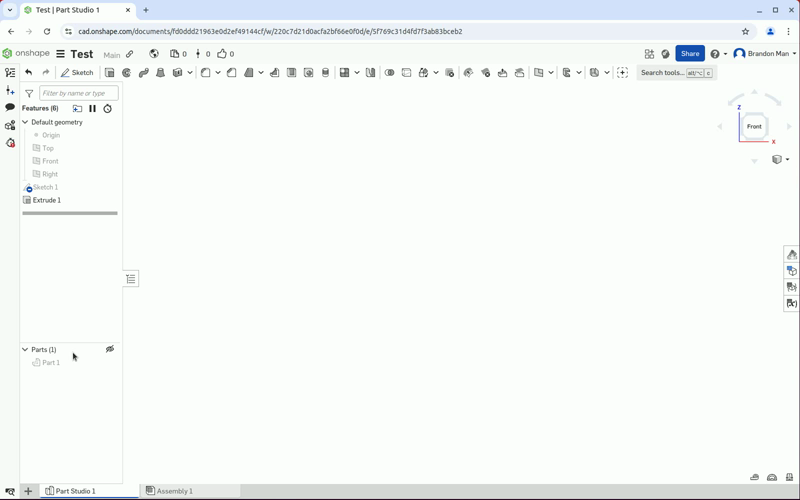
key_down(shift)
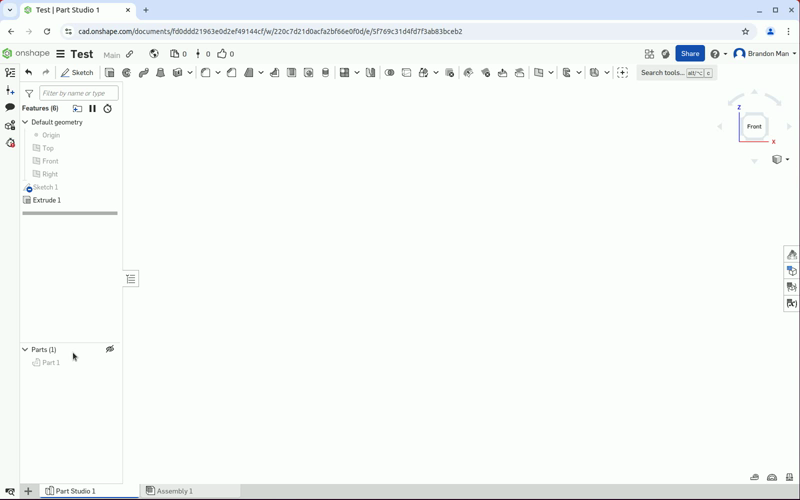
key(left)
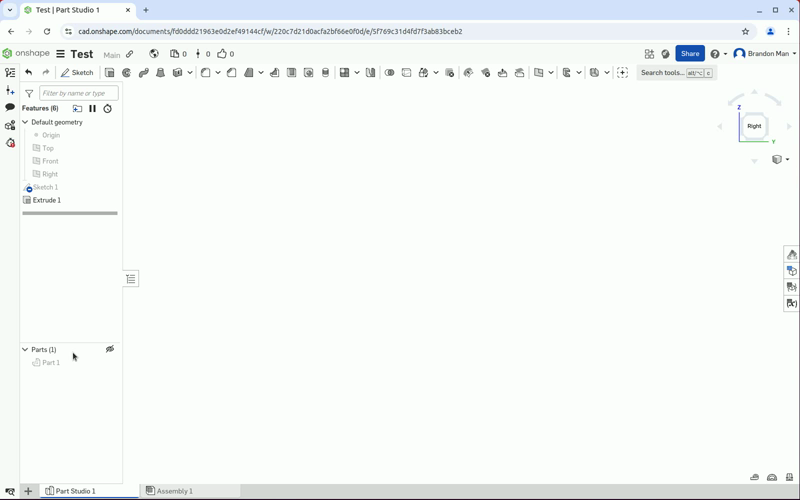
key_up(shift)
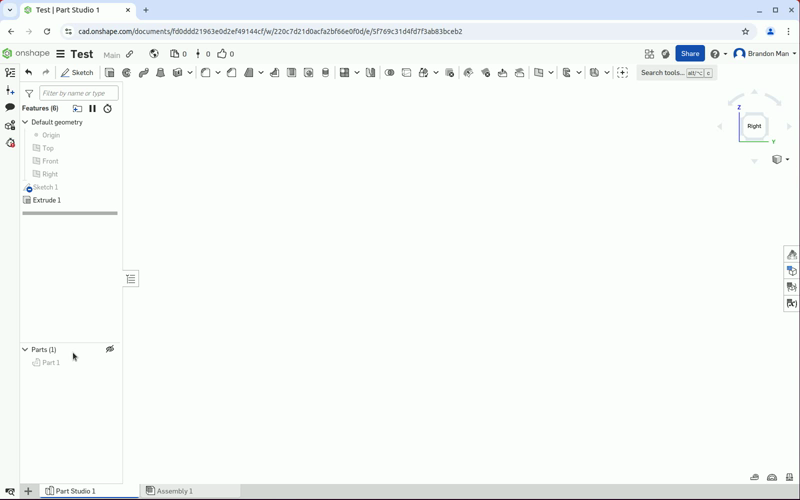
mouse_move(73, 352)
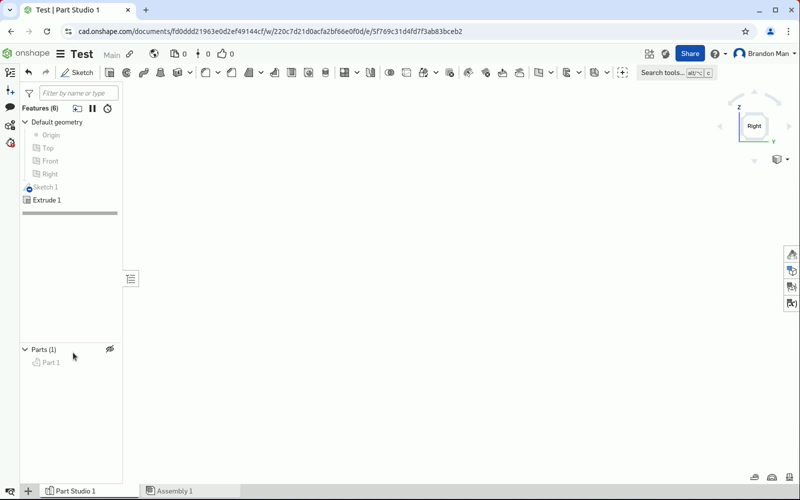
key(shift+y)
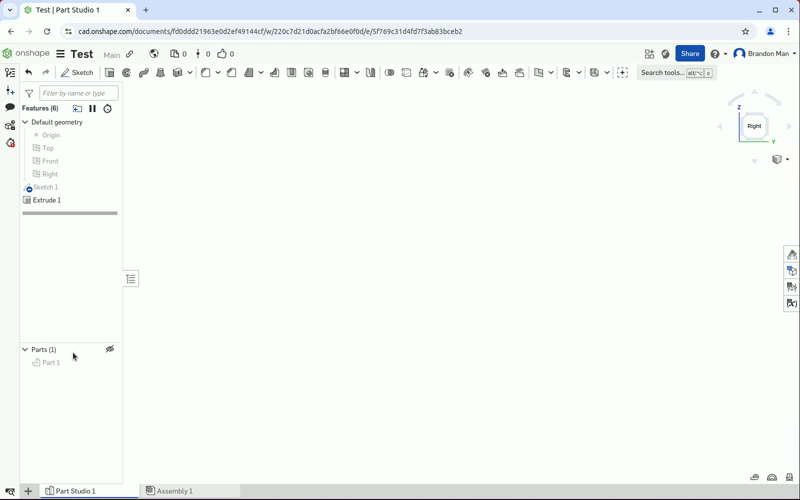
key(shift+s)
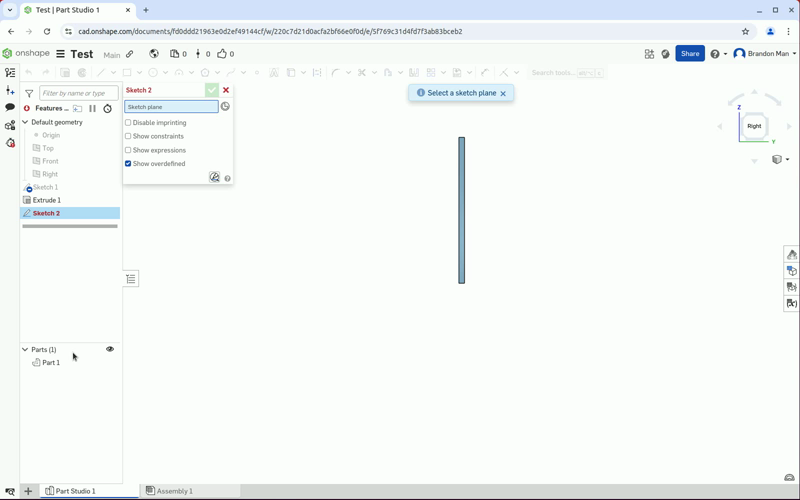
mouse_move(73, 176)
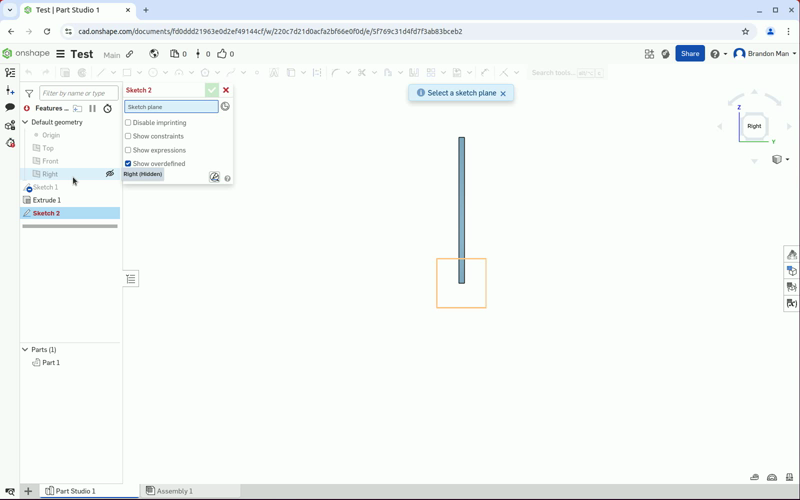
click(73, 176)
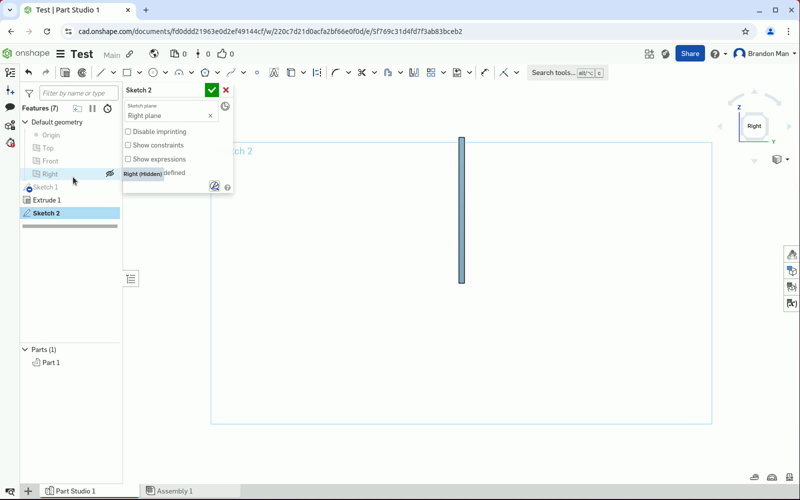
mouse_move(73, 352)
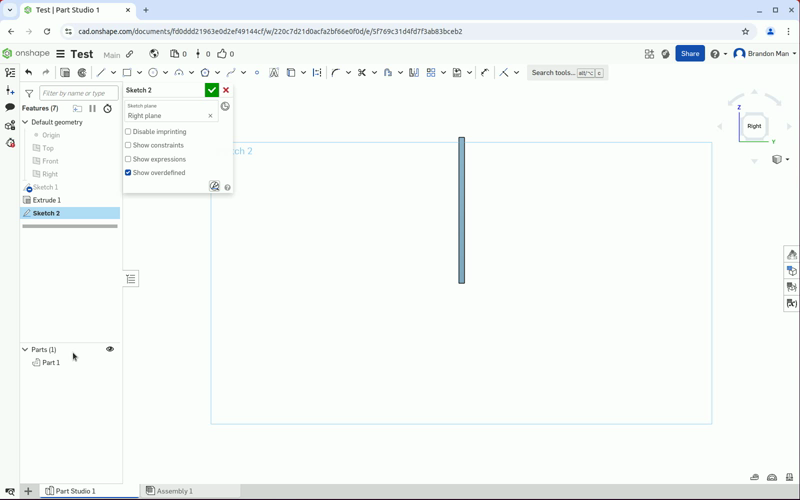
key(y)
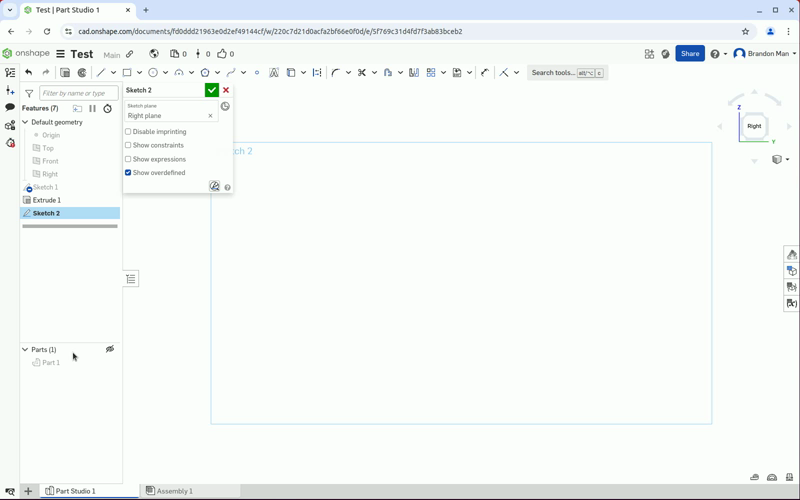
key(l)
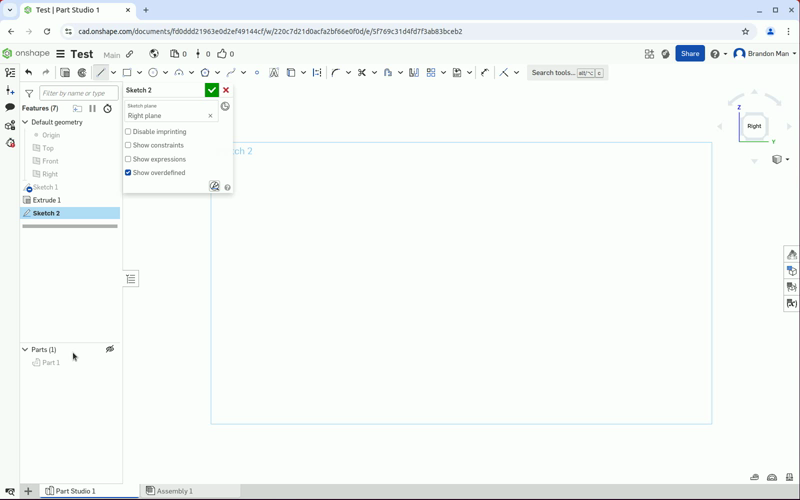
key_down(shift)
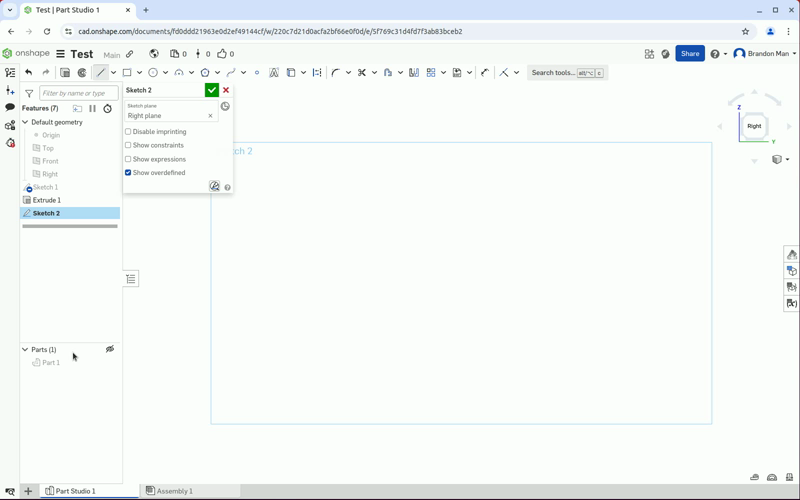
mouse_move(477, 259)
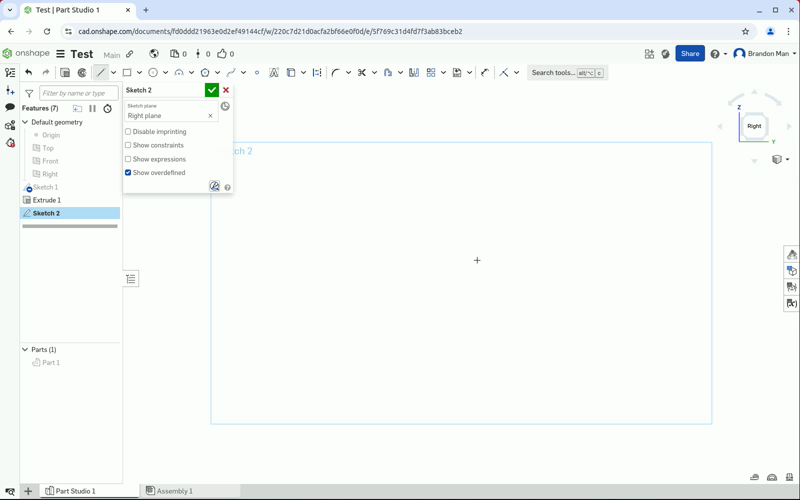
click(477, 259)
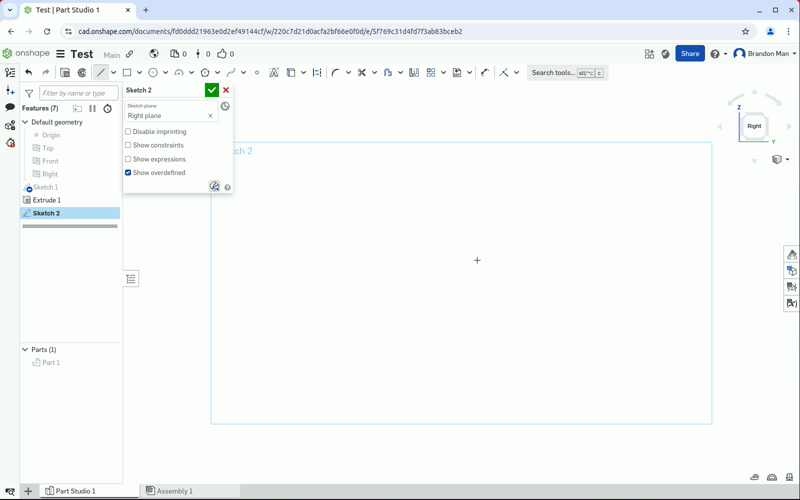
key_up(shift)
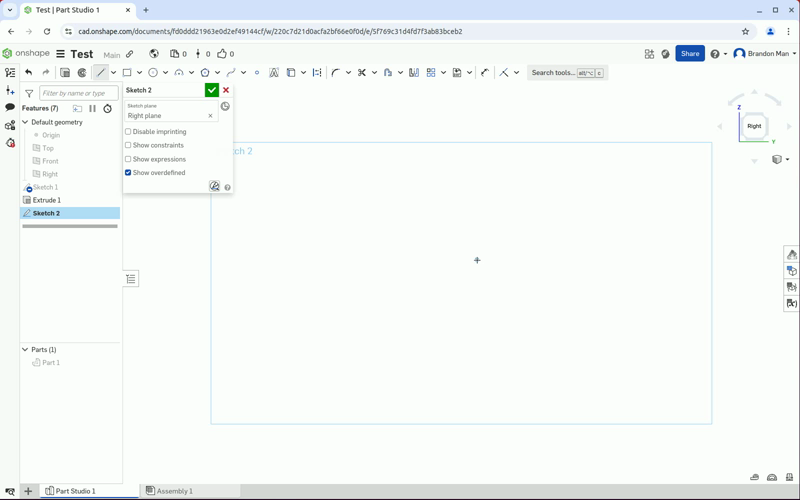
key_down(shift)
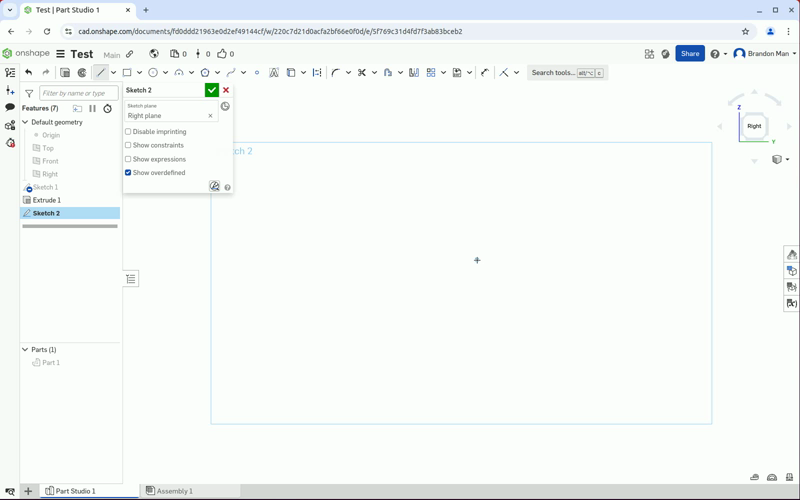
mouse_move(507, 259)
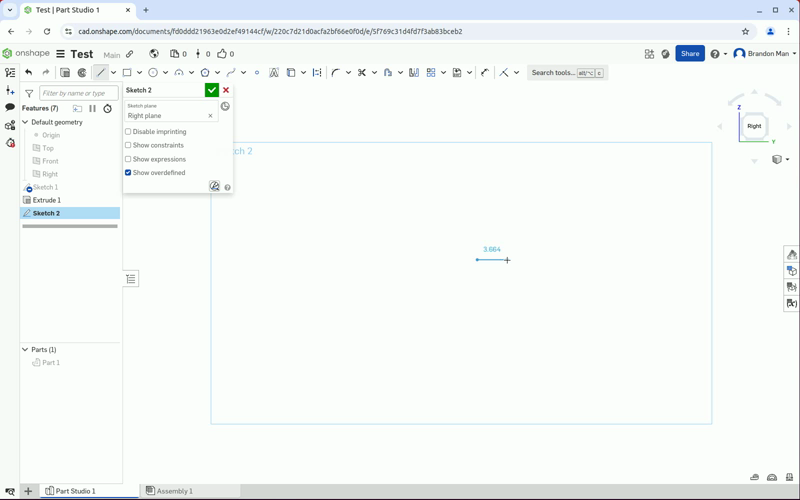
mouse_move(480, 259)
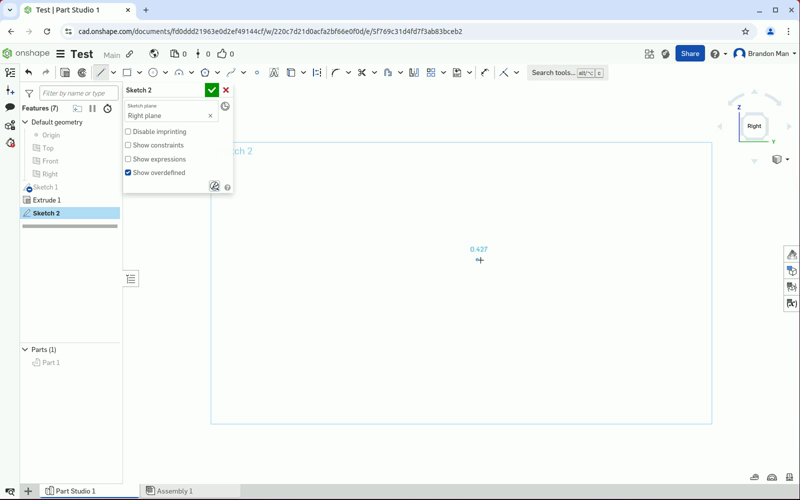
scroll(6)
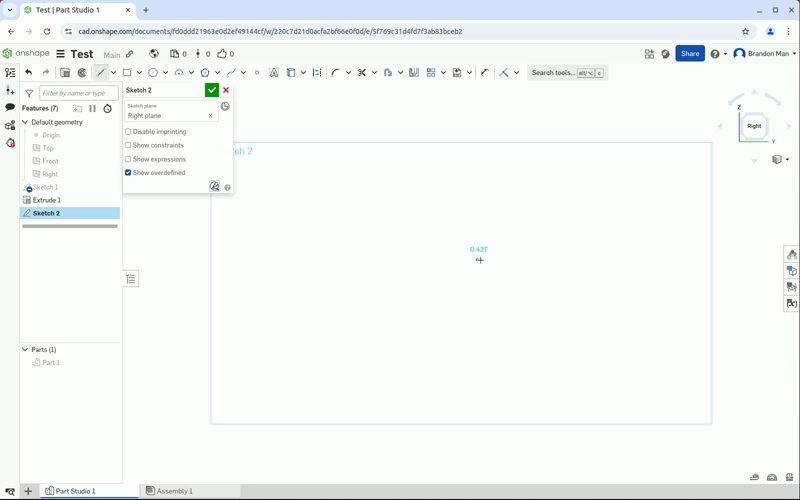
scroll(6)
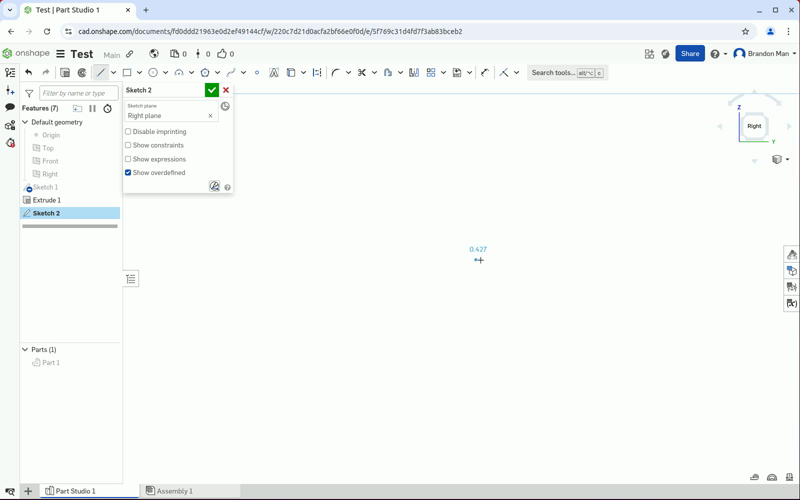
scroll(6)
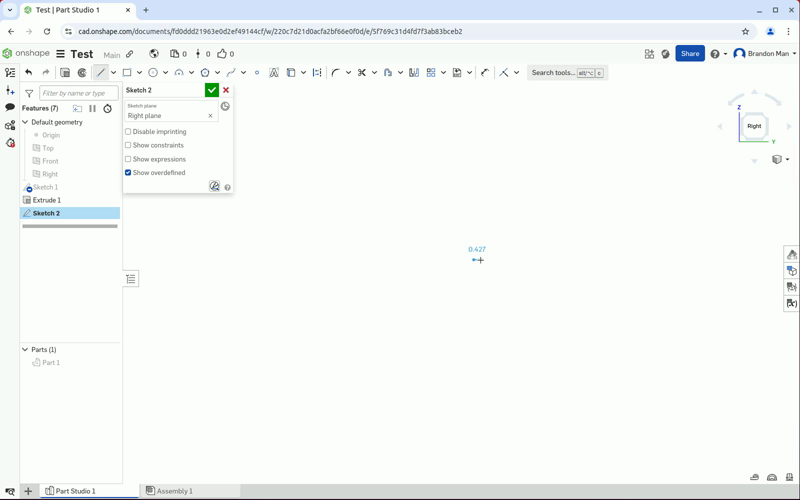
scroll(6)
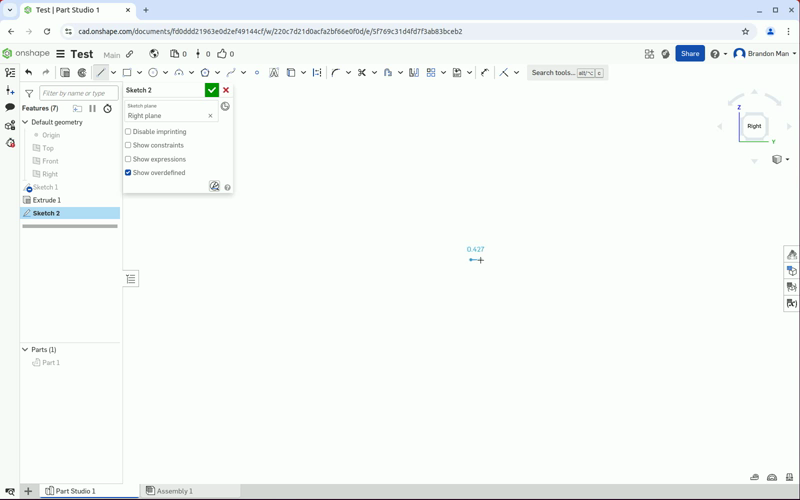
scroll(6)
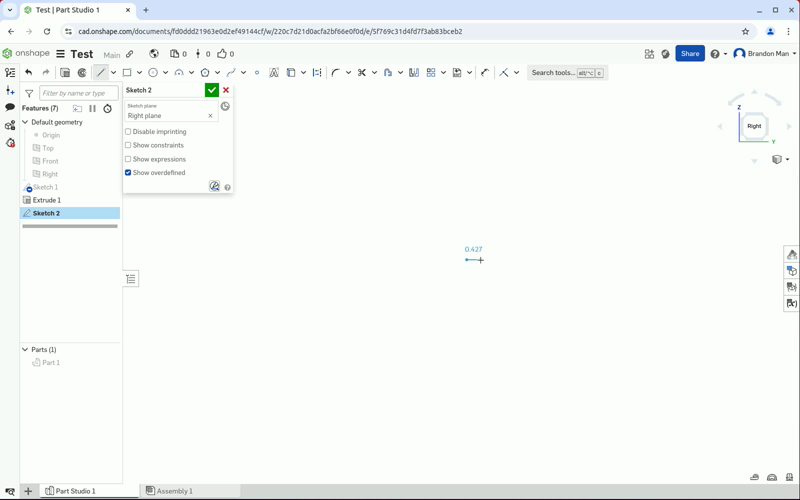
scroll(6)
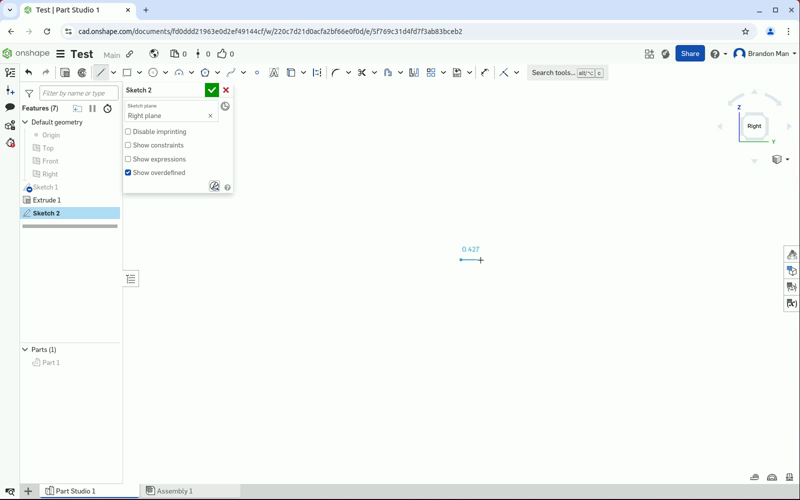
scroll(6)
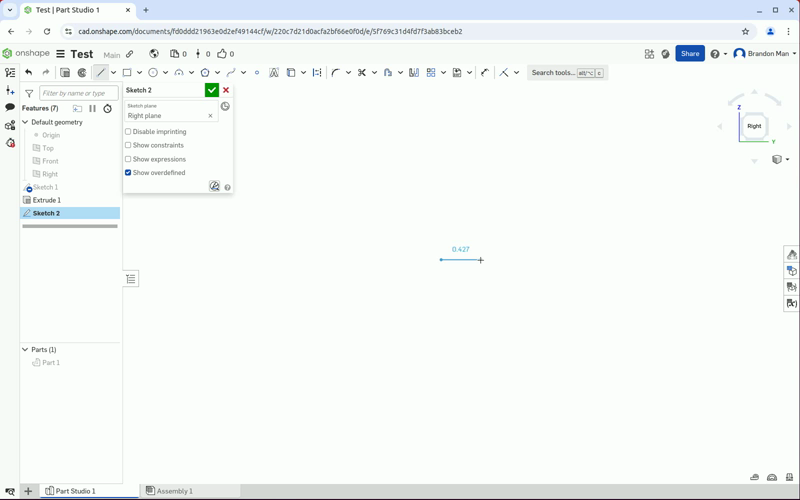
click(480, 259)
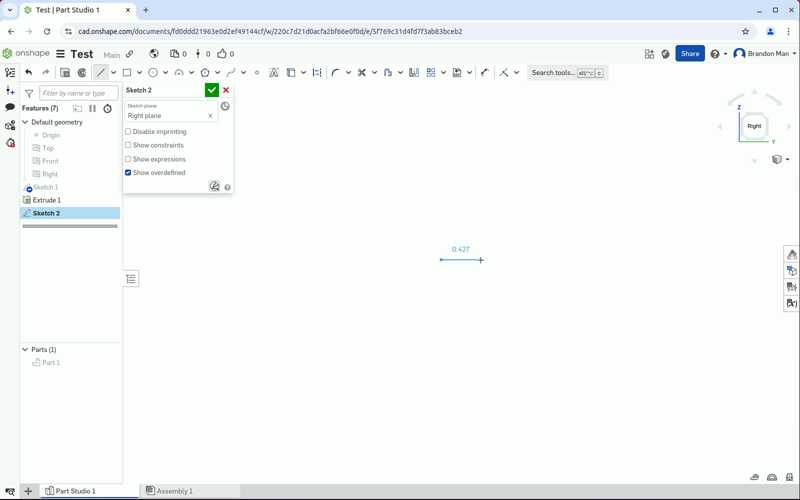
scroll(-6)
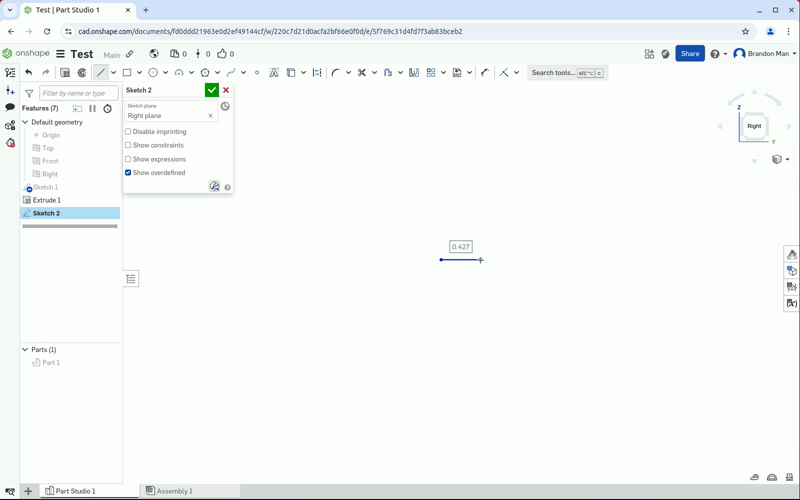
scroll(-6)
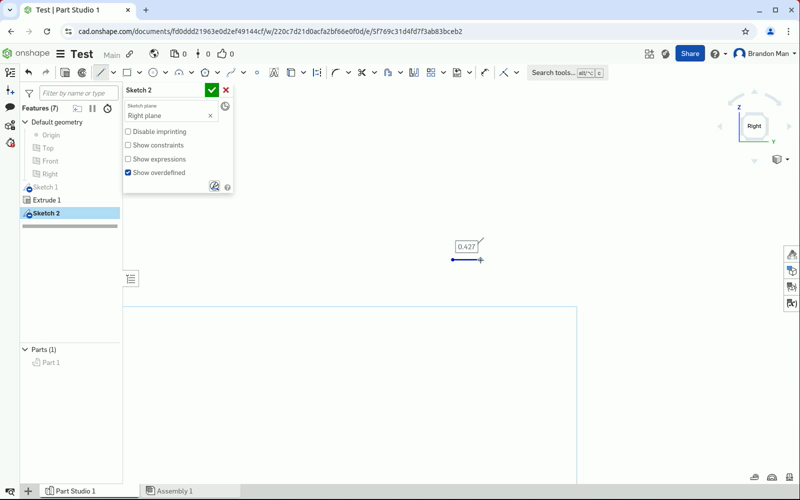
scroll(-6)
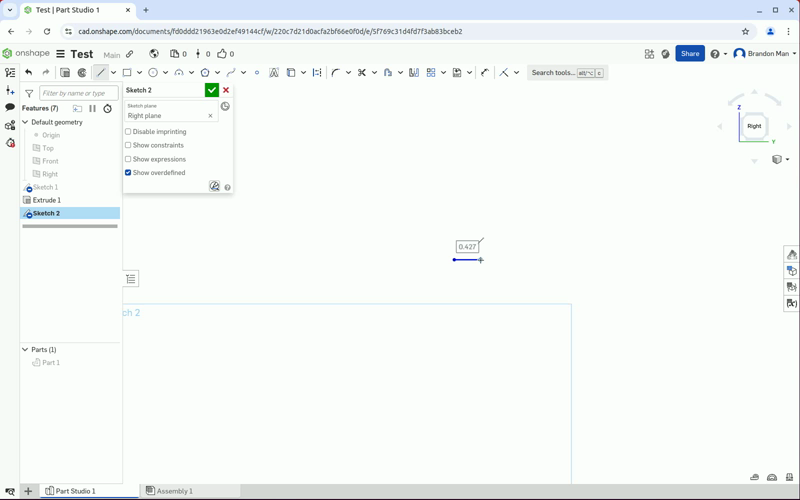
scroll(-6)
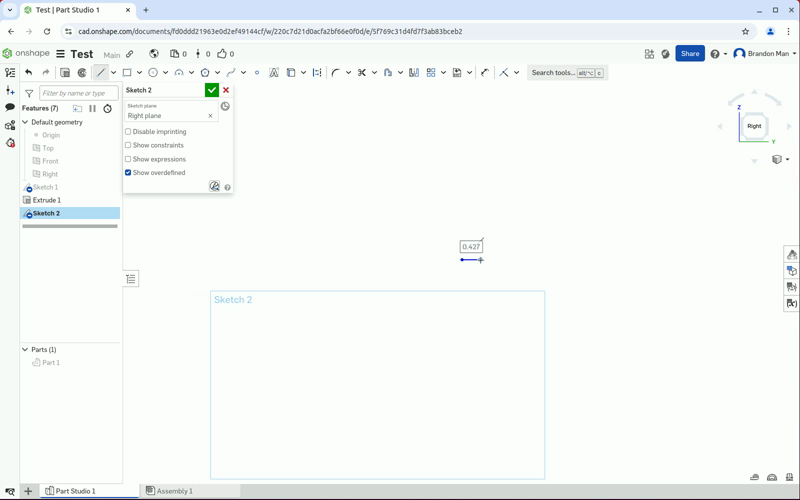
scroll(-6)
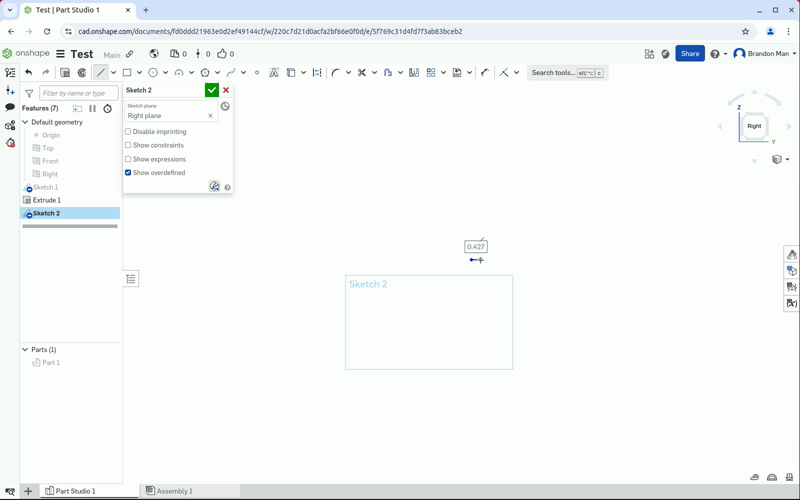
scroll(-6)
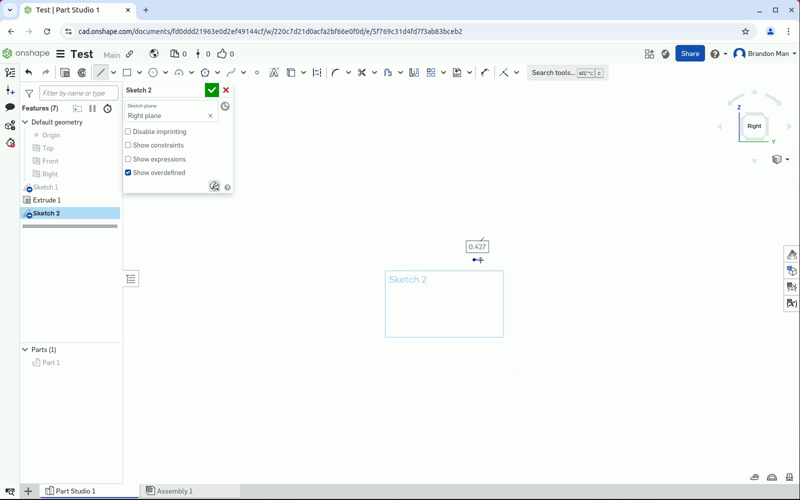
scroll(-6)
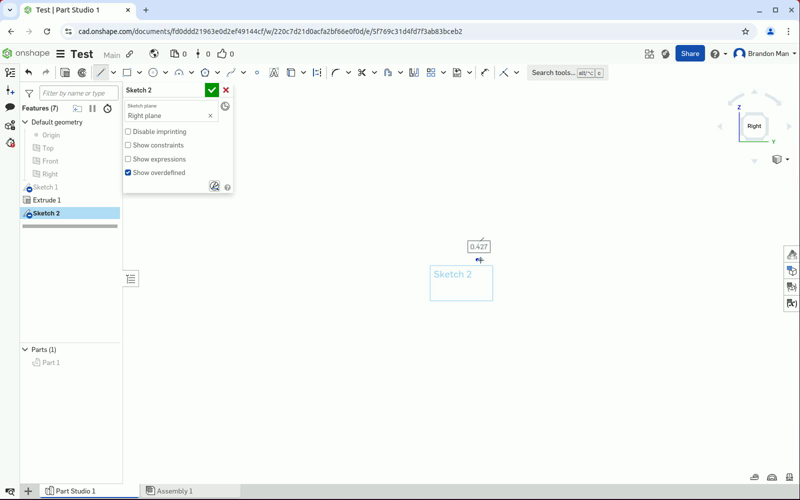
key_up(shift)
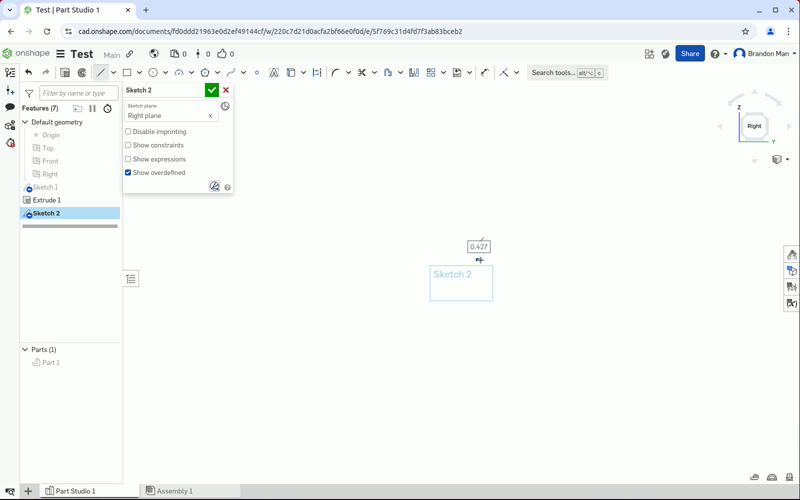
key_down(shift)
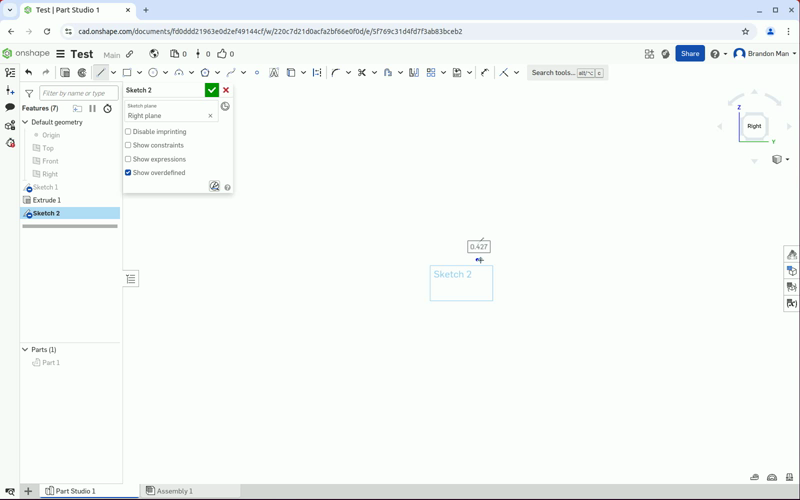
mouse_move(510, 259)
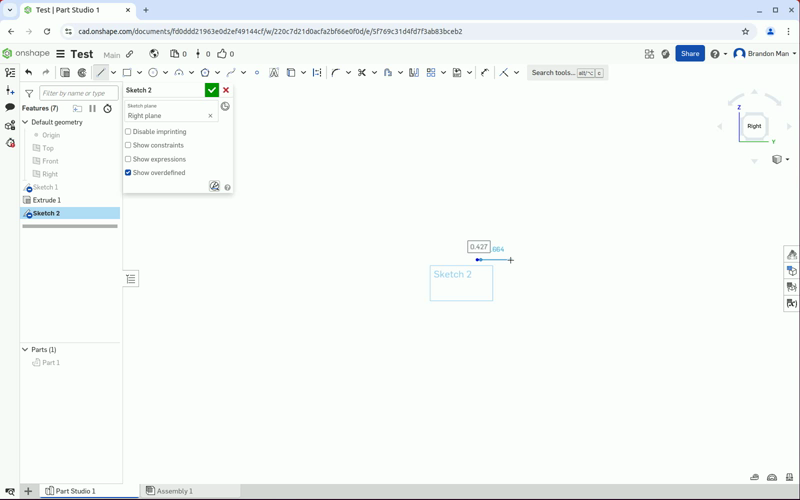
mouse_move(480, 255)
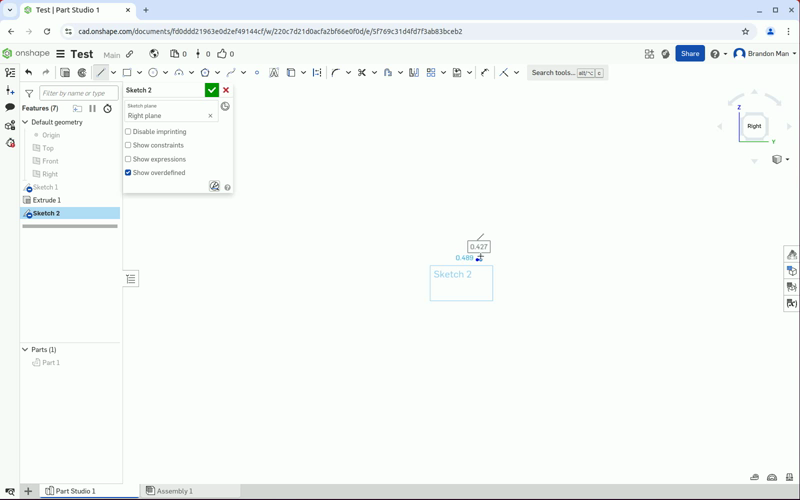
scroll(6)
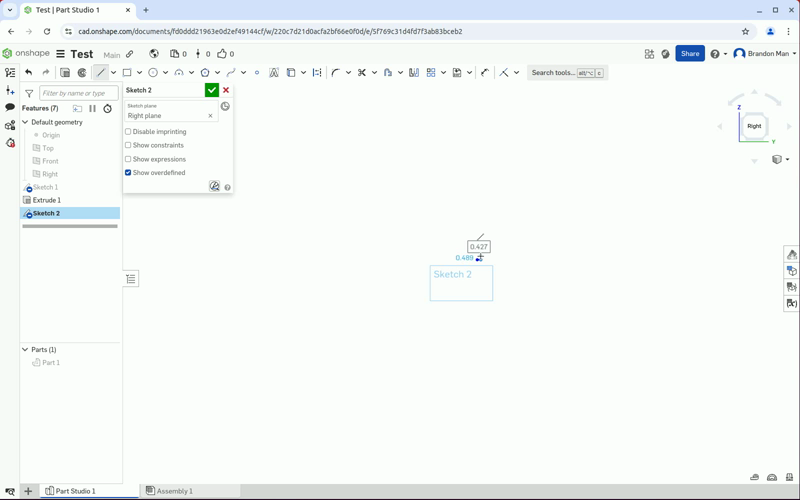
scroll(6)
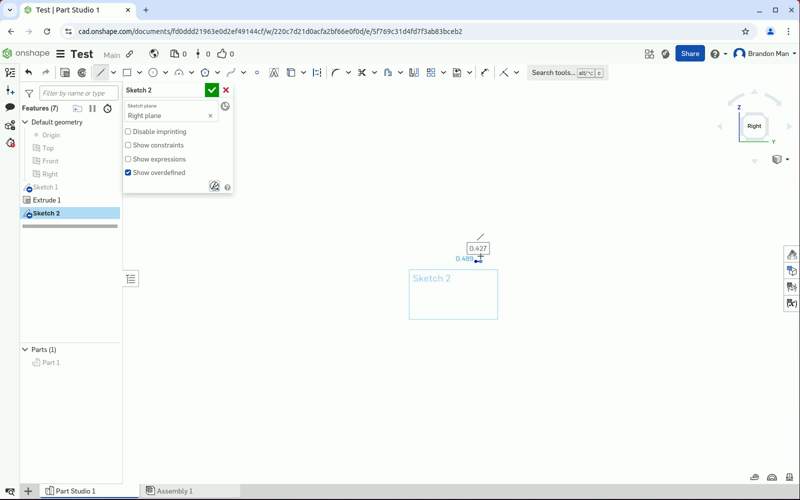
scroll(6)
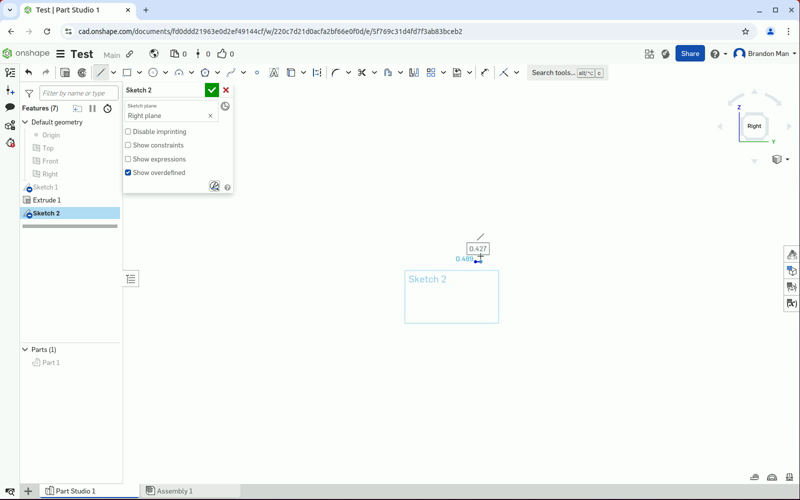
scroll(6)
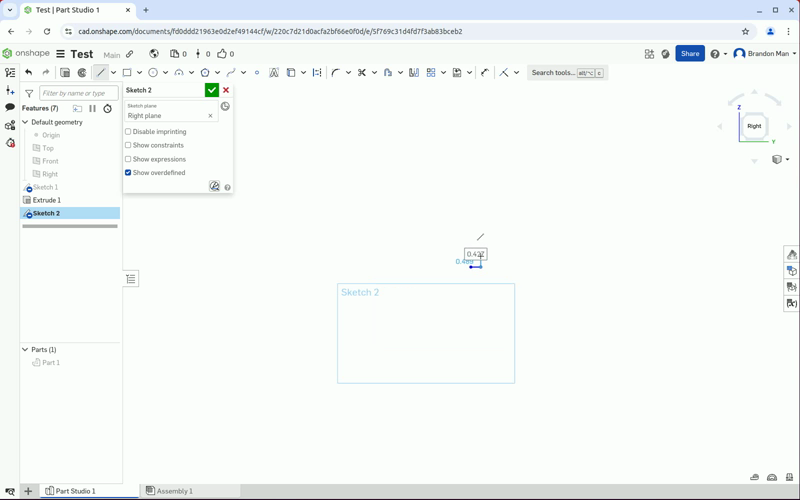
scroll(6)
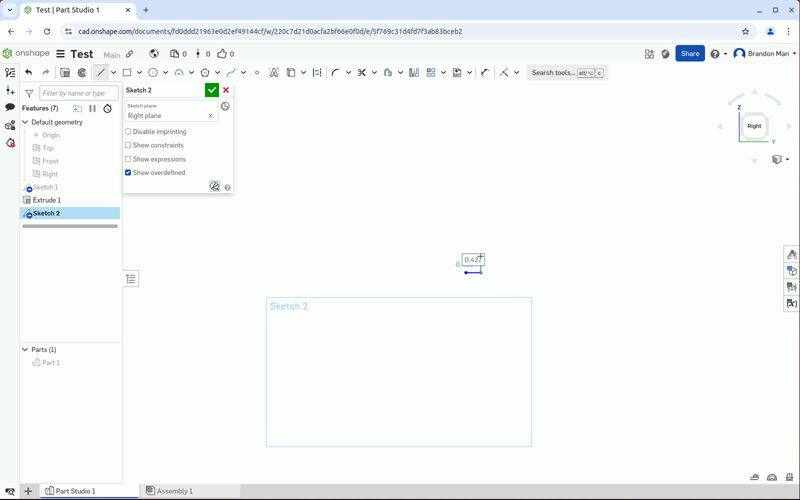
scroll(6)
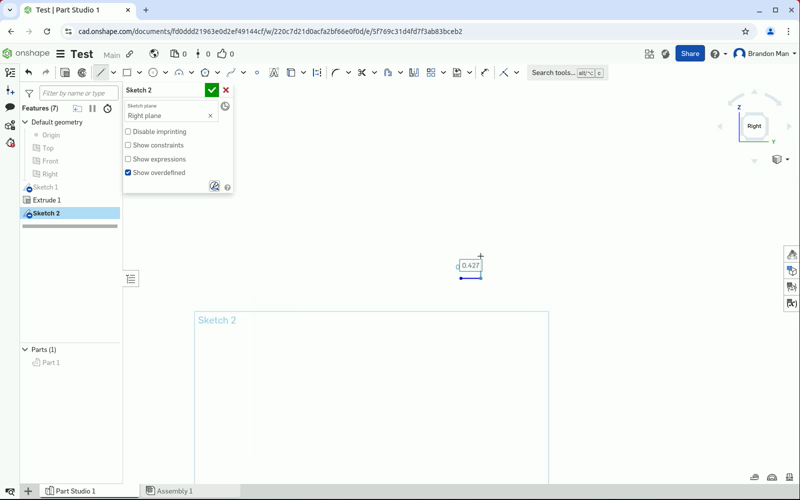
scroll(6)
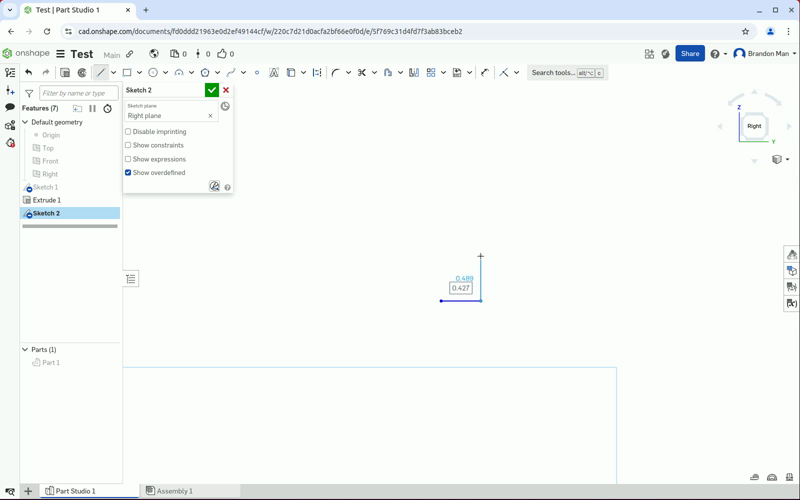
click(480, 255)
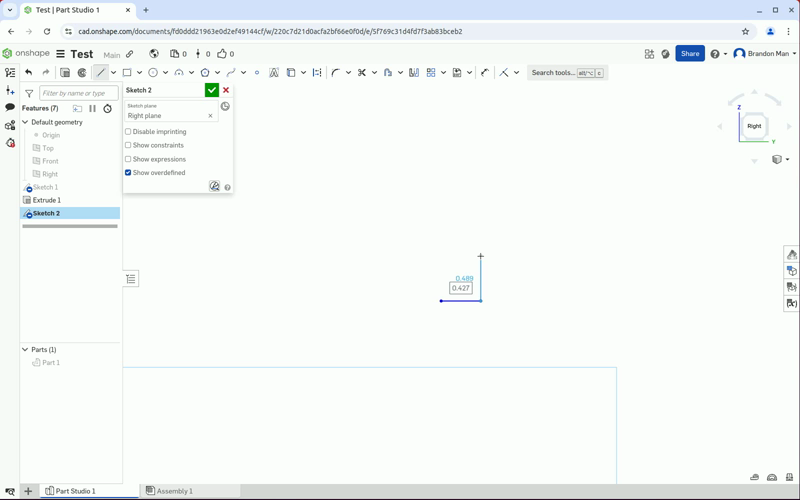
scroll(-6)
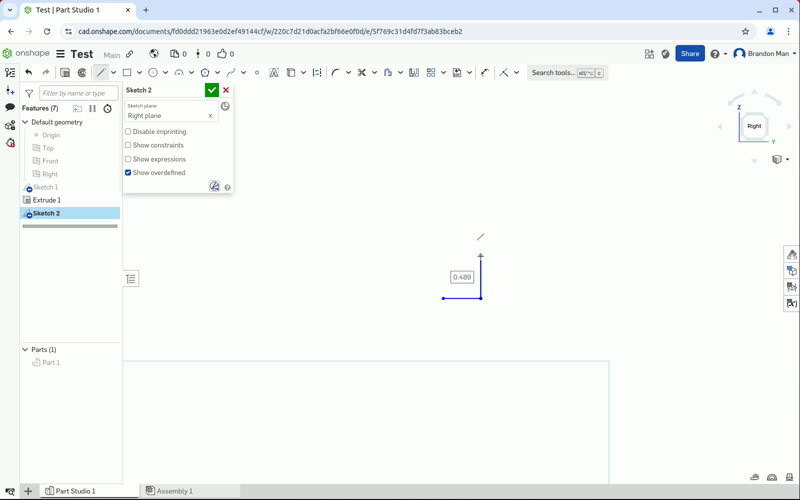
scroll(-6)
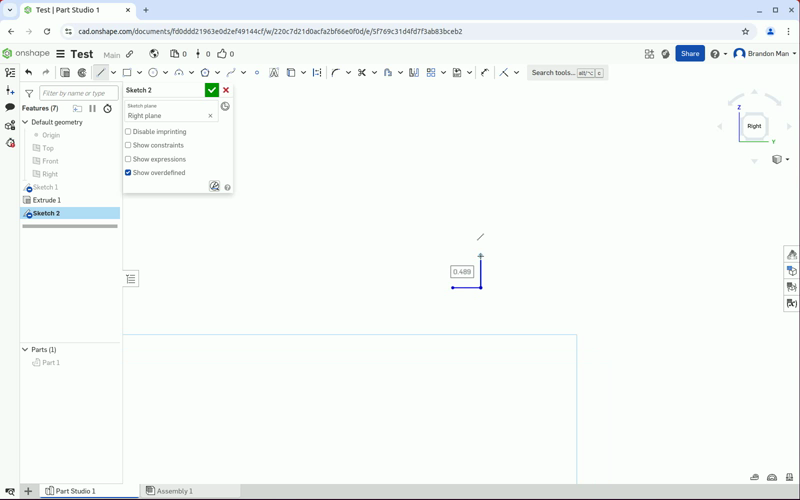
scroll(-6)
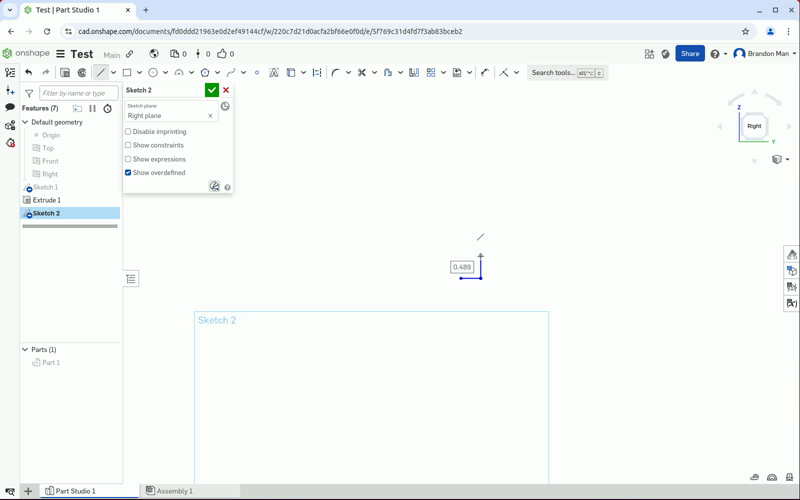
scroll(-6)
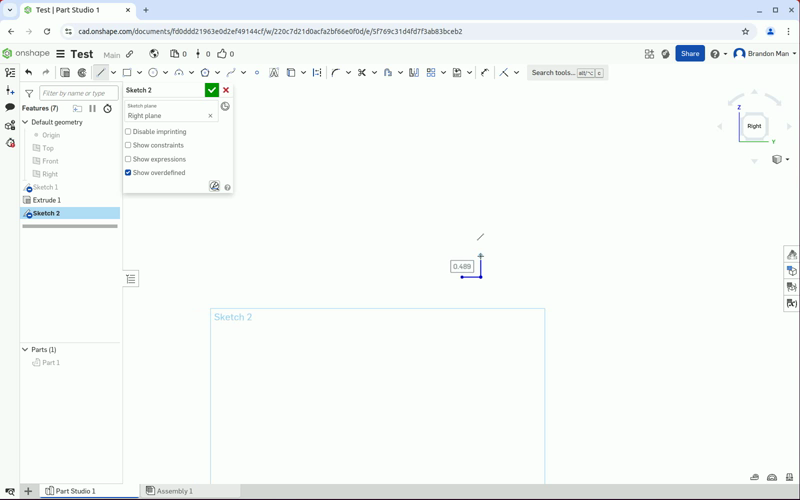
scroll(-6)
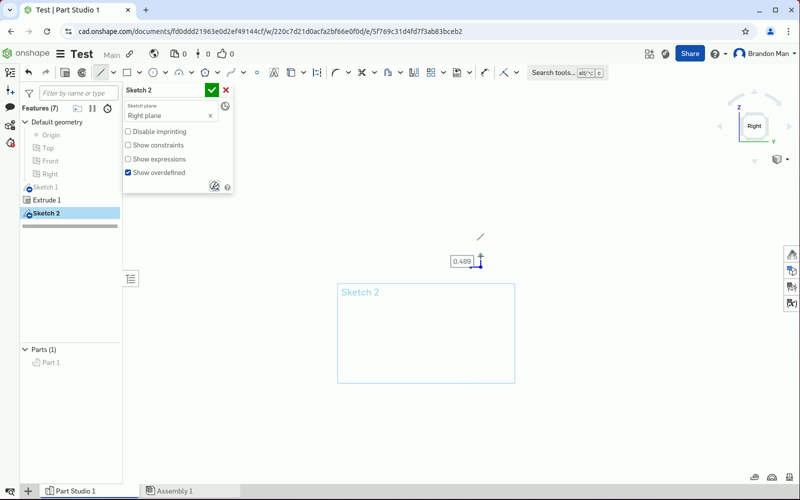
scroll(-6)
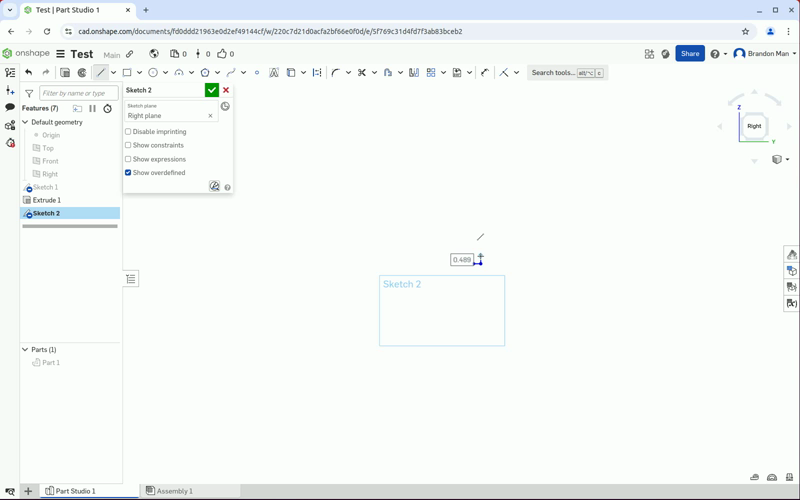
scroll(-6)
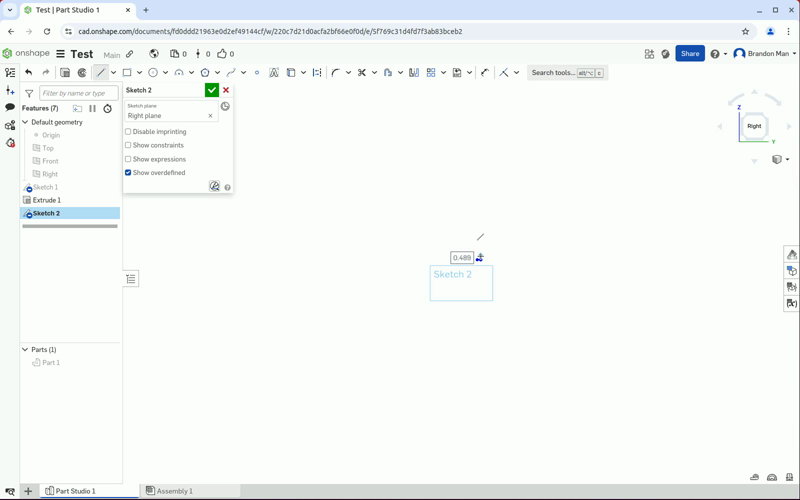
key_up(shift)
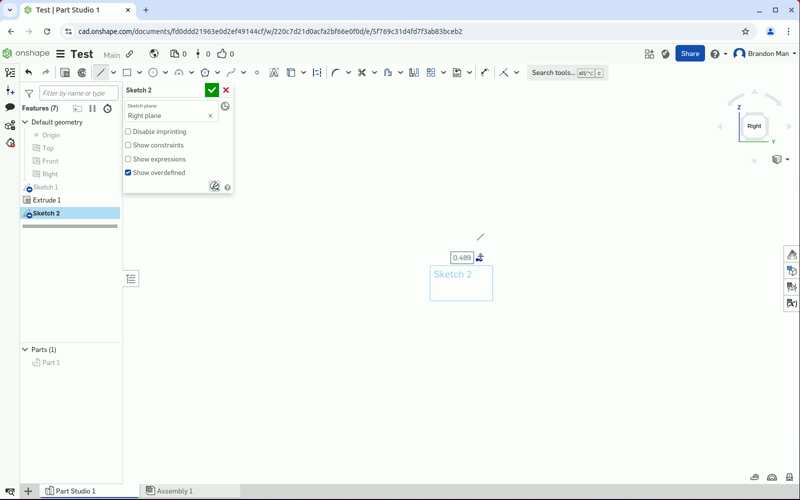
key_down(shift)
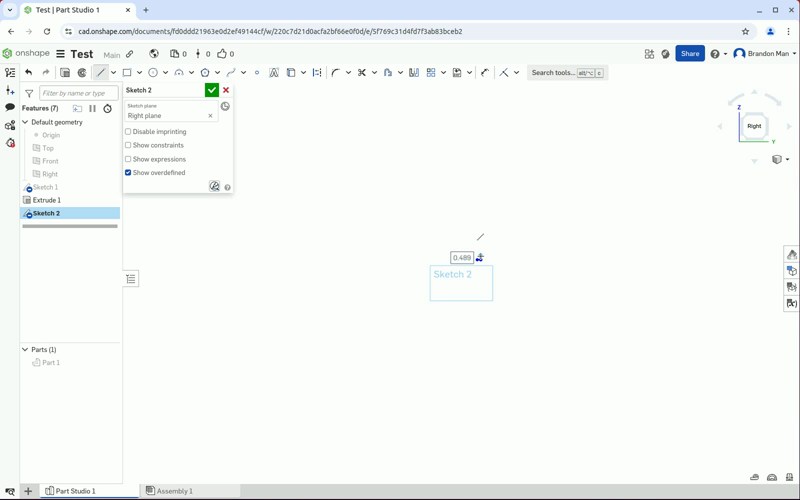
mouse_move(510, 255)
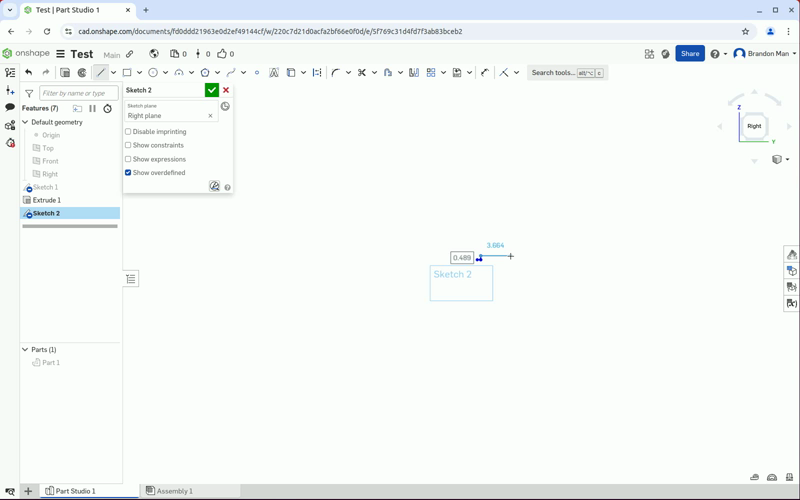
mouse_move(477, 255)
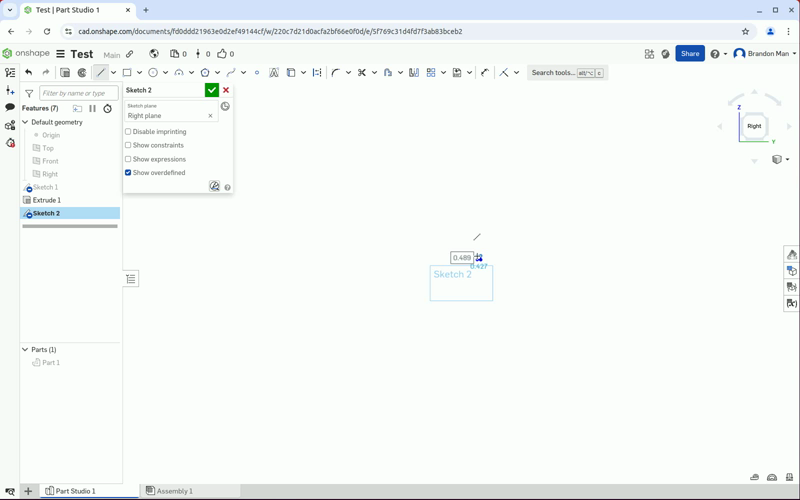
scroll(6)
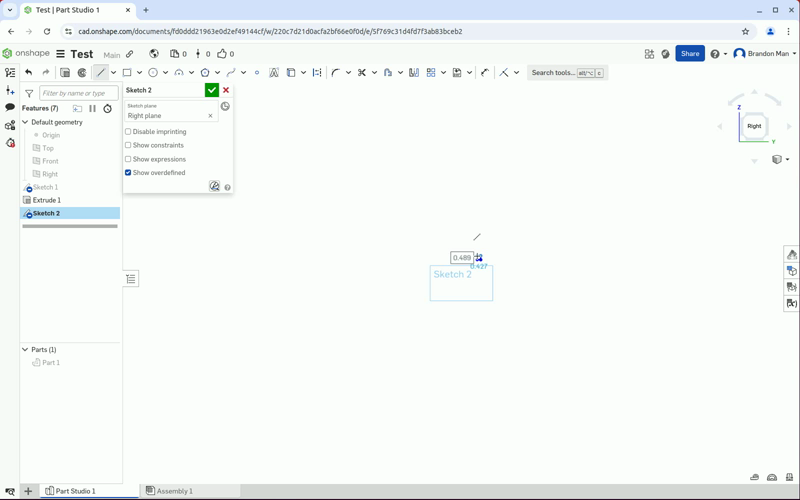
scroll(6)
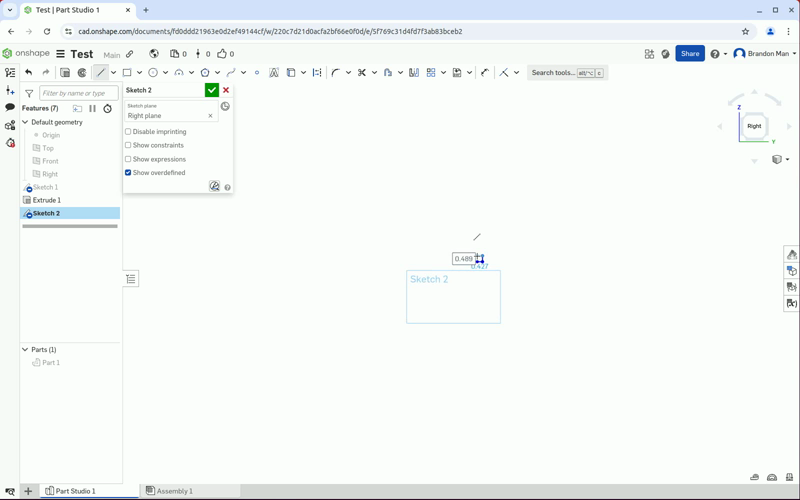
scroll(6)
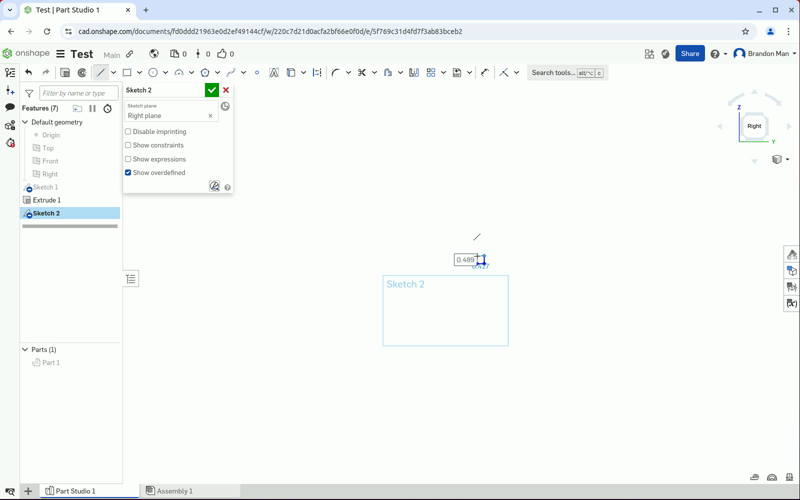
scroll(6)
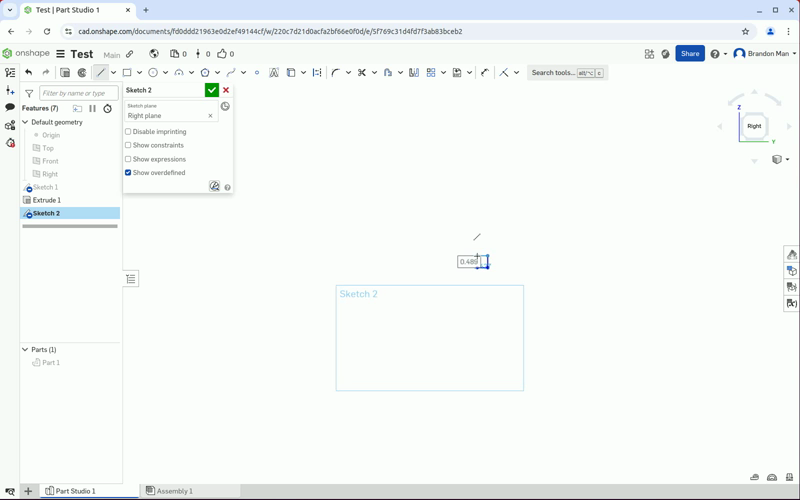
scroll(6)
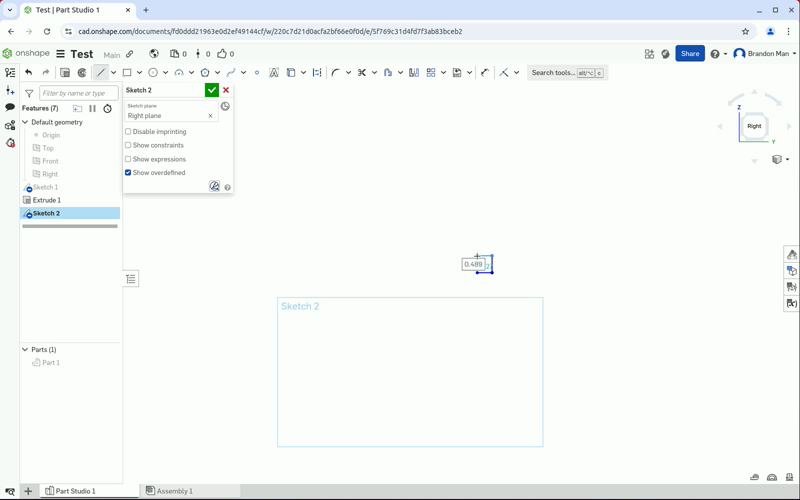
scroll(6)
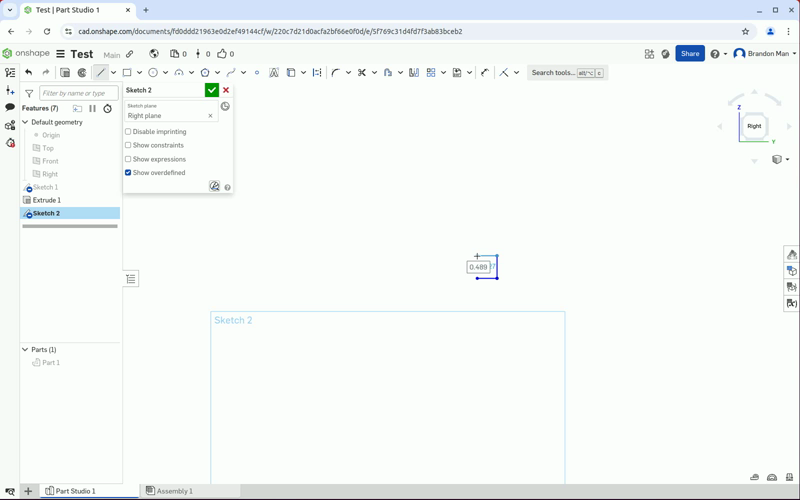
scroll(6)
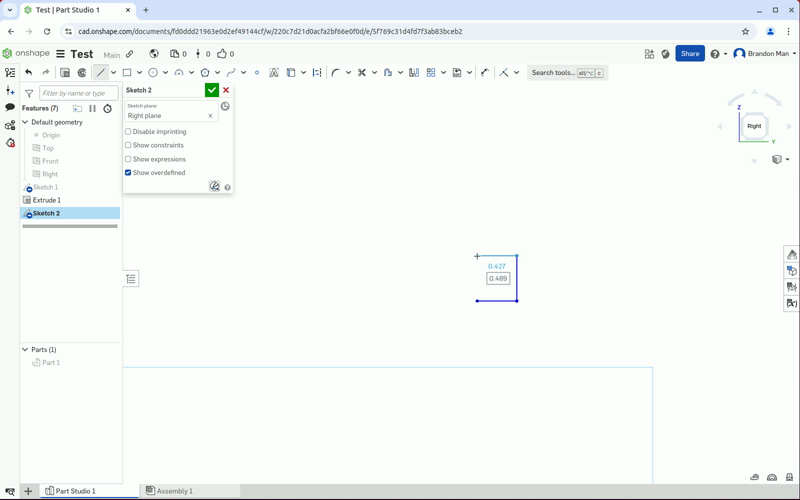
click(477, 255)
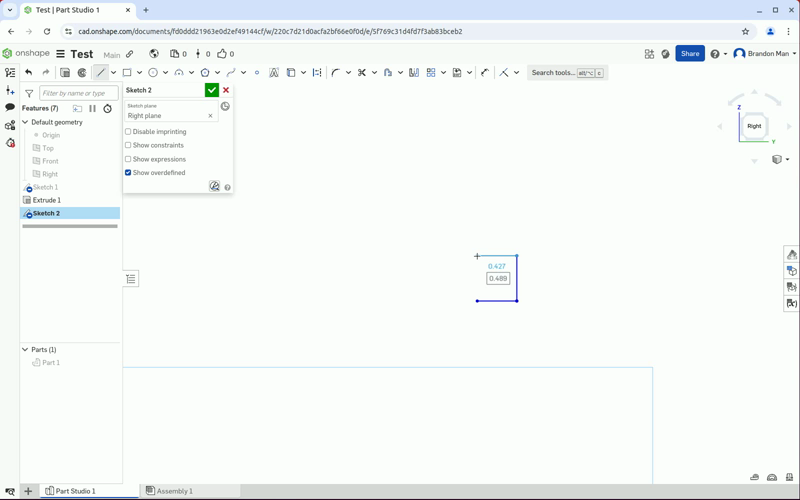
scroll(-6)
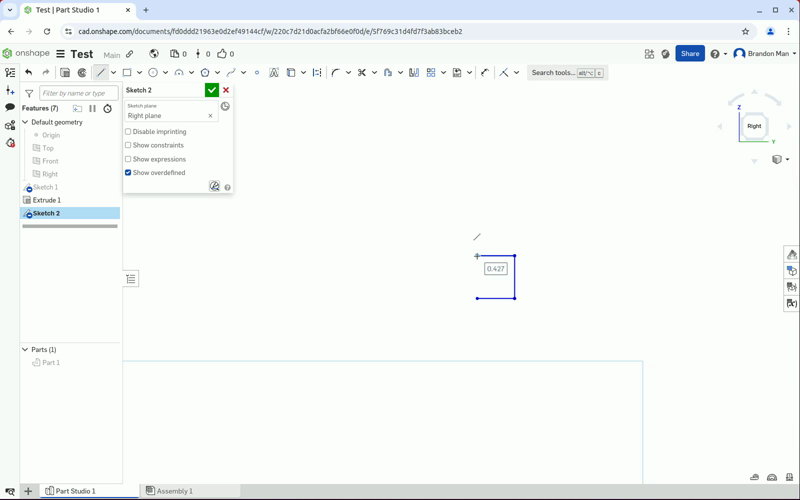
scroll(-6)
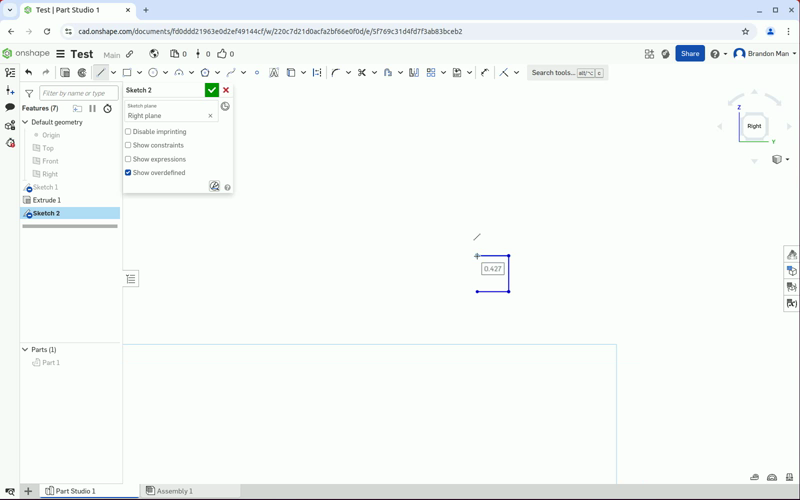
scroll(-6)
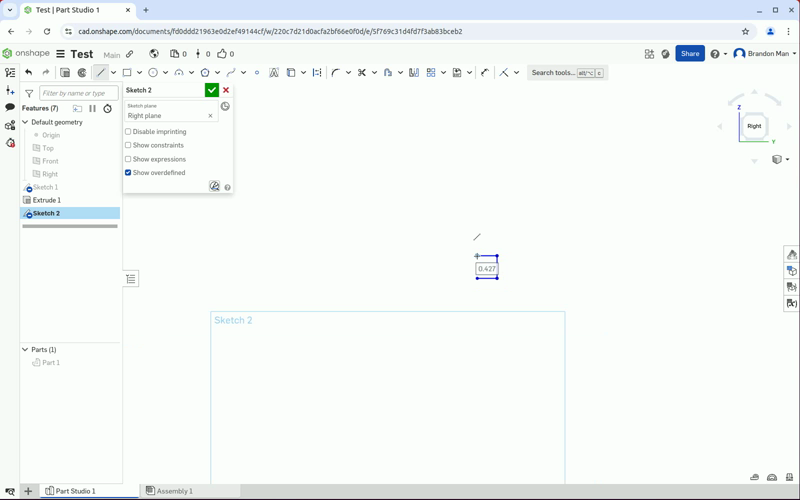
scroll(-6)
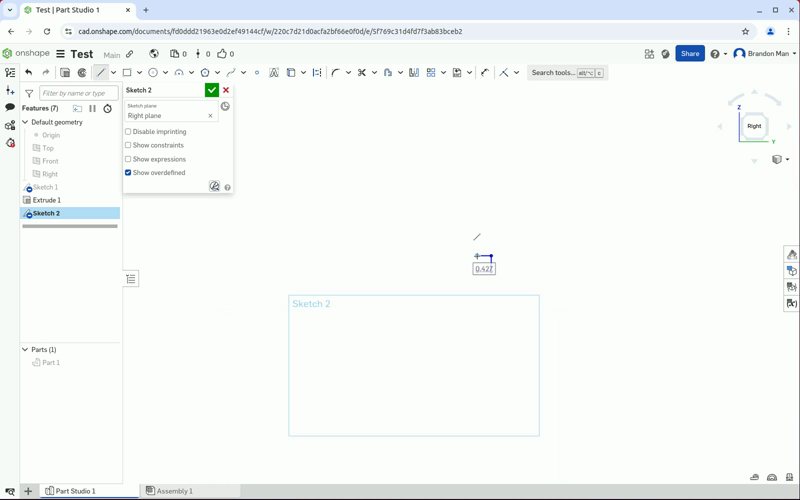
scroll(-6)
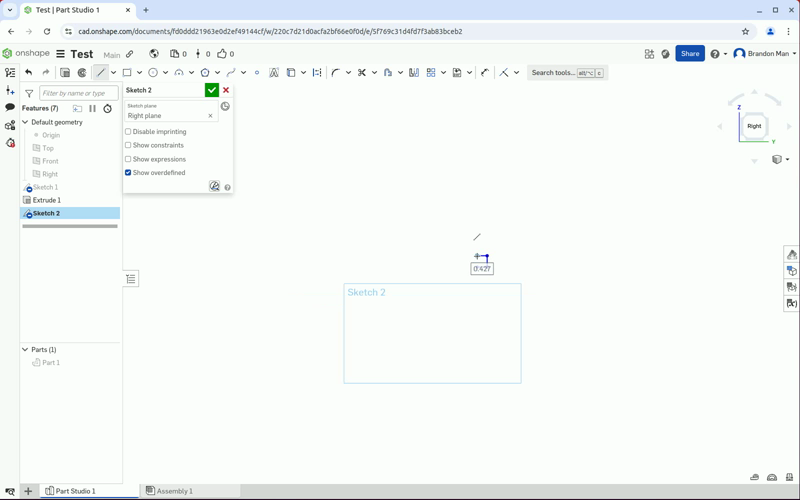
scroll(-6)
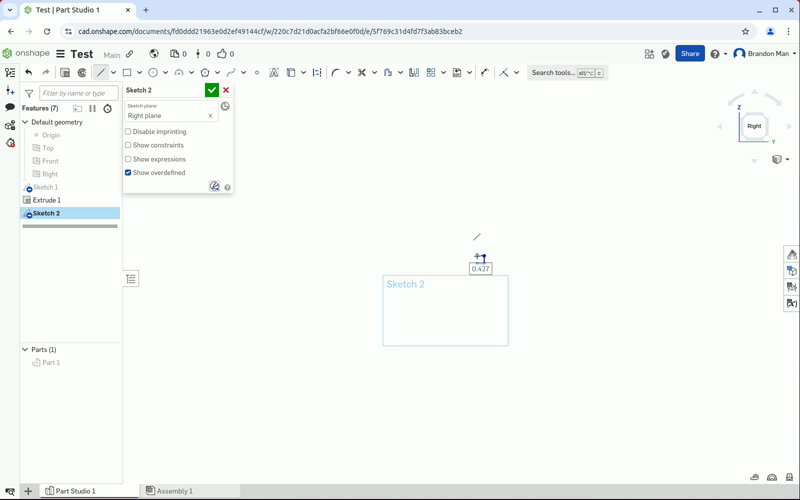
scroll(-6)
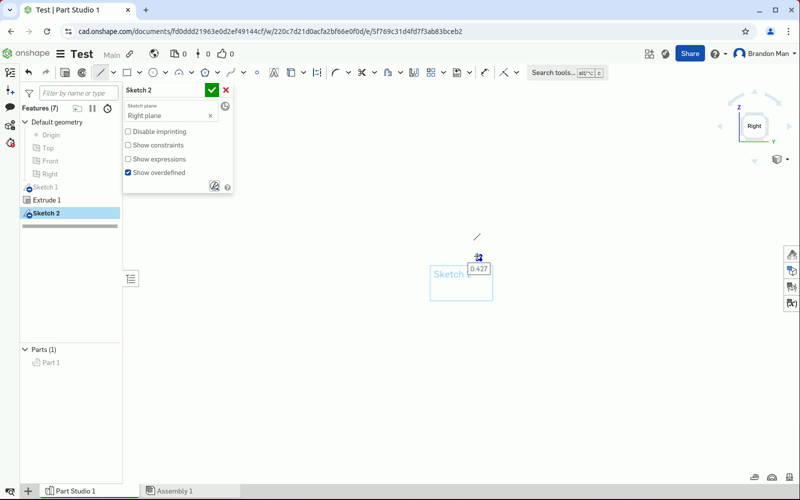
key_up(shift)
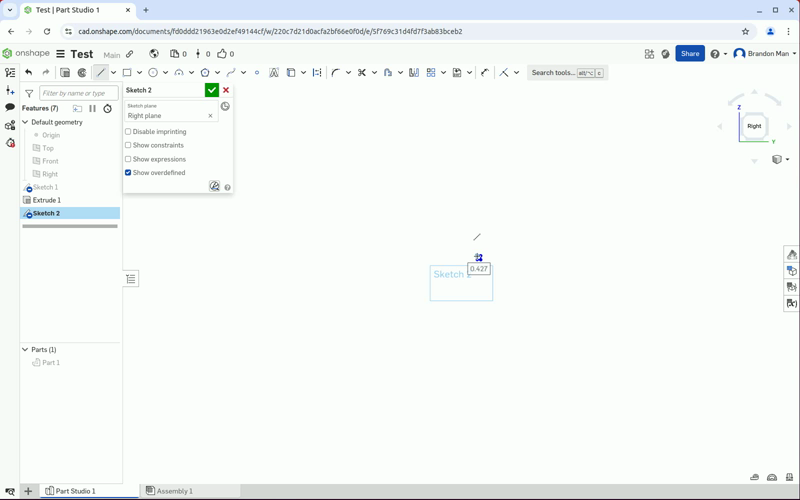
mouse_move(507, 255)
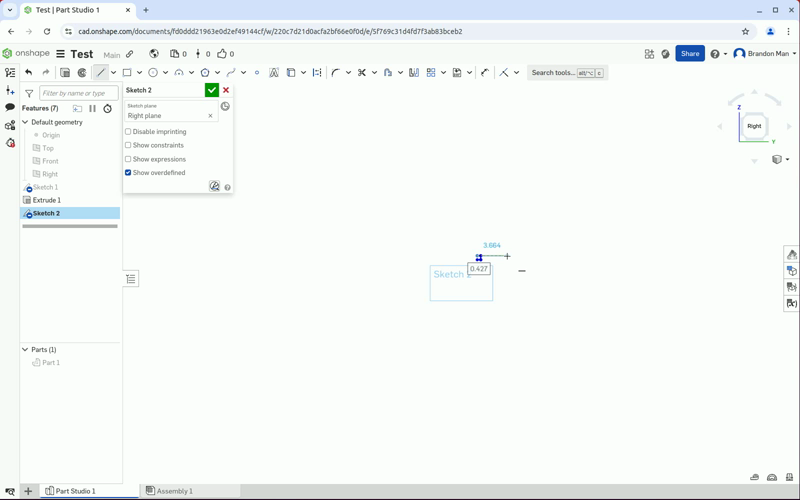
key_down(shift)
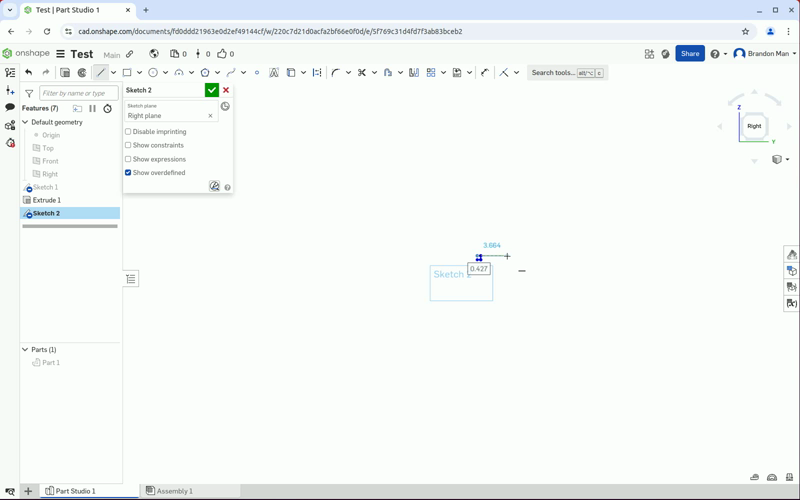
mouse_move(477, 259)
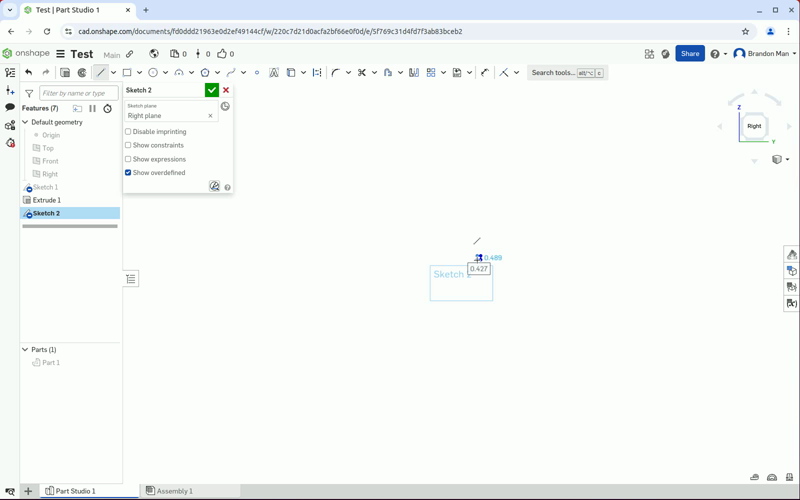
scroll(6)
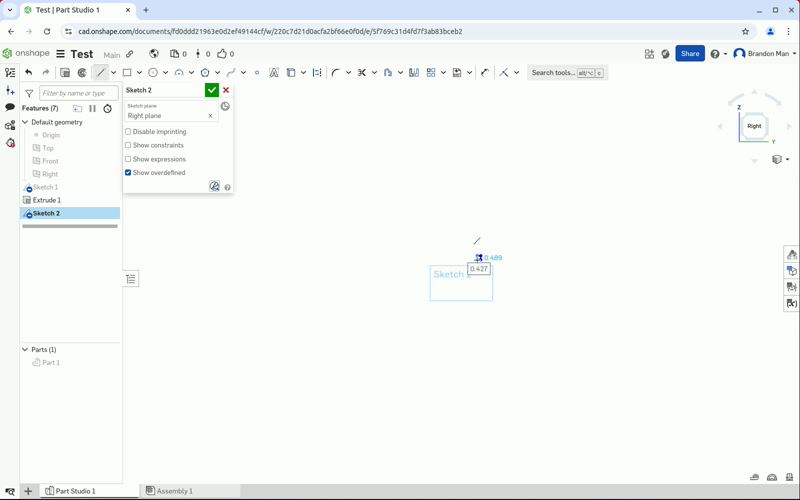
scroll(6)
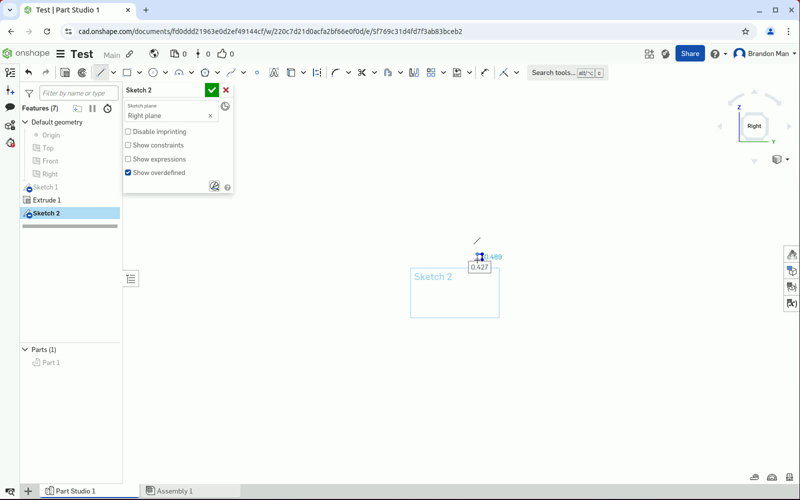
scroll(6)
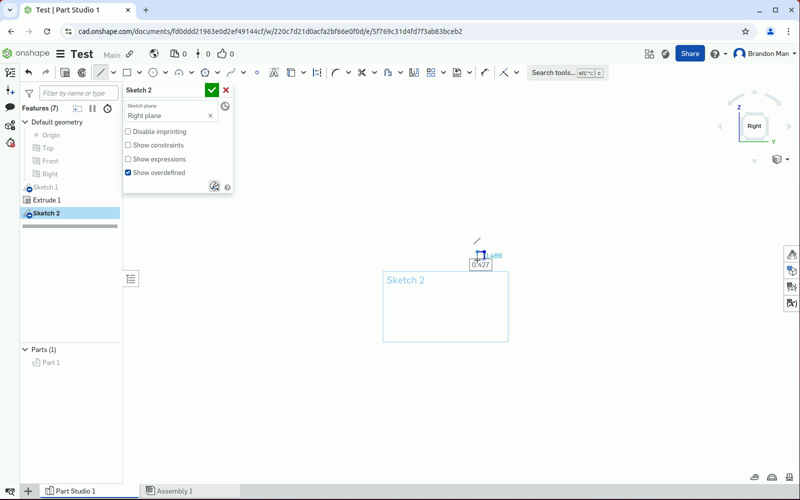
scroll(6)
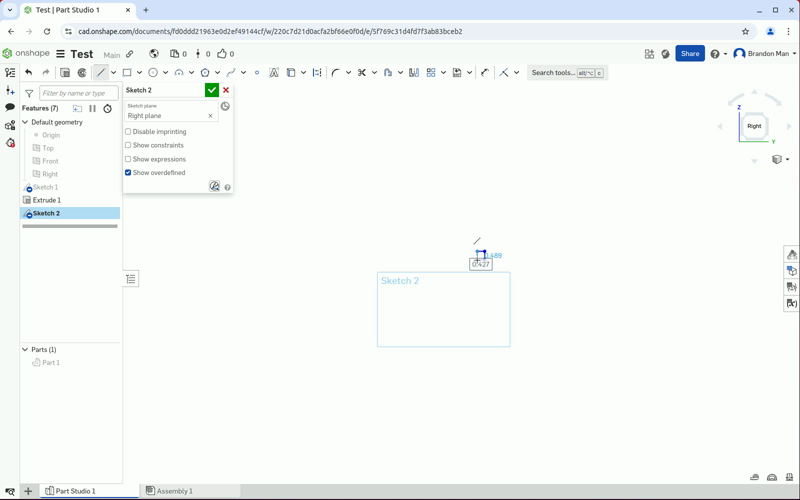
scroll(6)
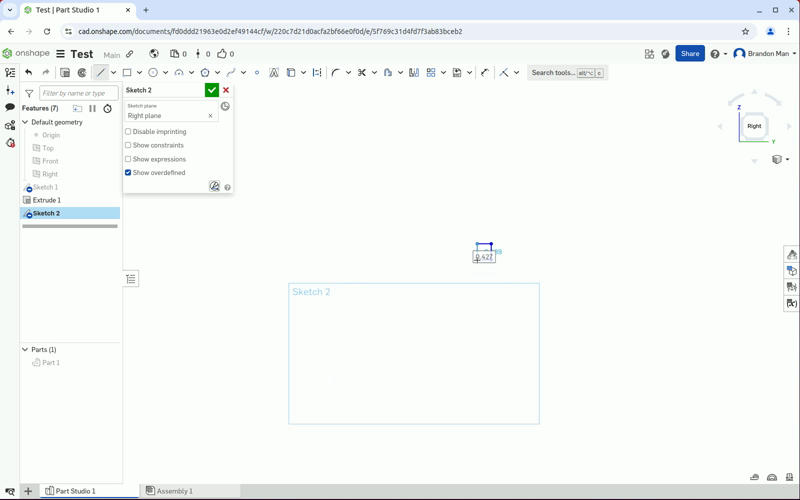
scroll(6)
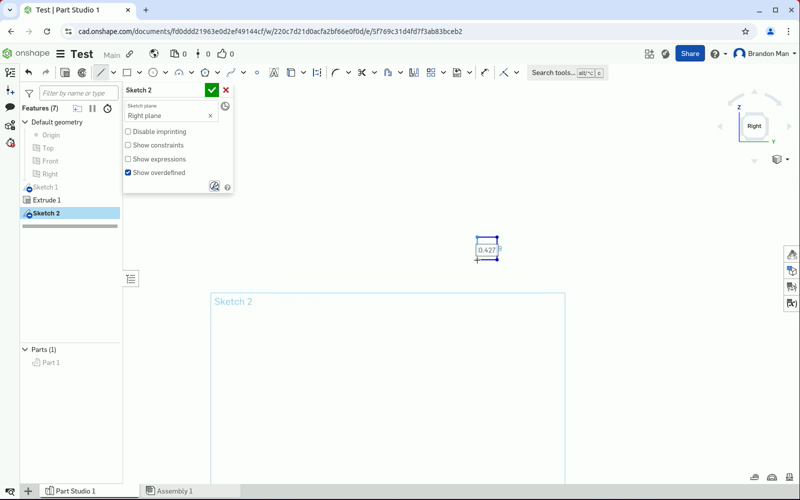
scroll(6)
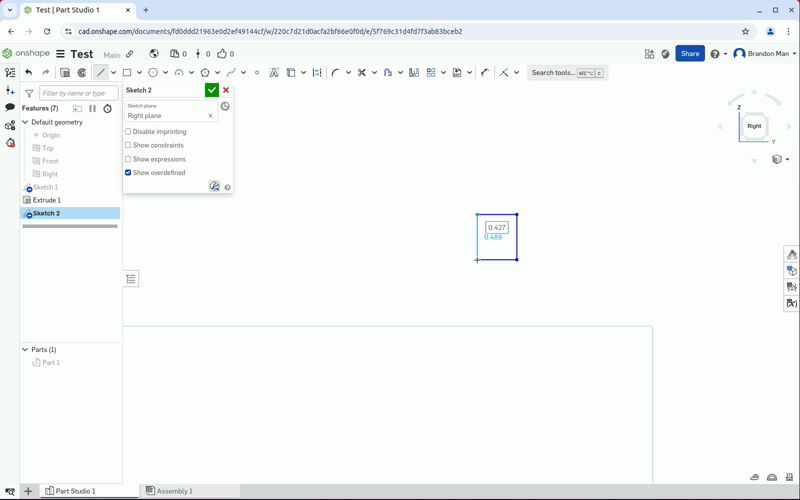
key_up(shift)
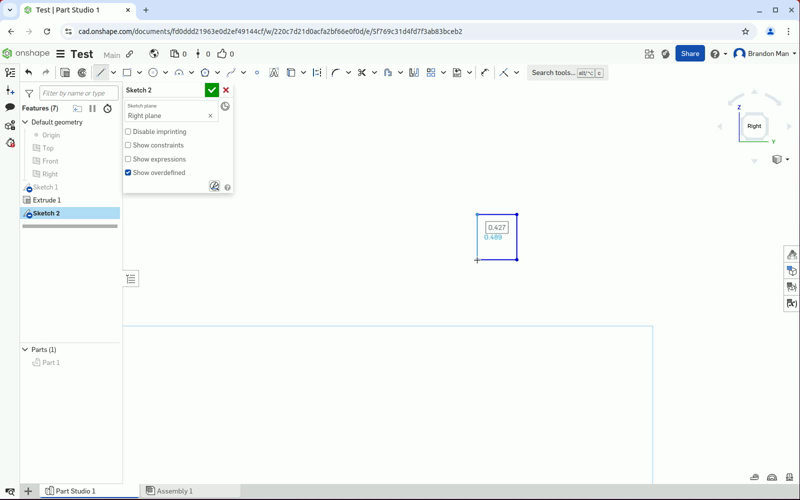
click(477, 259)
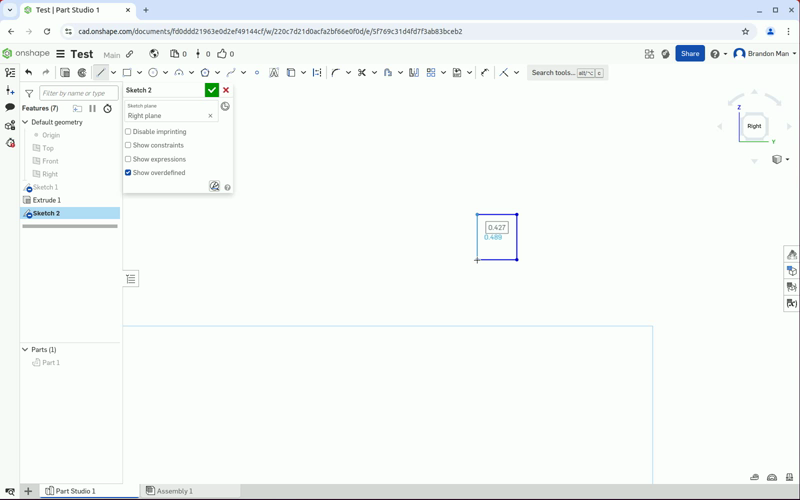
scroll(-6)
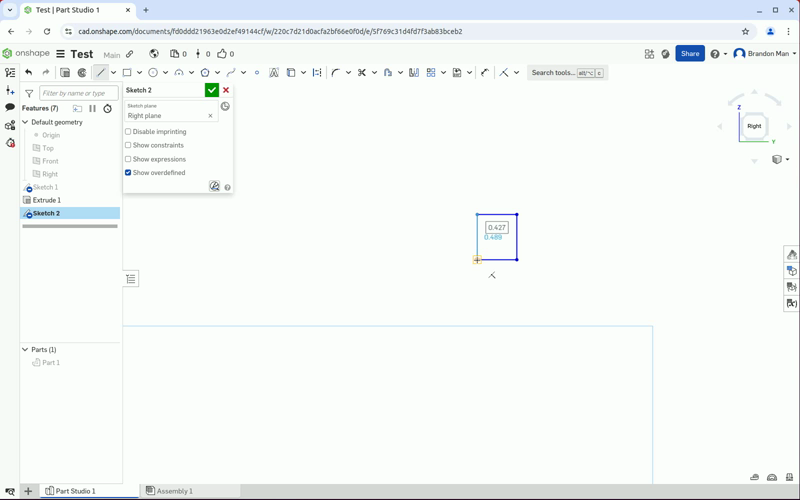
scroll(-6)
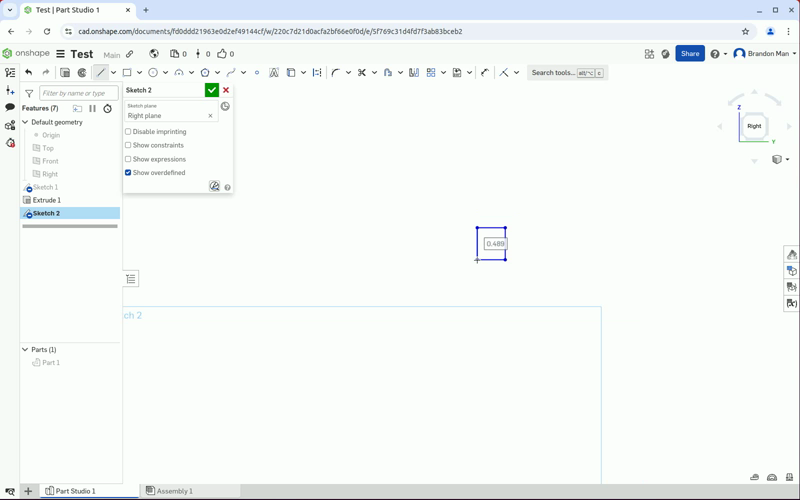
scroll(-6)
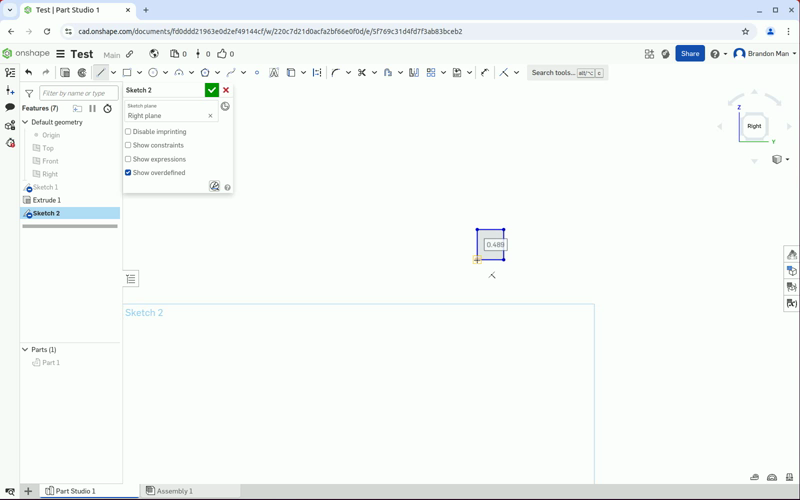
scroll(-6)
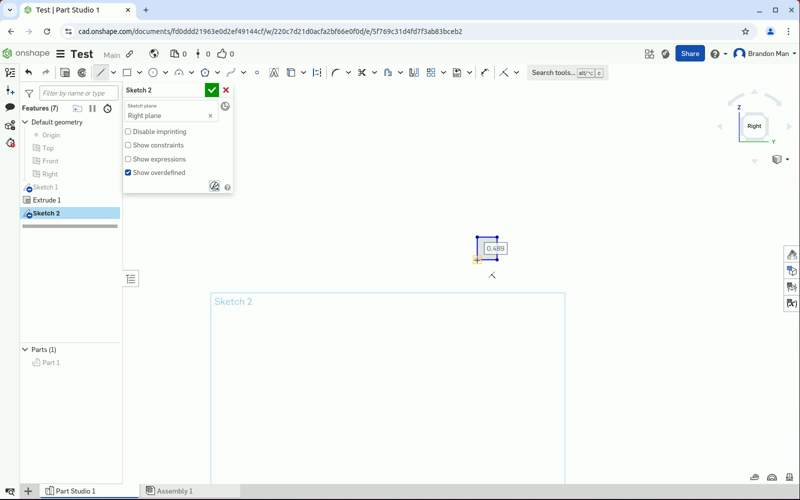
scroll(-6)
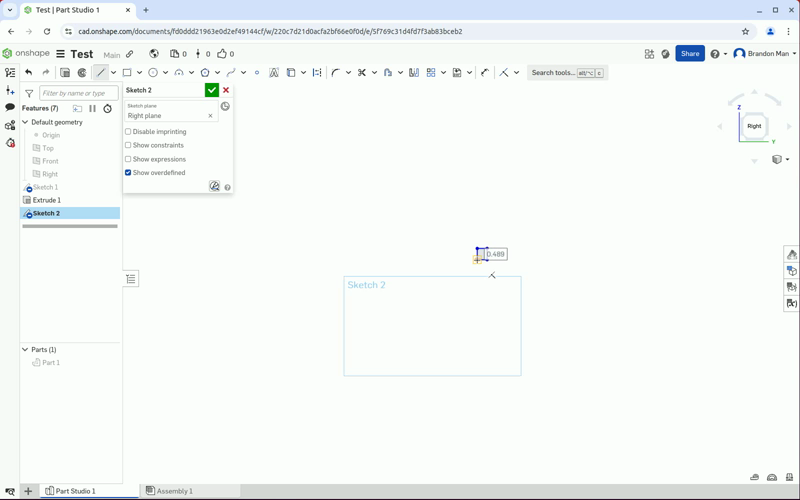
scroll(-6)
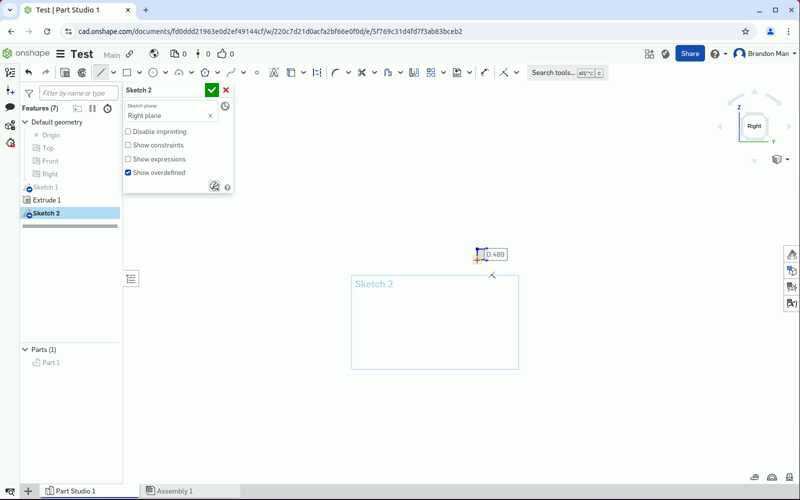
scroll(-6)
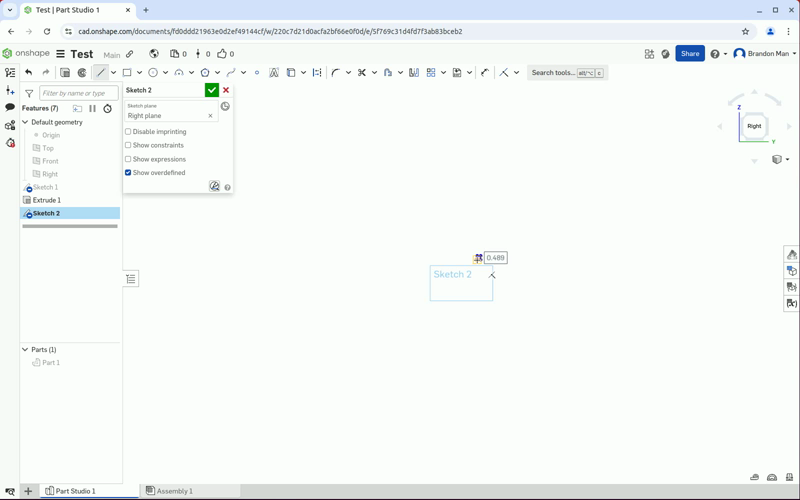
key(esc)
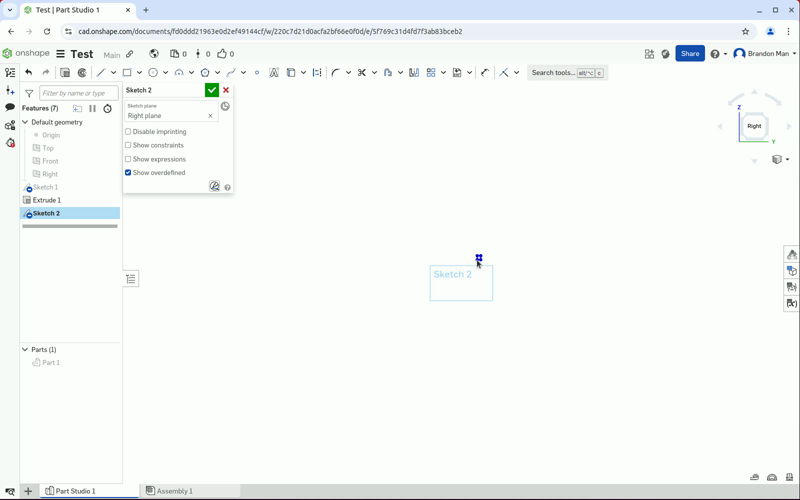
key(l)
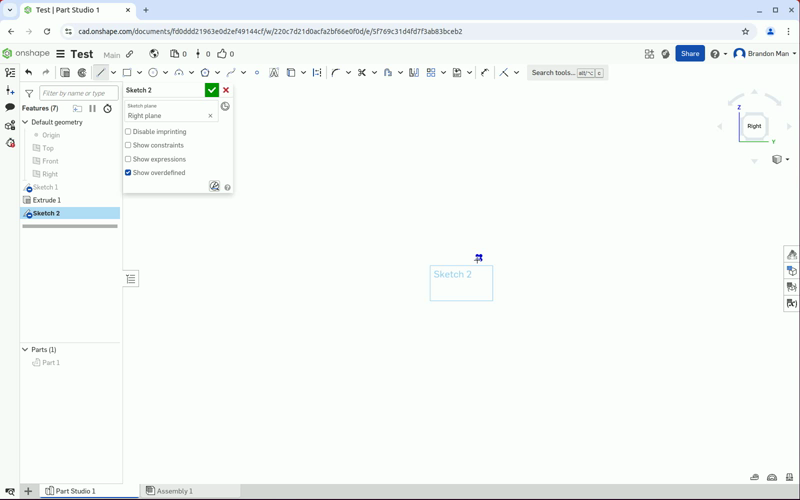
key_down(shift)
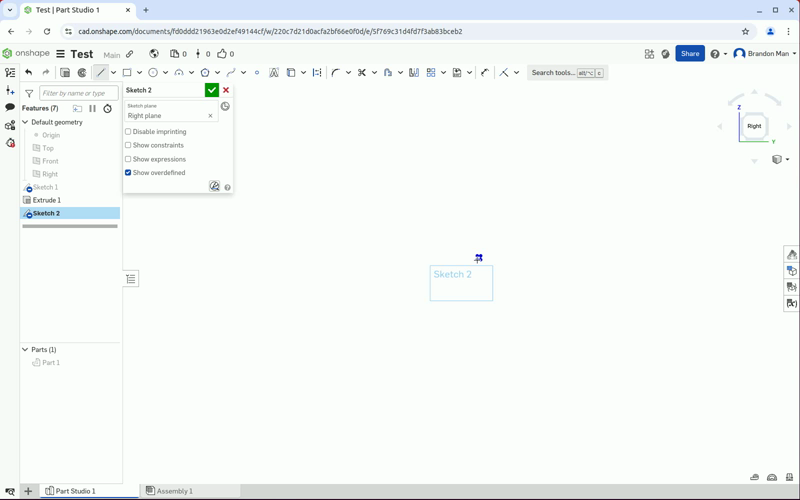
mouse_move(477, 259)
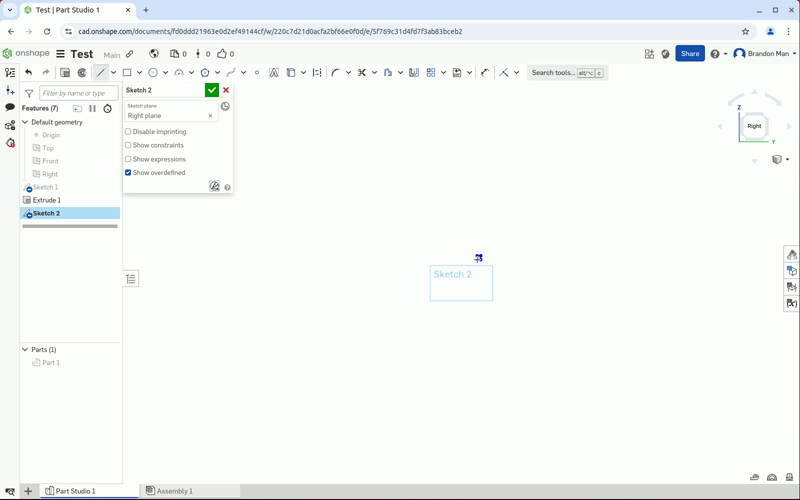
scroll(6)
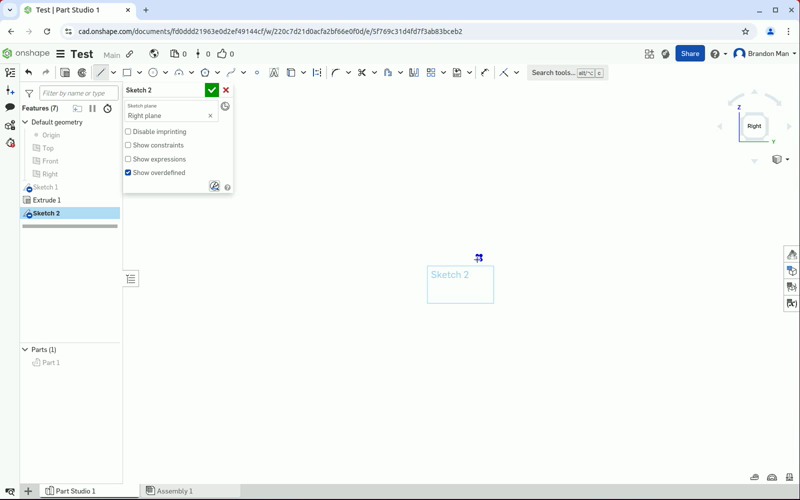
scroll(6)
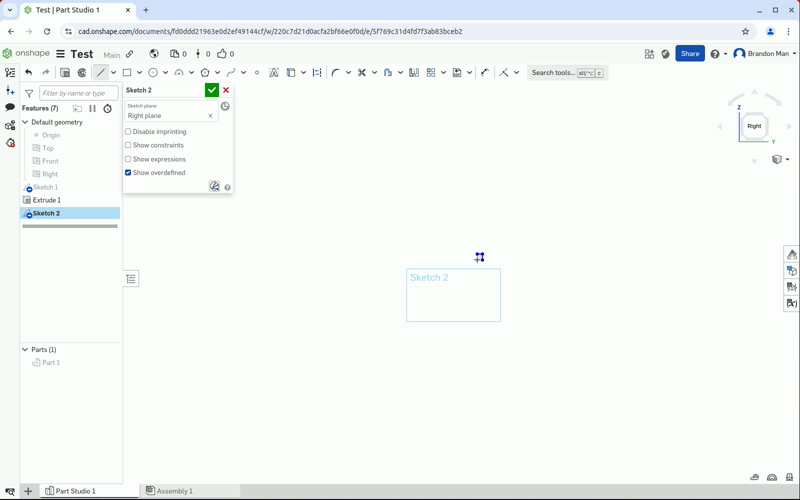
scroll(6)
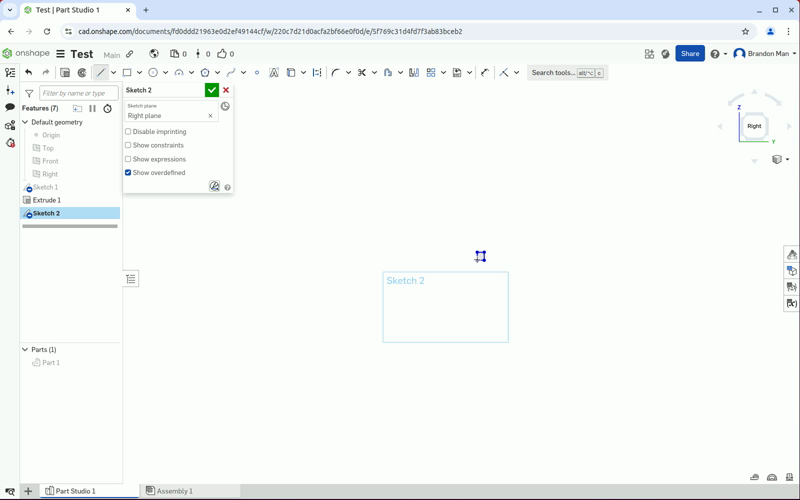
scroll(6)
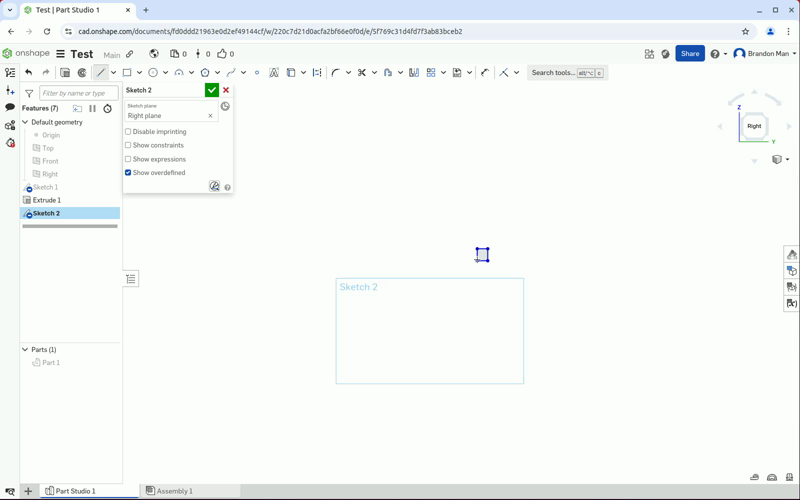
scroll(6)
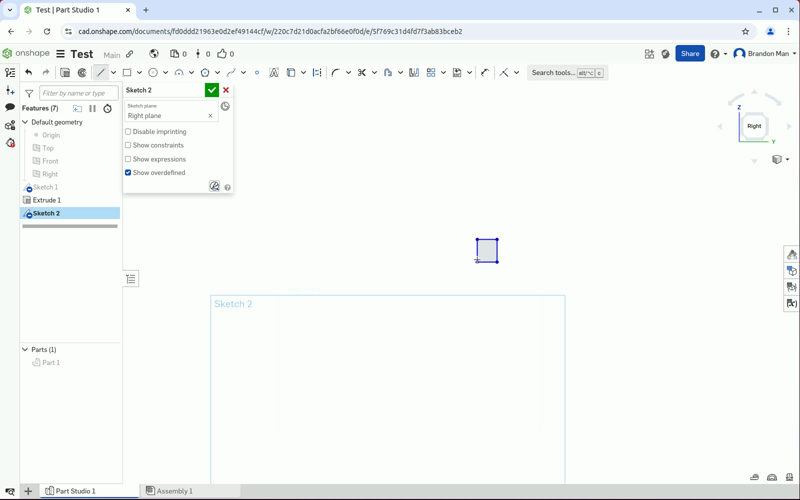
scroll(6)
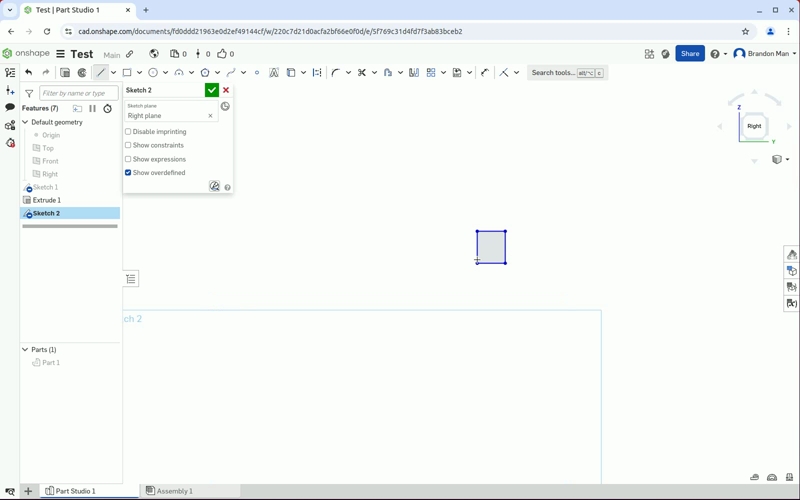
scroll(6)
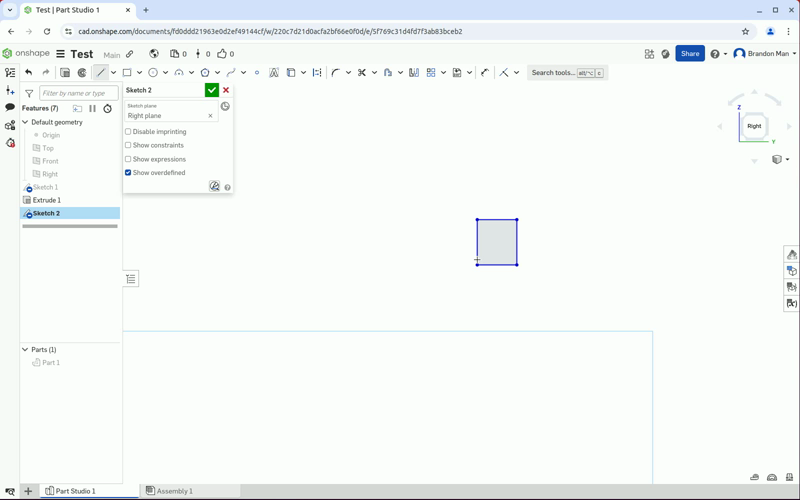
click(477, 259)
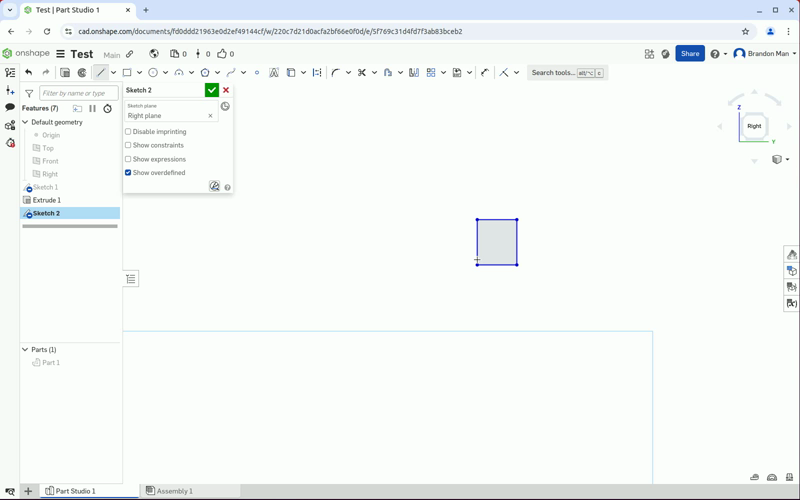
scroll(-6)
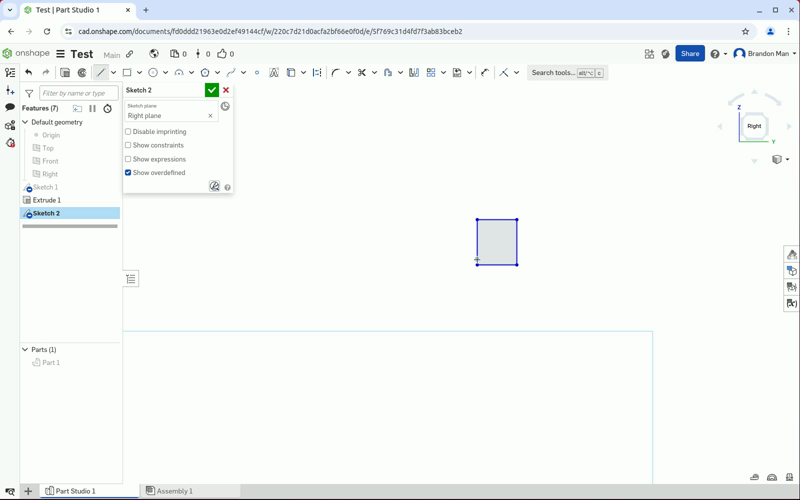
scroll(-6)
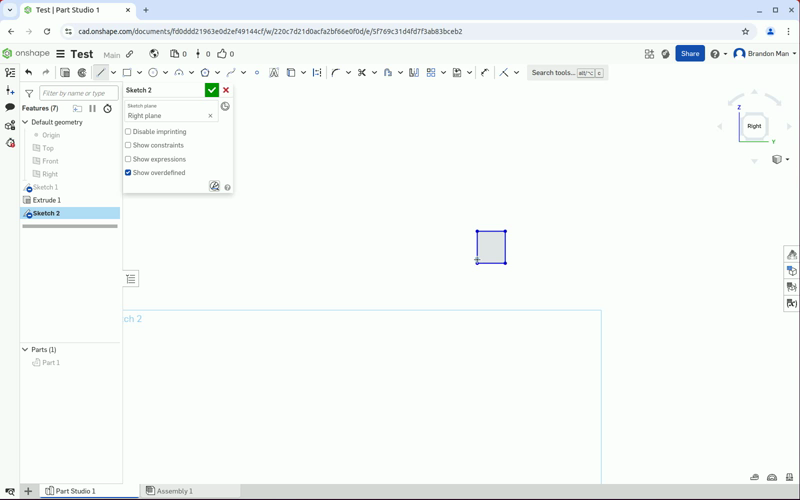
scroll(-6)
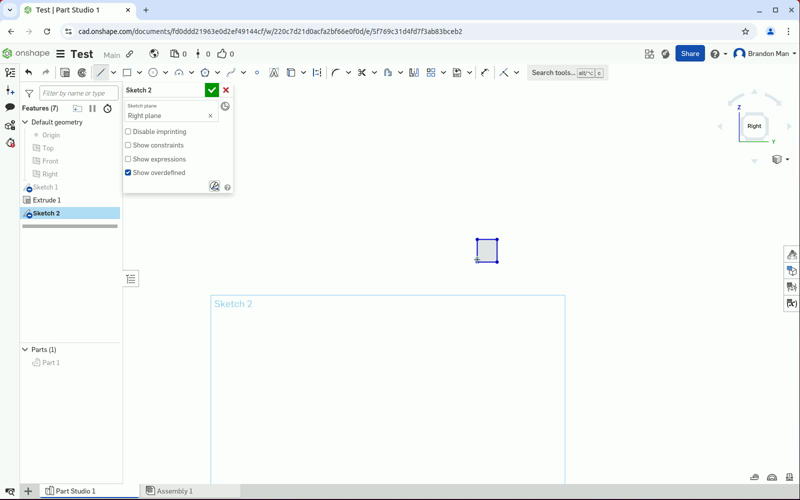
scroll(-6)
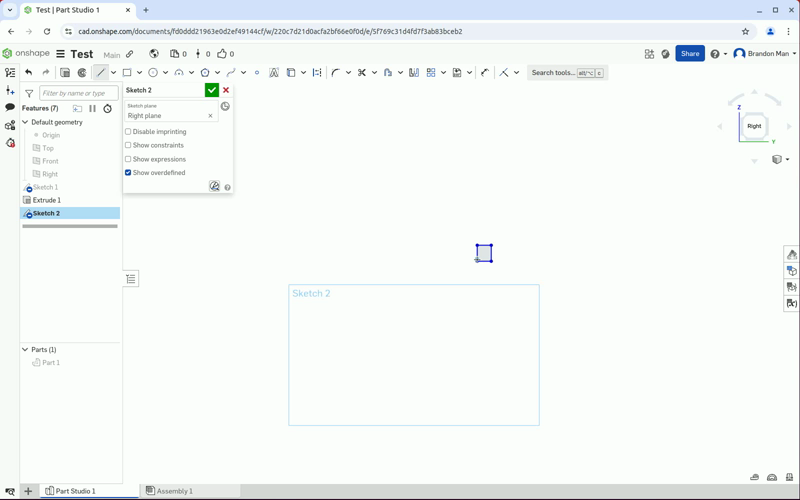
scroll(-6)
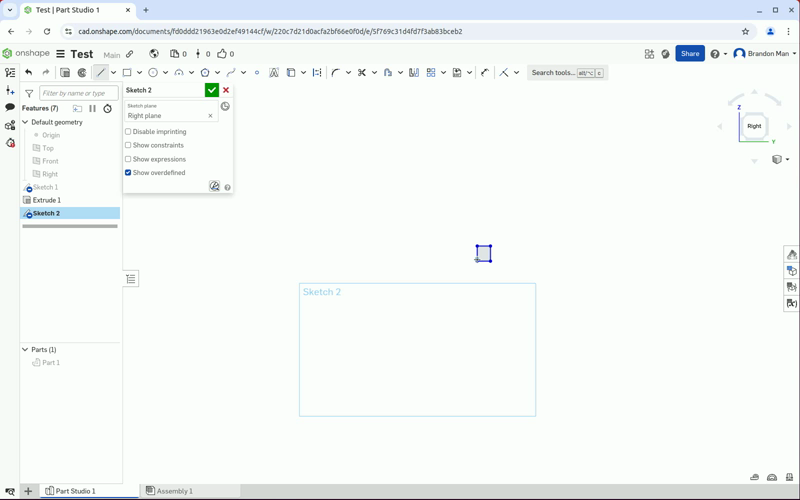
scroll(-6)
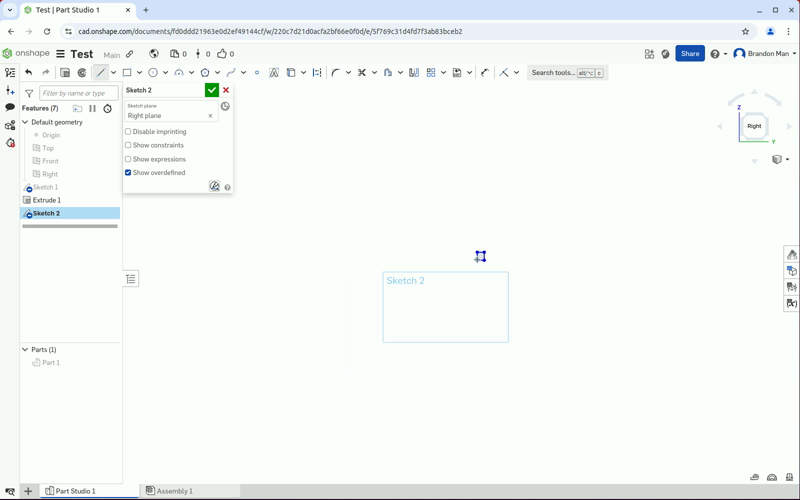
scroll(-6)
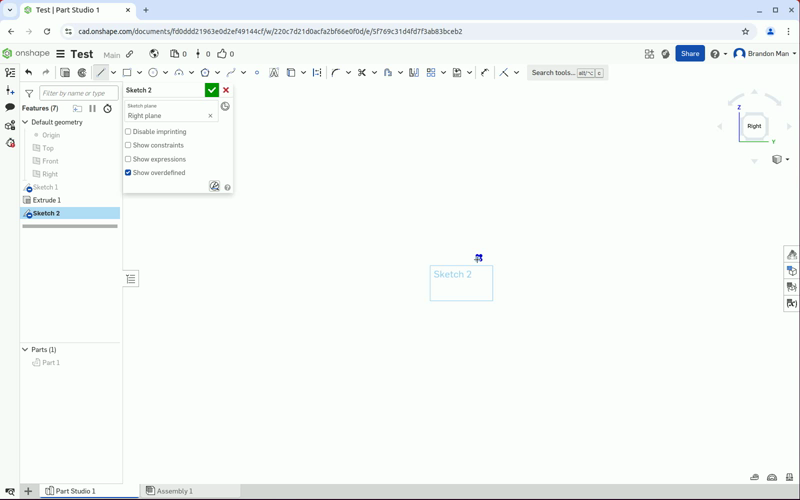
key_up(shift)
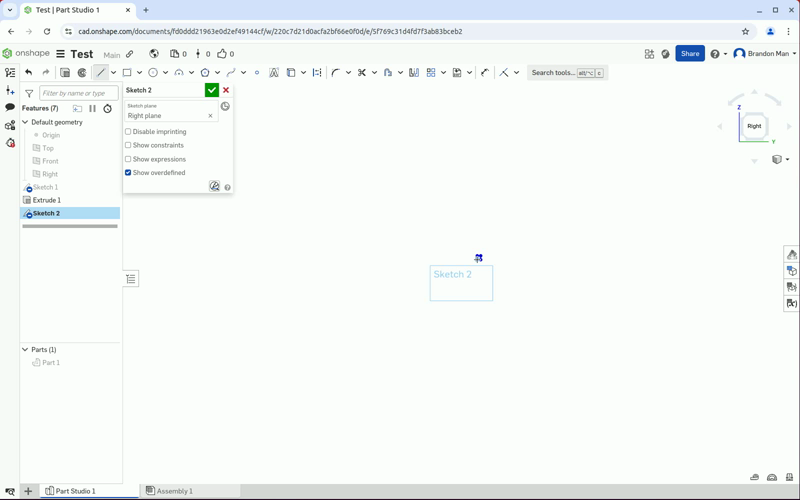
key_down(shift)
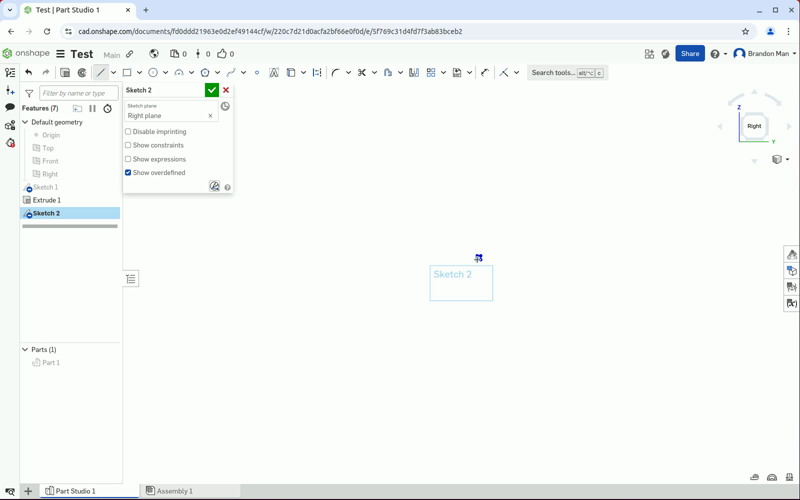
mouse_move(507, 259)
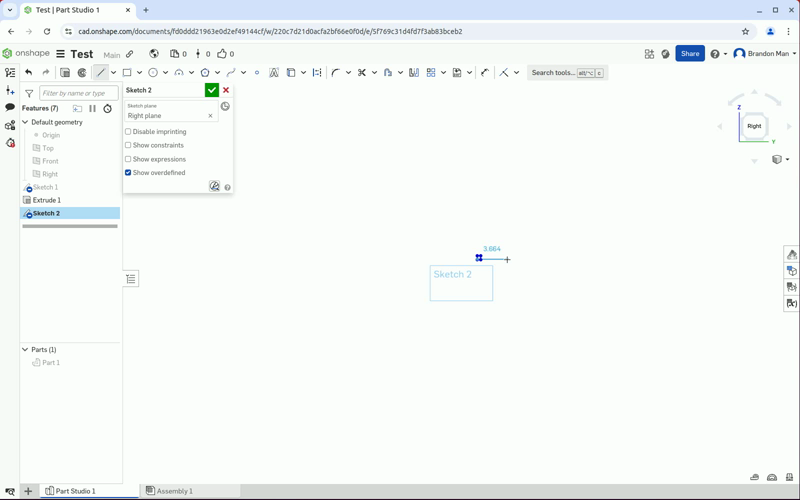
mouse_move(480, 259)
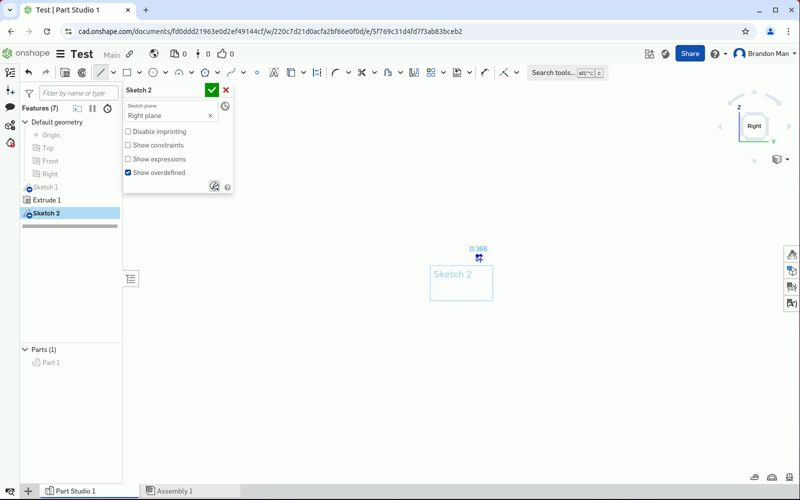
scroll(6)
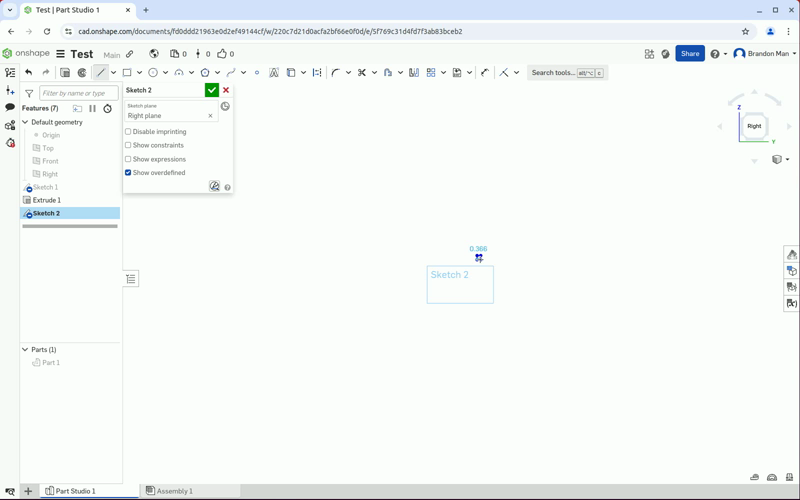
scroll(6)
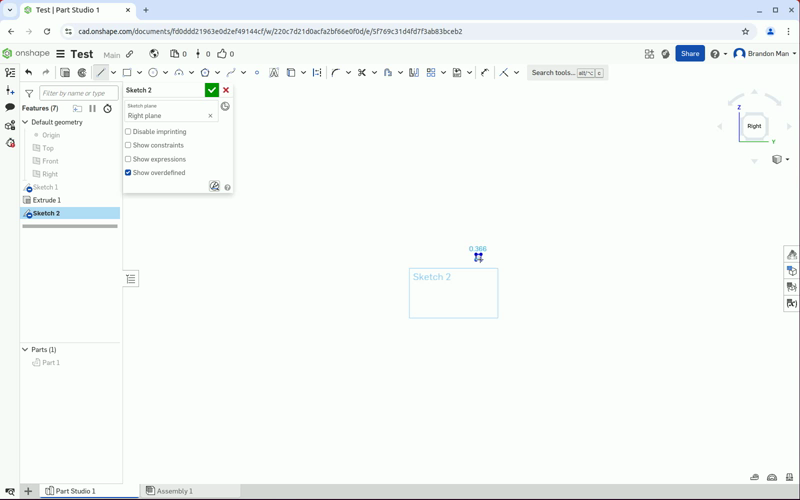
scroll(6)
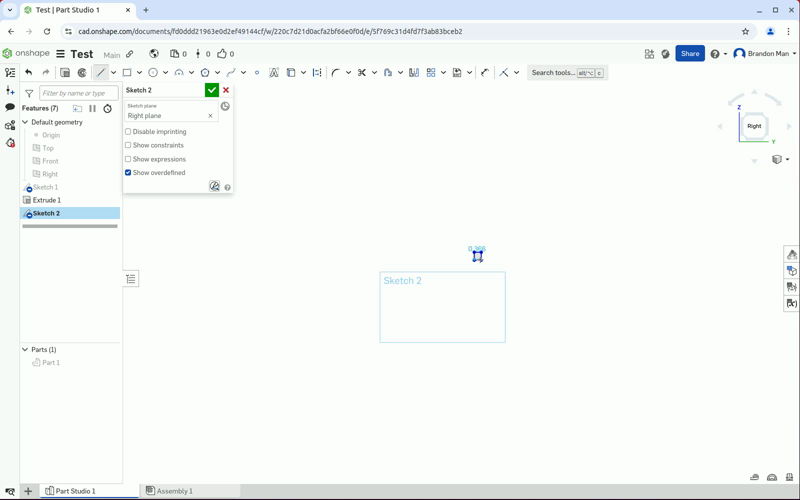
scroll(6)
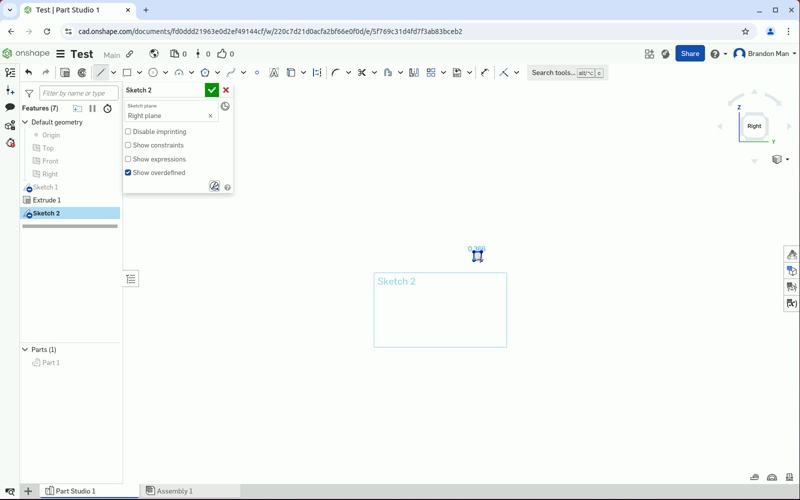
scroll(6)
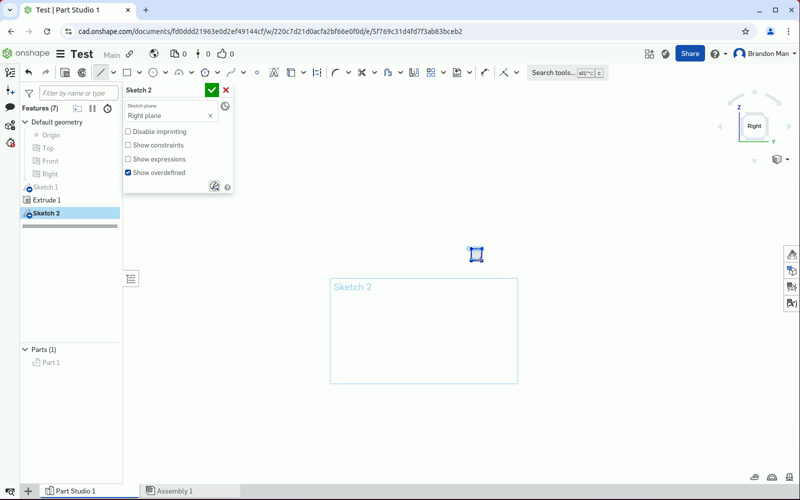
scroll(6)
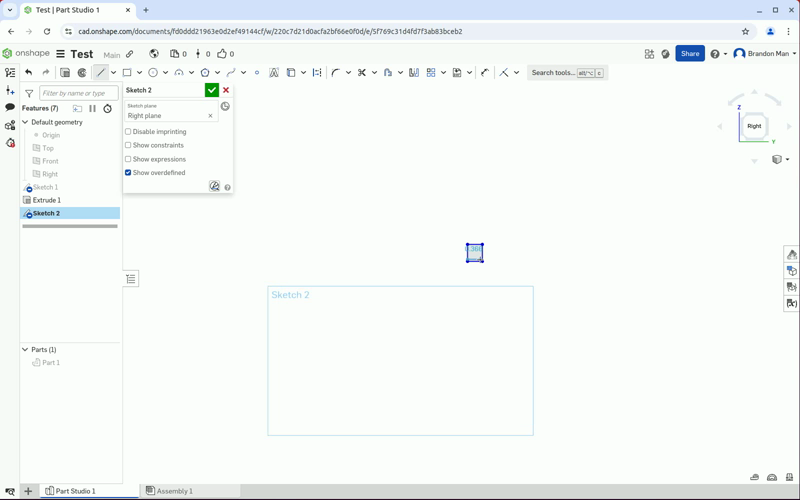
scroll(6)
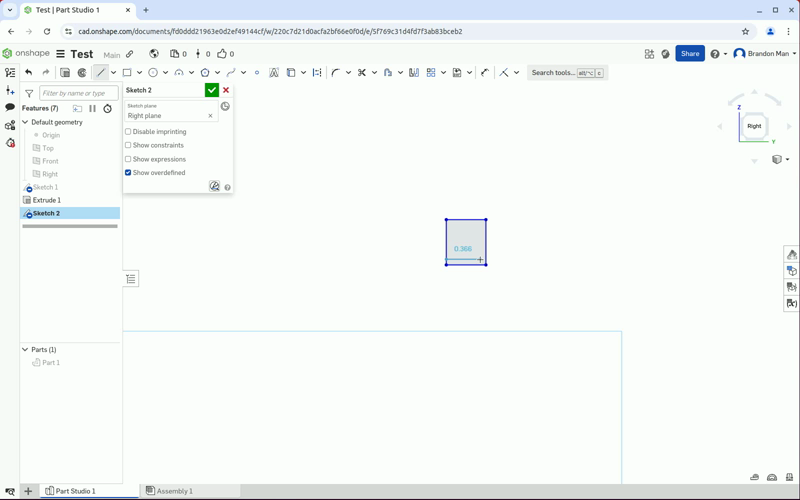
click(480, 259)
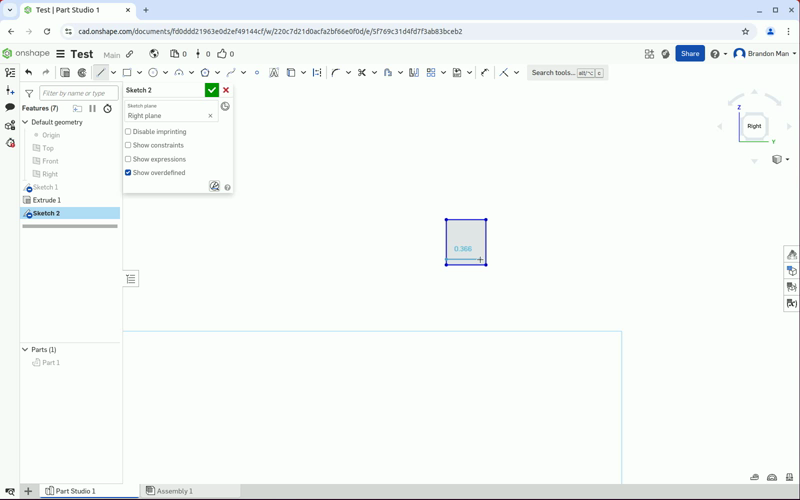
scroll(-6)
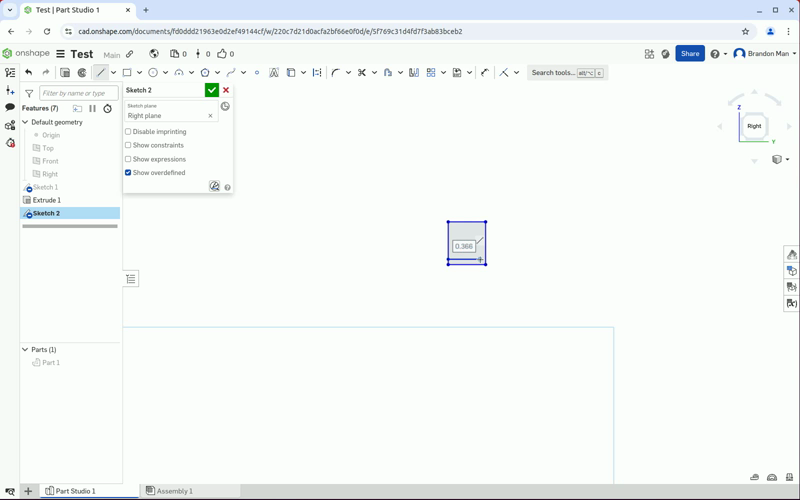
scroll(-6)
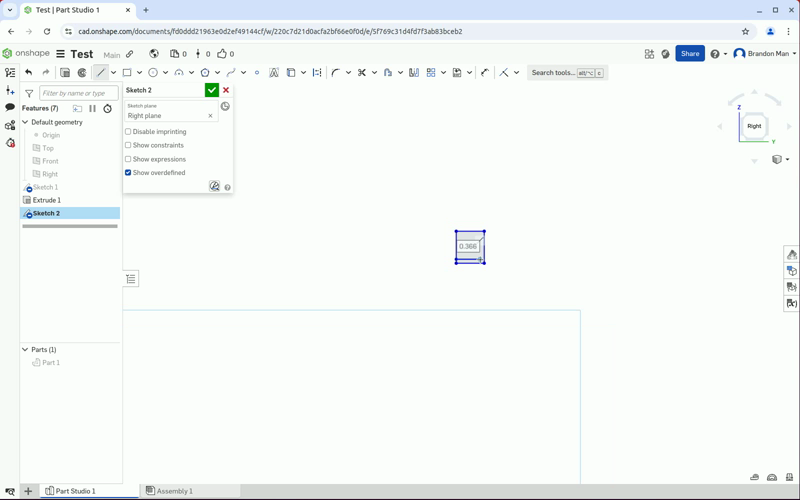
scroll(-6)
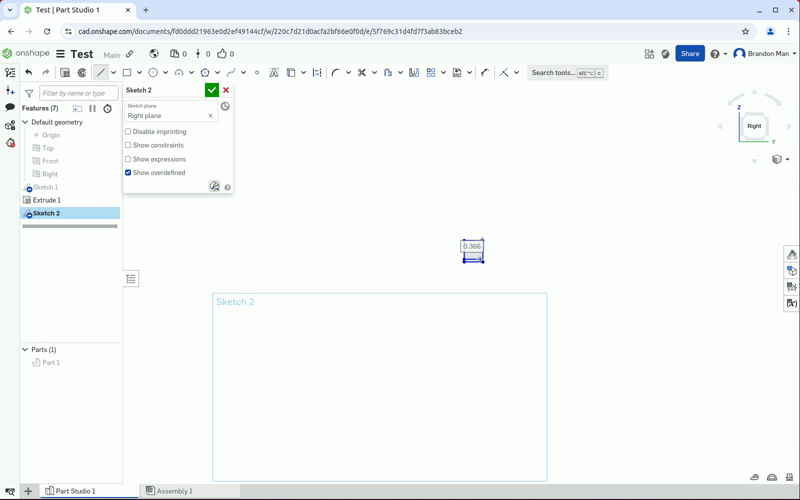
scroll(-6)
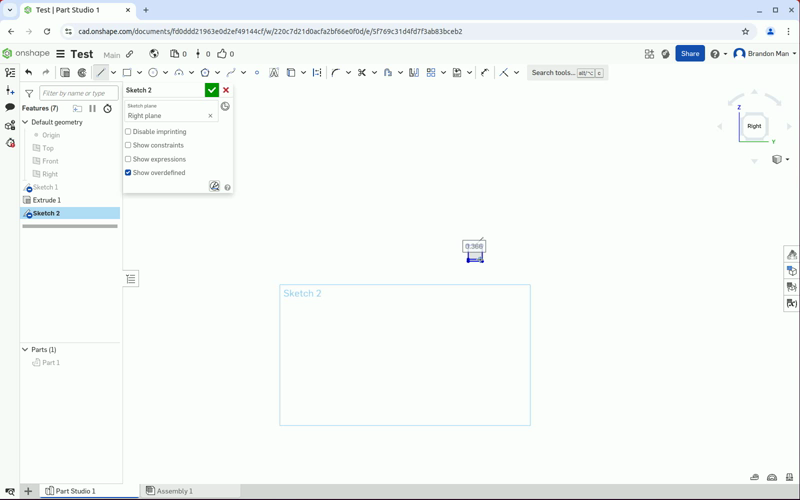
scroll(-6)
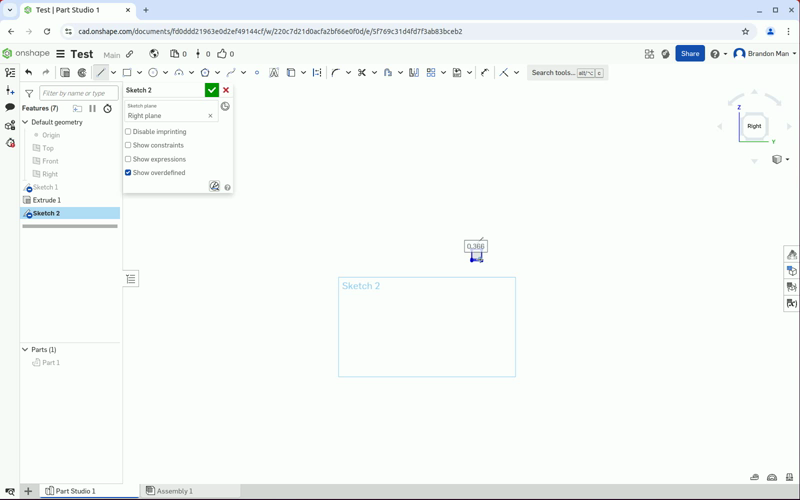
scroll(-6)
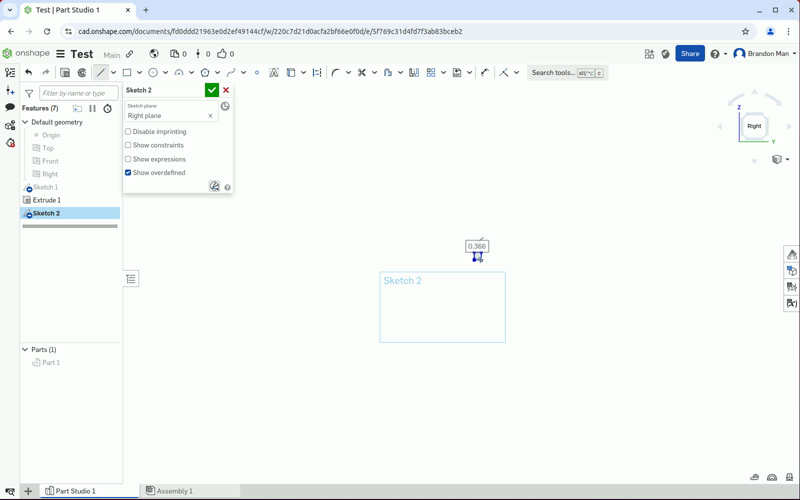
scroll(-6)
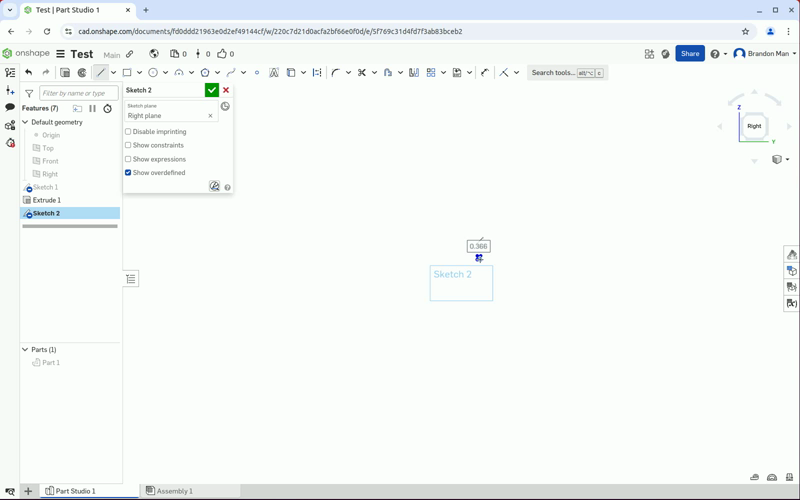
key_up(shift)
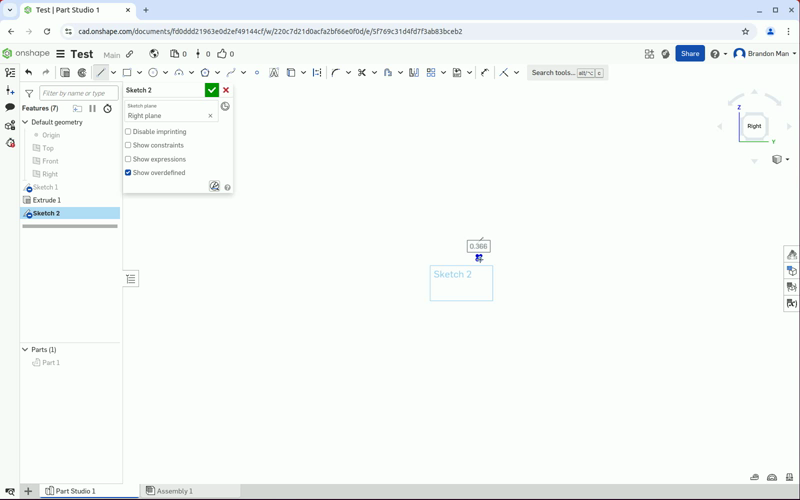
key_down(shift)
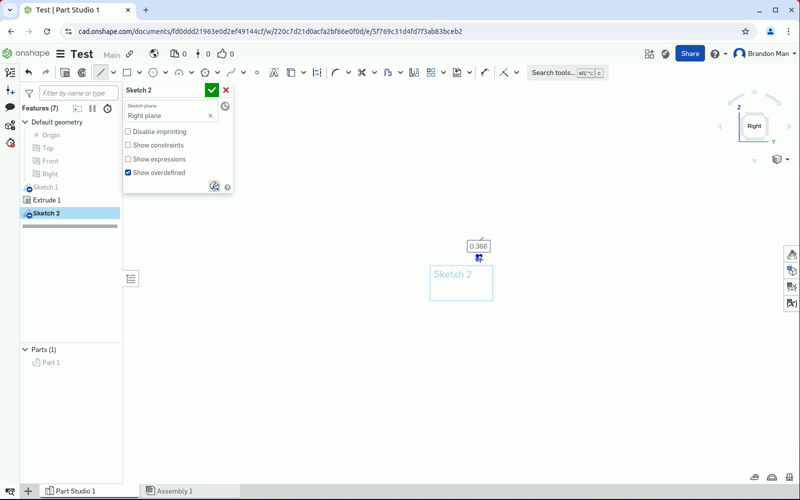
mouse_move(510, 259)
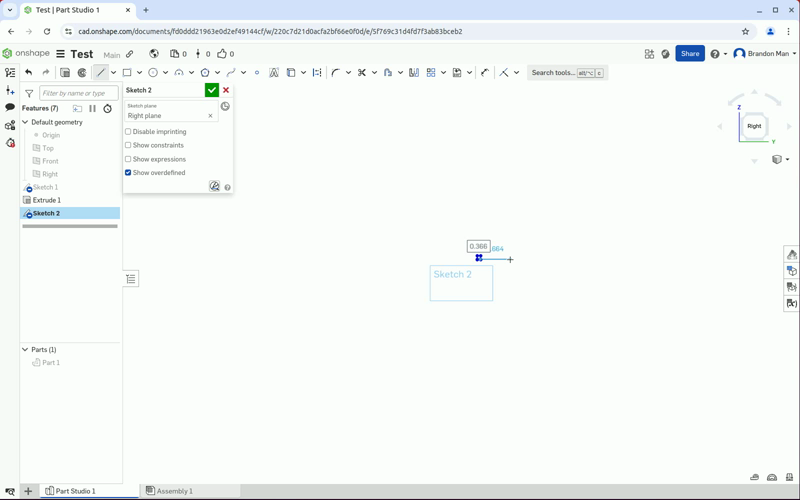
mouse_move(480, 256)
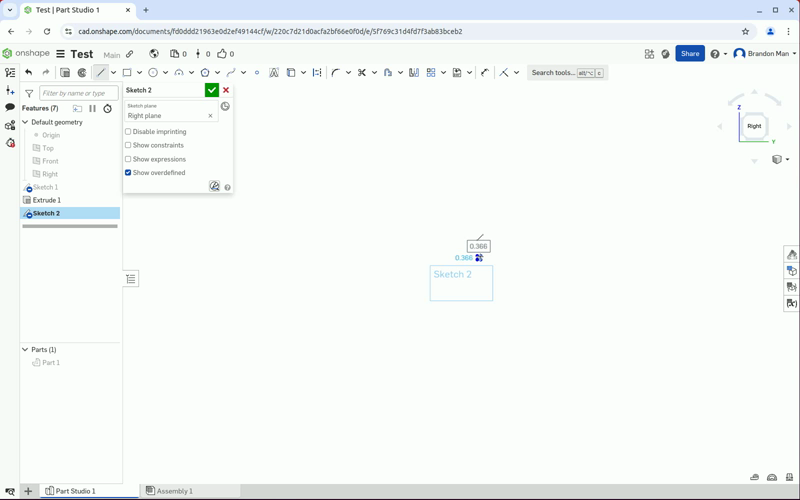
scroll(6)
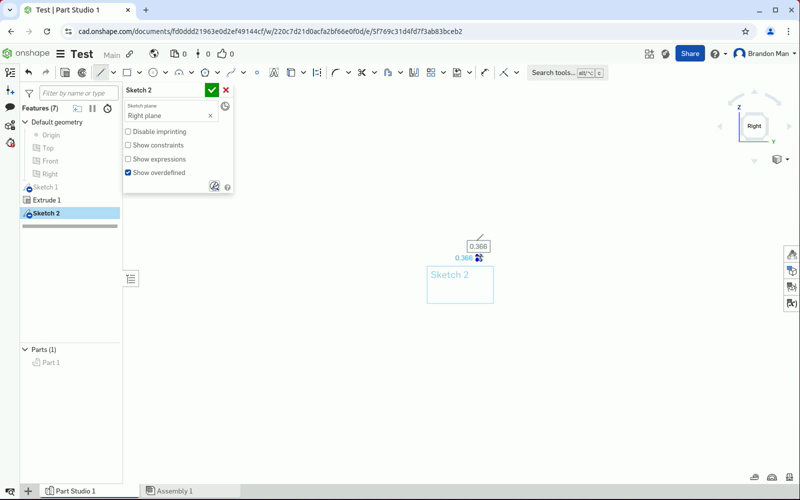
scroll(6)
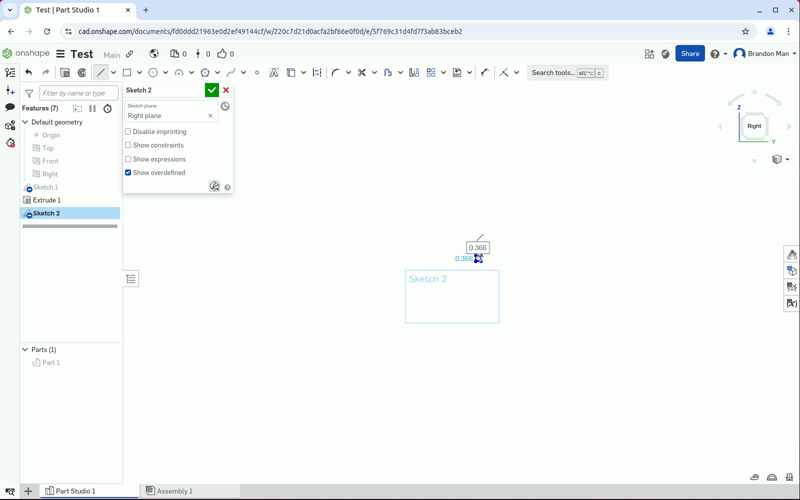
scroll(6)
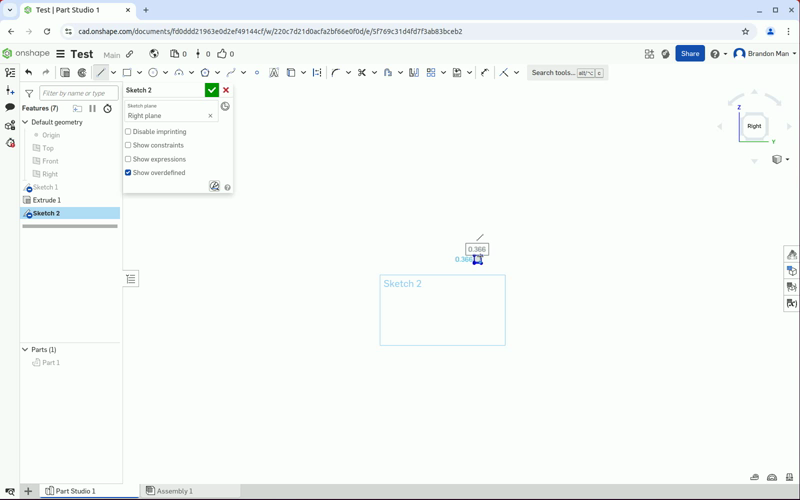
scroll(6)
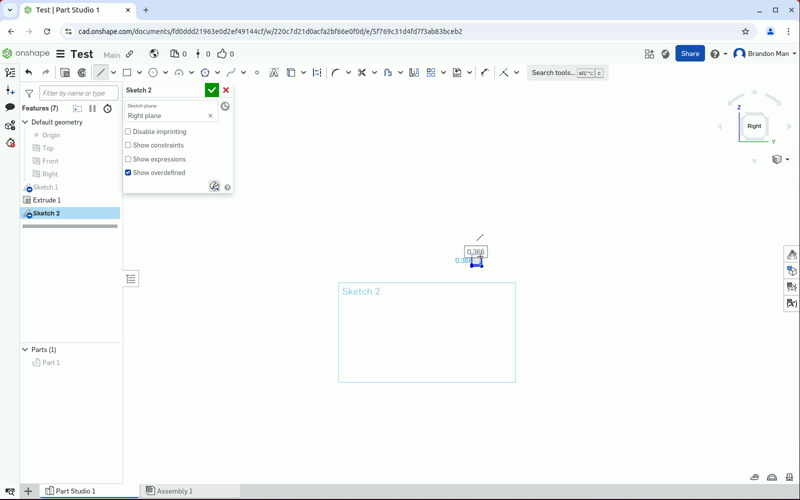
scroll(6)
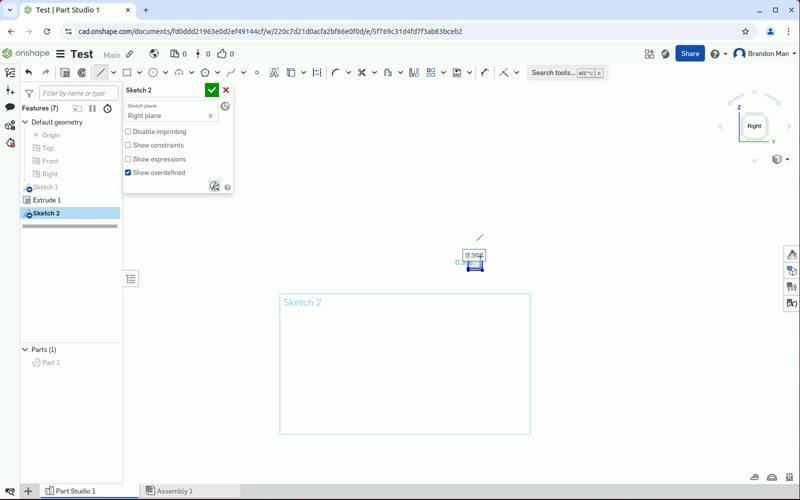
scroll(6)
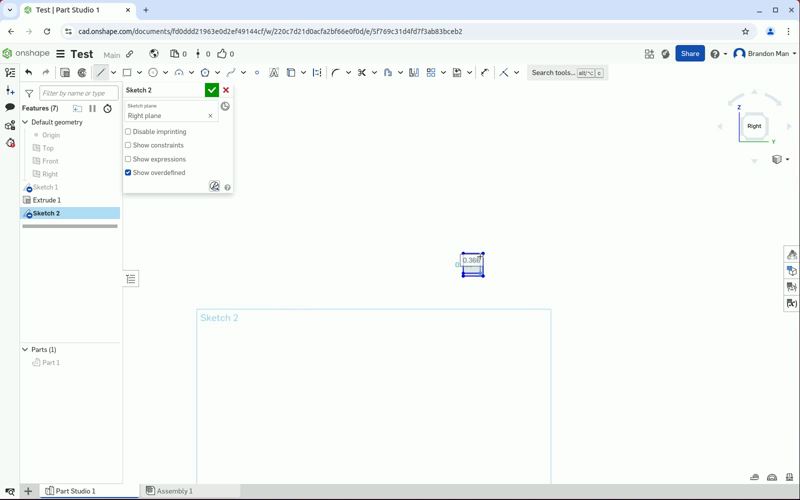
scroll(6)
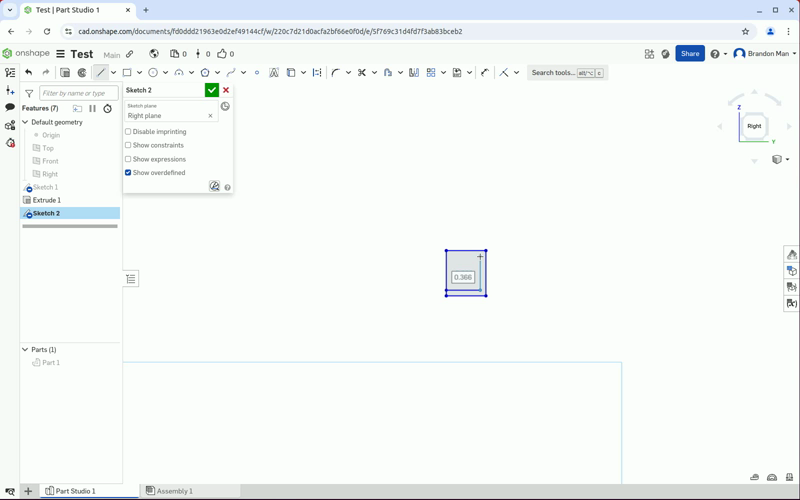
click(480, 256)
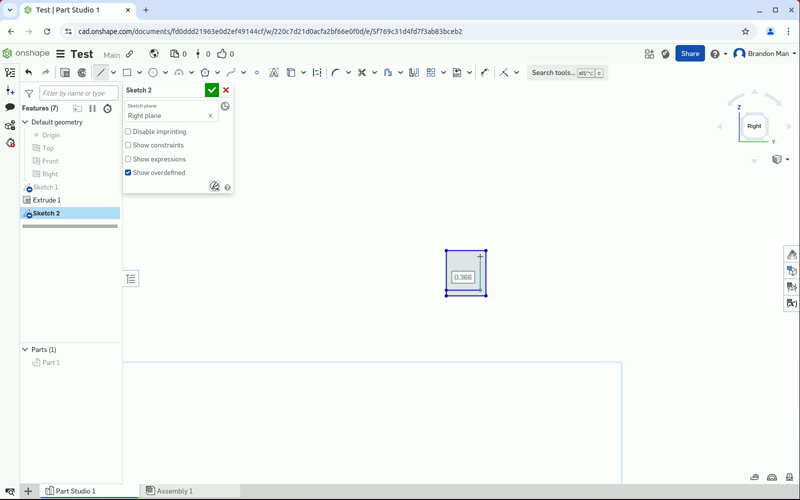
scroll(-6)
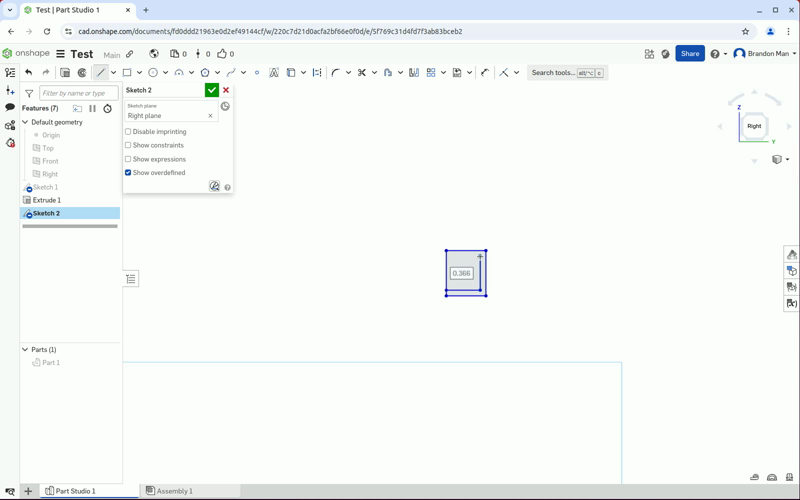
scroll(-6)
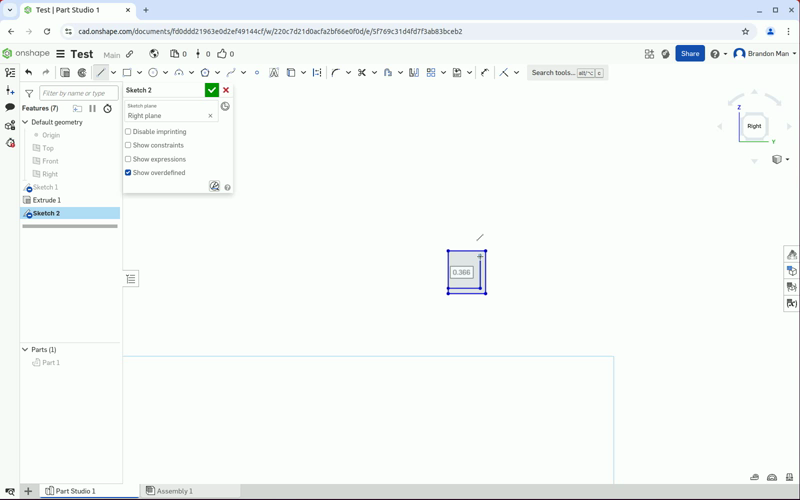
scroll(-6)
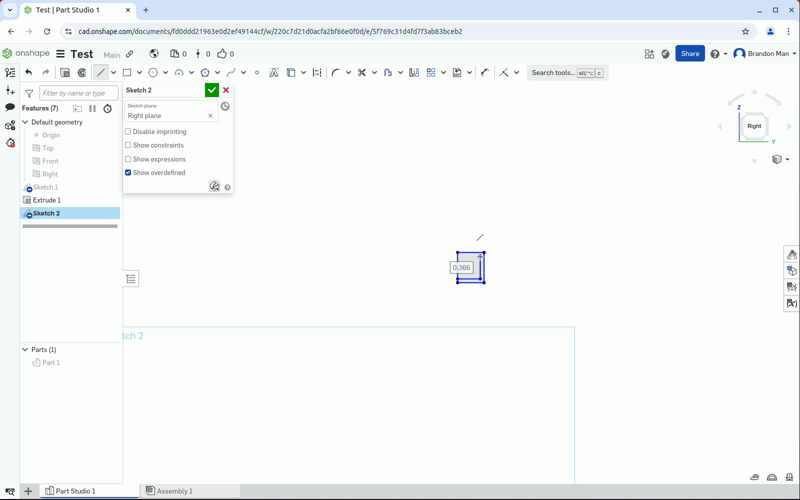
scroll(-6)
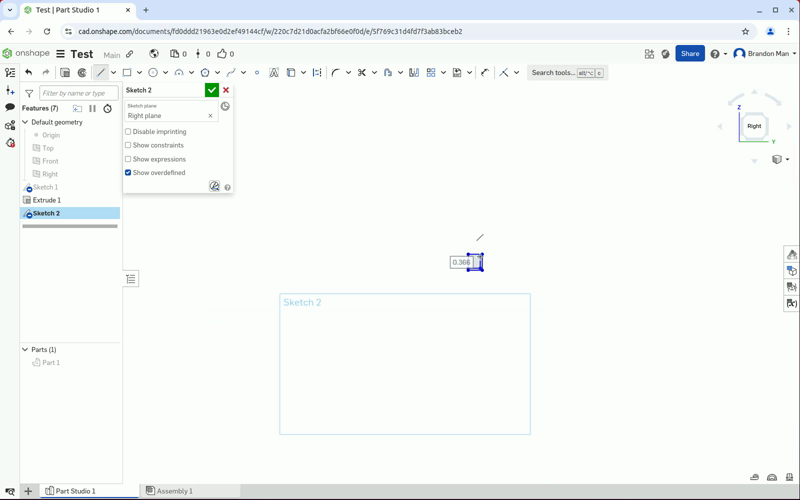
scroll(-6)
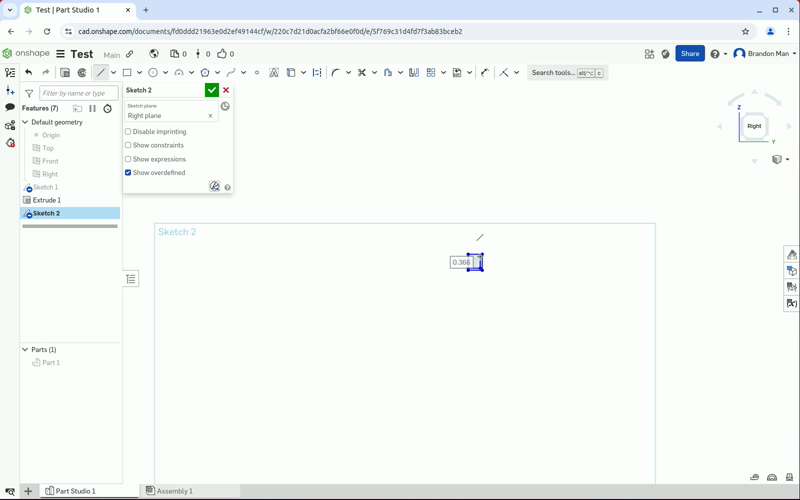
scroll(-6)
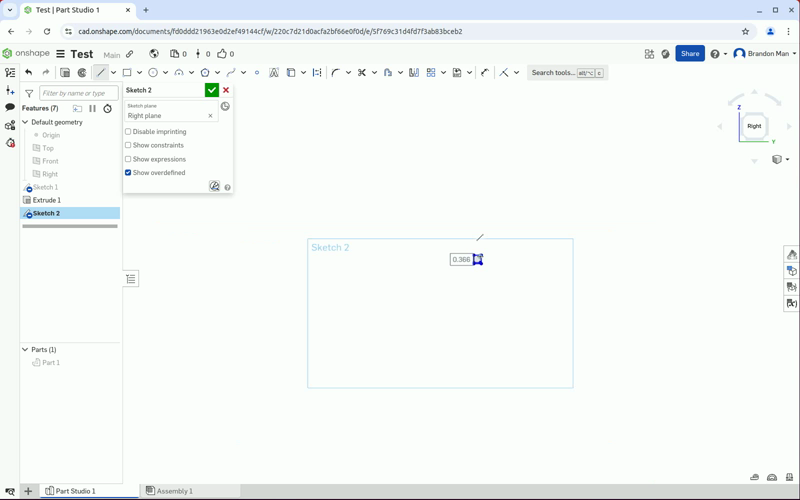
scroll(-6)
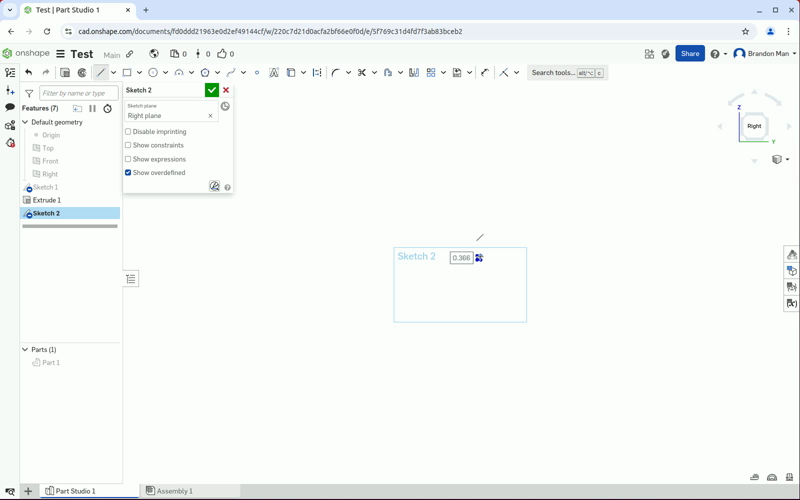
key_up(shift)
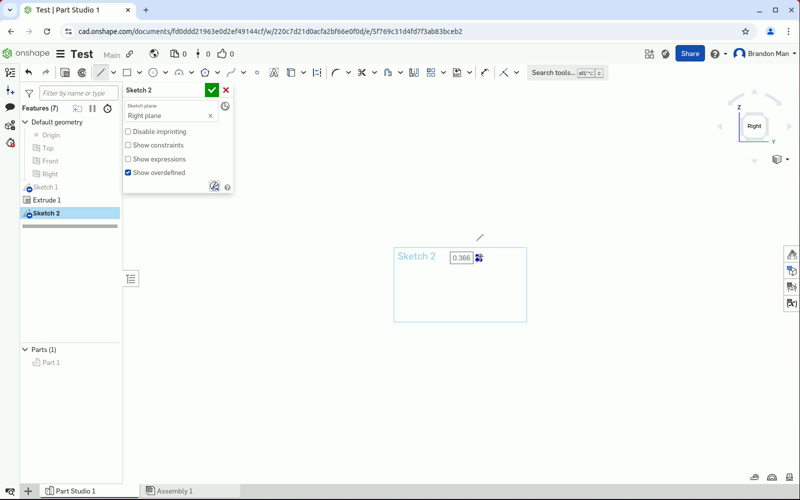
key_down(shift)
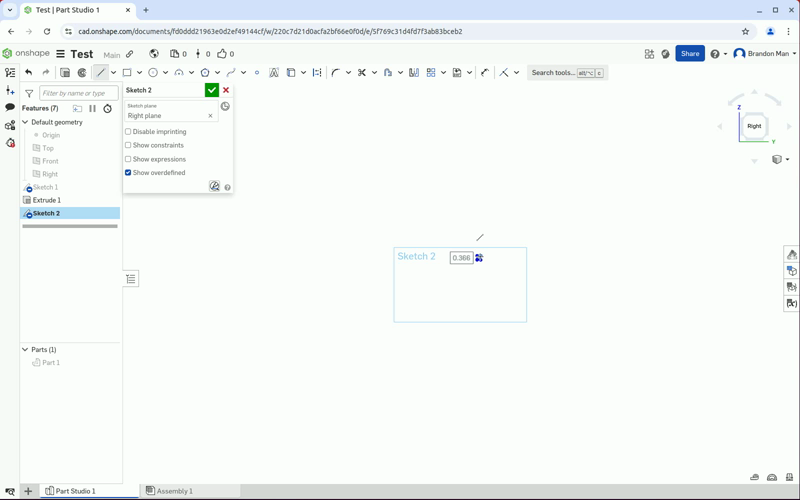
mouse_move(510, 256)
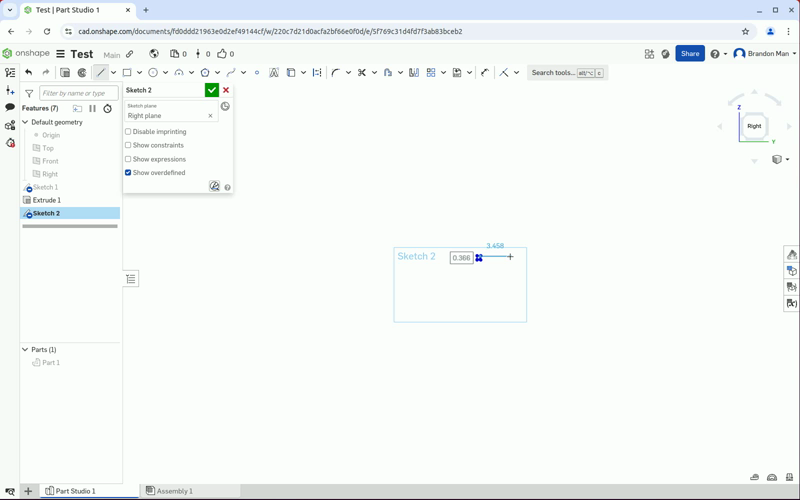
mouse_move(477, 256)
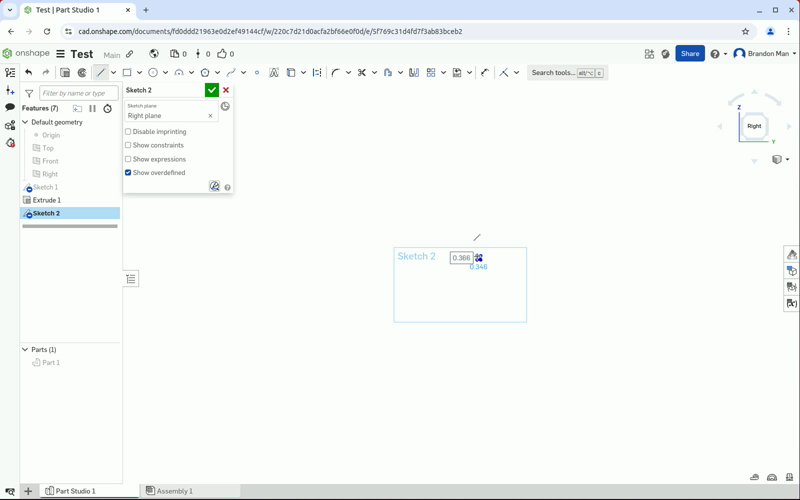
scroll(6)
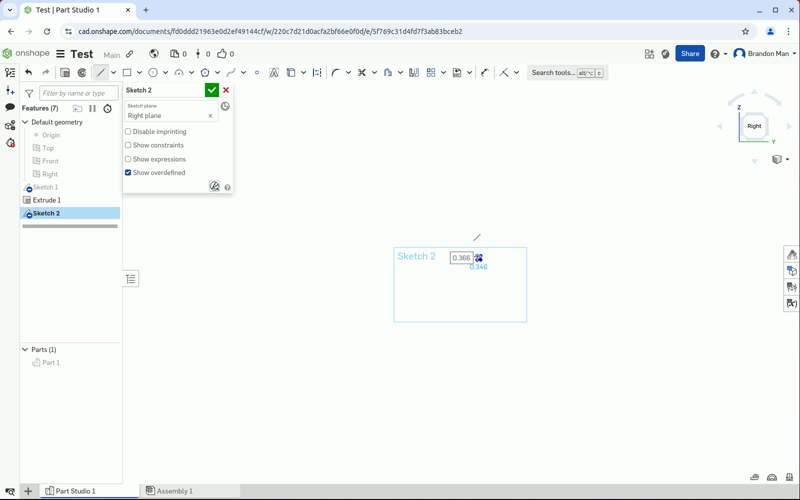
scroll(6)
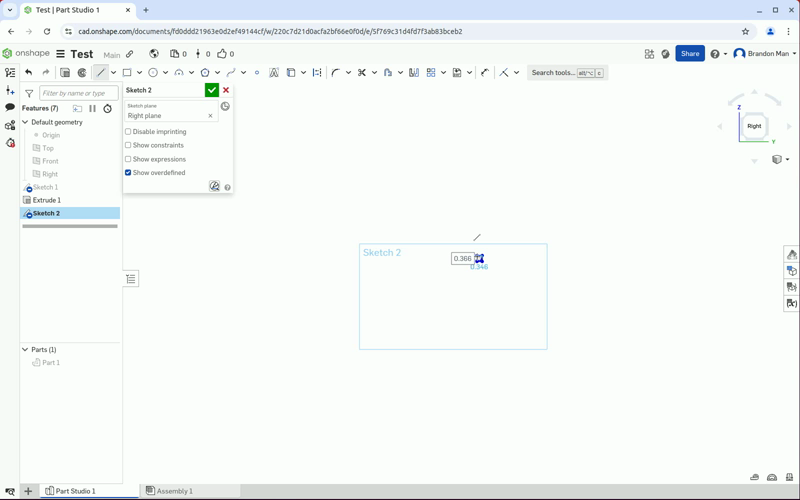
scroll(6)
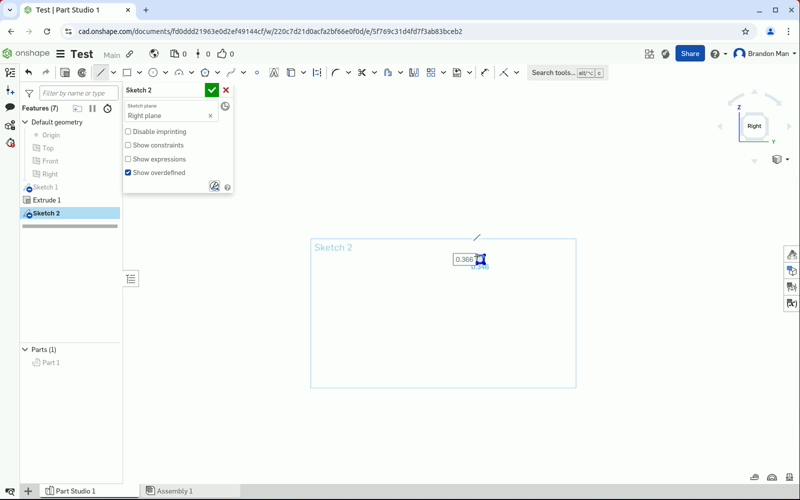
scroll(6)
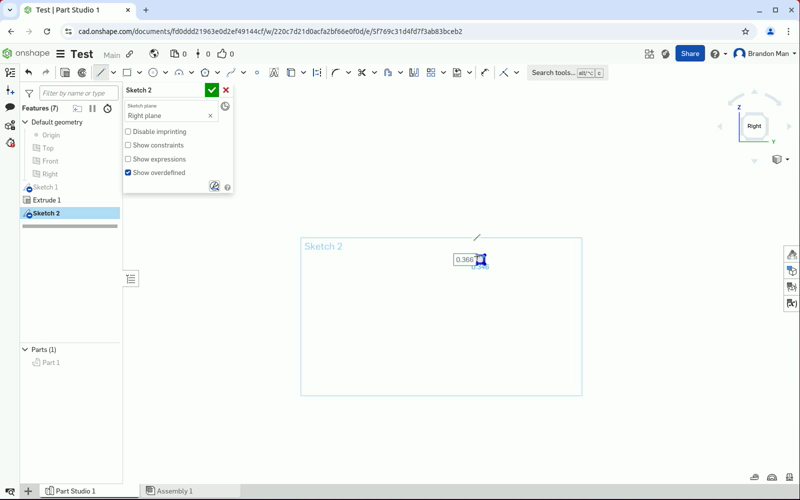
scroll(6)
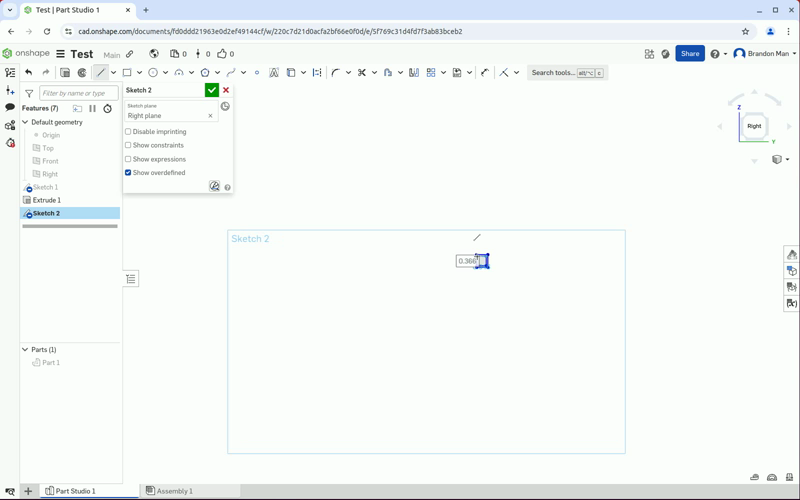
scroll(6)
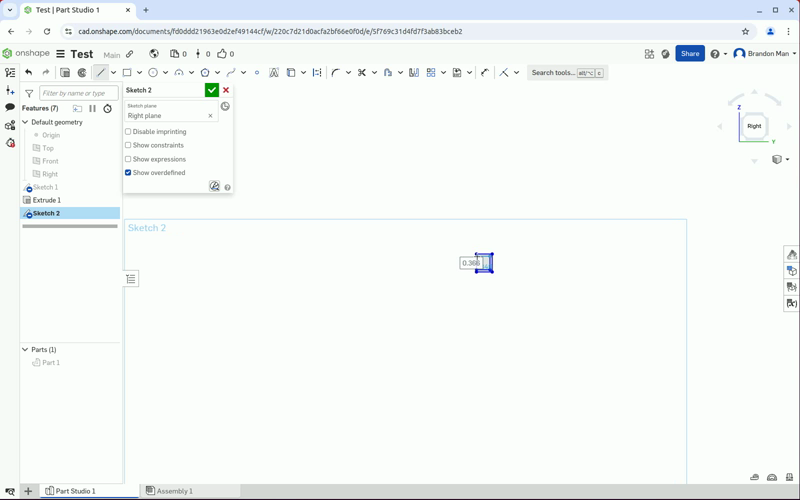
scroll(6)
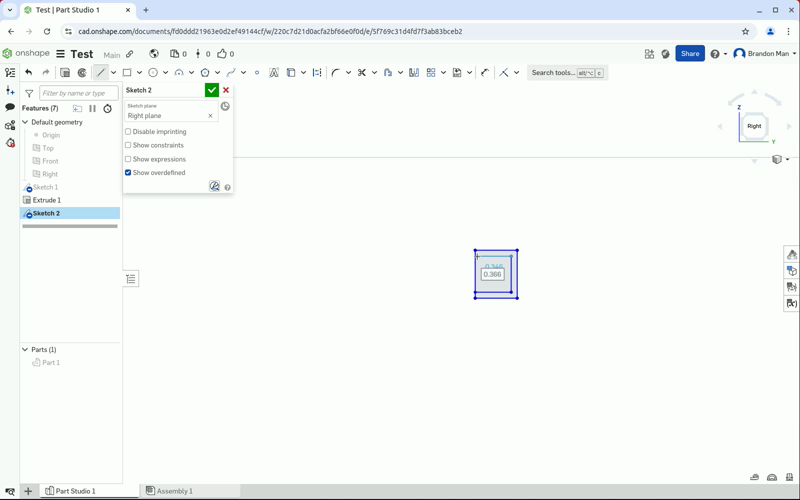
click(477, 256)
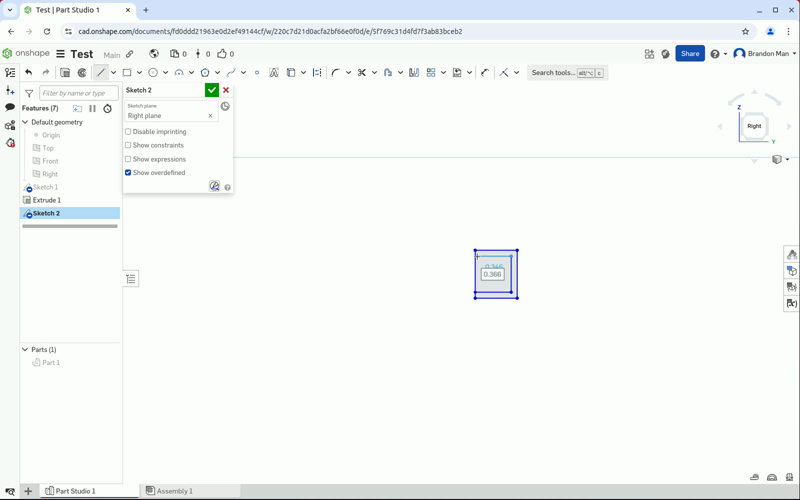
scroll(-6)
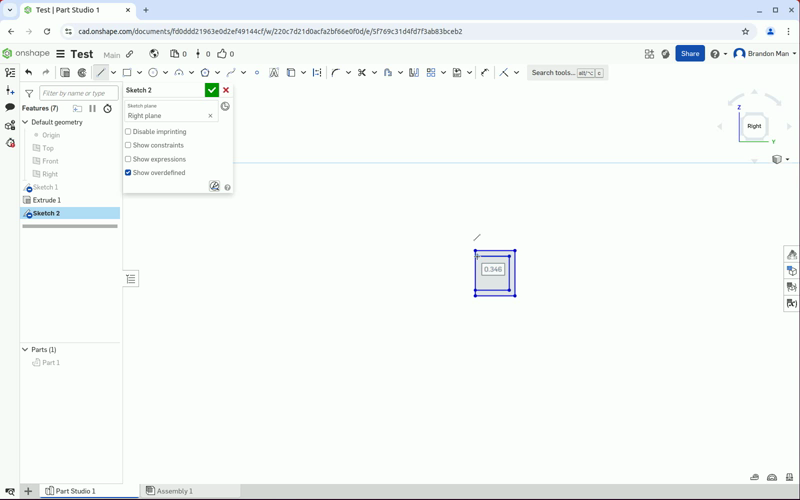
scroll(-6)
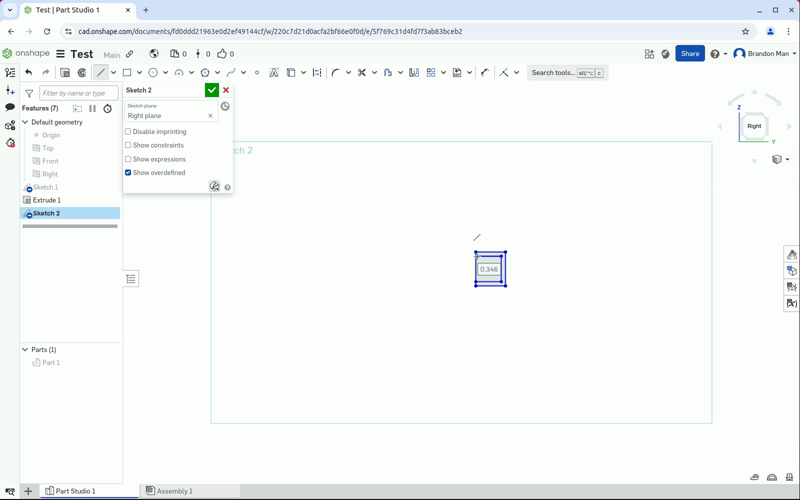
scroll(-6)
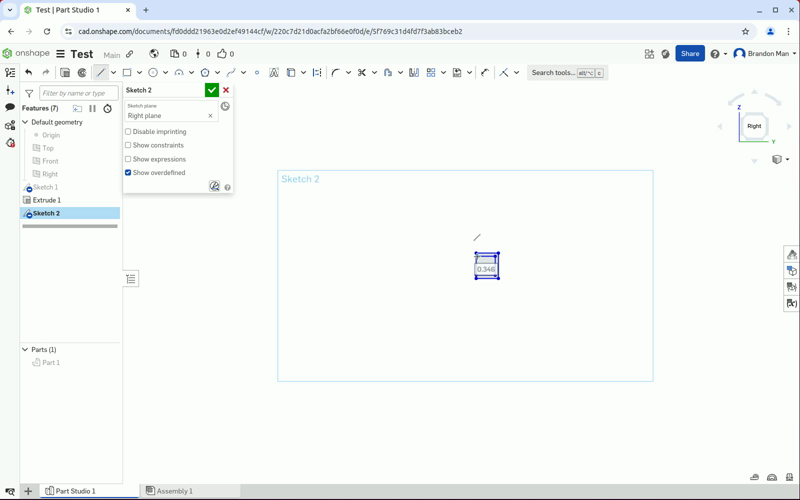
scroll(-6)
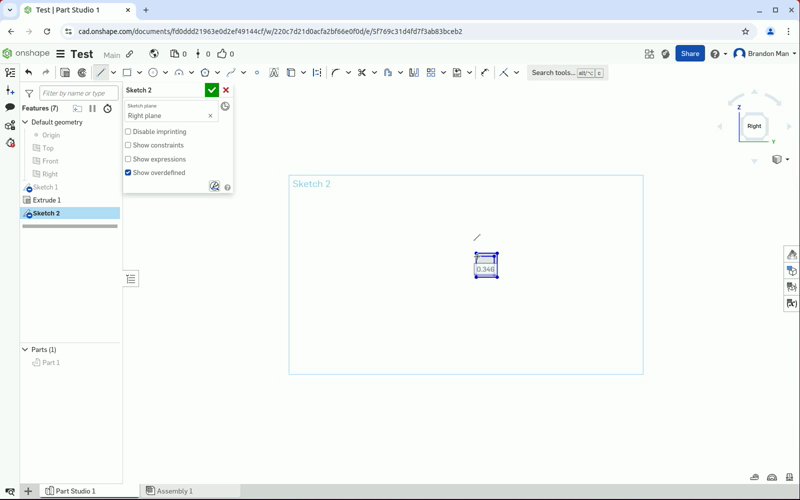
scroll(-6)
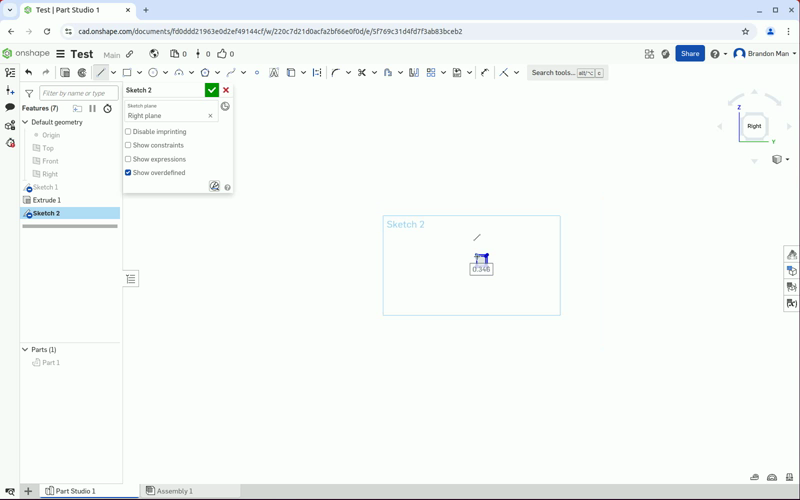
scroll(-6)
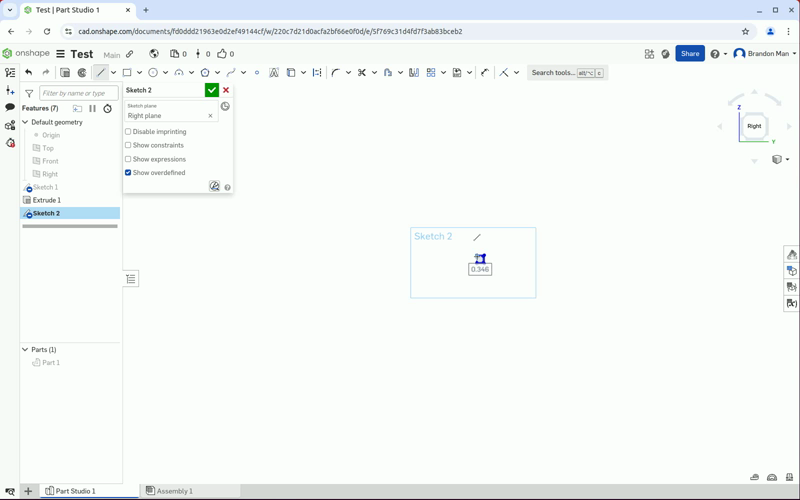
scroll(-6)
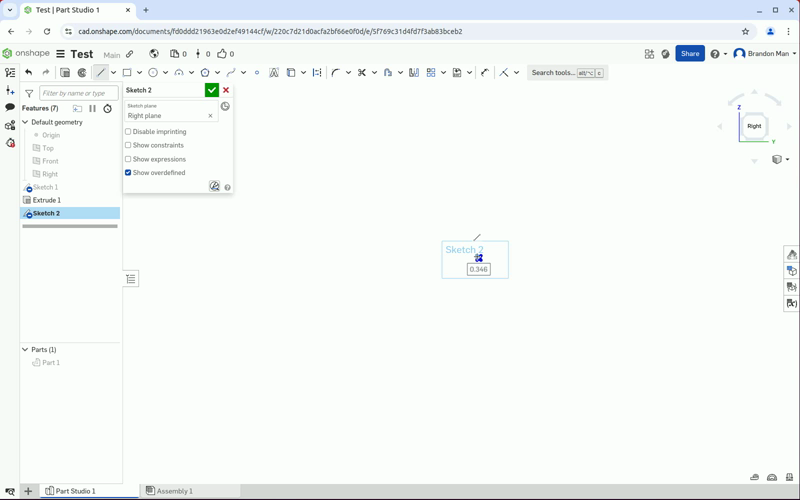
key_up(shift)
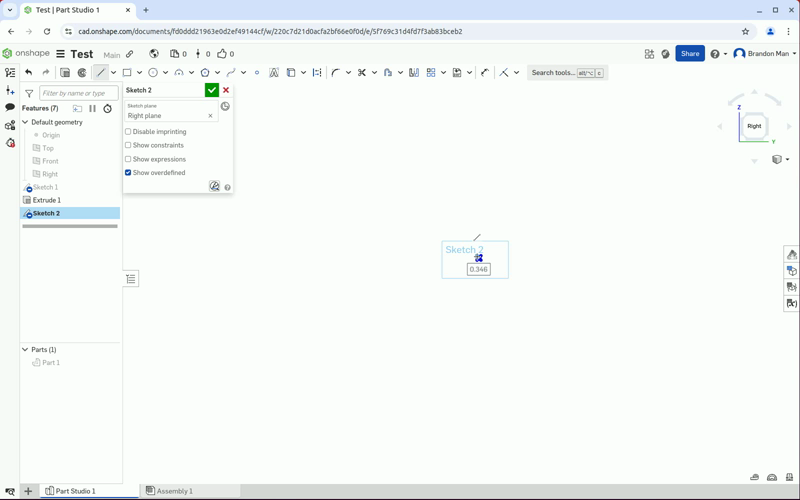
mouse_move(507, 256)
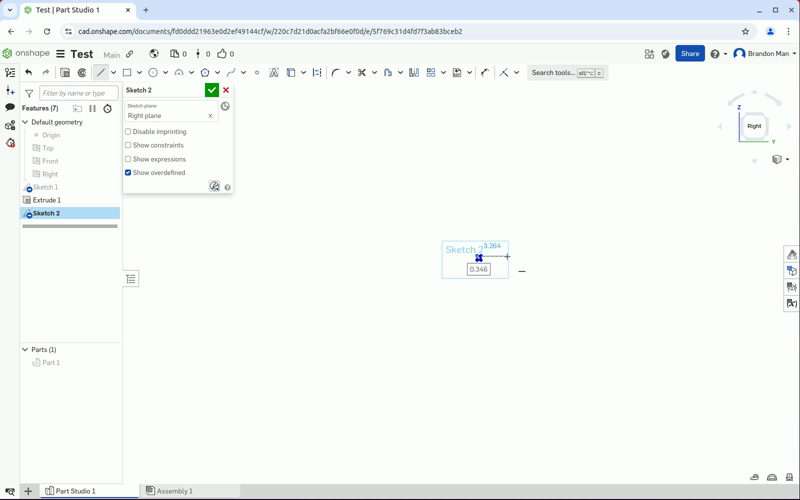
key_down(shift)
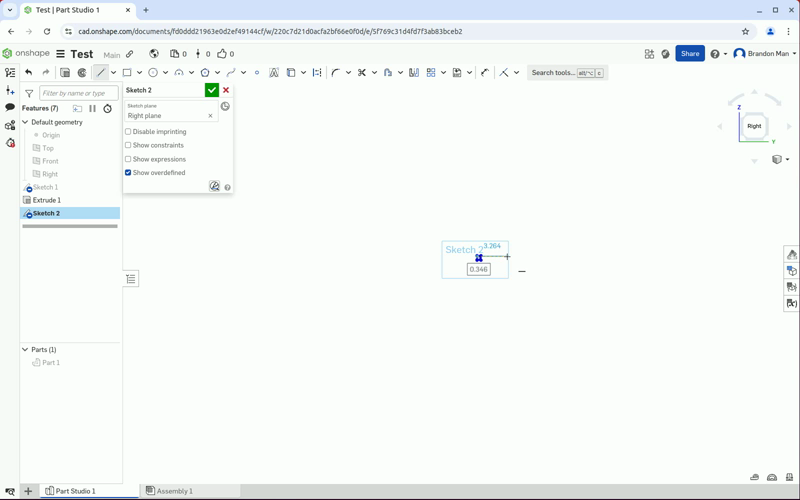
mouse_move(477, 259)
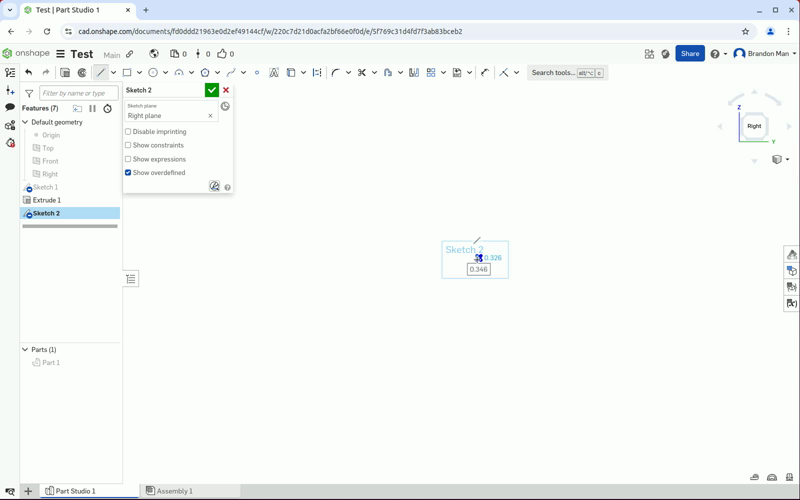
scroll(6)
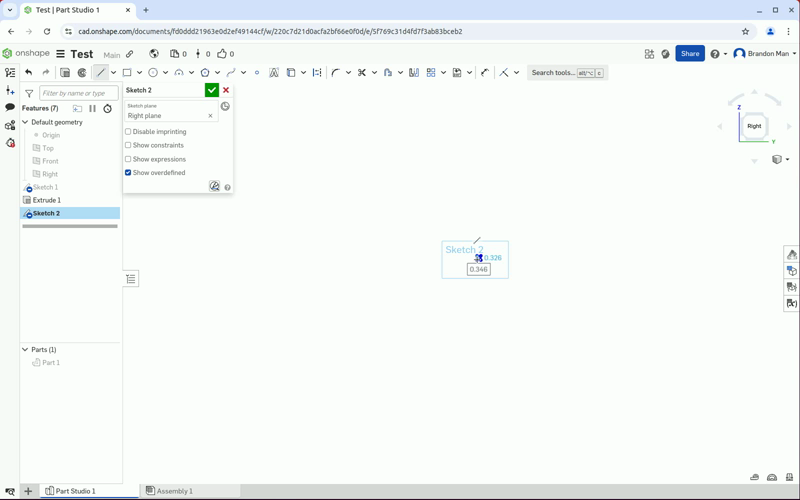
scroll(6)
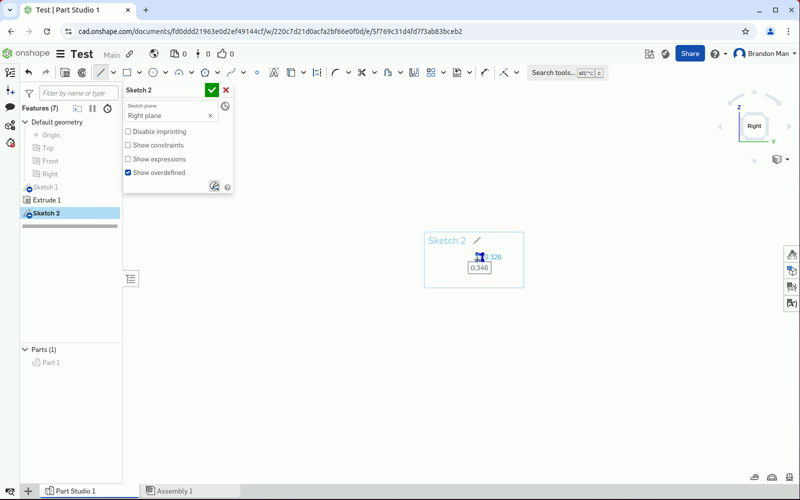
scroll(6)
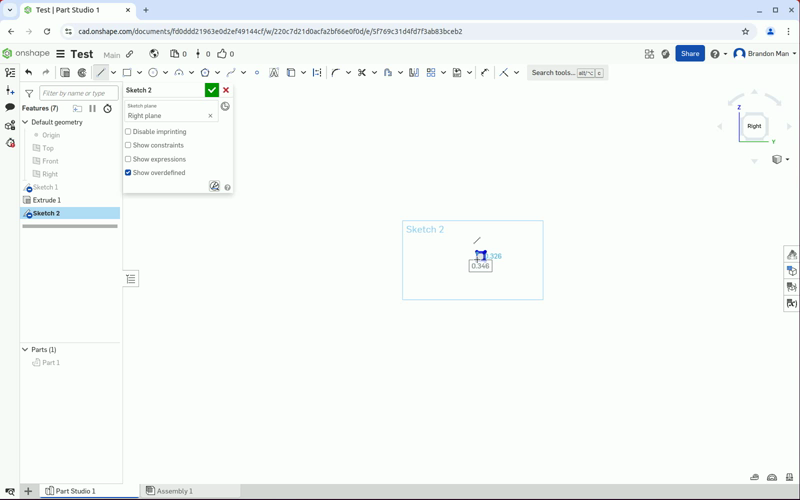
scroll(6)
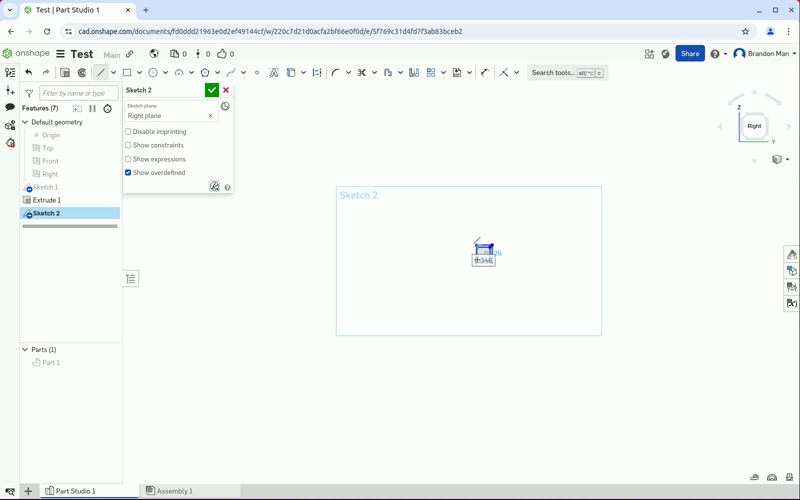
scroll(6)
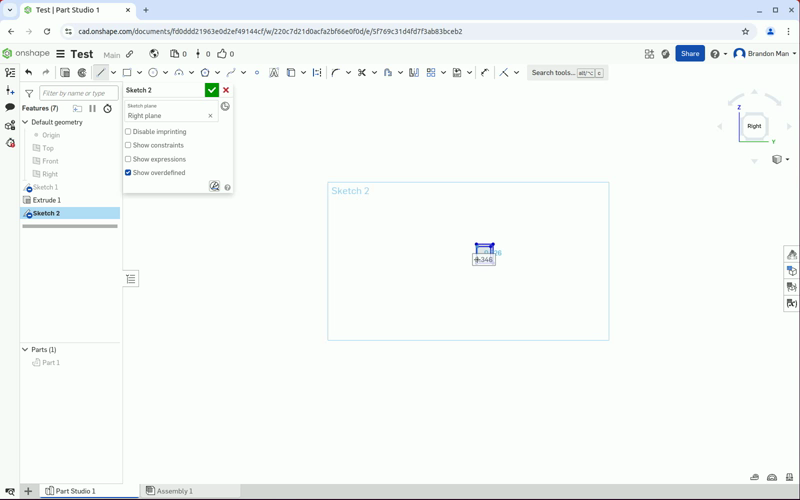
scroll(6)
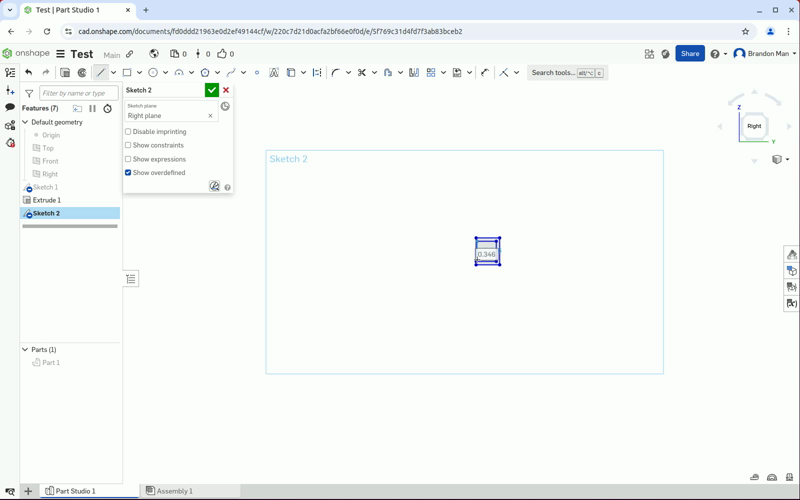
scroll(6)
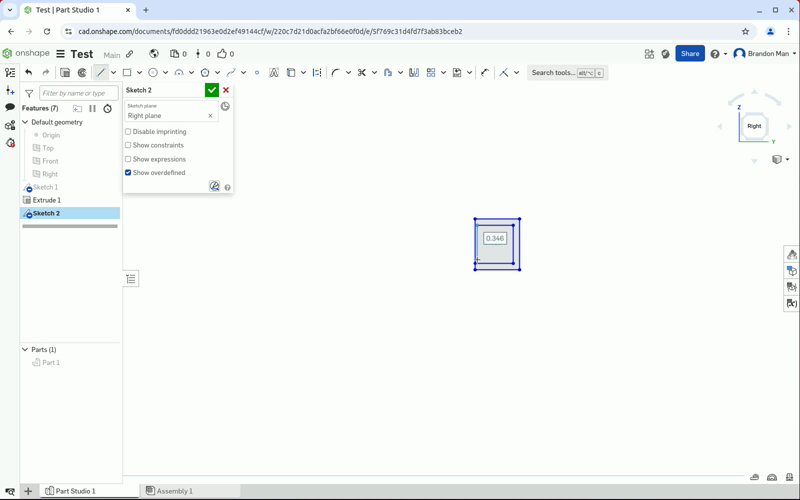
key_up(shift)
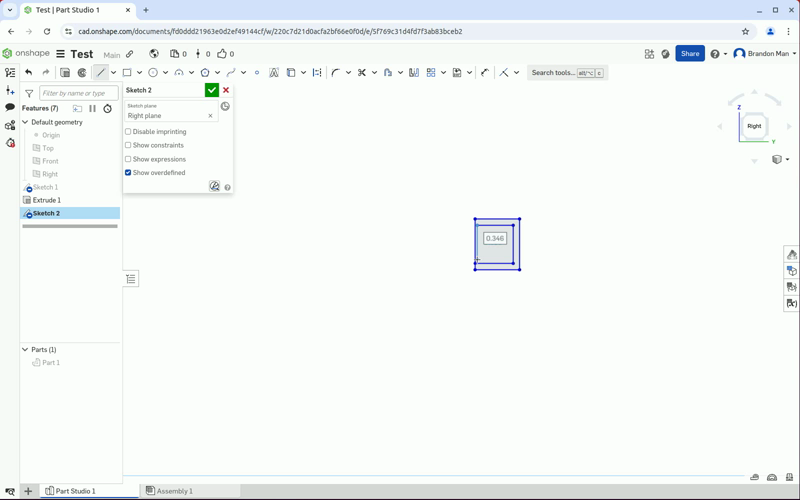
click(477, 259)
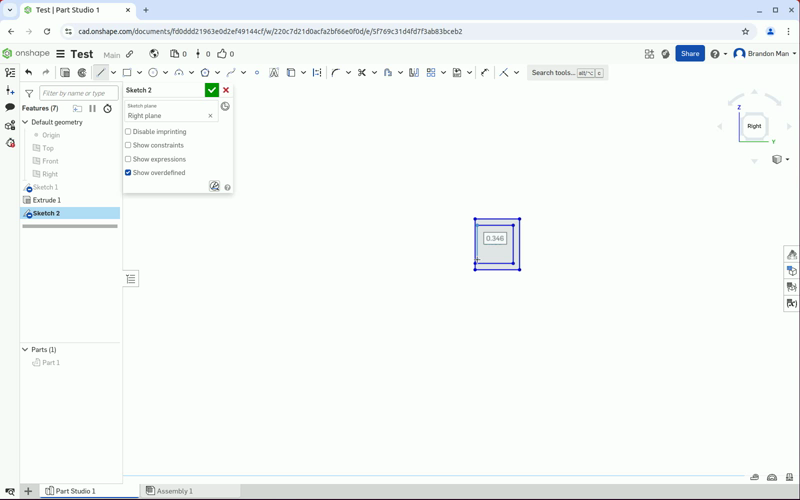
scroll(-6)
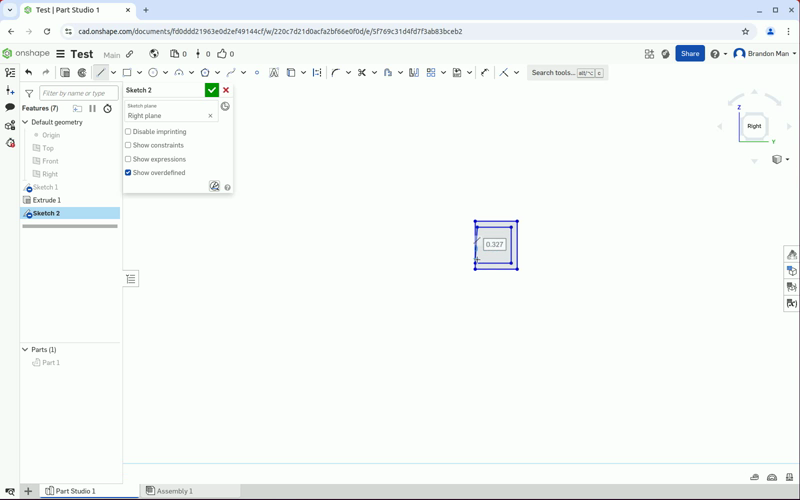
scroll(-6)
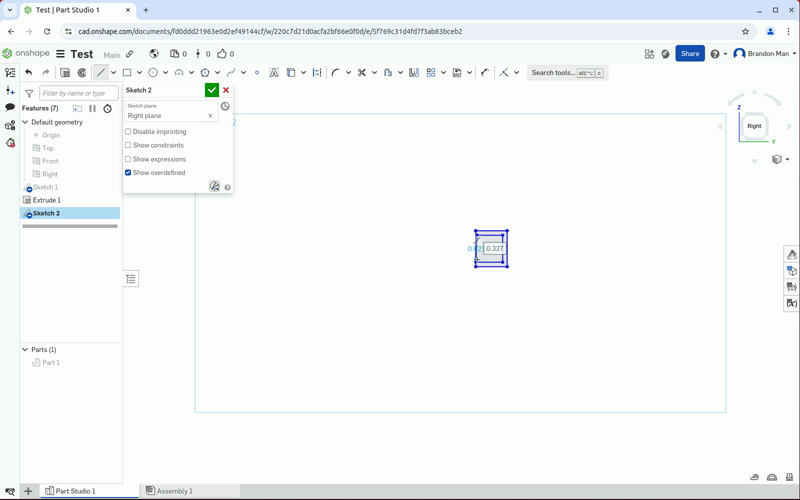
scroll(-6)
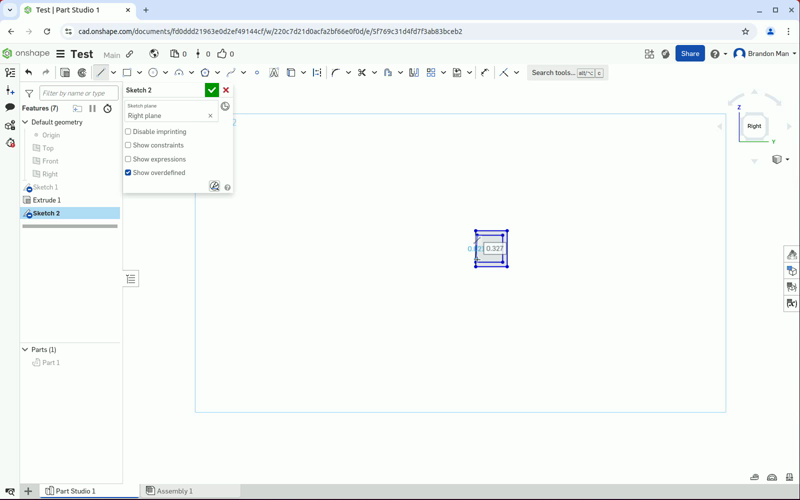
scroll(-6)
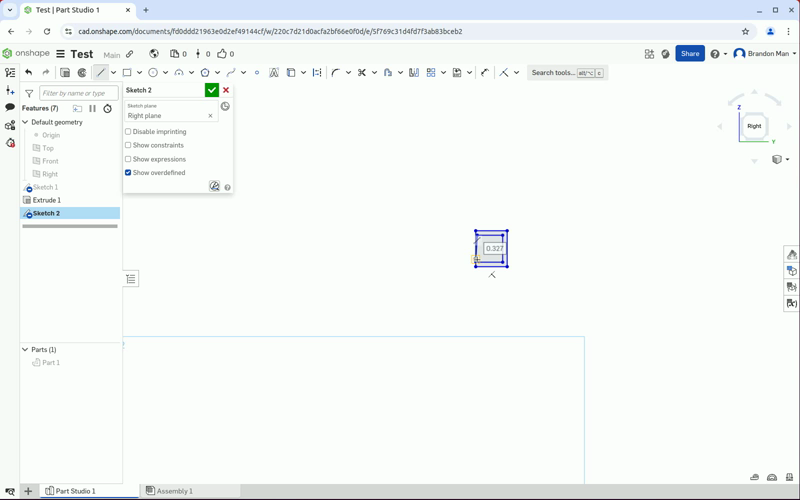
scroll(-6)
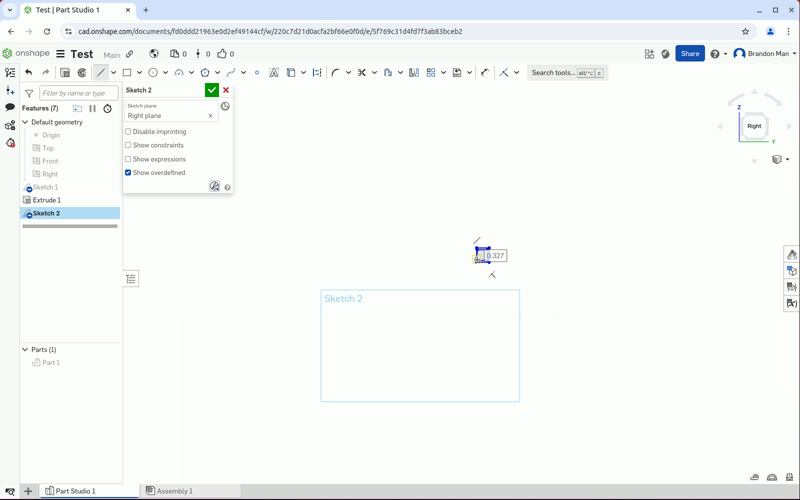
scroll(-6)
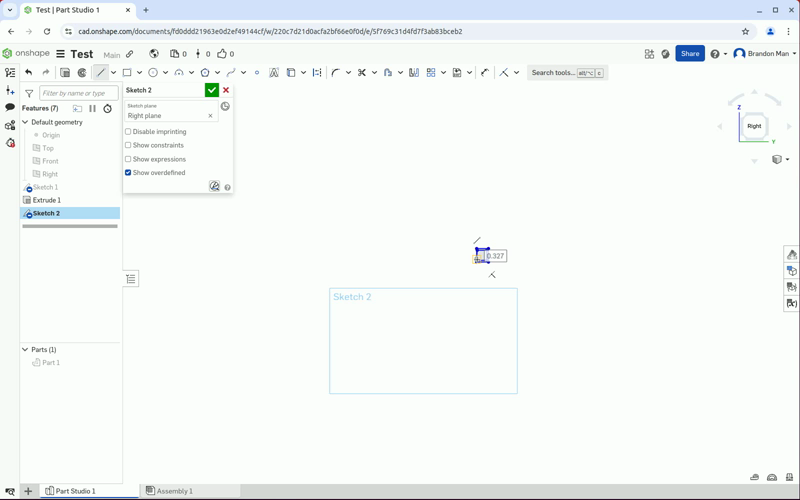
scroll(-6)
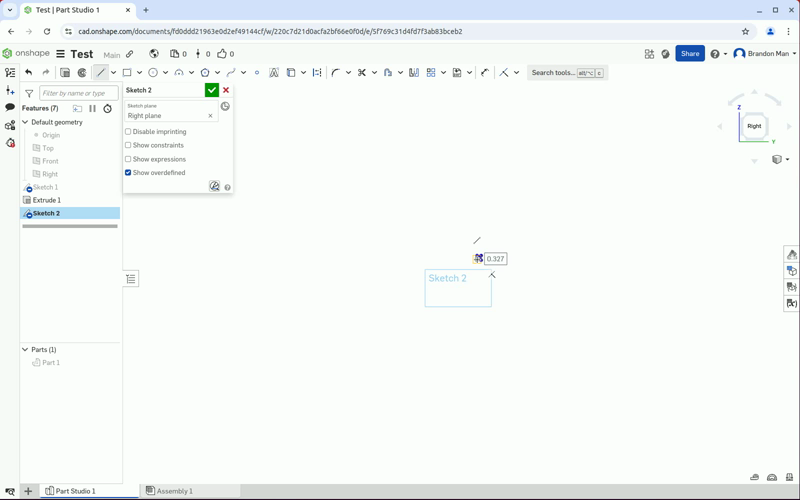
key(esc)
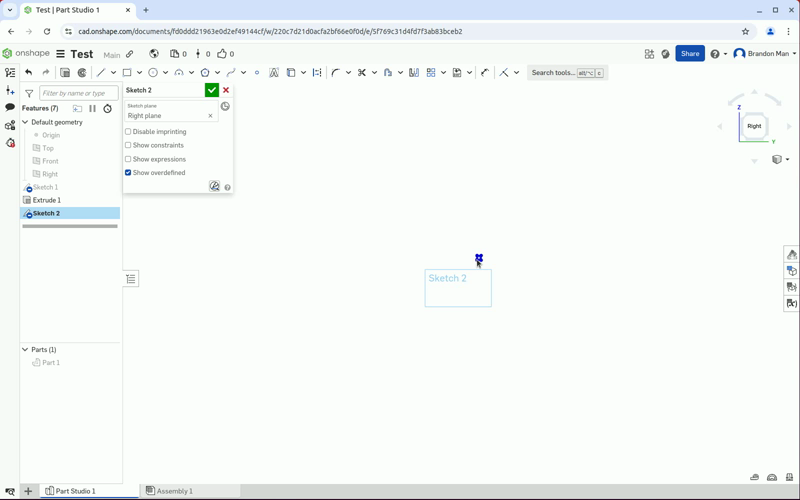
mouse_move(477, 258)
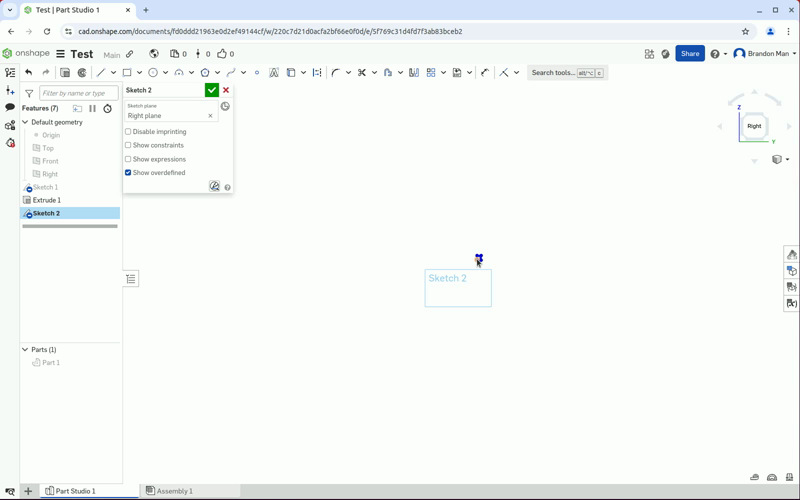
scroll(6)
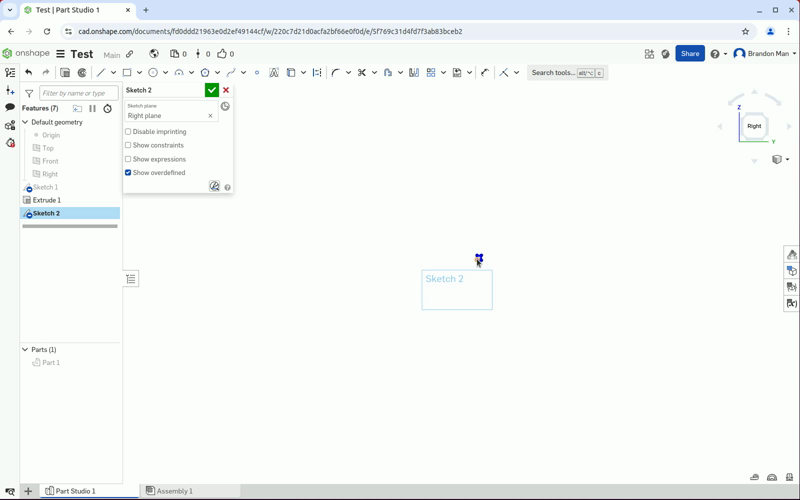
scroll(6)
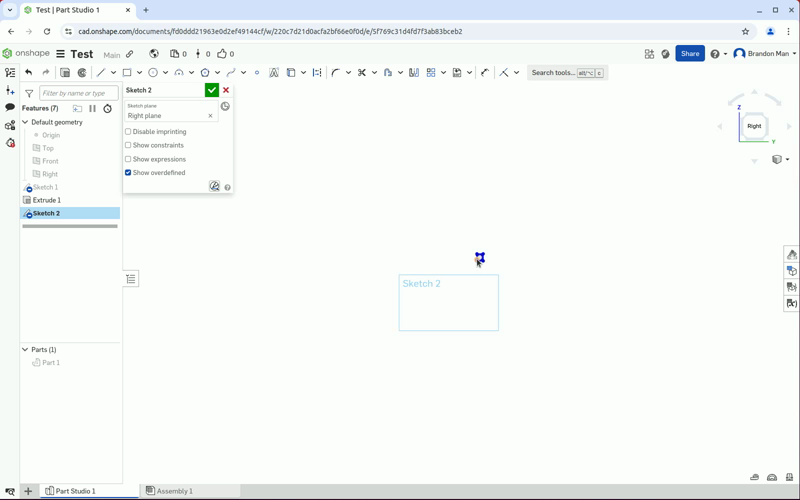
scroll(6)
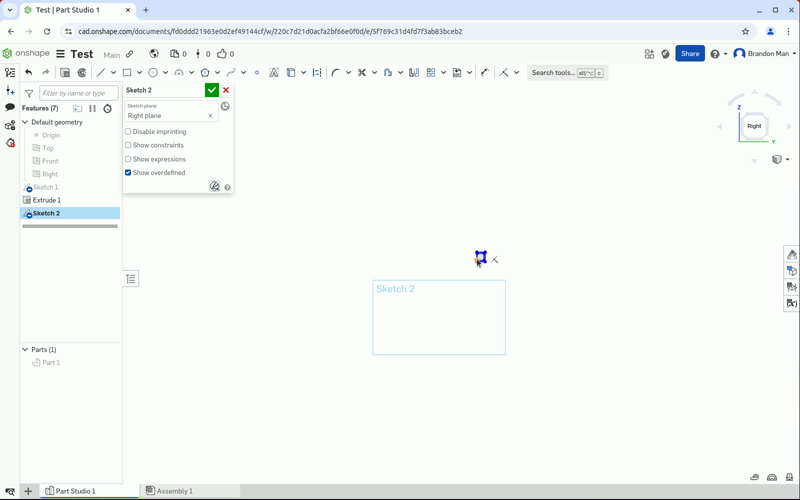
scroll(6)
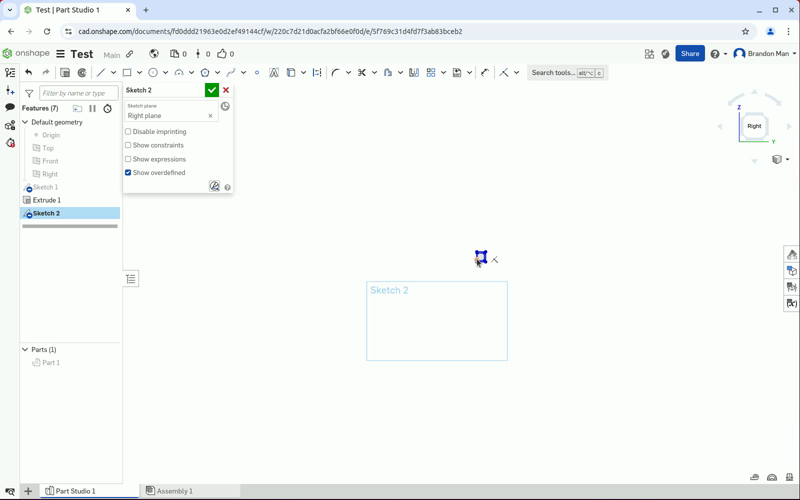
scroll(6)
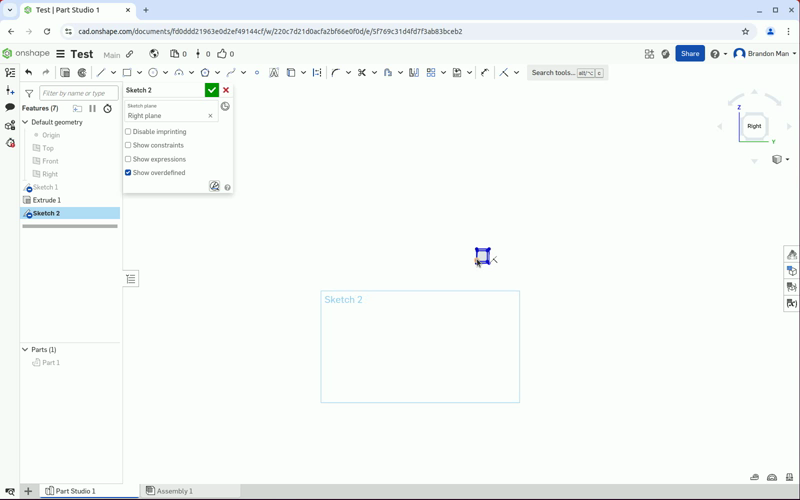
scroll(6)
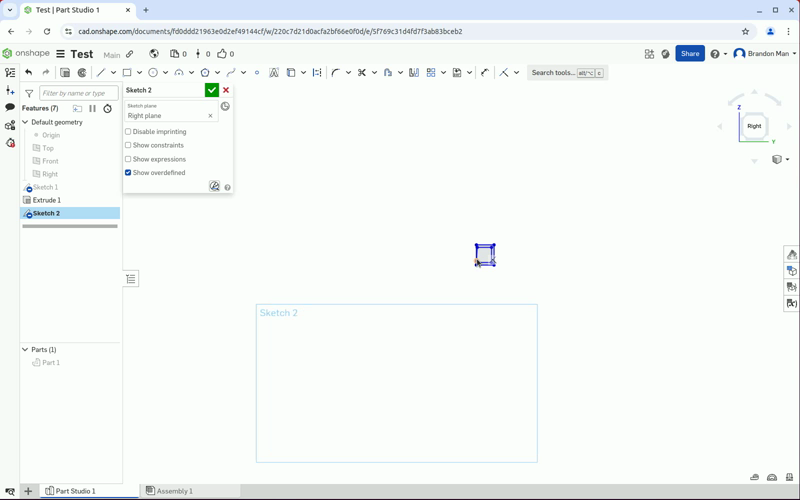
scroll(6)
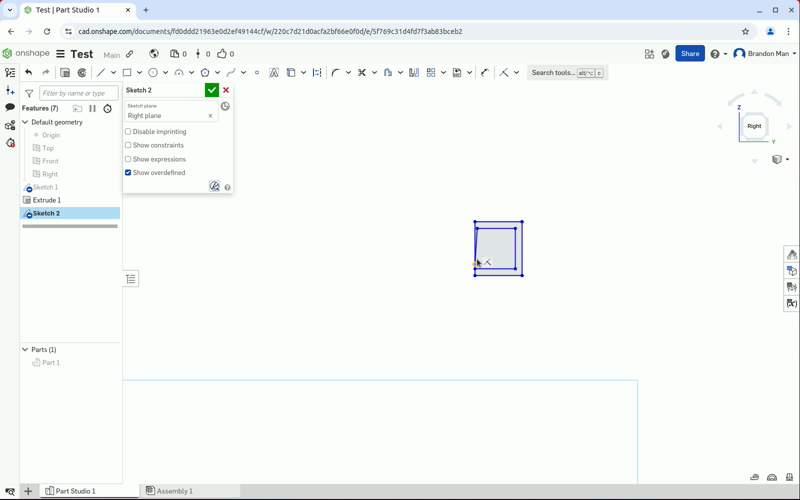
click(477, 258)
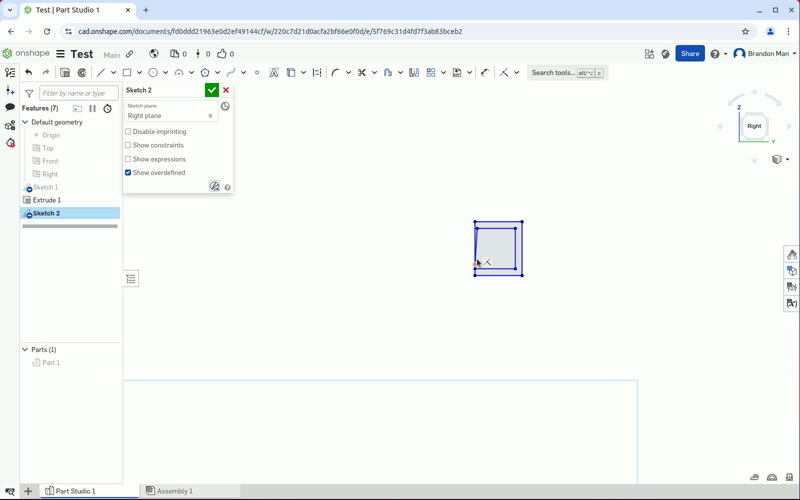
scroll(-6)
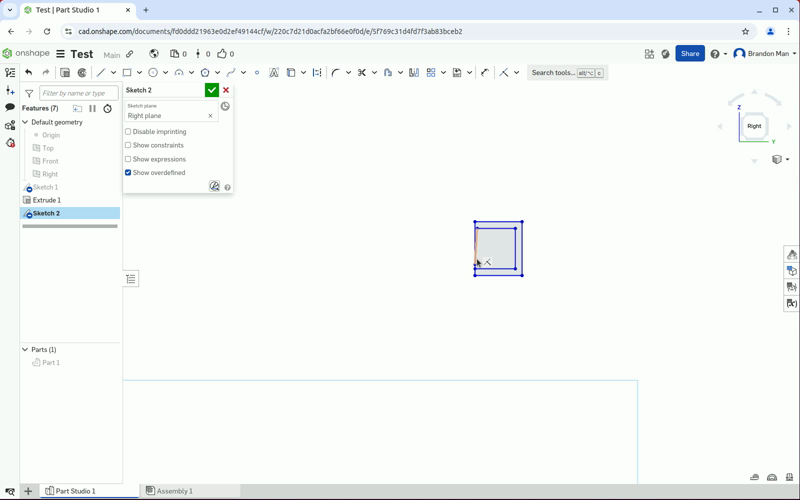
scroll(-6)
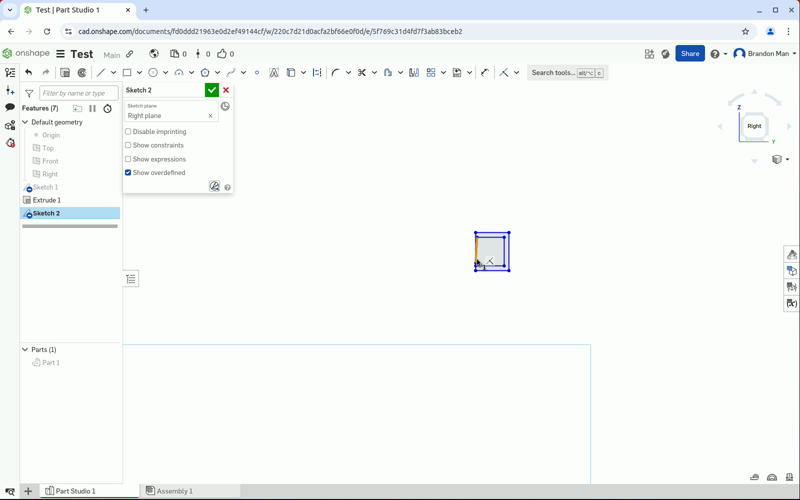
scroll(-6)
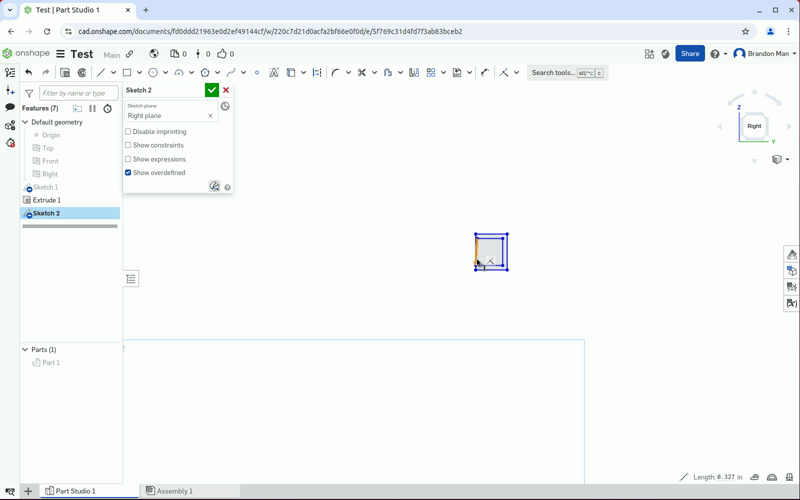
scroll(-6)
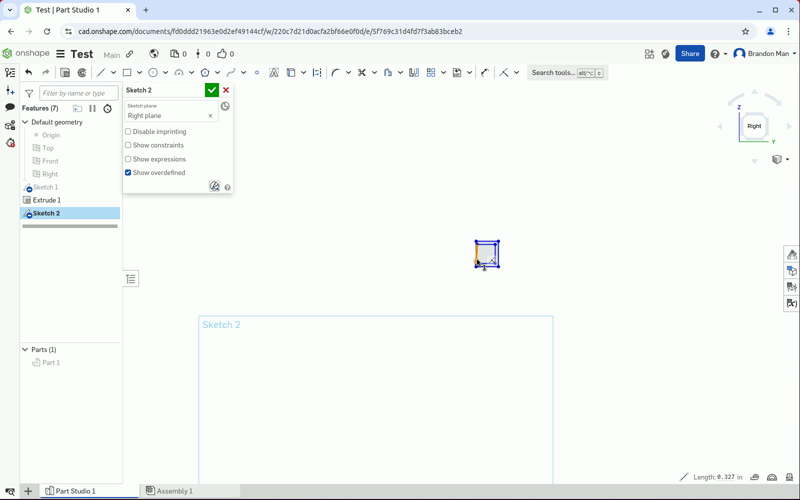
scroll(-6)
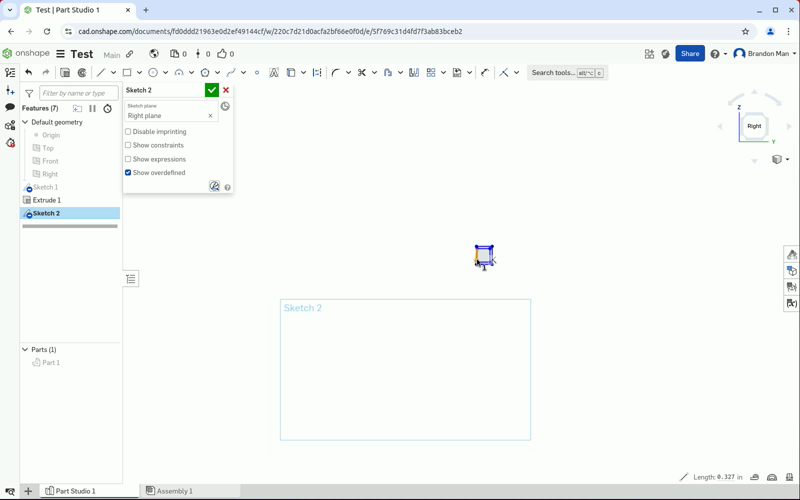
scroll(-6)
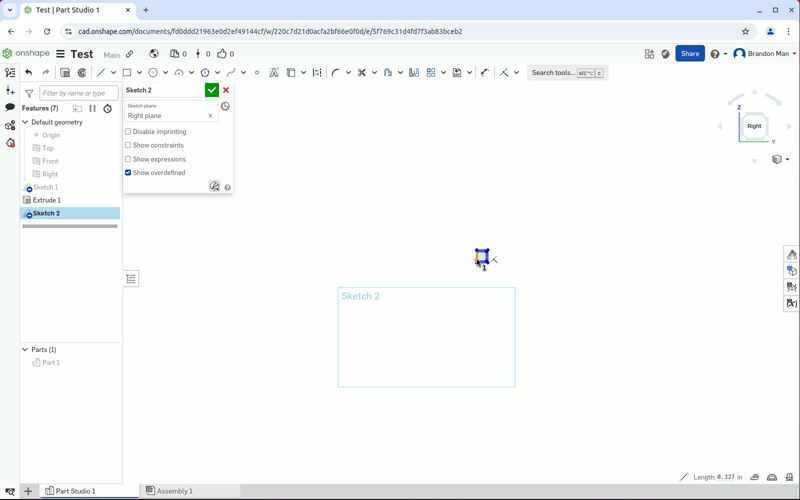
scroll(-6)
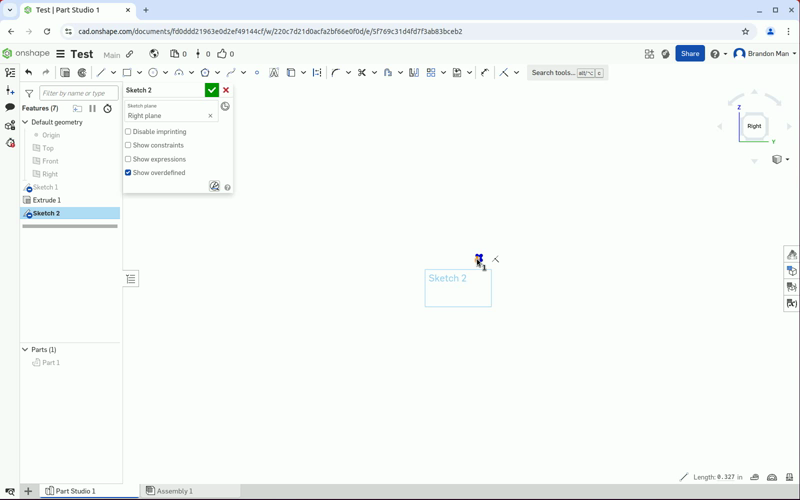
mouse_move(73, 352)
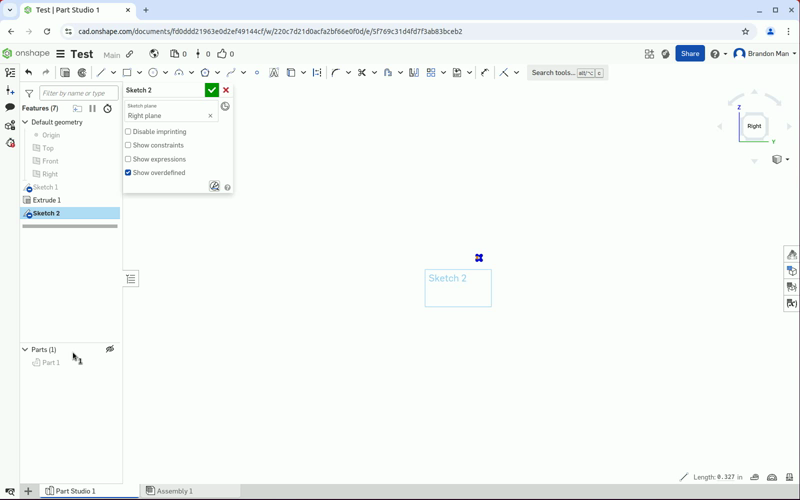
key(shift+y)
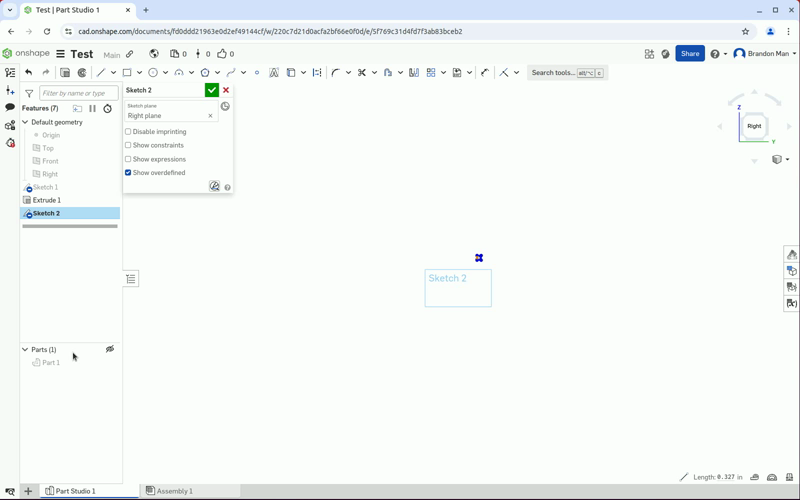
key(shift+e)
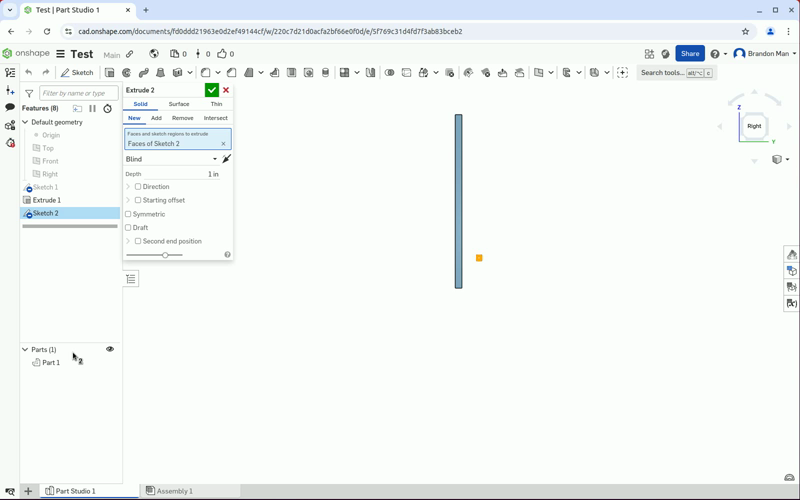
mouse_move(143, 106)
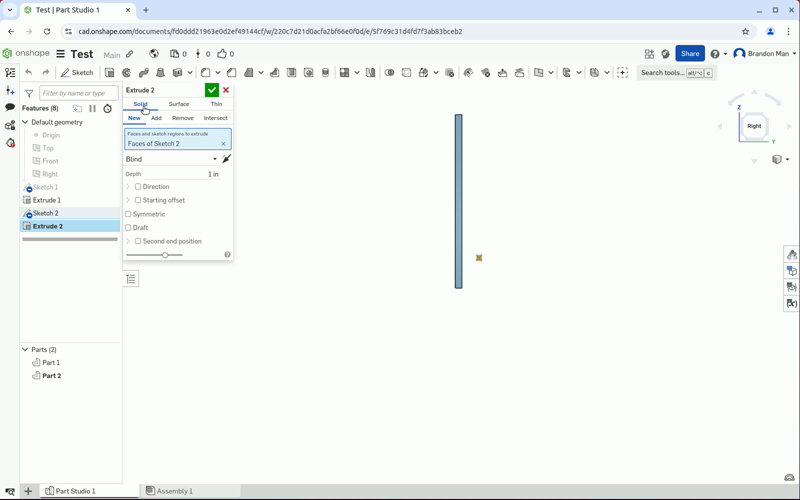
click(143, 106)
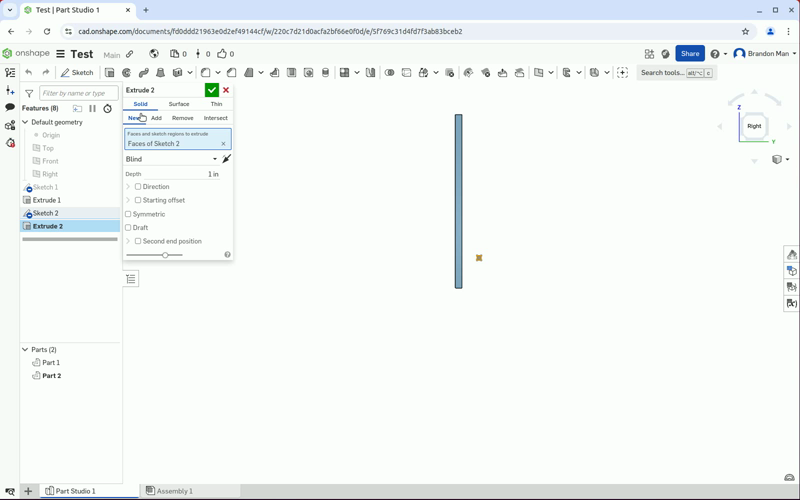
mouse_move(137, 120)
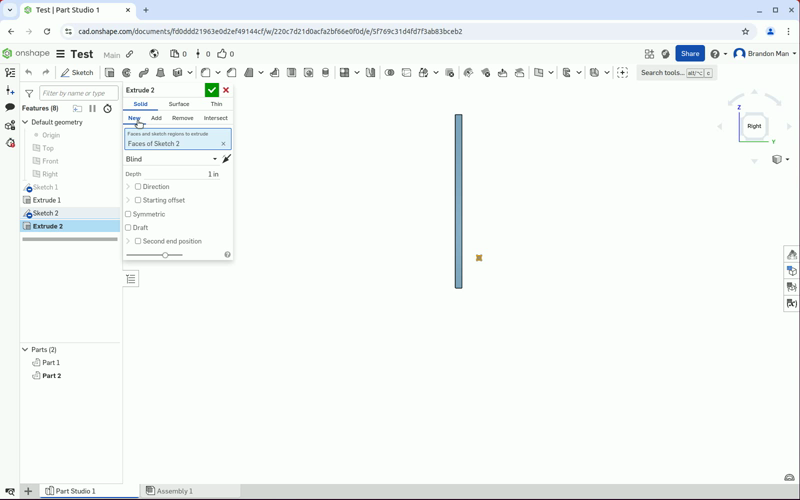
click(137, 120)
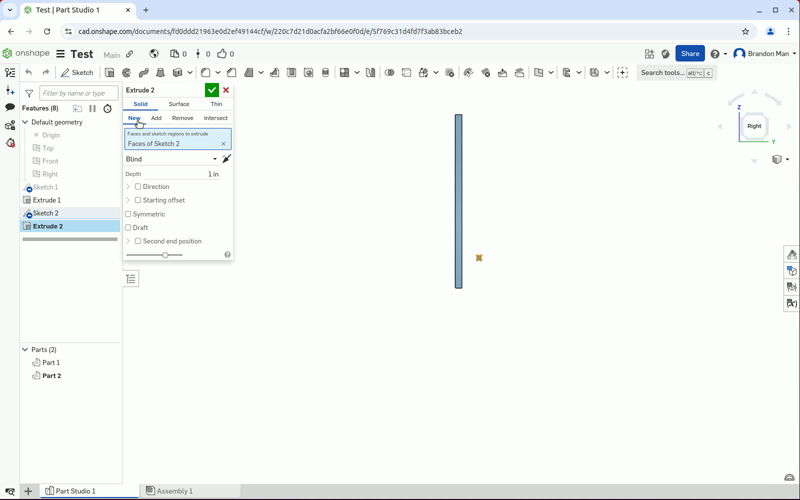
key(tab, 4)
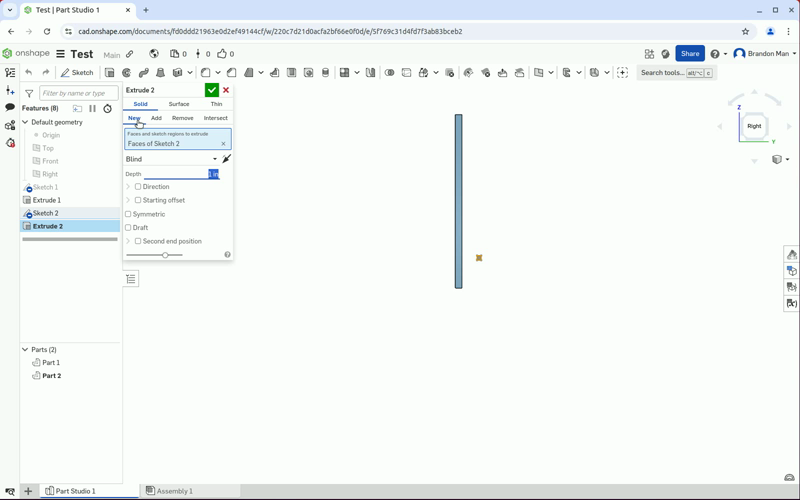
text(23.108)
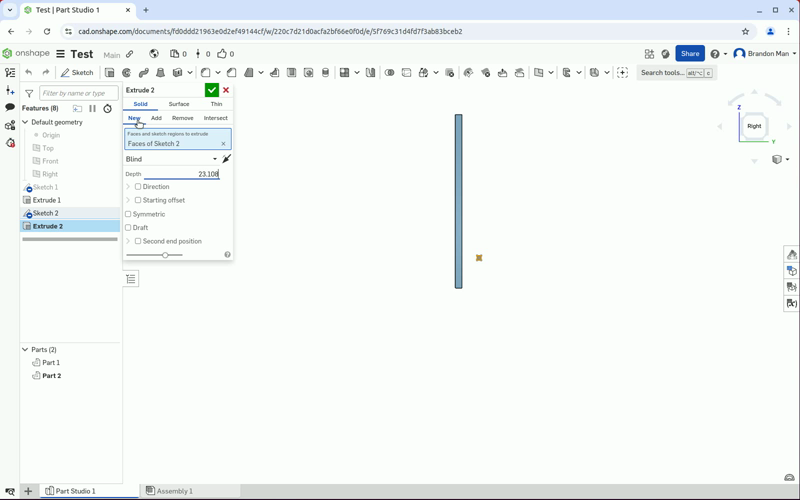
key(enter)
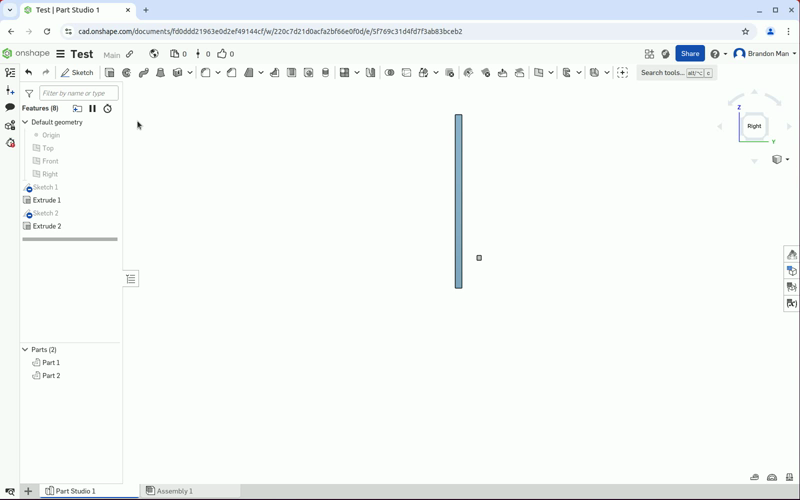
key(shift+h)
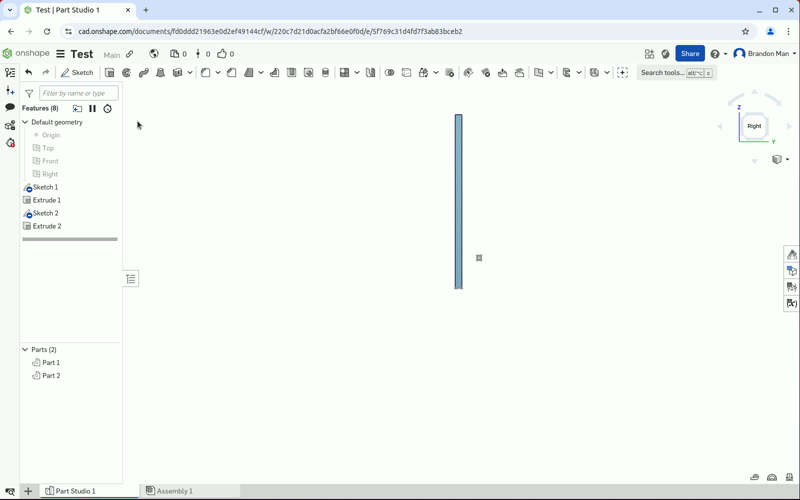
key(shift+h)
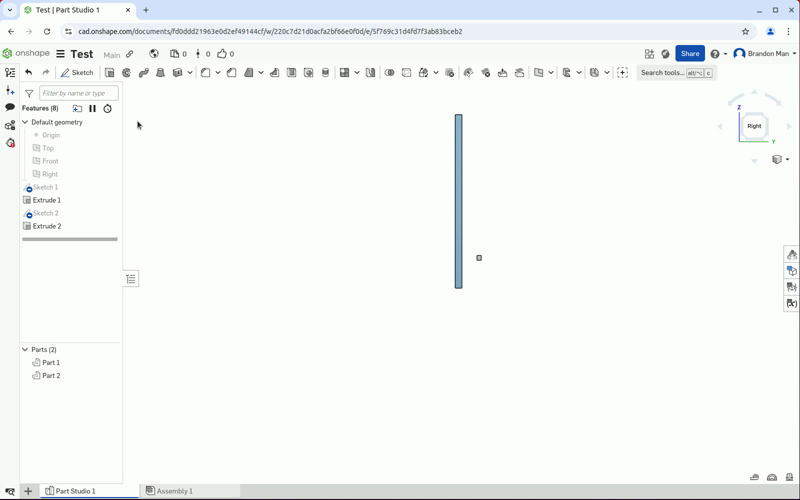
mouse_move(73, 189)
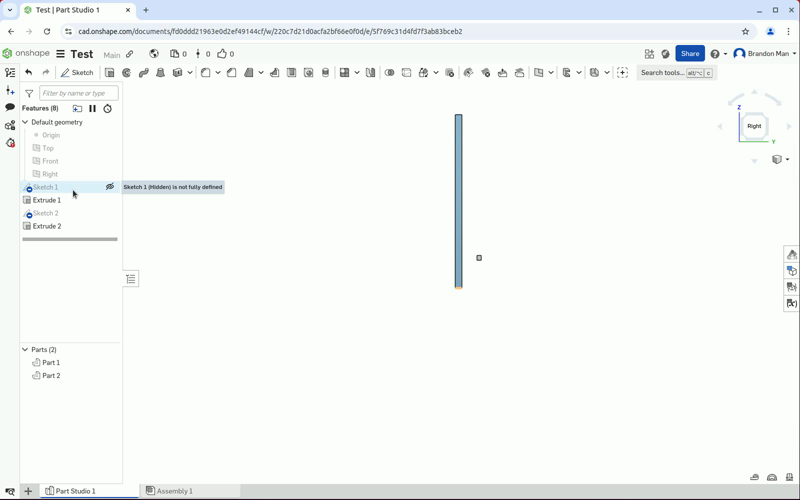
click(73, 189)
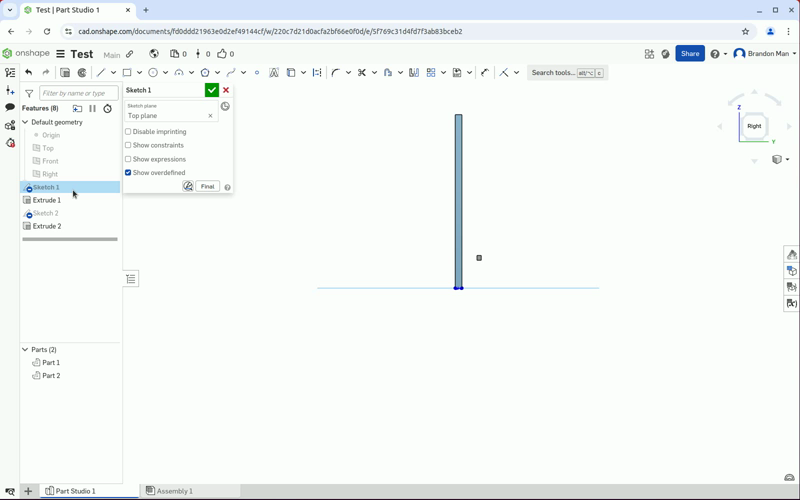
mouse_move(229, 92)
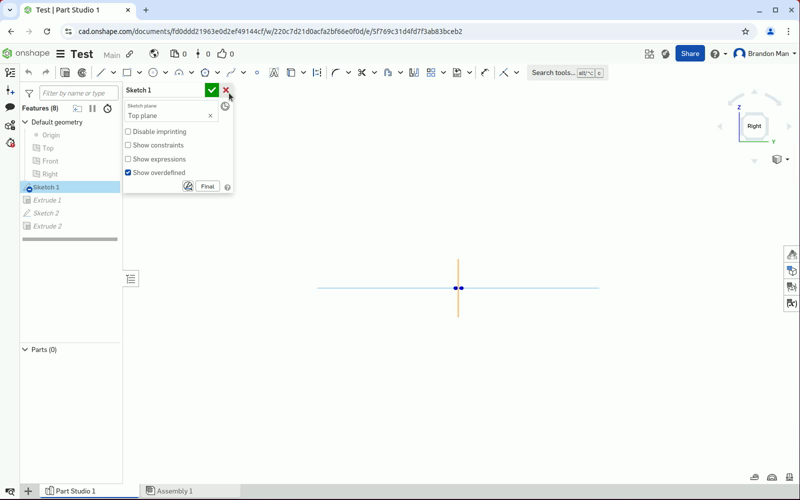
click(229, 92)
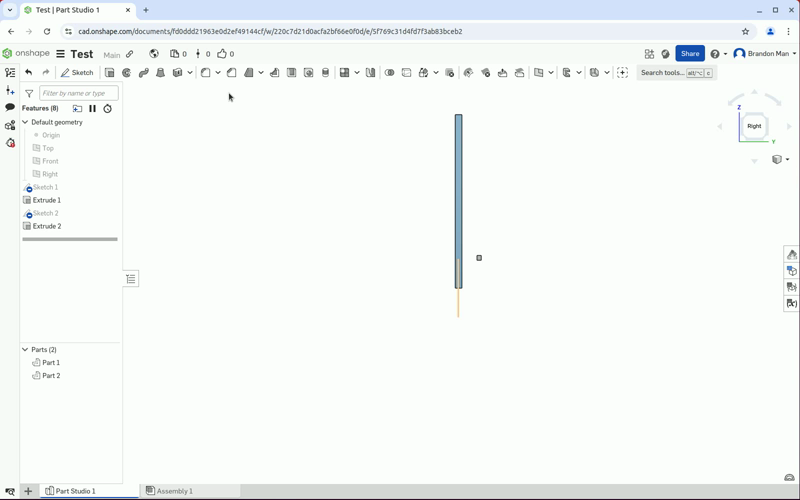
mouse_move(73, 352)
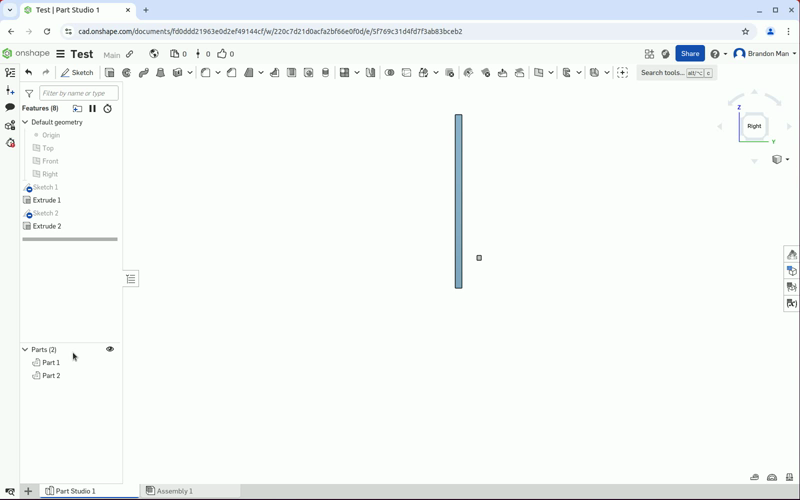
key(y)
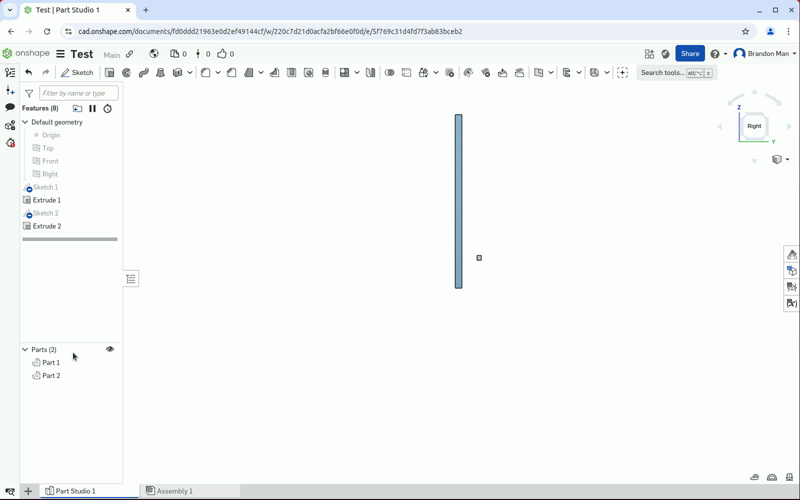
key(shift+p)
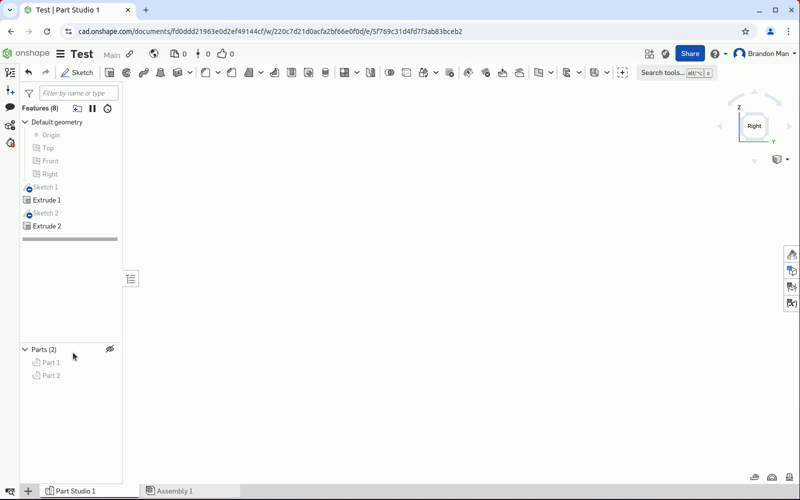
key(space)
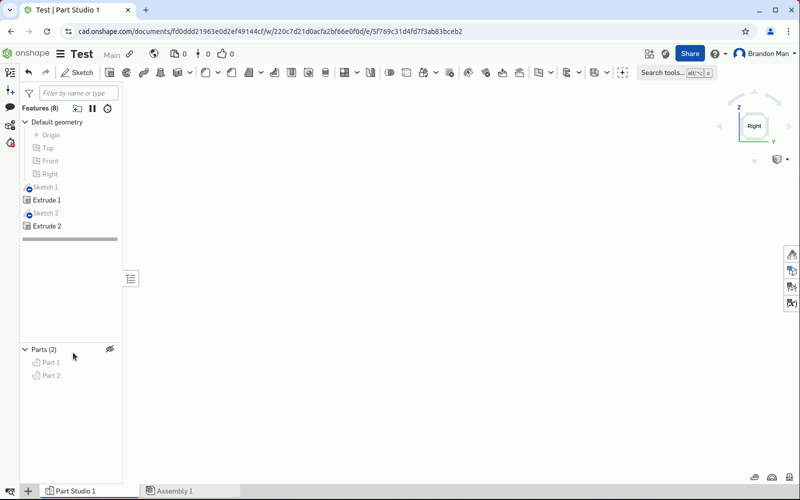
key_down(shift)
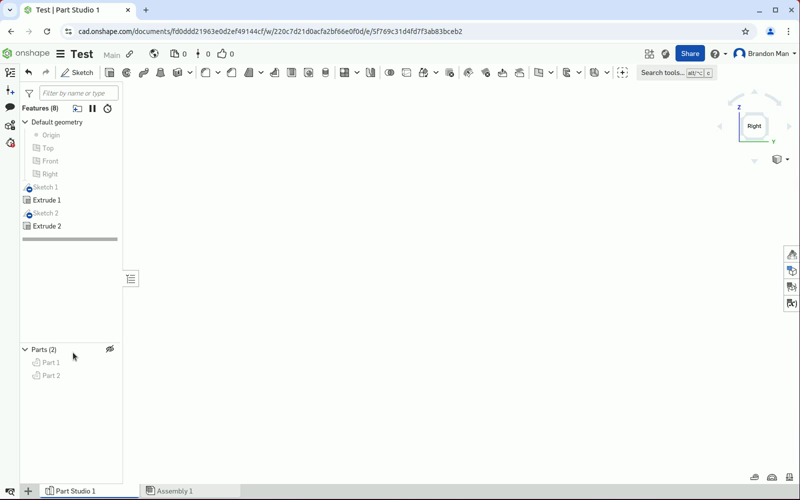
key(right)
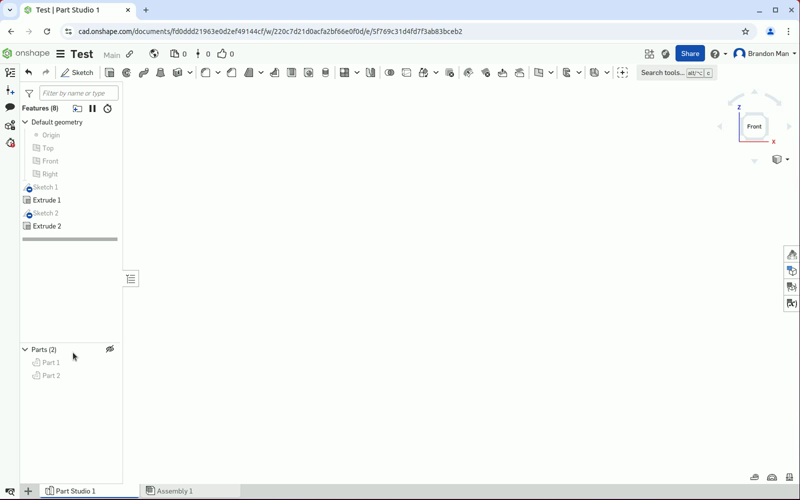
key_up(shift)
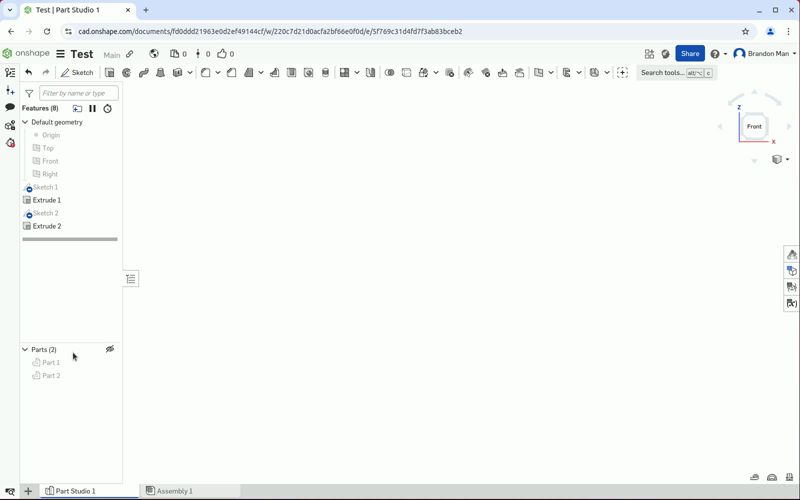
mouse_move(73, 352)
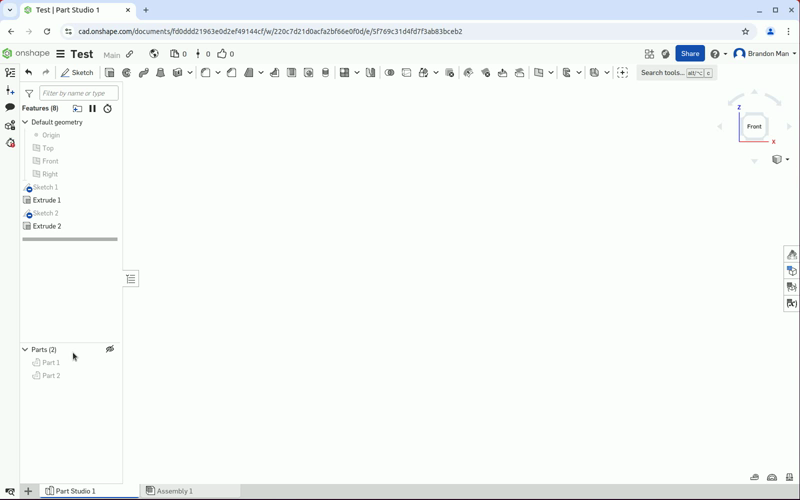
key(shift+y)
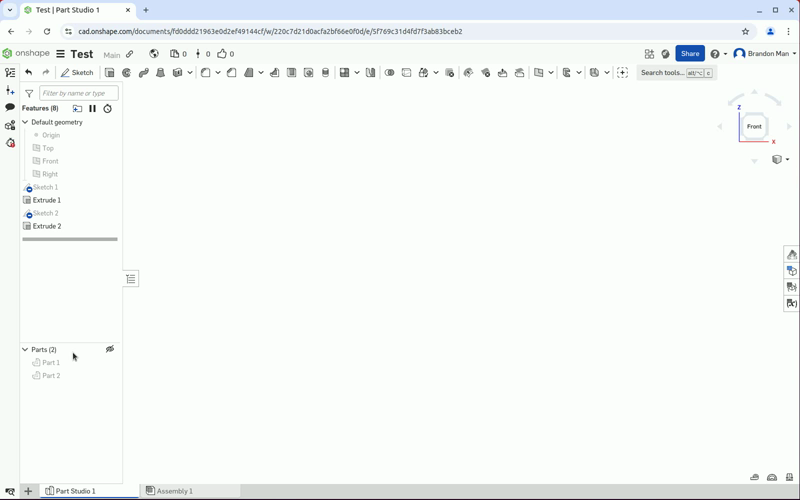
key(shift+s)
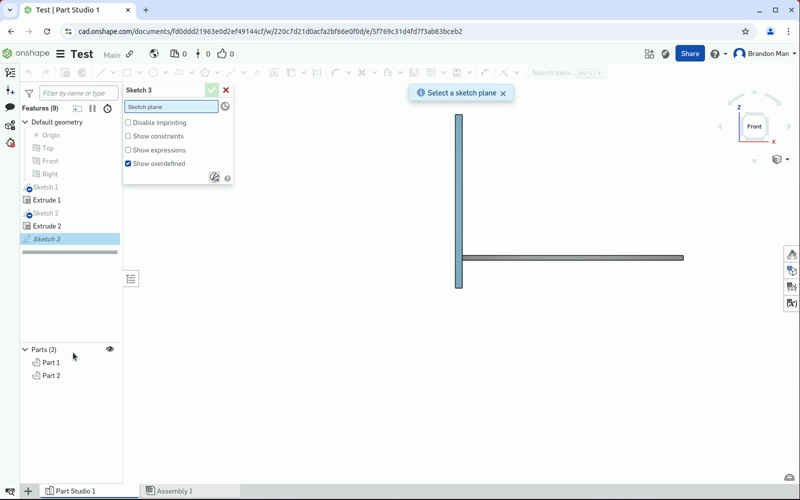
mouse_move(73, 163)
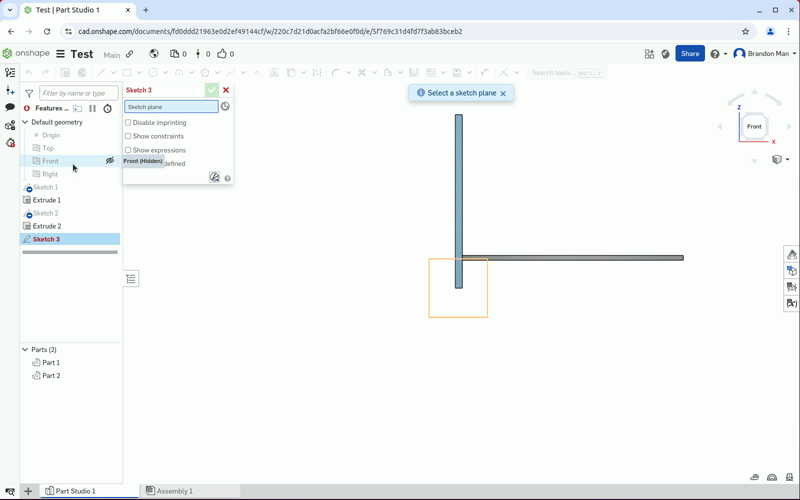
click(73, 163)
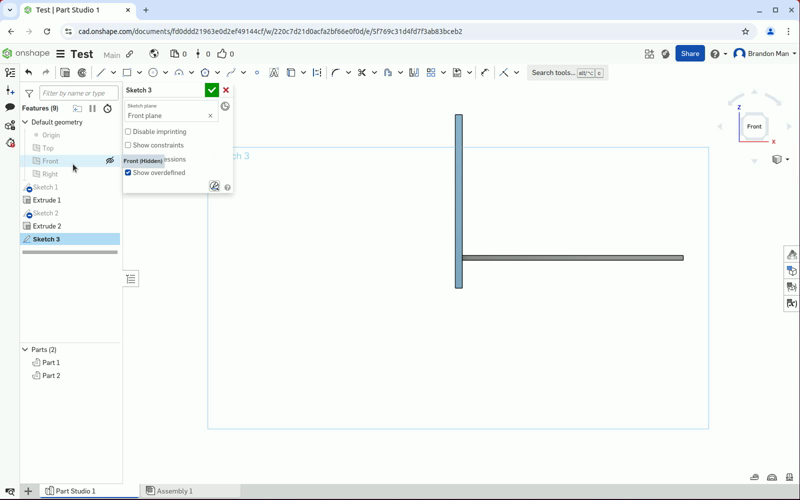
mouse_move(73, 352)
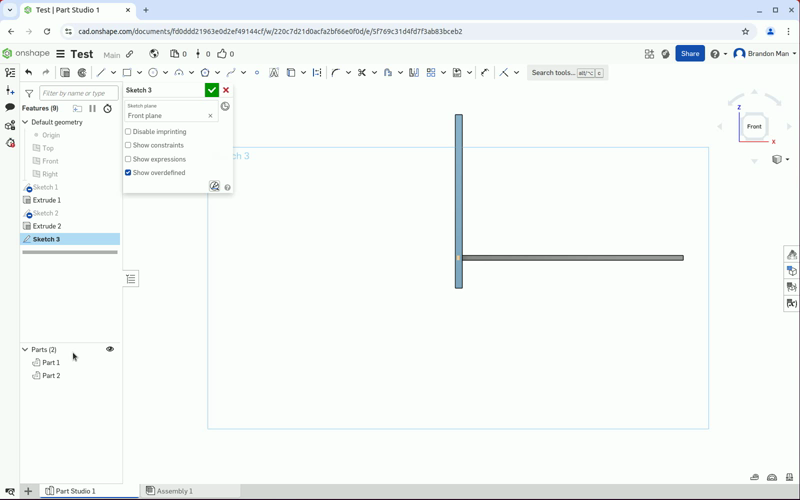
key(y)
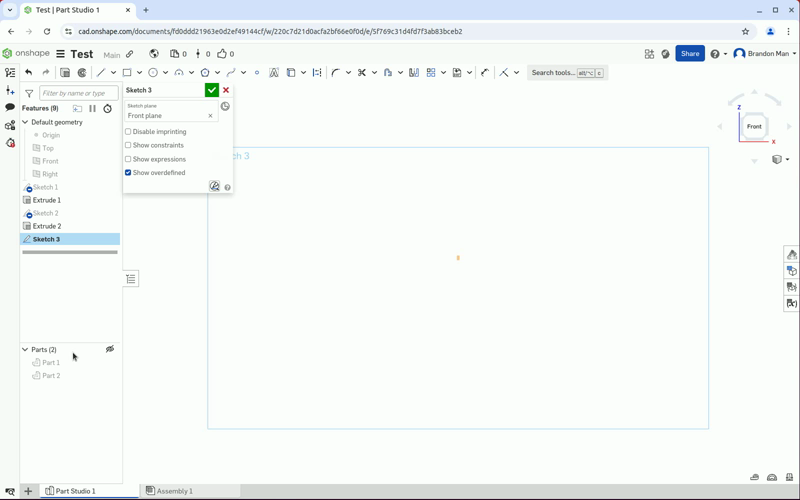
key(l)
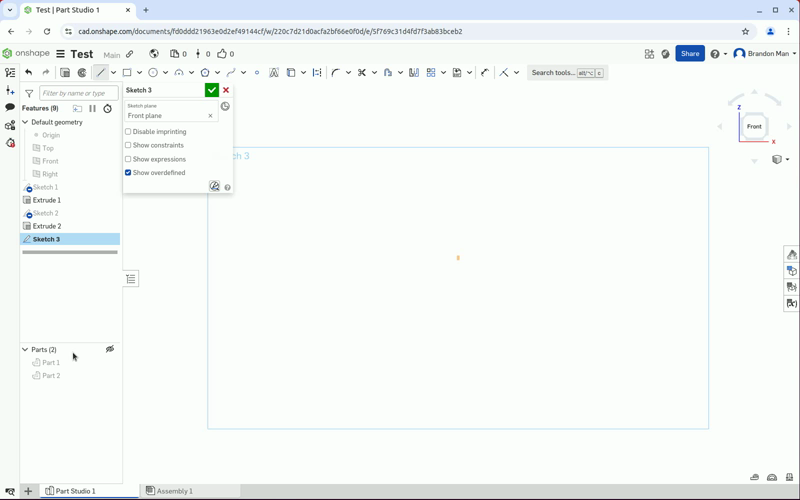
key_down(shift)
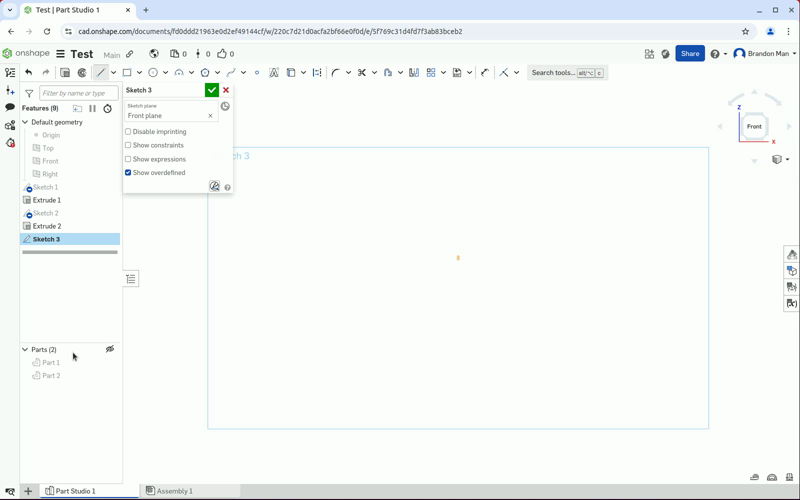
mouse_move(460, 299)
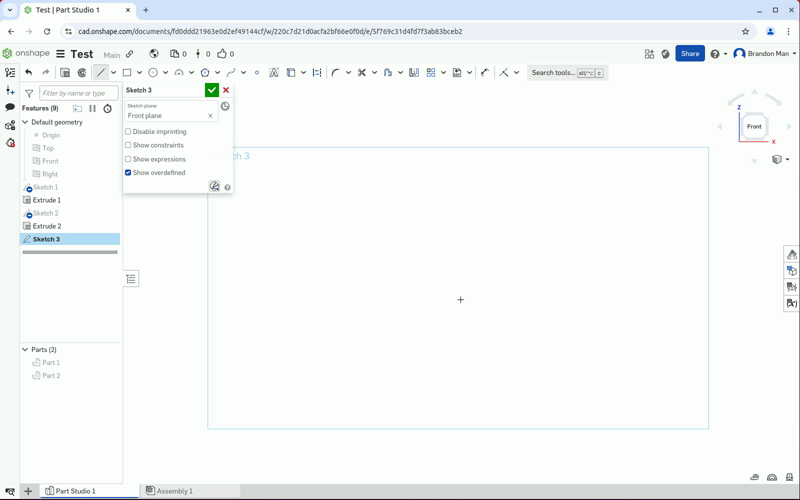
click(460, 299)
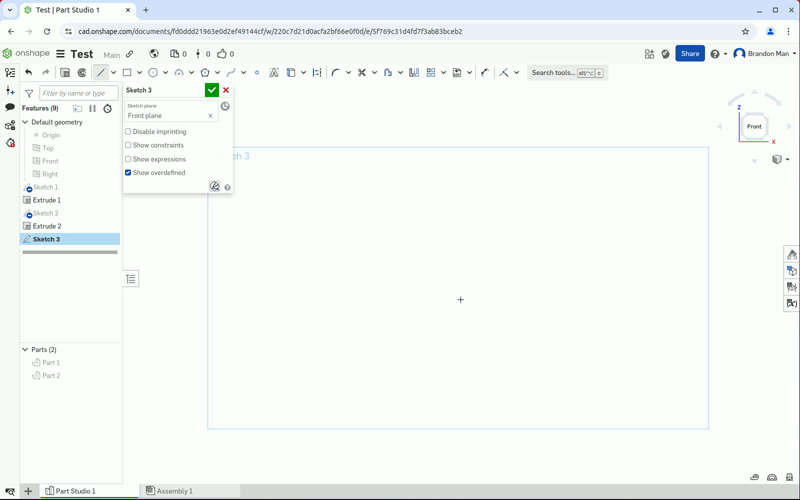
key_up(shift)
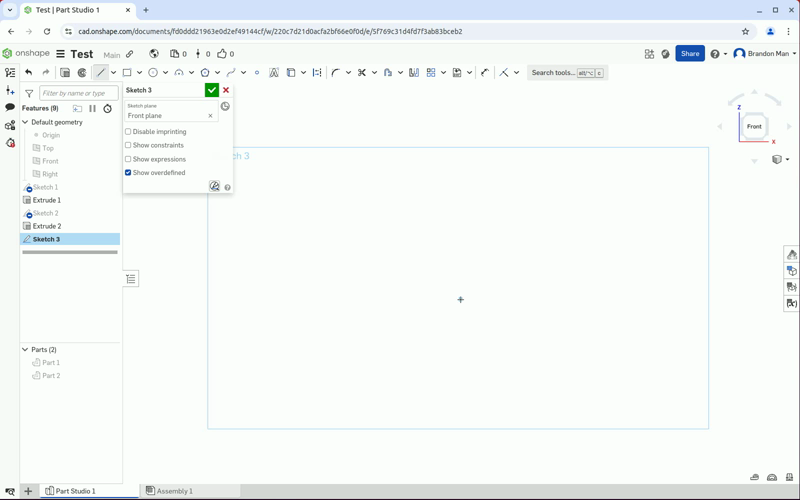
key_down(shift)
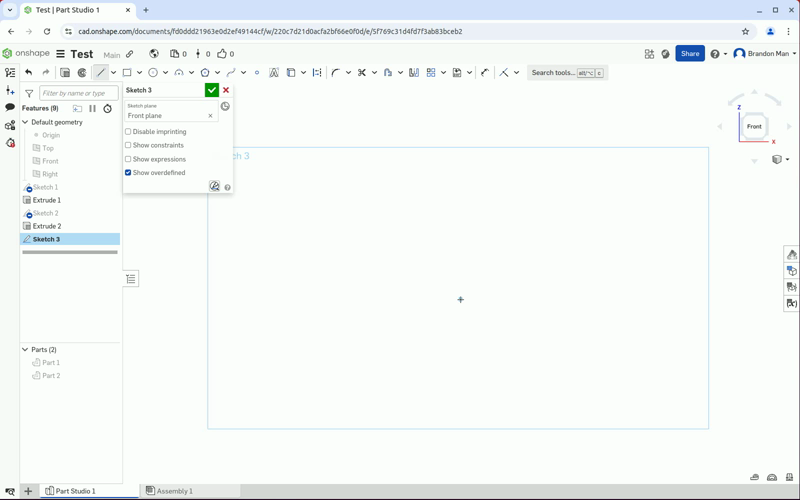
mouse_move(490, 299)
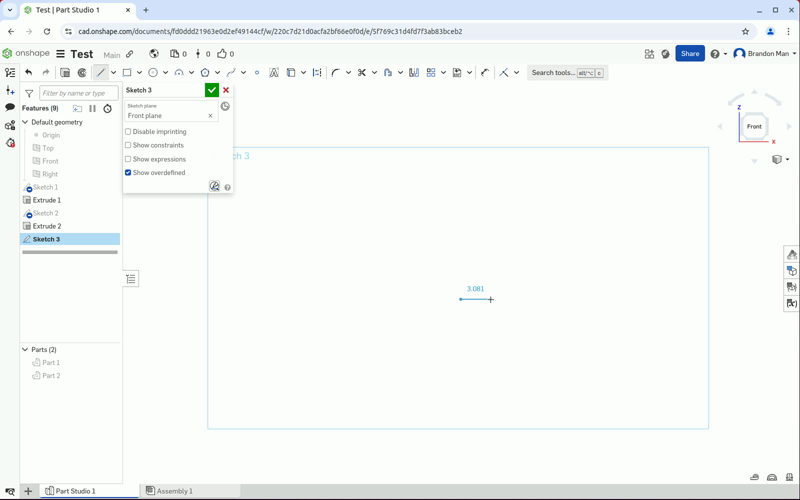
mouse_move(464, 299)
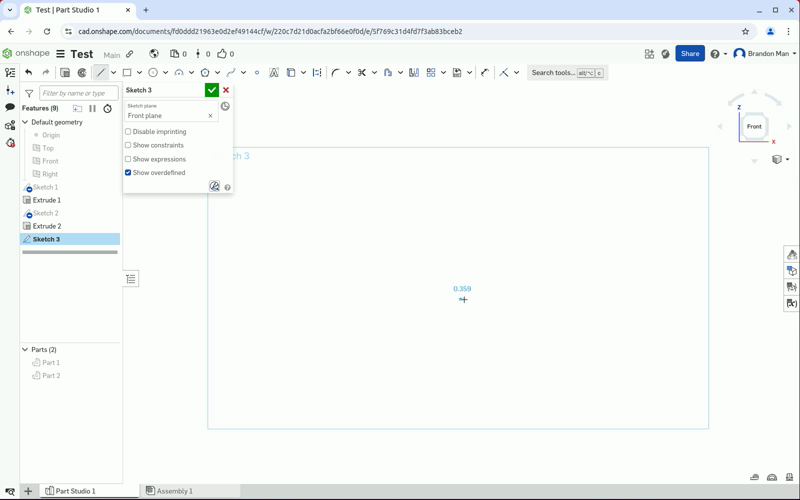
scroll(6)
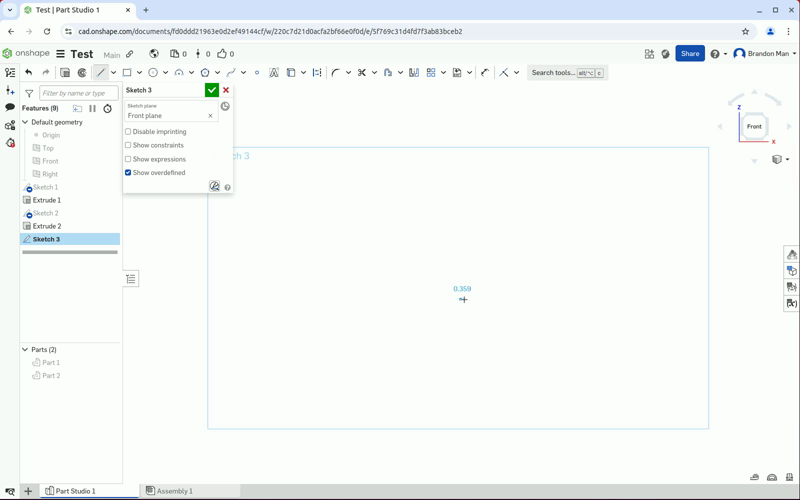
scroll(6)
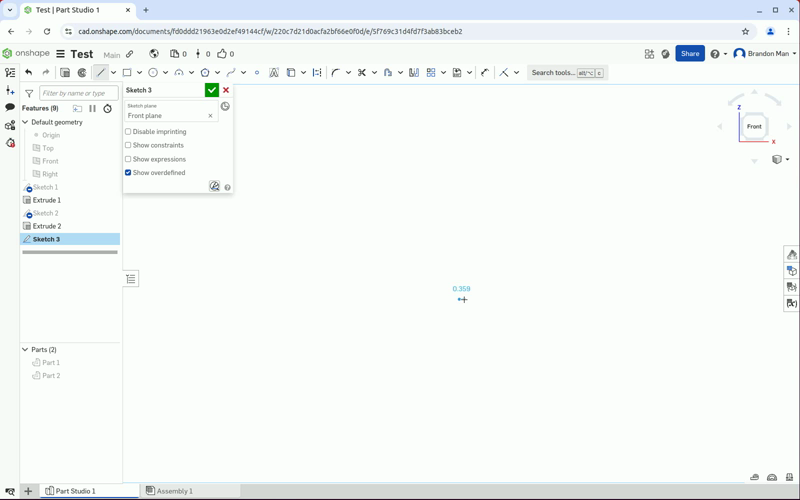
scroll(6)
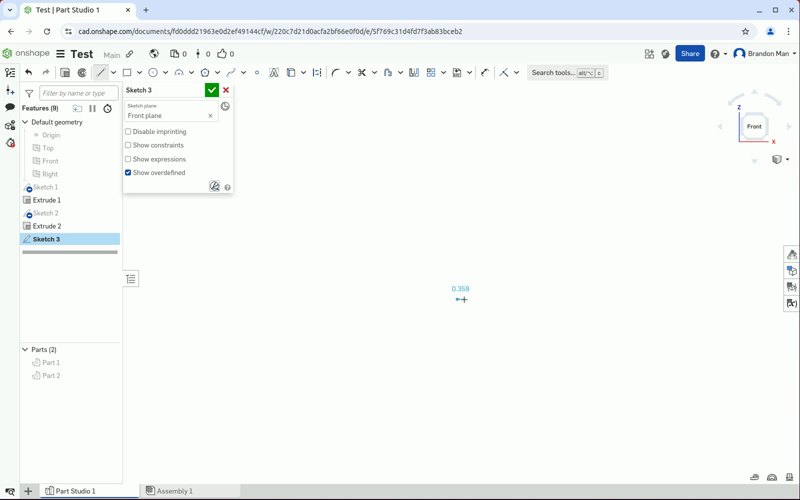
scroll(6)
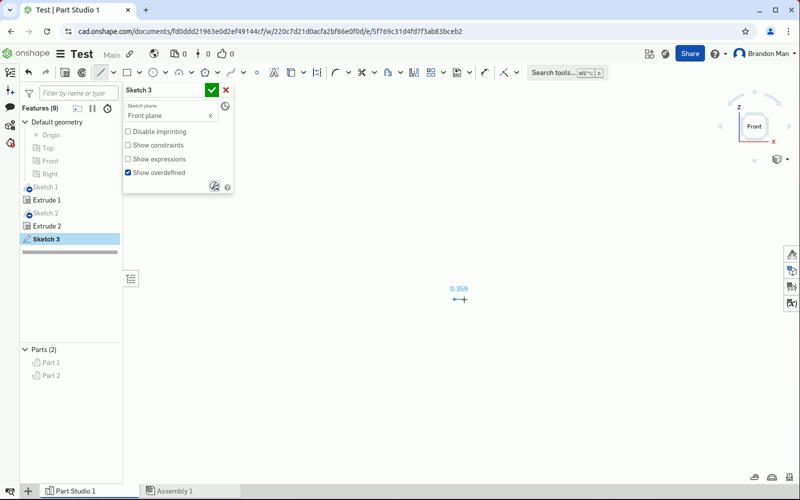
scroll(6)
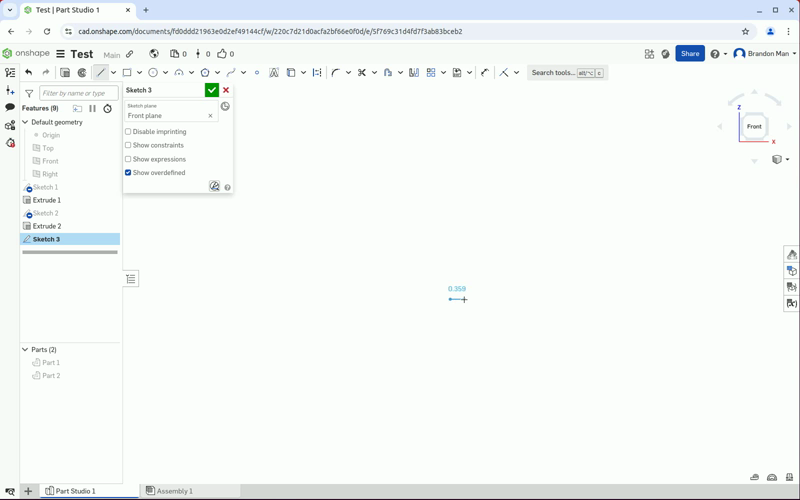
scroll(6)
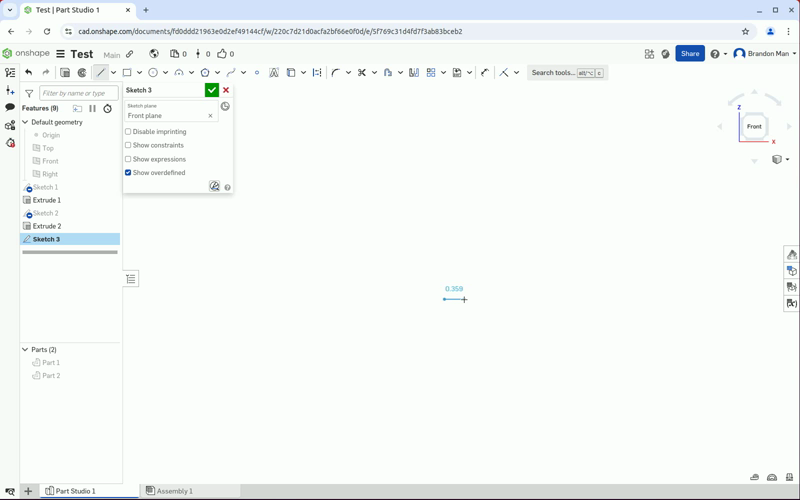
scroll(6)
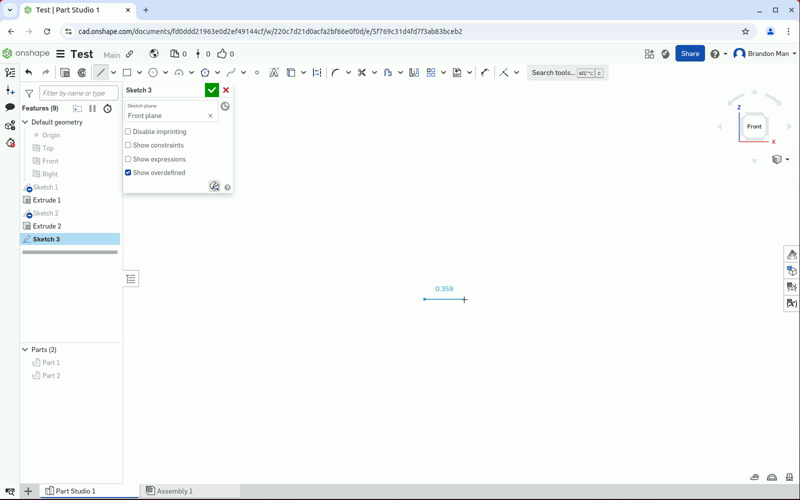
click(464, 299)
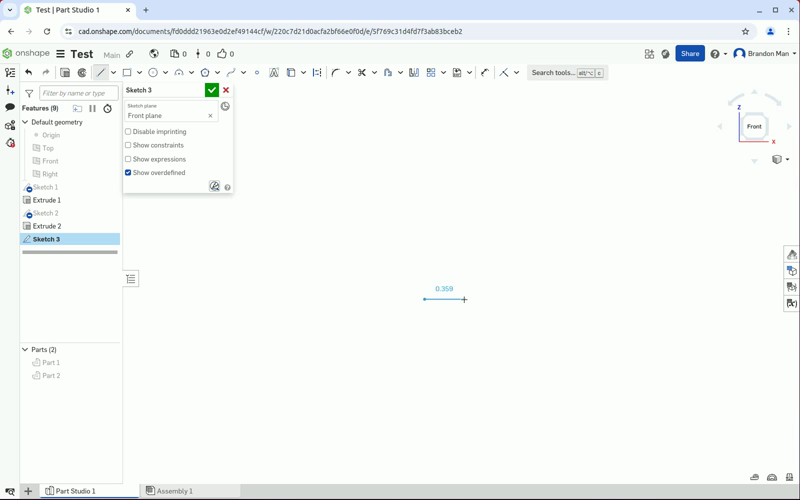
scroll(-6)
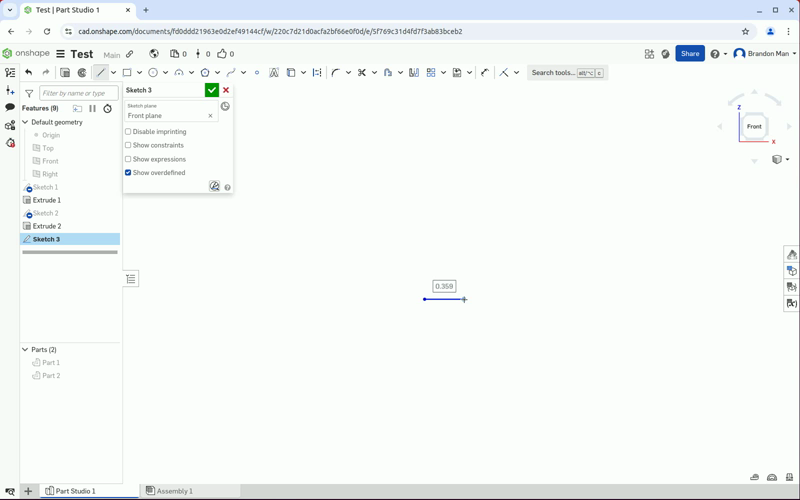
scroll(-6)
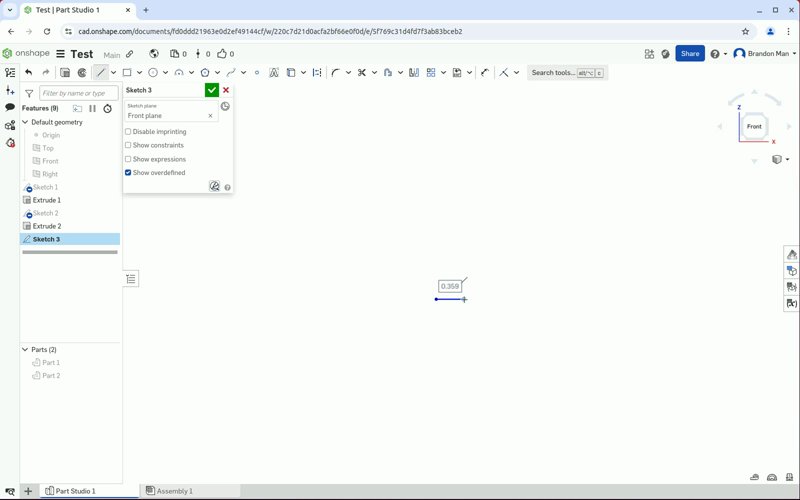
scroll(-6)
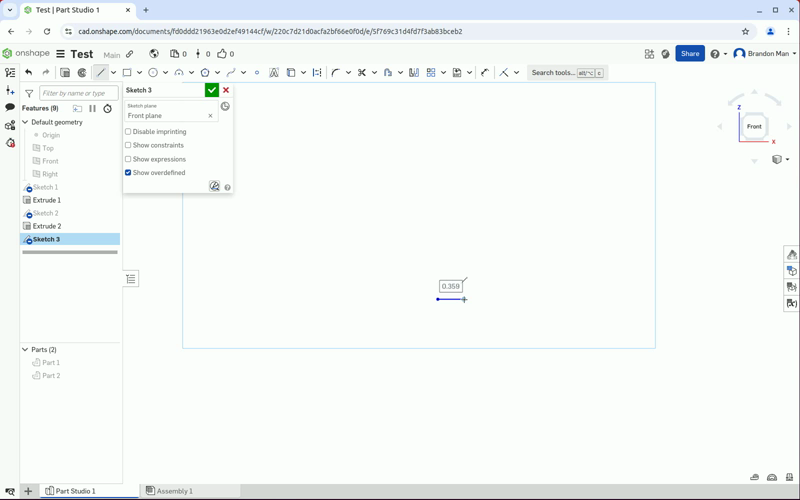
scroll(-6)
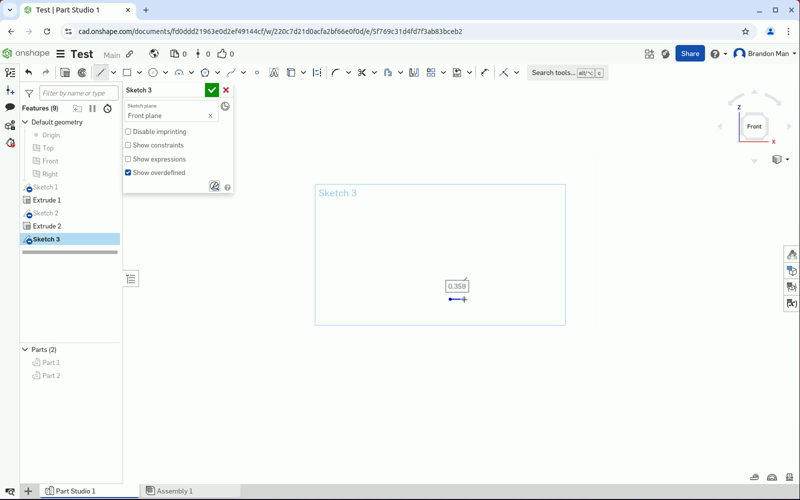
scroll(-6)
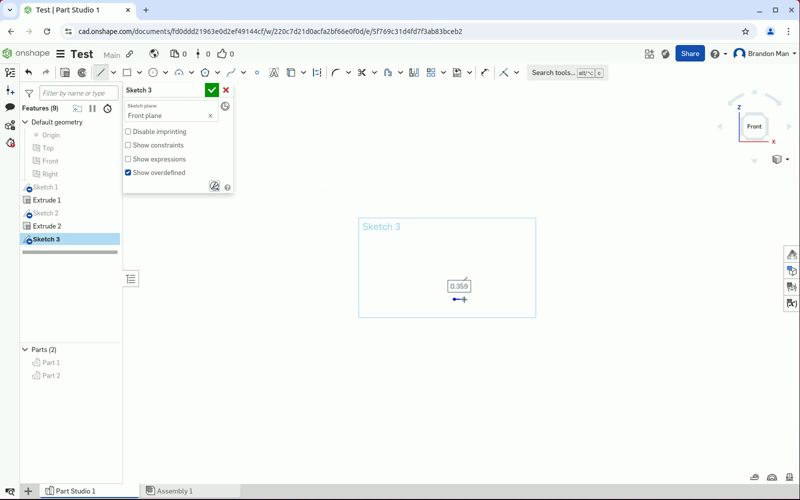
scroll(-6)
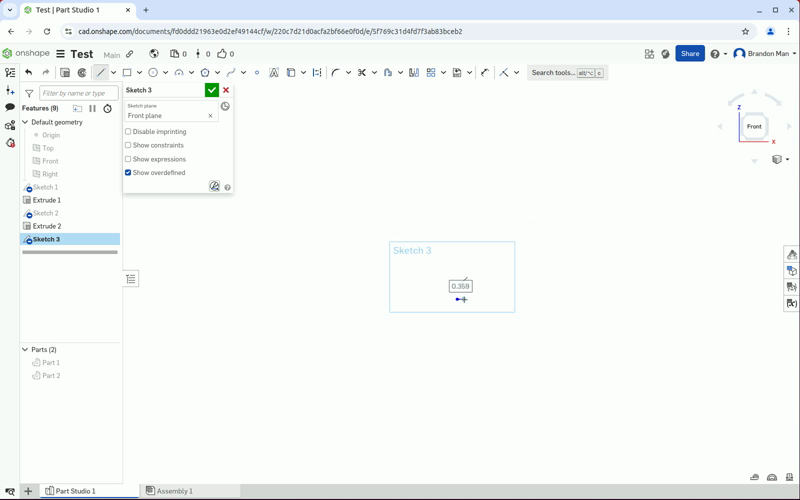
scroll(-6)
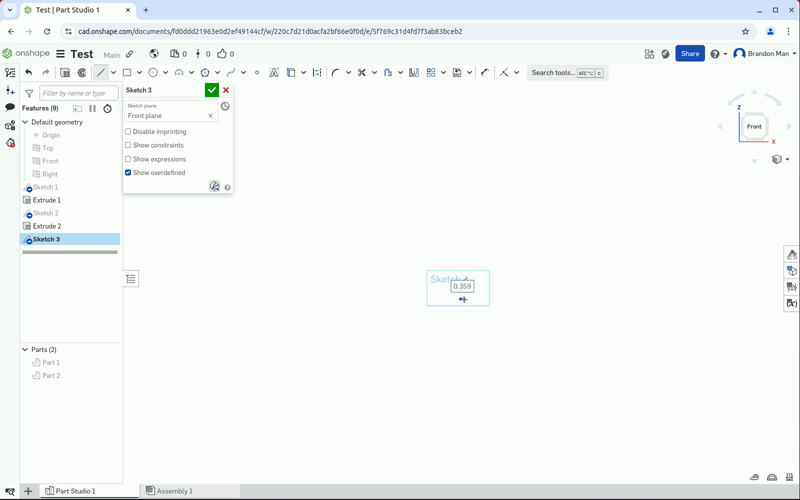
key_up(shift)
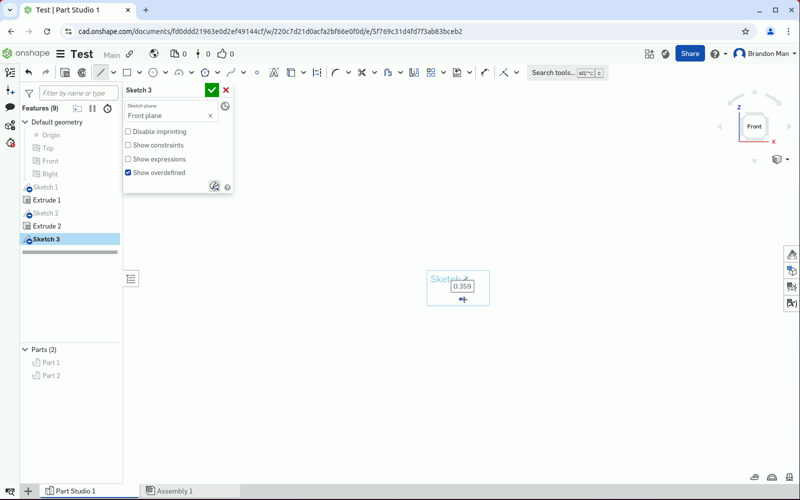
key_down(shift)
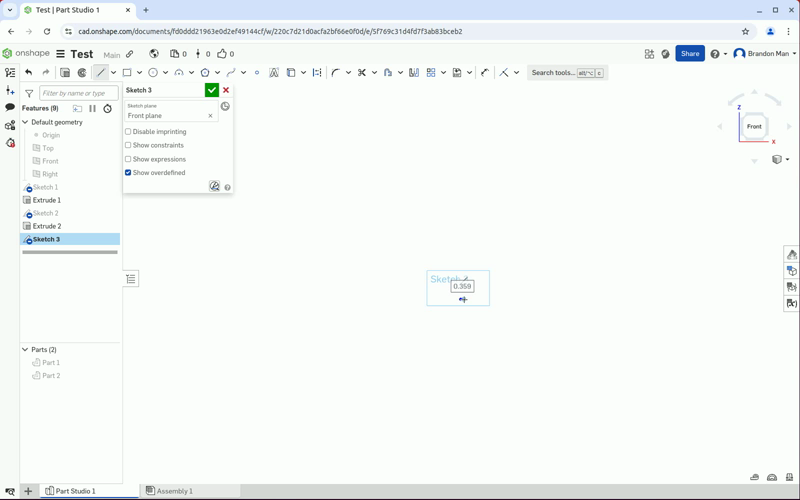
mouse_move(494, 299)
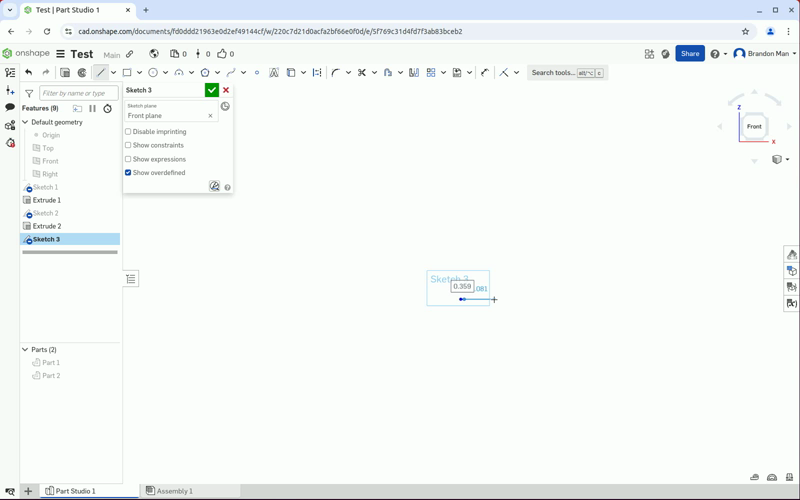
mouse_move(464, 295)
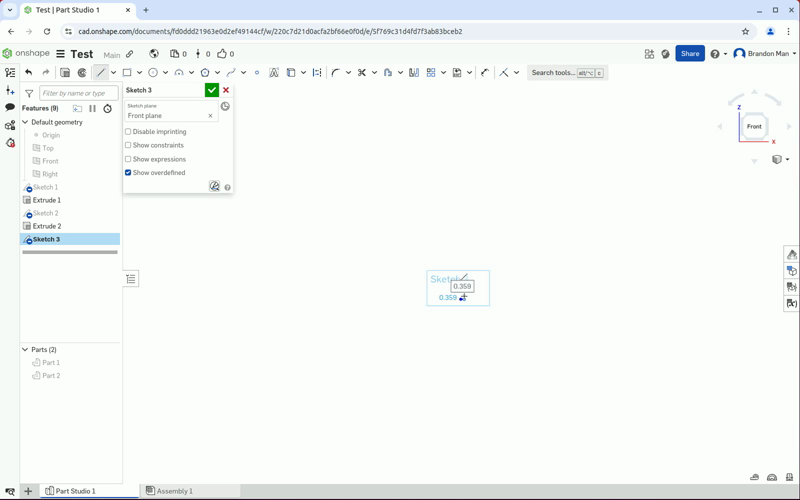
scroll(6)
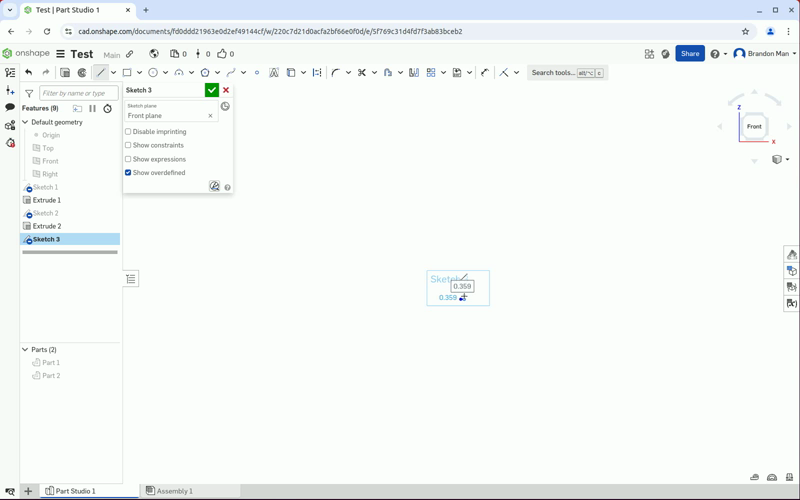
scroll(6)
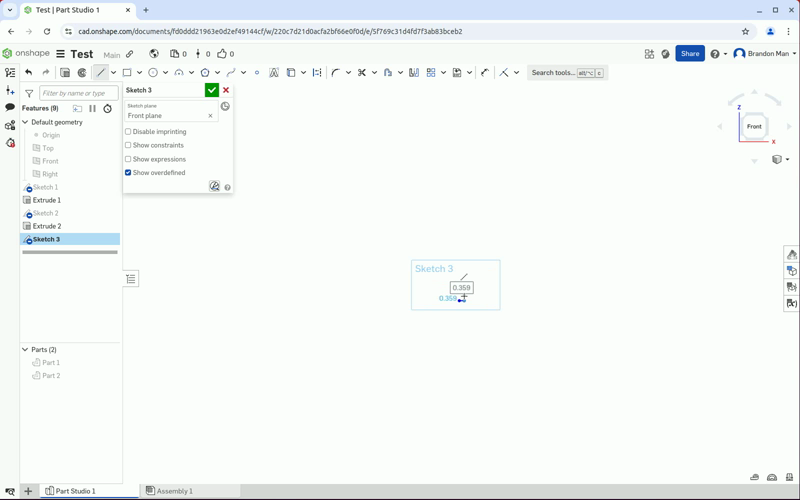
scroll(6)
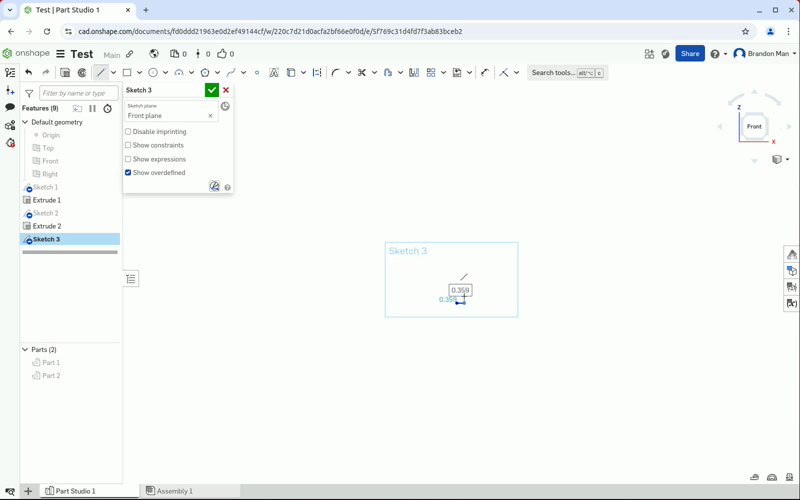
scroll(6)
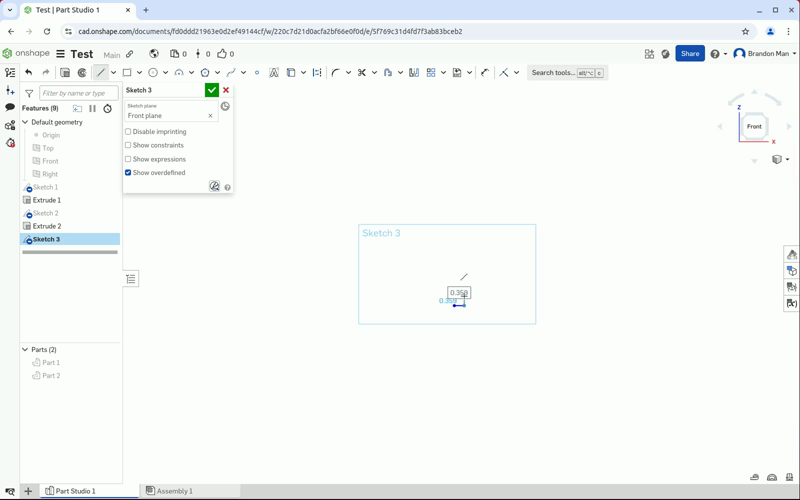
scroll(6)
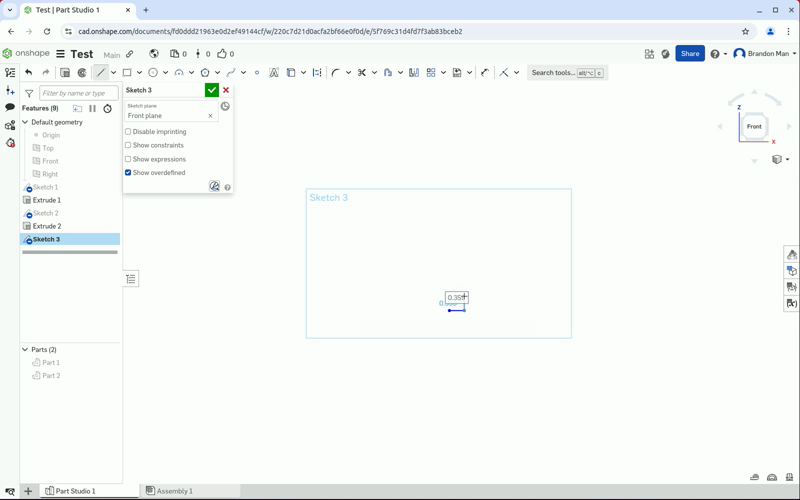
scroll(6)
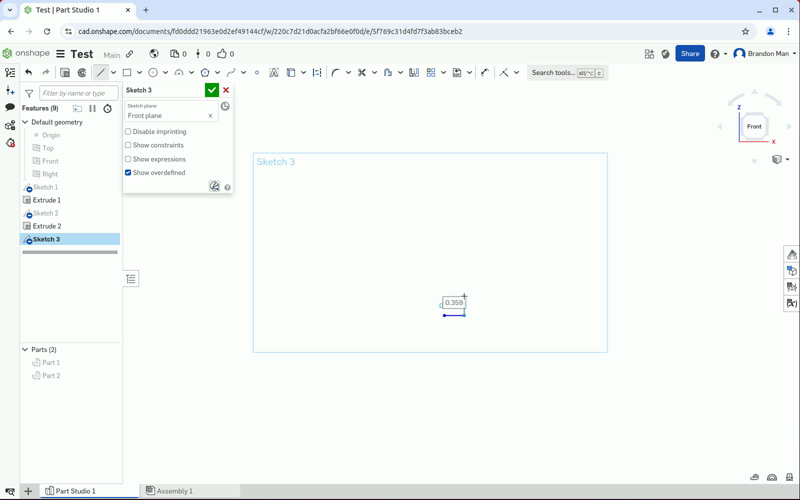
scroll(6)
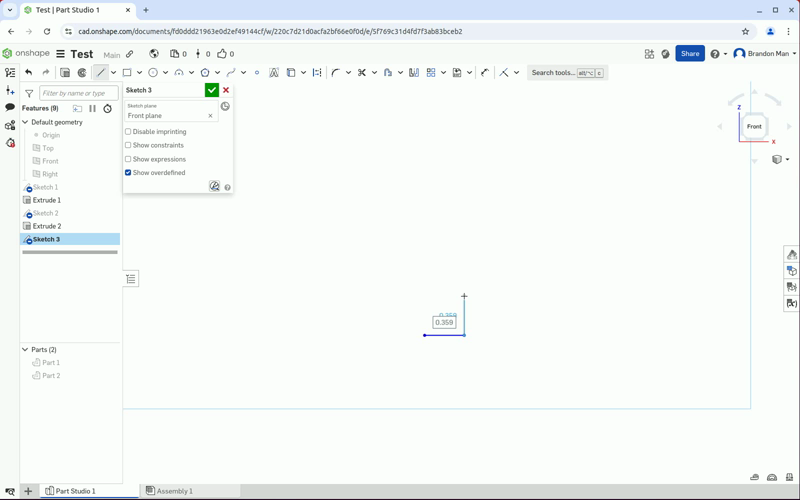
click(464, 295)
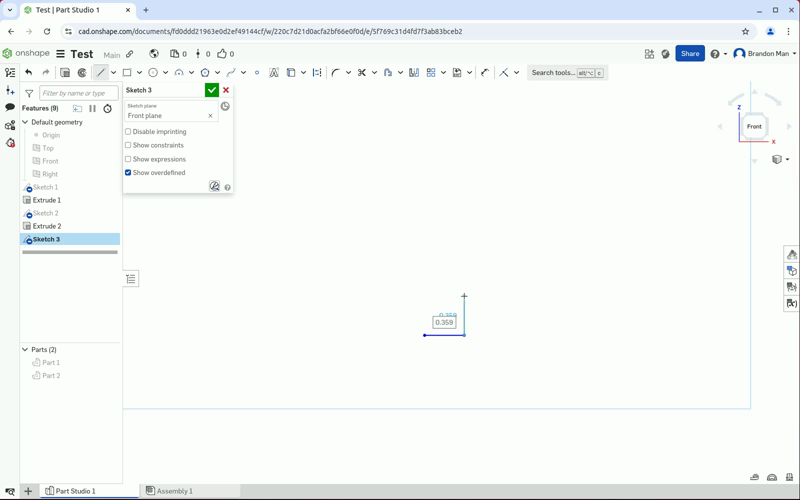
scroll(-6)
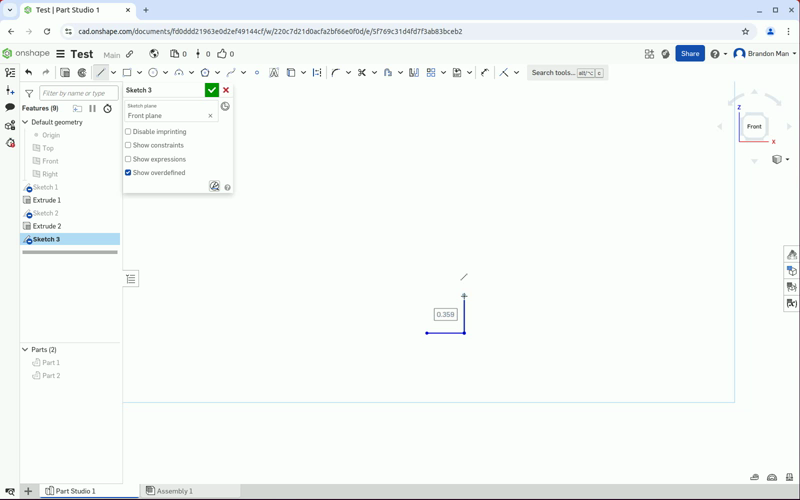
scroll(-6)
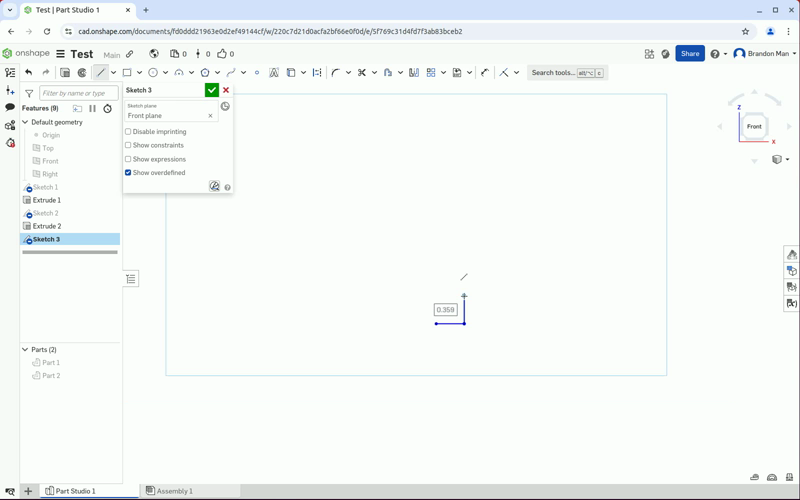
scroll(-6)
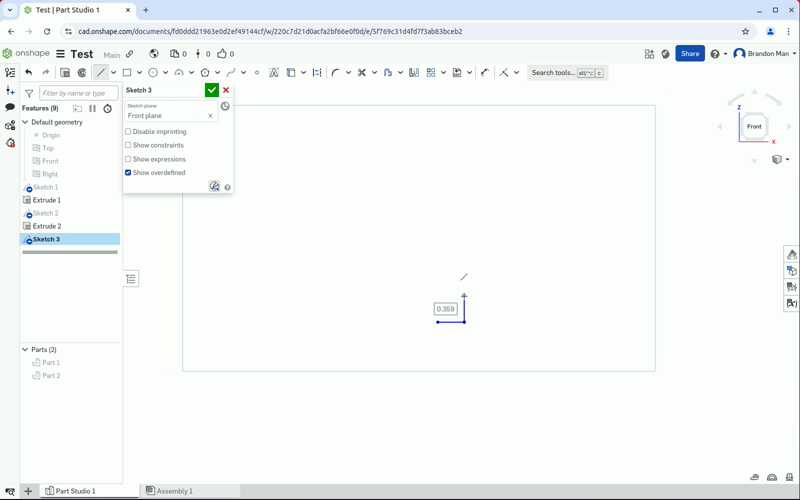
scroll(-6)
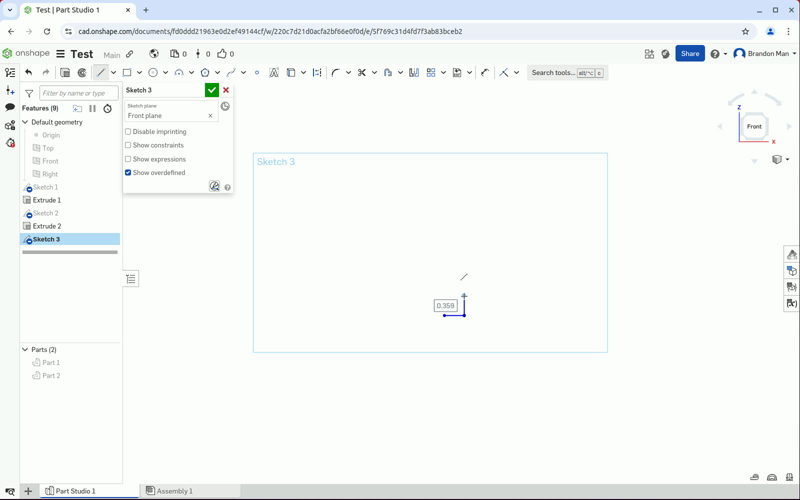
scroll(-6)
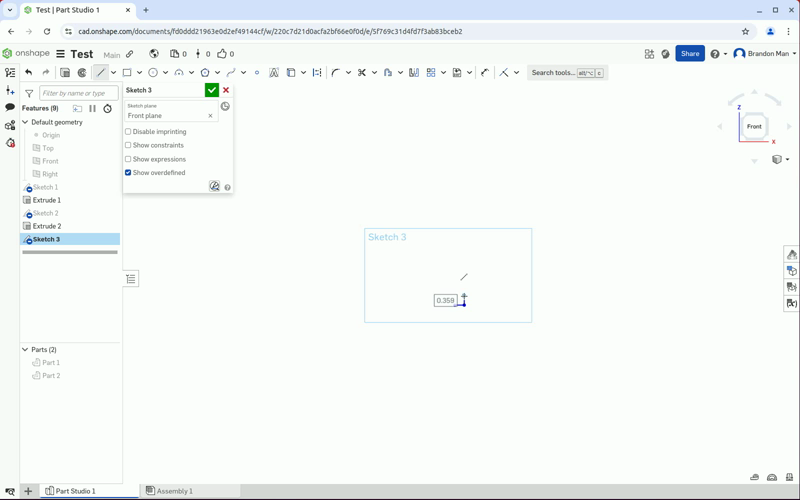
scroll(-6)
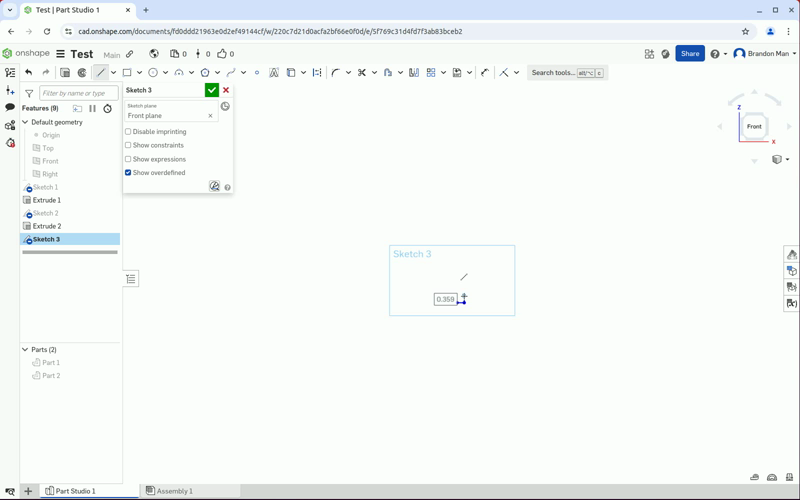
scroll(-6)
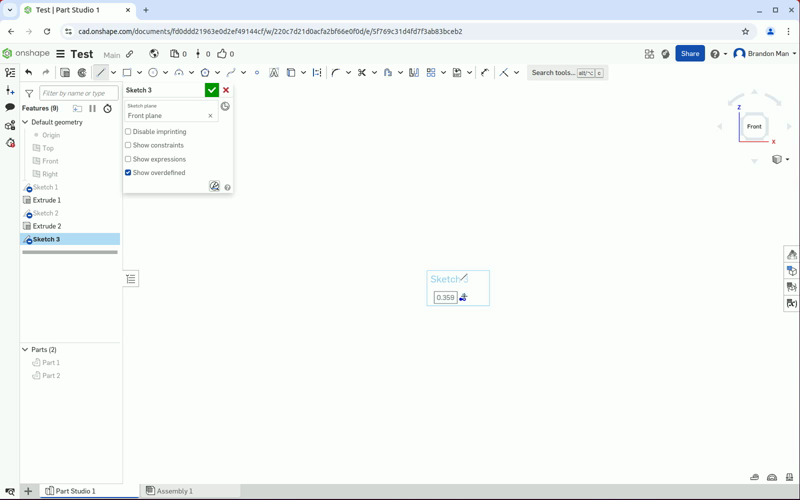
key_up(shift)
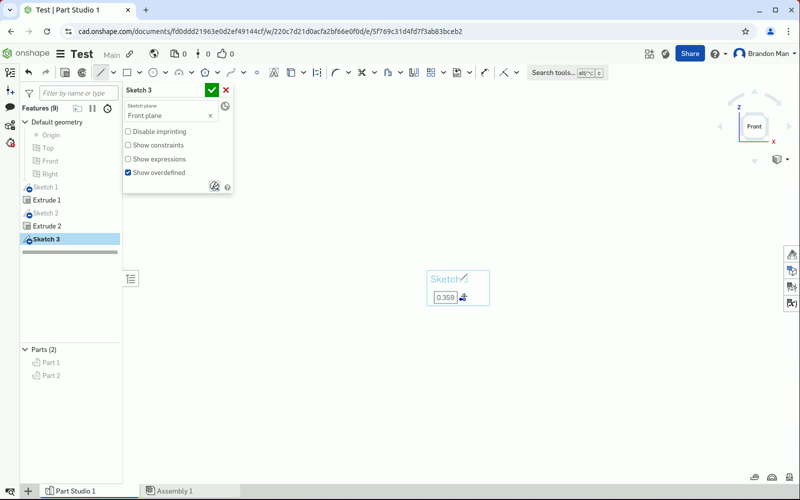
key_down(shift)
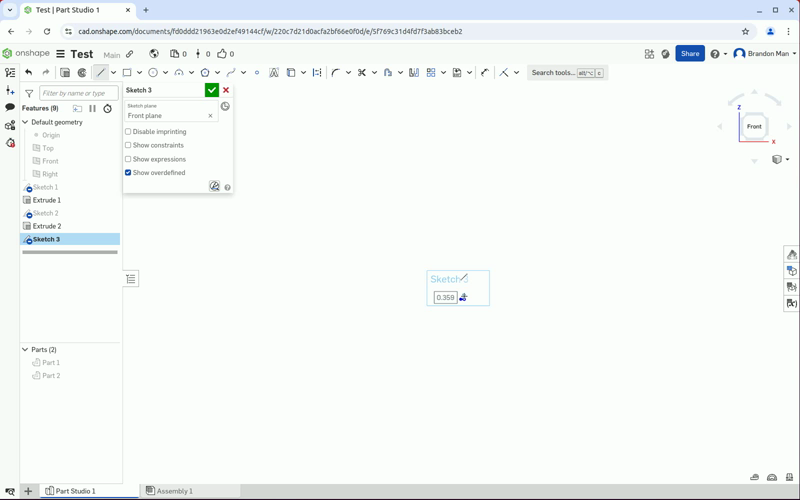
mouse_move(494, 295)
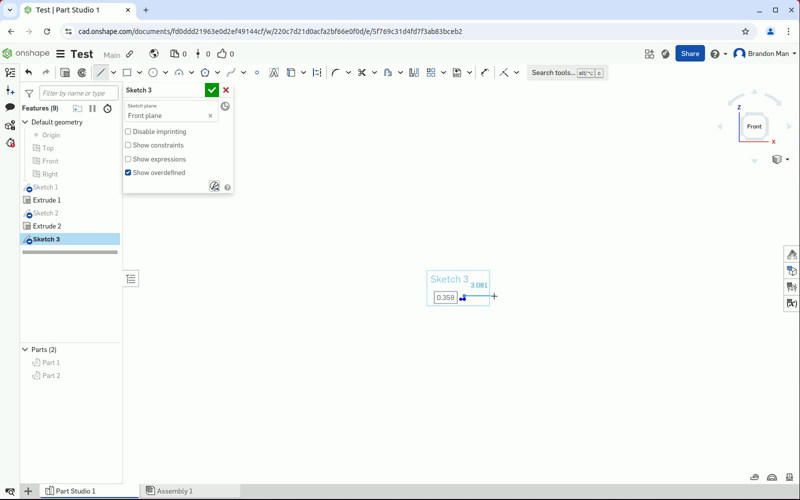
mouse_move(460, 295)
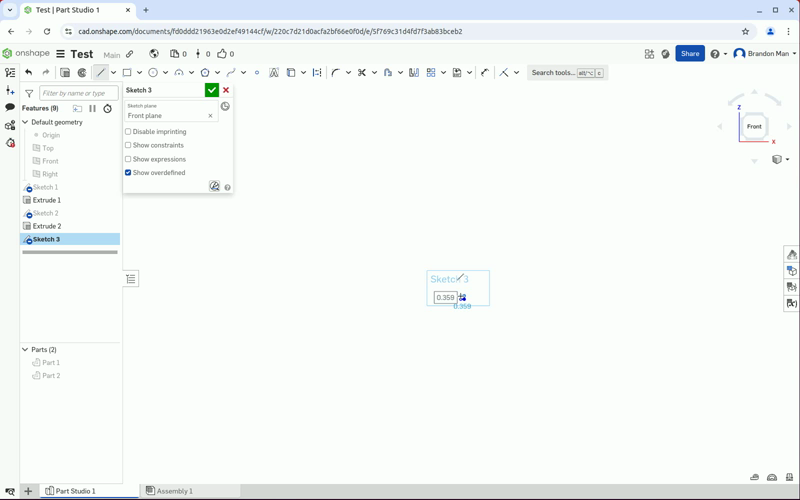
scroll(6)
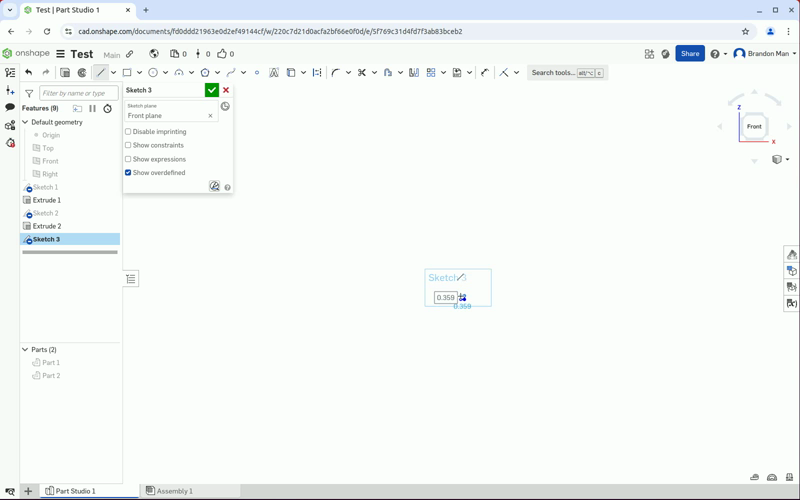
scroll(6)
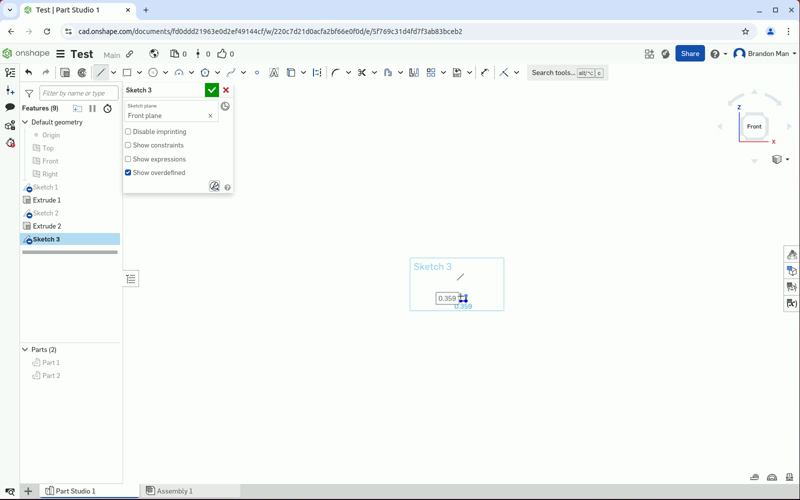
scroll(6)
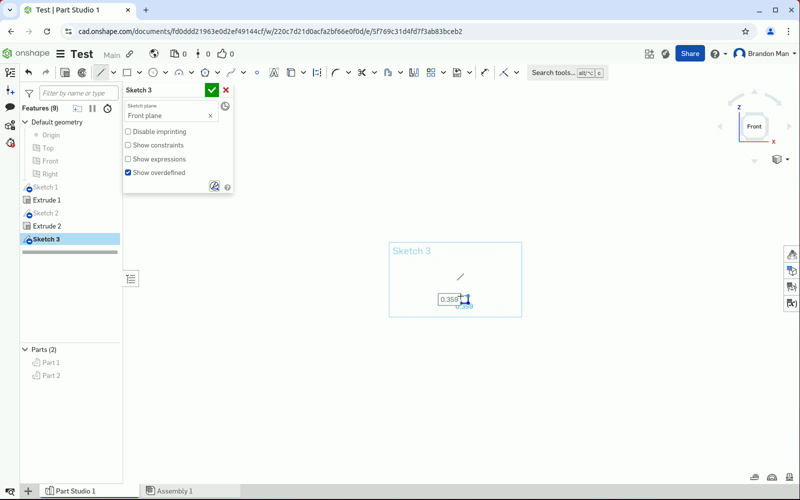
scroll(6)
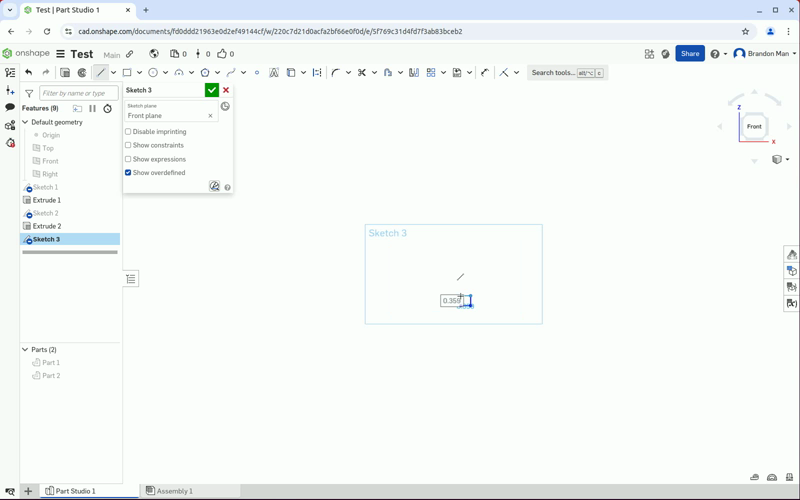
scroll(6)
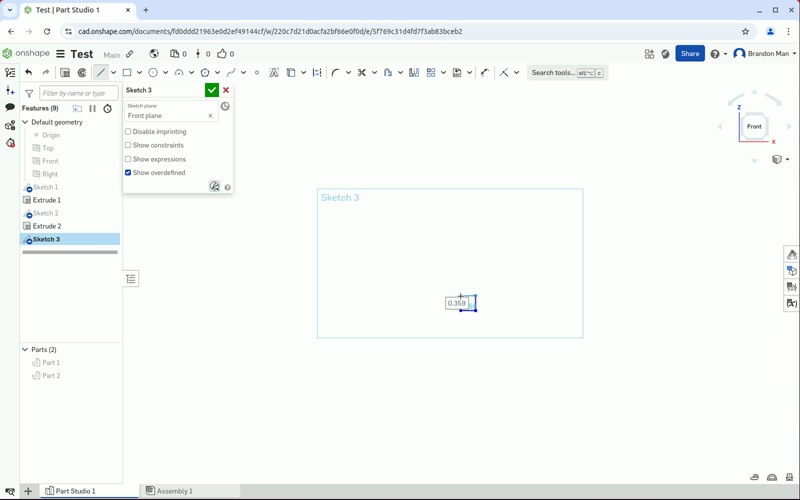
scroll(6)
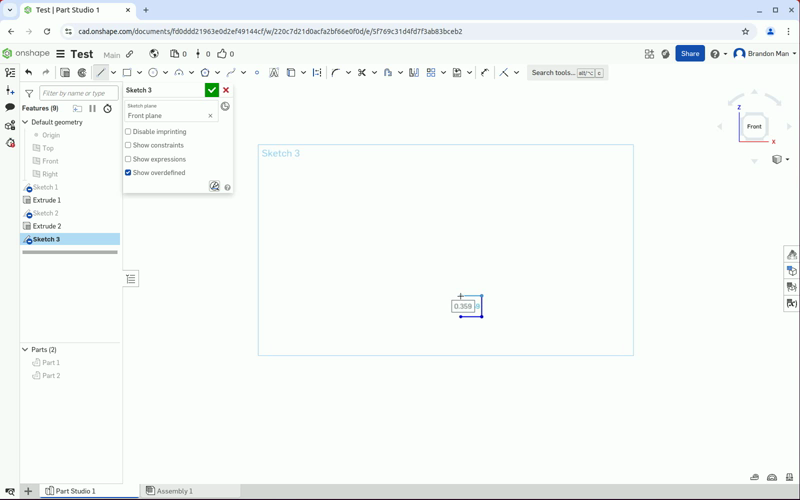
scroll(6)
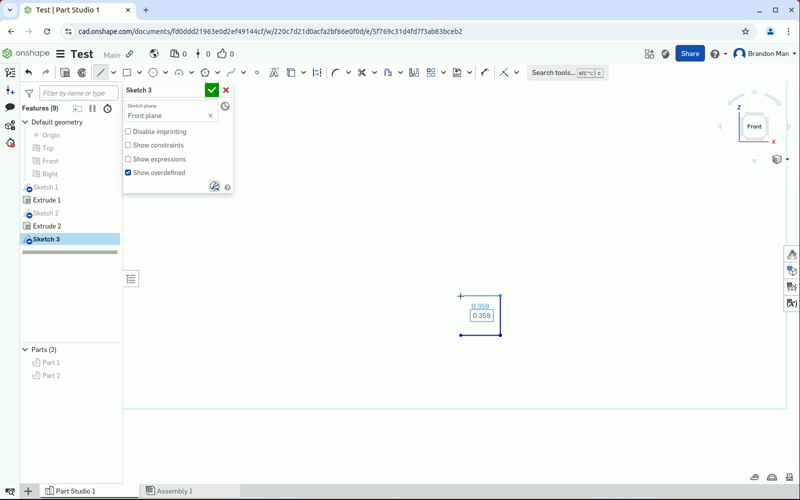
click(460, 295)
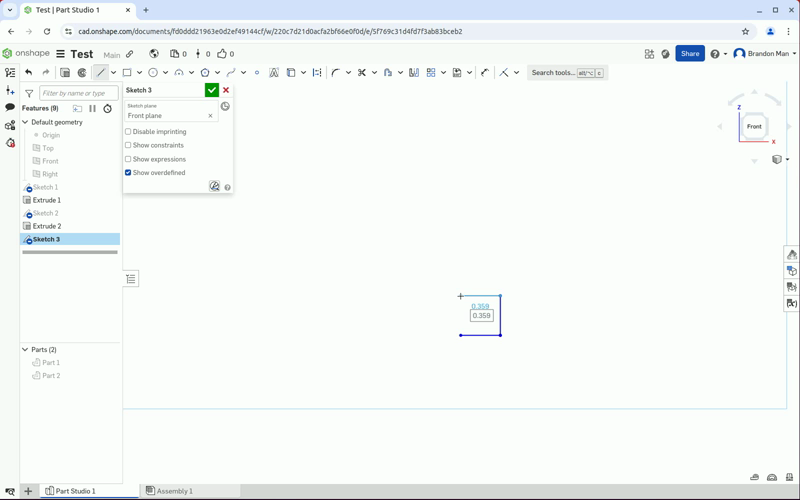
scroll(-6)
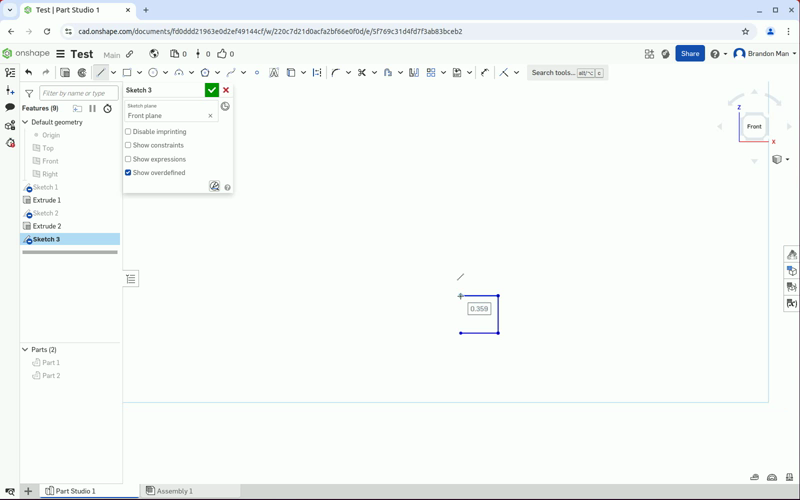
scroll(-6)
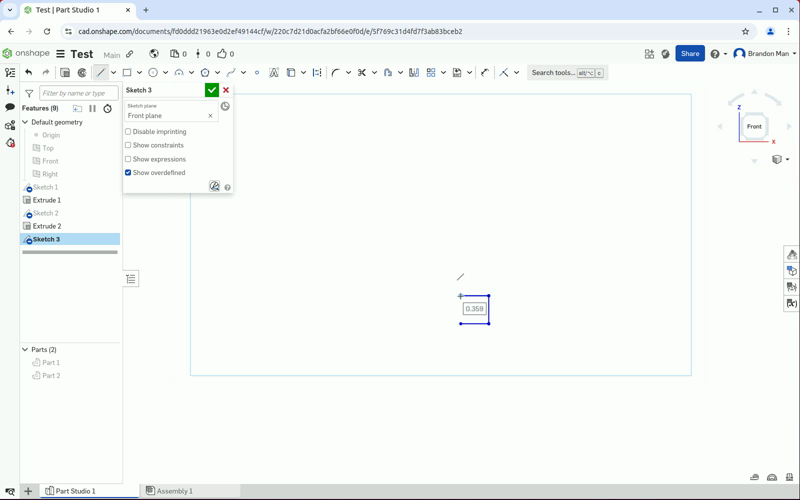
scroll(-6)
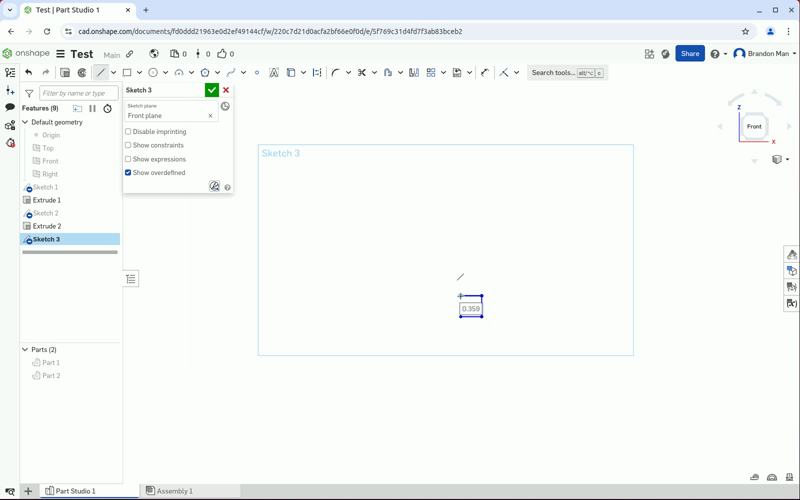
scroll(-6)
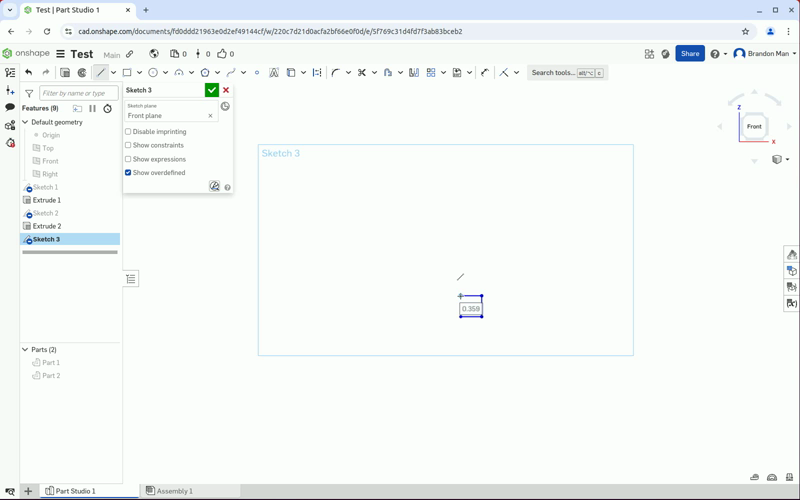
scroll(-6)
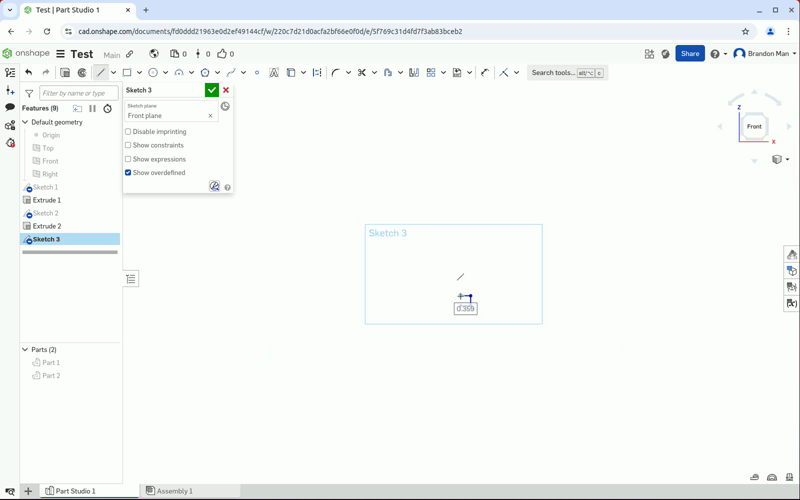
scroll(-6)
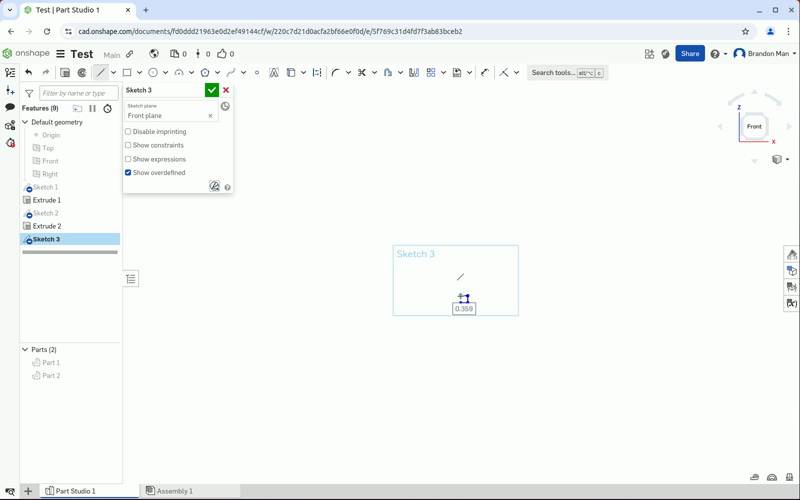
scroll(-6)
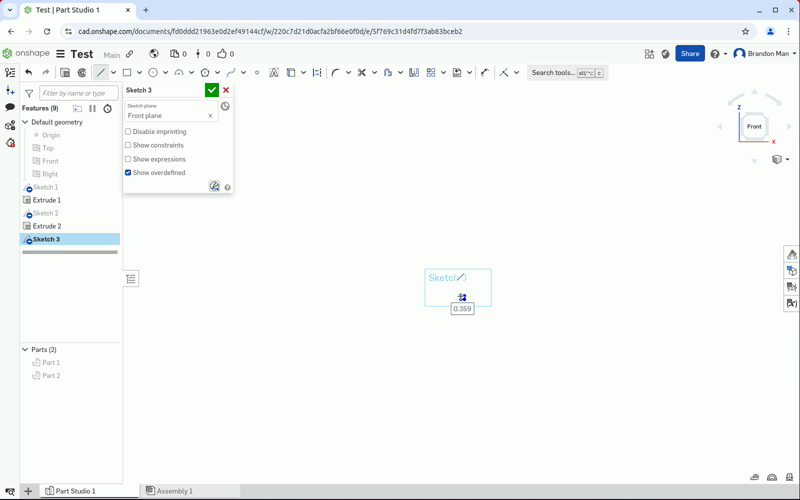
key_up(shift)
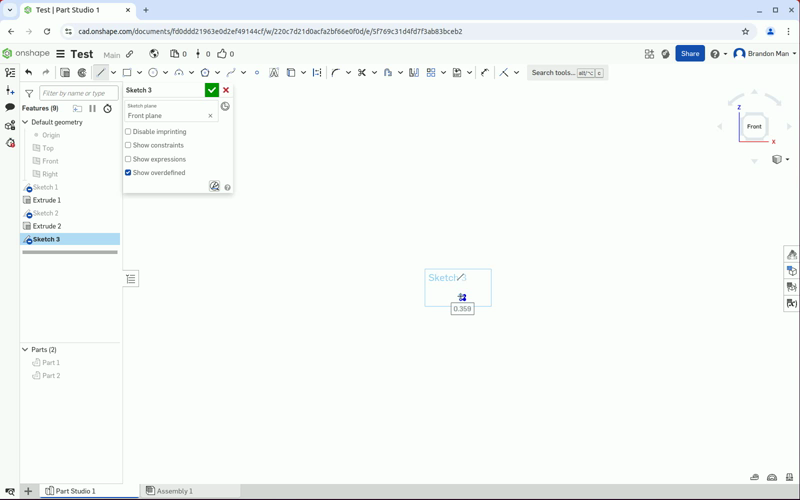
mouse_move(490, 295)
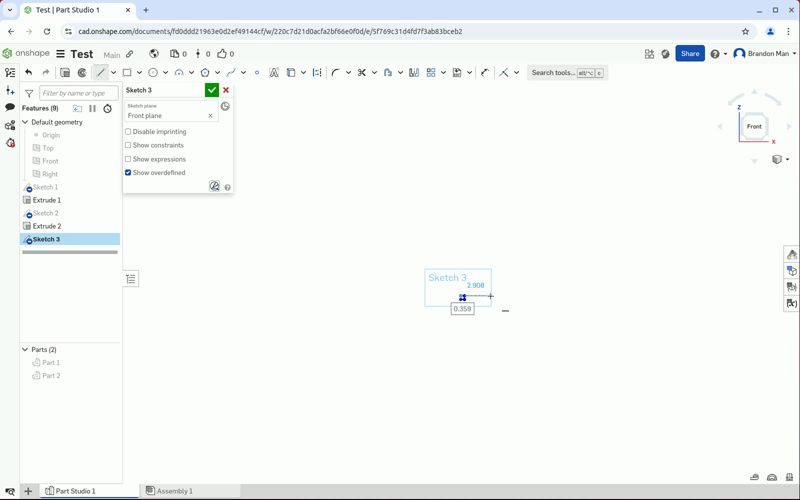
key_down(shift)
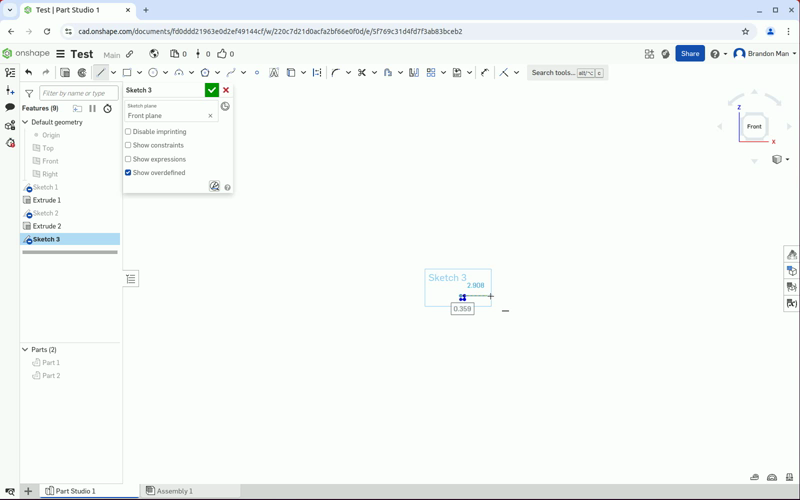
mouse_move(460, 299)
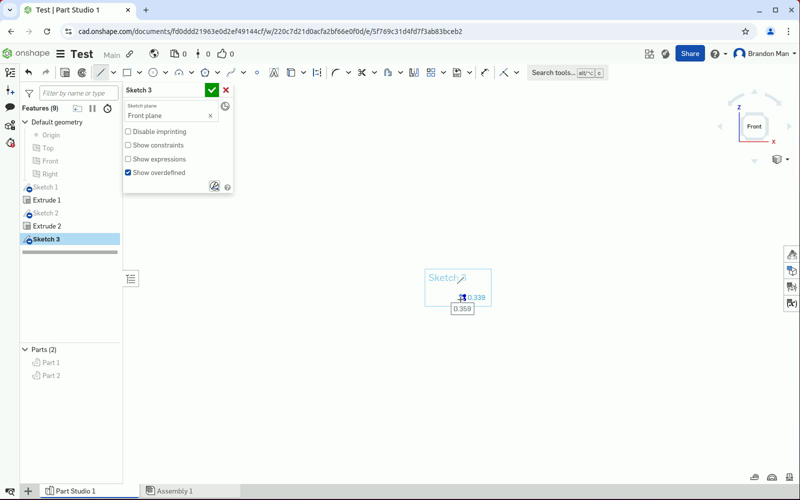
scroll(6)
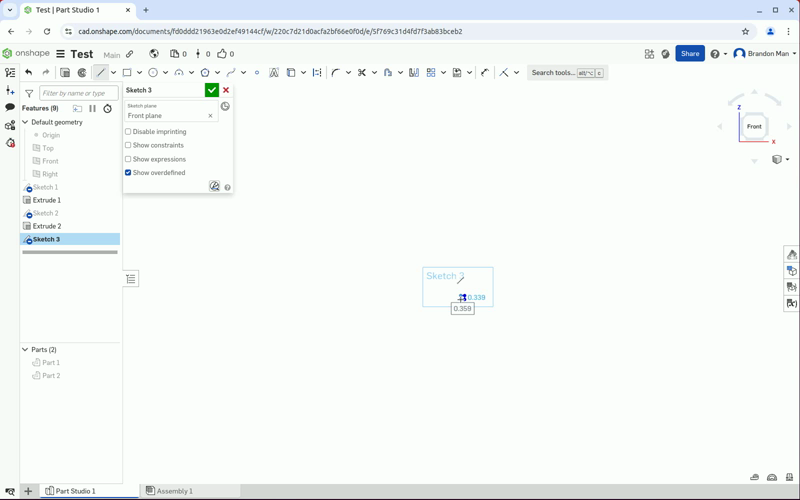
scroll(6)
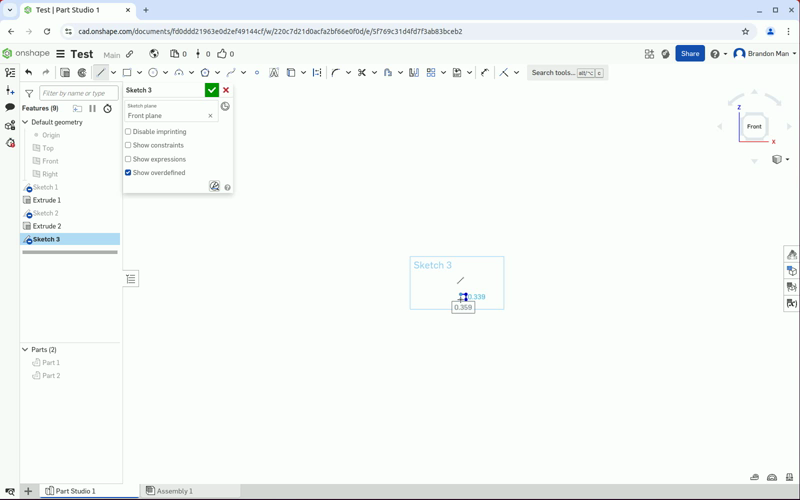
scroll(6)
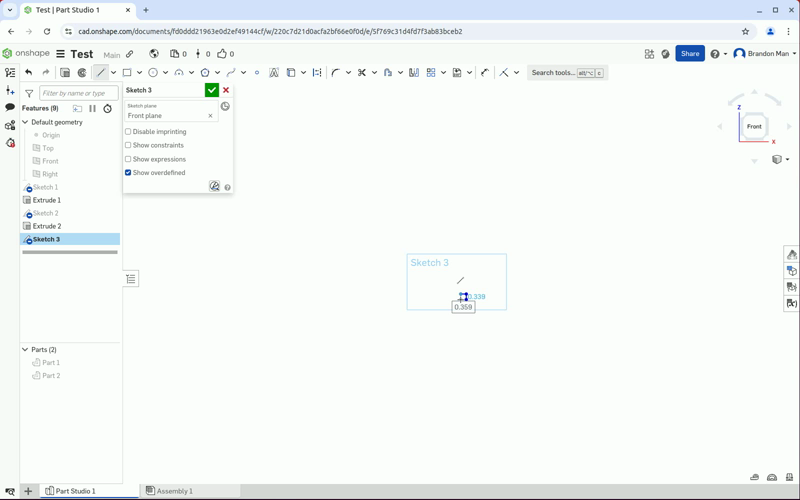
scroll(6)
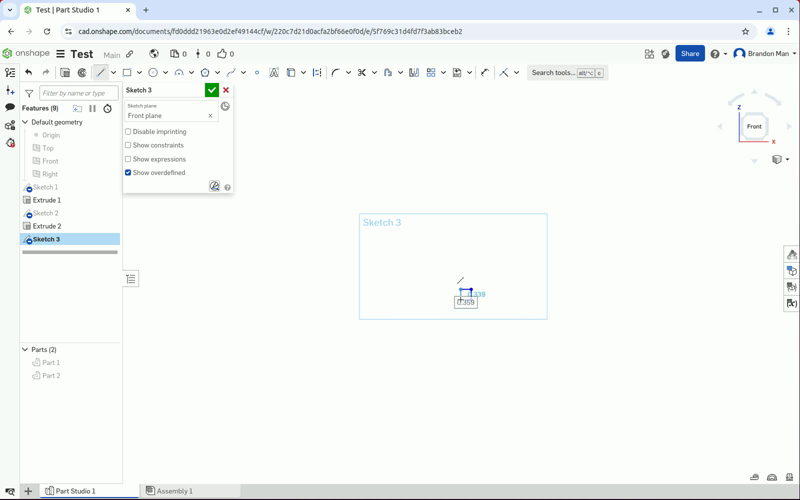
scroll(6)
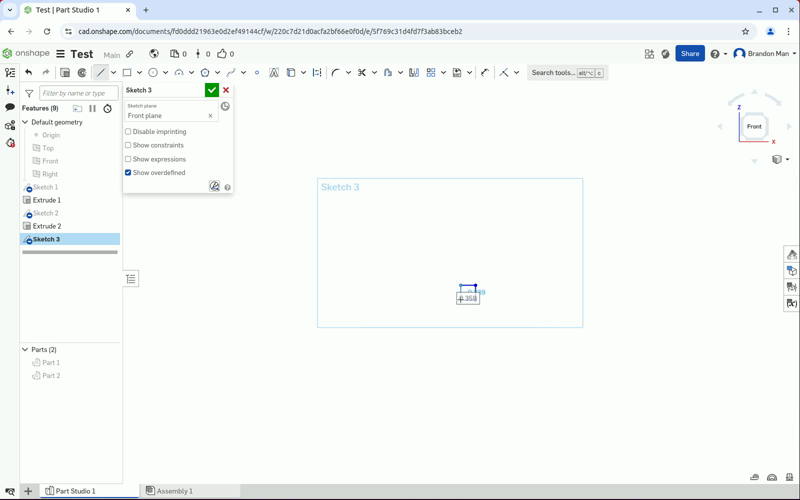
scroll(6)
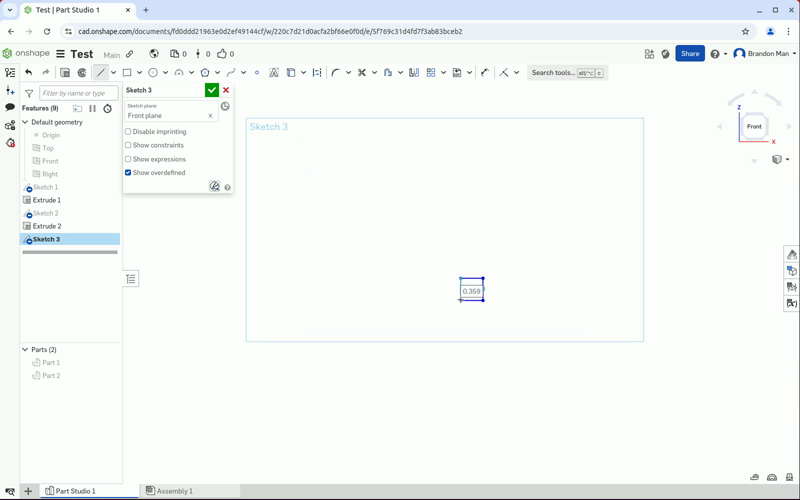
scroll(6)
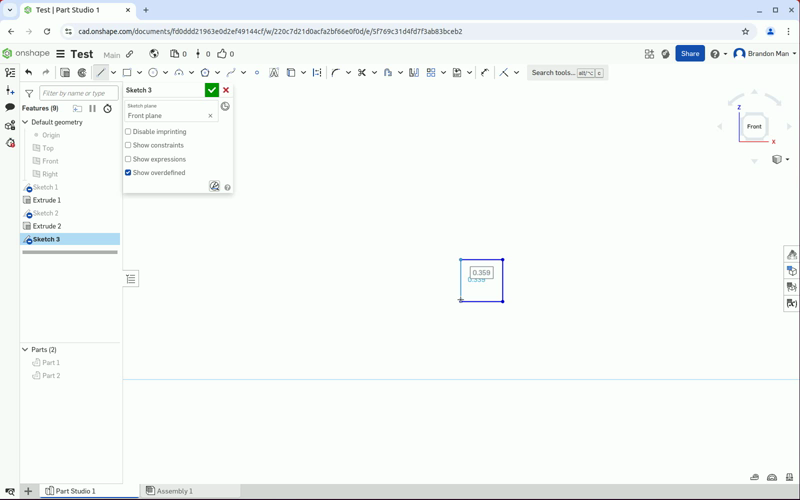
key_up(shift)
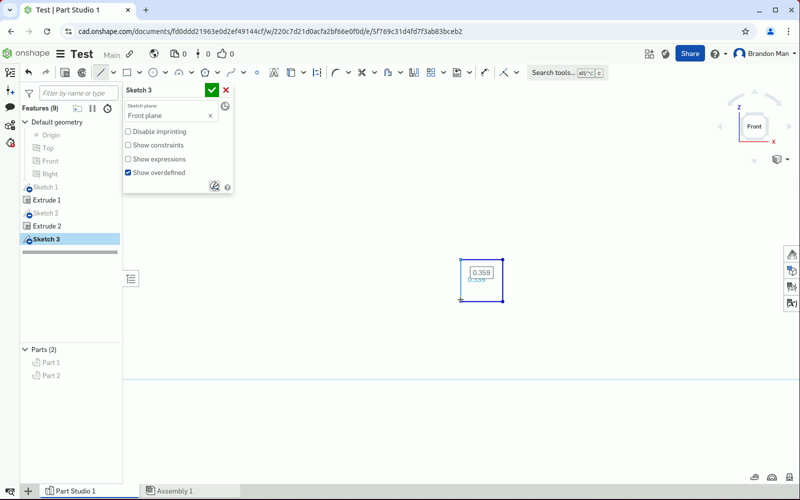
click(460, 299)
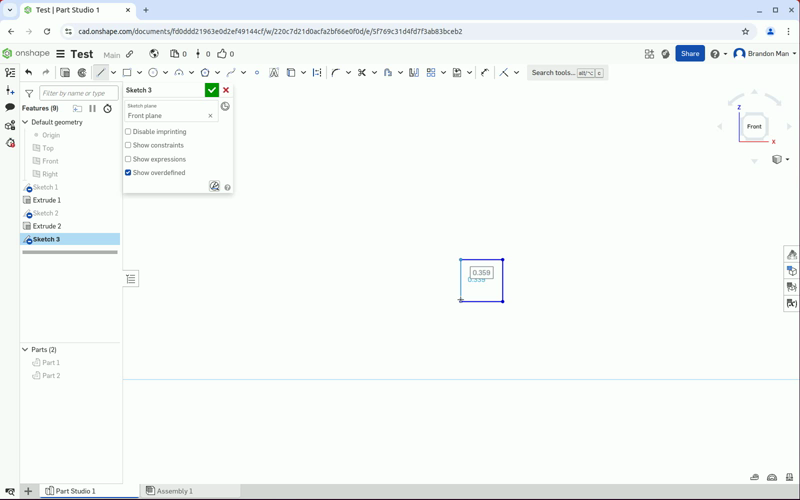
scroll(-6)
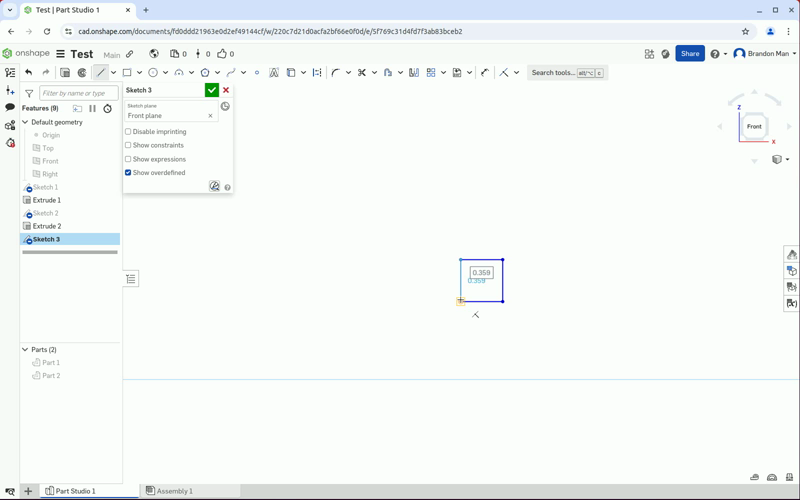
scroll(-6)
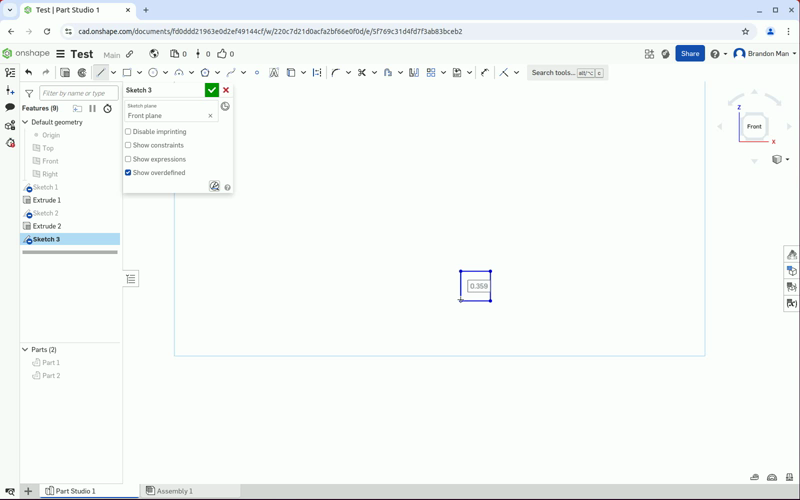
scroll(-6)
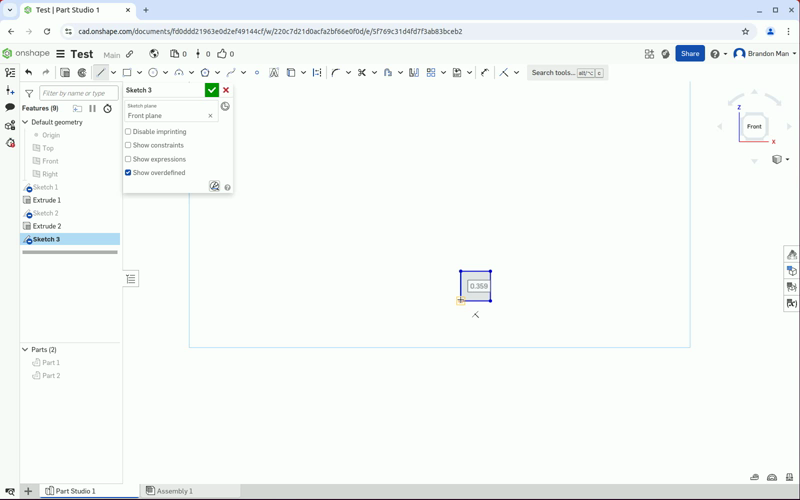
scroll(-6)
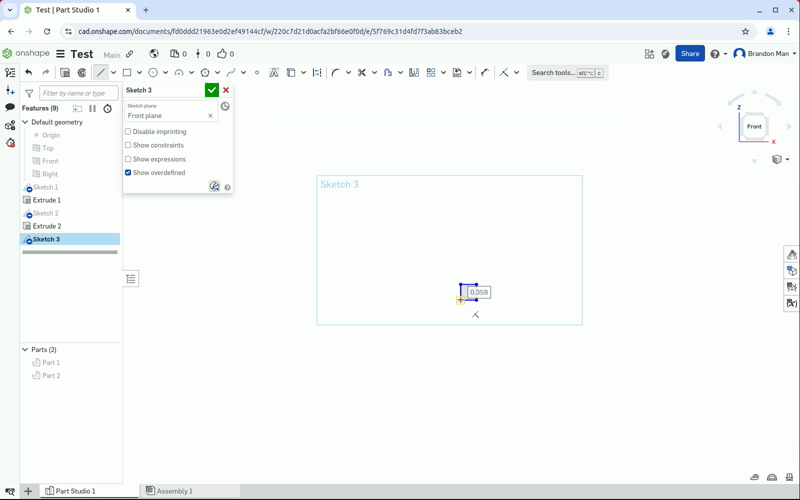
scroll(-6)
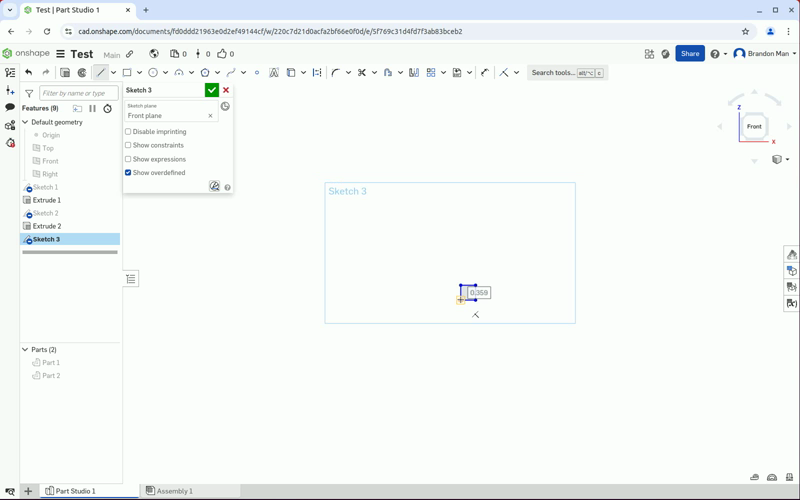
scroll(-6)
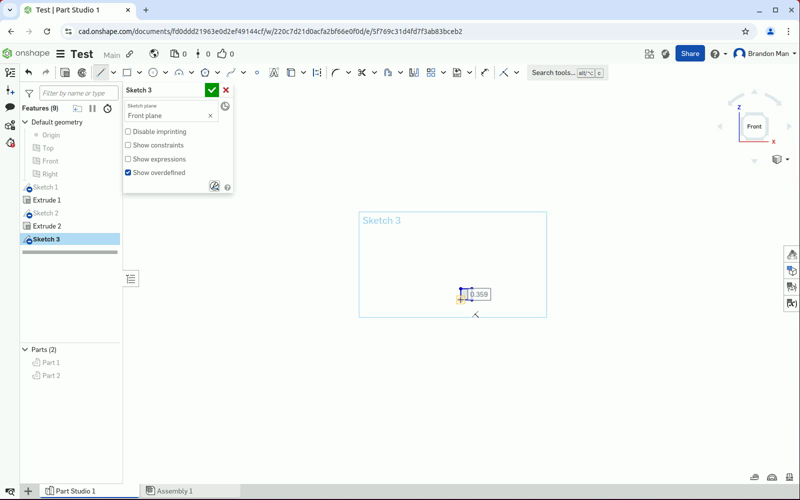
scroll(-6)
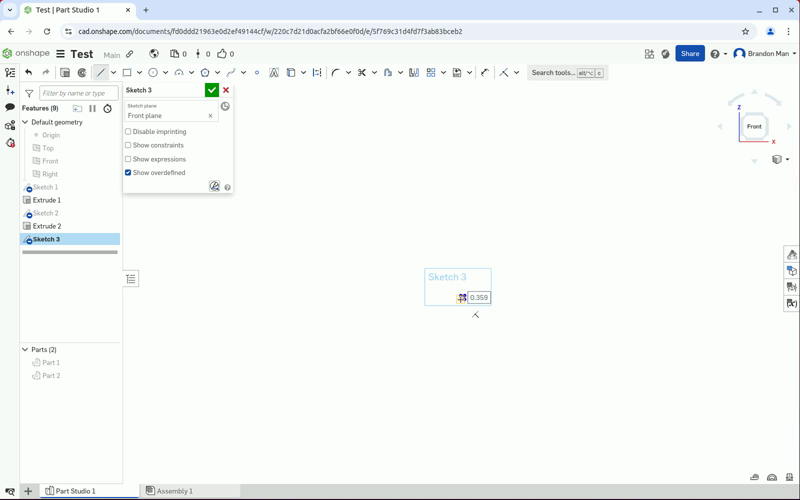
key(esc)
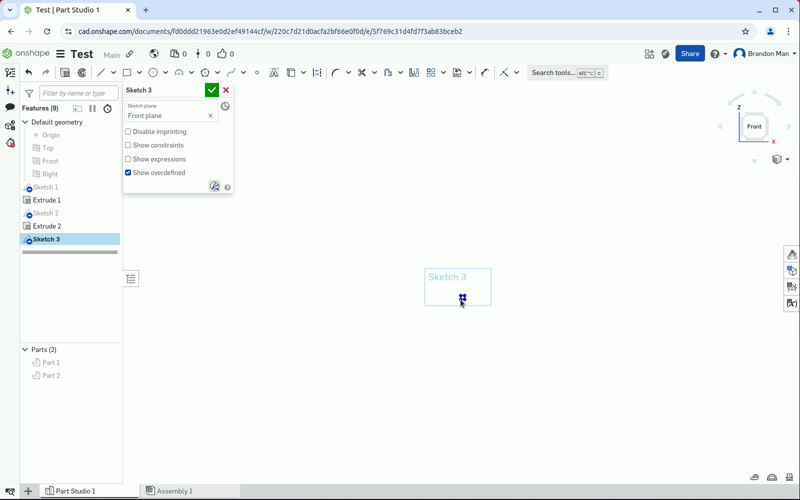
key(l)
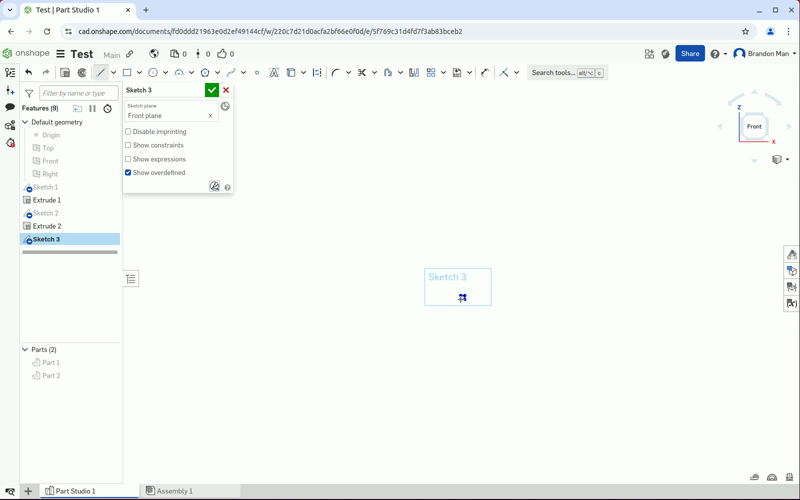
key_down(shift)
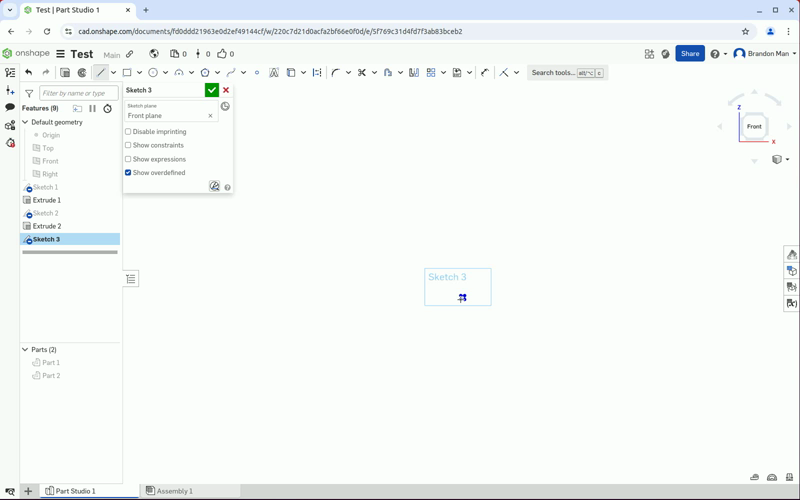
mouse_move(461, 299)
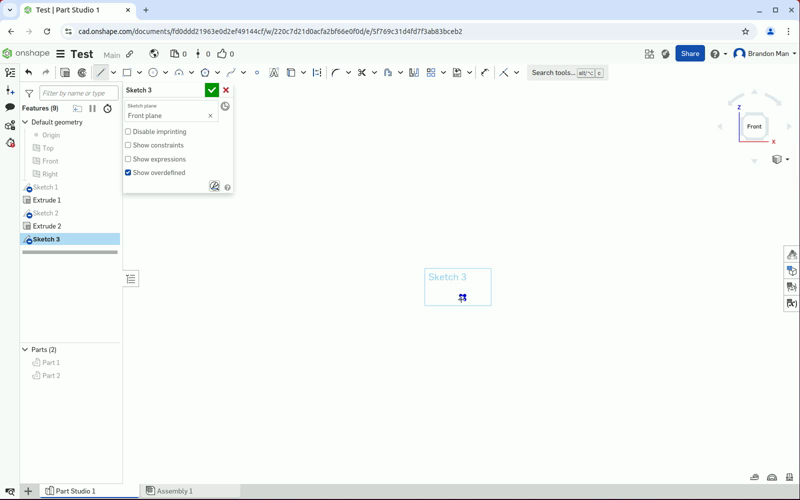
scroll(6)
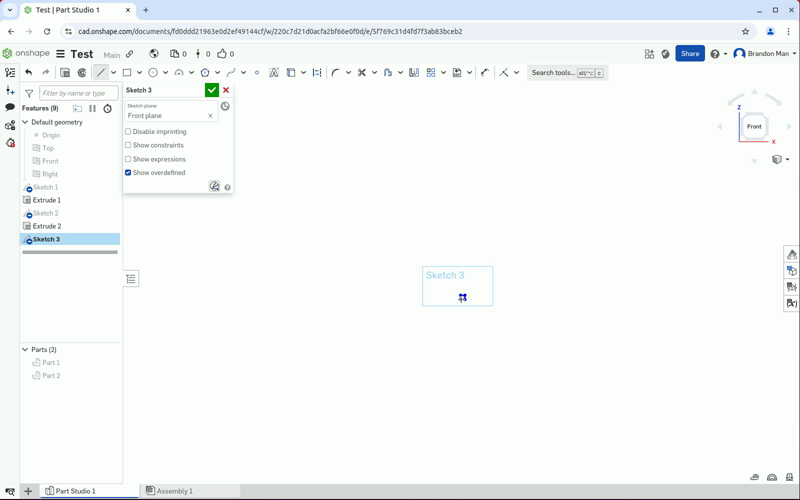
scroll(6)
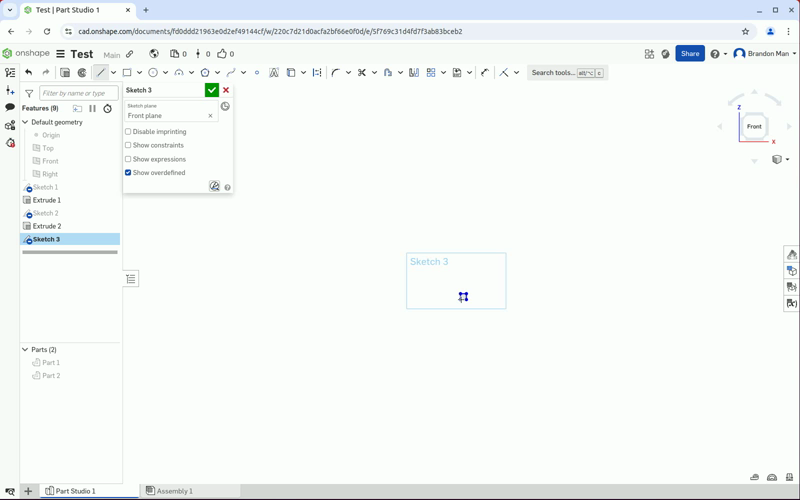
scroll(6)
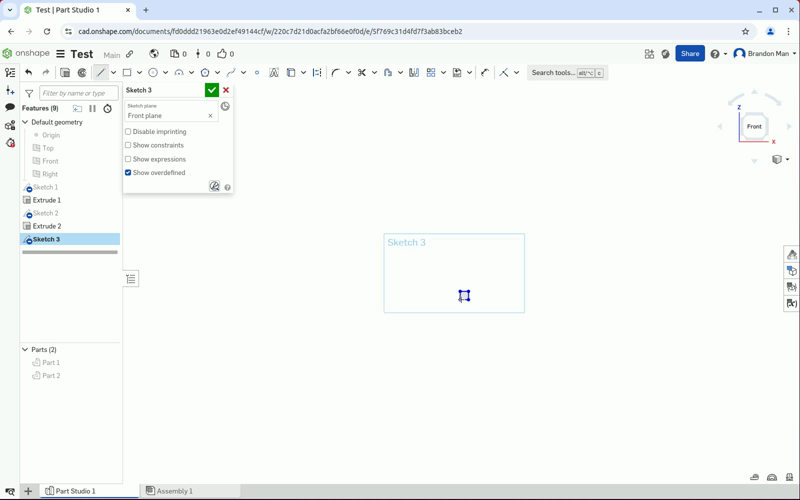
scroll(6)
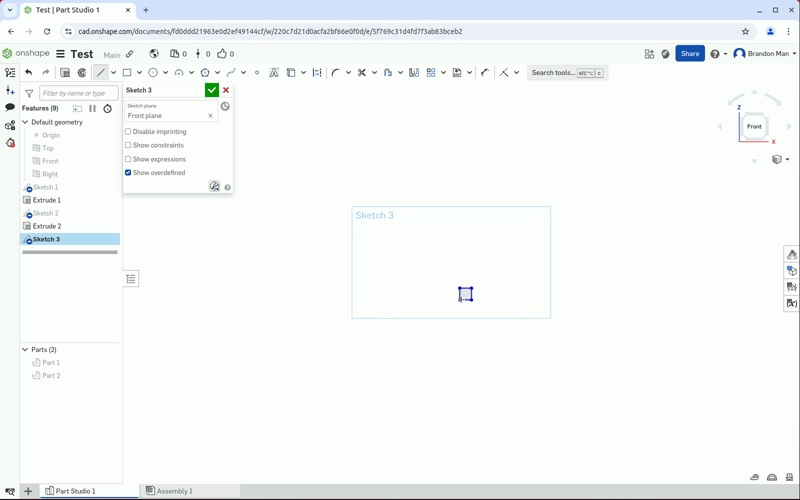
scroll(6)
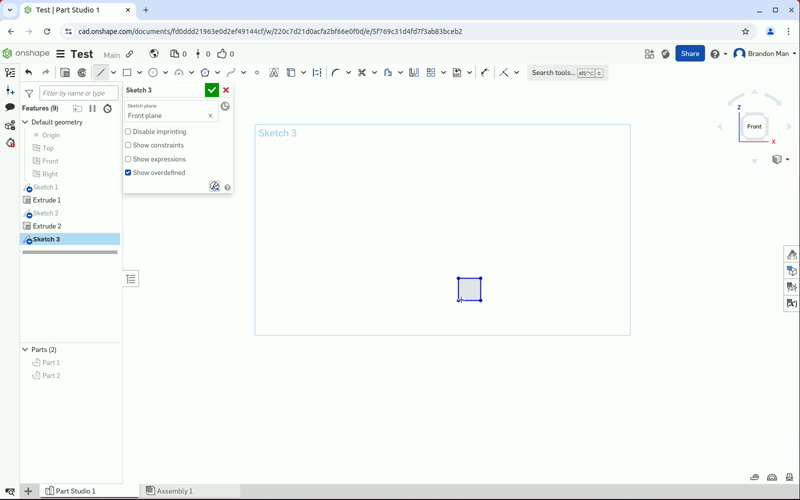
scroll(6)
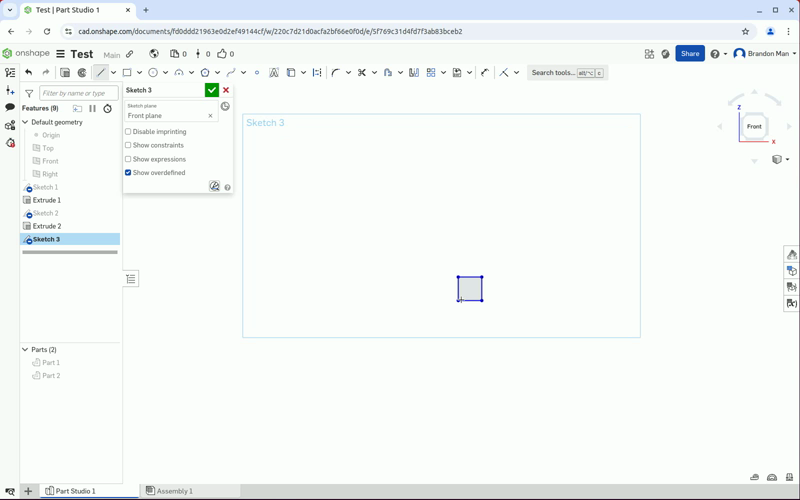
scroll(6)
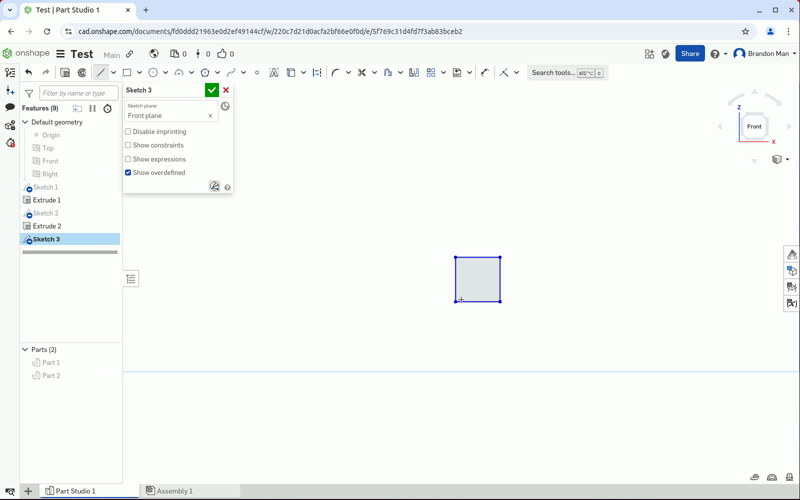
click(461, 299)
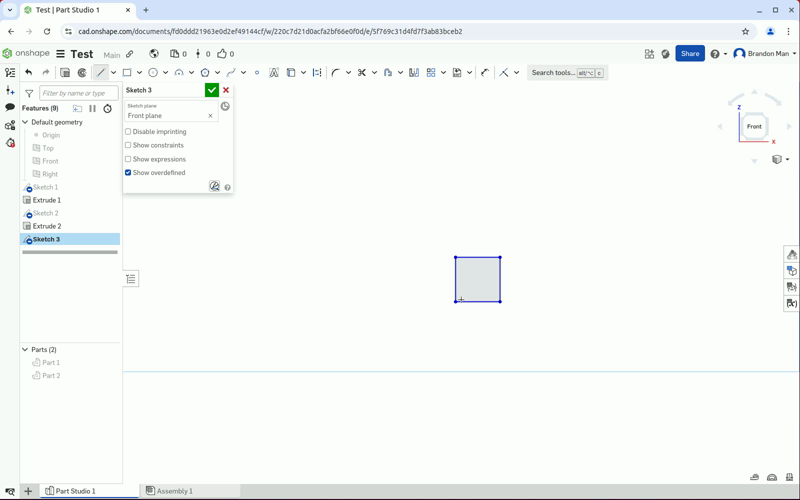
scroll(-6)
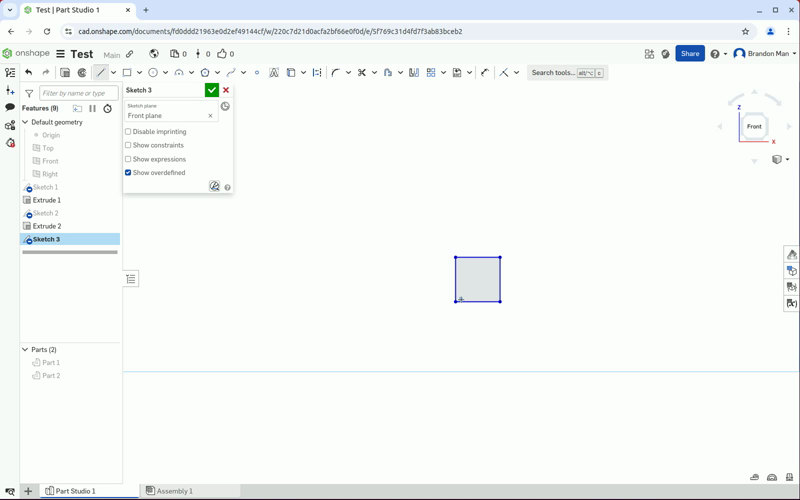
scroll(-6)
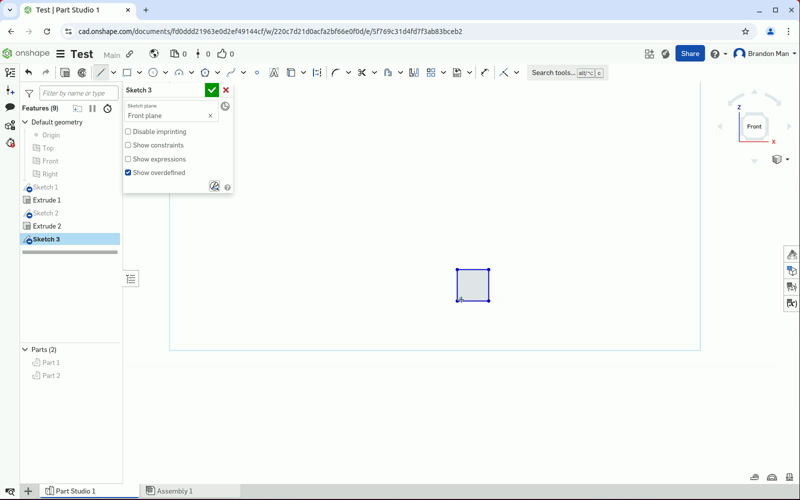
scroll(-6)
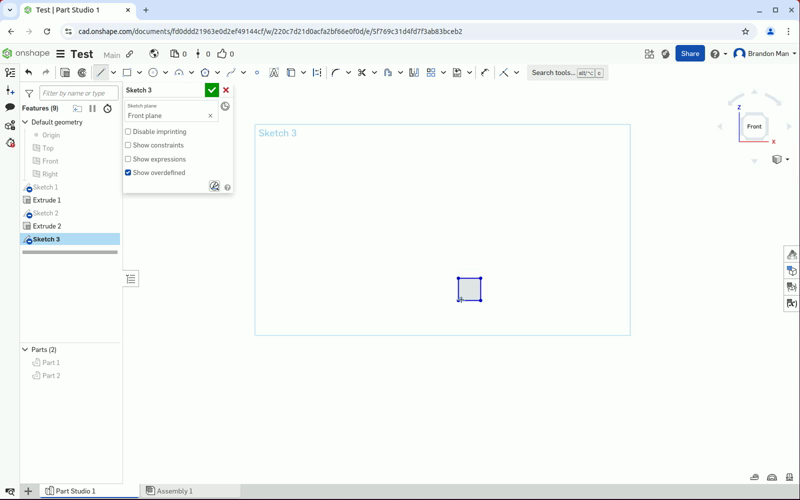
scroll(-6)
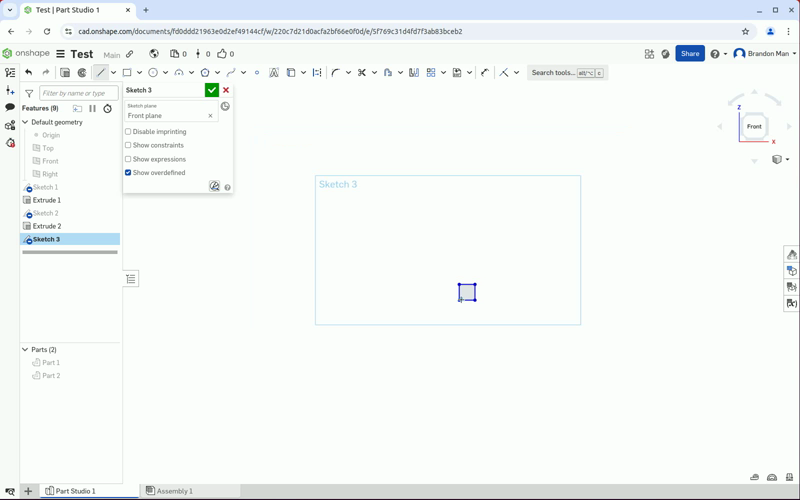
scroll(-6)
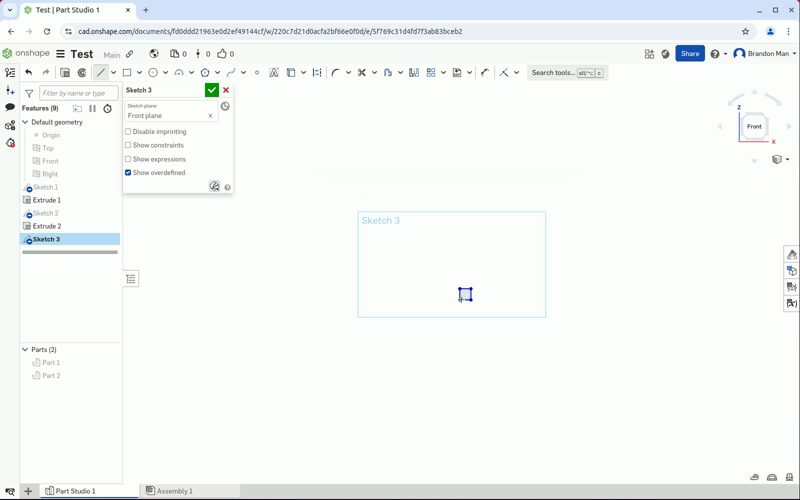
scroll(-6)
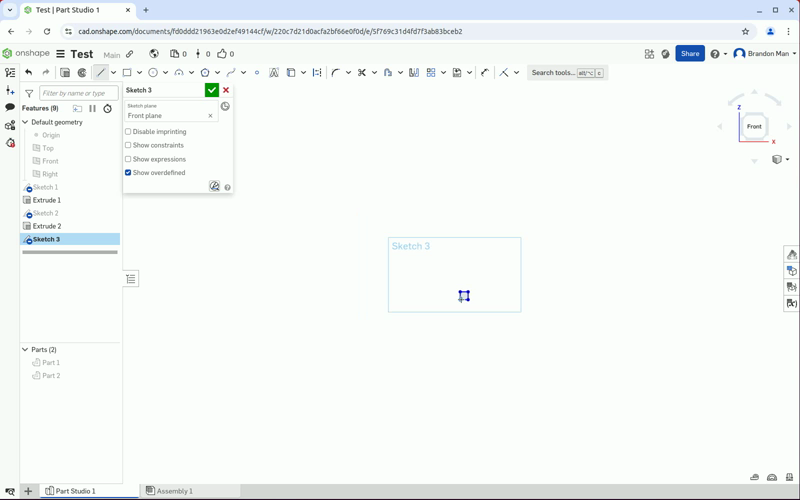
scroll(-6)
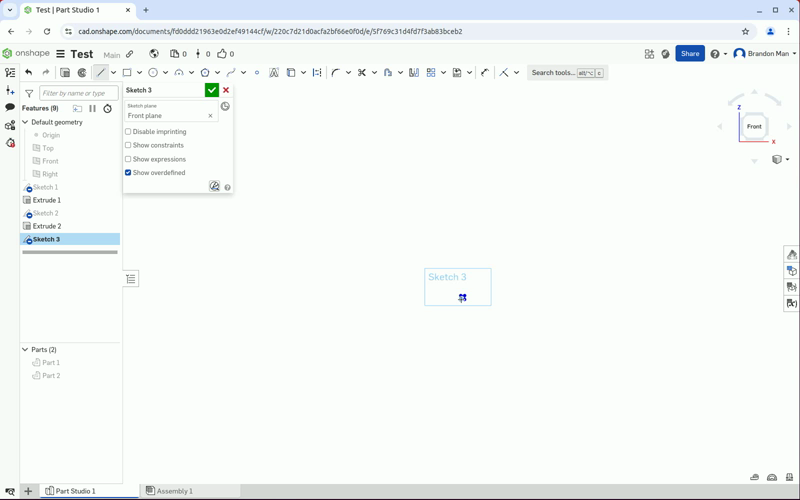
key_up(shift)
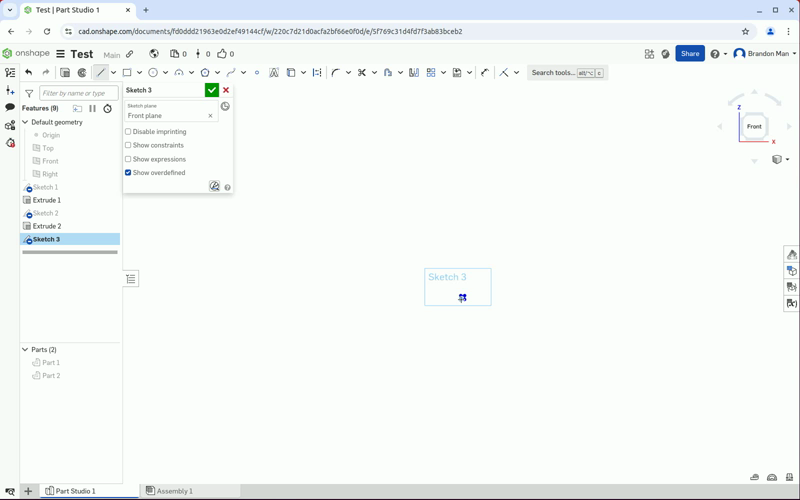
key_down(shift)
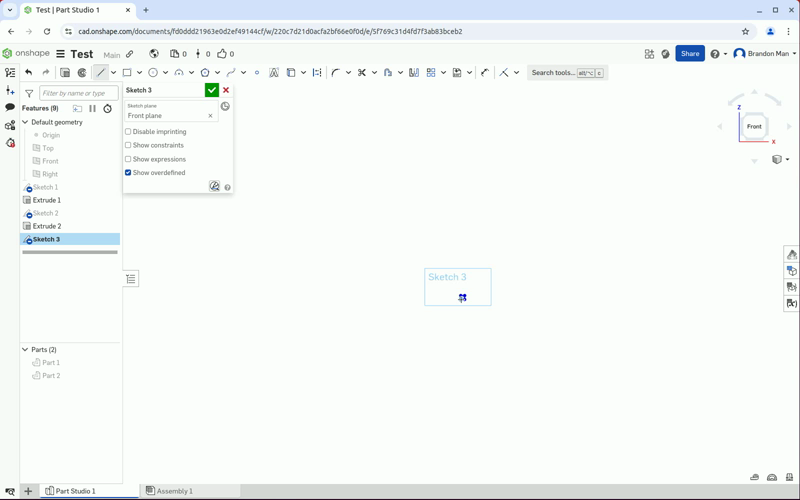
mouse_move(491, 299)
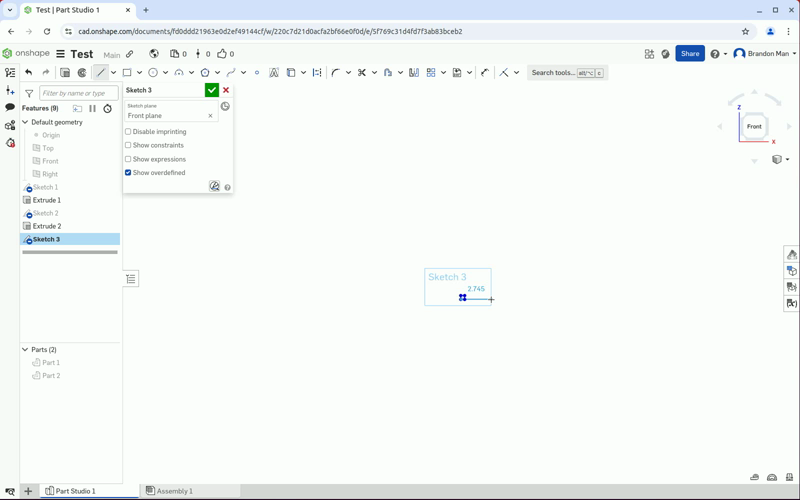
mouse_move(464, 299)
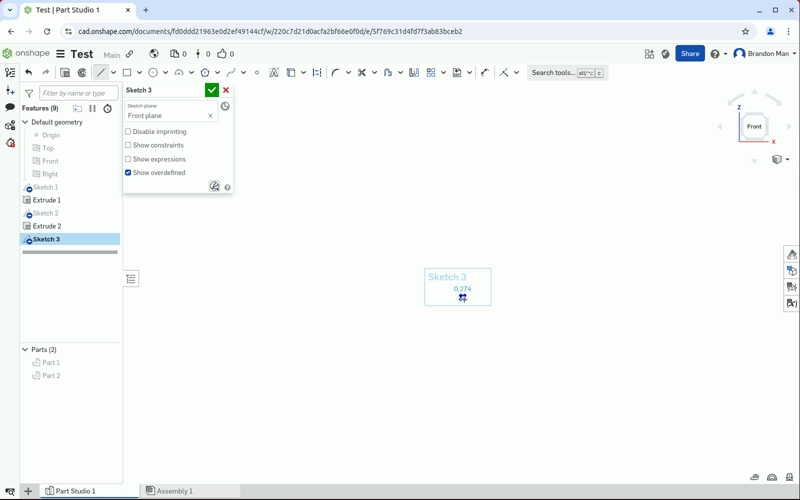
scroll(6)
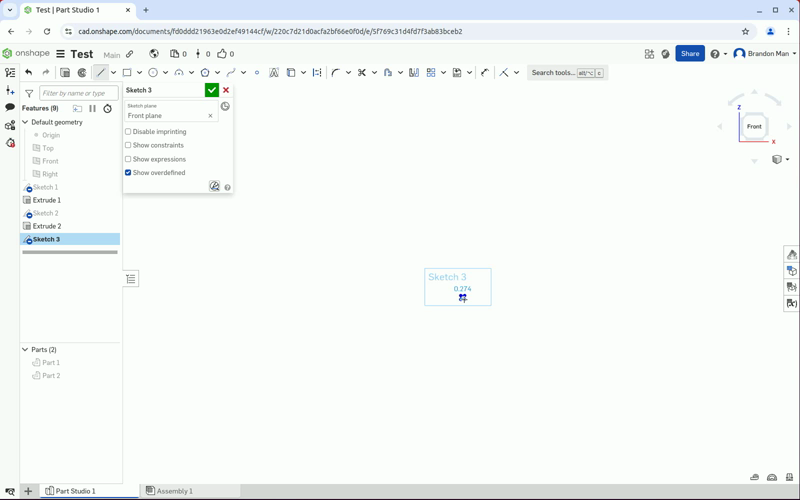
scroll(6)
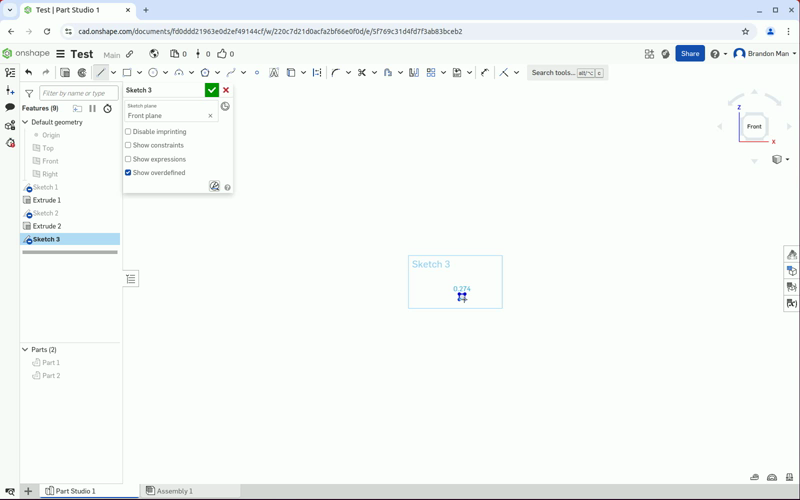
scroll(6)
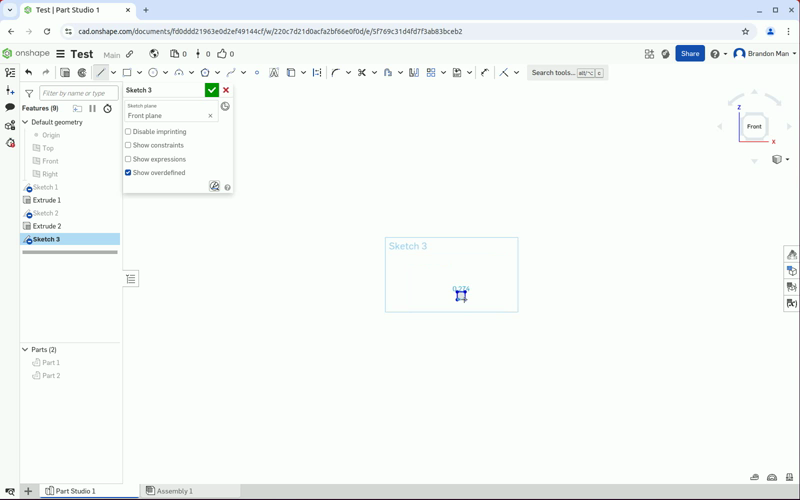
scroll(6)
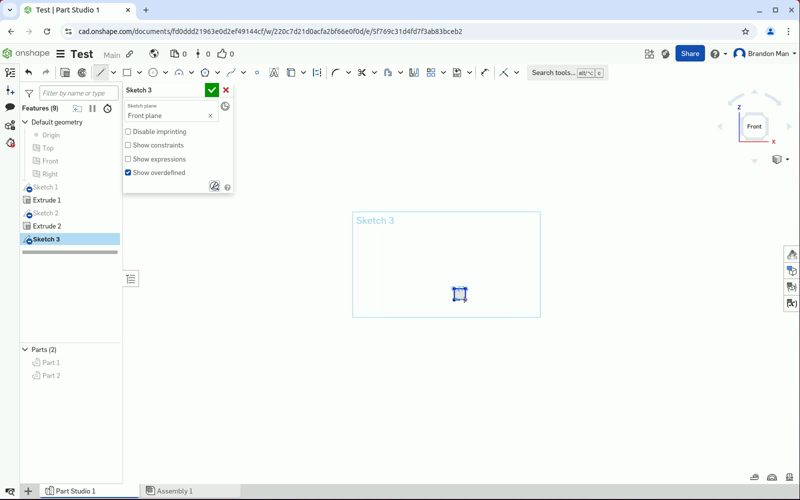
scroll(6)
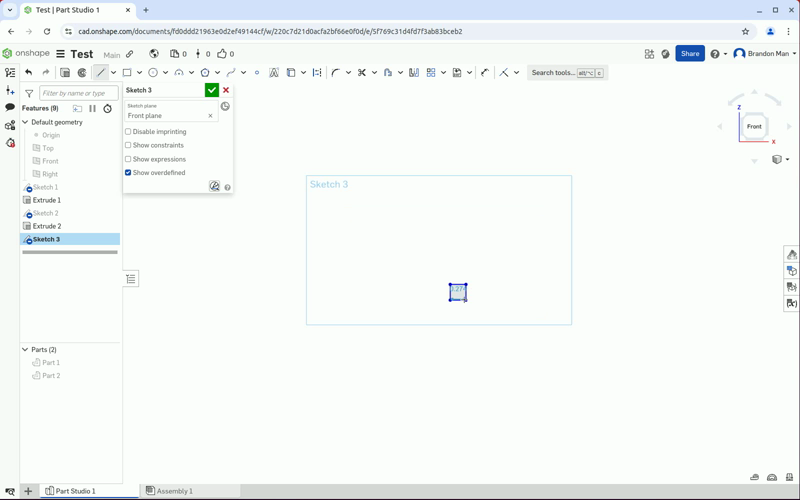
scroll(6)
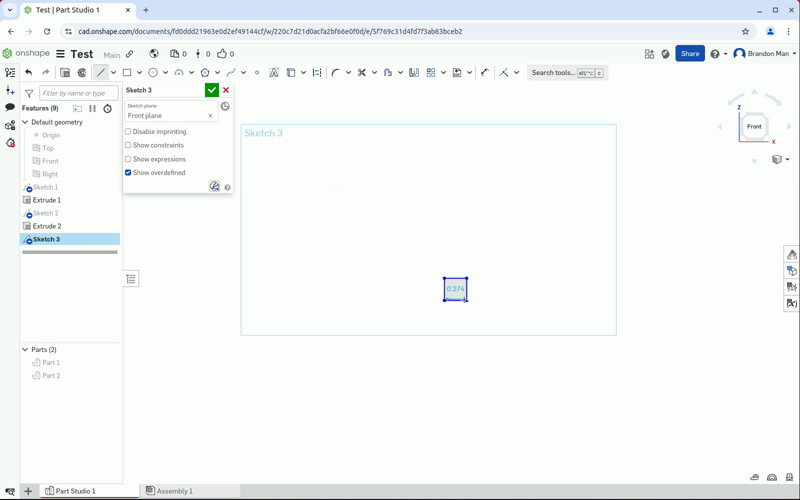
scroll(6)
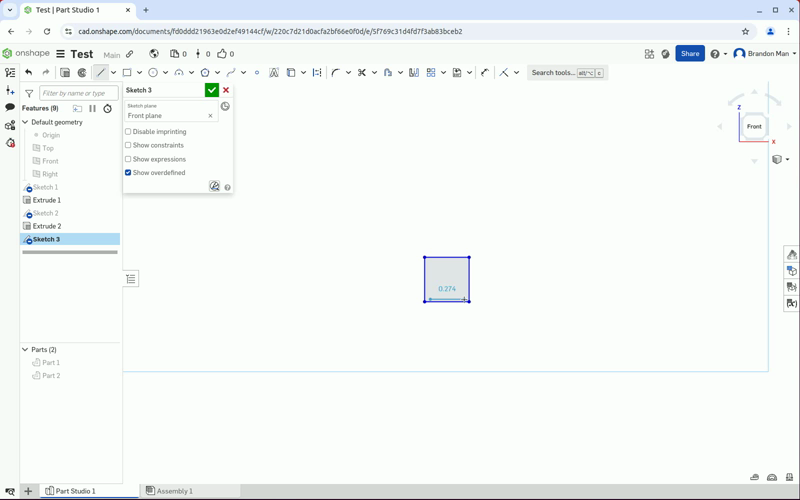
click(464, 299)
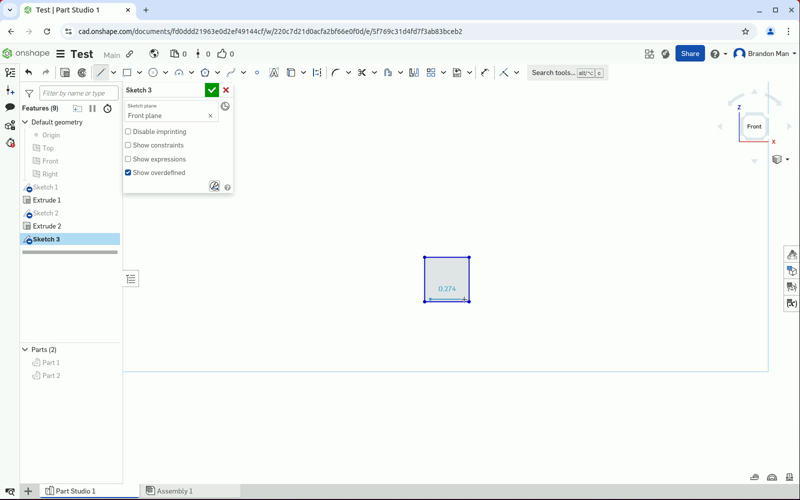
scroll(-6)
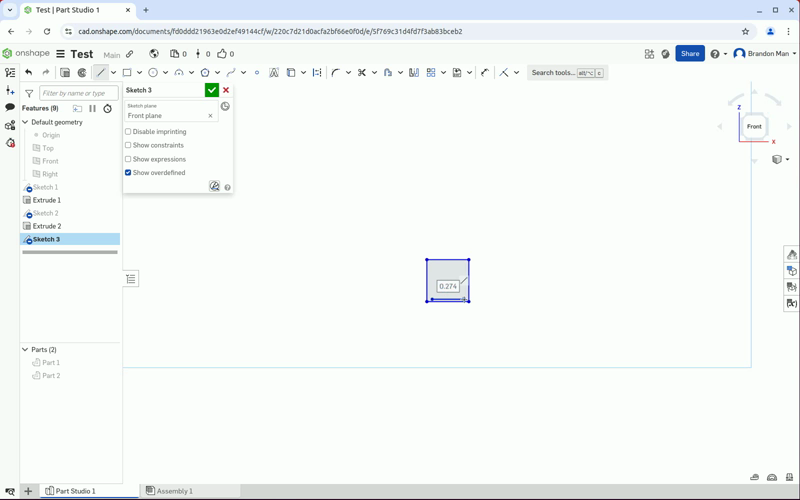
scroll(-6)
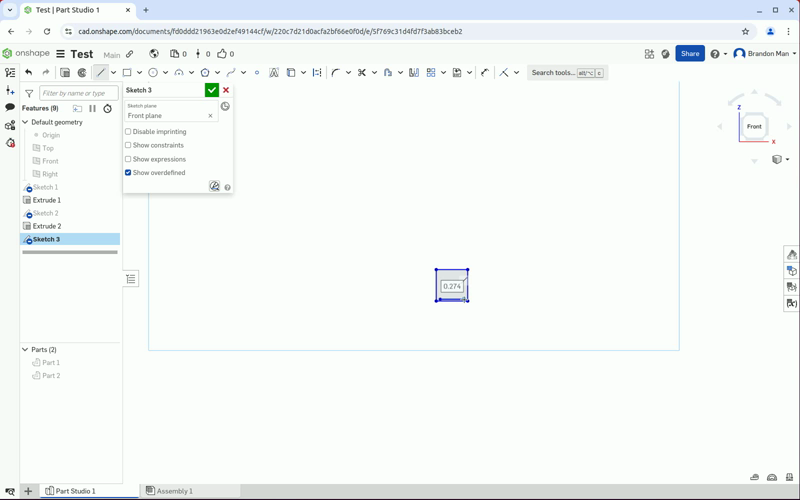
scroll(-6)
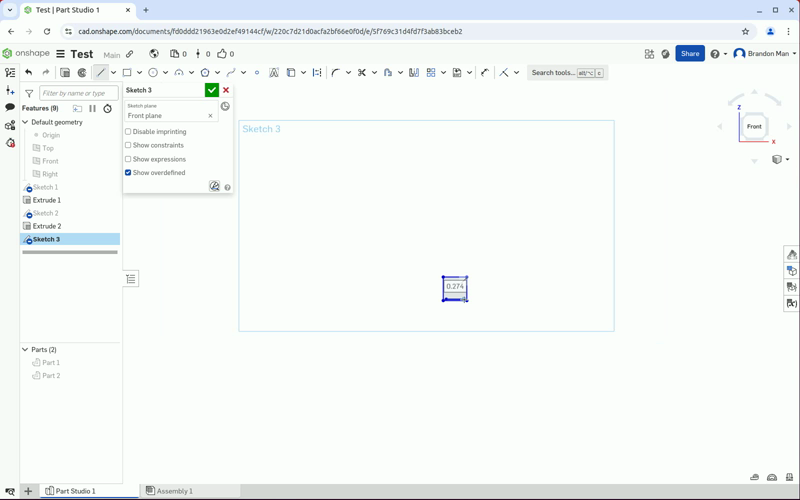
scroll(-6)
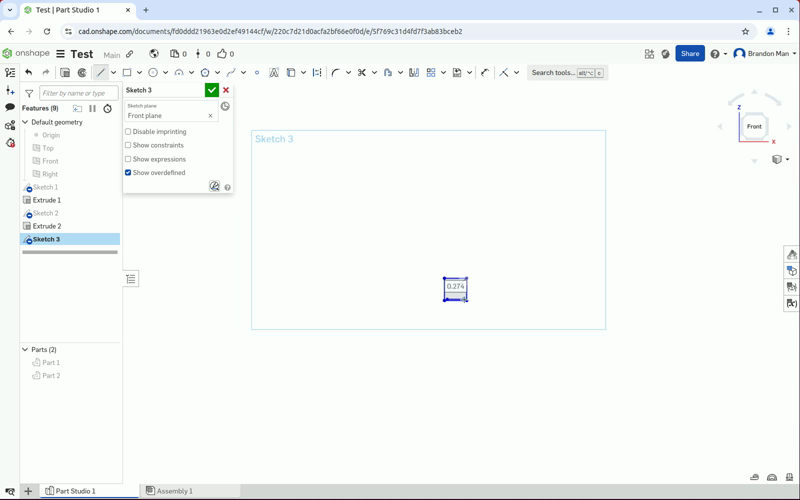
scroll(-6)
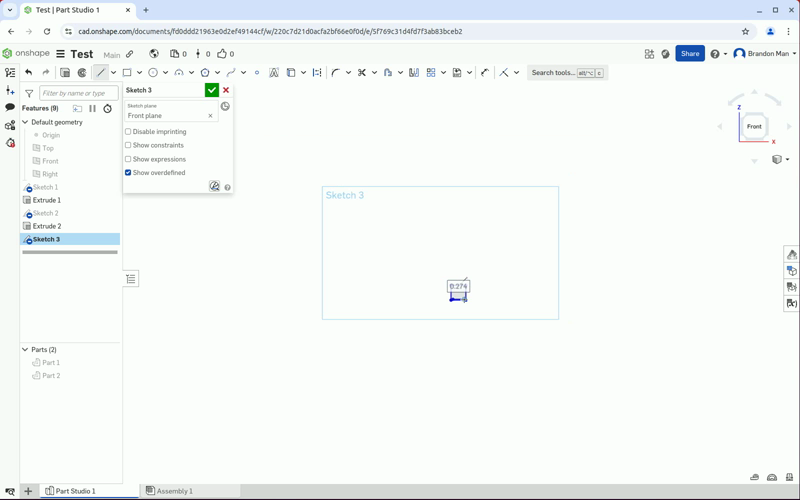
scroll(-6)
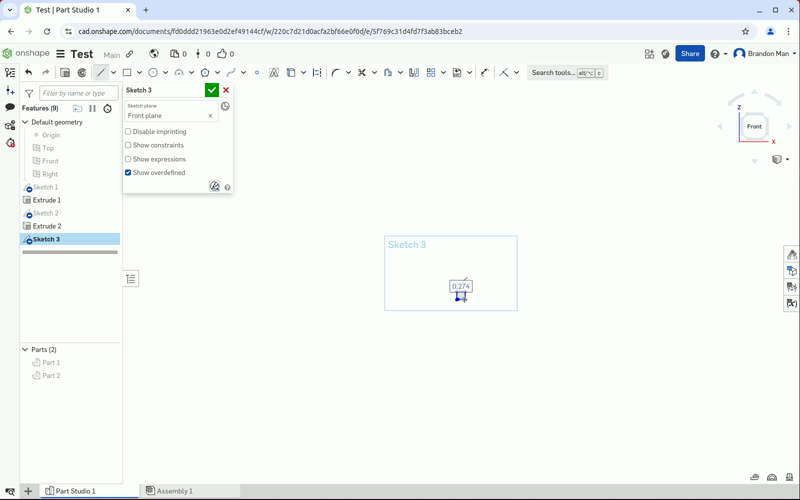
scroll(-6)
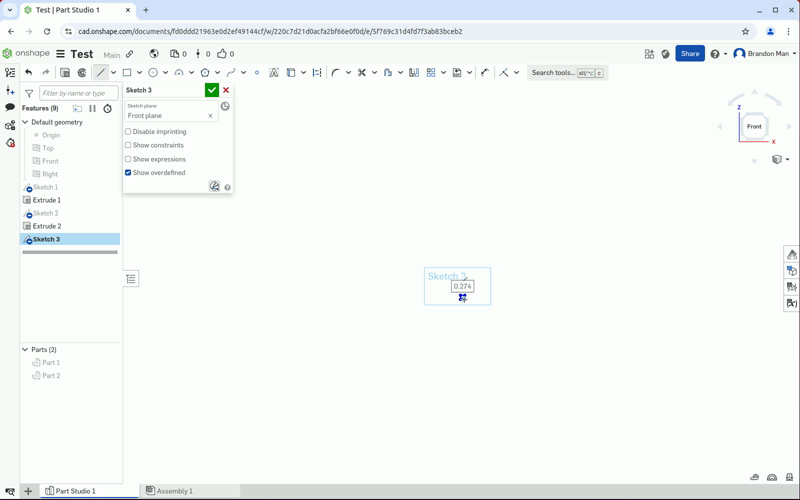
key_up(shift)
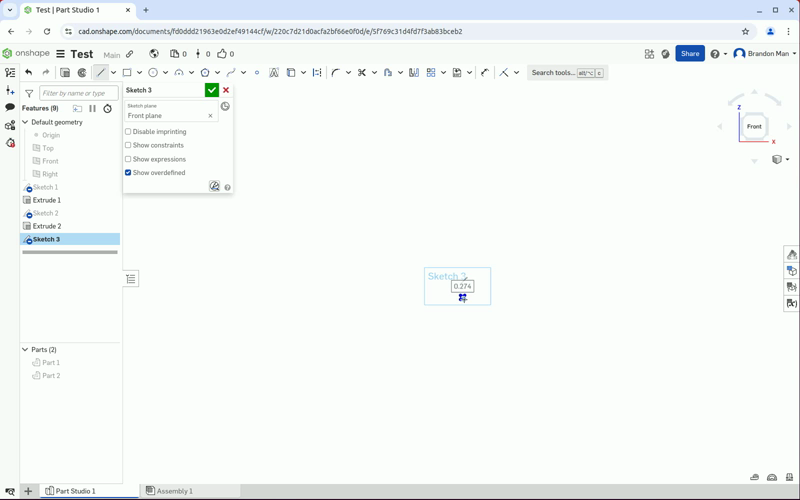
key_down(shift)
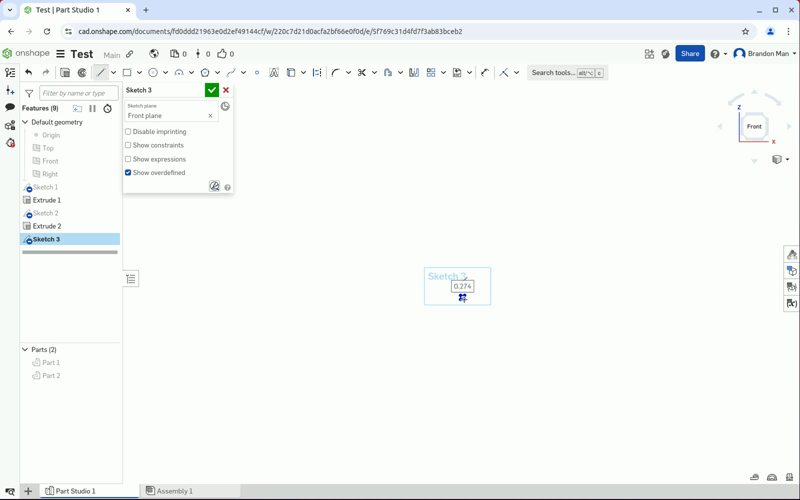
mouse_move(494, 299)
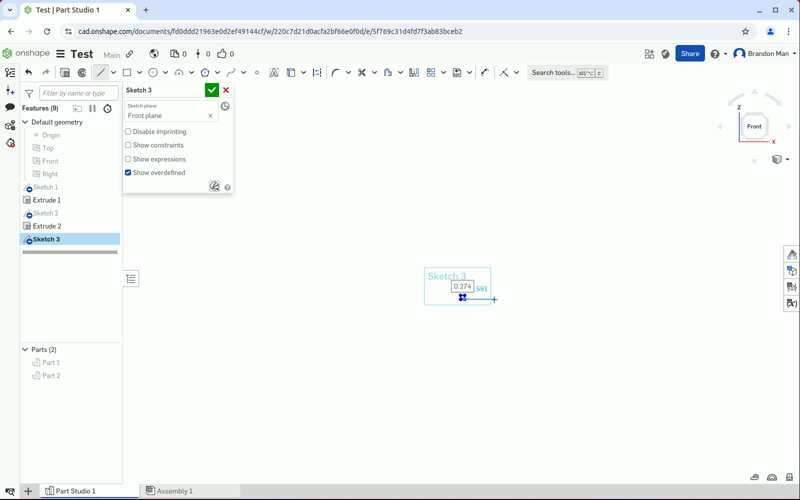
mouse_move(464, 296)
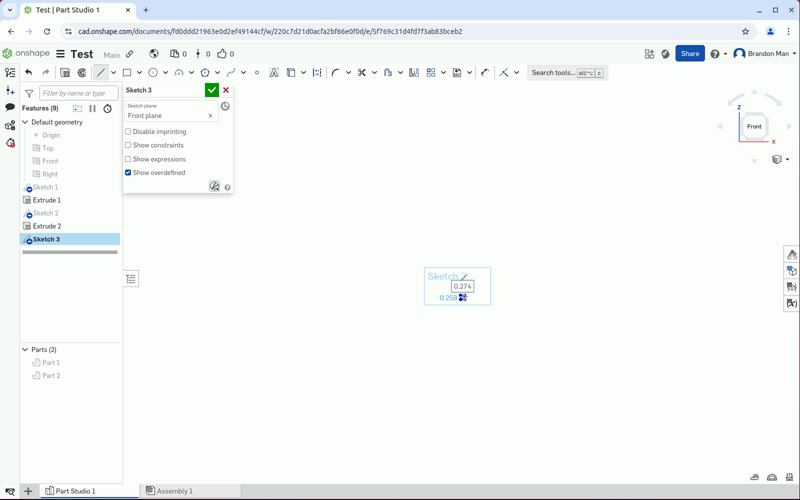
scroll(6)
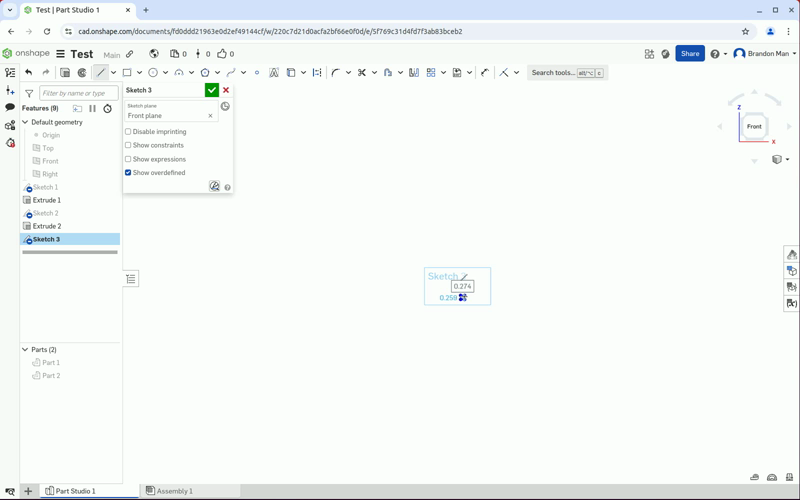
scroll(6)
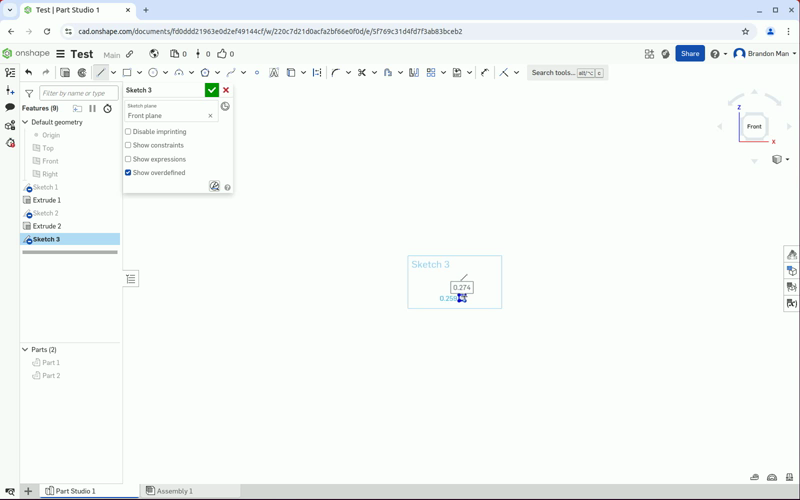
scroll(6)
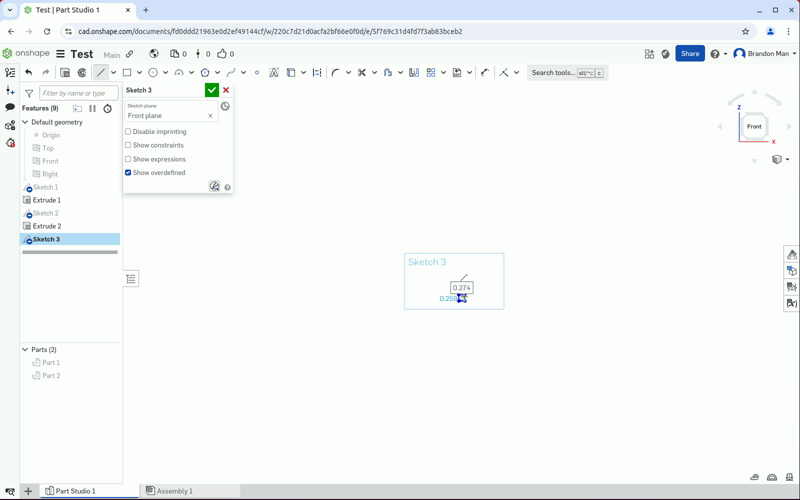
scroll(6)
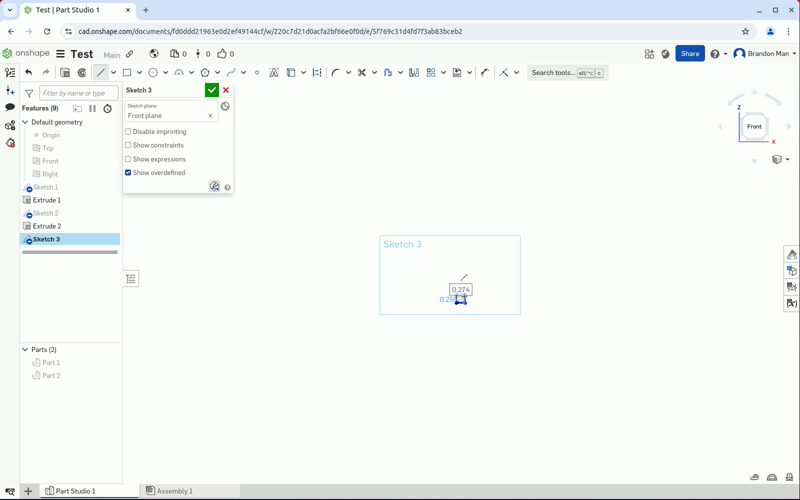
scroll(6)
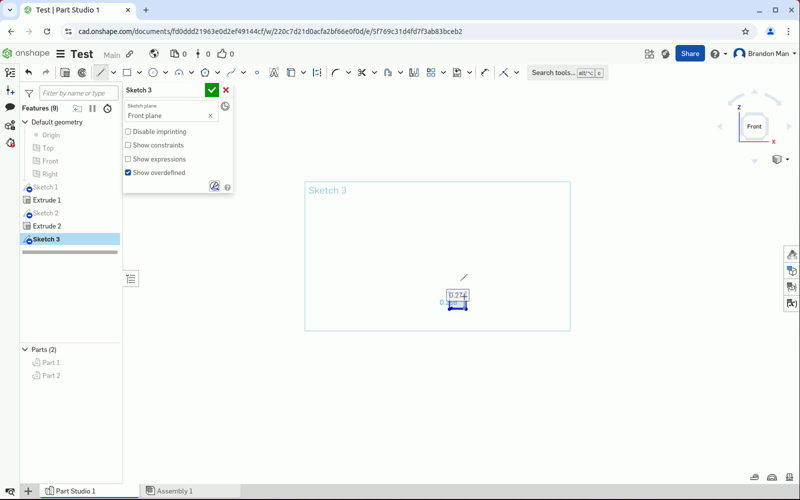
scroll(6)
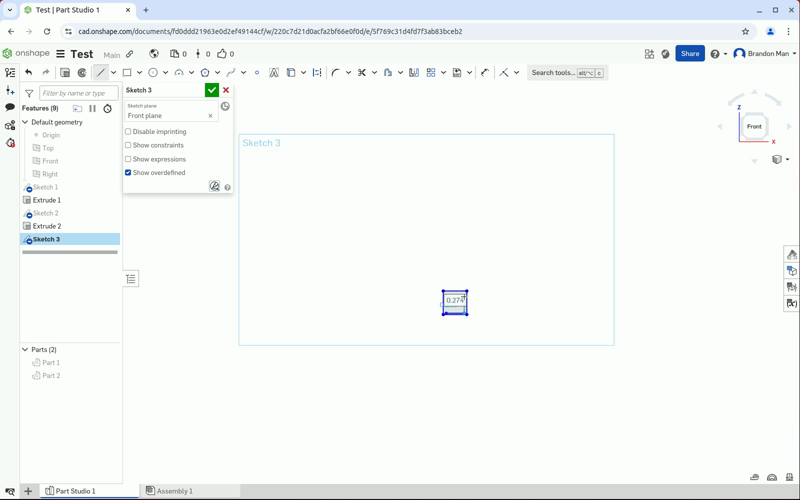
scroll(6)
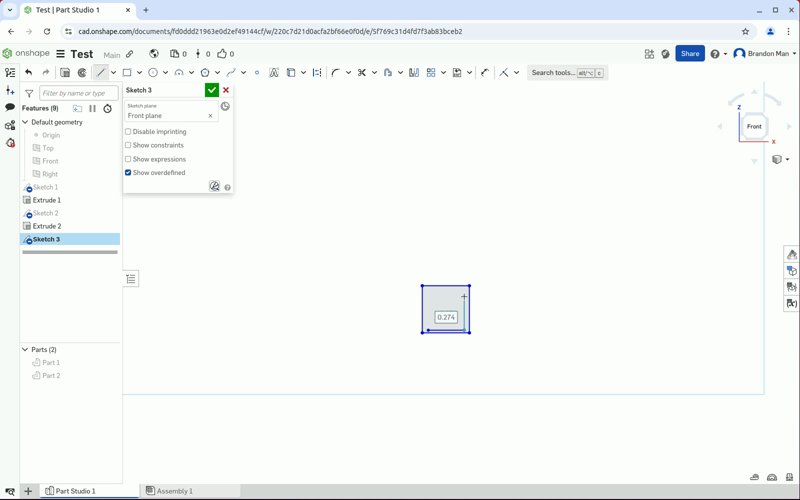
click(464, 296)
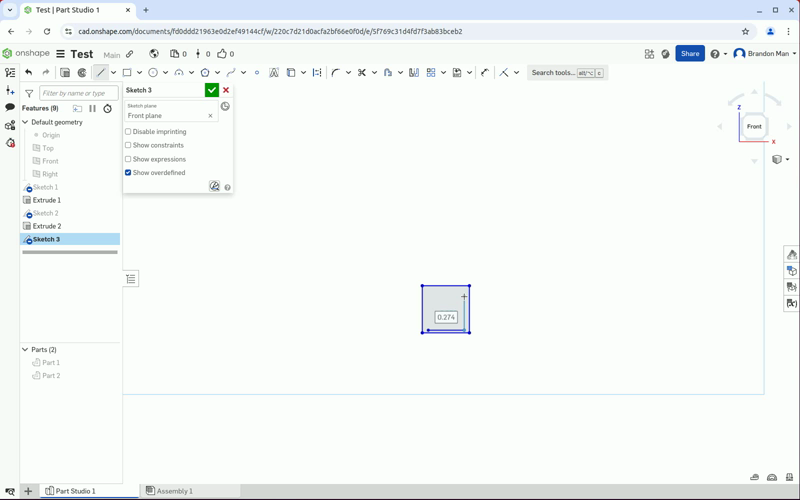
scroll(-6)
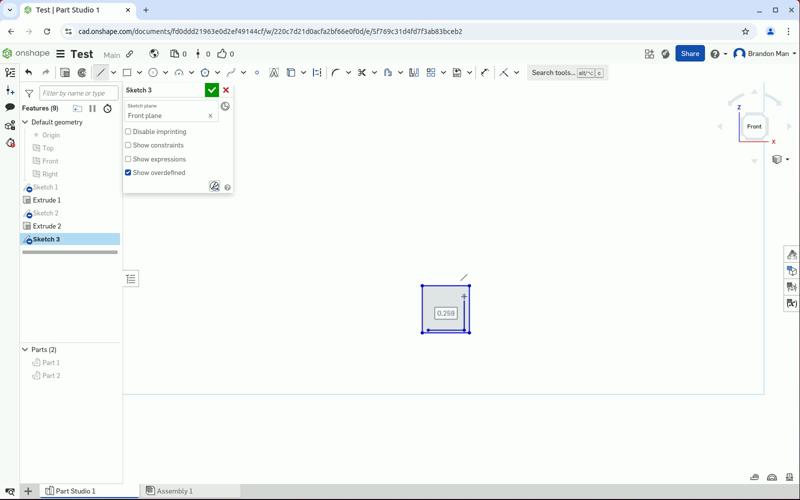
scroll(-6)
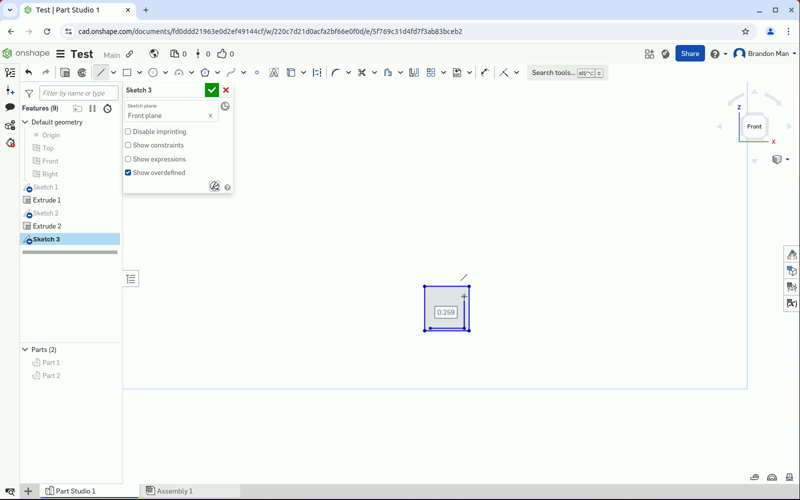
scroll(-6)
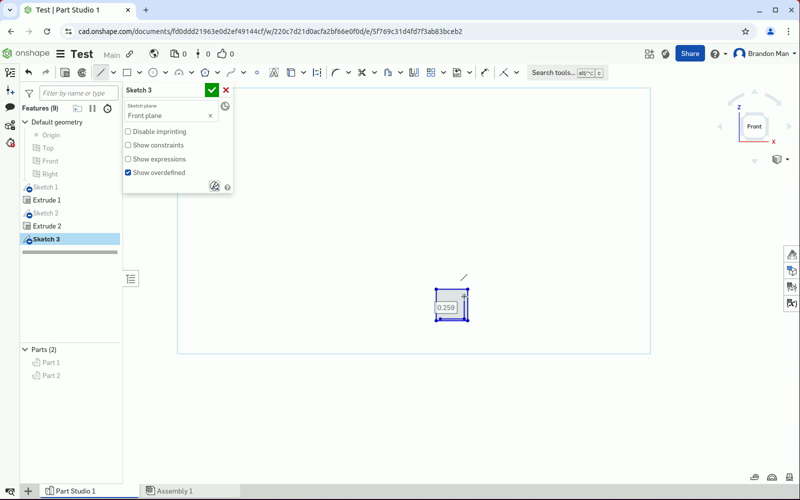
scroll(-6)
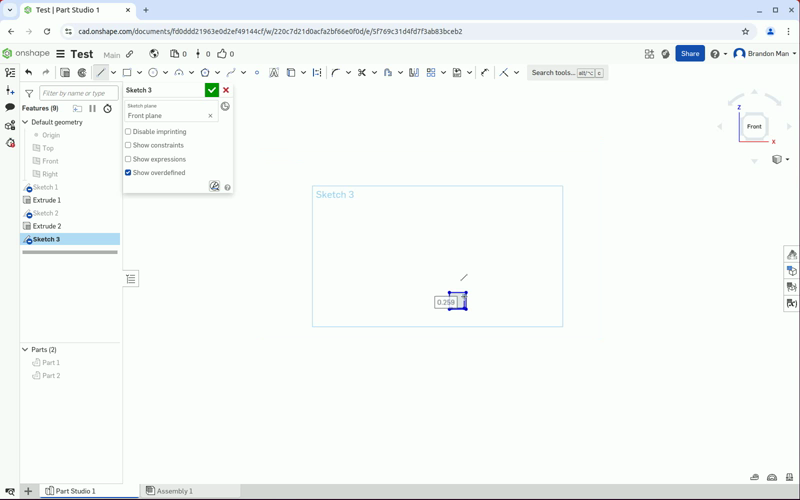
scroll(-6)
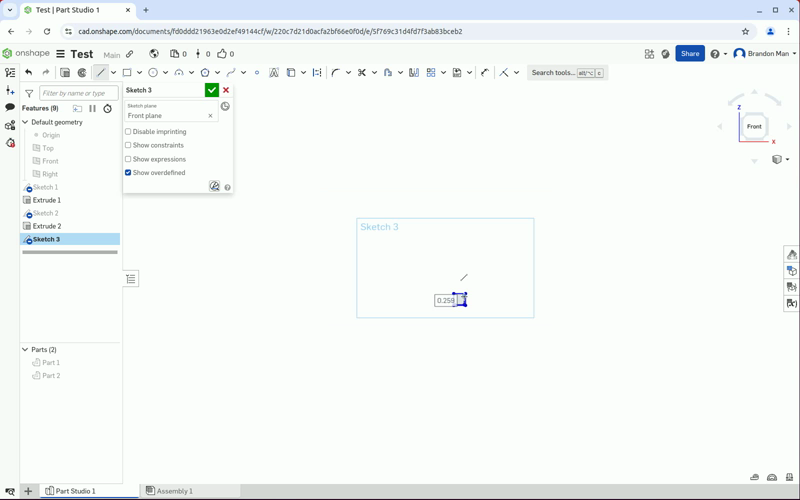
scroll(-6)
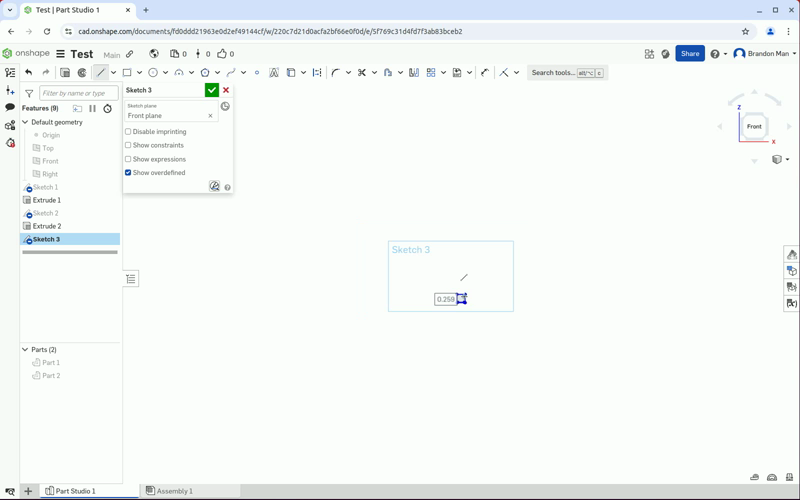
scroll(-6)
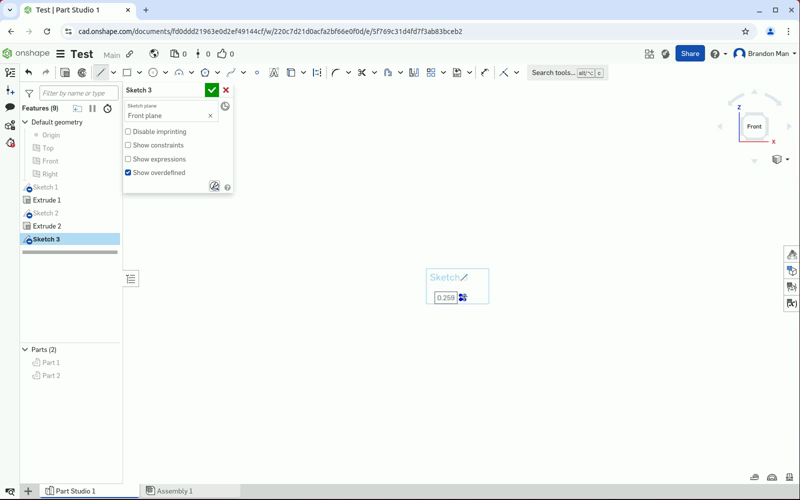
key_up(shift)
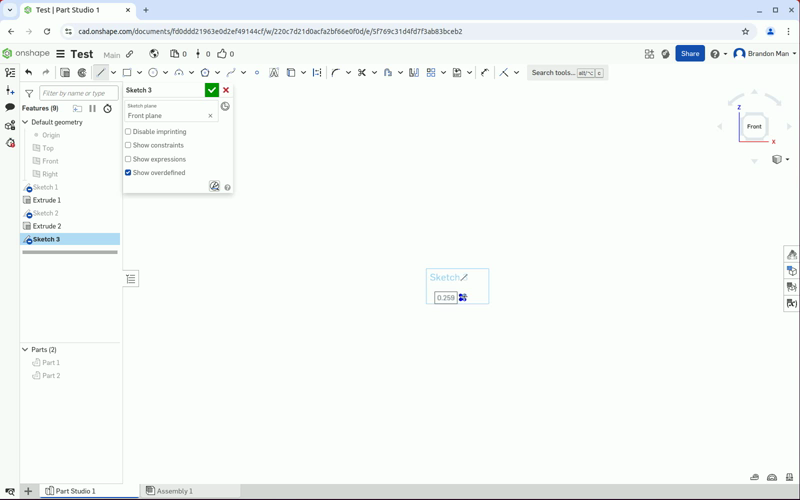
key_down(shift)
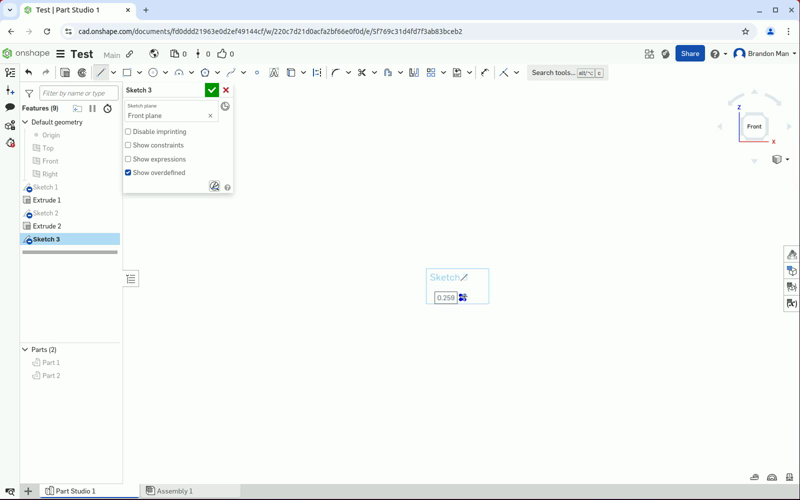
mouse_move(494, 296)
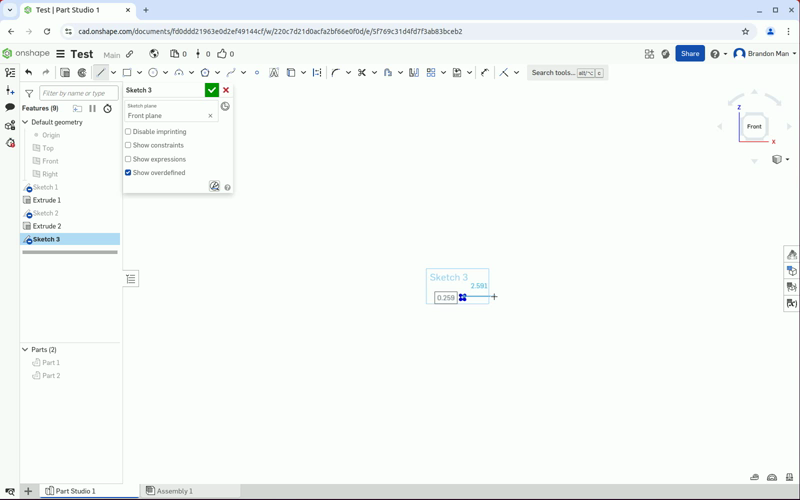
mouse_move(461, 296)
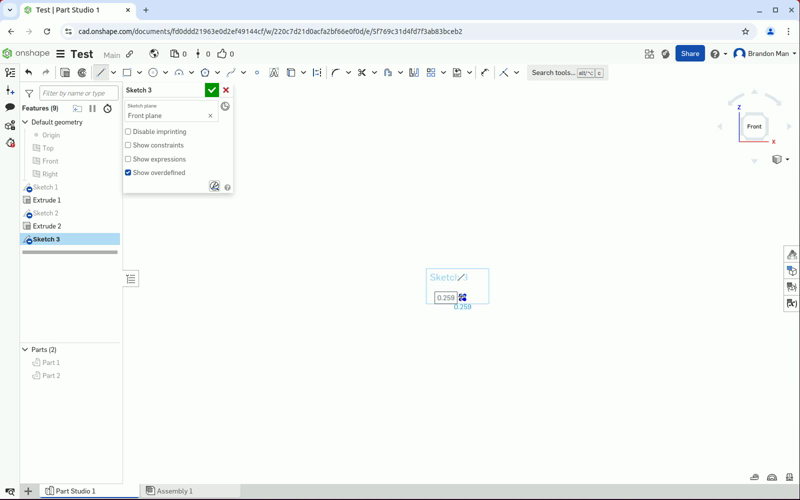
scroll(6)
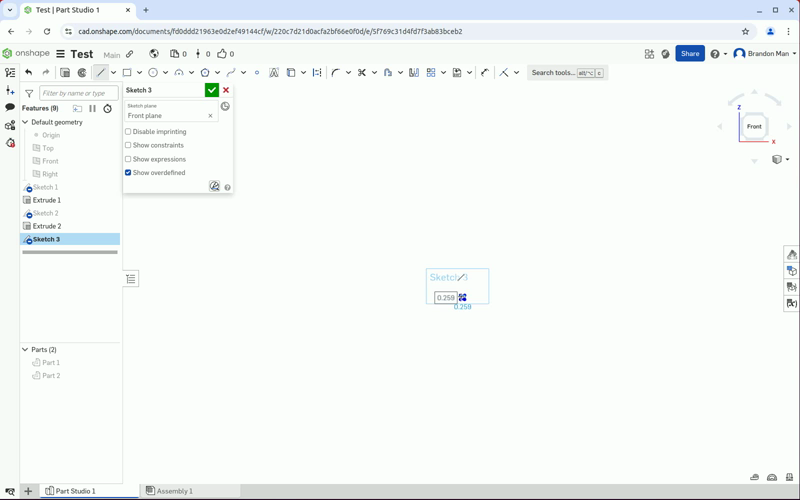
scroll(6)
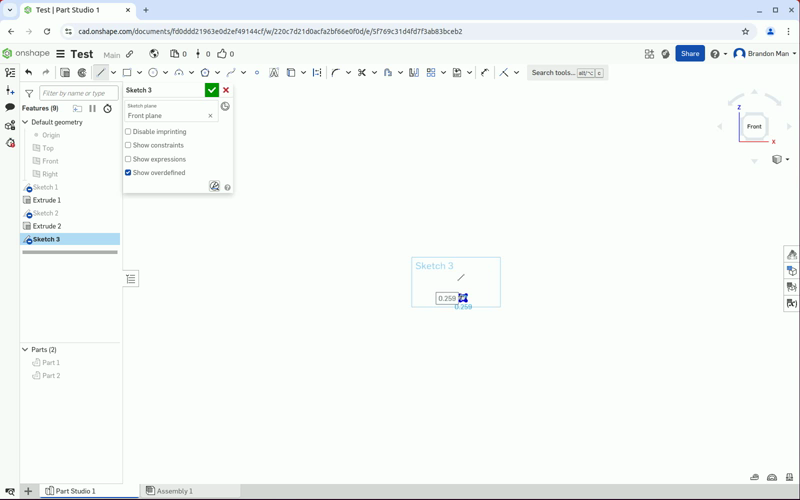
scroll(6)
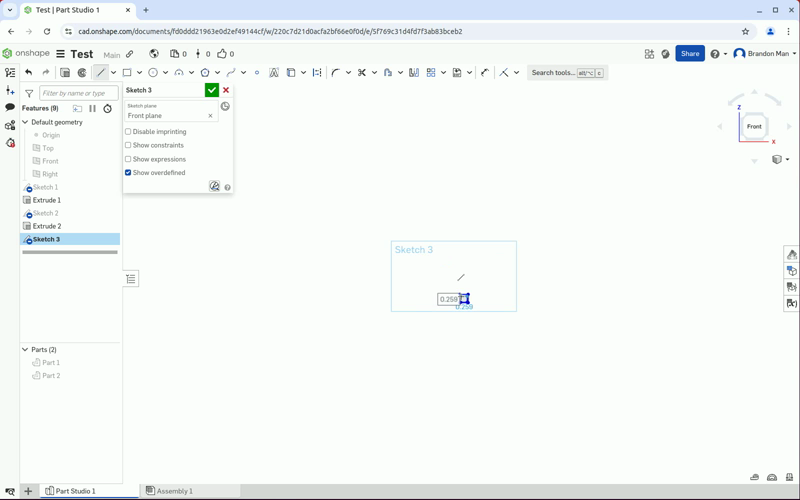
scroll(6)
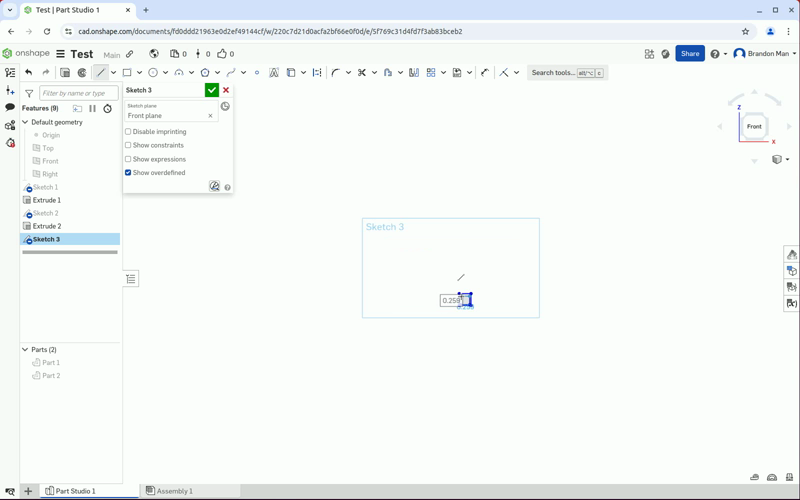
scroll(6)
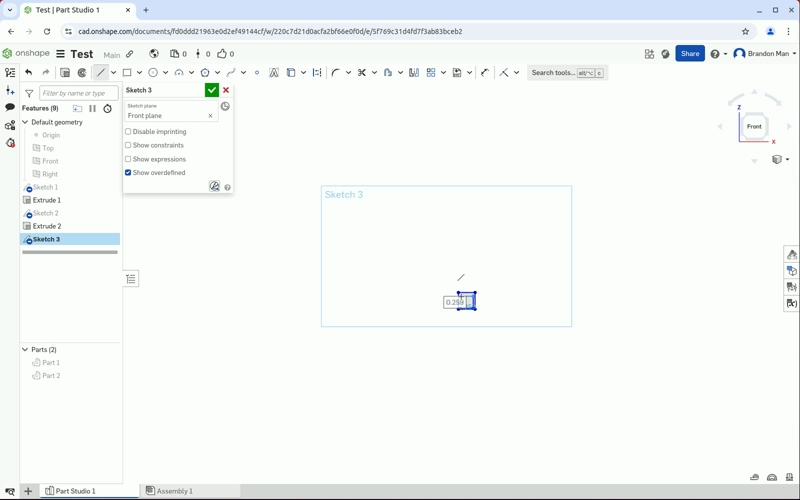
scroll(6)
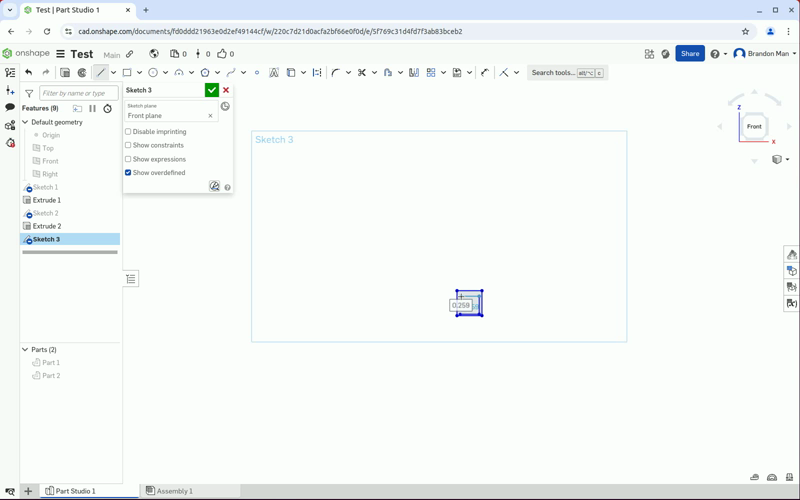
scroll(6)
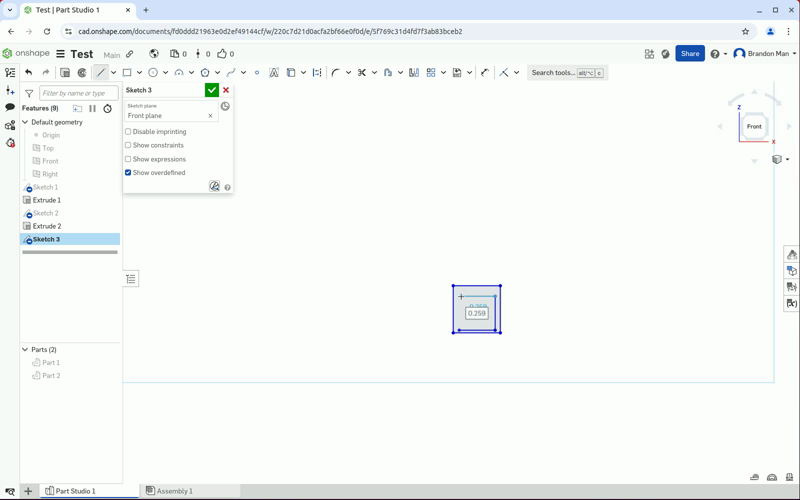
click(461, 296)
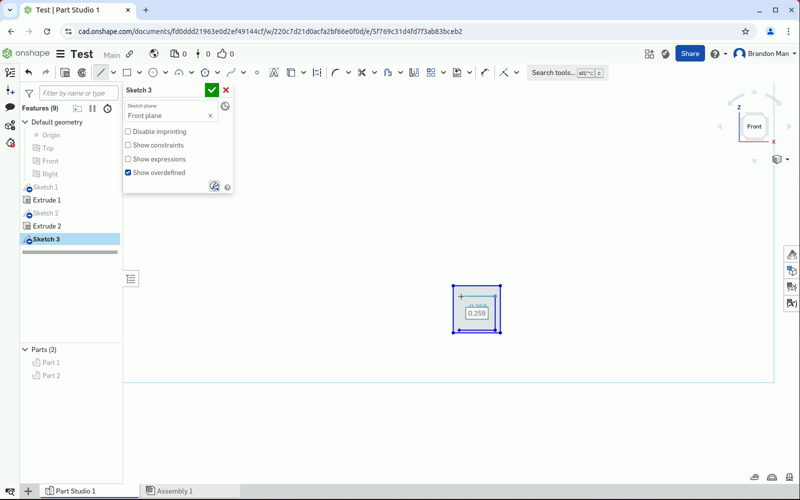
scroll(-6)
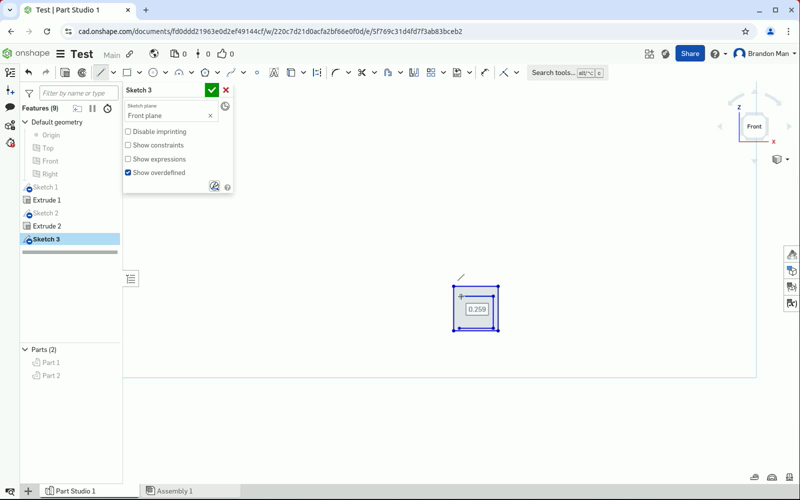
scroll(-6)
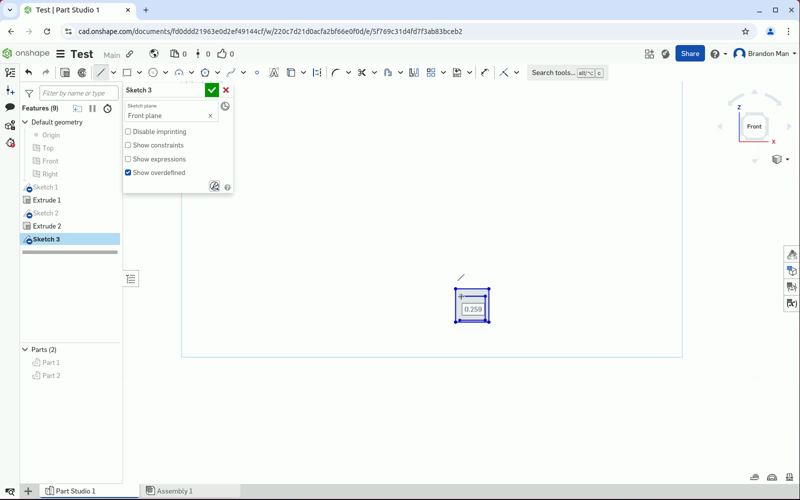
scroll(-6)
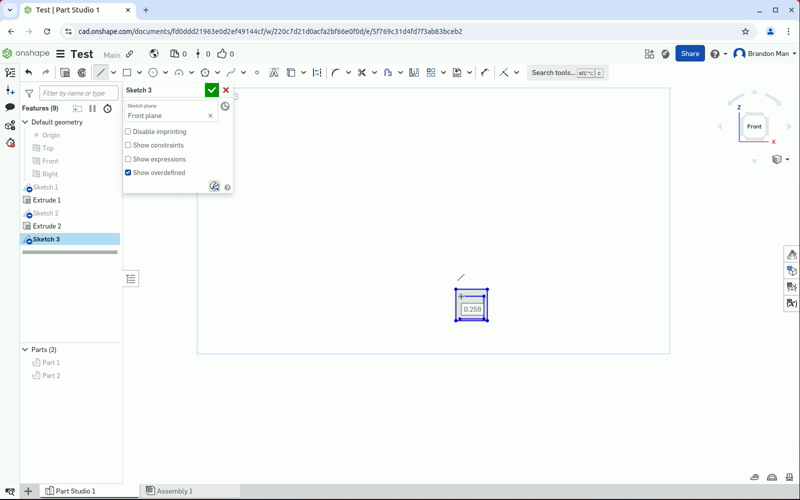
scroll(-6)
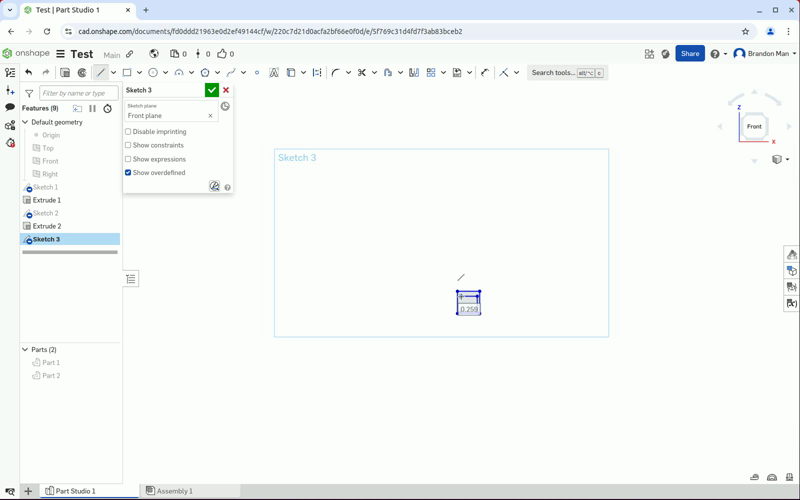
scroll(-6)
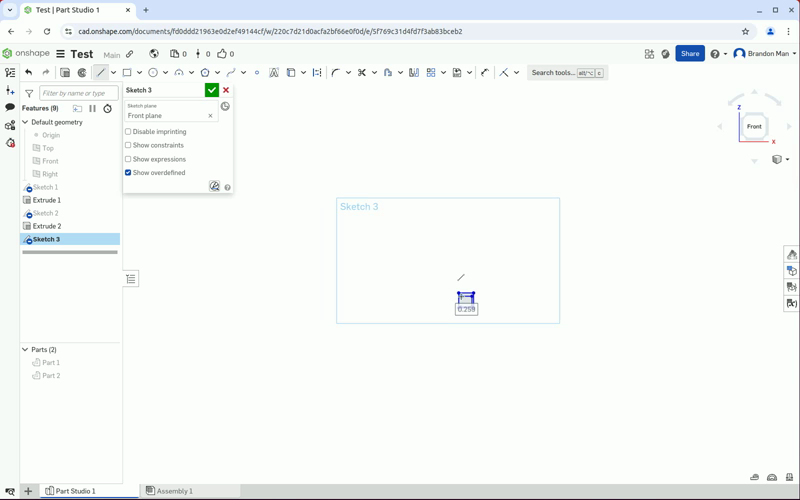
scroll(-6)
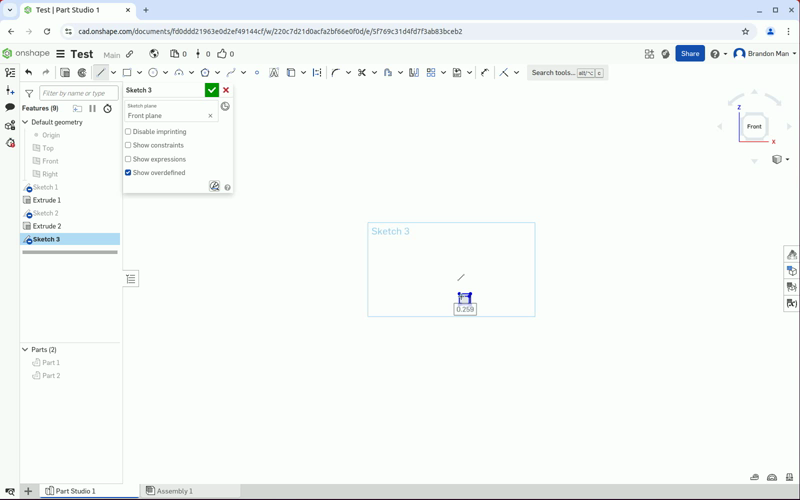
scroll(-6)
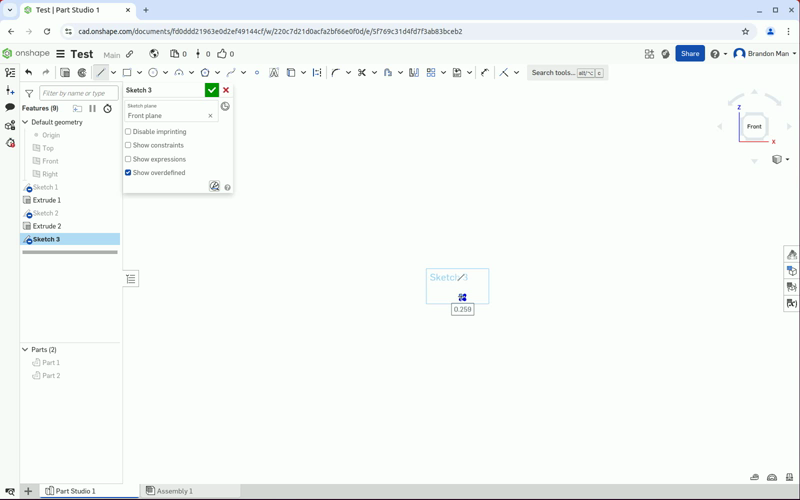
key_up(shift)
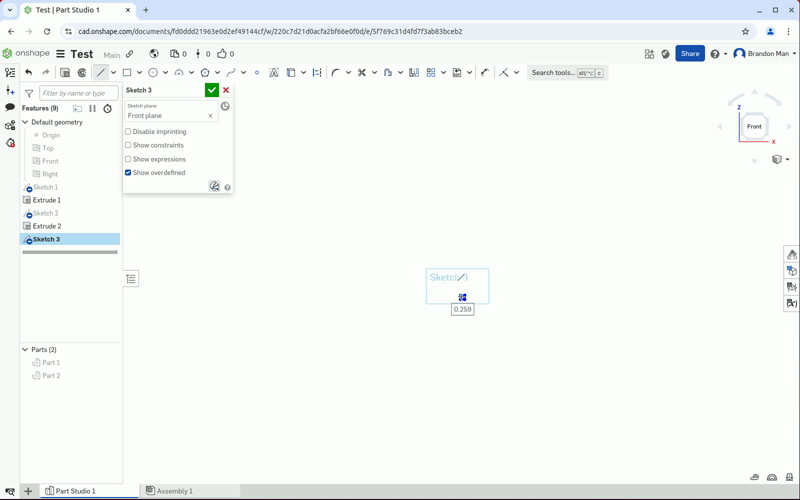
mouse_move(491, 296)
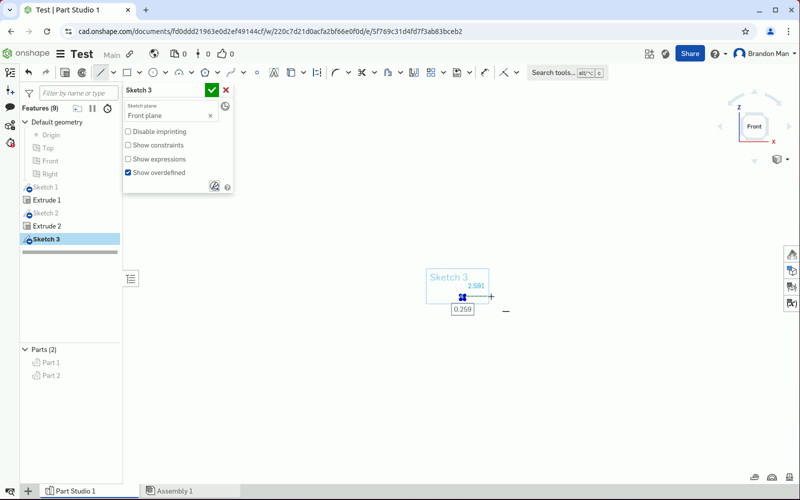
key_down(shift)
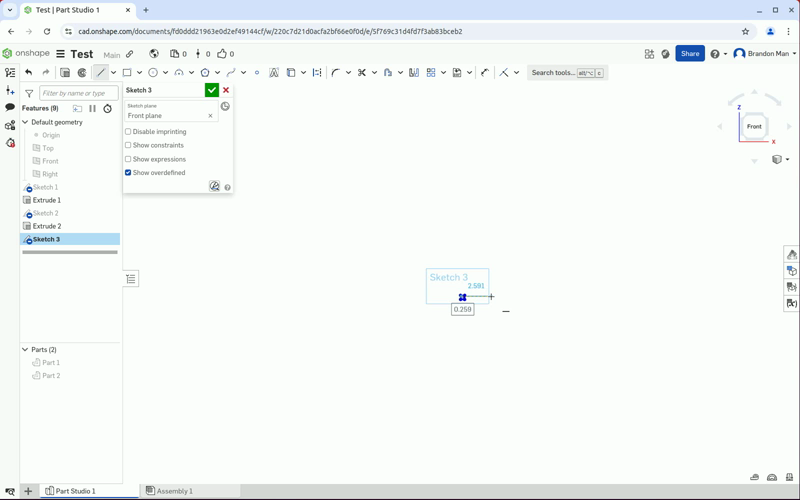
mouse_move(461, 299)
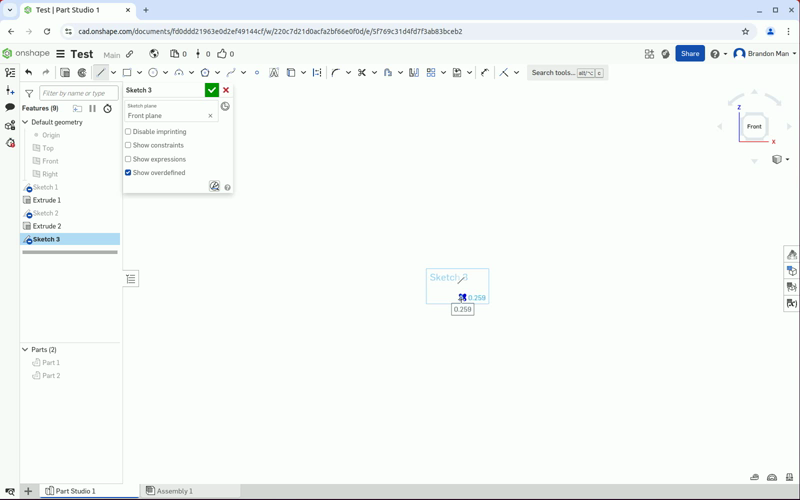
scroll(6)
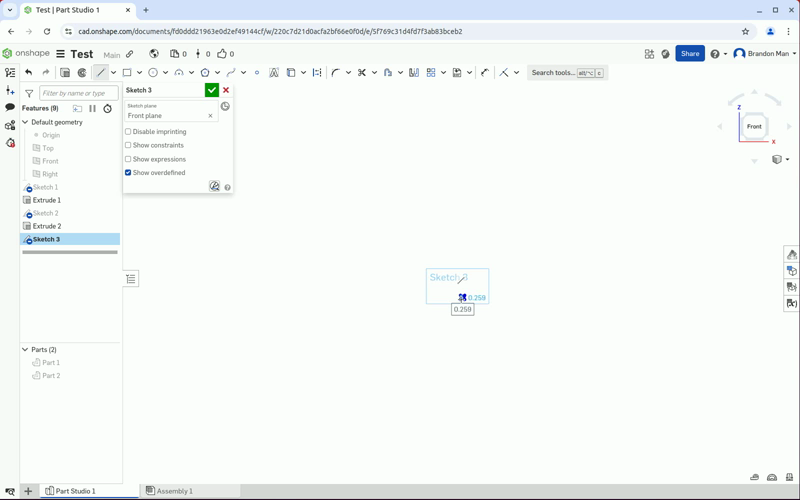
scroll(6)
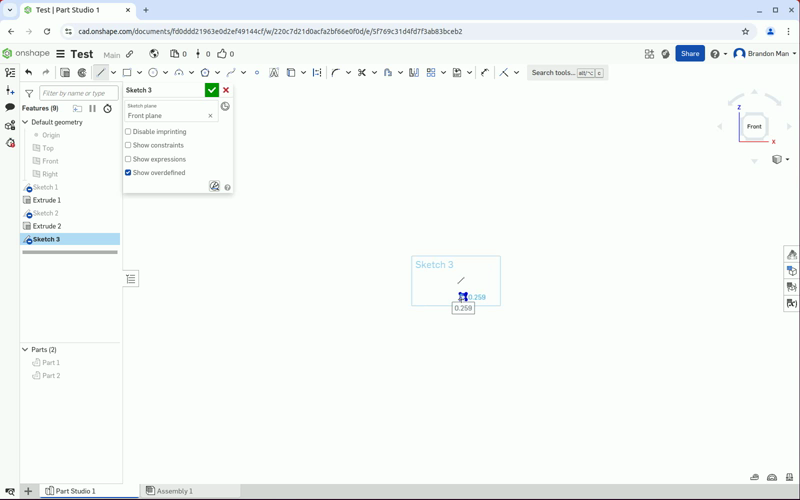
scroll(6)
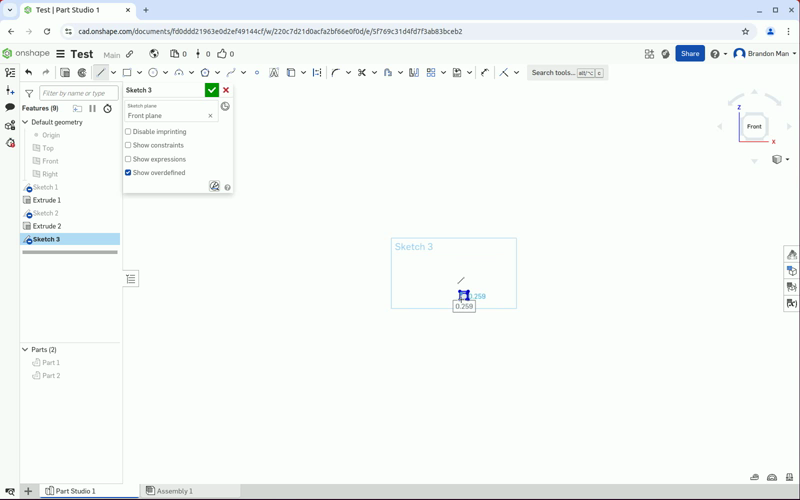
scroll(6)
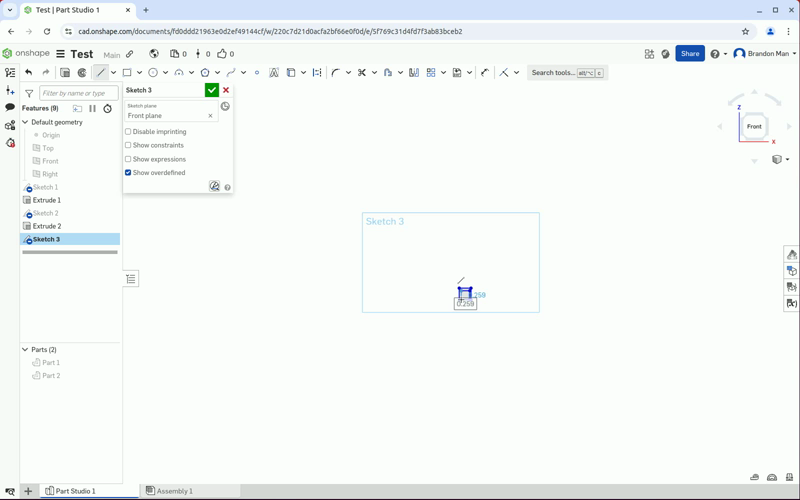
scroll(6)
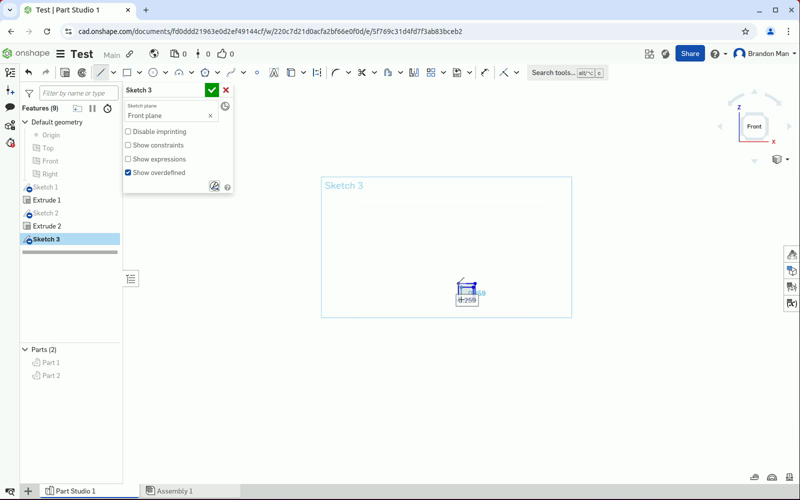
scroll(6)
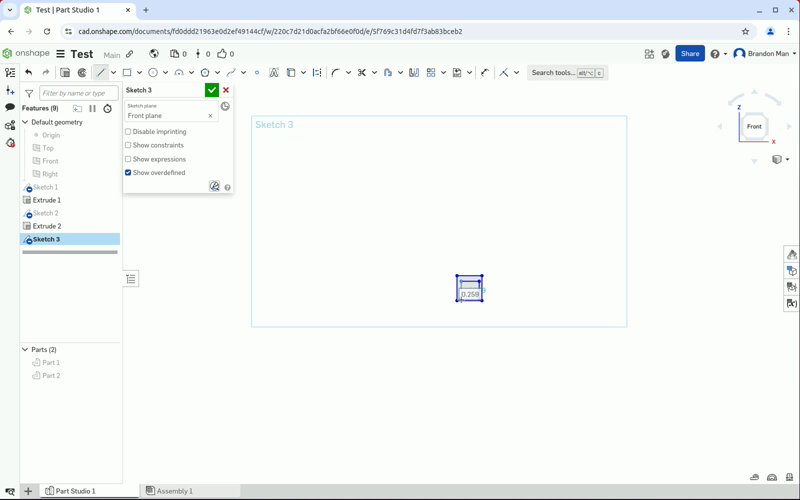
scroll(6)
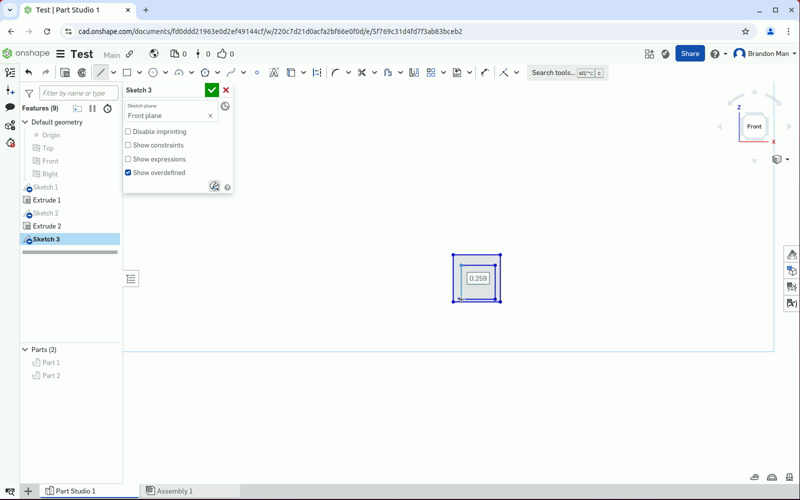
key_up(shift)
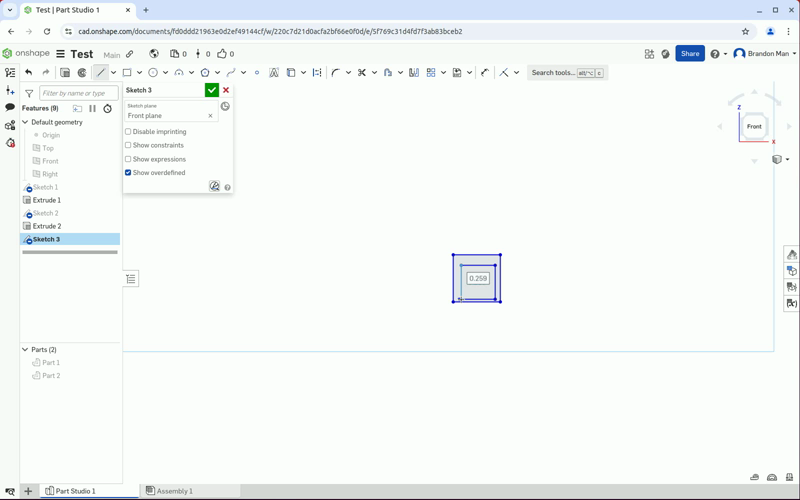
click(461, 299)
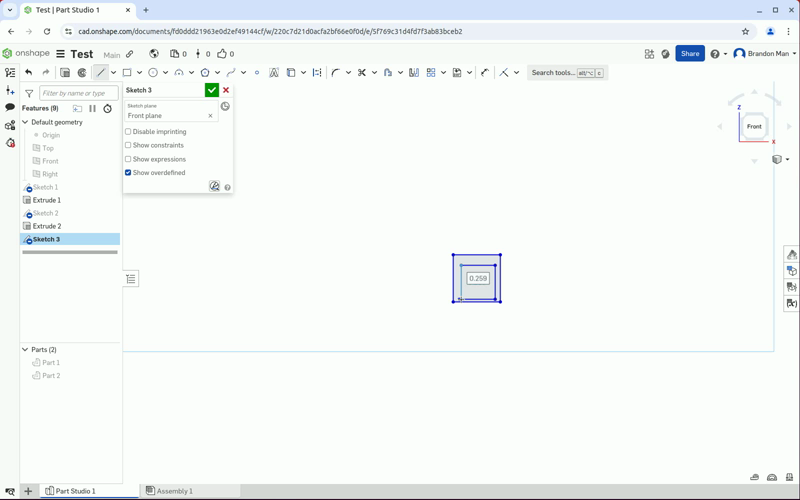
scroll(-6)
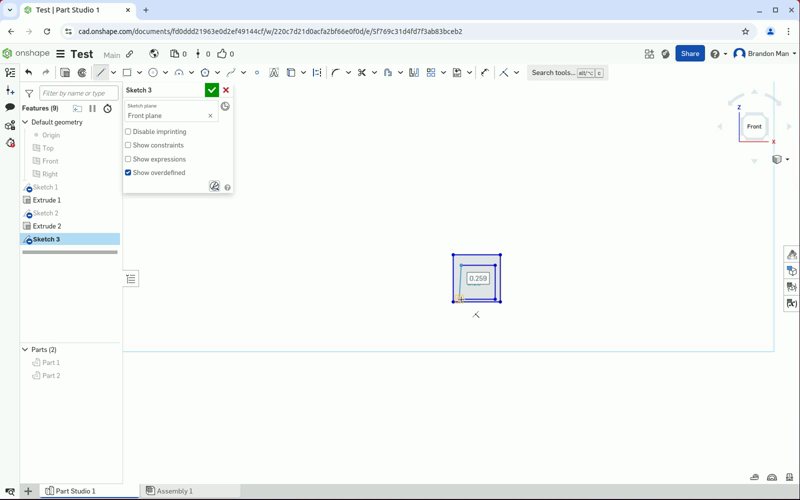
scroll(-6)
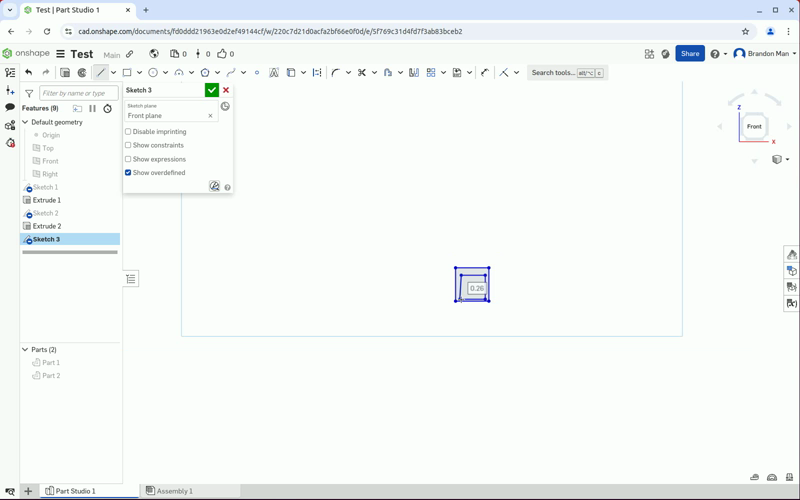
scroll(-6)
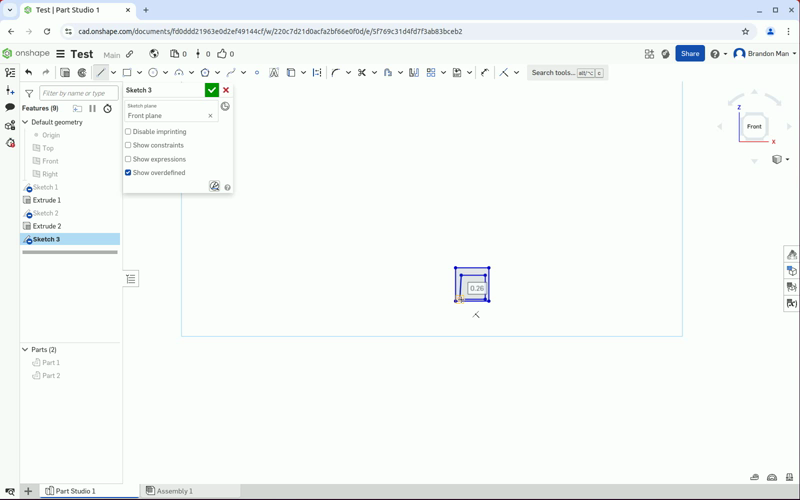
scroll(-6)
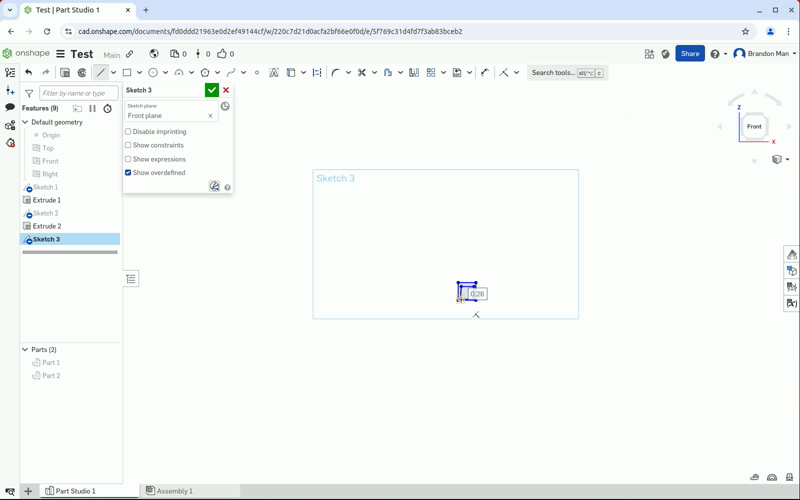
scroll(-6)
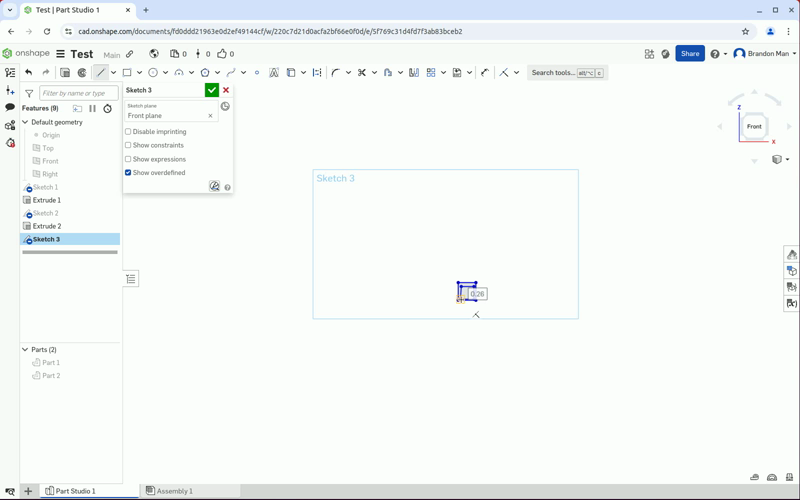
scroll(-6)
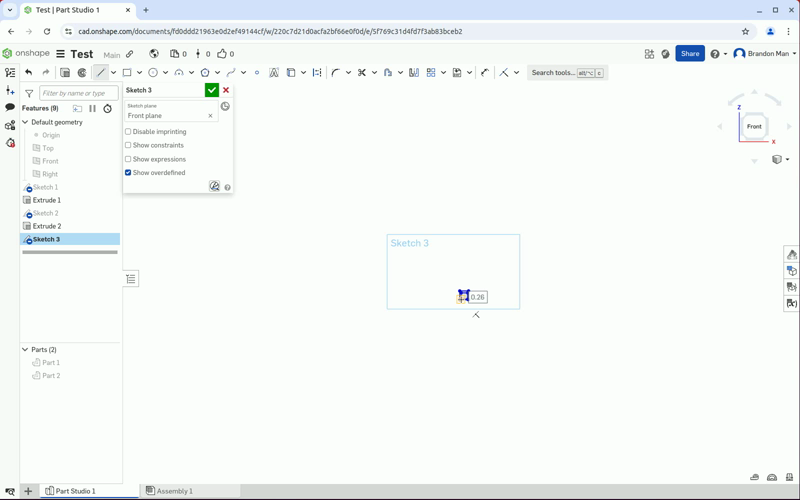
scroll(-6)
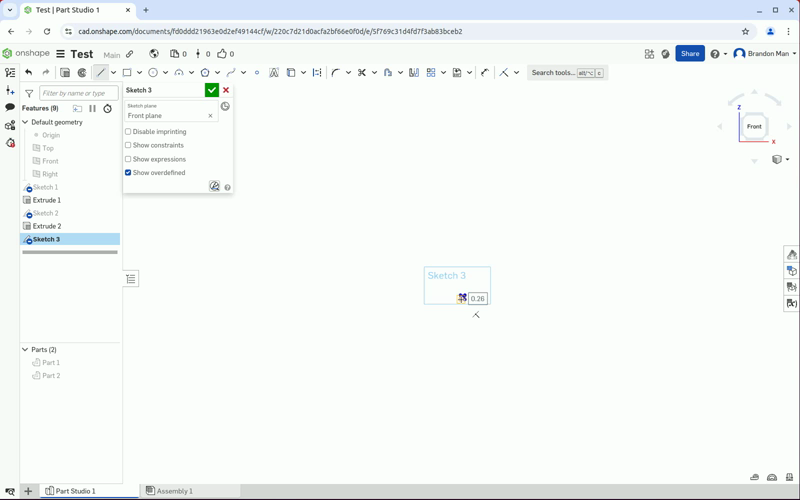
key(esc)
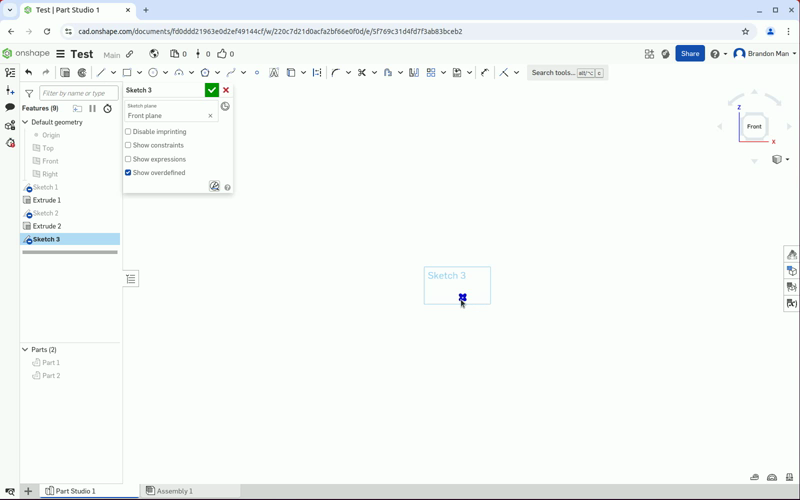
mouse_move(460, 297)
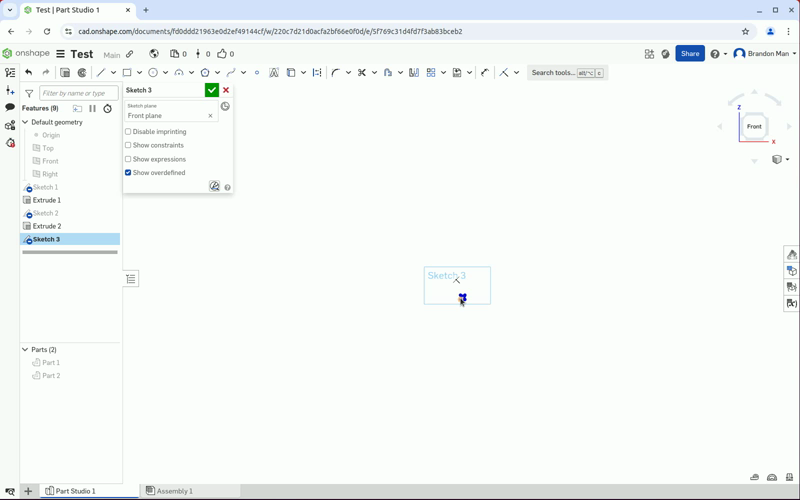
scroll(6)
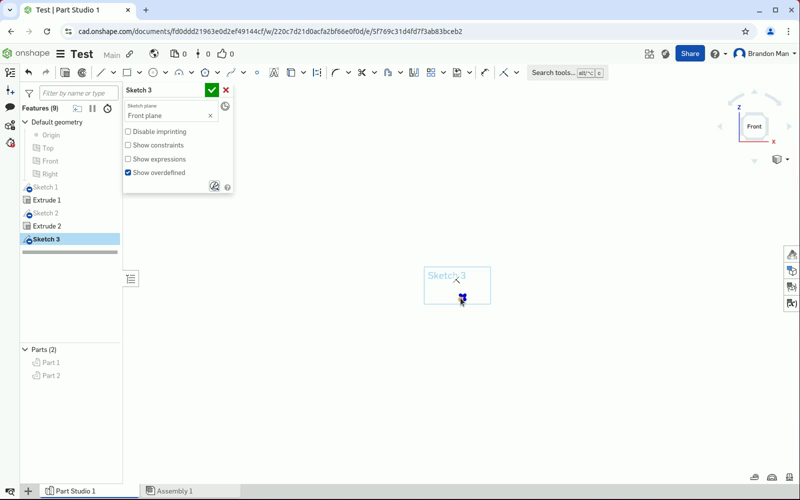
scroll(6)
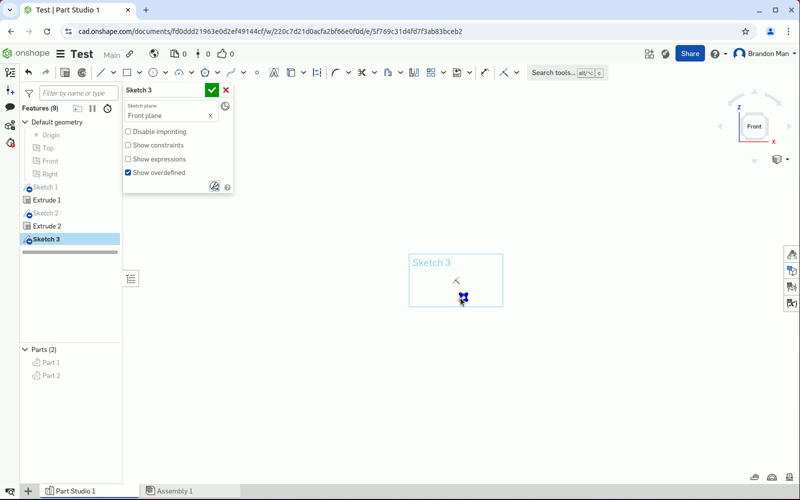
scroll(6)
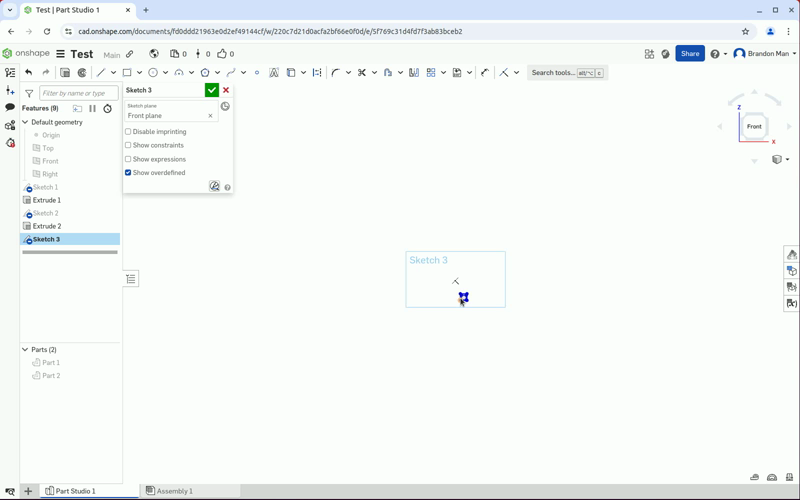
scroll(6)
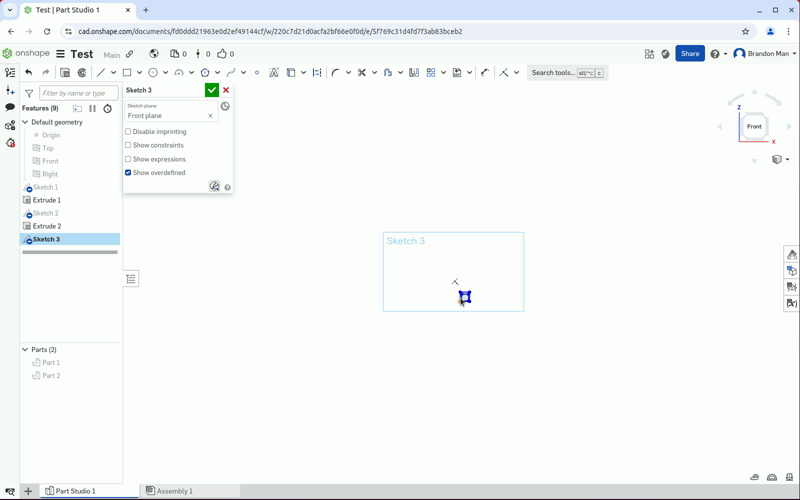
scroll(6)
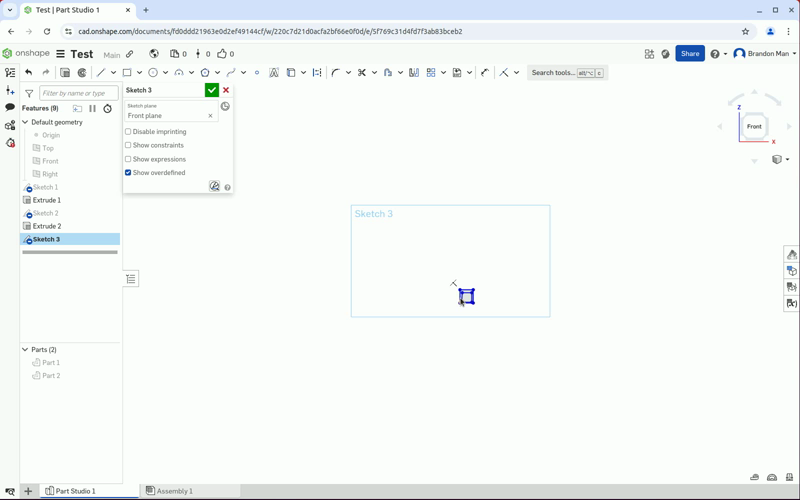
scroll(6)
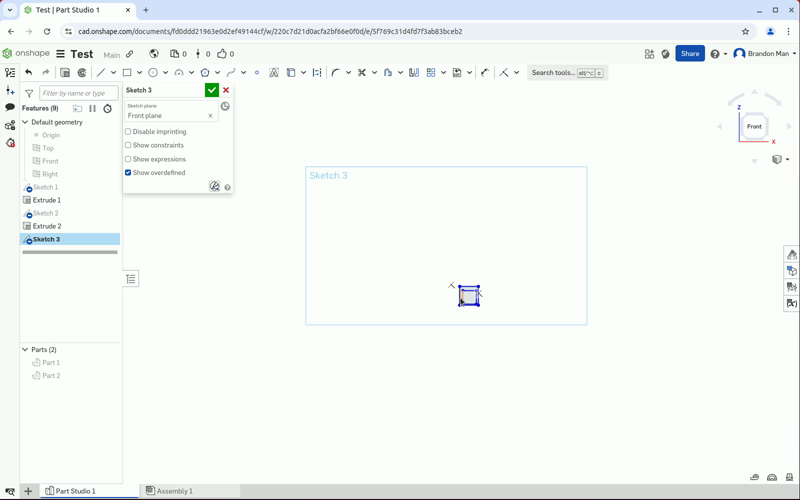
scroll(6)
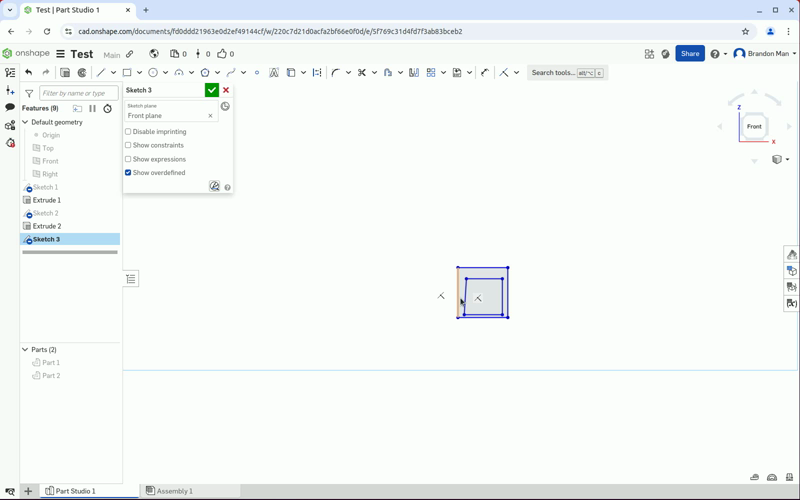
click(460, 297)
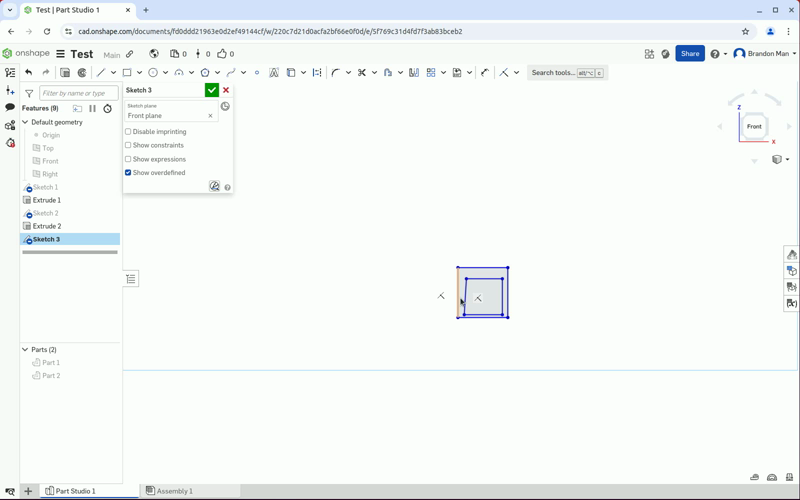
scroll(-6)
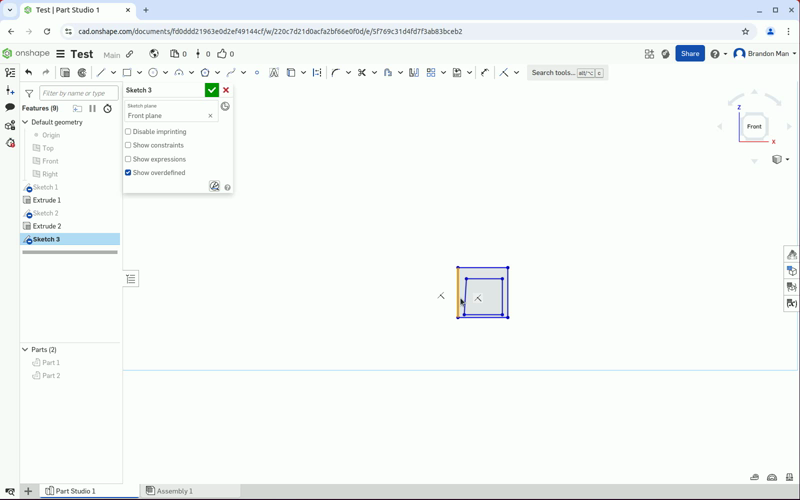
scroll(-6)
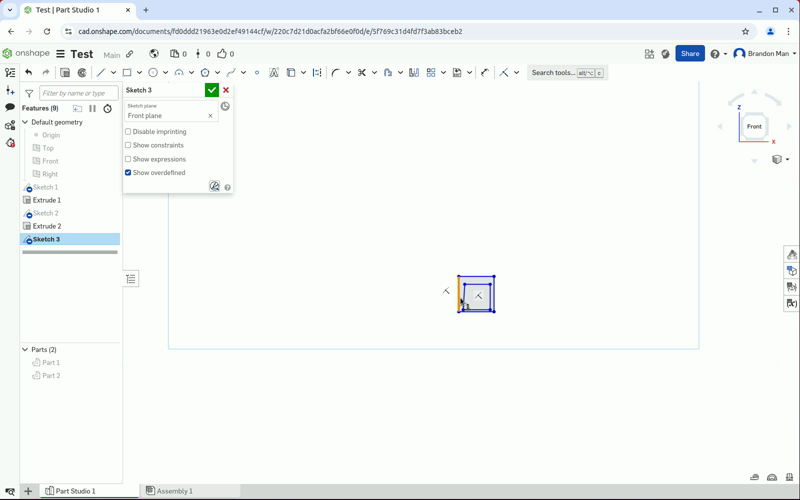
scroll(-6)
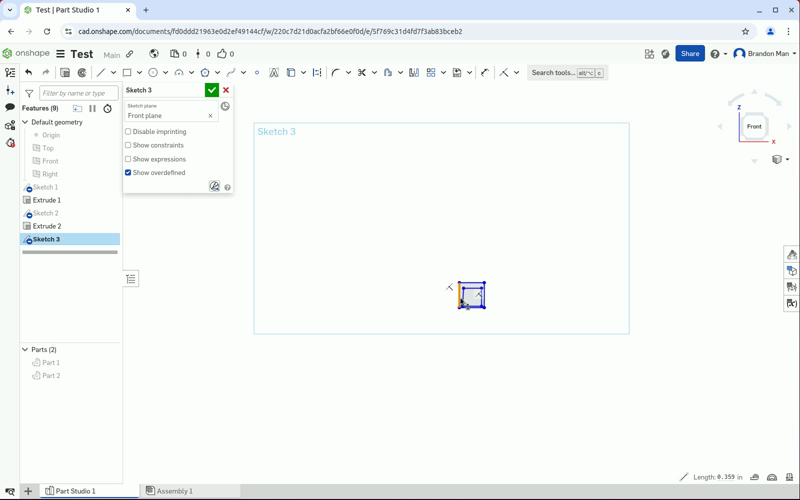
scroll(-6)
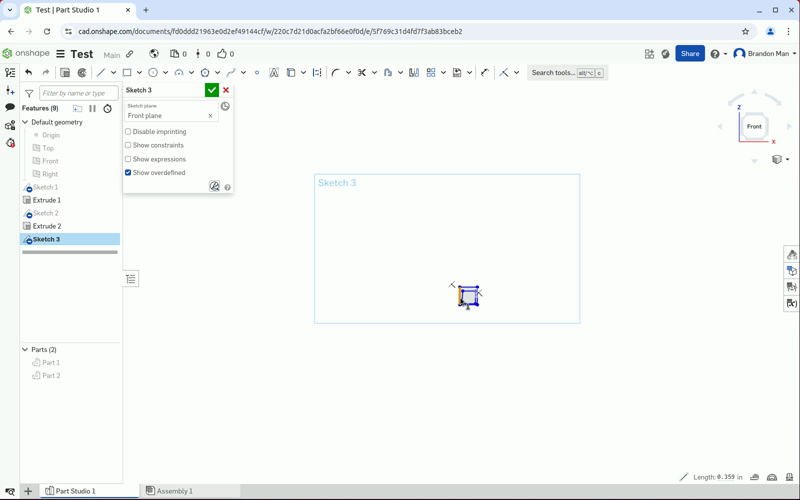
scroll(-6)
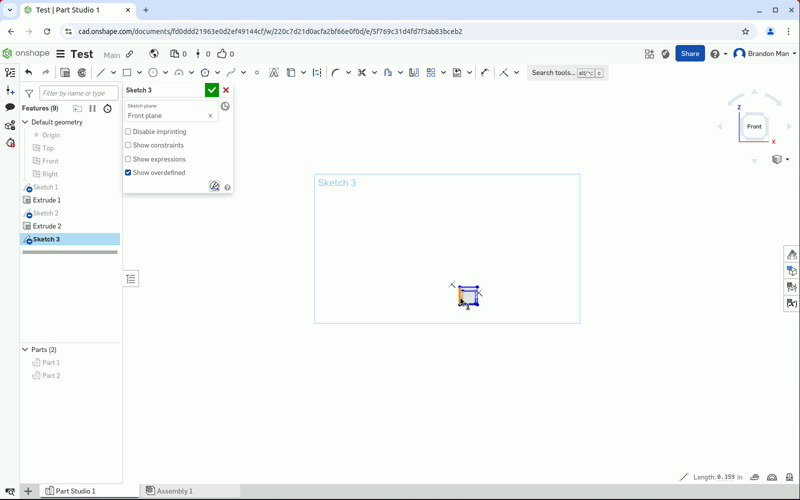
scroll(-6)
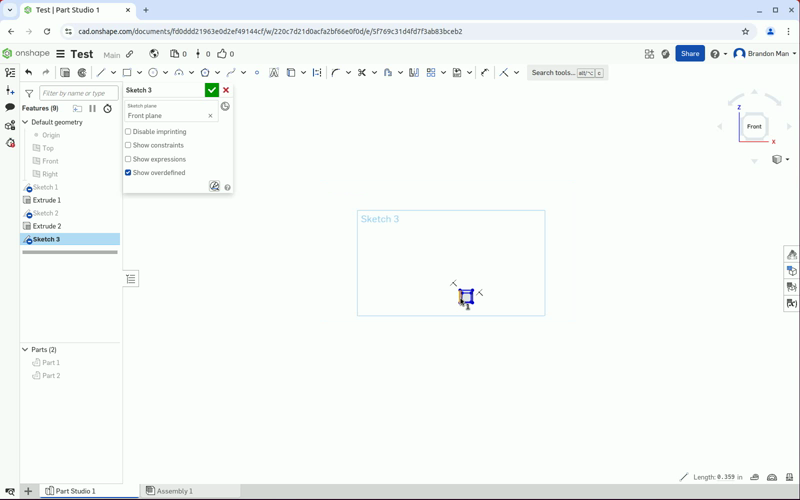
scroll(-6)
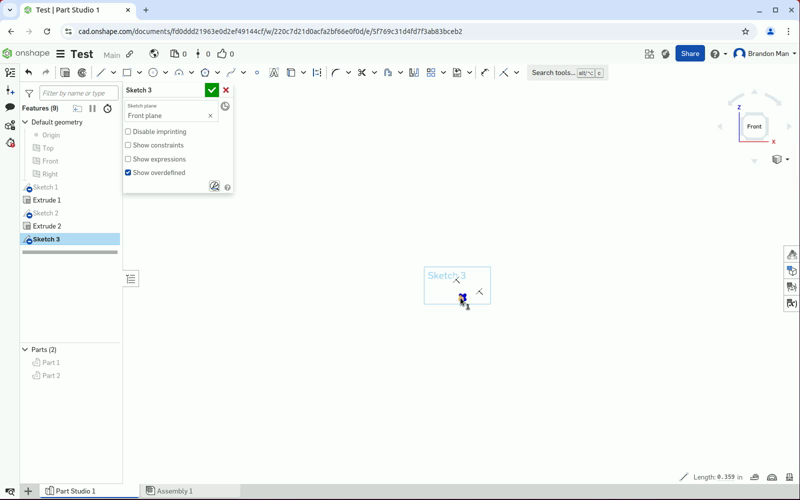
mouse_move(73, 352)
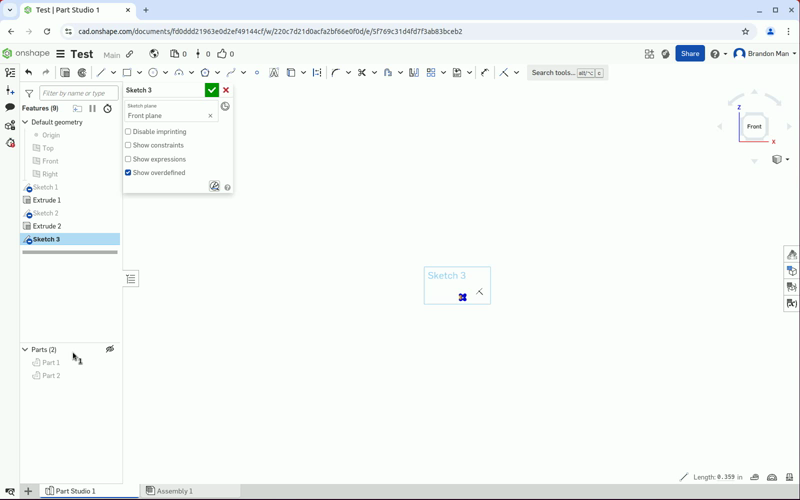
key(shift+y)
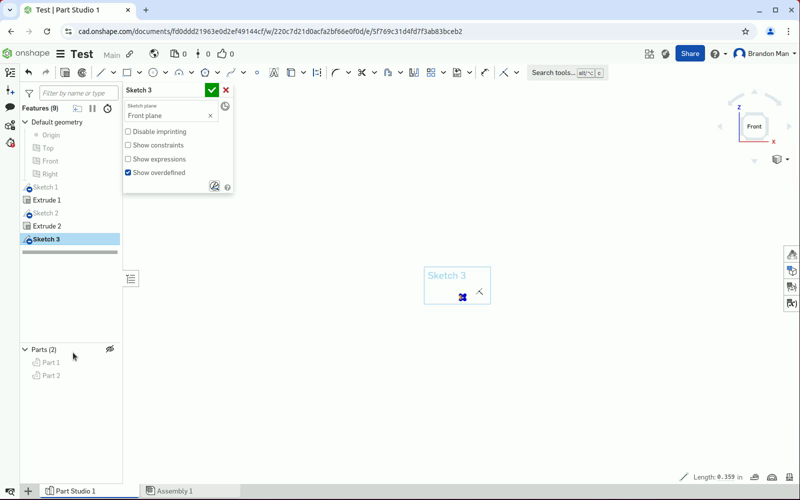
key(shift+e)
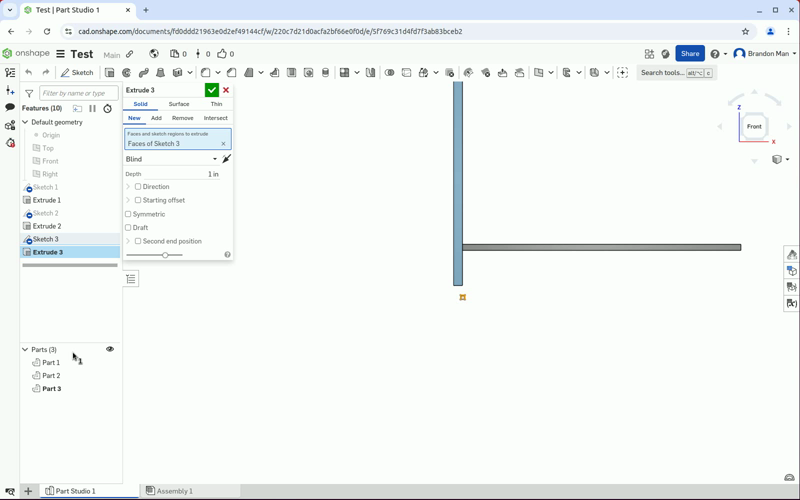
mouse_move(143, 106)
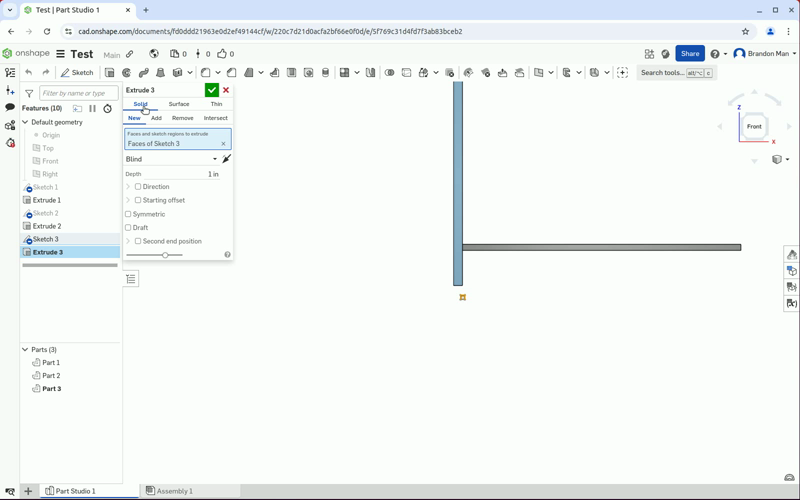
click(143, 106)
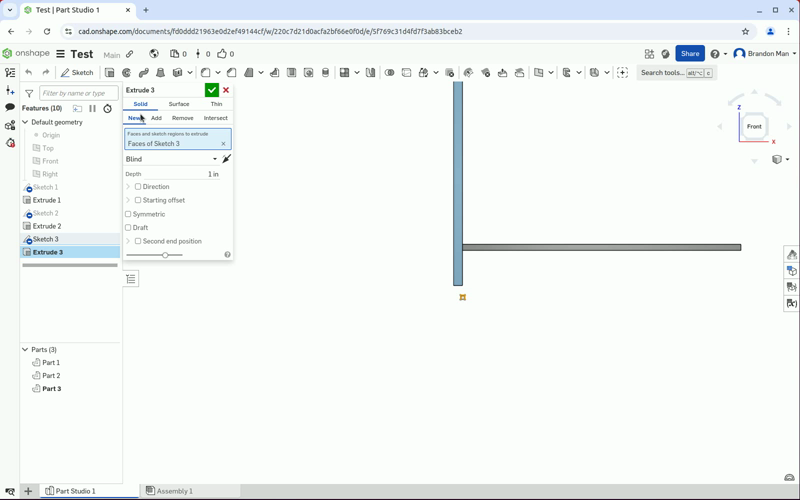
mouse_move(137, 120)
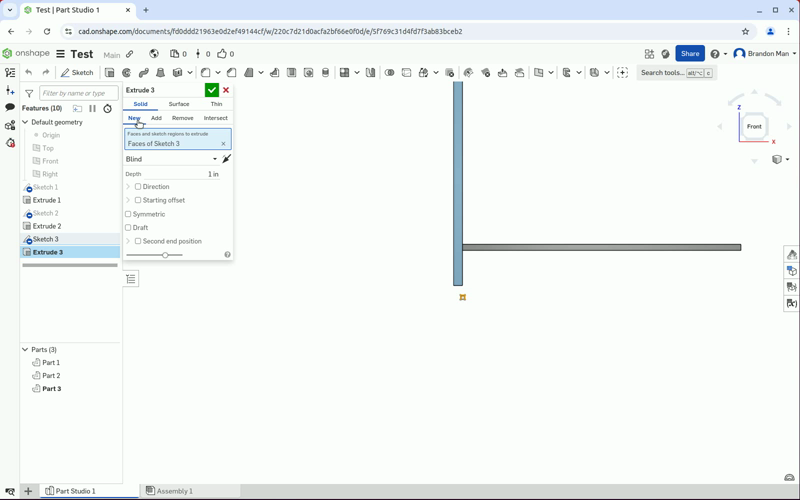
click(137, 120)
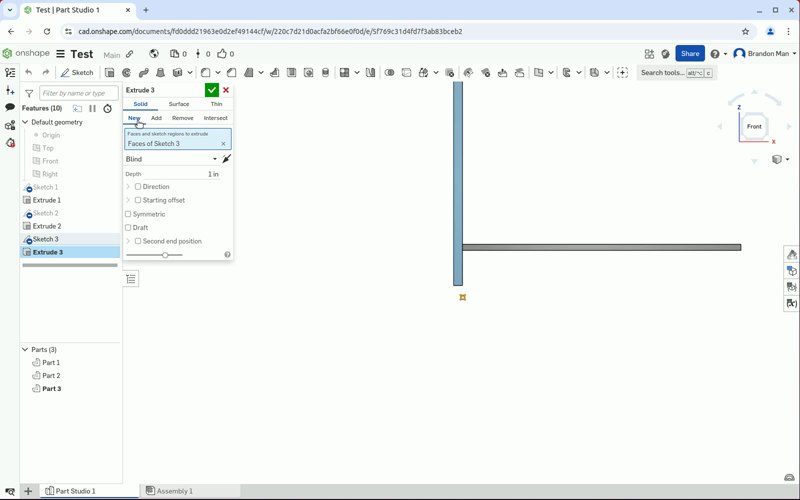
key(tab, 4)
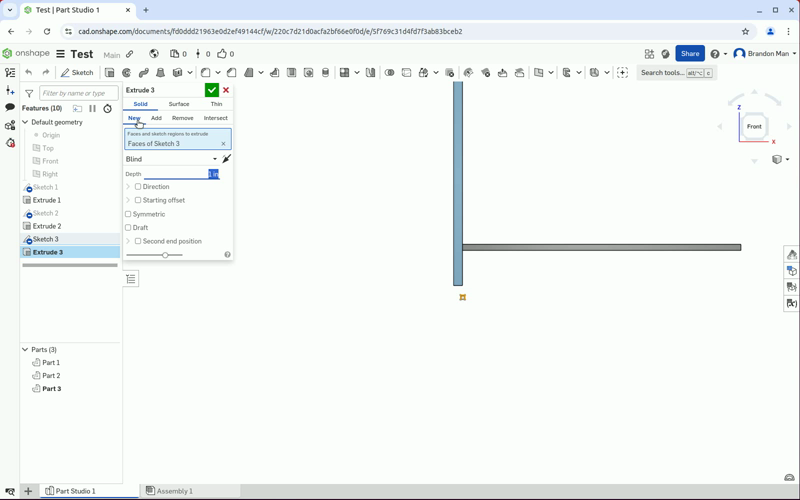
text(11.313)
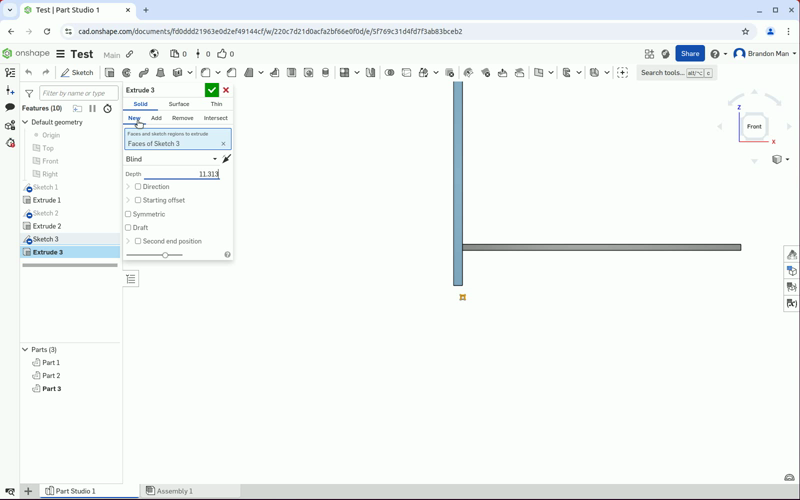
key(enter)
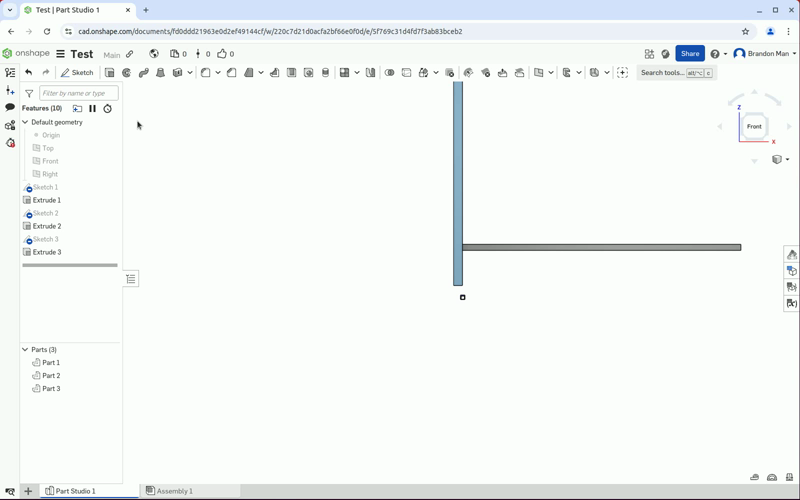
key(shift+h)
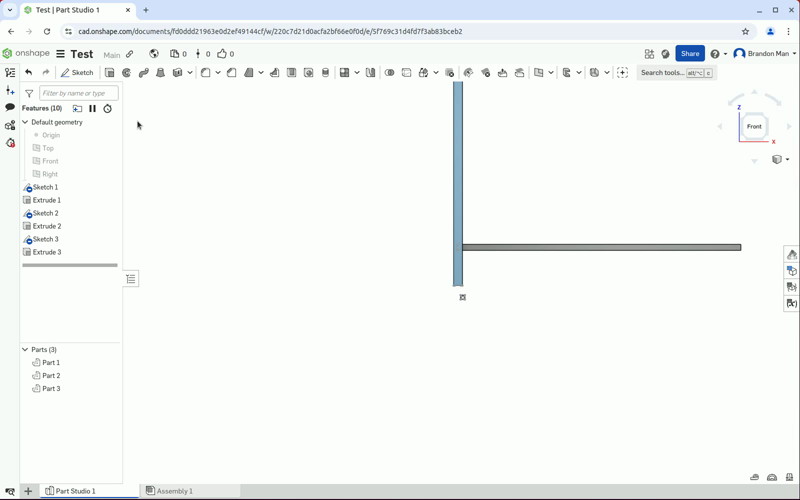
key(shift+h)
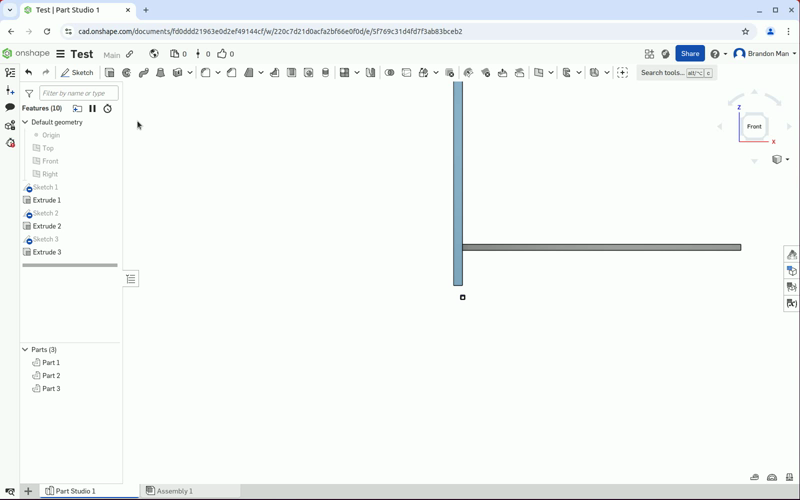
mouse_move(73, 189)
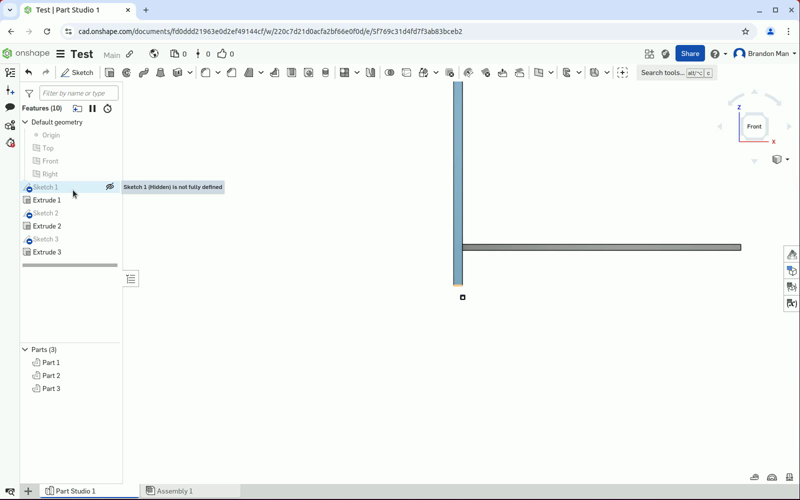
click(73, 189)
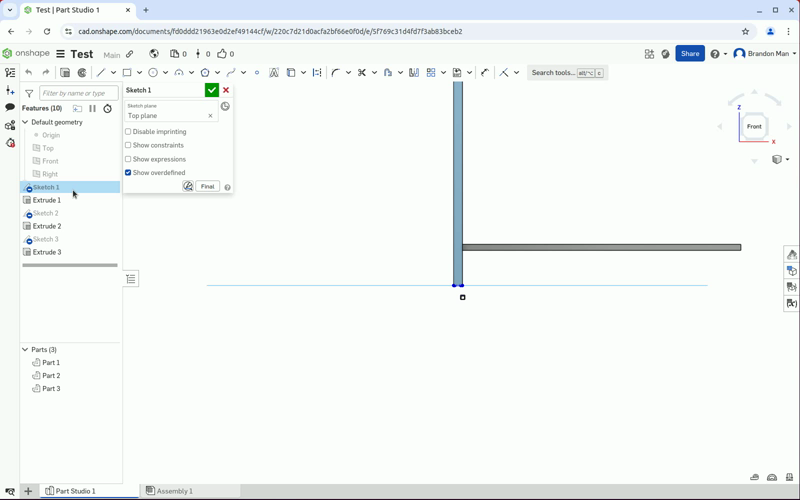
mouse_move(229, 92)
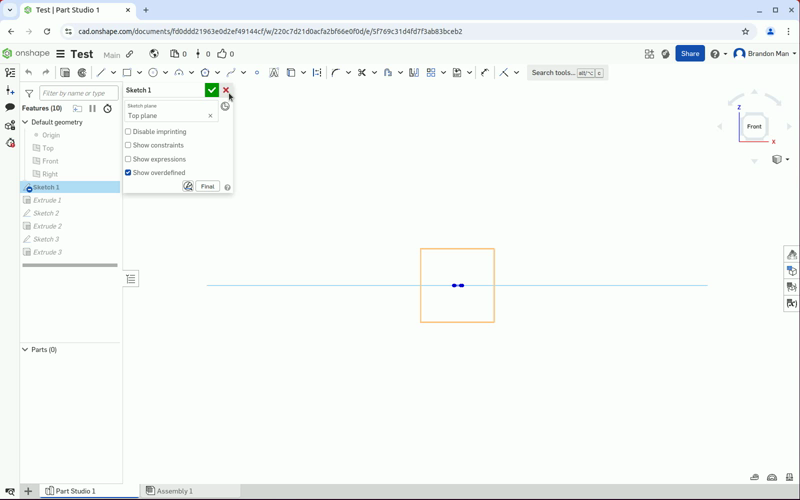
click(229, 92)
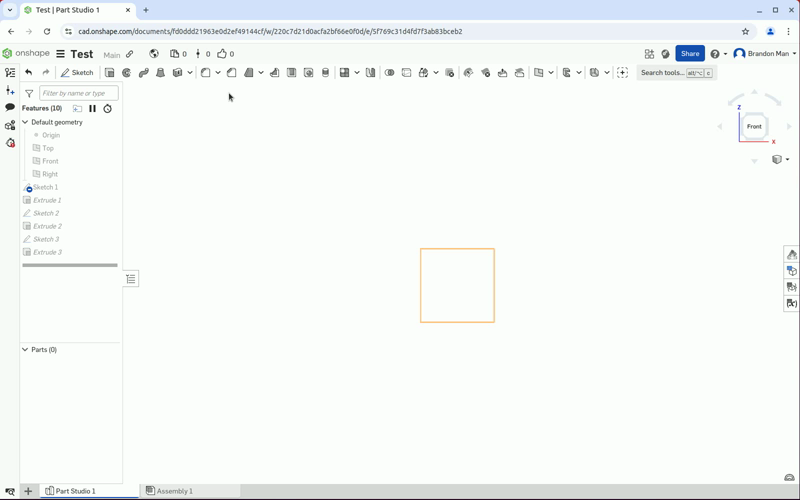
mouse_move(73, 352)
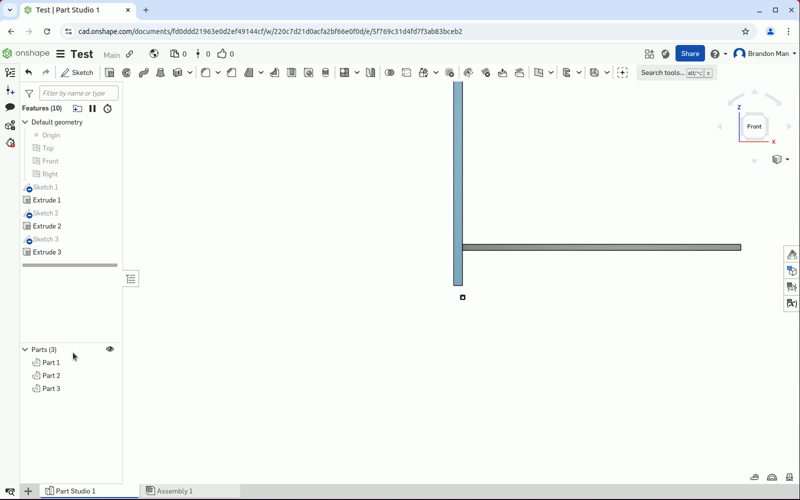
key(y)
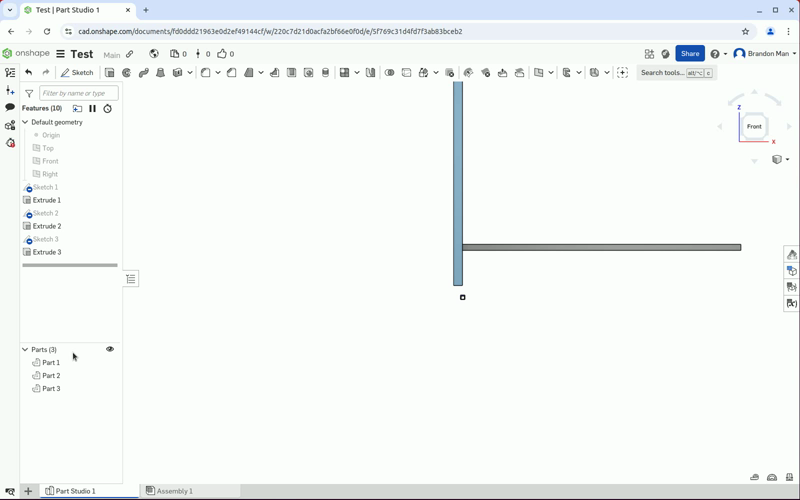
key(shift+p)
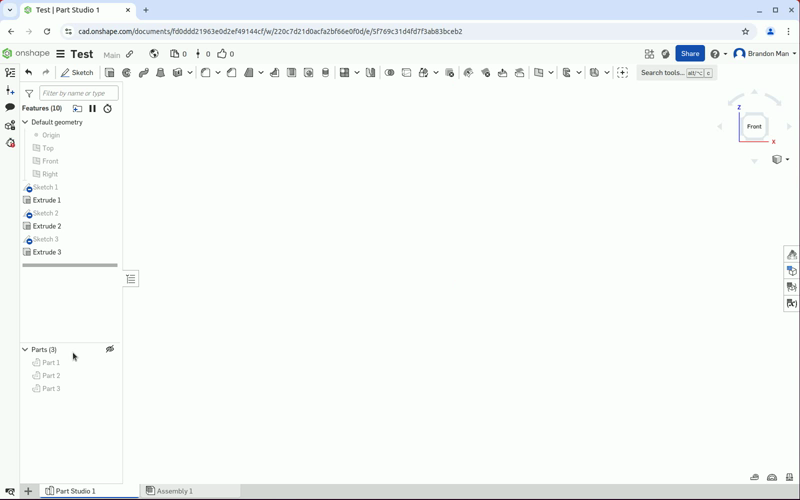
key(space)
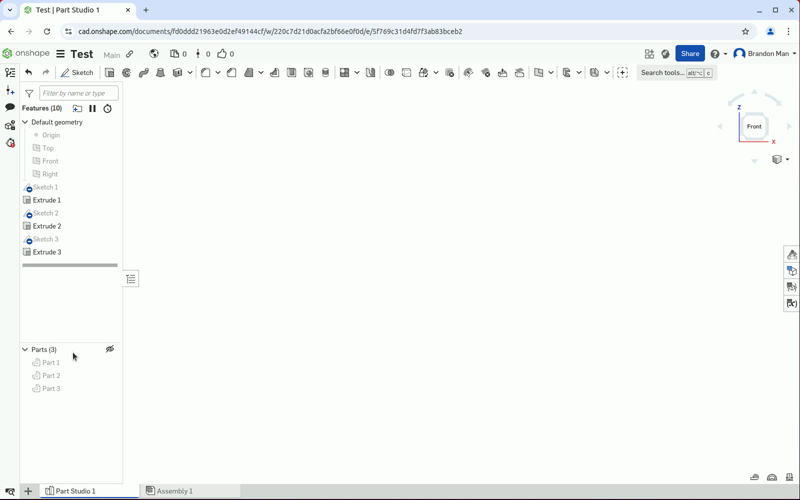
key_down(shift)
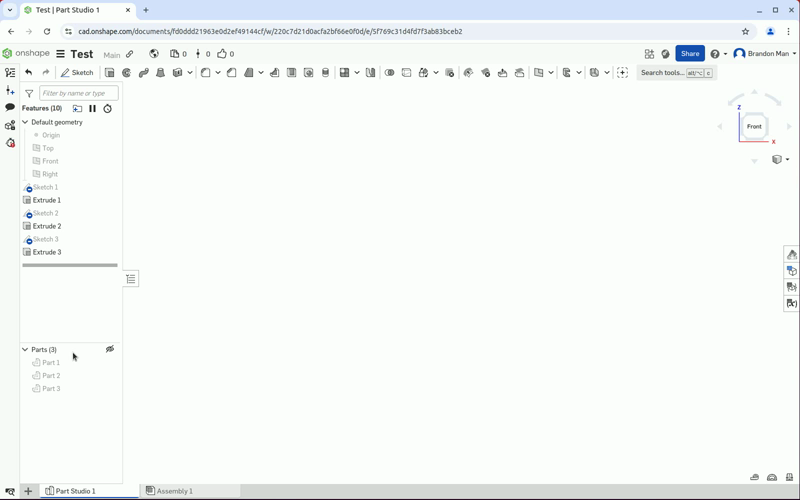
key(left)
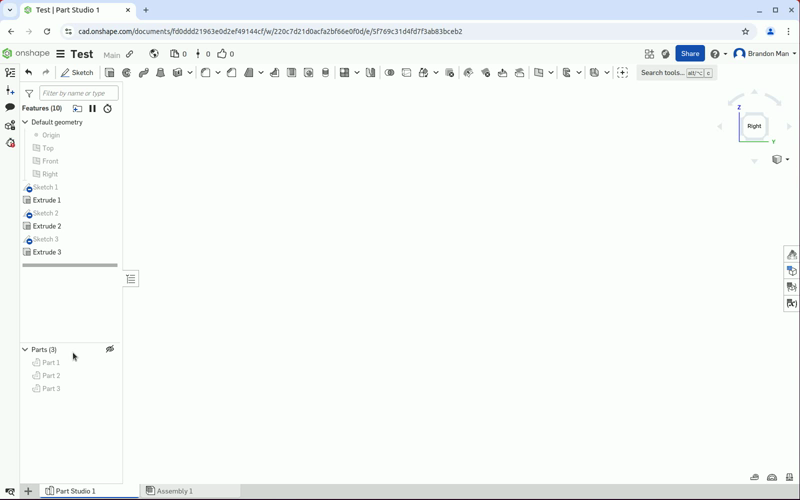
key_up(shift)
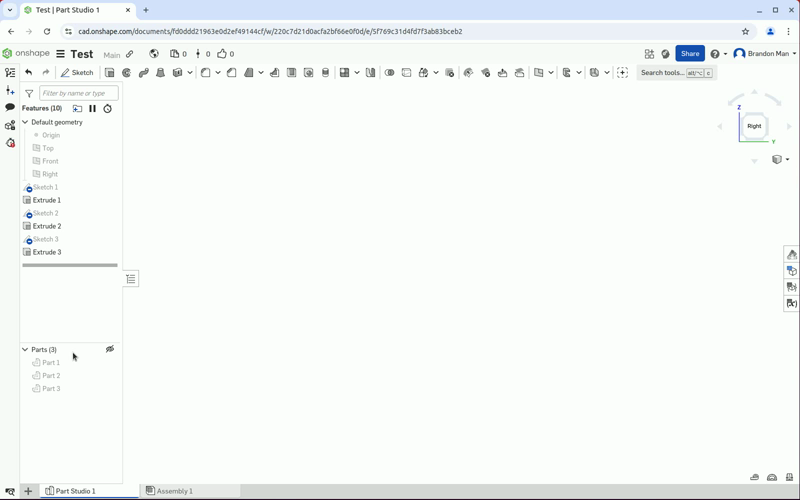
mouse_move(73, 352)
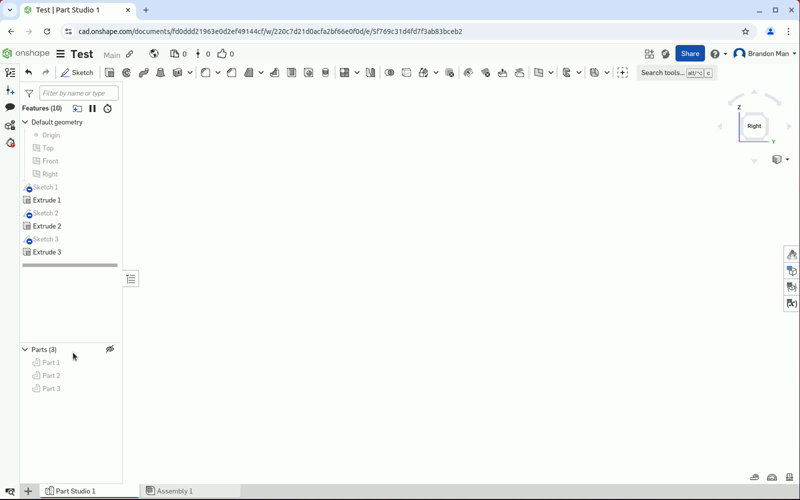
key(shift+y)
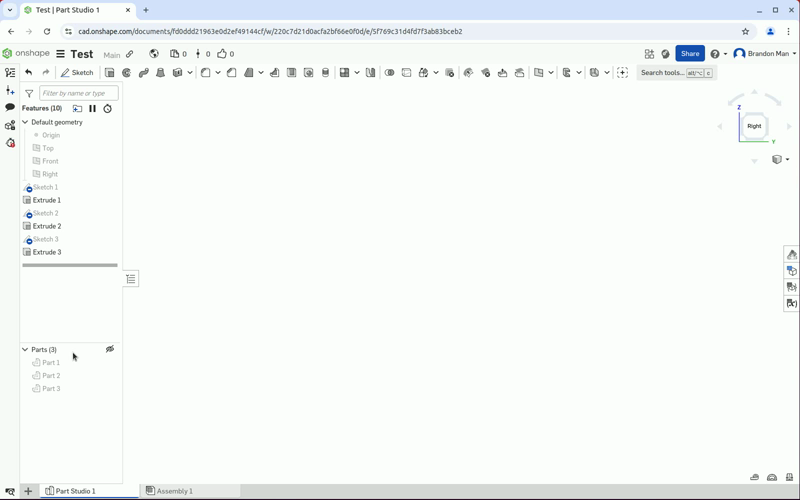
key(shift+s)
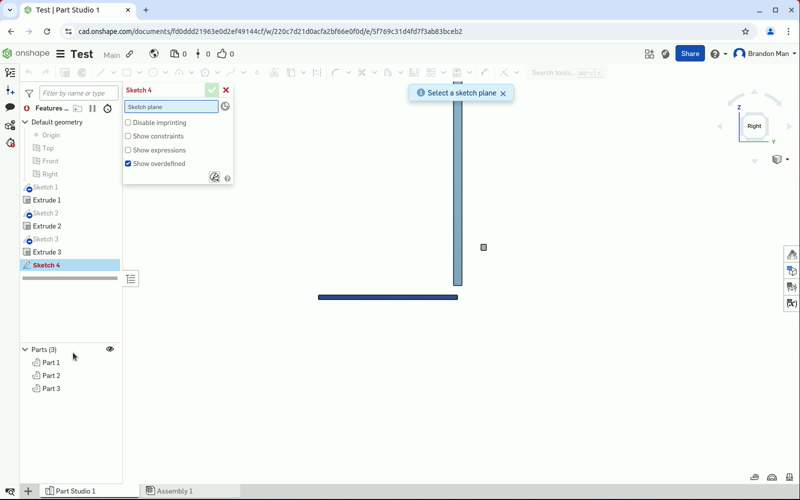
mouse_move(73, 176)
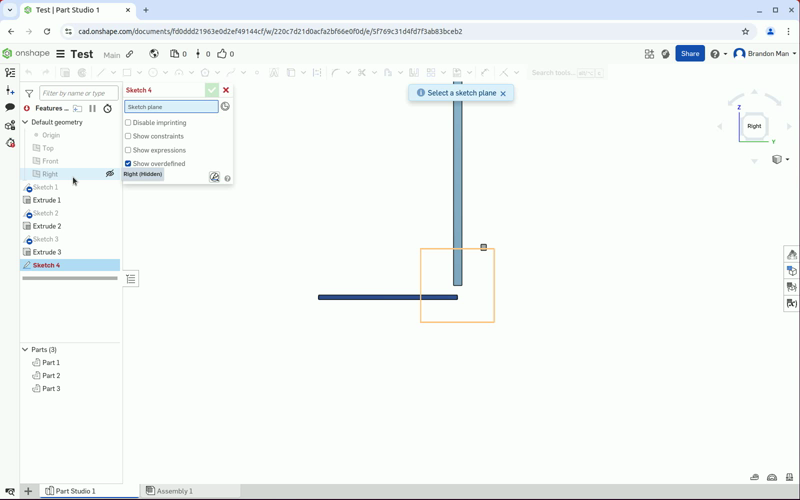
click(73, 176)
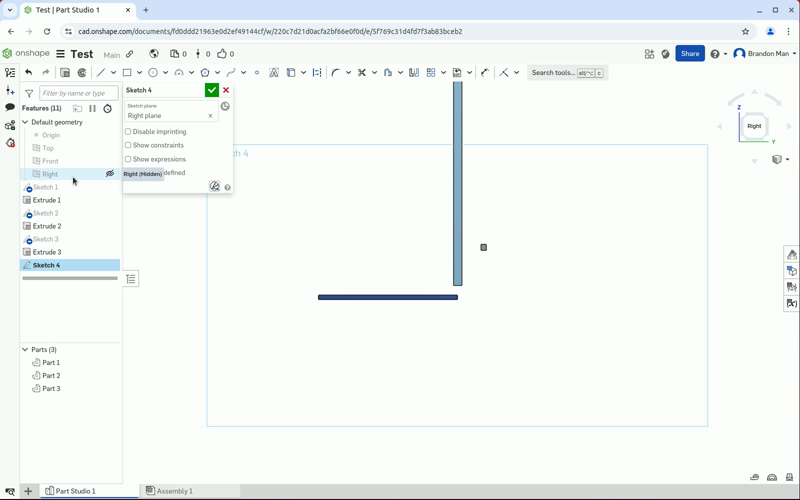
mouse_move(73, 352)
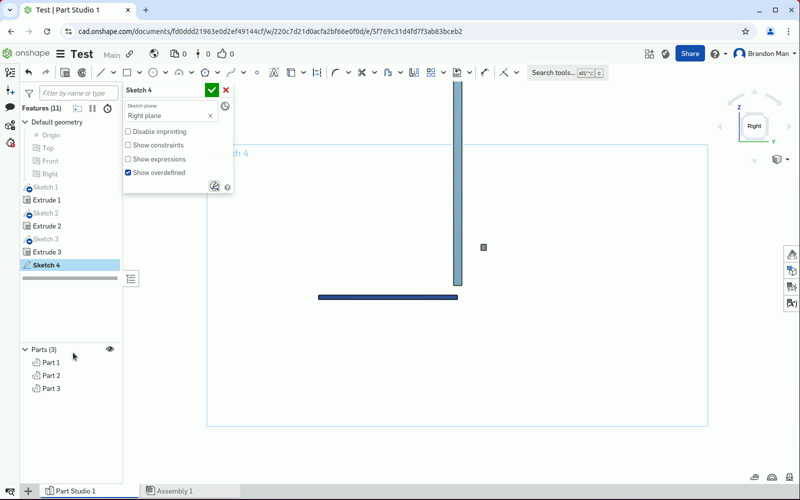
key(y)
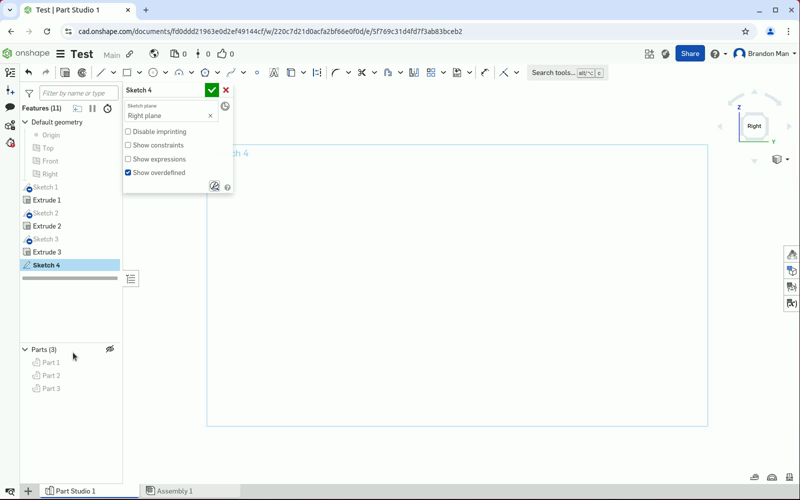
key(l)
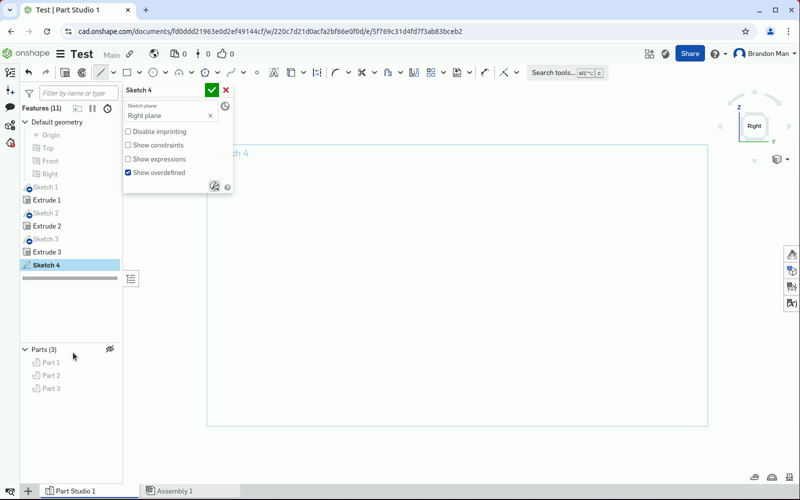
key_down(shift)
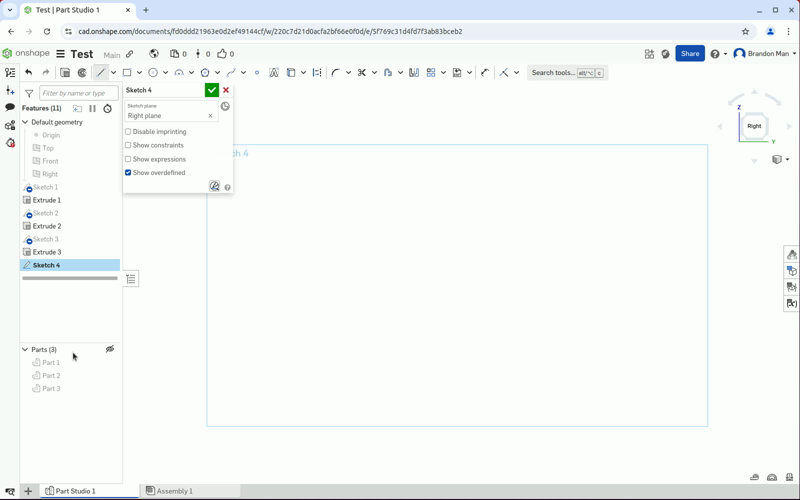
mouse_move(502, 308)
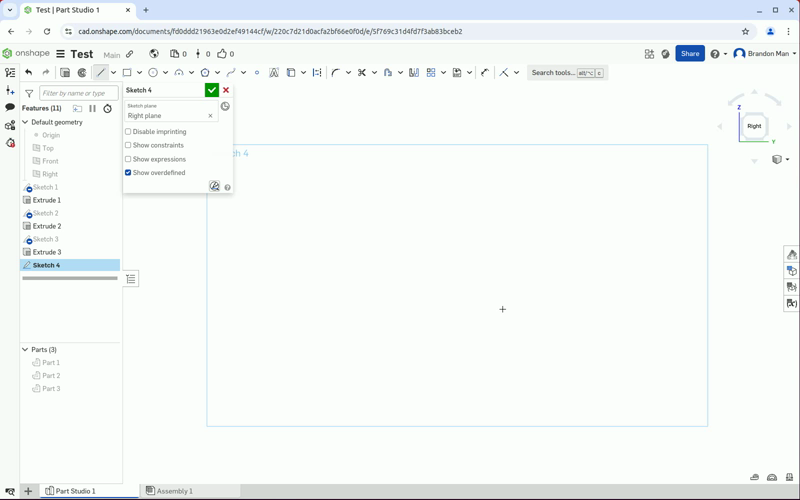
click(502, 308)
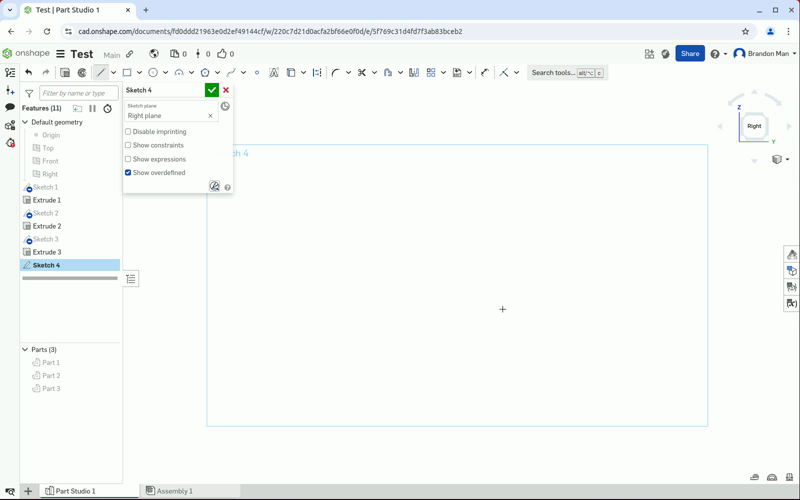
key_up(shift)
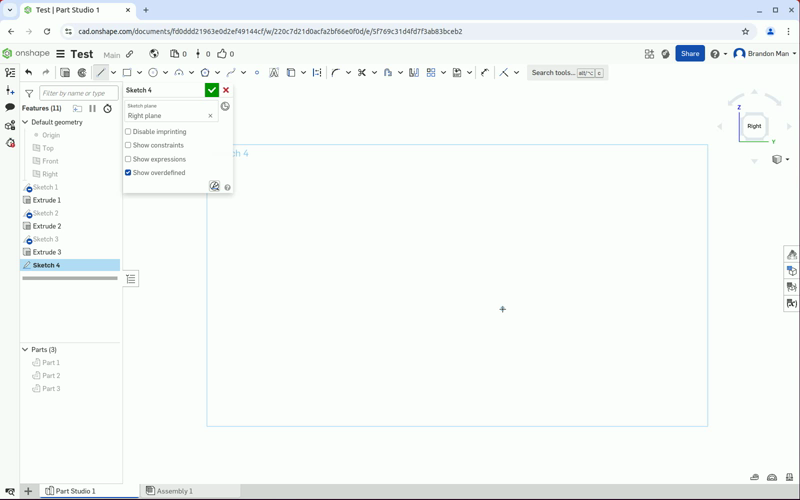
key_down(shift)
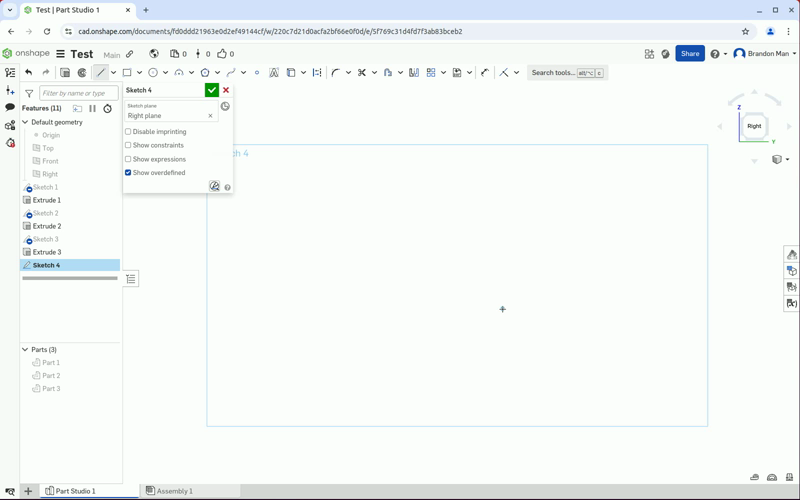
mouse_move(532, 308)
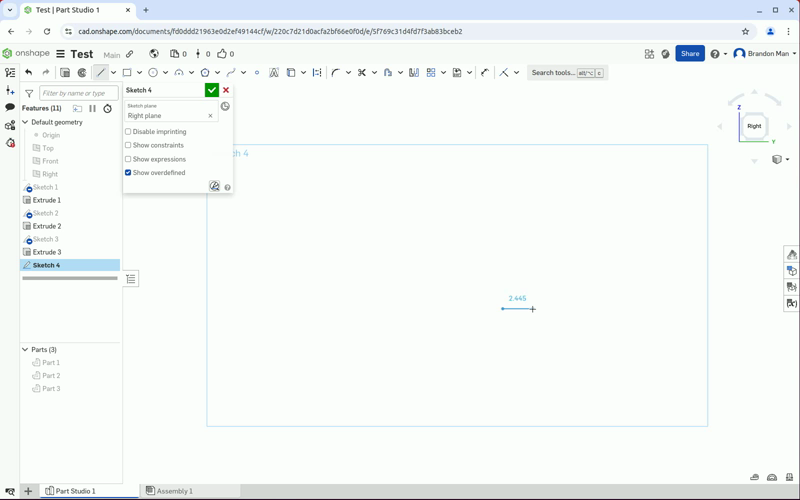
mouse_move(506, 308)
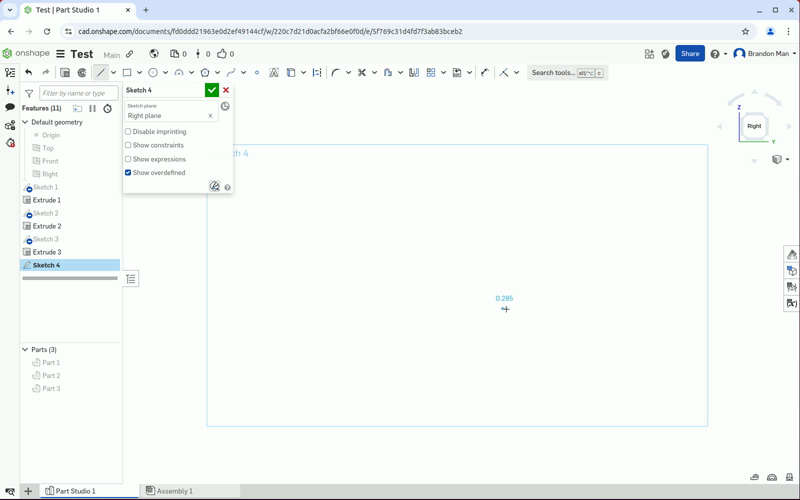
scroll(6)
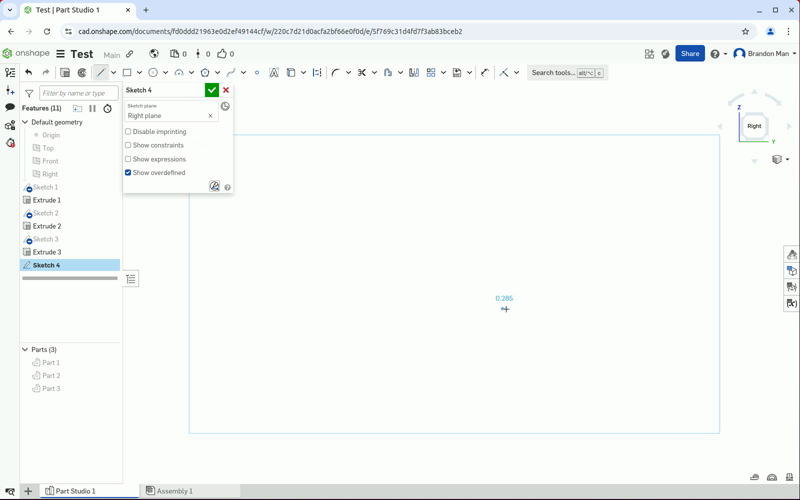
scroll(6)
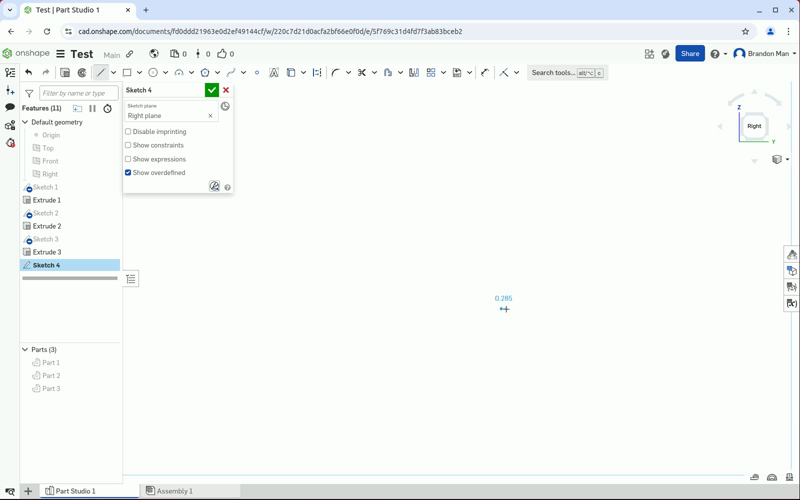
scroll(6)
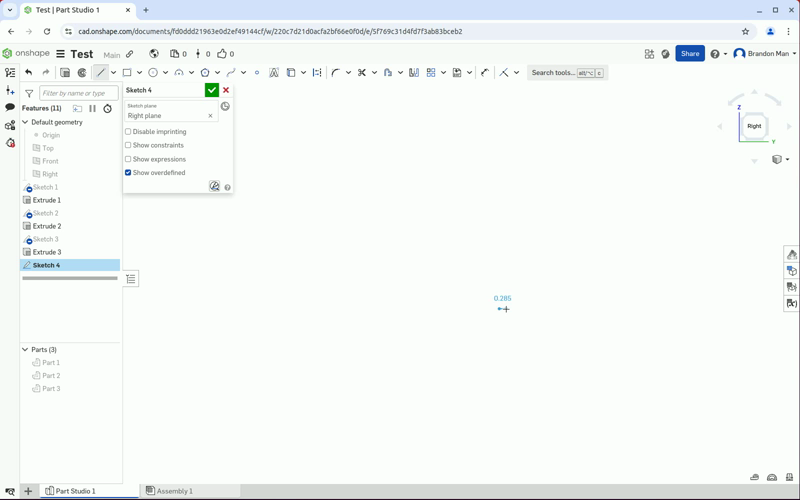
scroll(6)
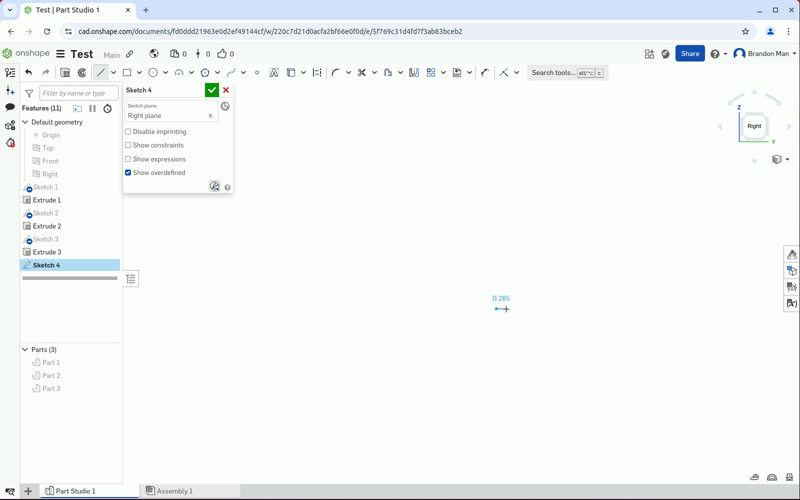
scroll(6)
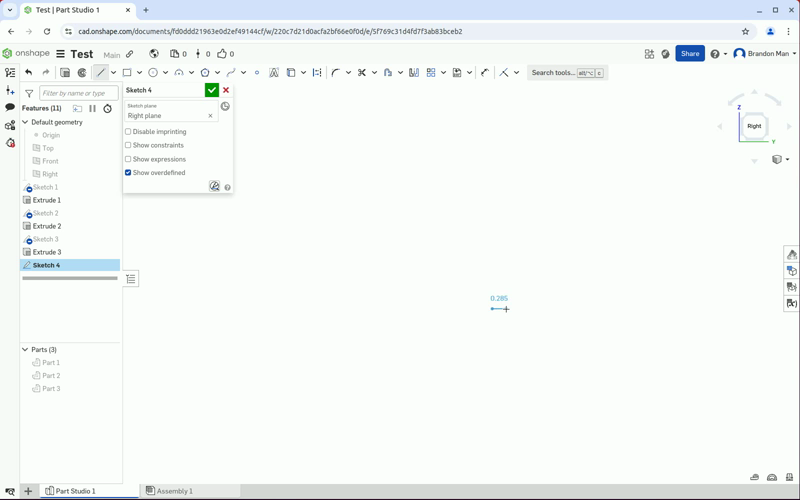
scroll(6)
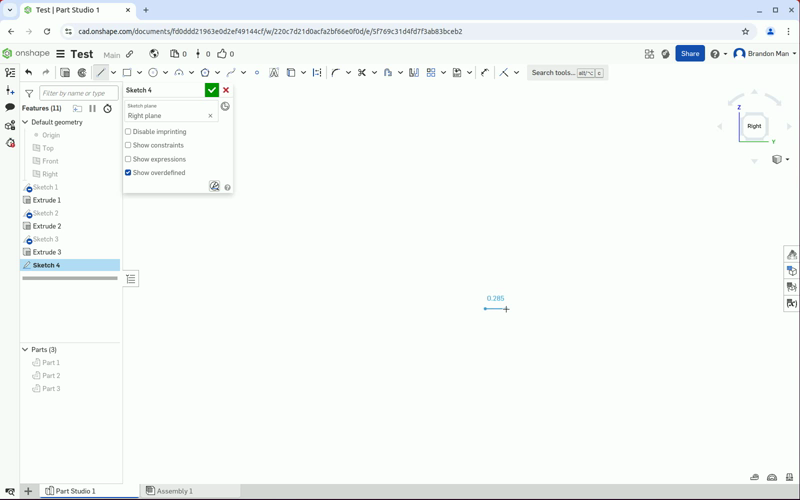
scroll(6)
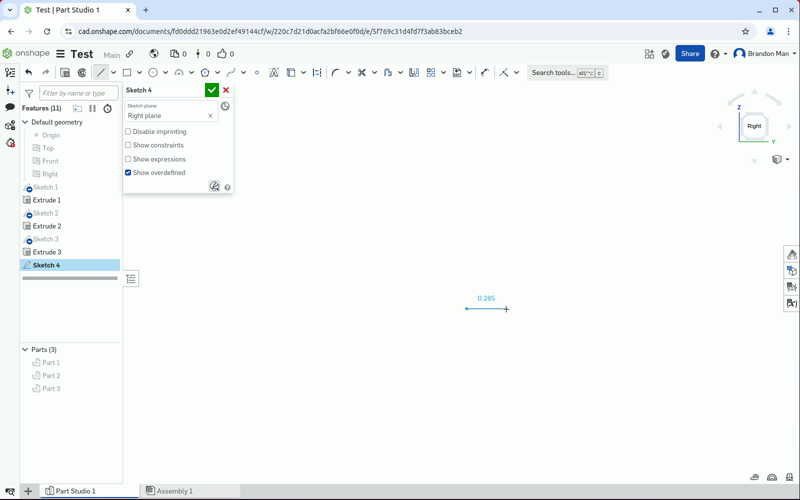
click(506, 308)
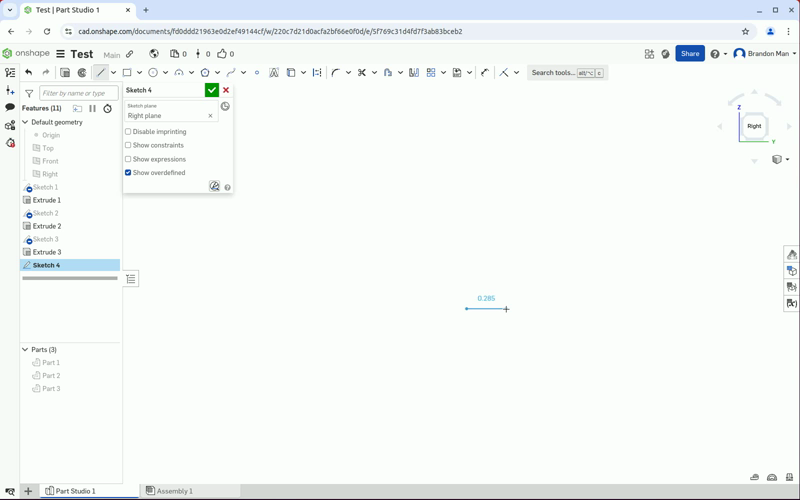
scroll(-6)
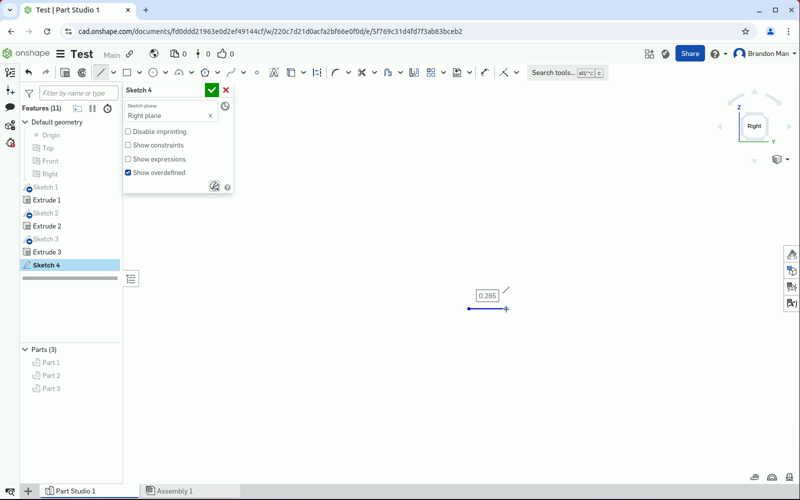
scroll(-6)
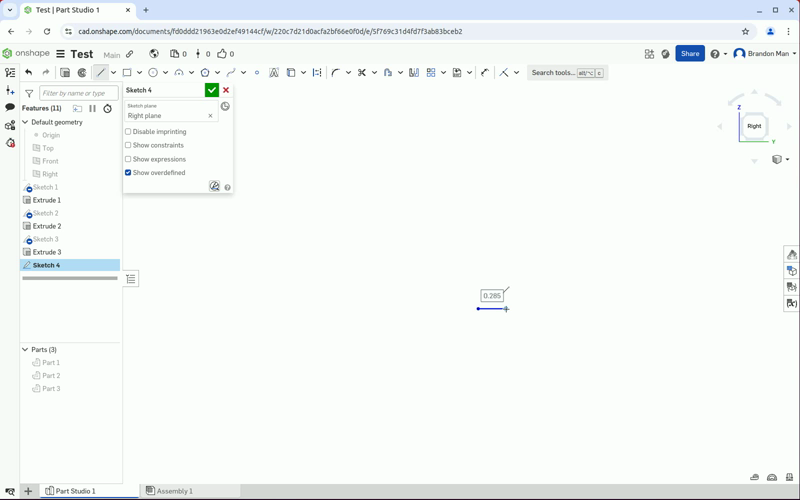
scroll(-6)
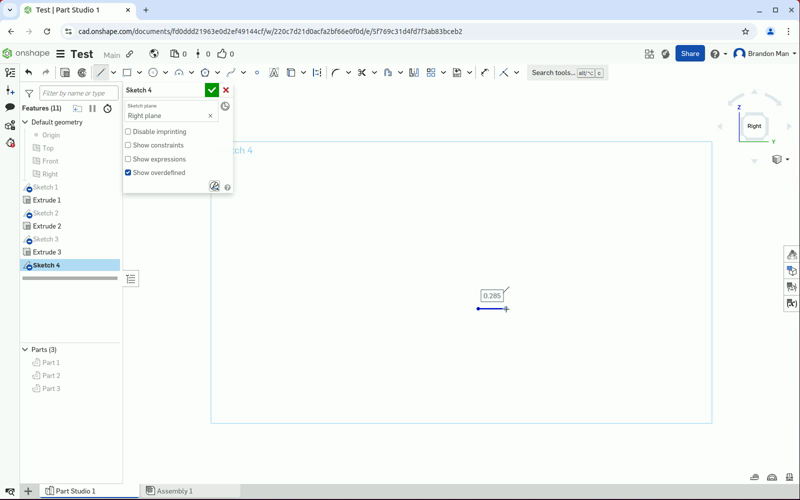
scroll(-6)
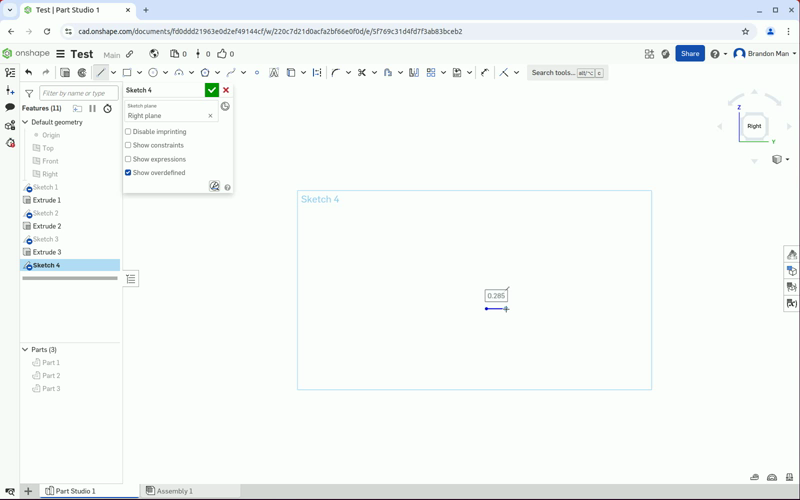
scroll(-6)
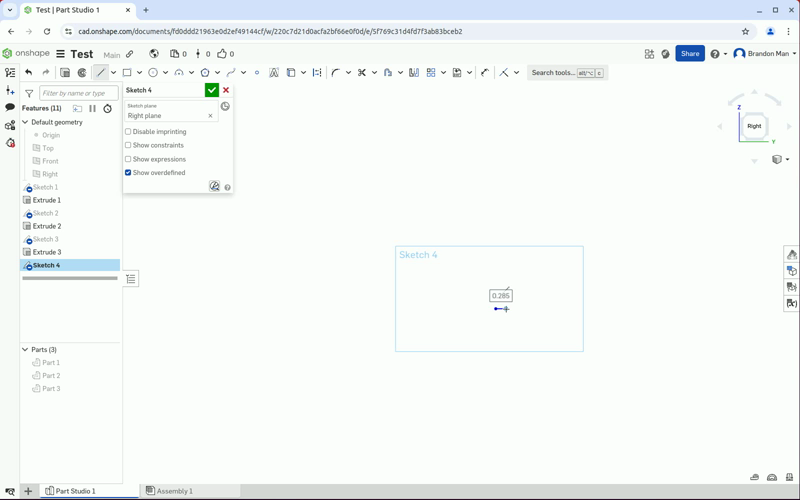
scroll(-6)
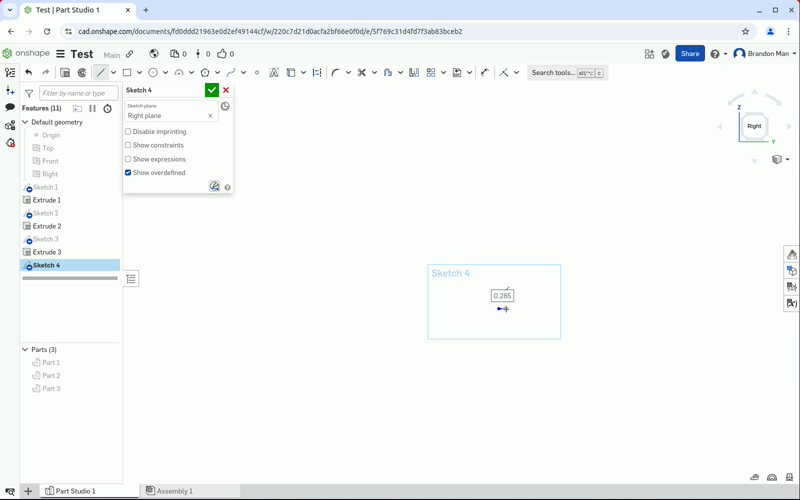
scroll(-6)
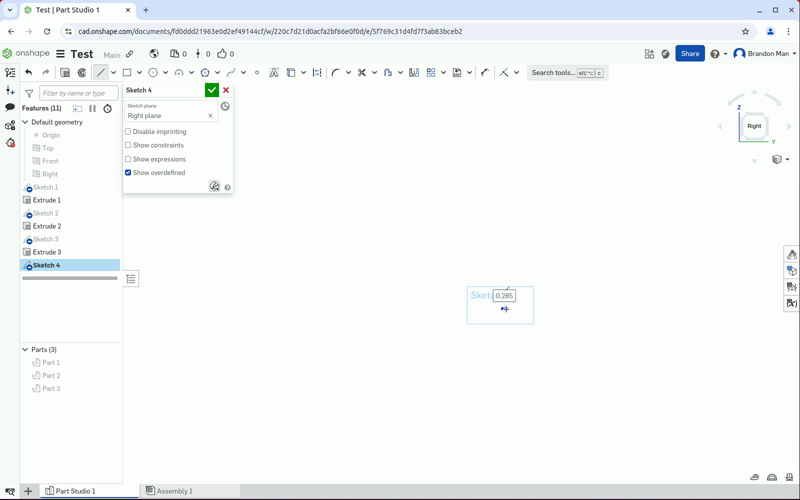
key_up(shift)
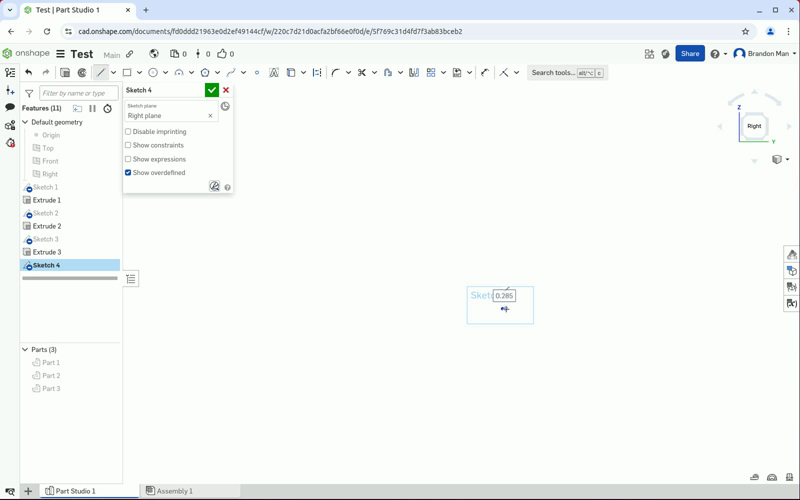
key_down(shift)
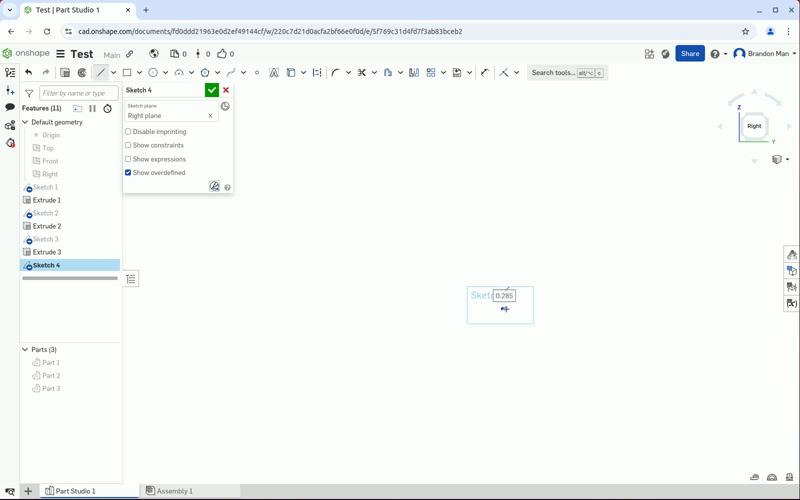
mouse_move(536, 308)
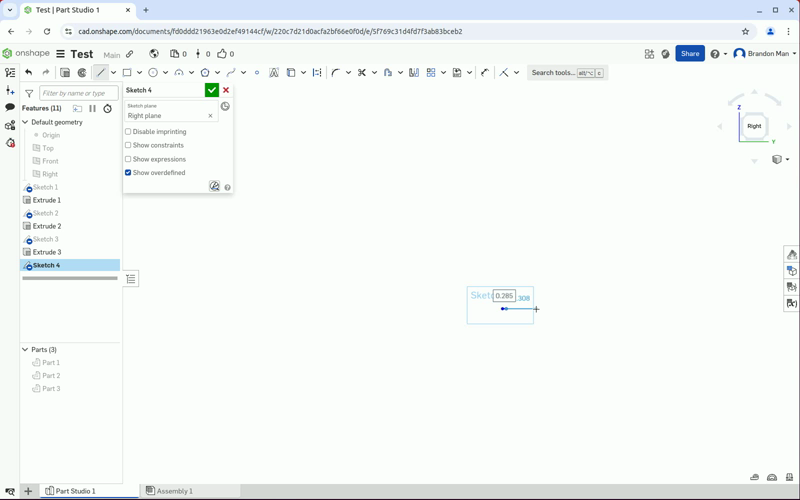
mouse_move(506, 305)
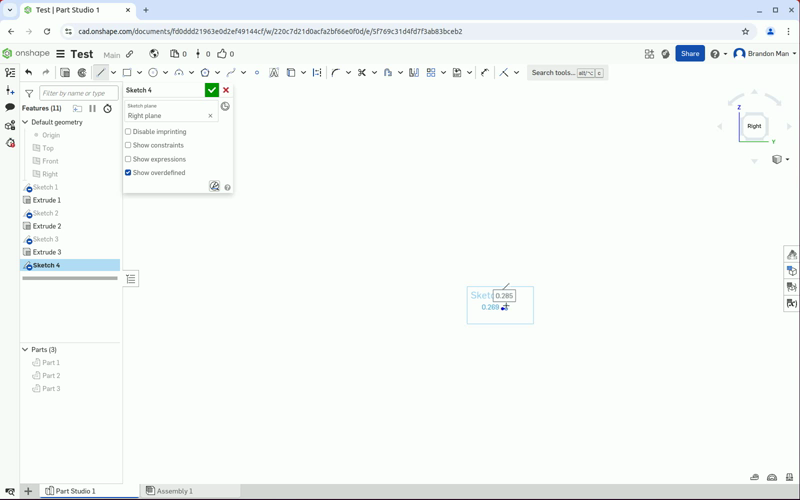
scroll(6)
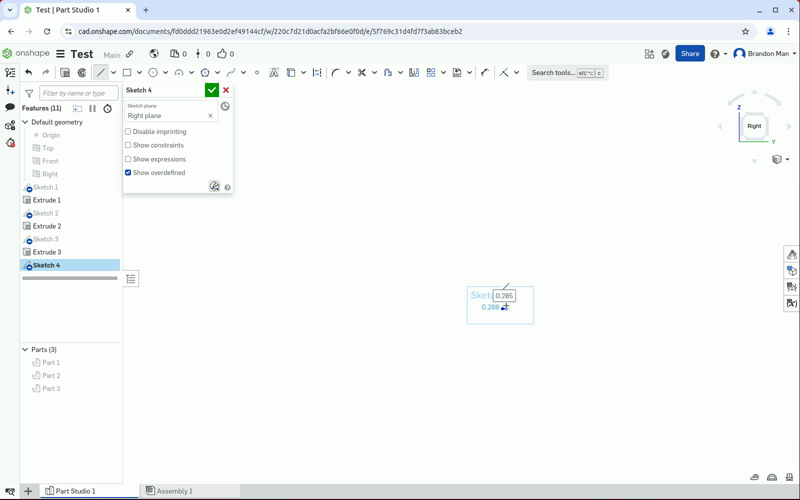
scroll(6)
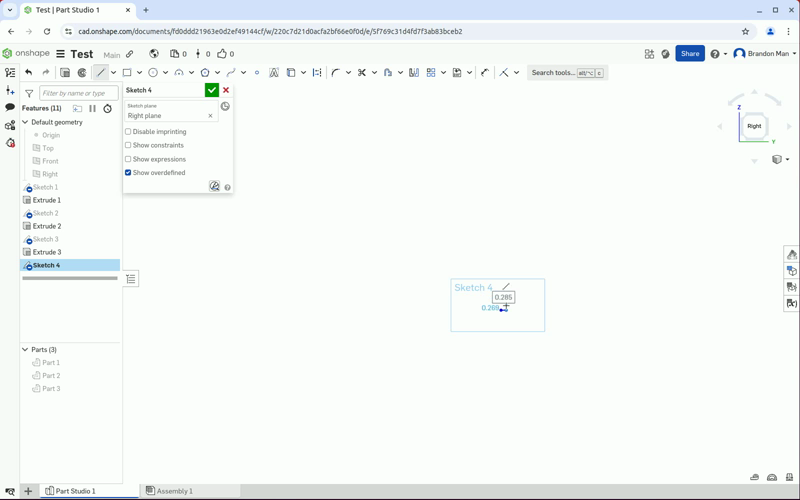
scroll(6)
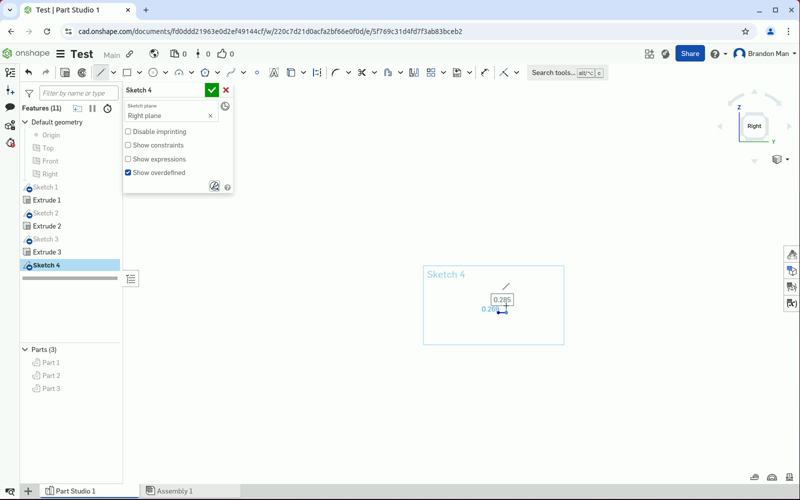
scroll(6)
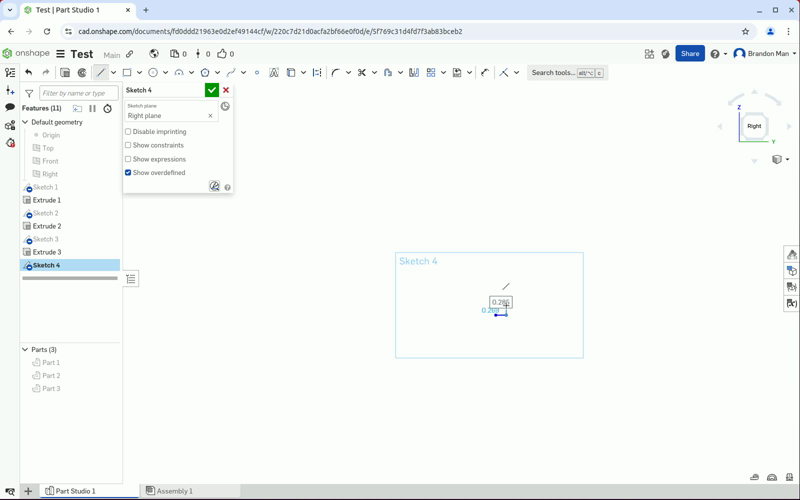
scroll(6)
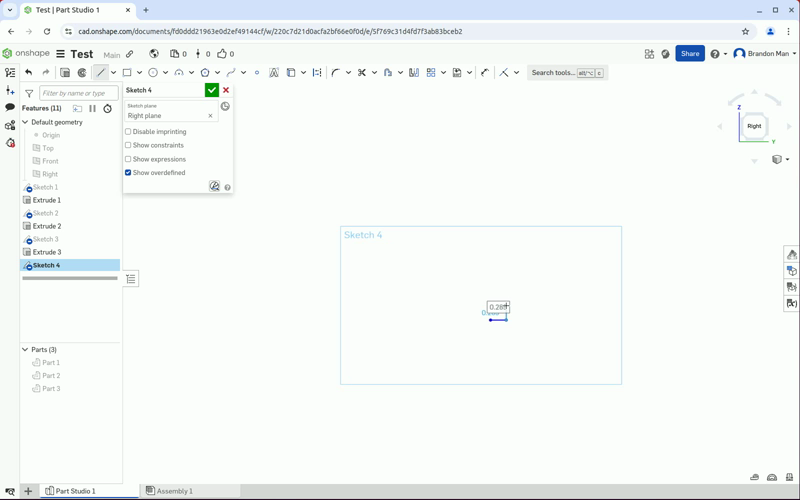
scroll(6)
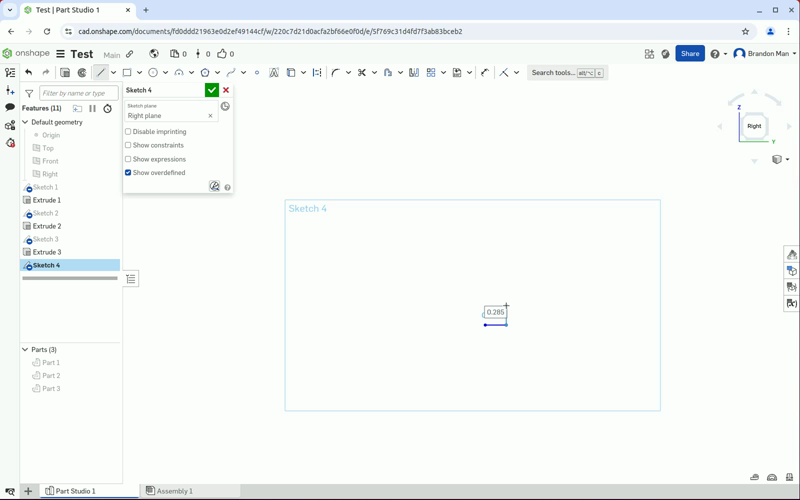
scroll(6)
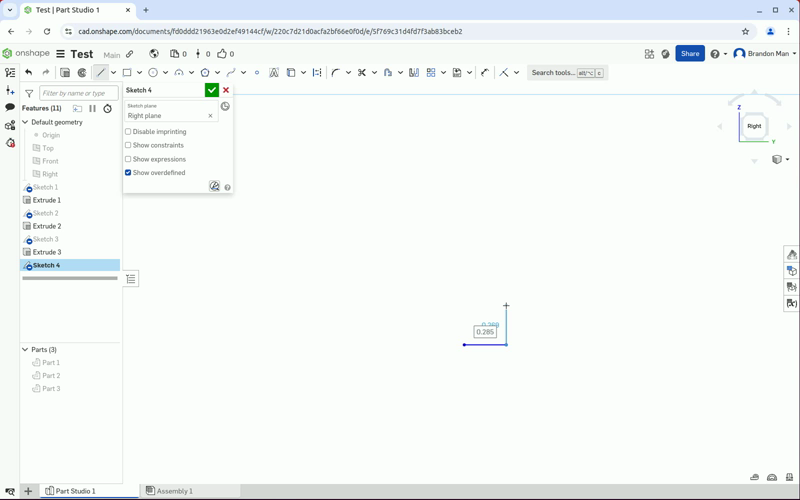
click(506, 305)
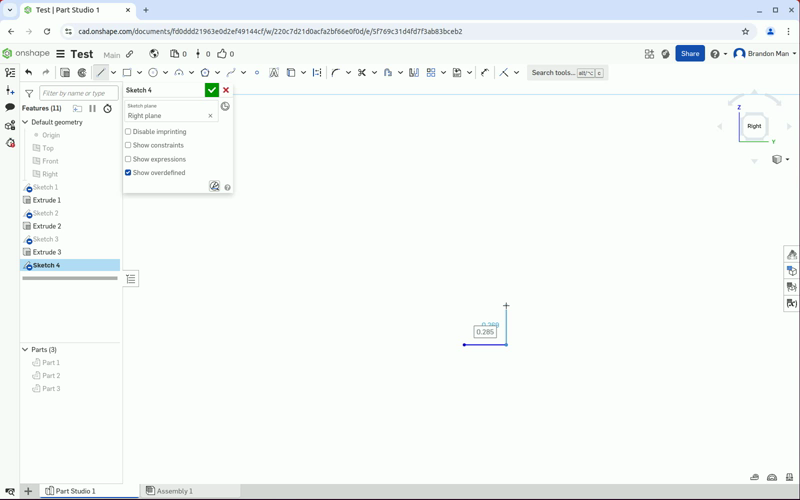
scroll(-6)
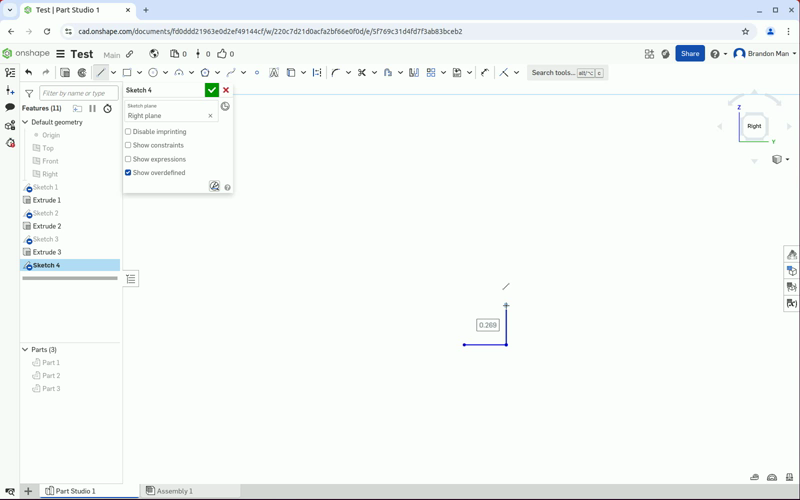
scroll(-6)
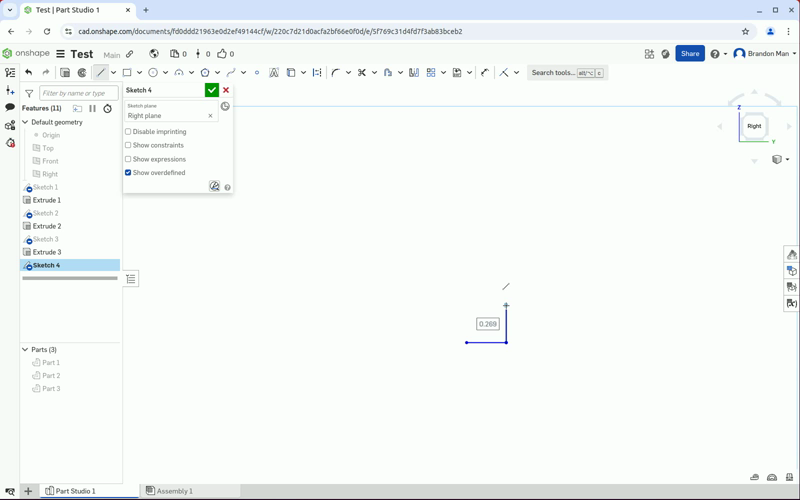
scroll(-6)
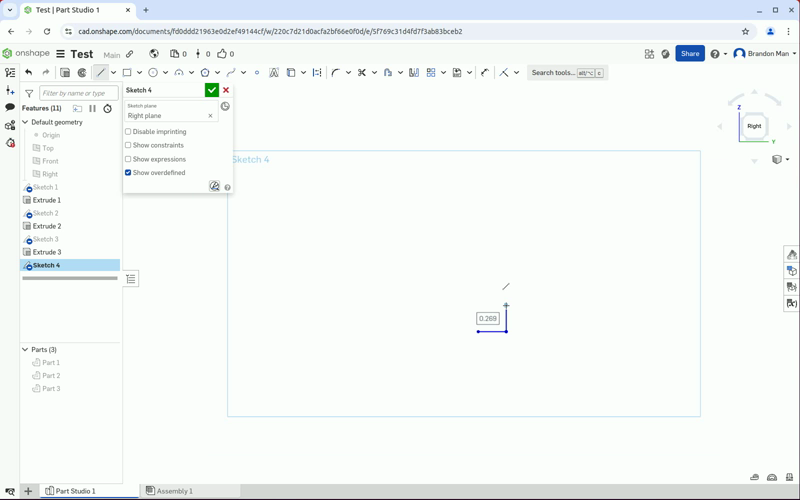
scroll(-6)
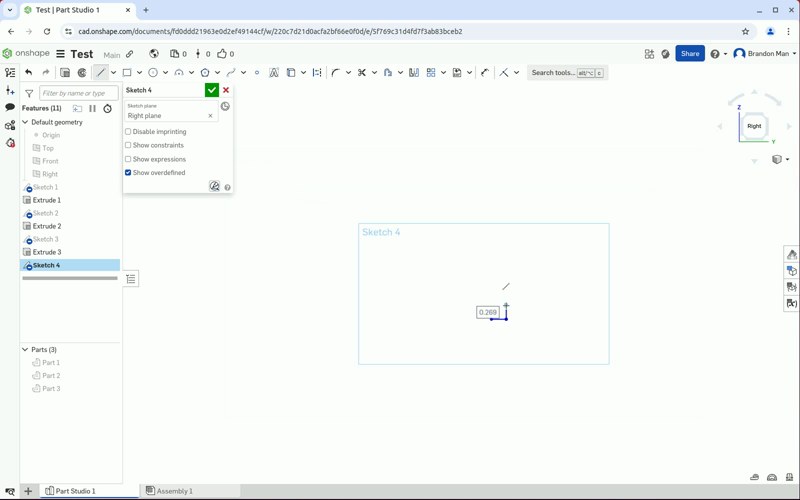
scroll(-6)
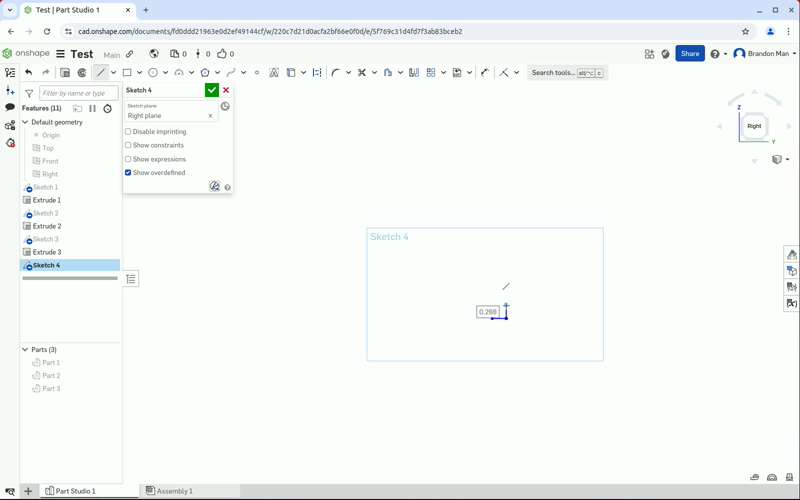
scroll(-6)
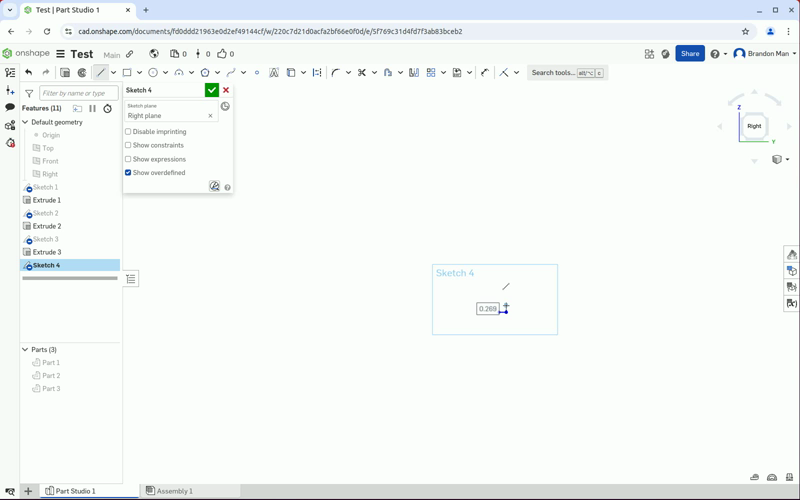
scroll(-6)
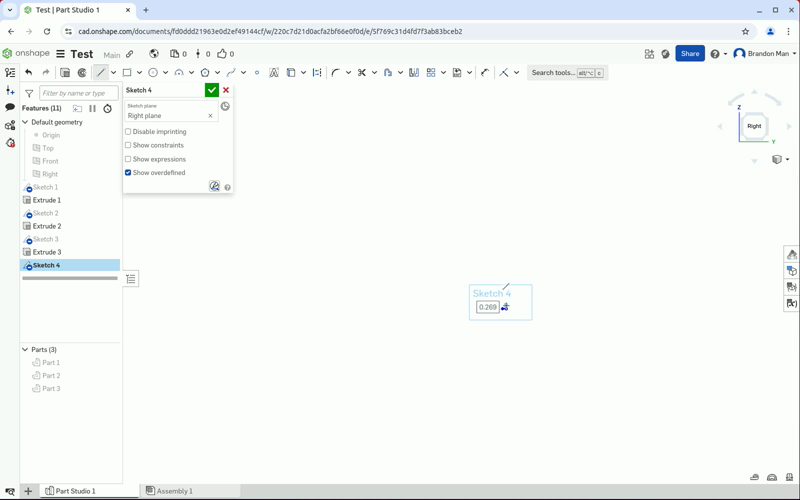
key_up(shift)
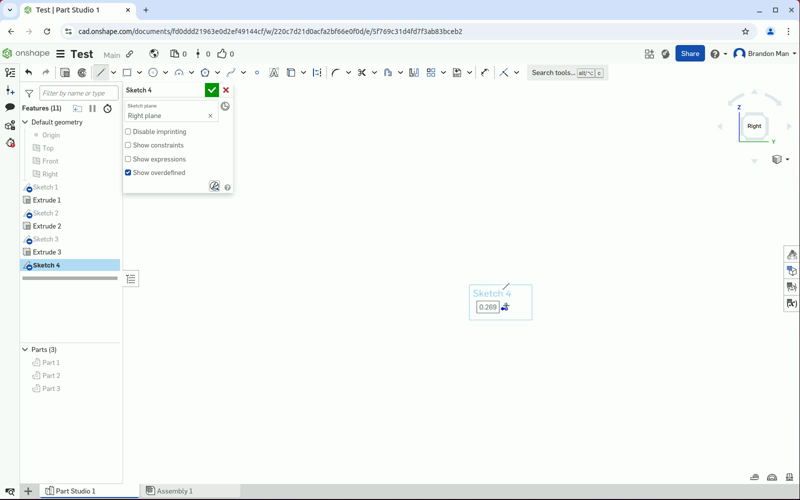
key_down(shift)
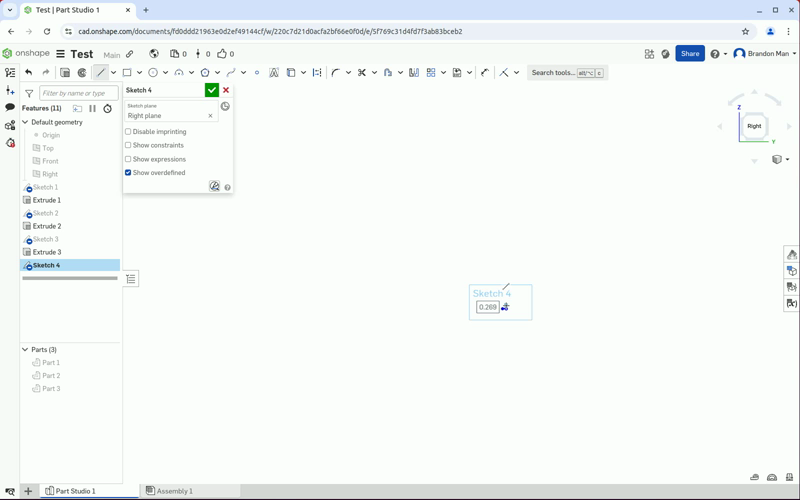
mouse_move(536, 305)
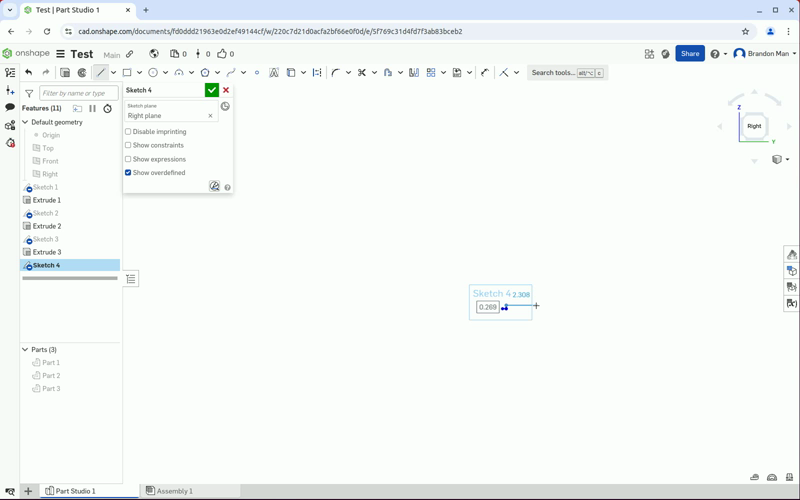
mouse_move(502, 305)
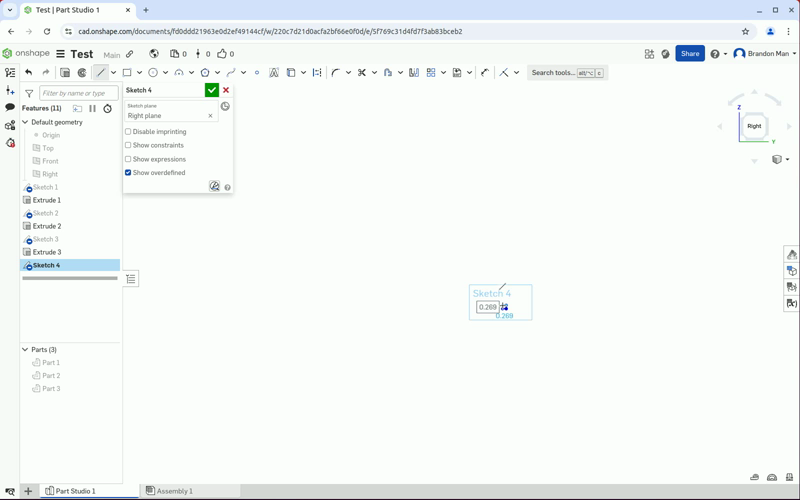
scroll(6)
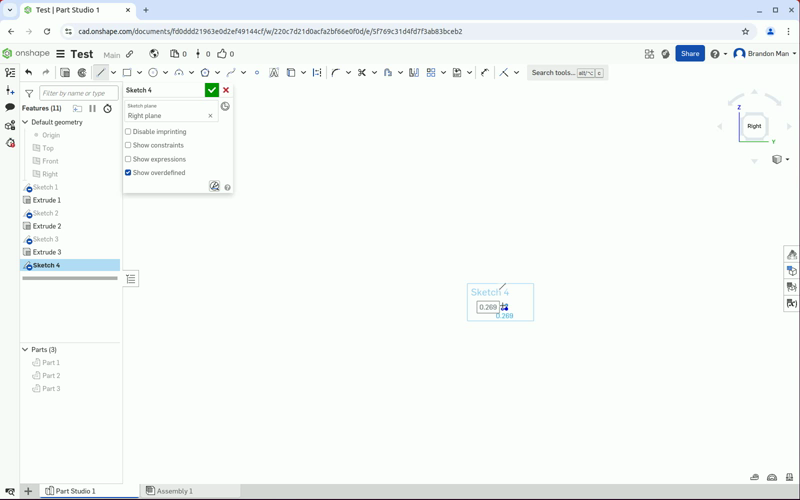
scroll(6)
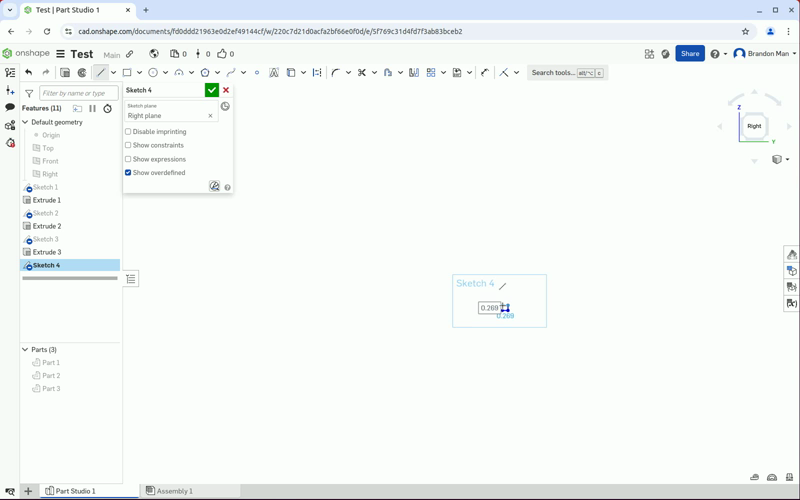
scroll(6)
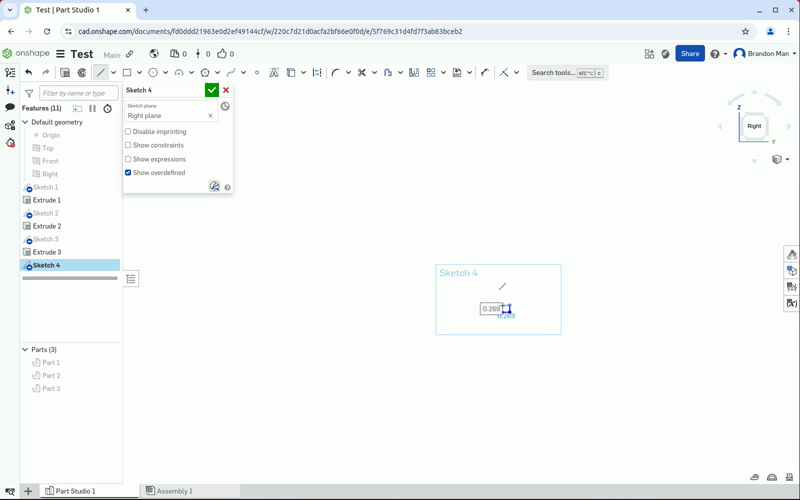
scroll(6)
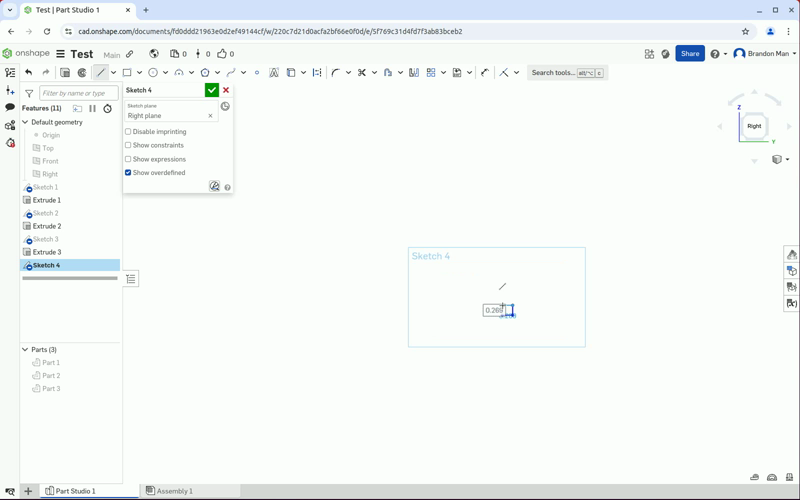
scroll(6)
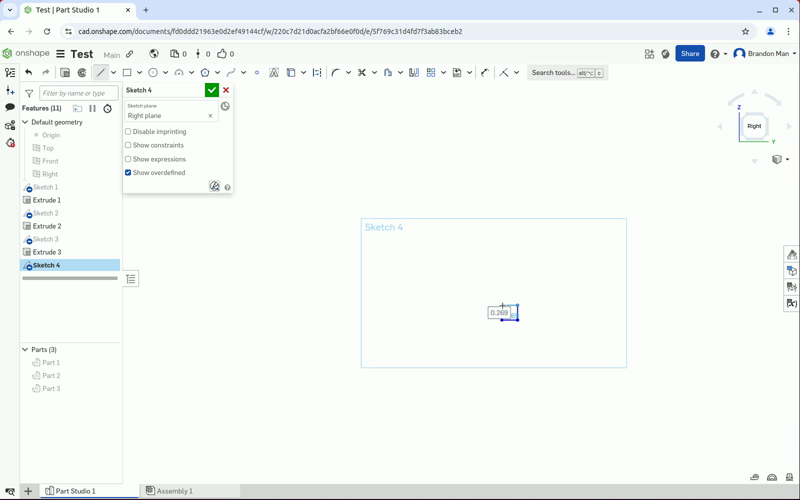
scroll(6)
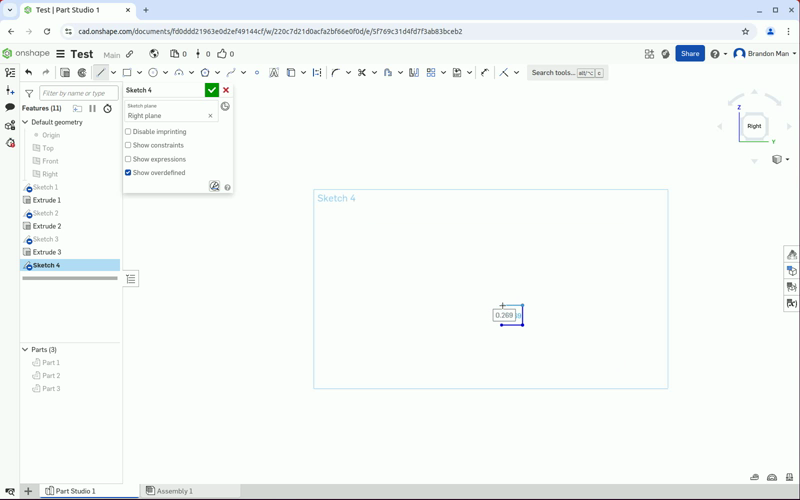
scroll(6)
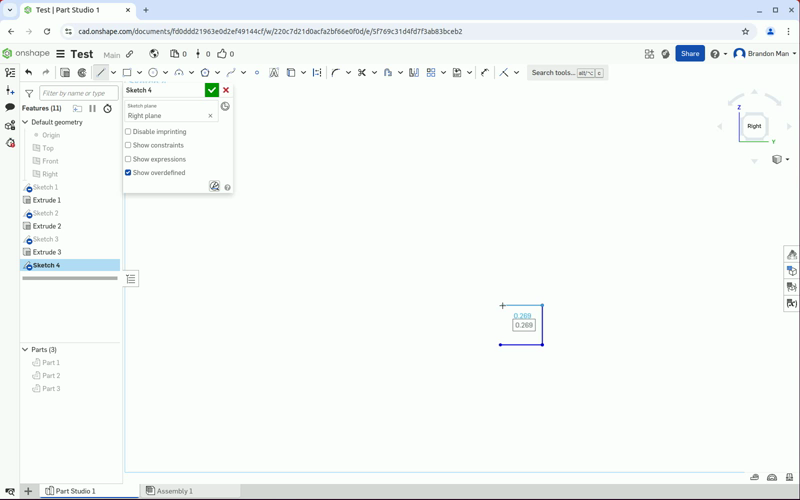
click(502, 305)
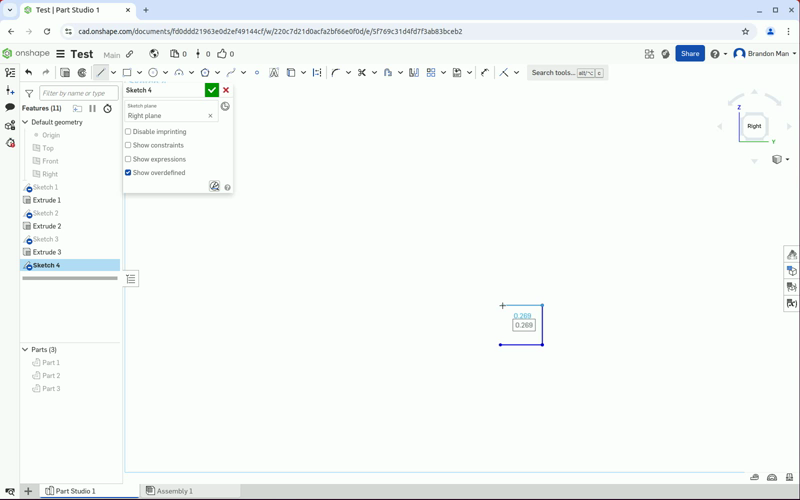
scroll(-6)
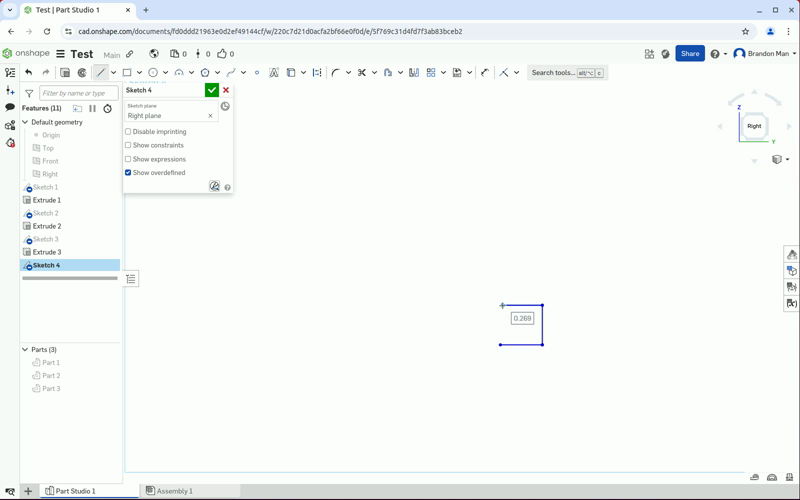
scroll(-6)
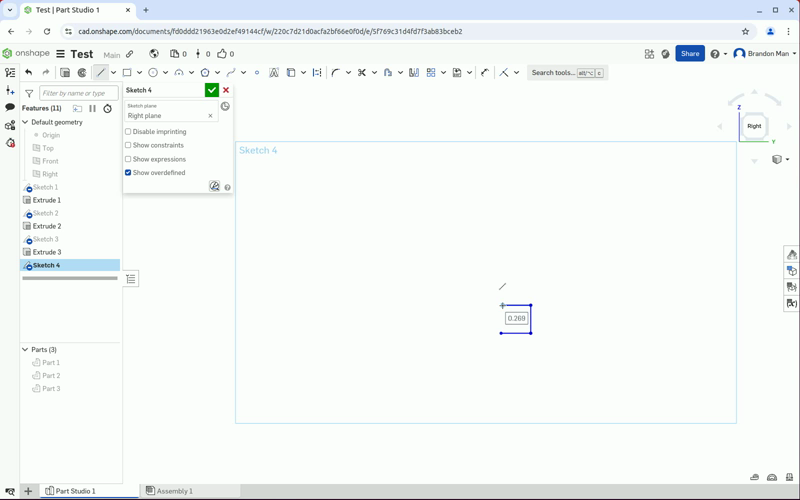
scroll(-6)
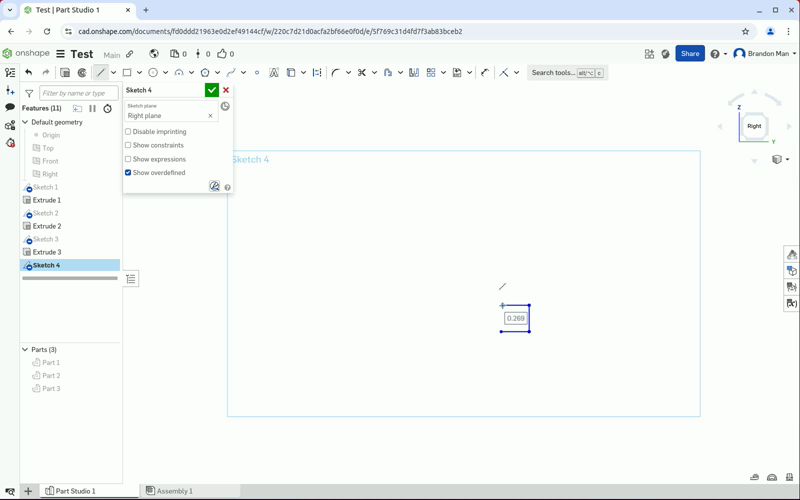
scroll(-6)
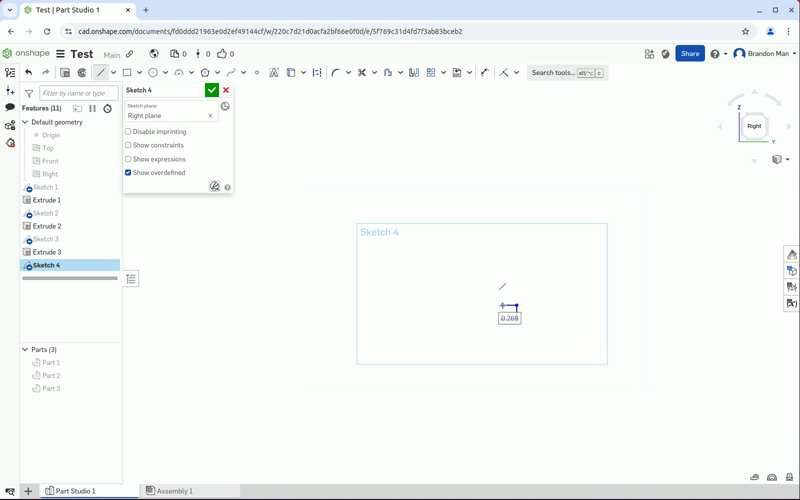
scroll(-6)
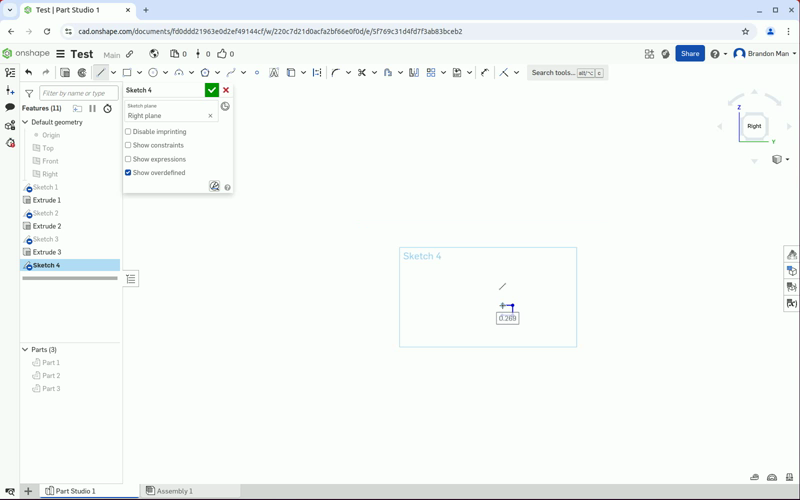
scroll(-6)
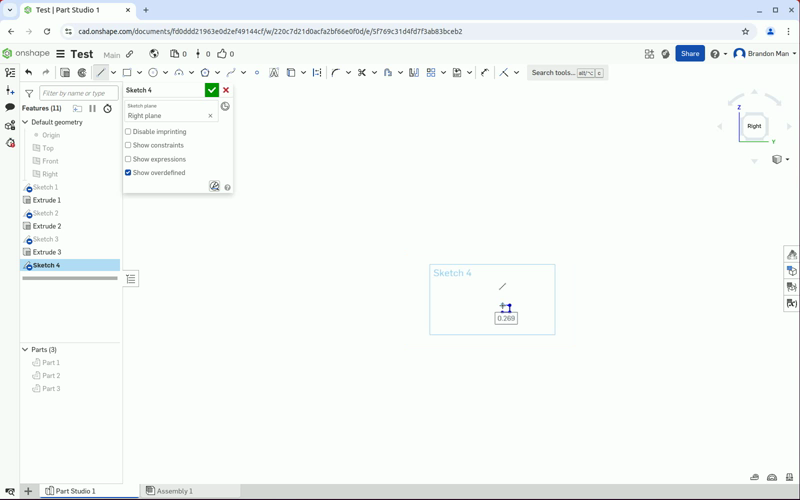
scroll(-6)
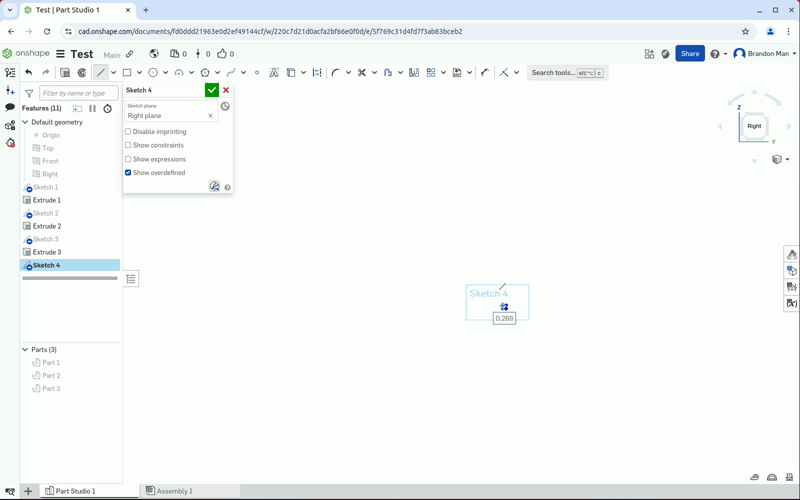
key_up(shift)
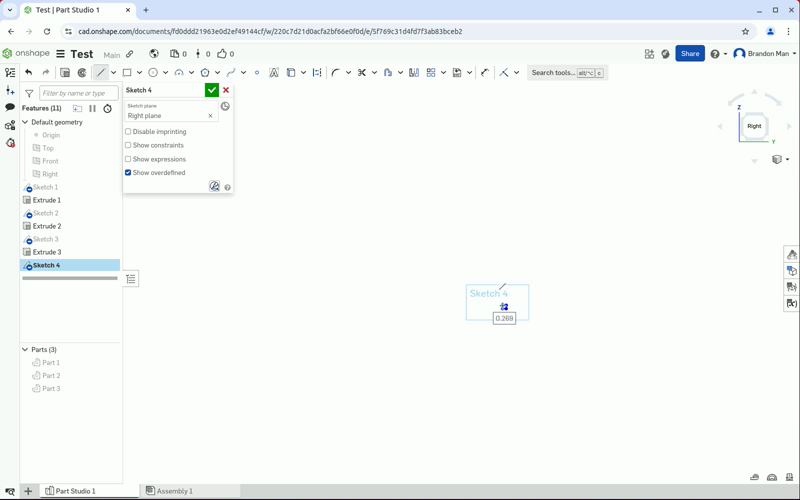
mouse_move(532, 305)
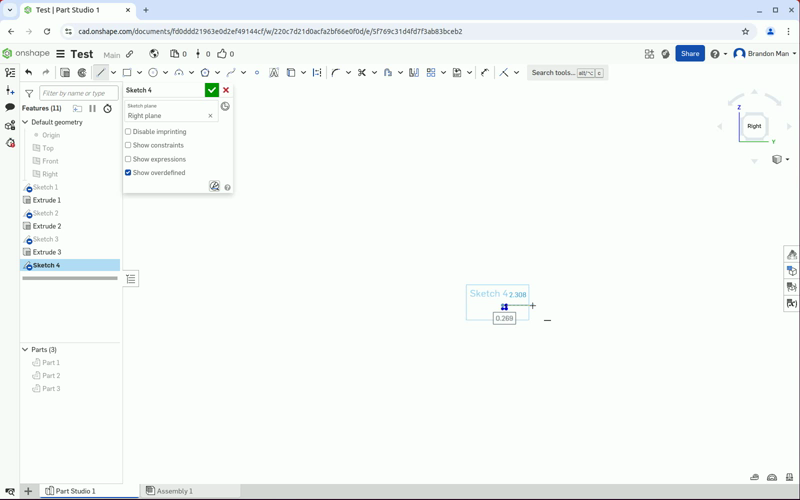
key_down(shift)
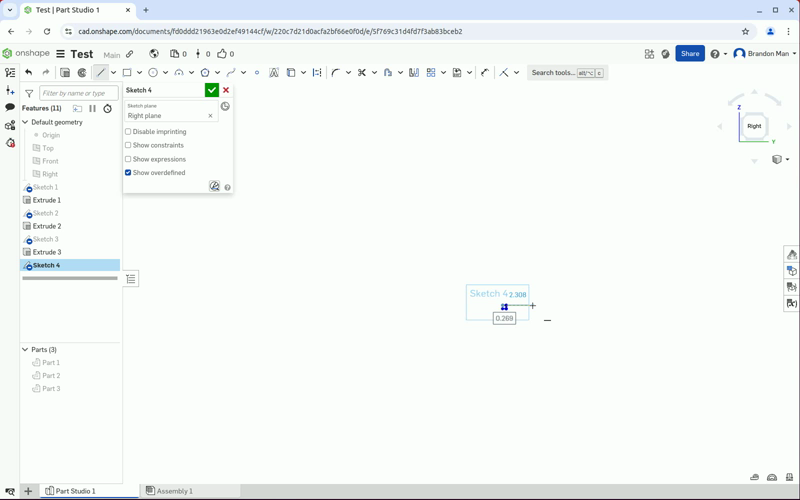
mouse_move(502, 308)
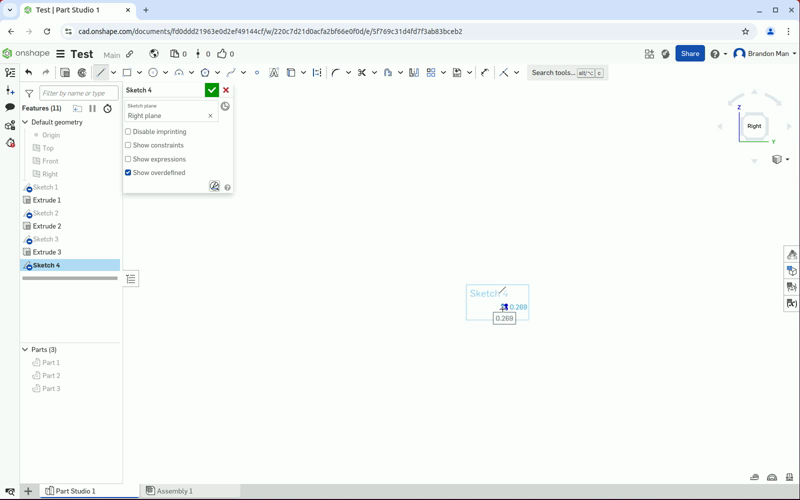
scroll(6)
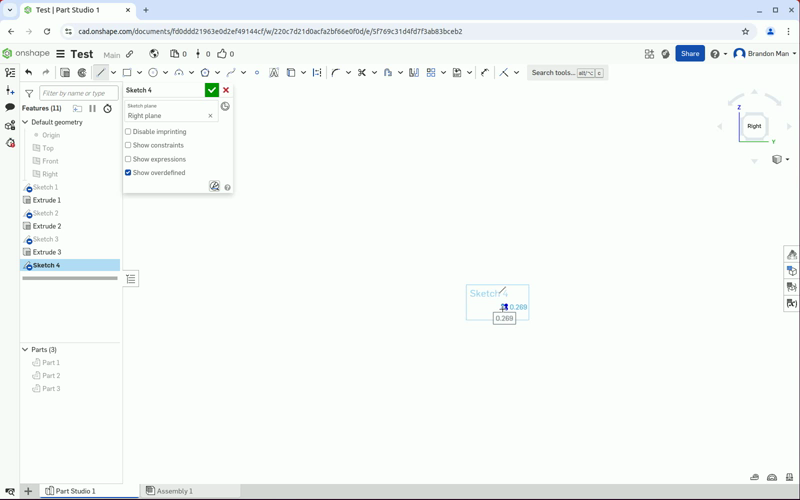
scroll(6)
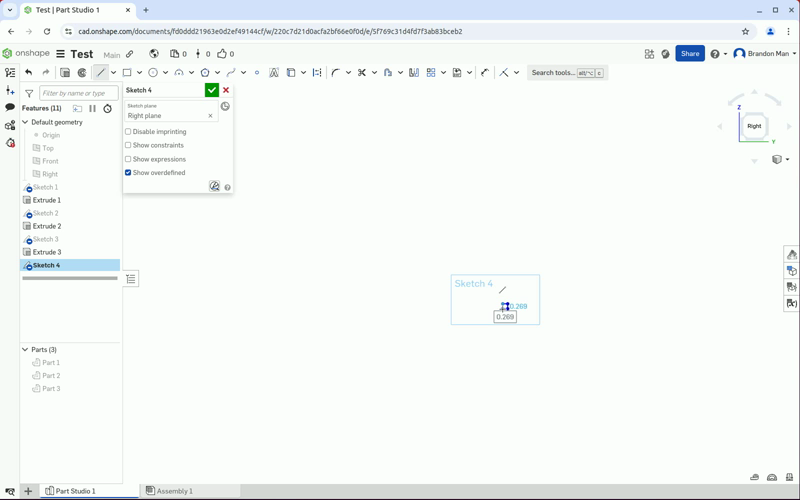
scroll(6)
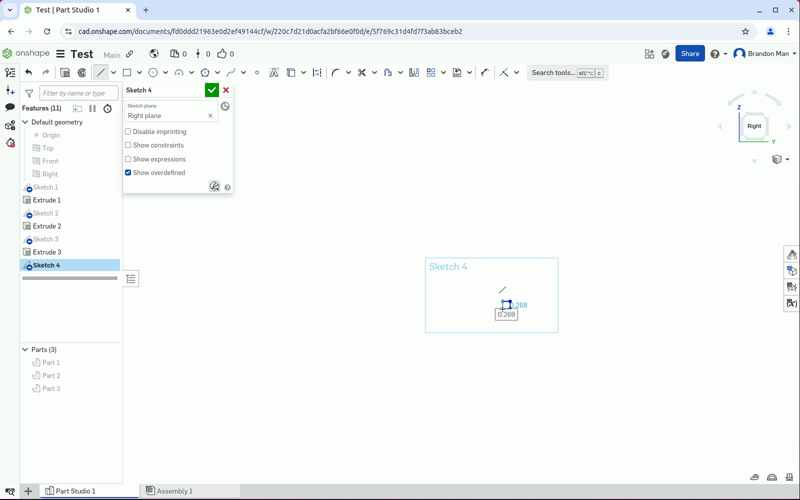
scroll(6)
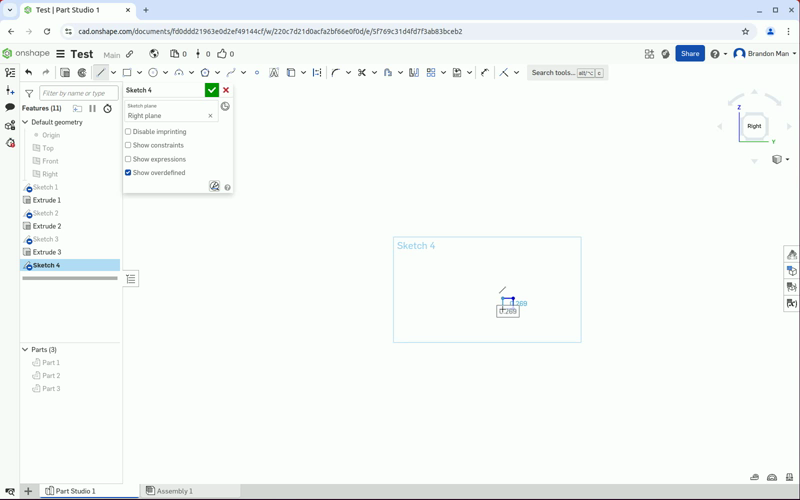
scroll(6)
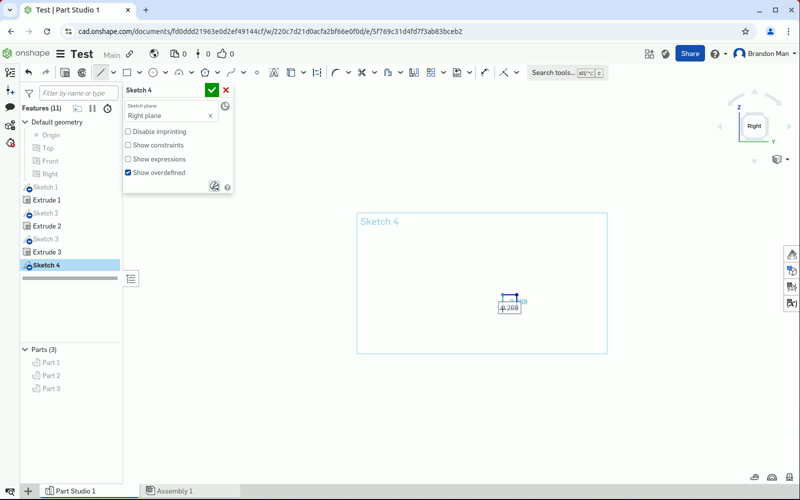
scroll(6)
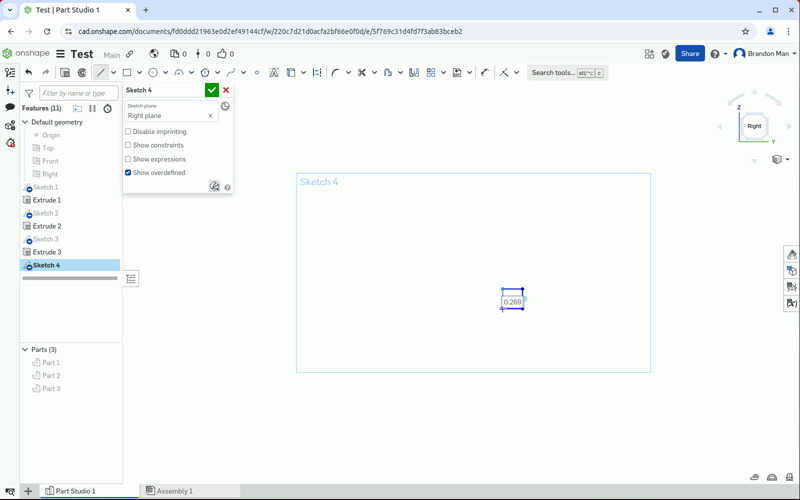
scroll(6)
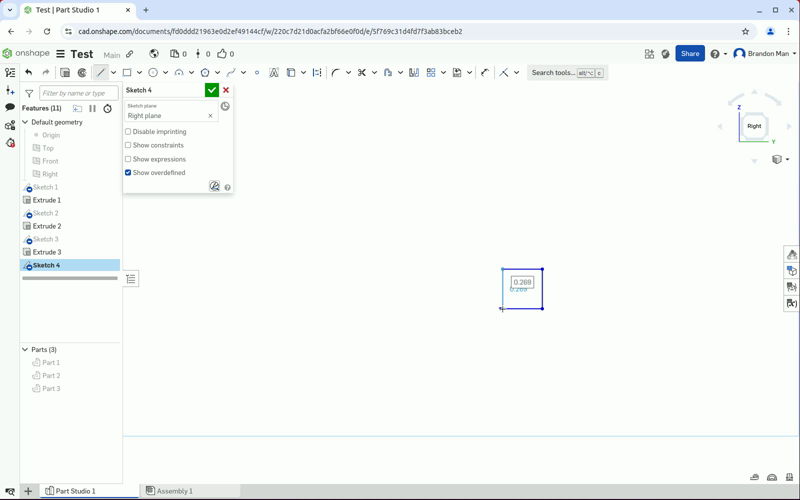
key_up(shift)
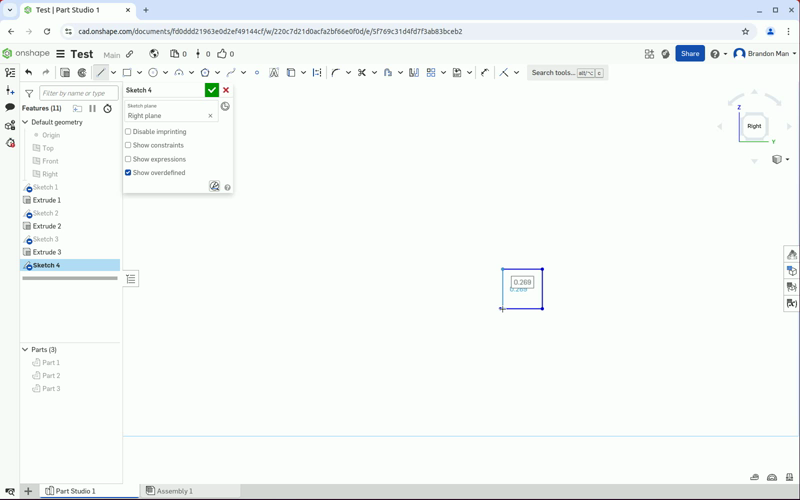
click(502, 308)
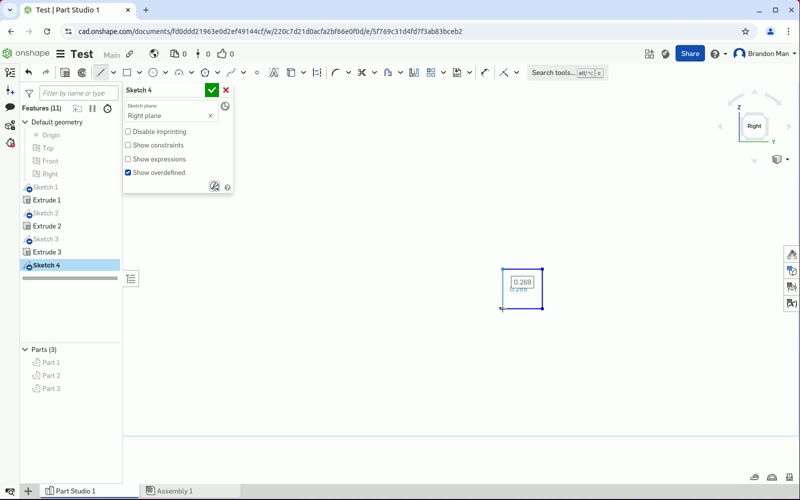
scroll(-6)
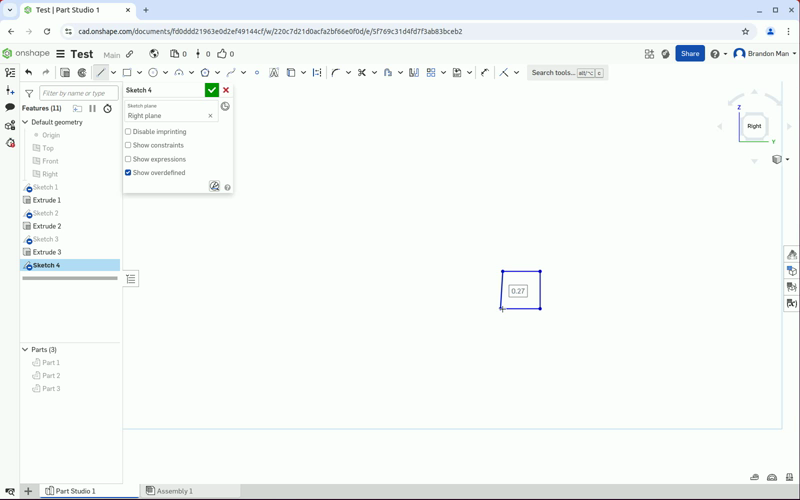
scroll(-6)
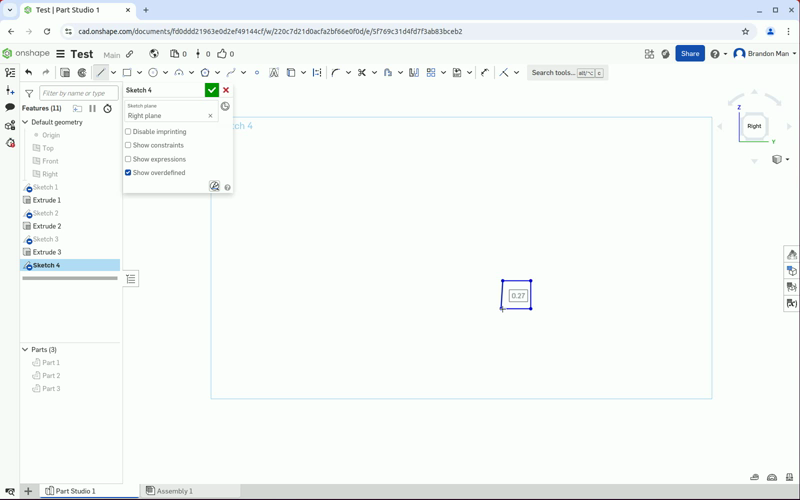
scroll(-6)
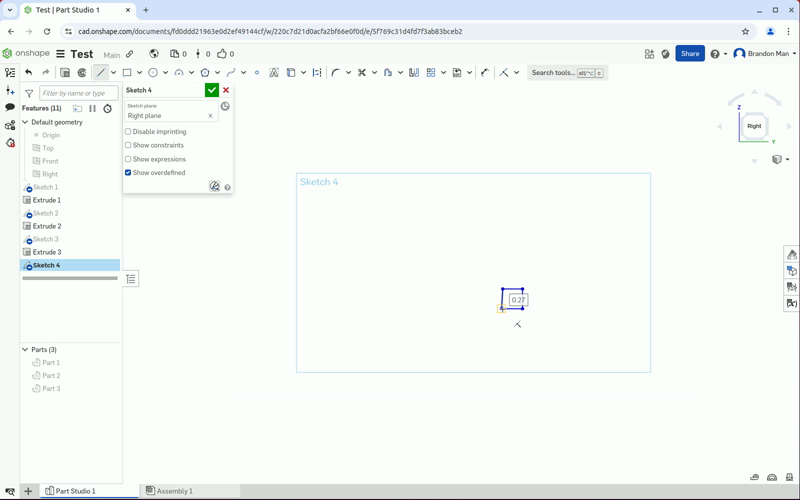
scroll(-6)
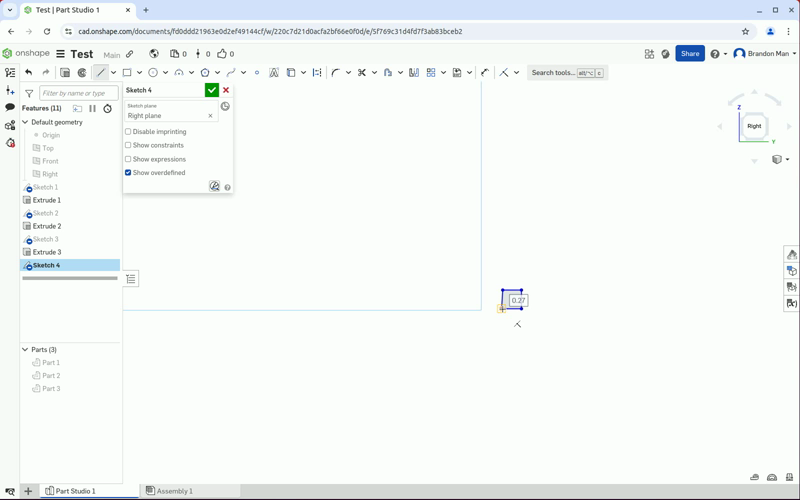
scroll(-6)
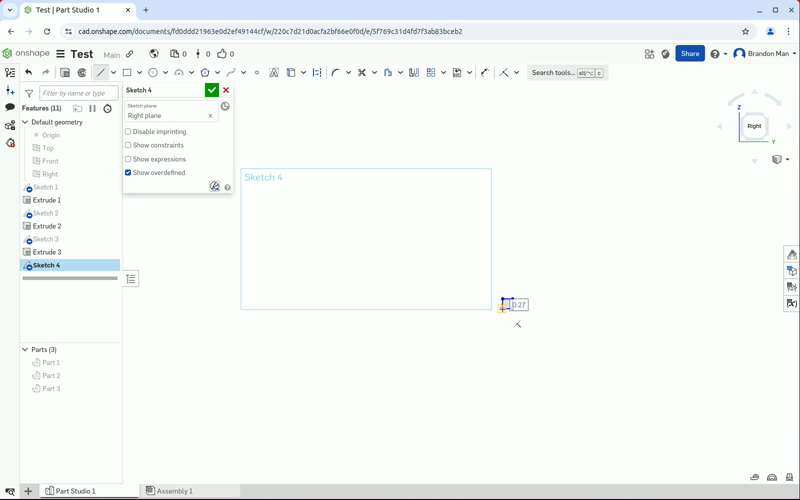
scroll(-6)
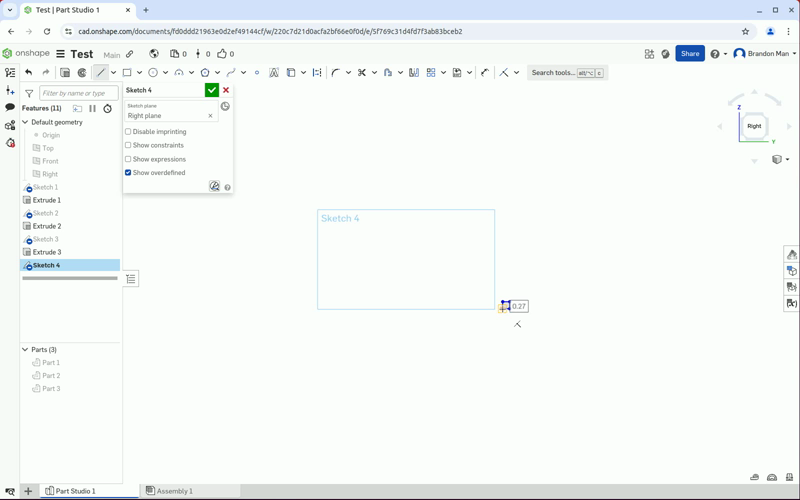
scroll(-6)
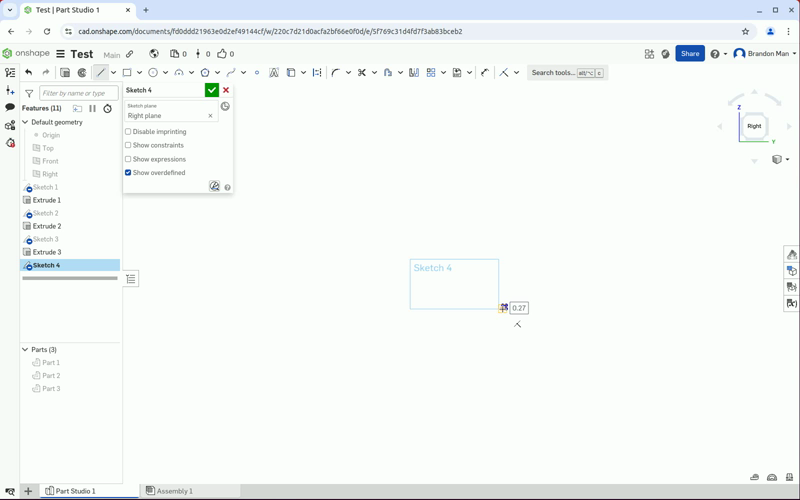
key(esc)
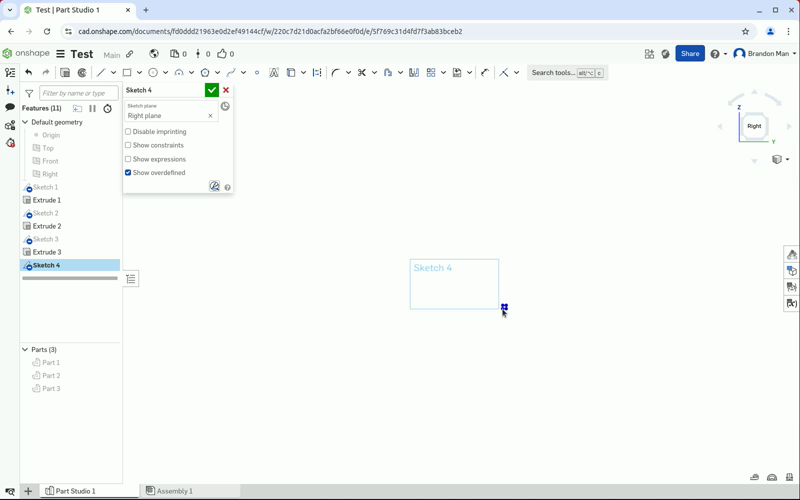
key(l)
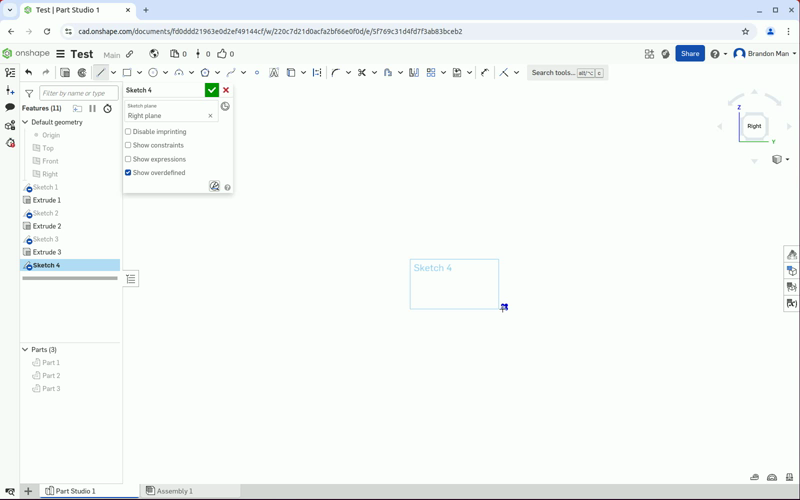
key_down(shift)
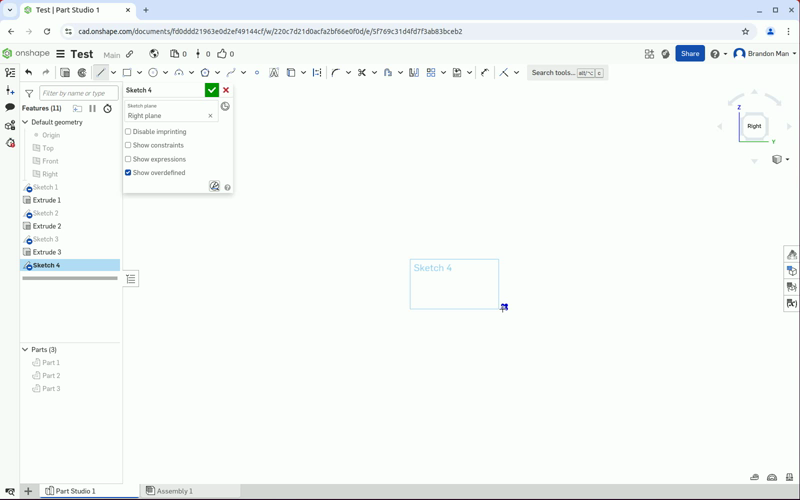
mouse_move(503, 308)
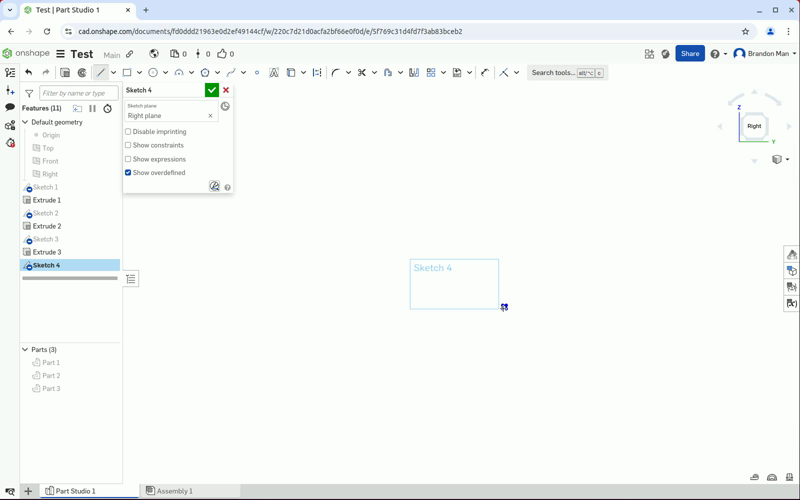
scroll(6)
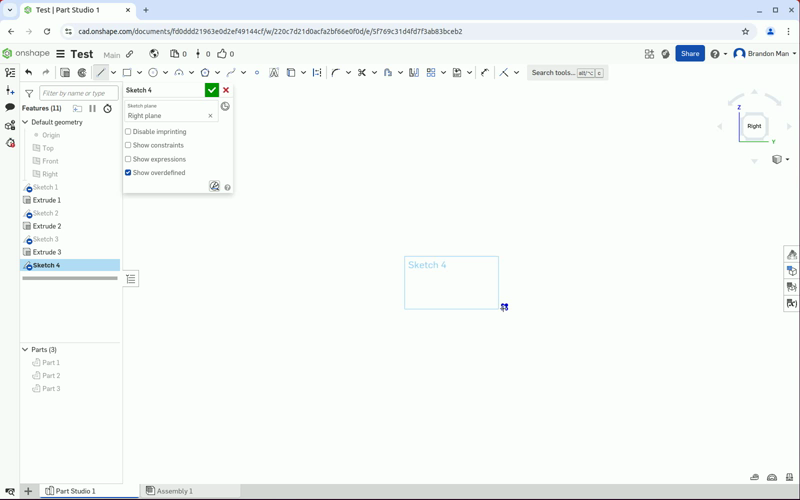
scroll(6)
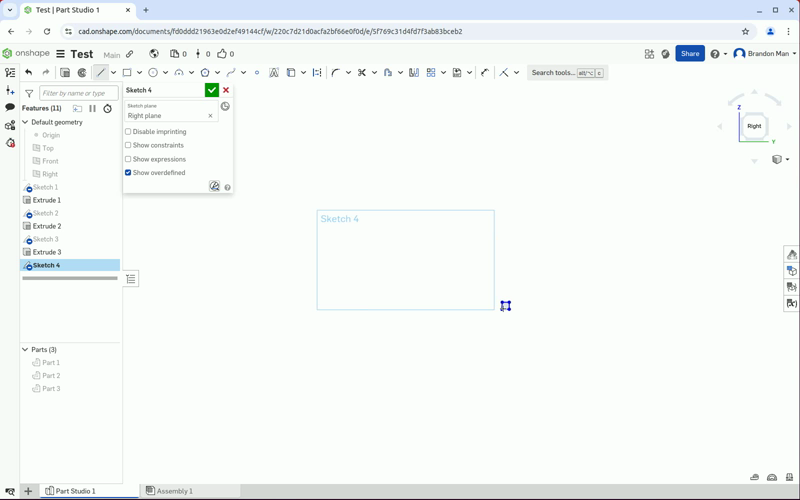
scroll(6)
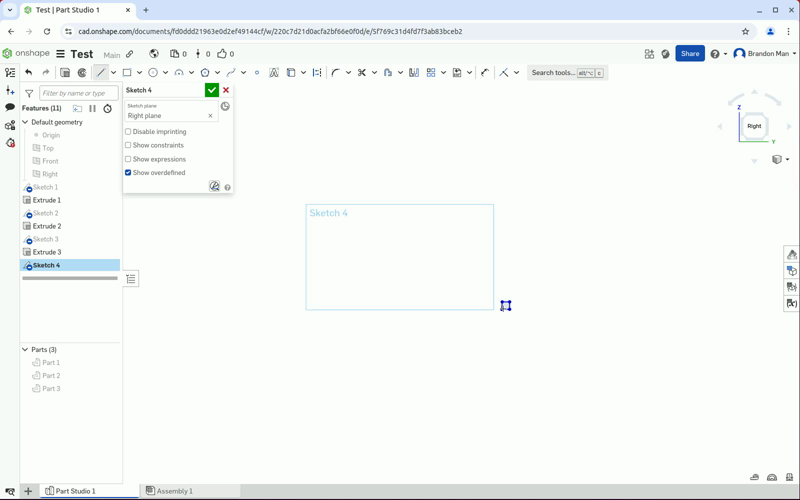
scroll(6)
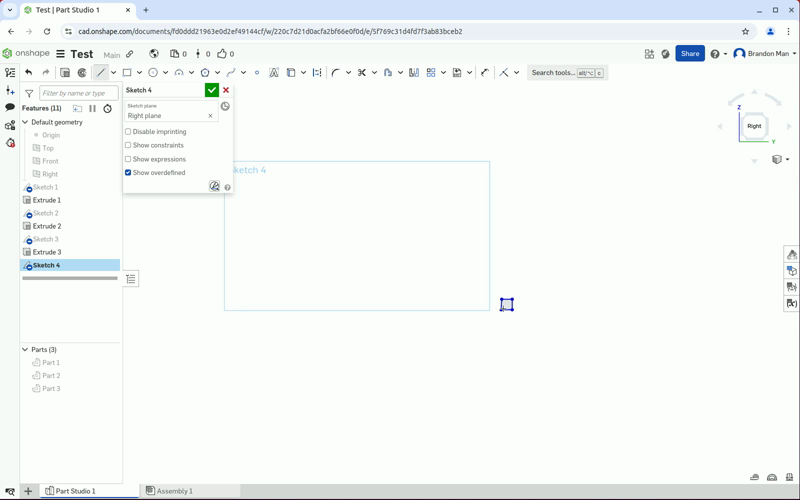
scroll(6)
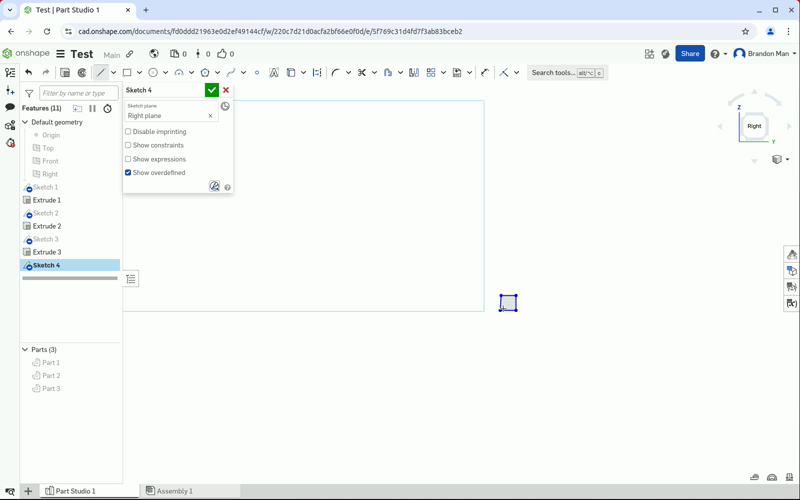
scroll(6)
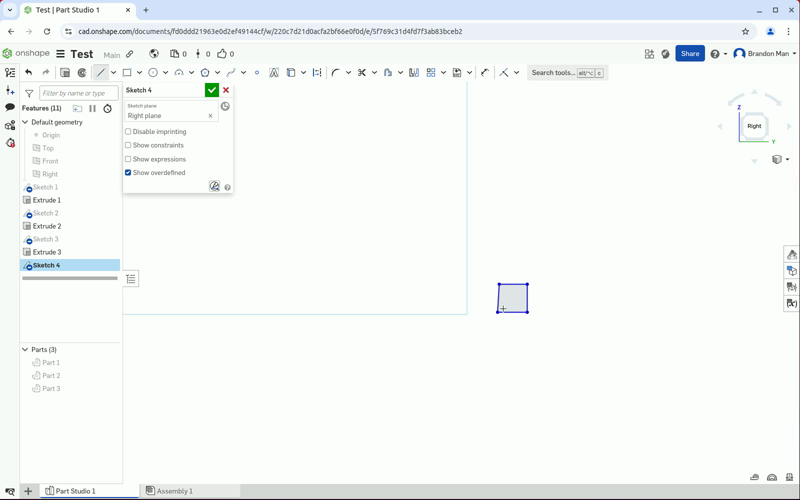
scroll(6)
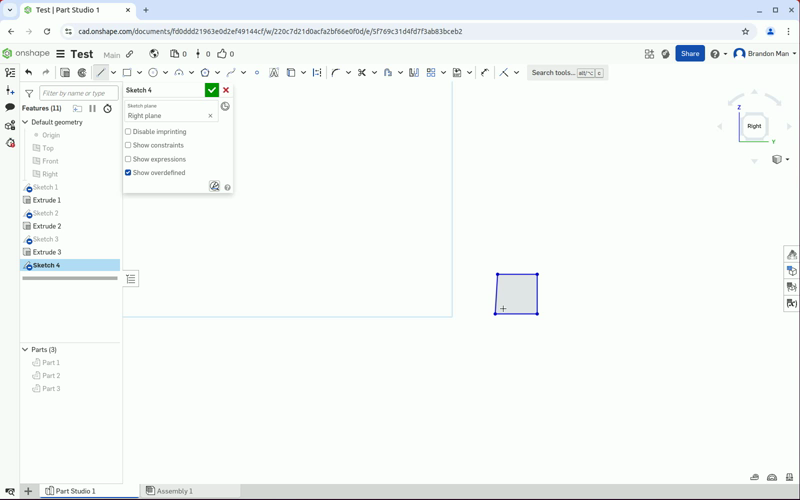
click(503, 308)
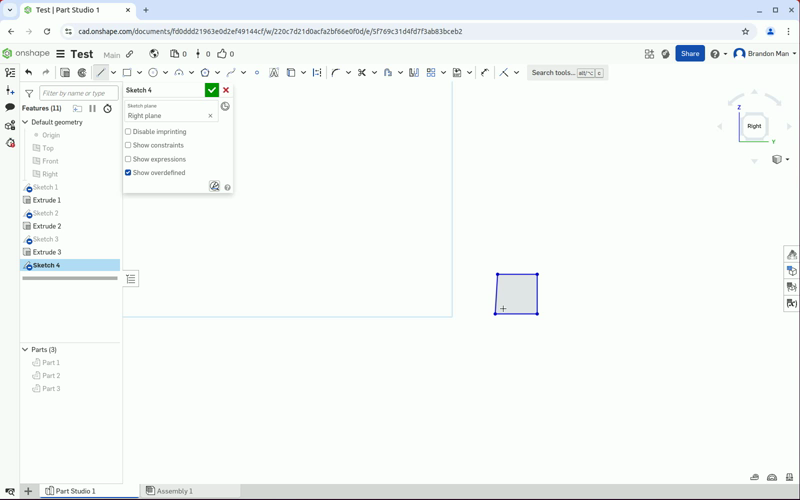
scroll(-6)
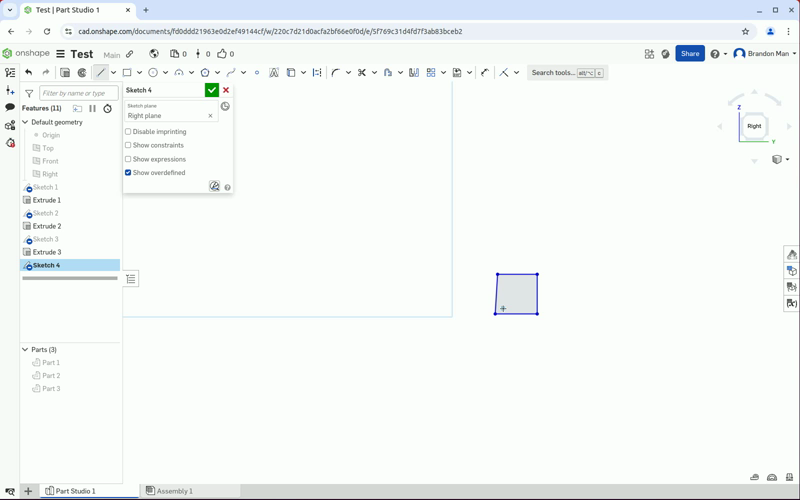
scroll(-6)
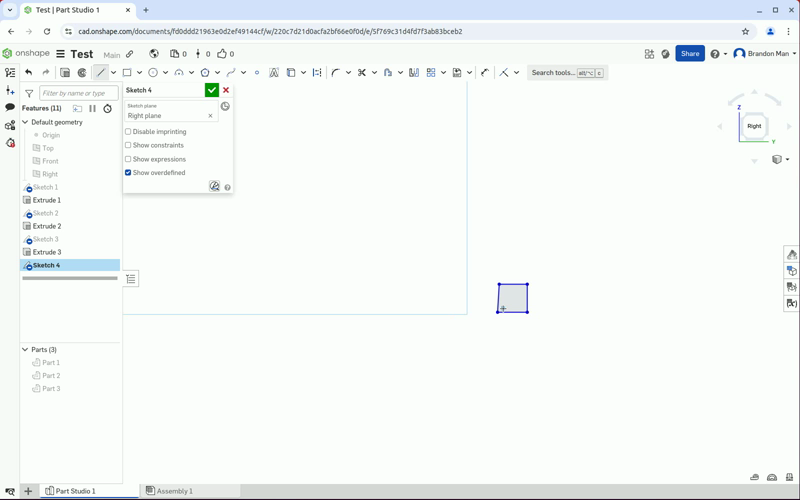
scroll(-6)
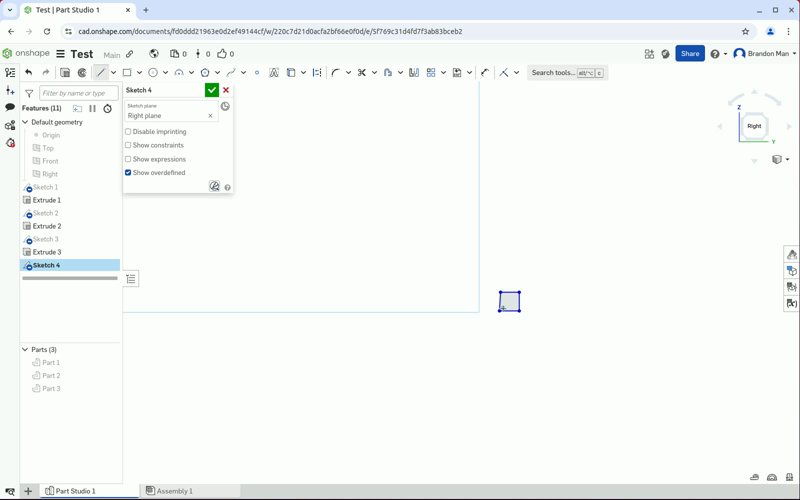
scroll(-6)
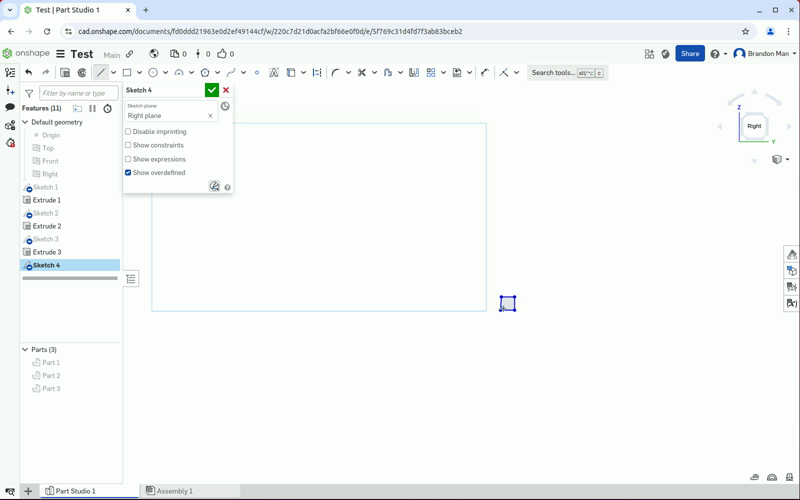
scroll(-6)
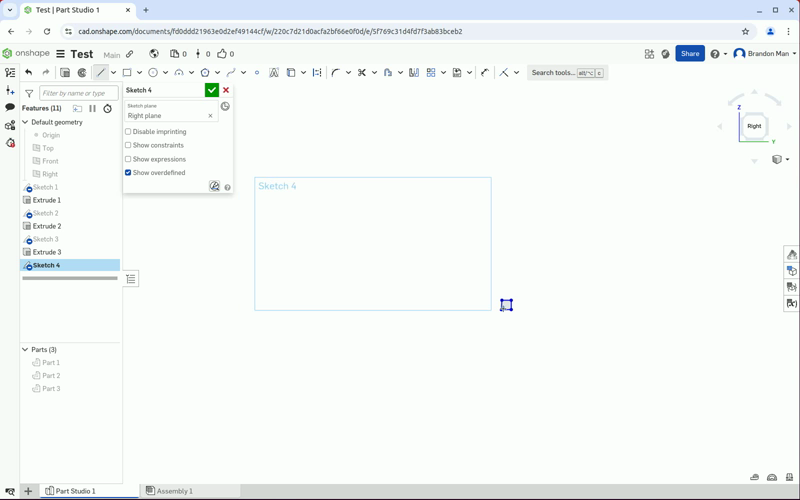
scroll(-6)
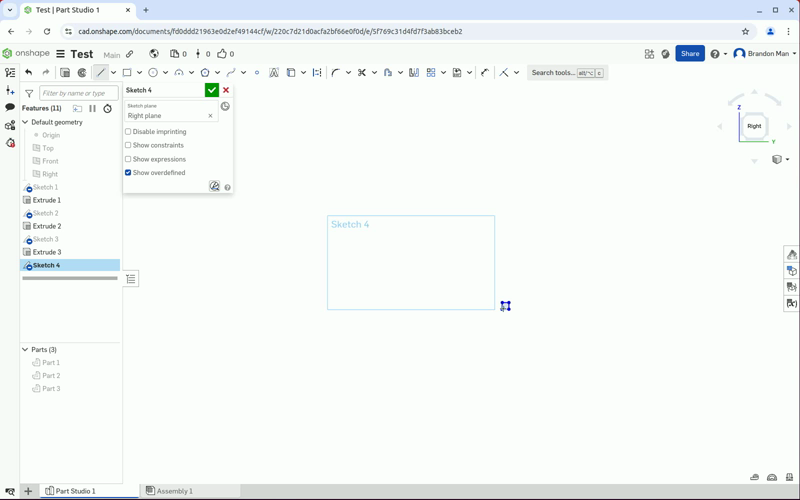
scroll(-6)
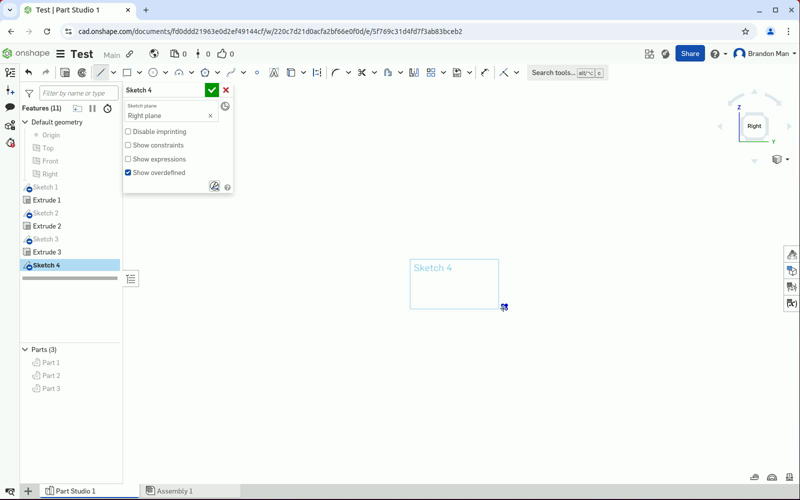
key_up(shift)
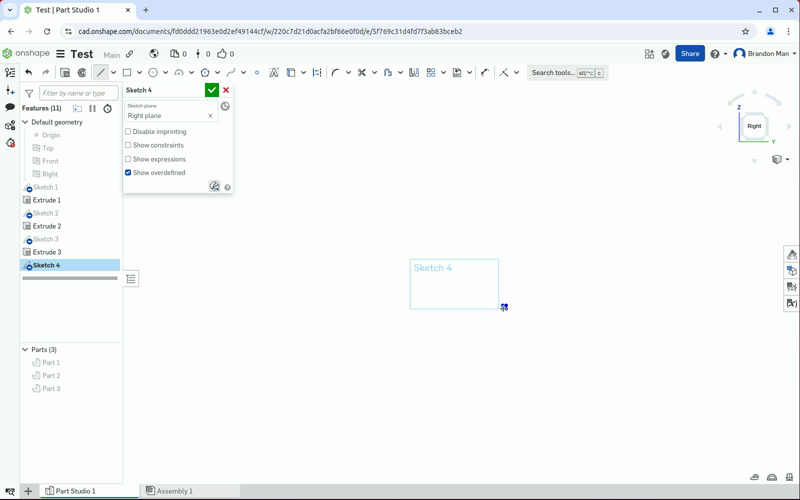
key_down(shift)
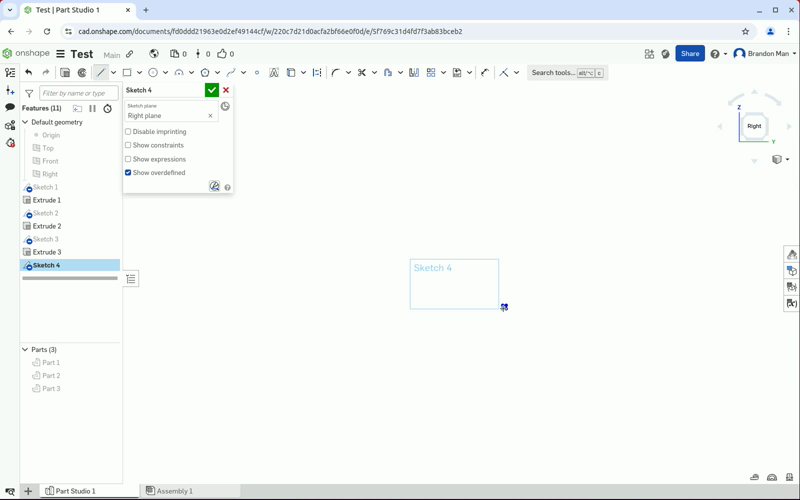
mouse_move(533, 308)
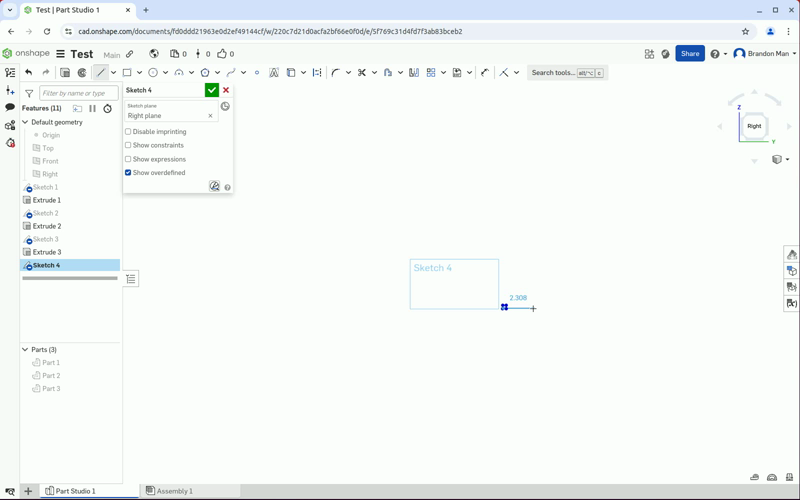
mouse_move(506, 308)
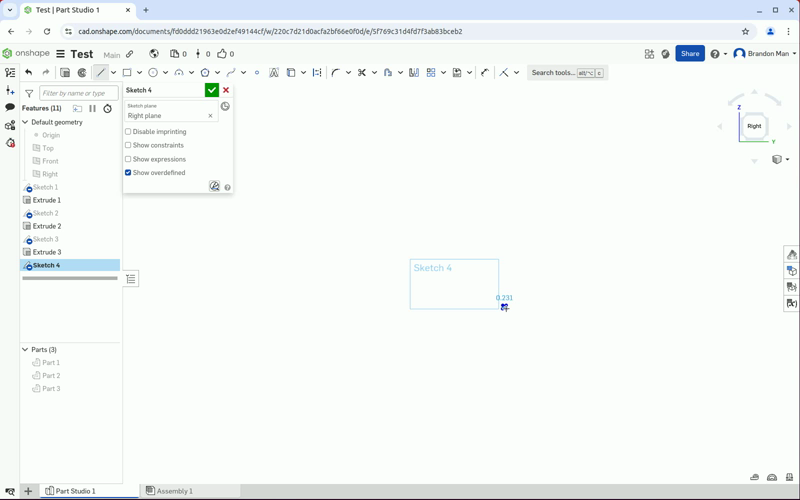
scroll(6)
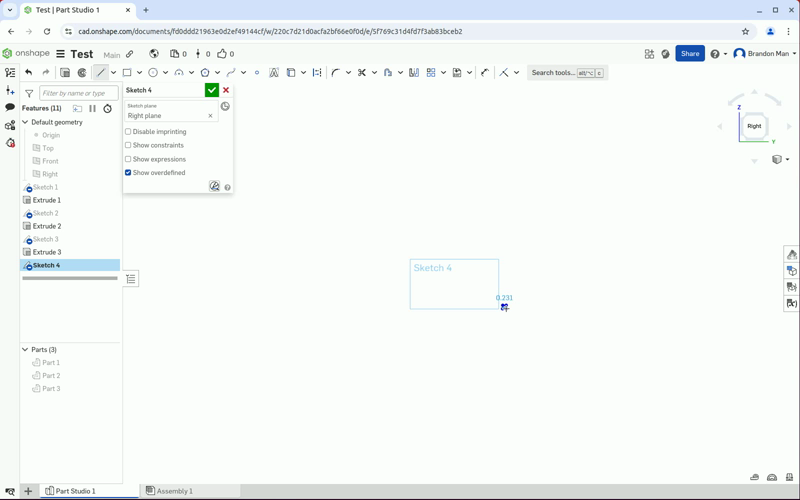
scroll(6)
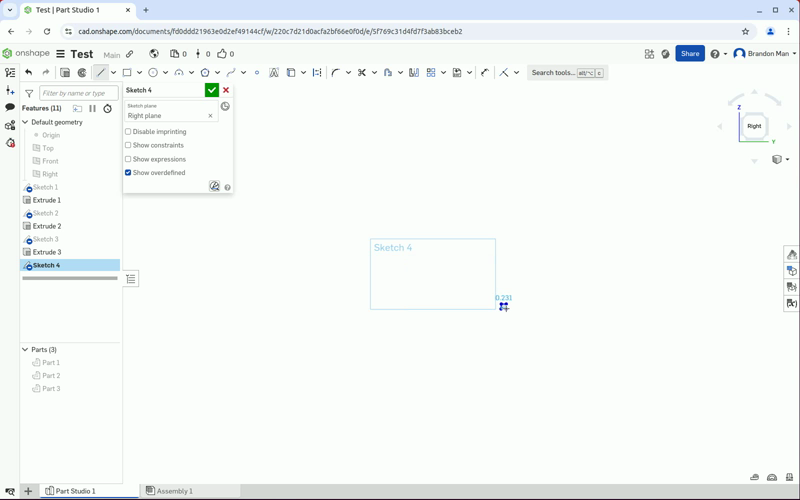
scroll(6)
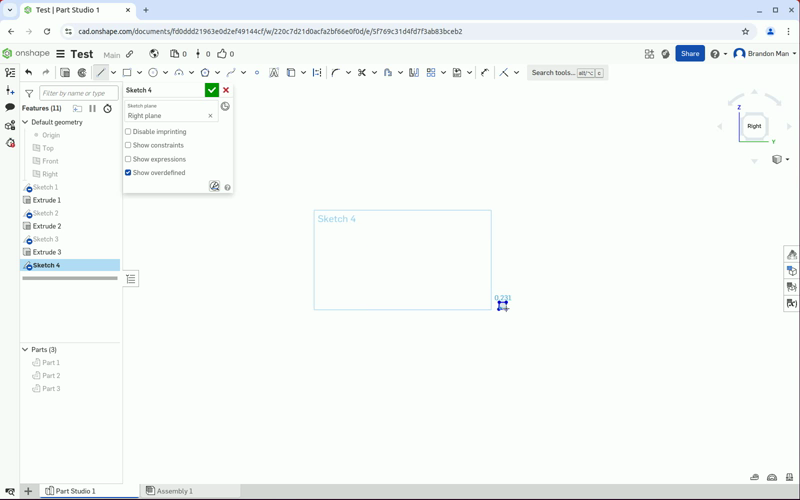
scroll(6)
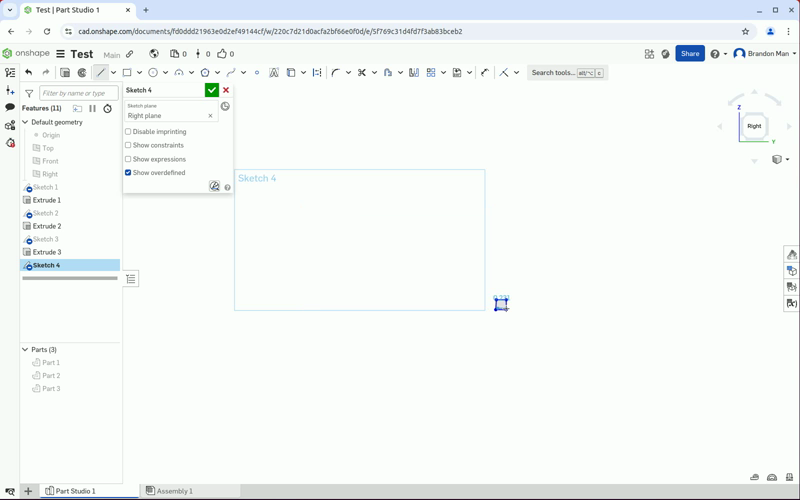
scroll(6)
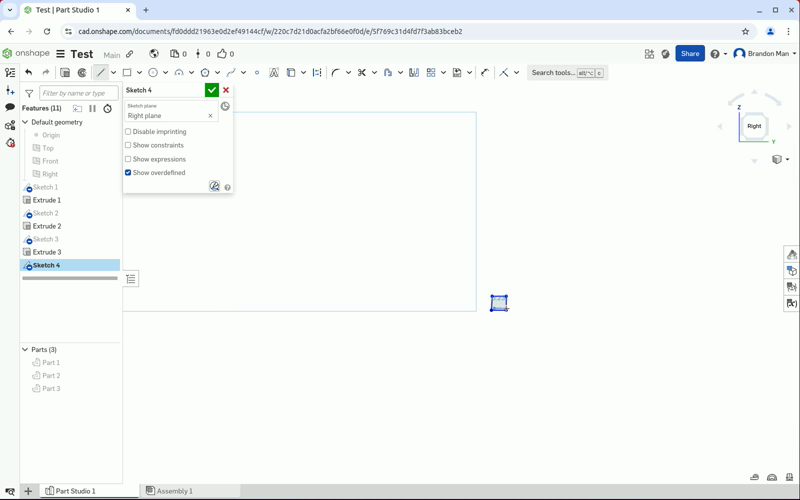
scroll(6)
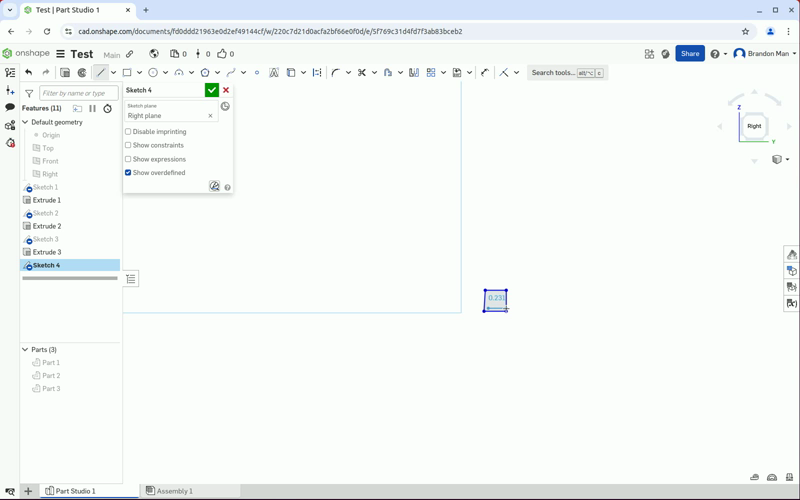
scroll(6)
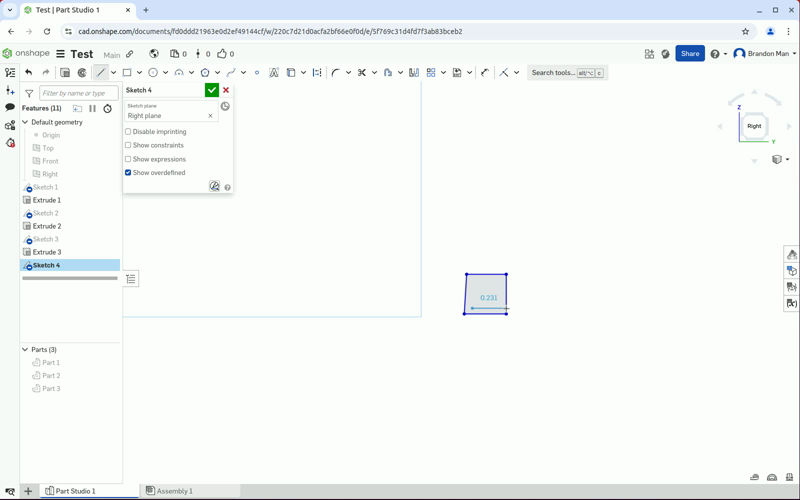
click(506, 308)
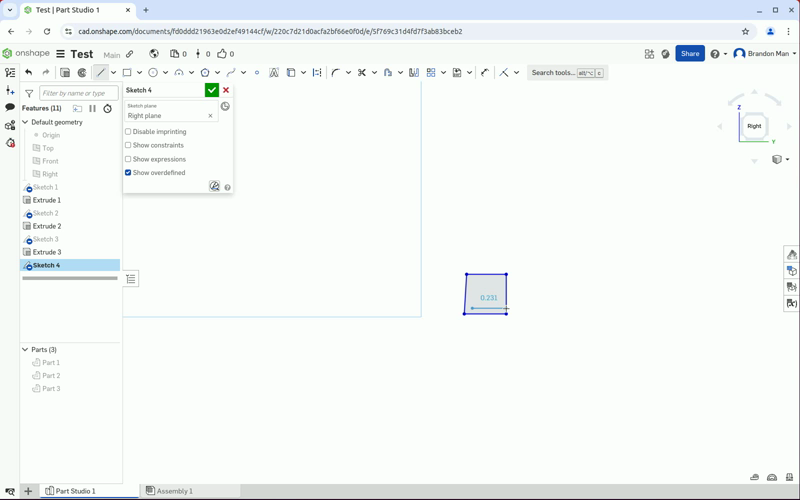
scroll(-6)
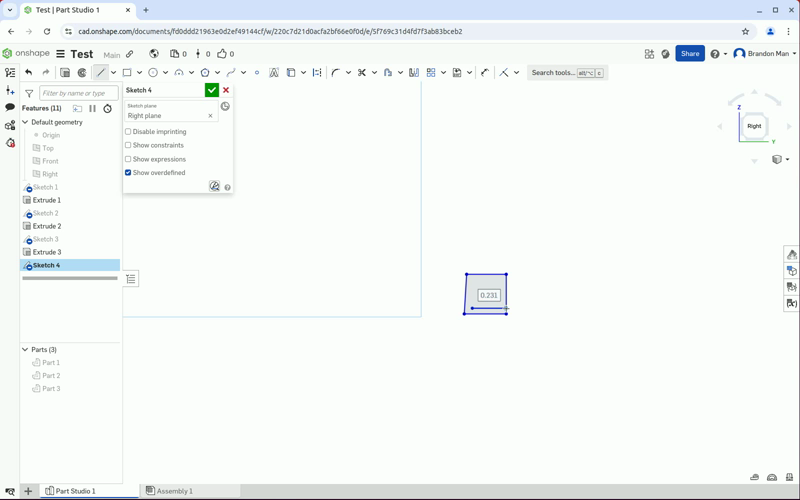
scroll(-6)
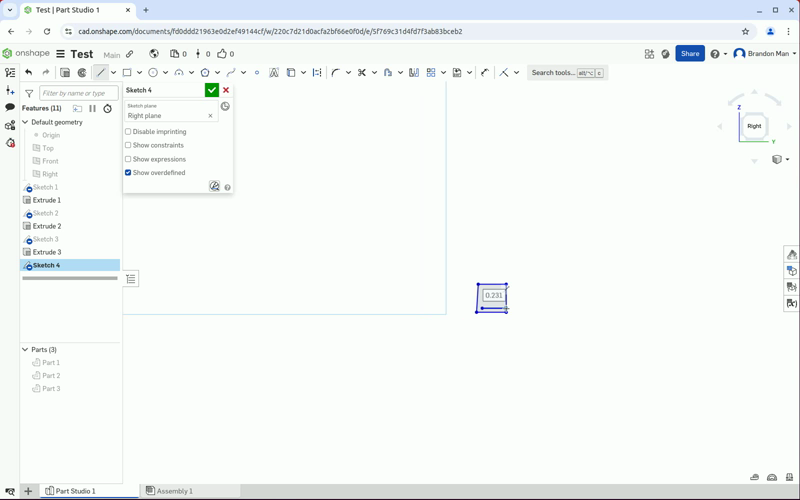
scroll(-6)
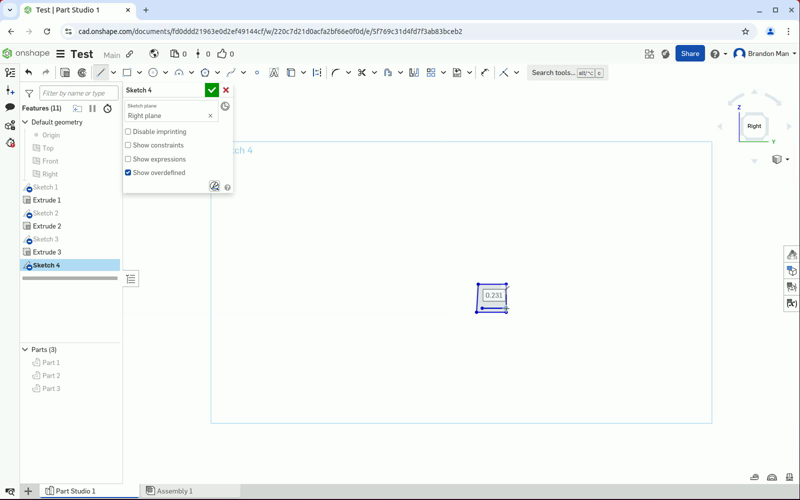
scroll(-6)
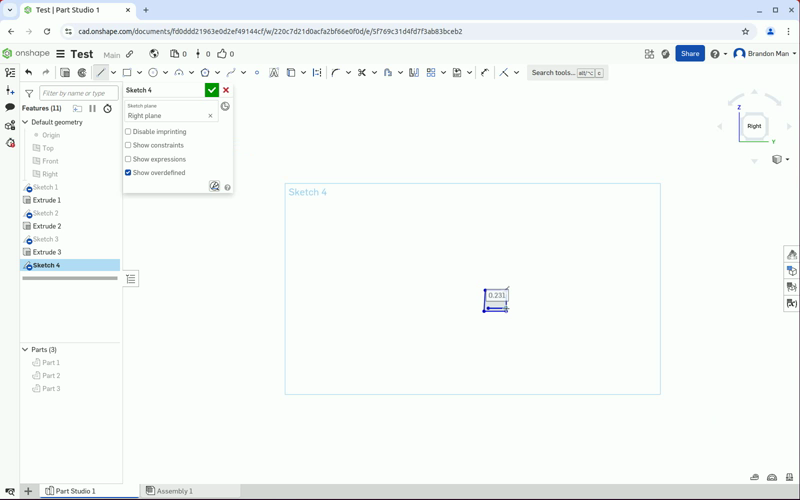
scroll(-6)
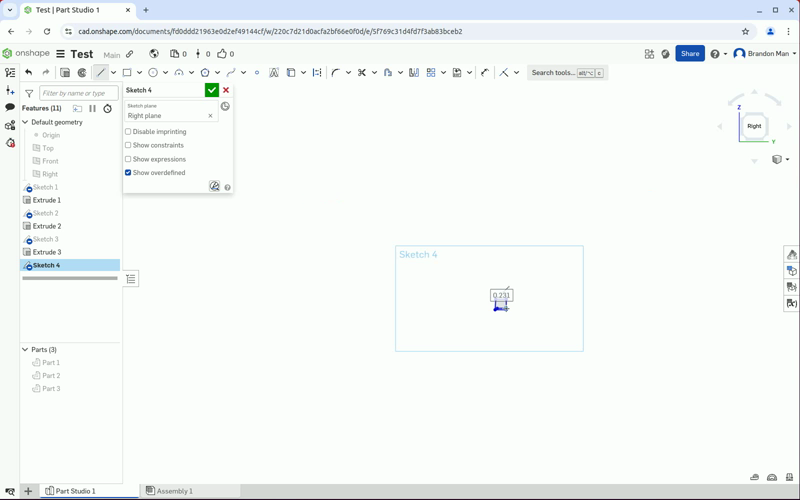
scroll(-6)
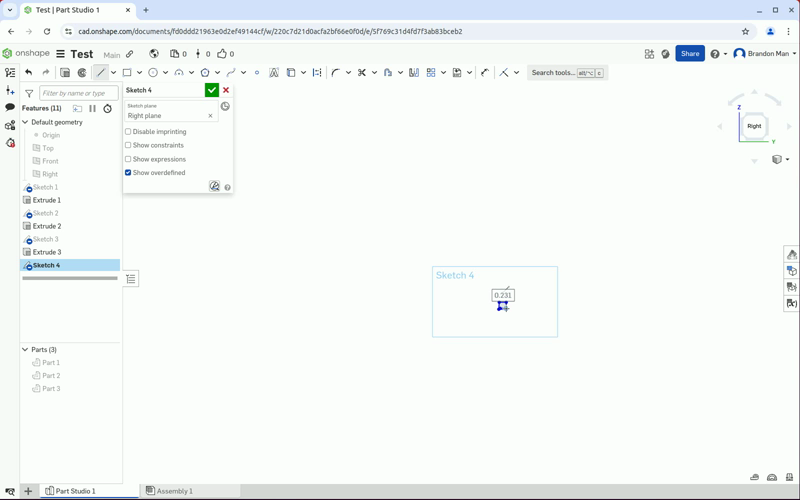
scroll(-6)
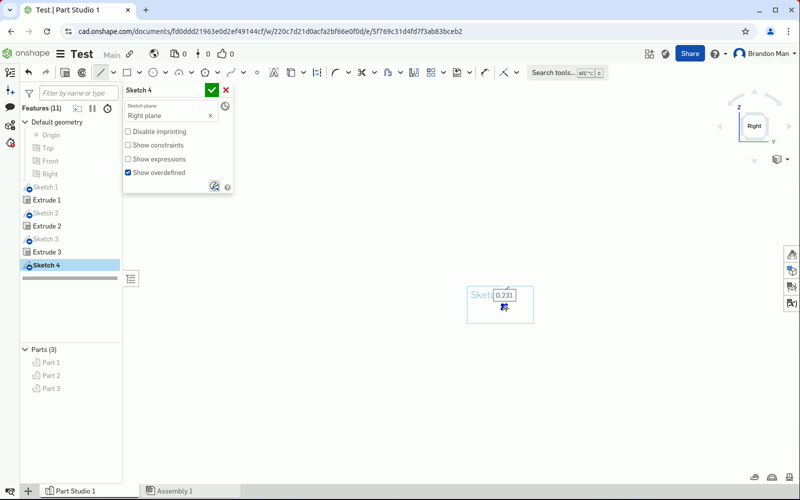
key_up(shift)
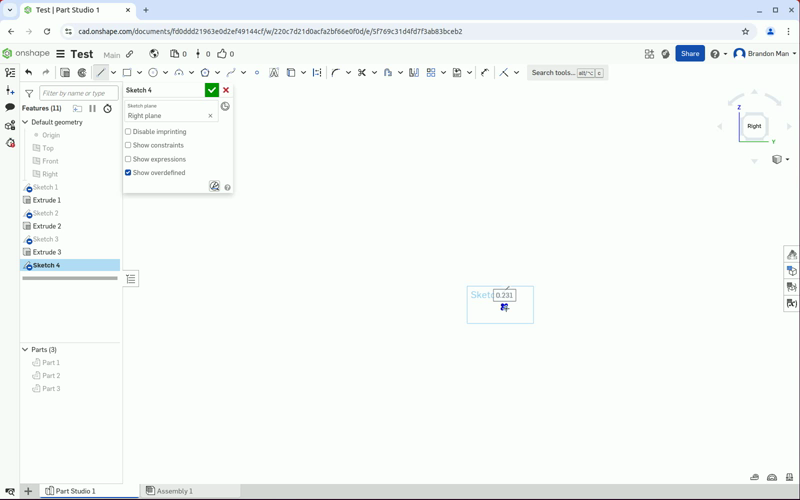
key_down(shift)
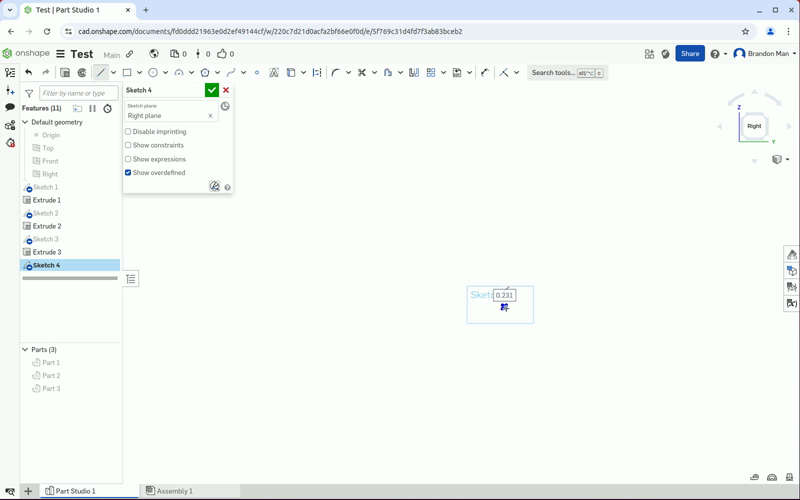
mouse_move(536, 308)
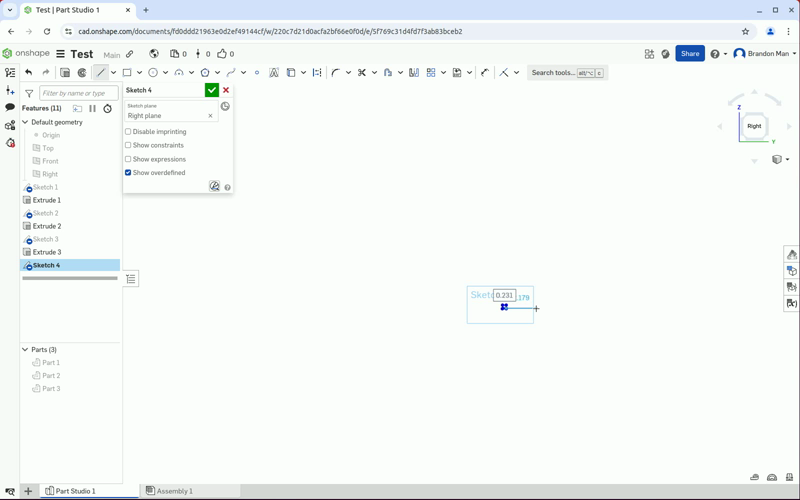
mouse_move(506, 305)
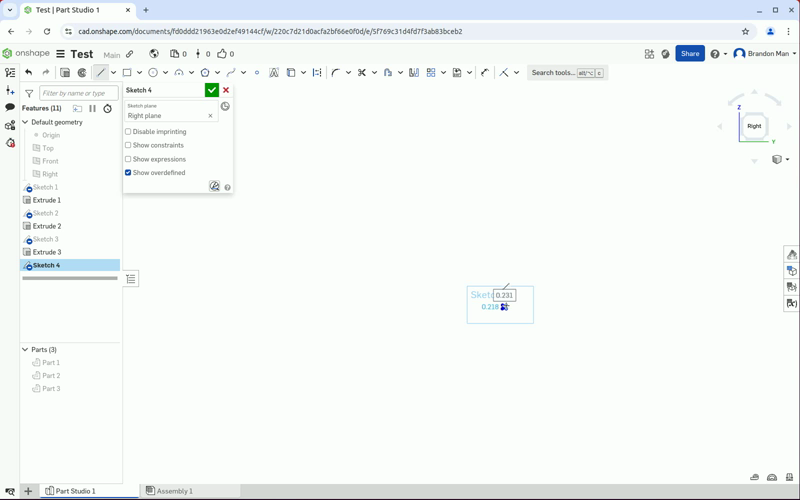
scroll(6)
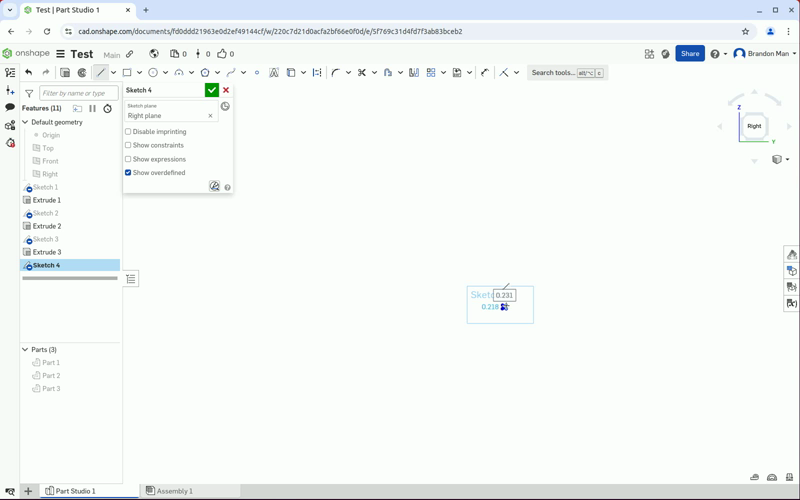
scroll(6)
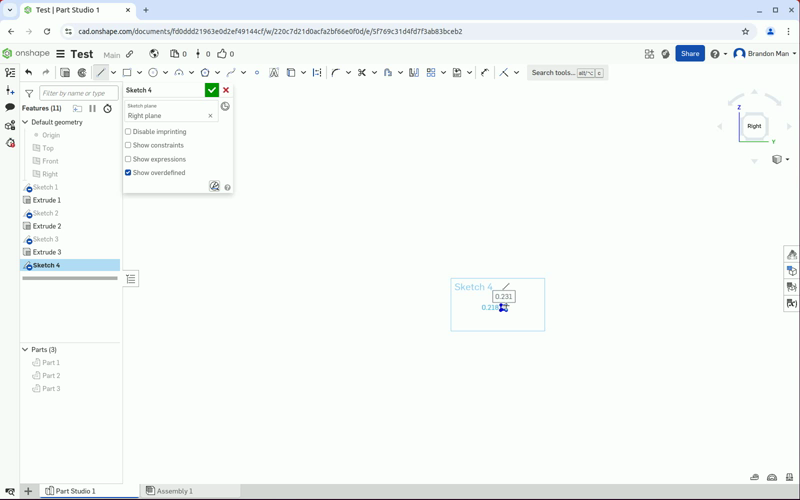
scroll(6)
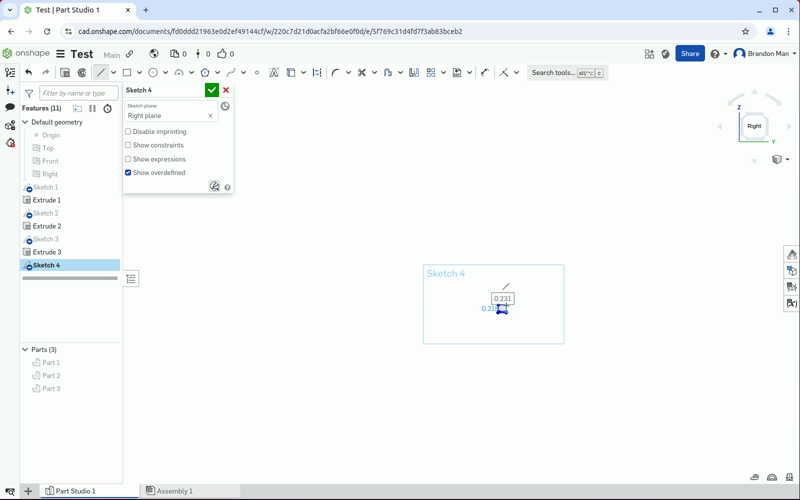
scroll(6)
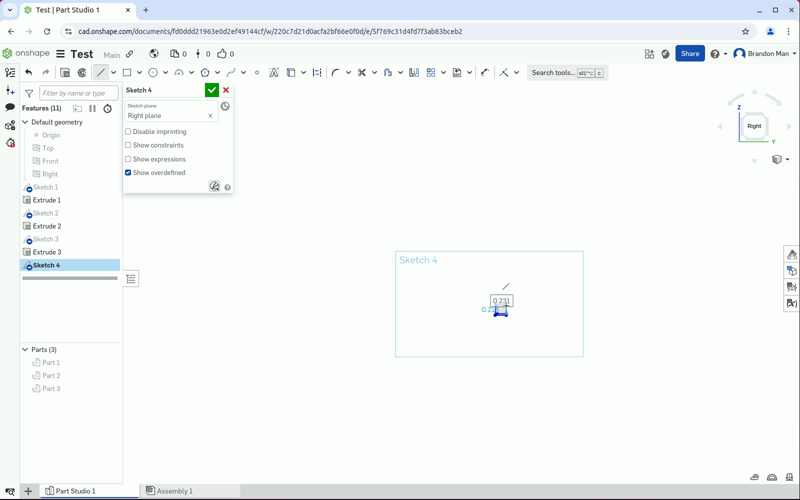
scroll(6)
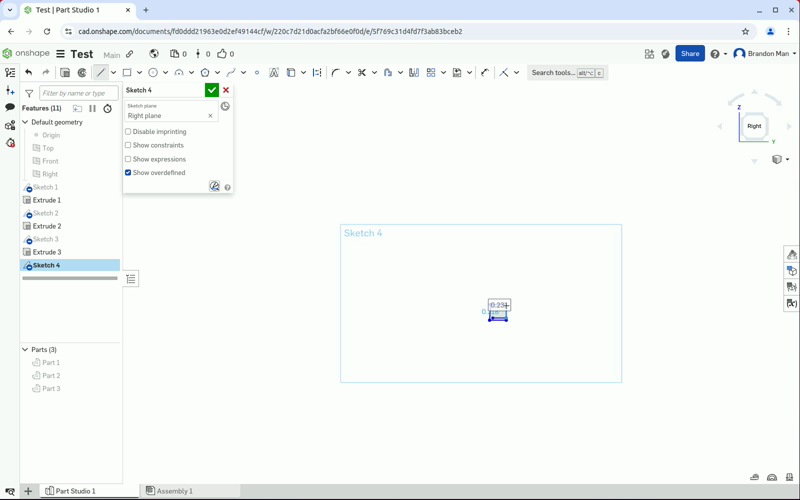
scroll(6)
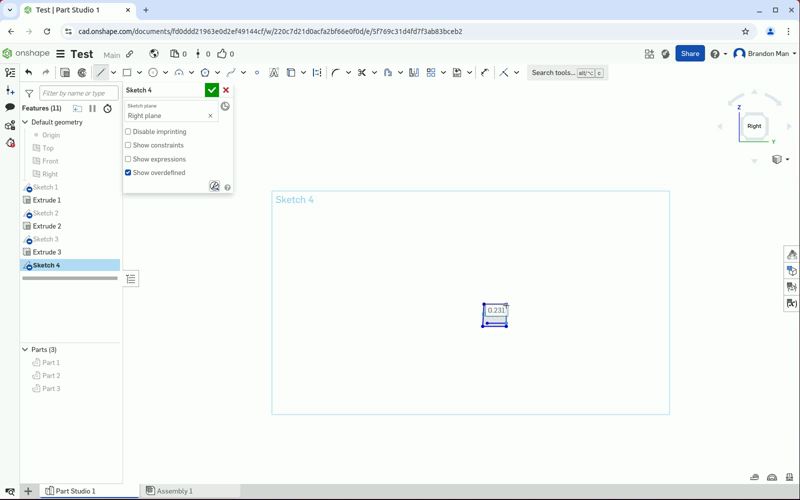
scroll(6)
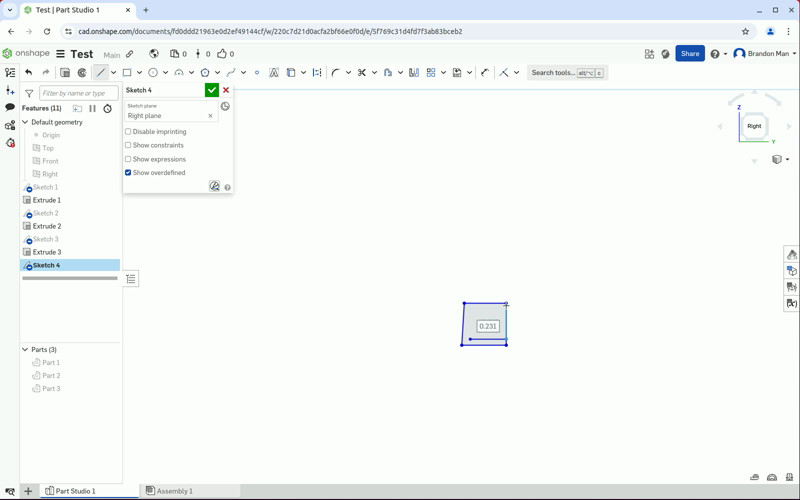
click(506, 305)
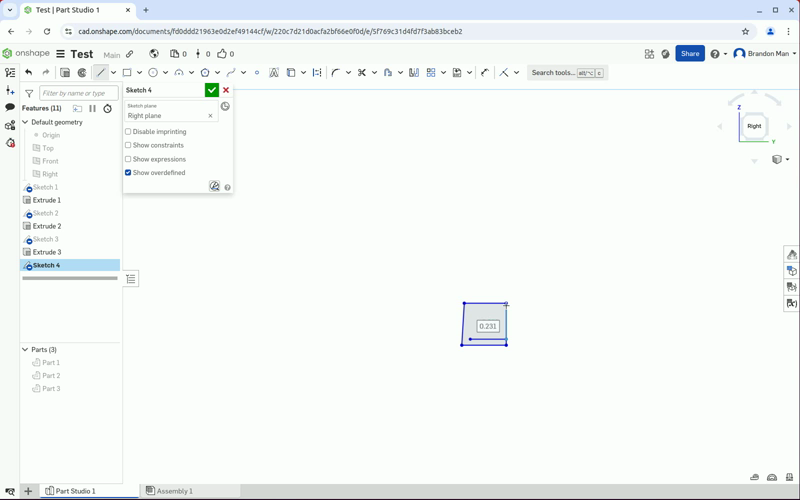
scroll(-6)
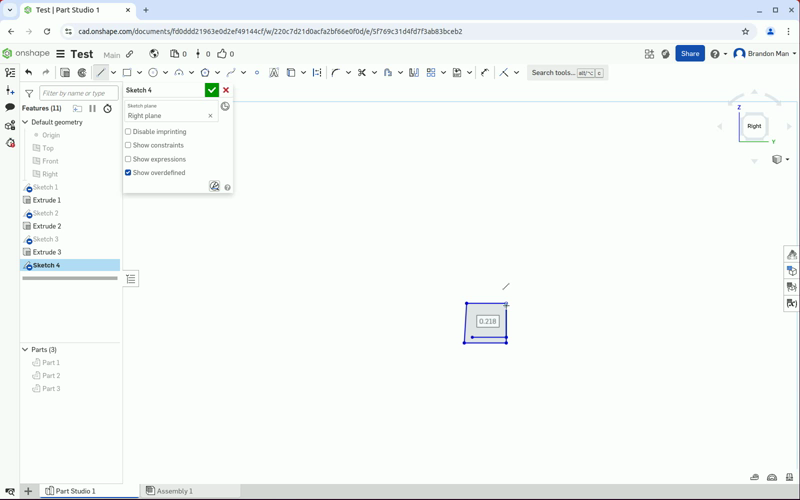
scroll(-6)
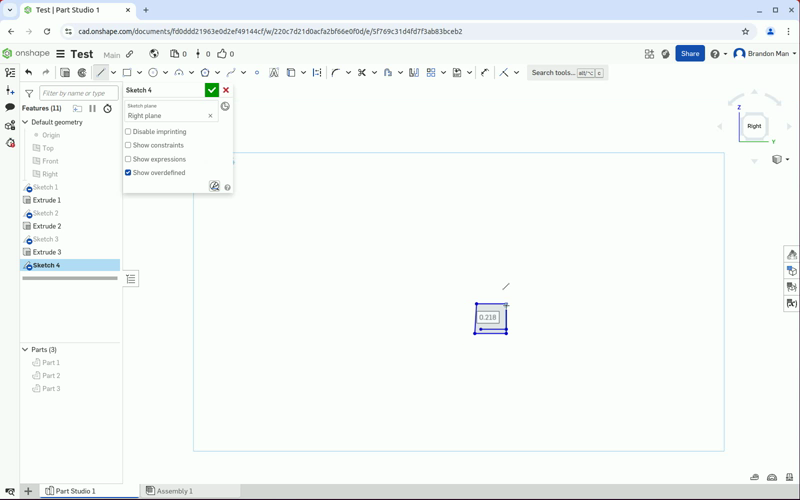
scroll(-6)
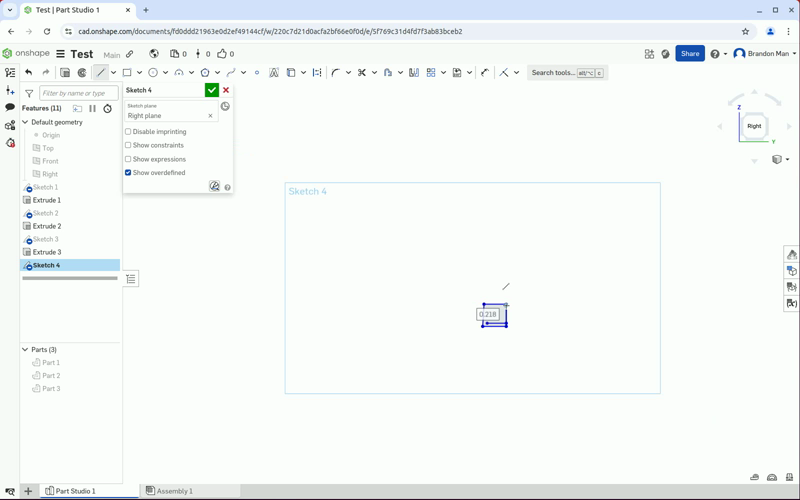
scroll(-6)
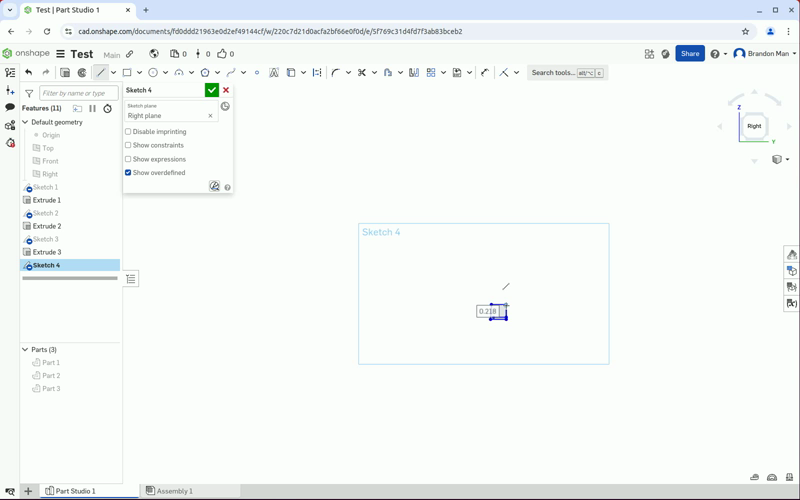
scroll(-6)
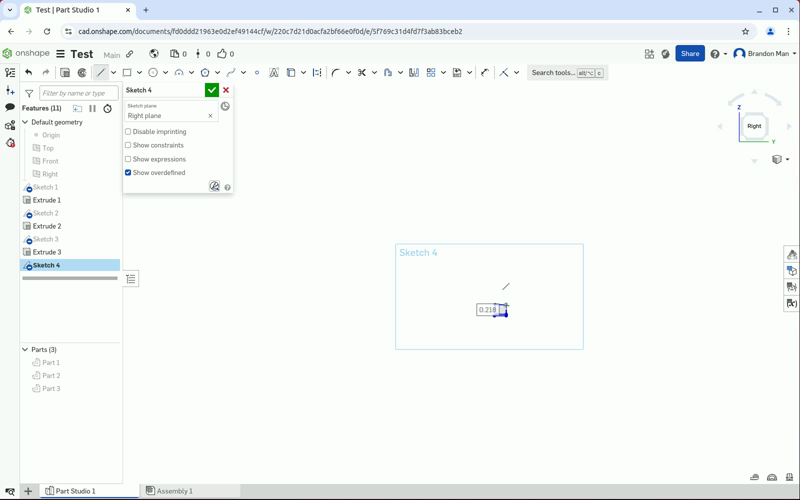
scroll(-6)
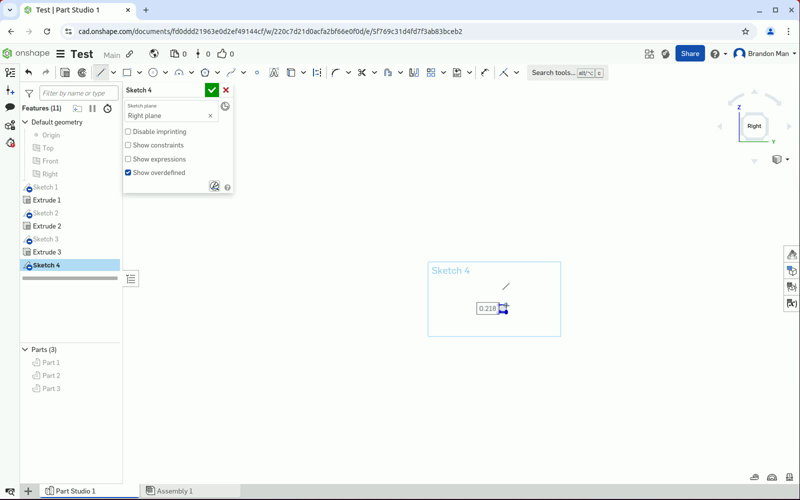
scroll(-6)
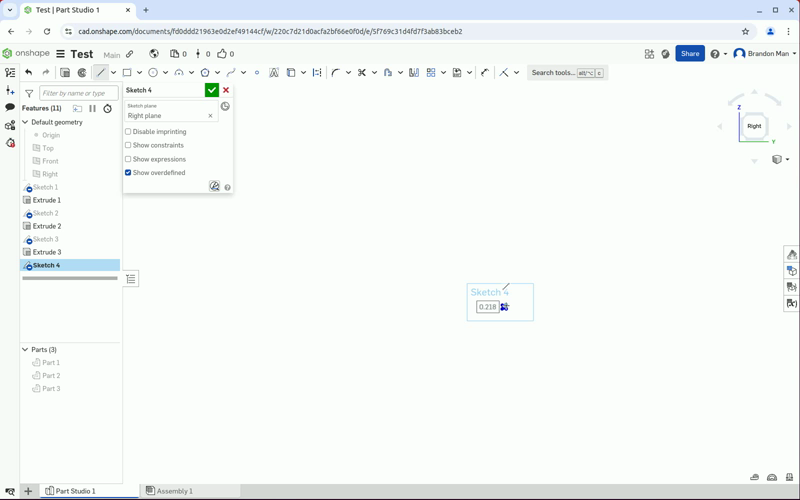
key_up(shift)
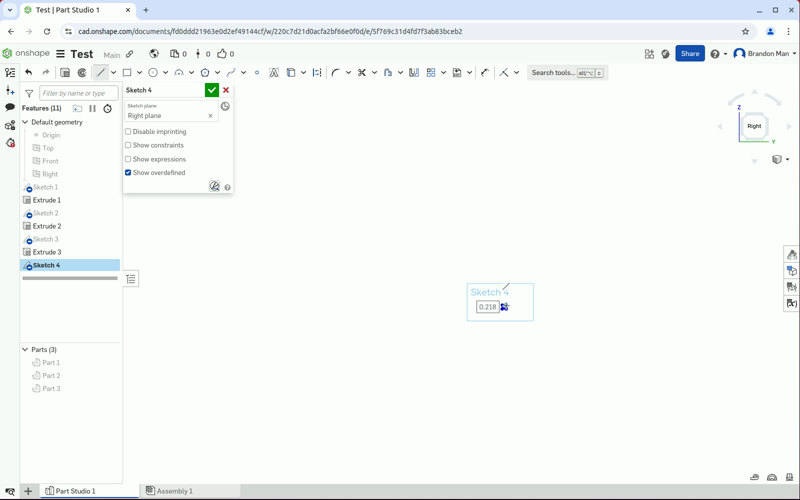
key_down(shift)
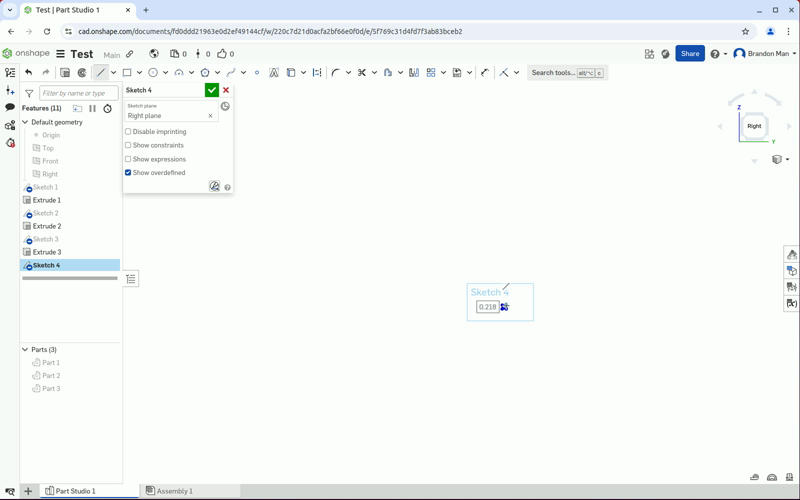
mouse_move(536, 305)
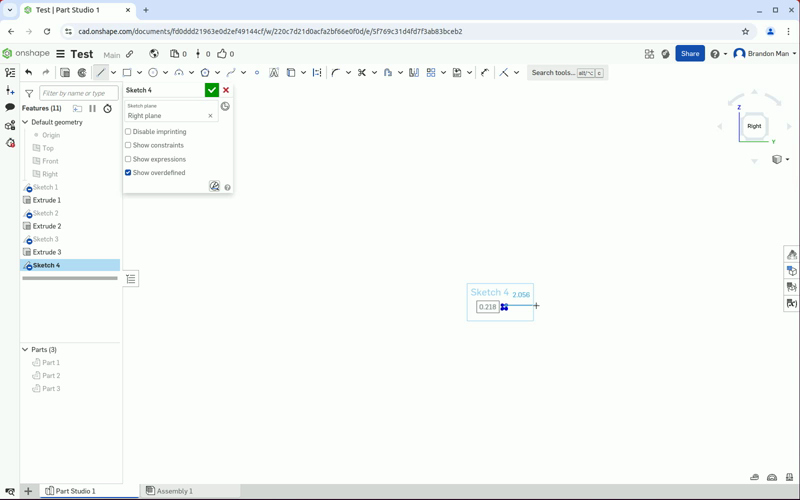
mouse_move(503, 305)
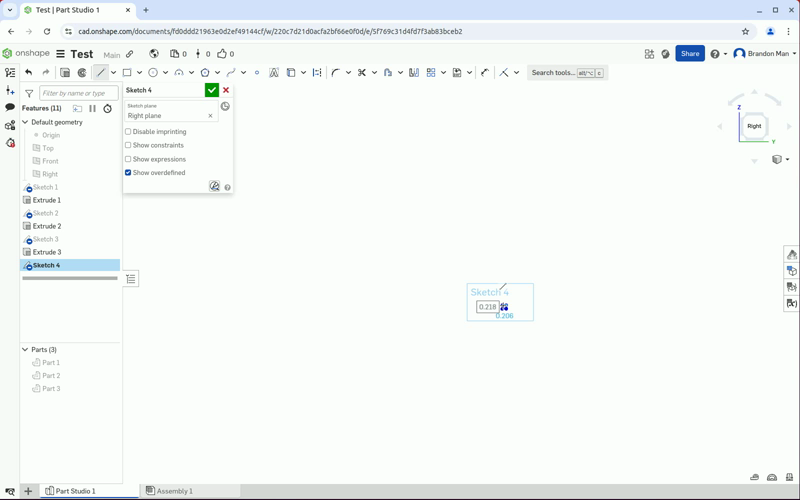
scroll(6)
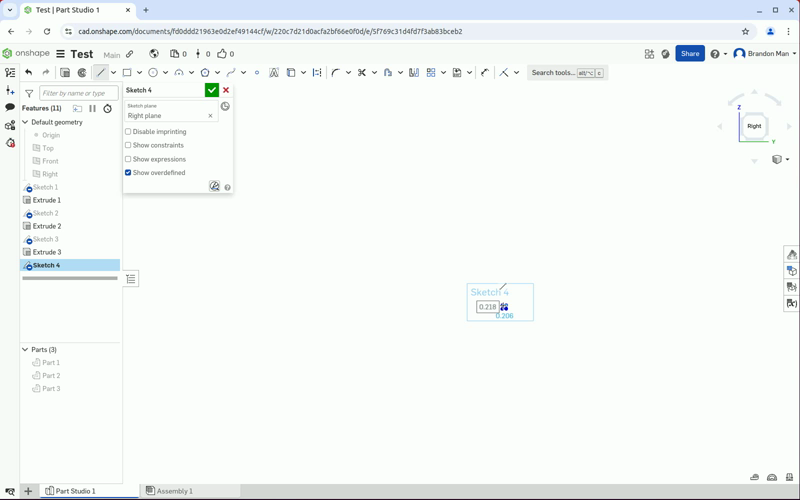
scroll(6)
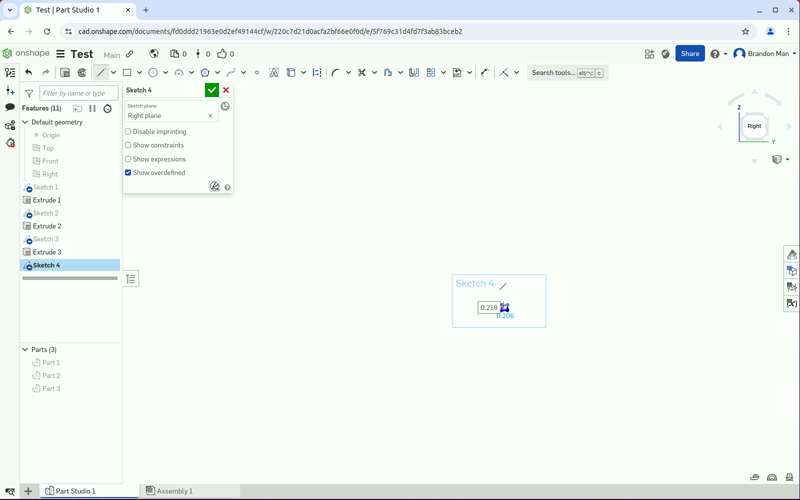
scroll(6)
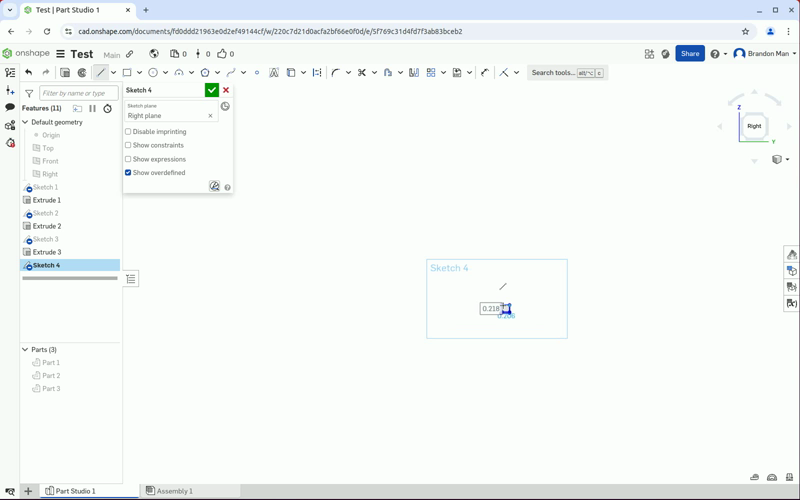
scroll(6)
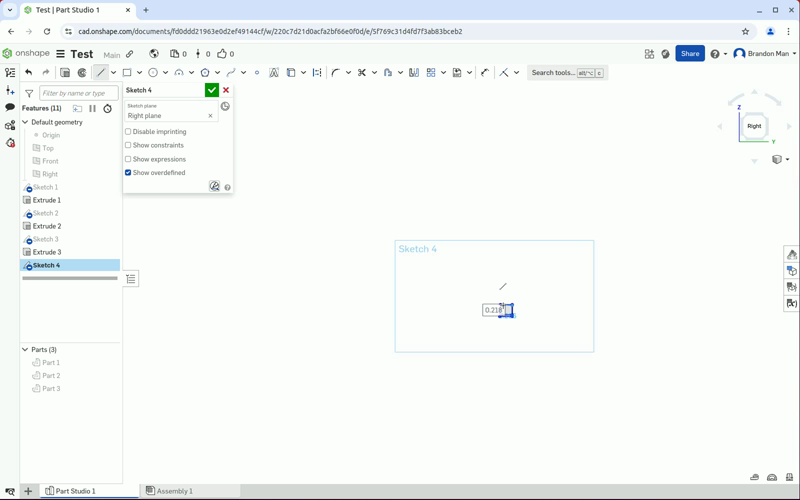
scroll(6)
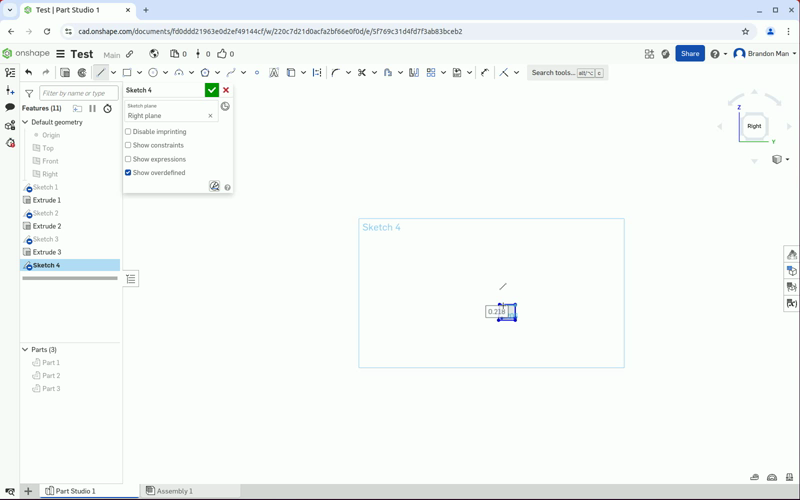
scroll(6)
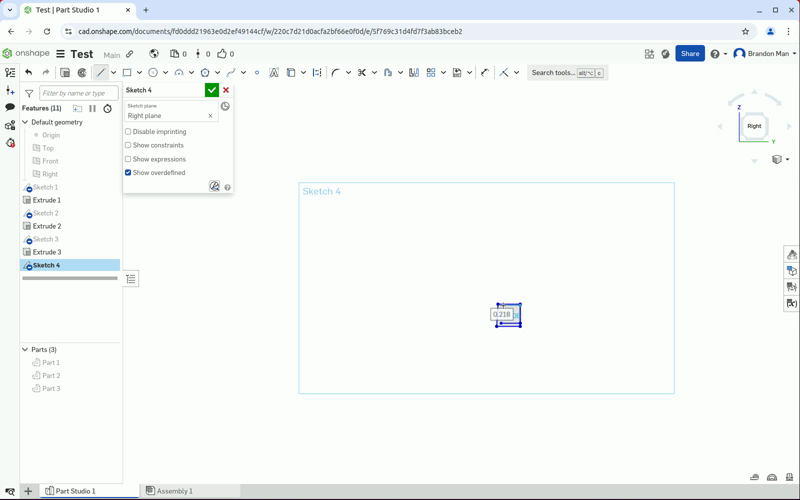
scroll(6)
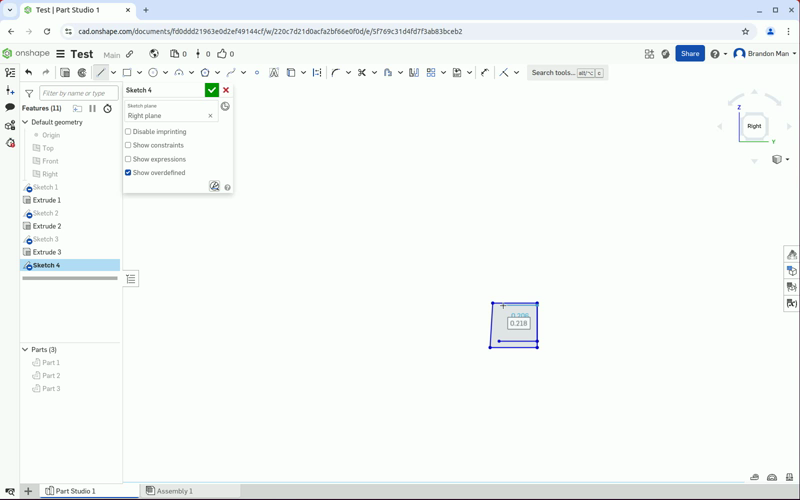
click(503, 305)
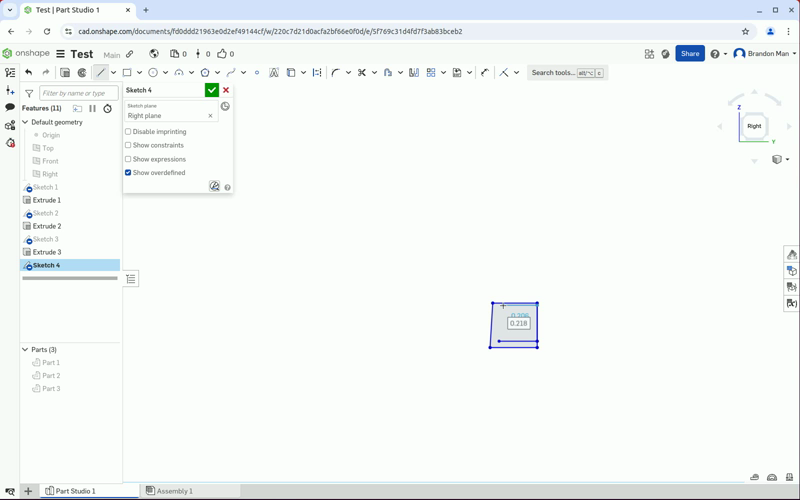
scroll(-6)
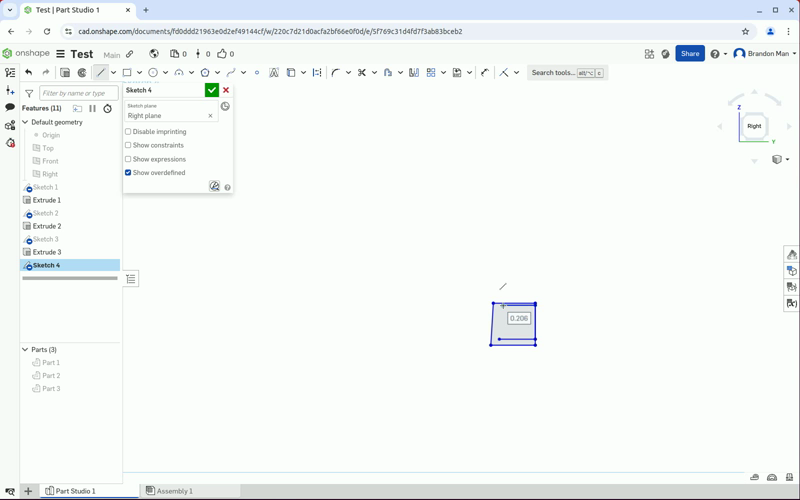
scroll(-6)
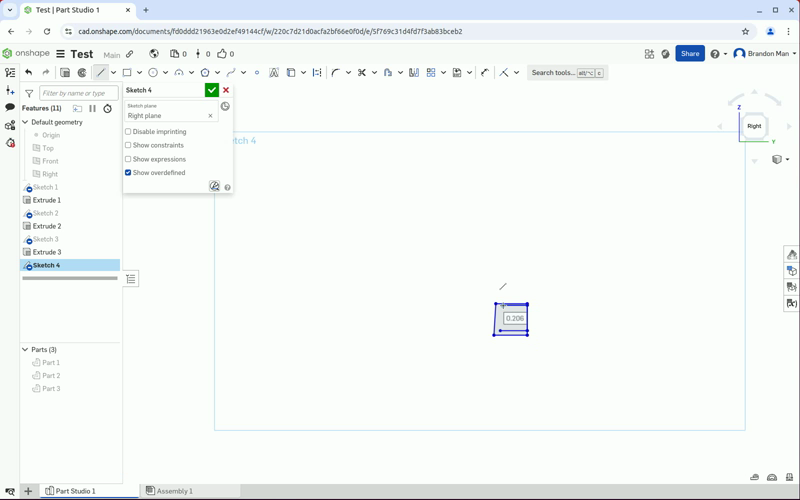
scroll(-6)
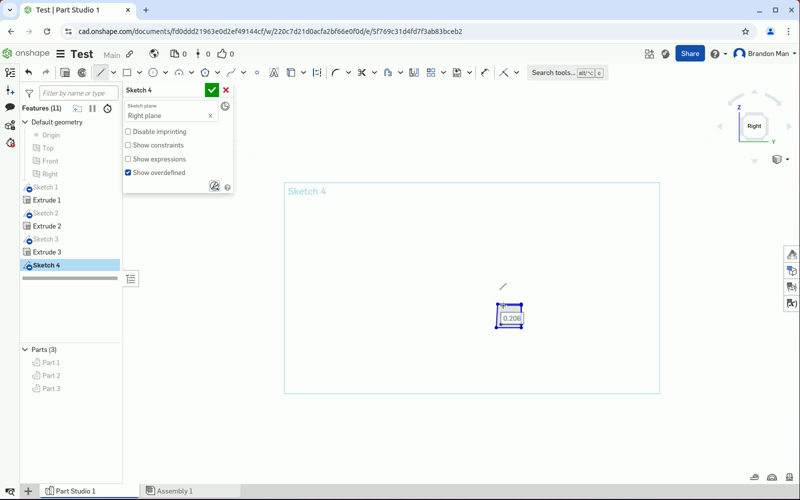
scroll(-6)
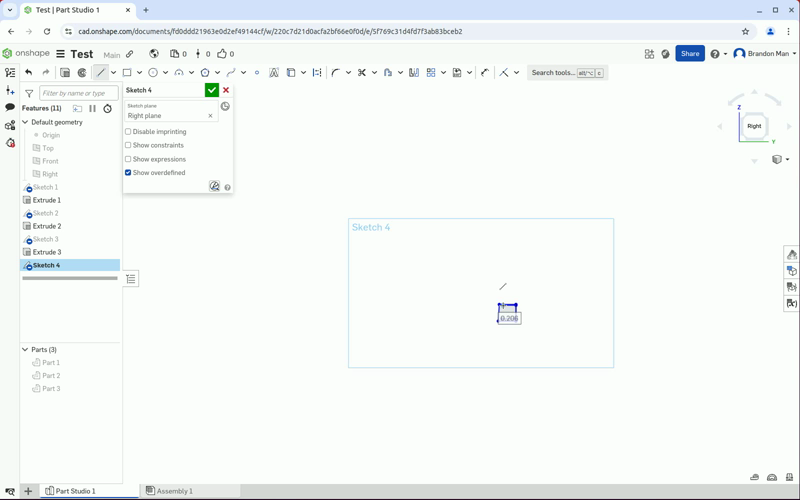
scroll(-6)
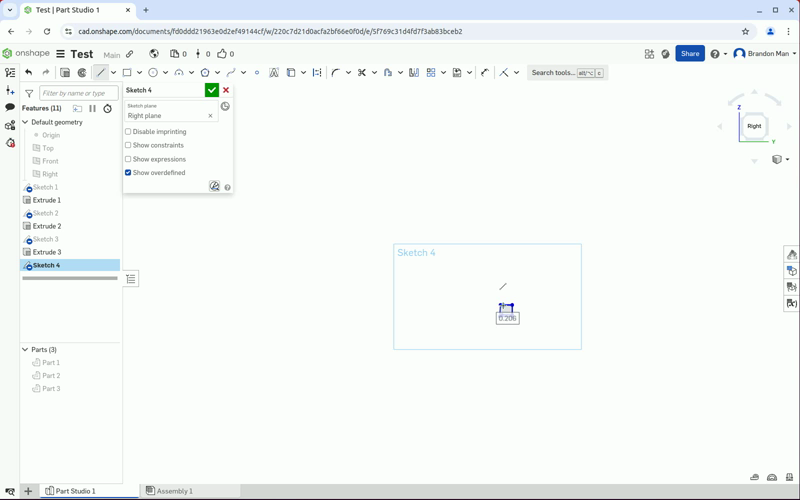
scroll(-6)
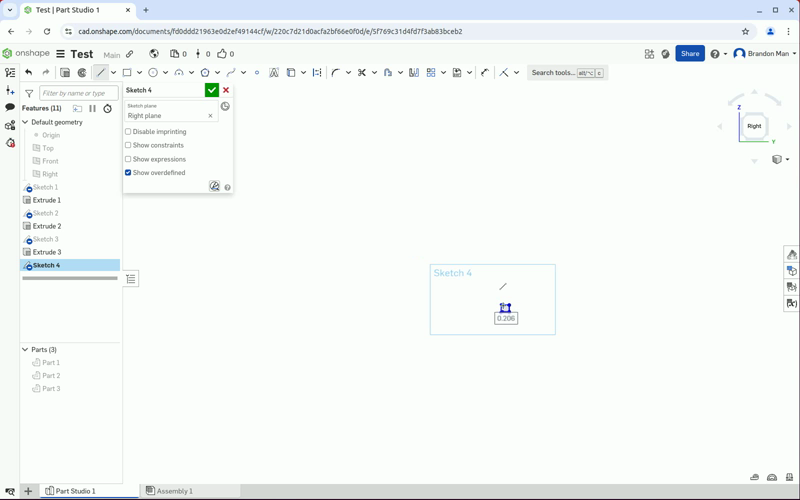
scroll(-6)
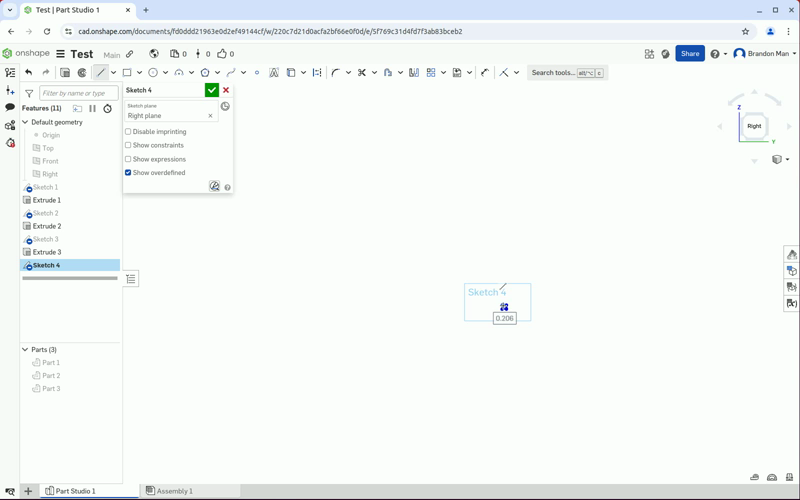
key_up(shift)
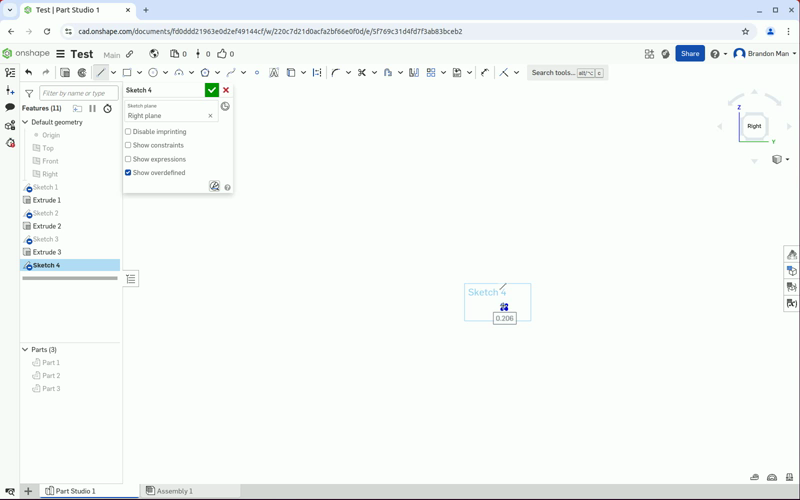
mouse_move(533, 305)
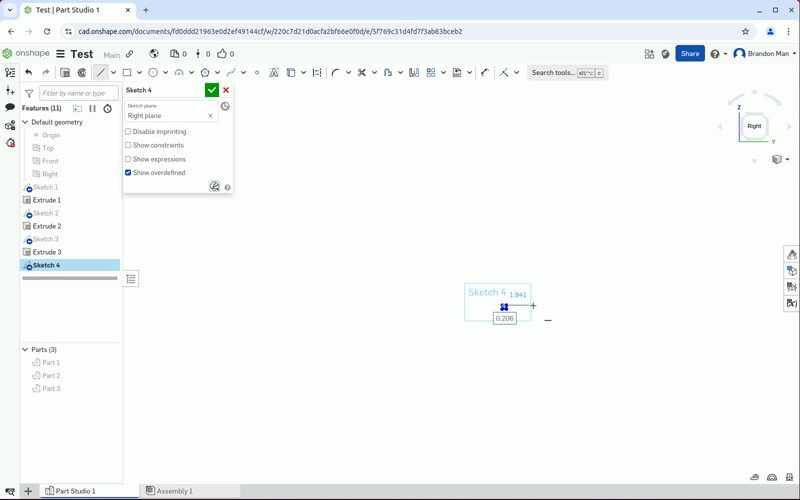
key_down(shift)
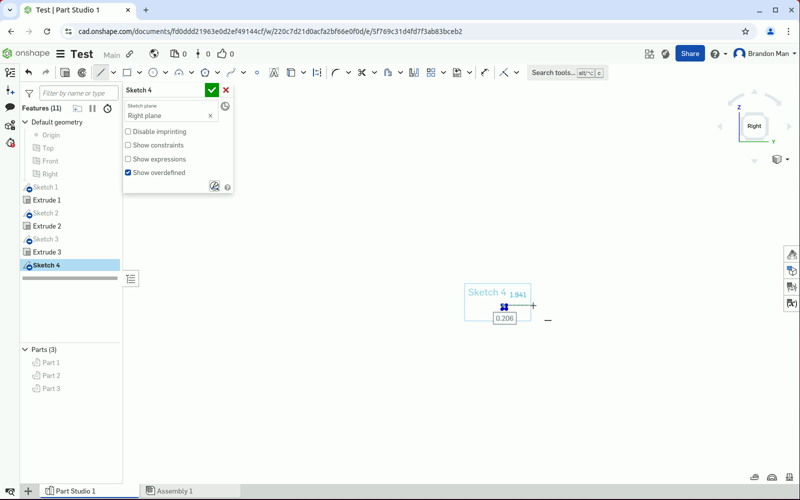
mouse_move(503, 308)
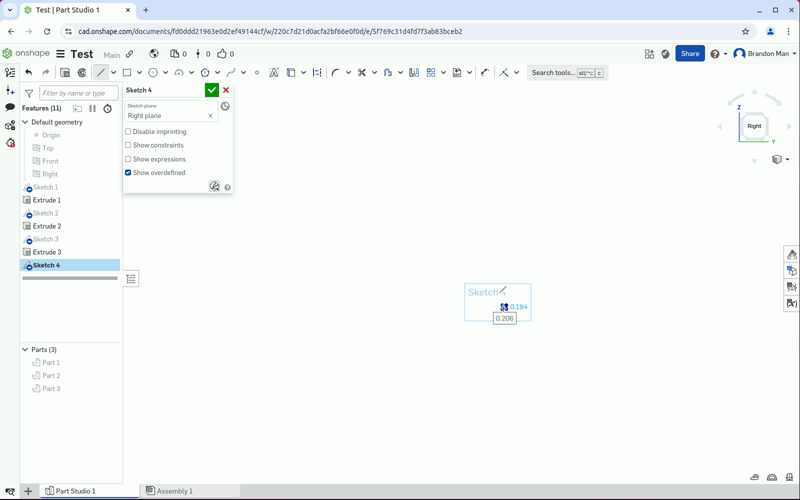
scroll(6)
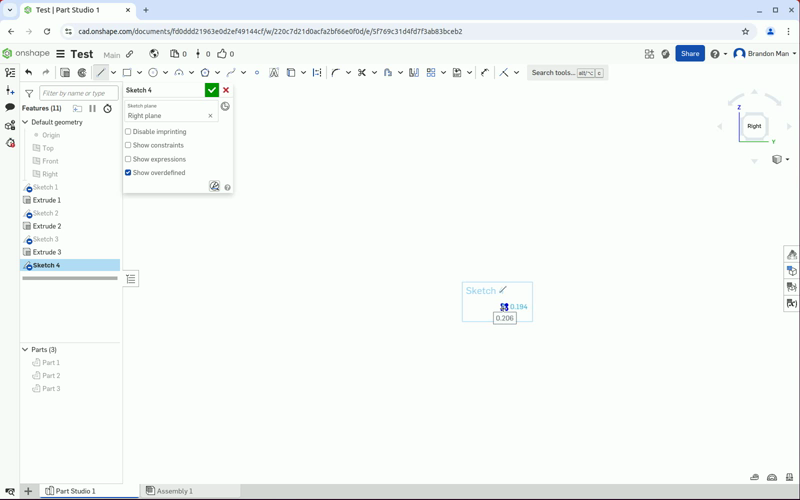
scroll(6)
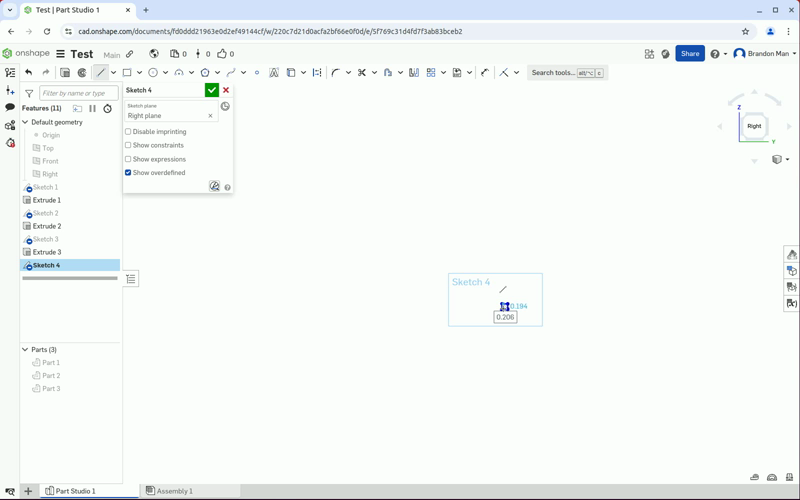
scroll(6)
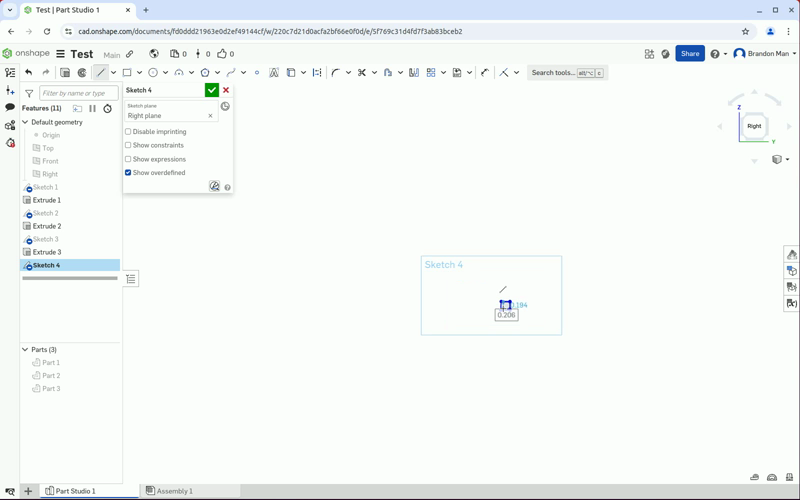
scroll(6)
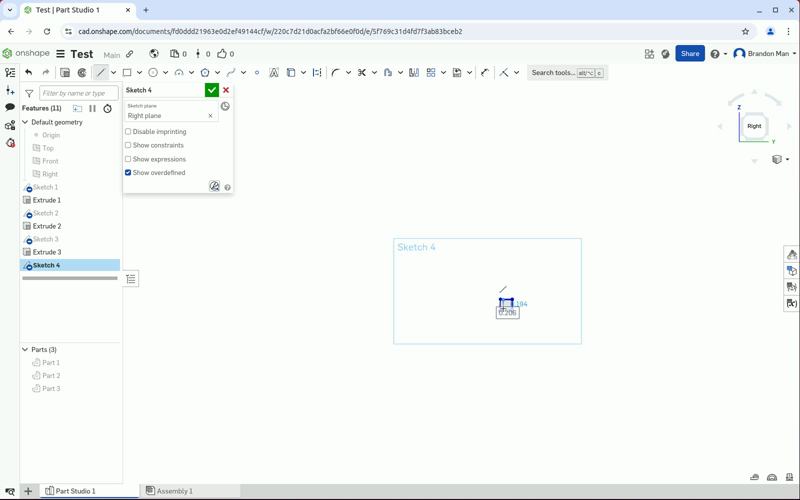
scroll(6)
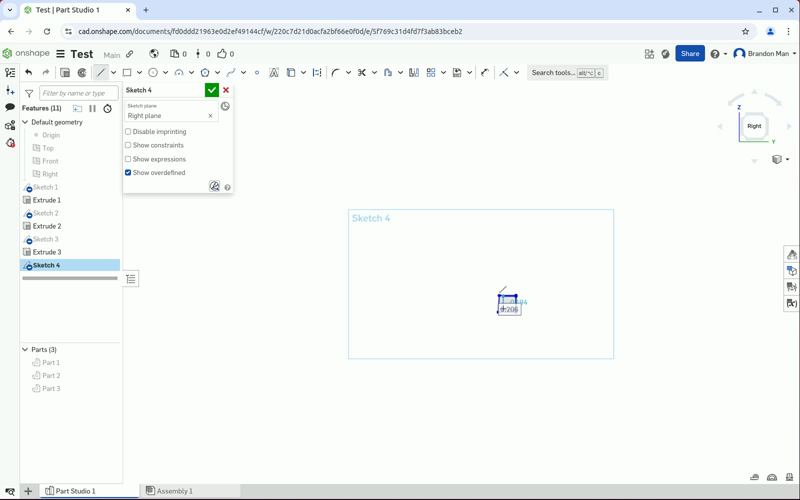
scroll(6)
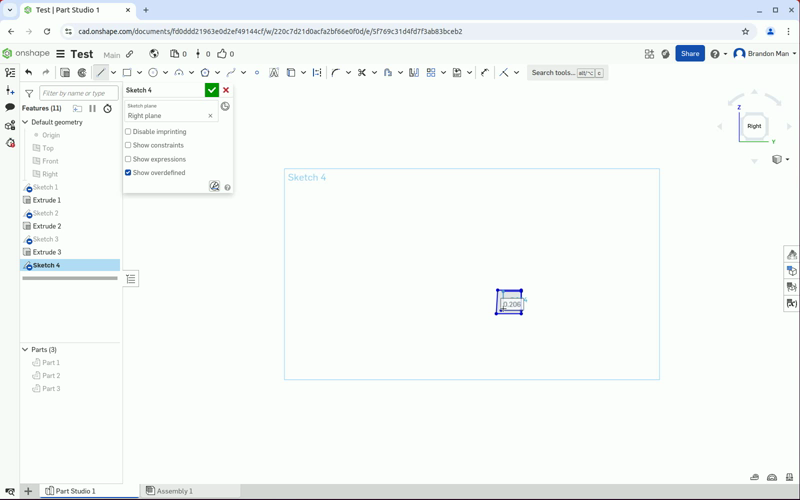
scroll(6)
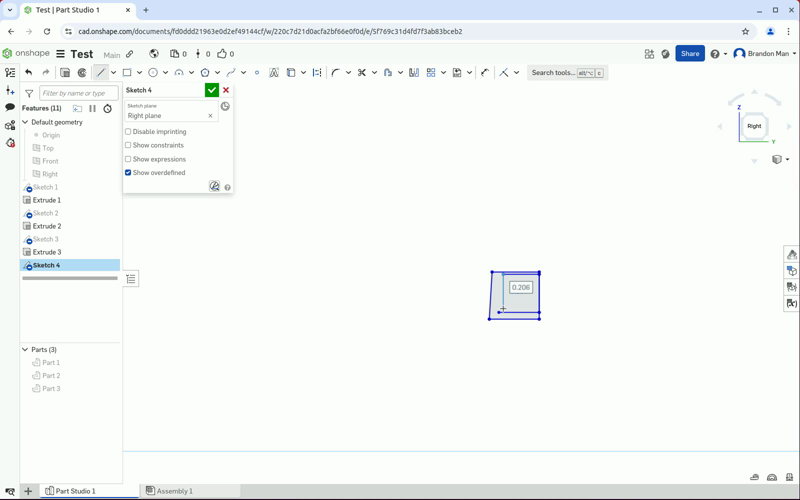
key_up(shift)
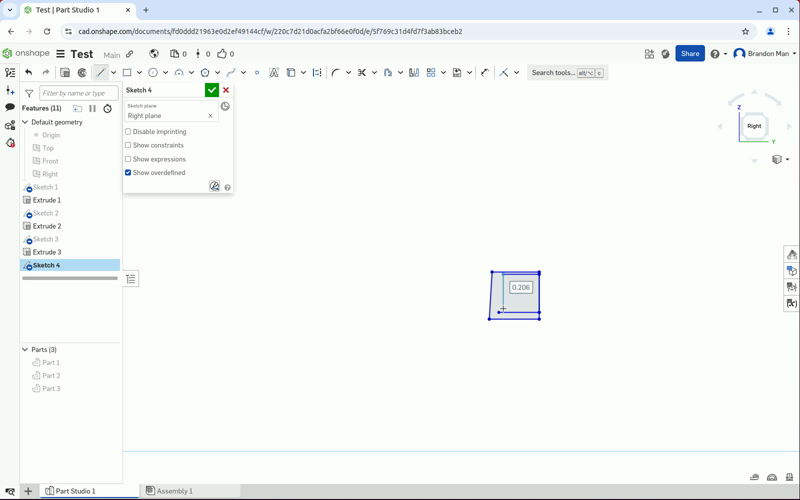
click(503, 308)
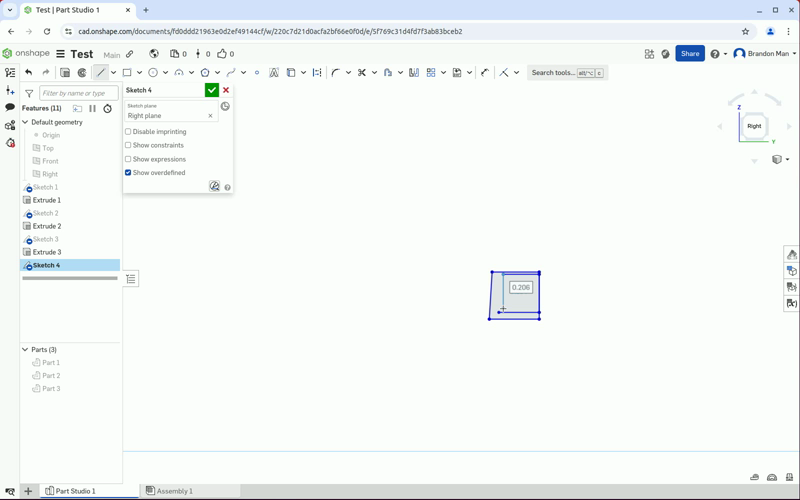
scroll(-6)
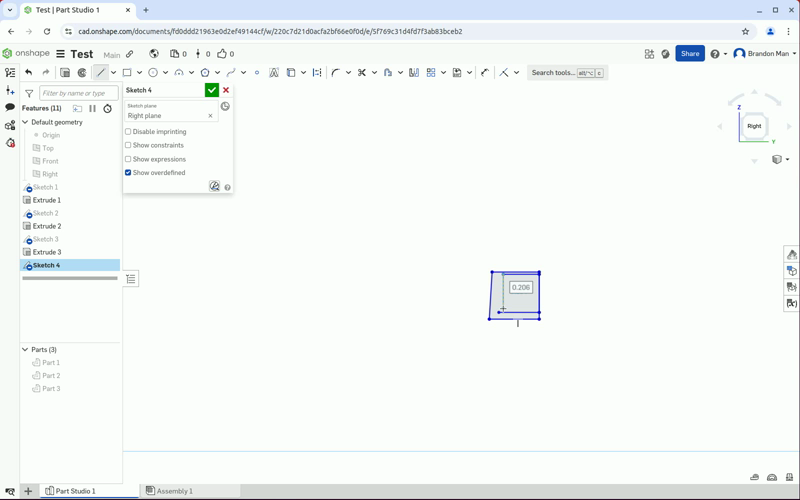
scroll(-6)
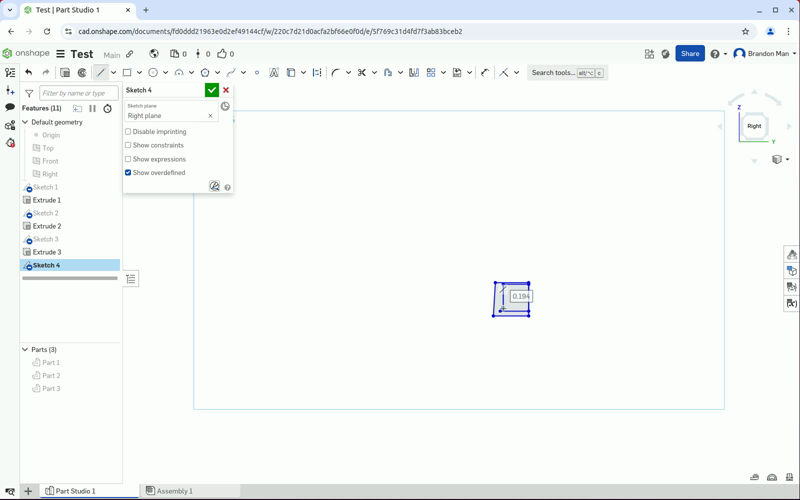
scroll(-6)
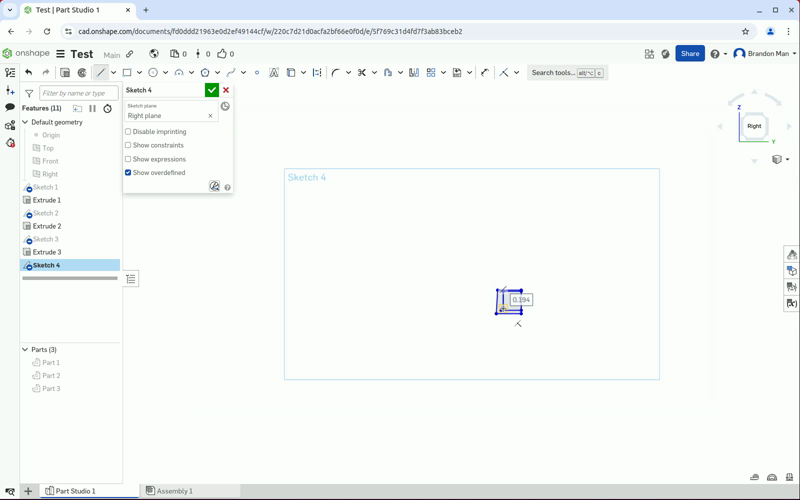
scroll(-6)
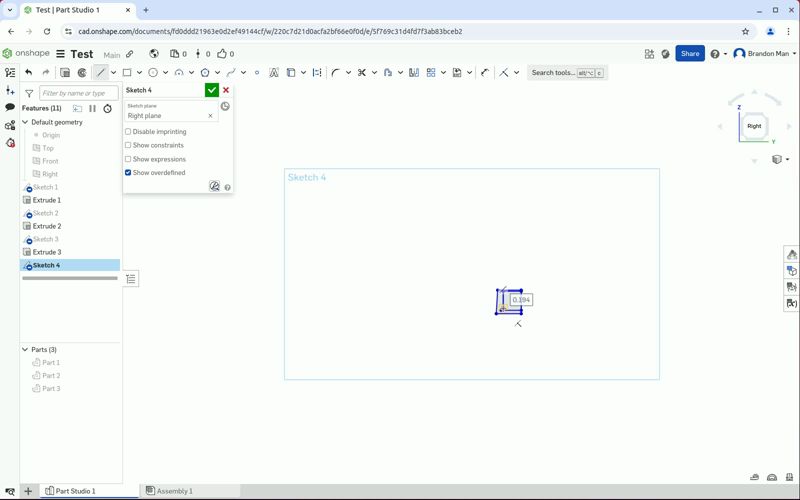
scroll(-6)
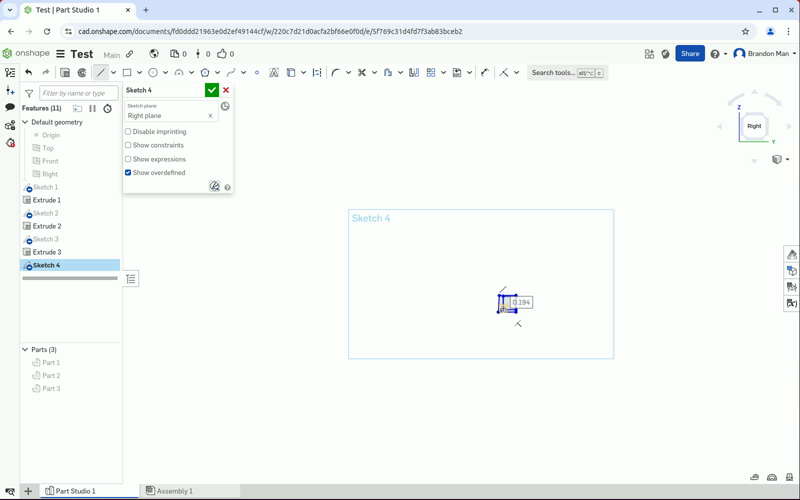
scroll(-6)
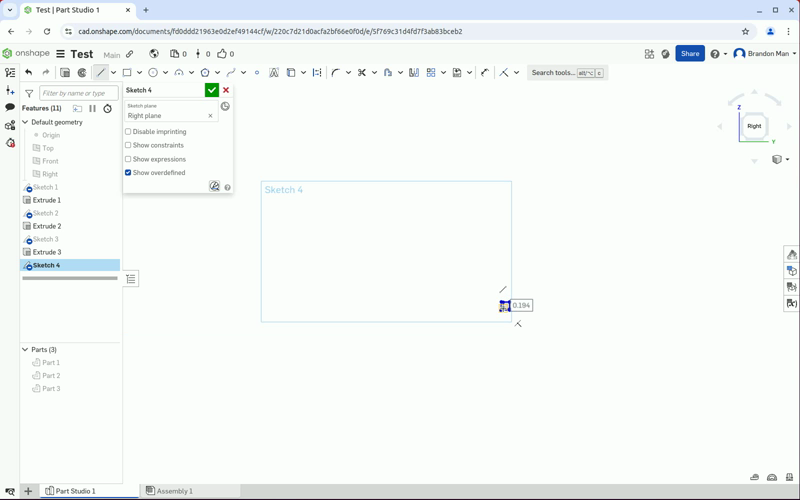
scroll(-6)
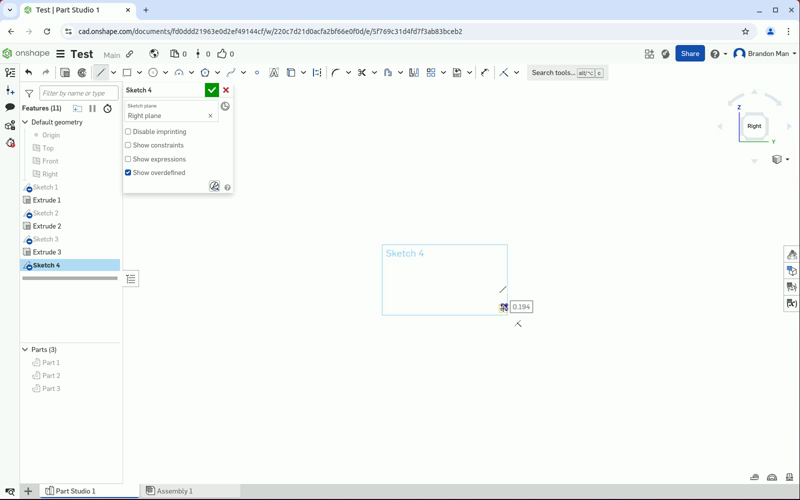
key(esc)
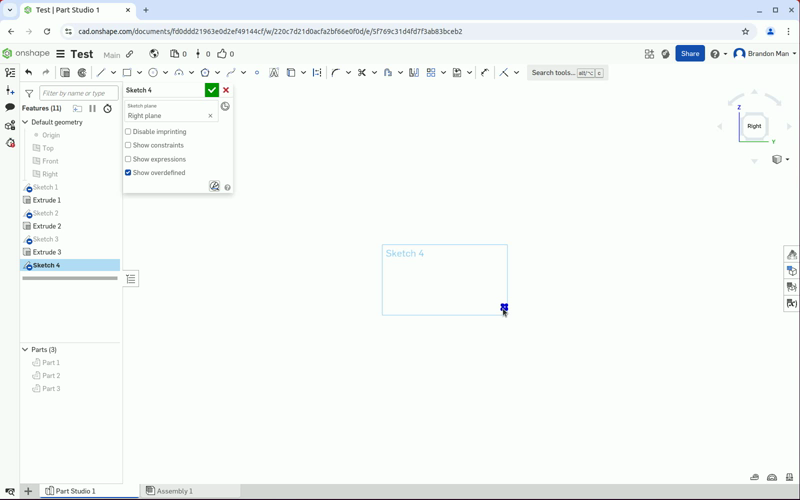
mouse_move(503, 308)
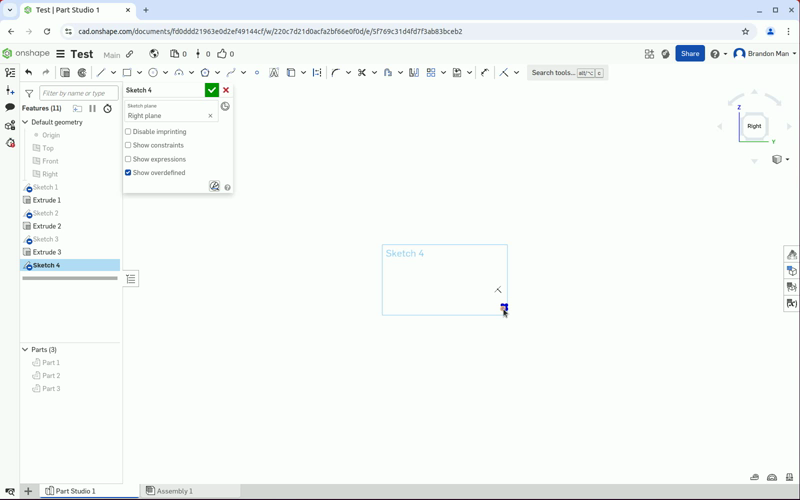
scroll(6)
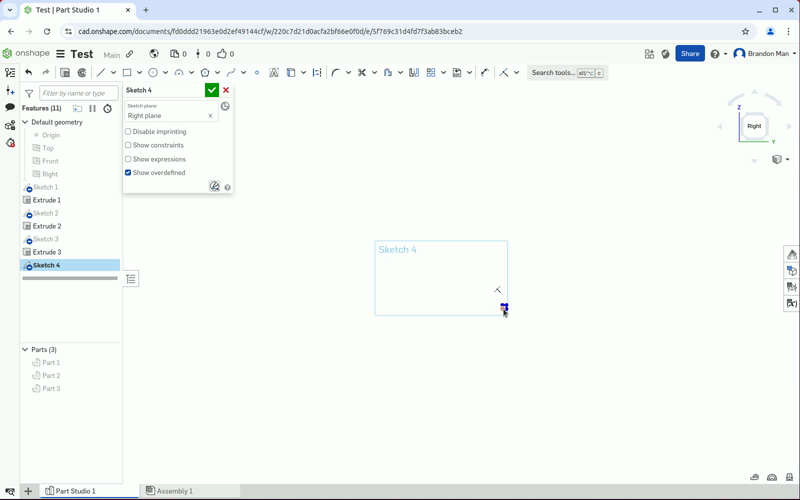
scroll(6)
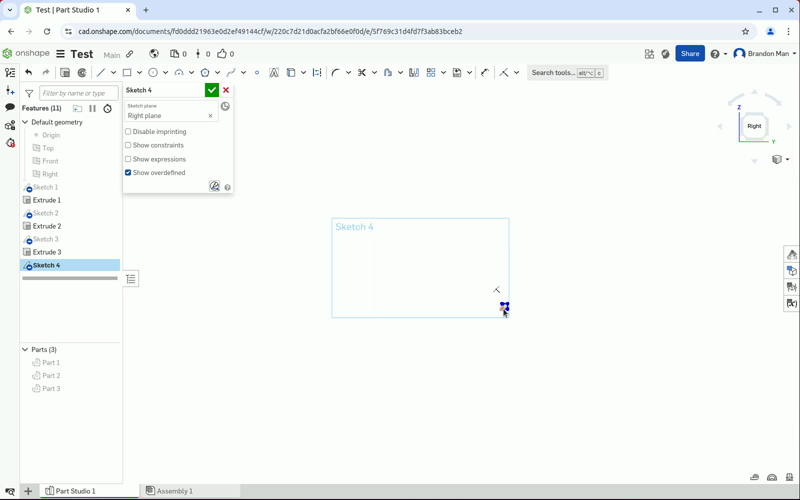
scroll(6)
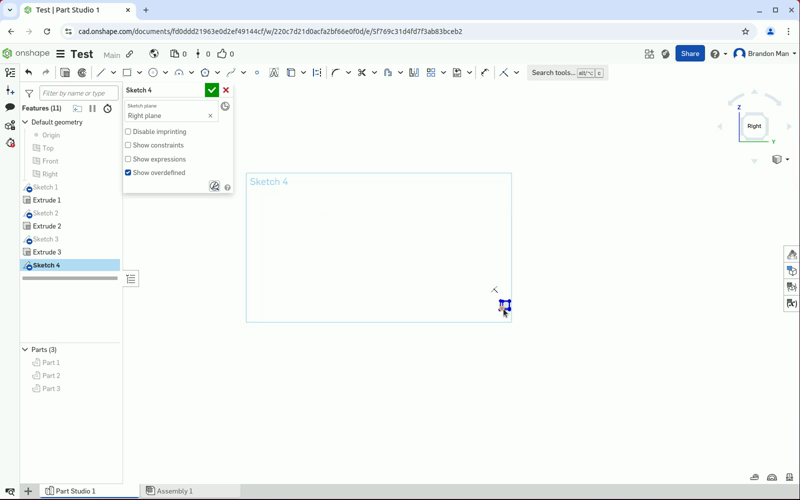
scroll(6)
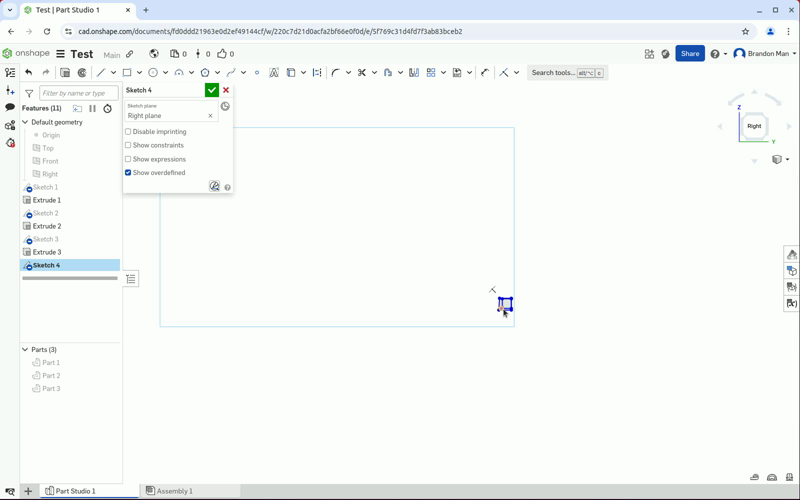
scroll(6)
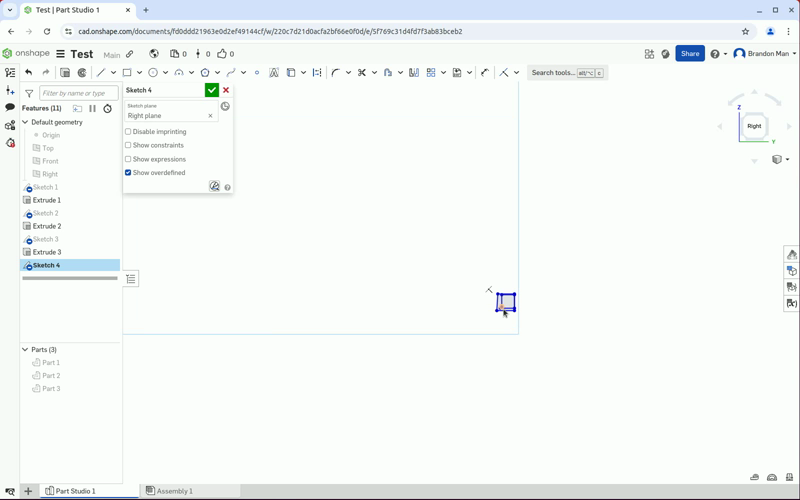
scroll(6)
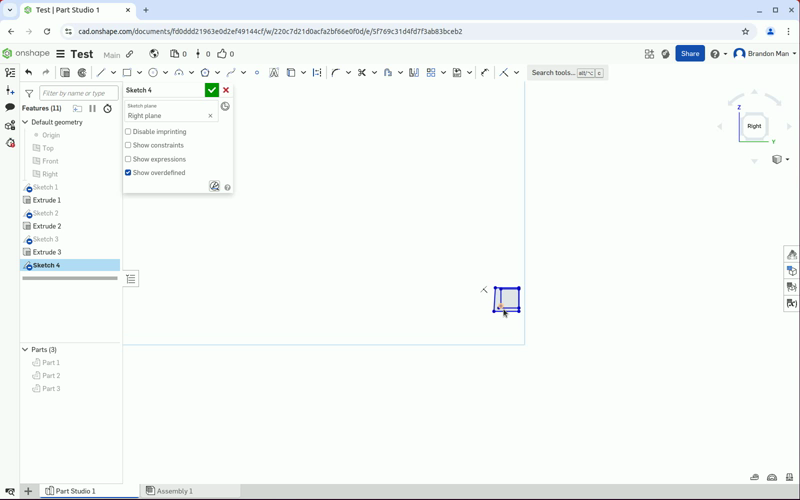
scroll(6)
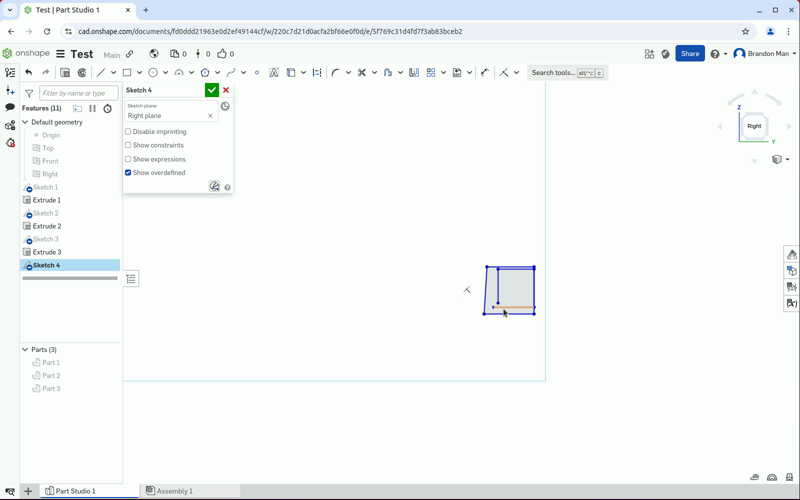
click(503, 308)
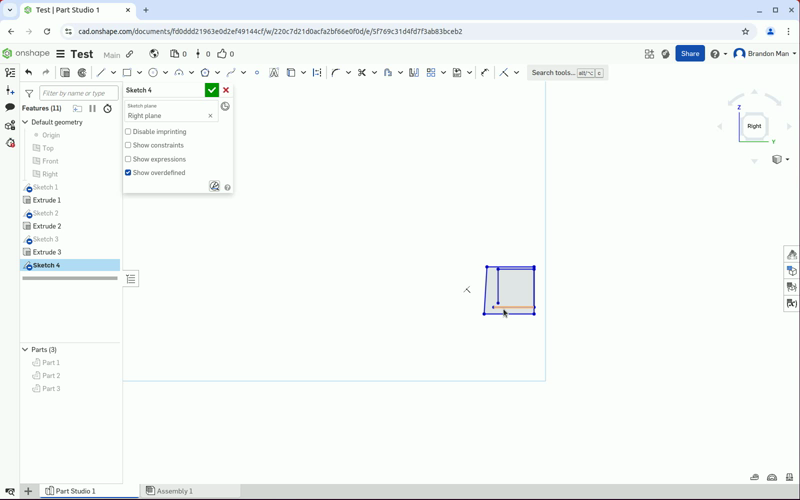
scroll(-6)
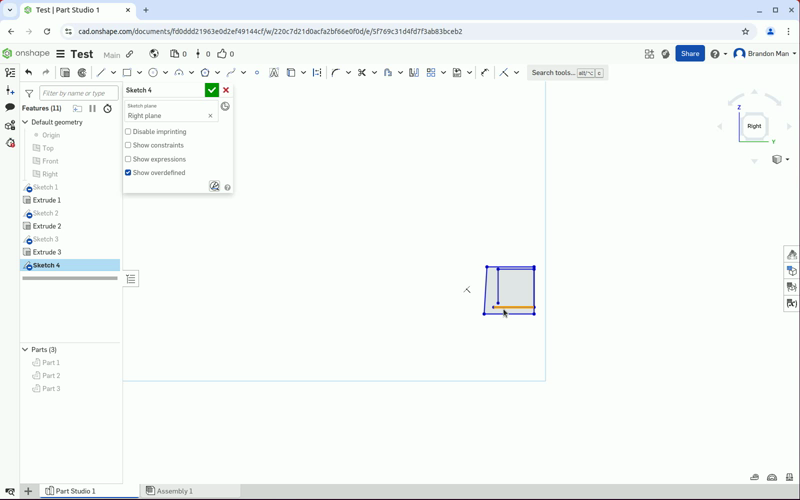
scroll(-6)
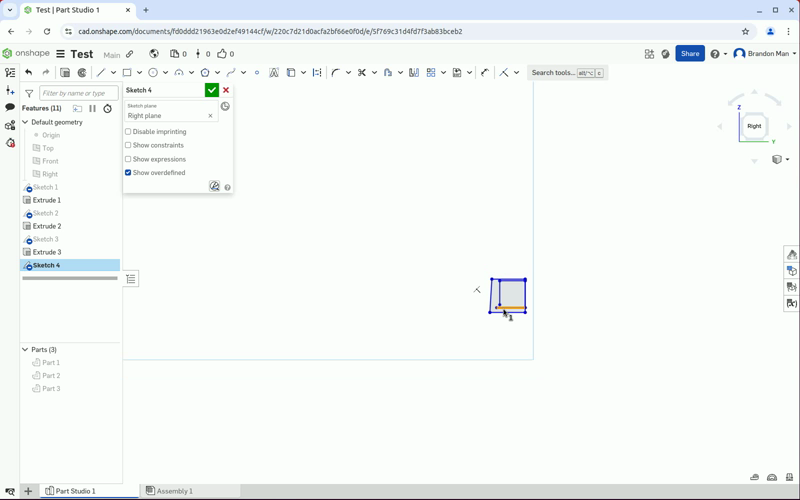
scroll(-6)
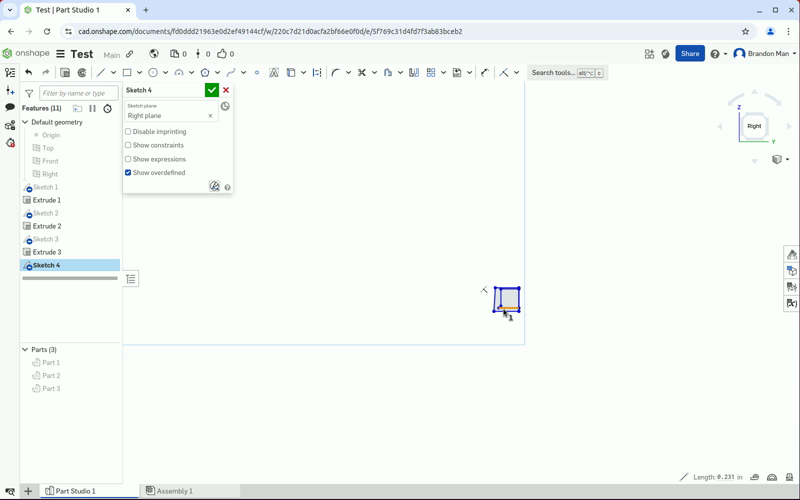
scroll(-6)
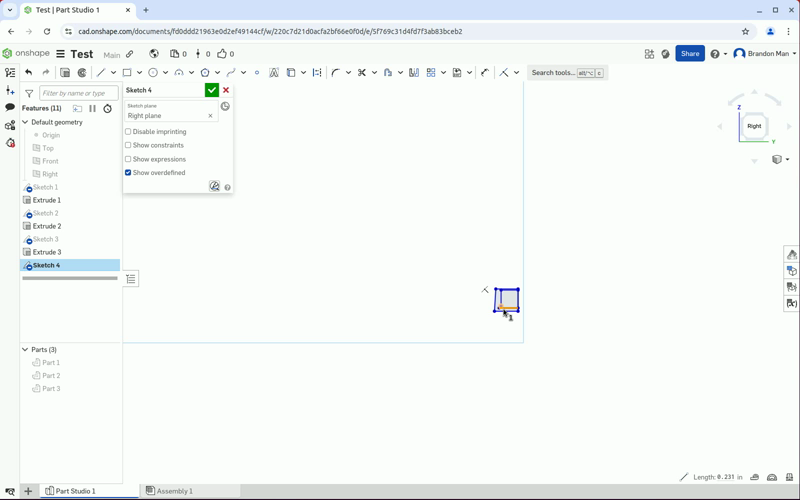
scroll(-6)
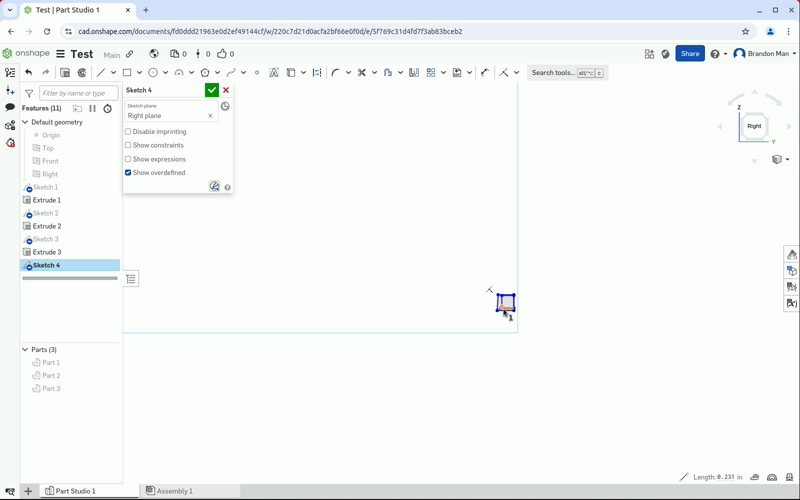
scroll(-6)
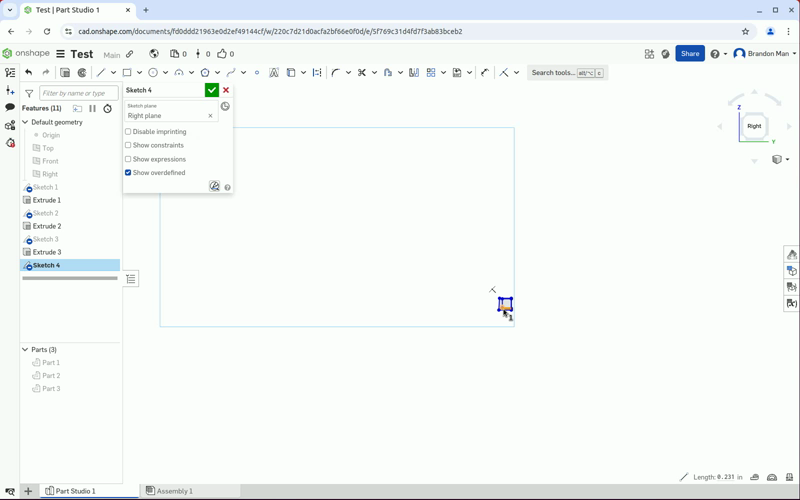
scroll(-6)
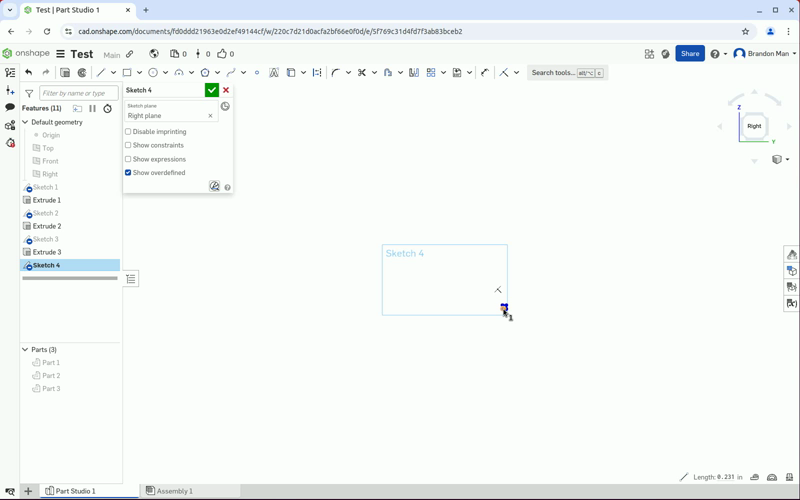
mouse_move(73, 352)
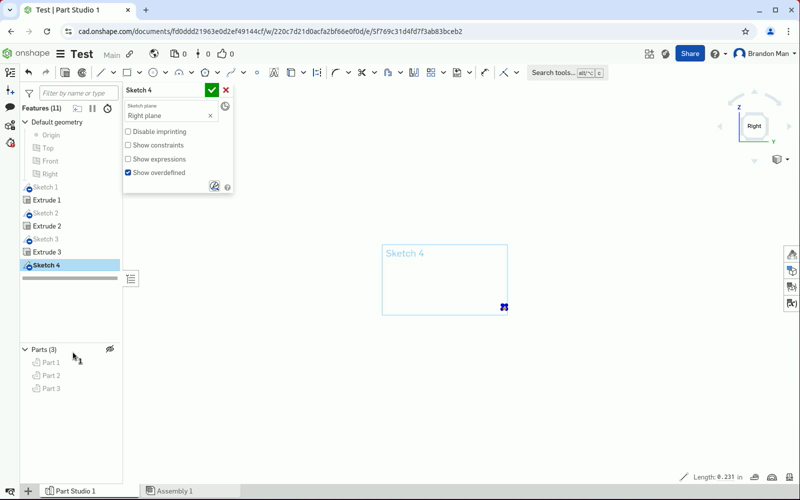
key(shift+y)
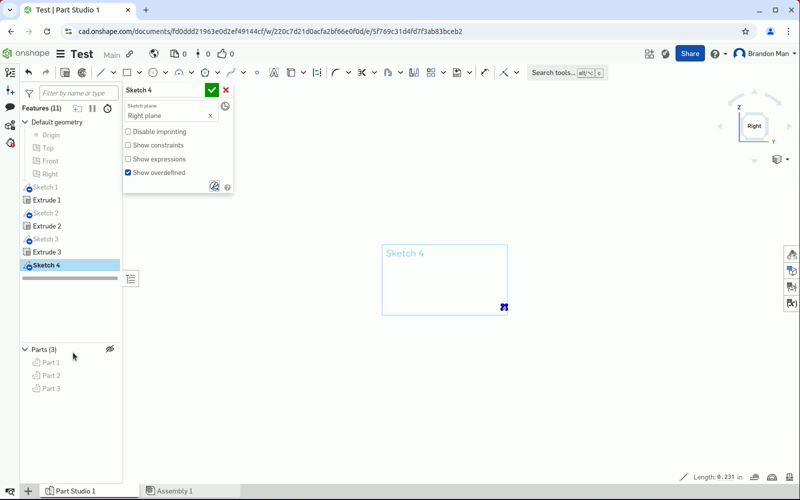
key(shift+e)
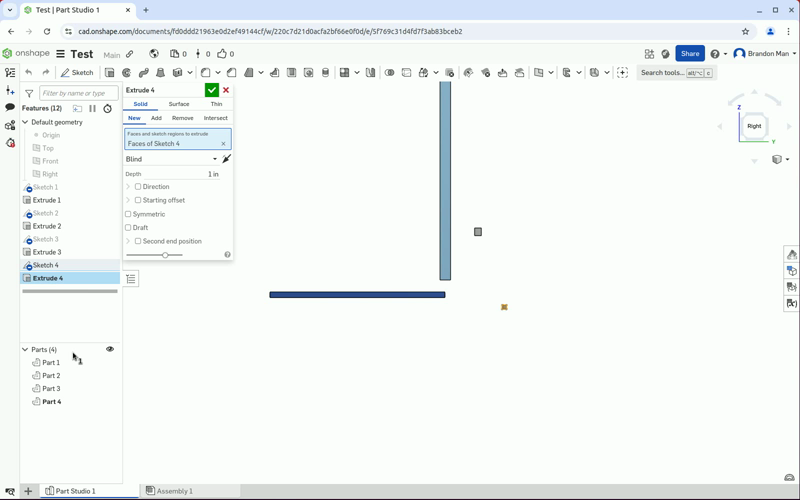
mouse_move(143, 106)
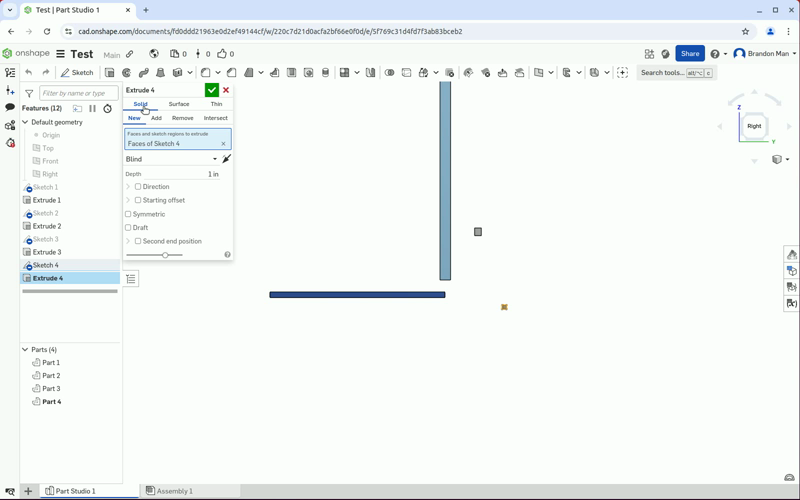
click(143, 106)
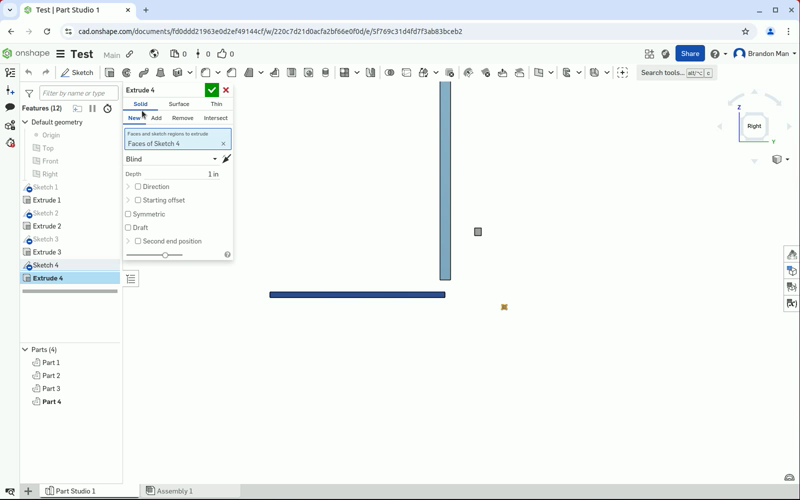
mouse_move(137, 120)
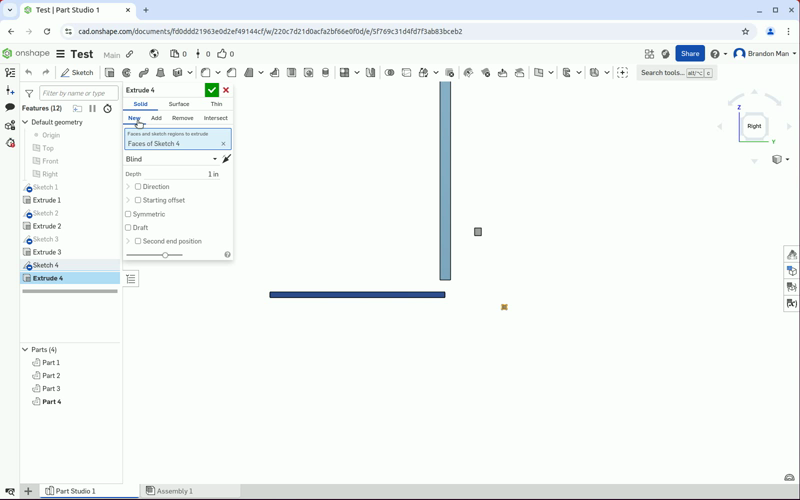
click(137, 120)
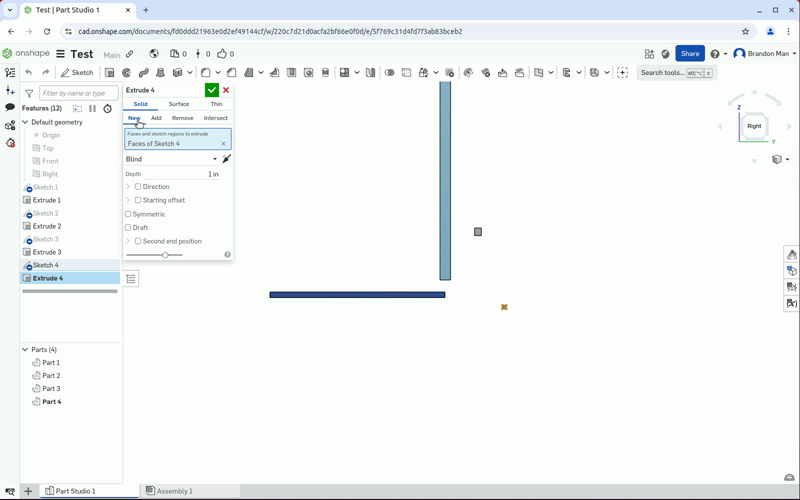
key(tab, 4)
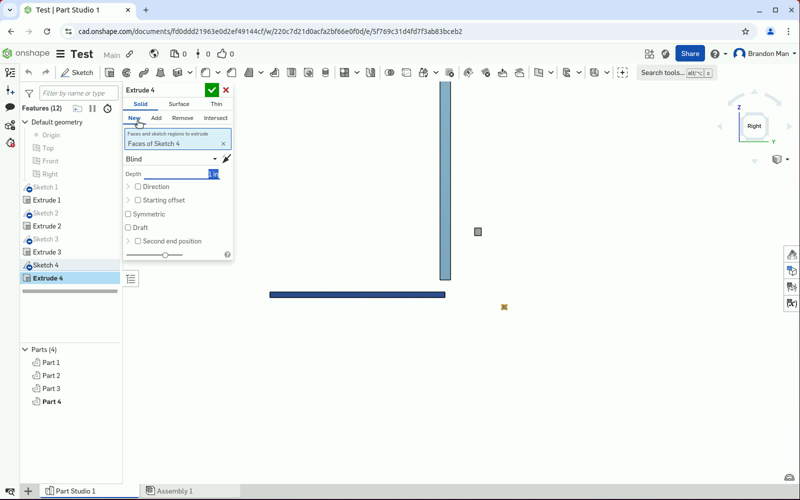
text(3.851)
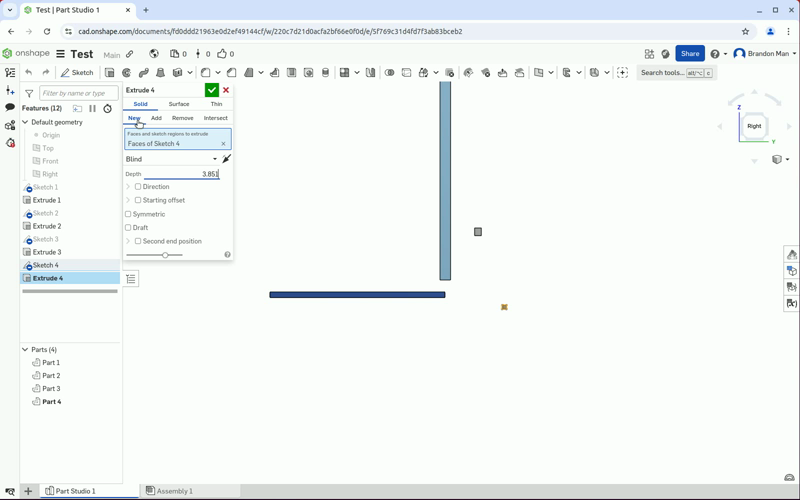
key(enter)
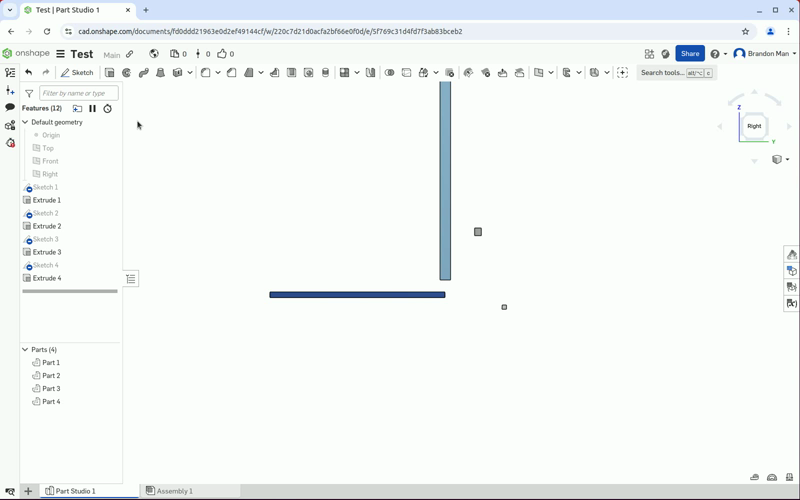
key(shift+h)
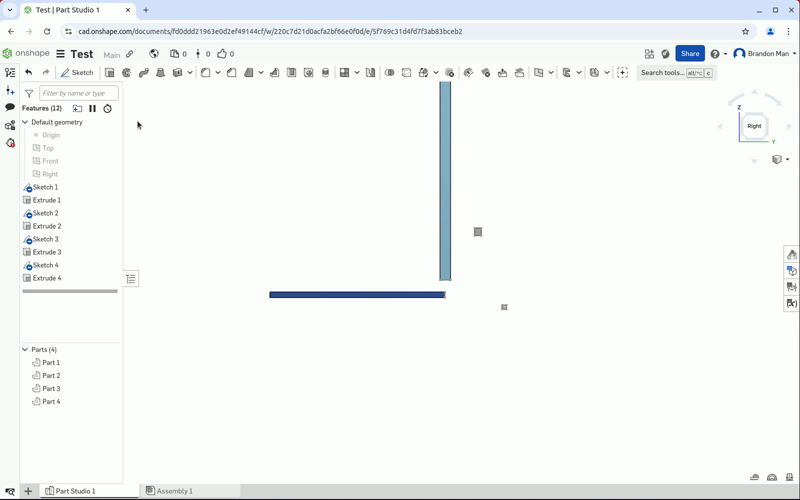
key(shift+h)
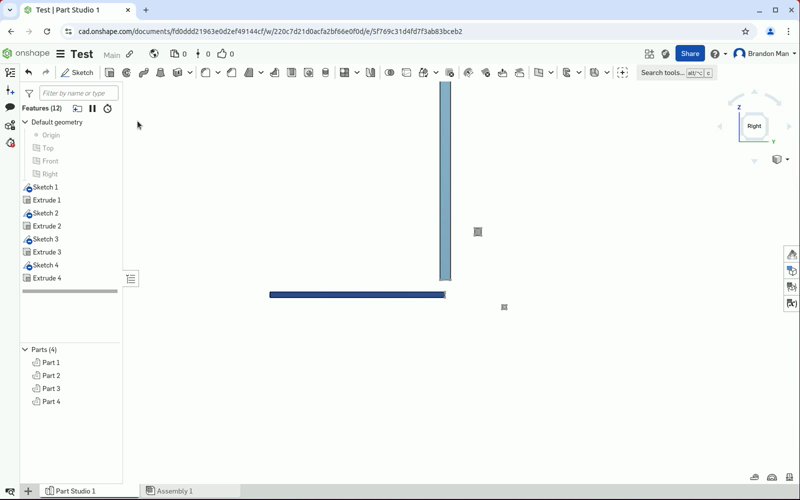
key(shift+7)
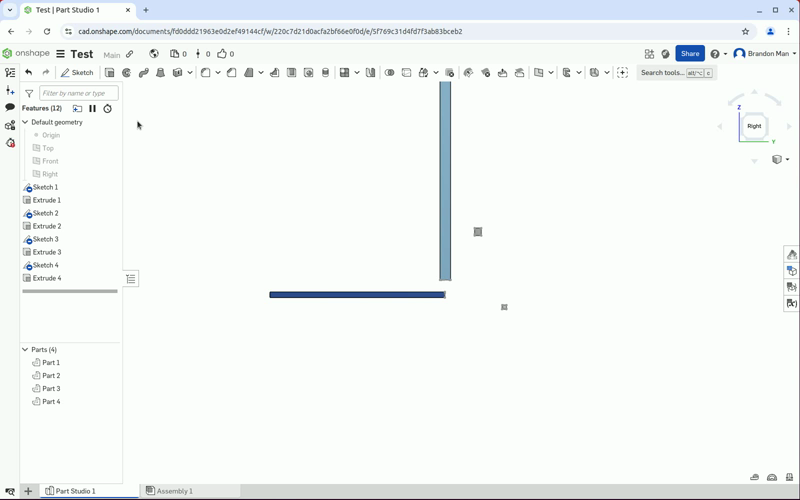
key(right, 2)
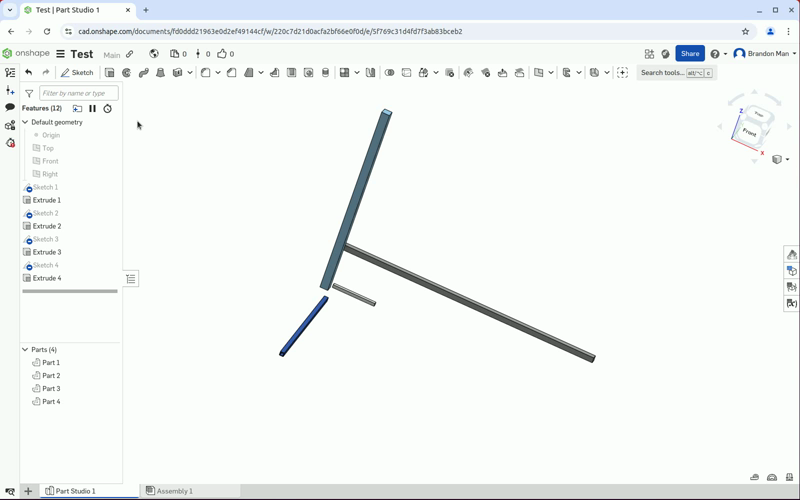
key(down, 2)
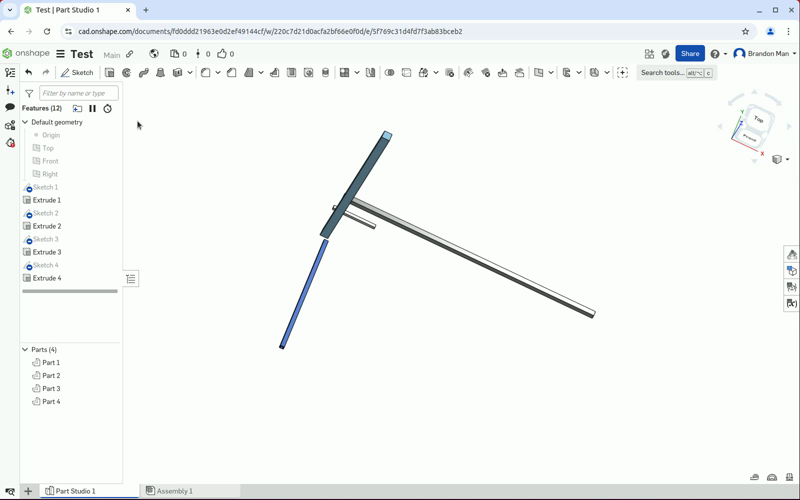
key(up, 2)
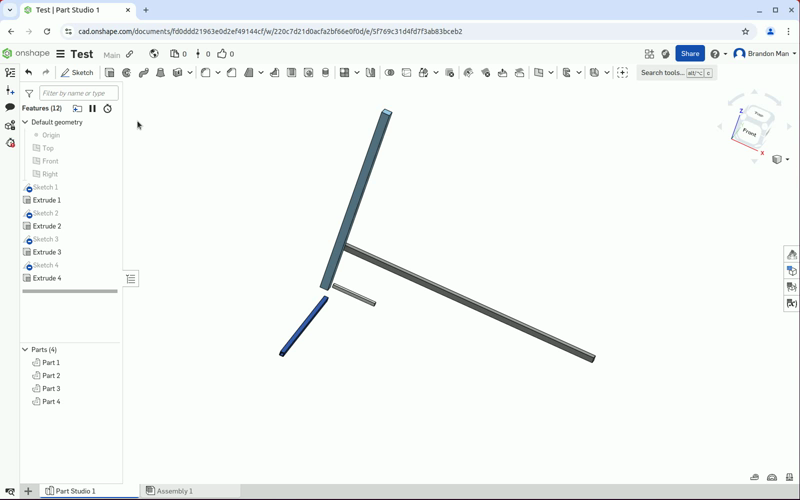
key(left, 2)
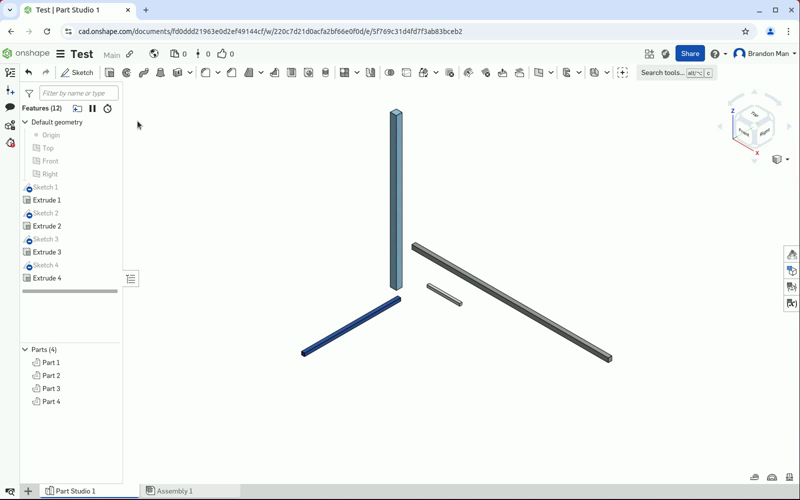
mouse_move(73, 189)
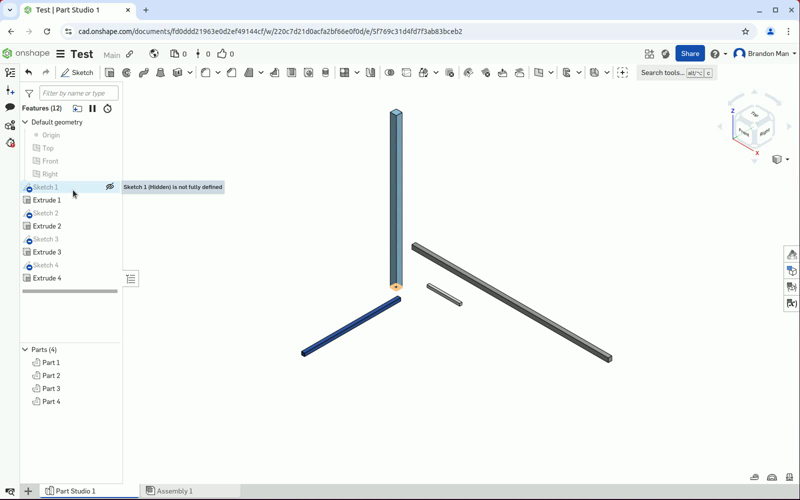
click(73, 189)